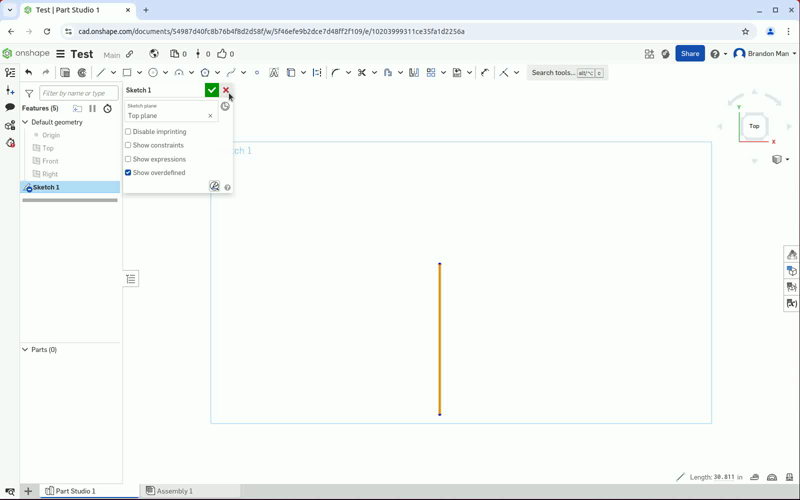
key(shift+h)
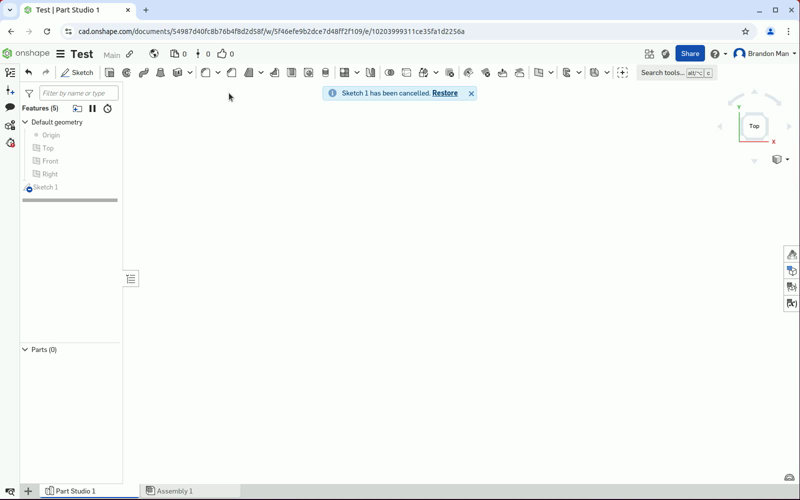
mouse_move(73, 352)
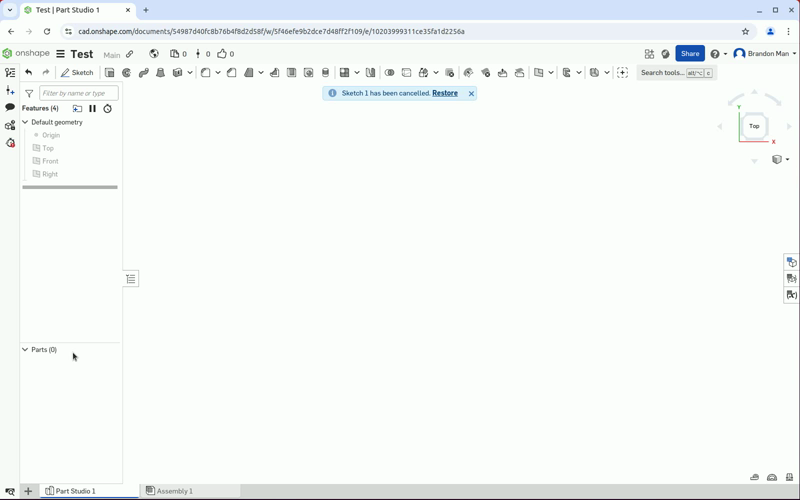
key(y)
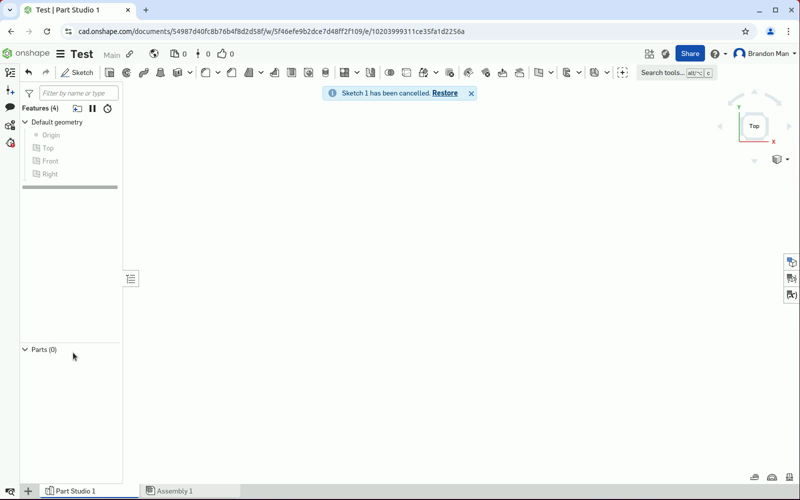
key(shift+p)
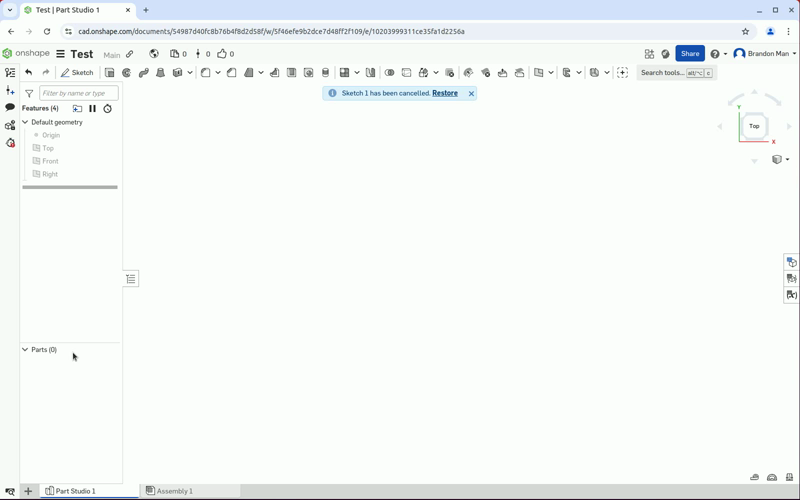
key(space)
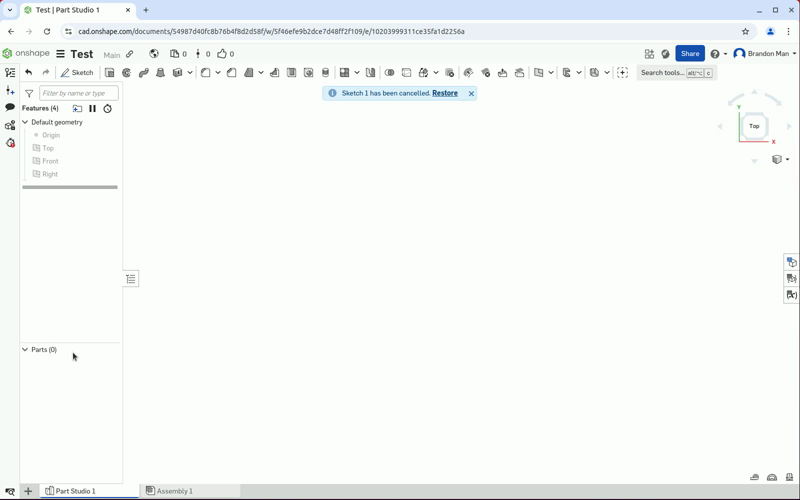
key_down(shift)
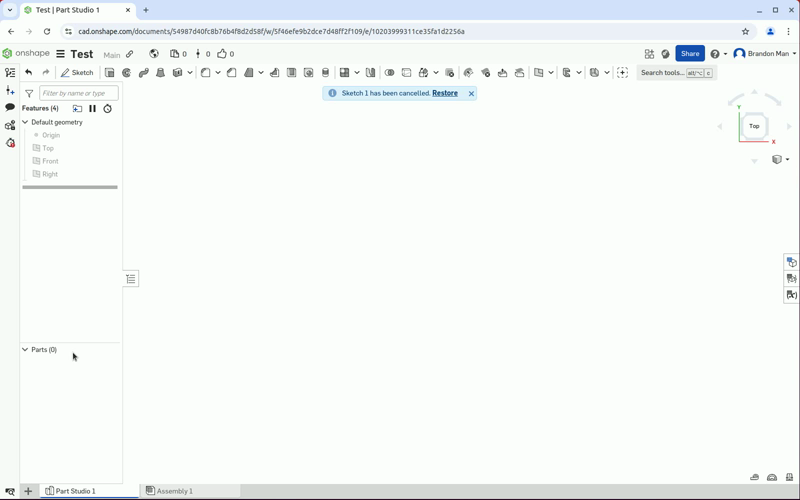
key(up)
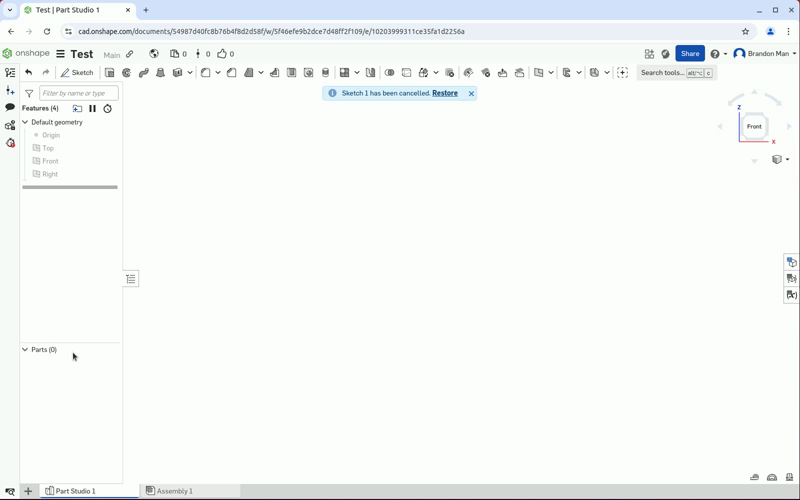
key_up(shift)
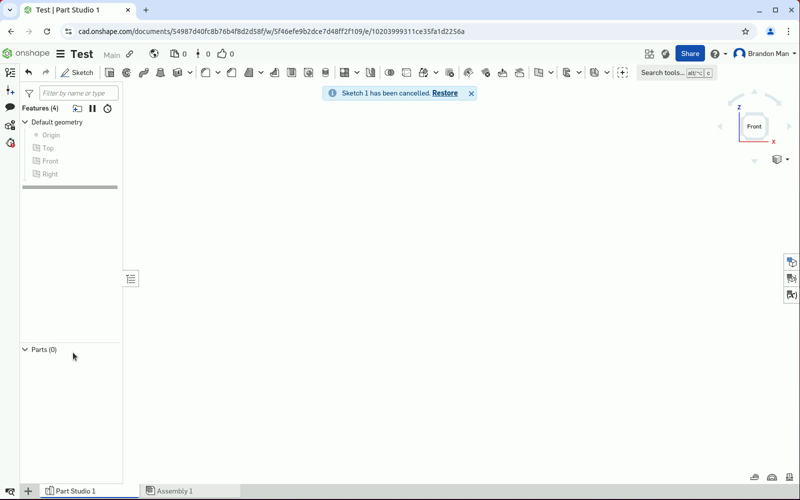
mouse_move(73, 352)
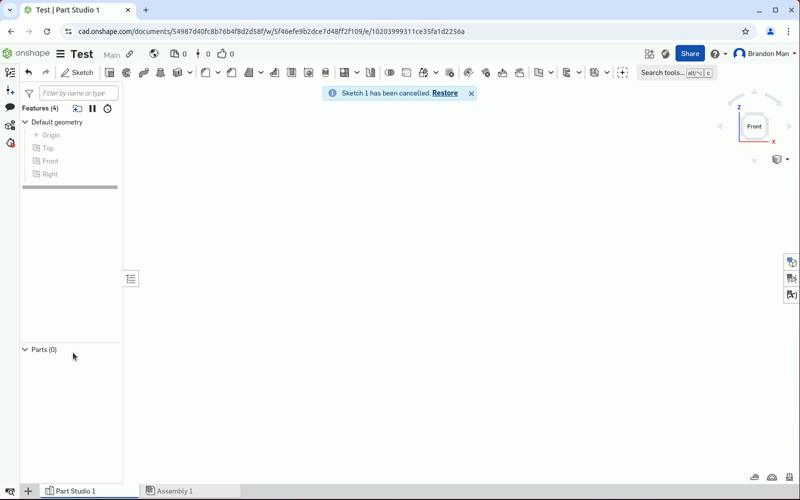
key(shift+y)
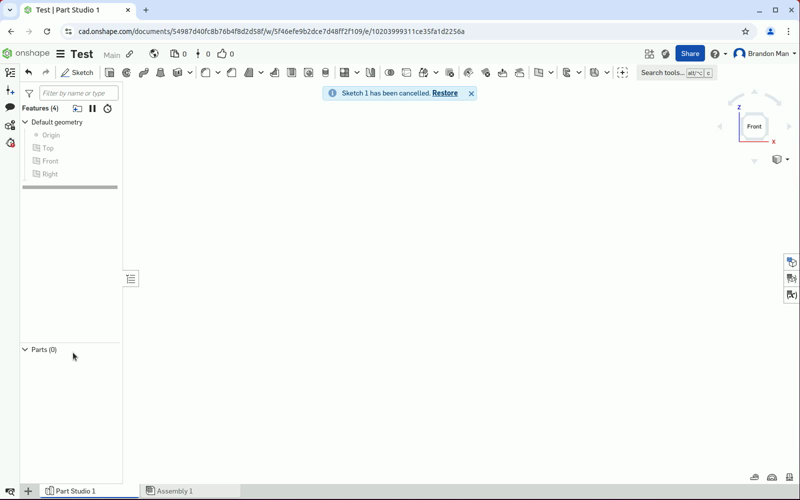
key(shift+s)
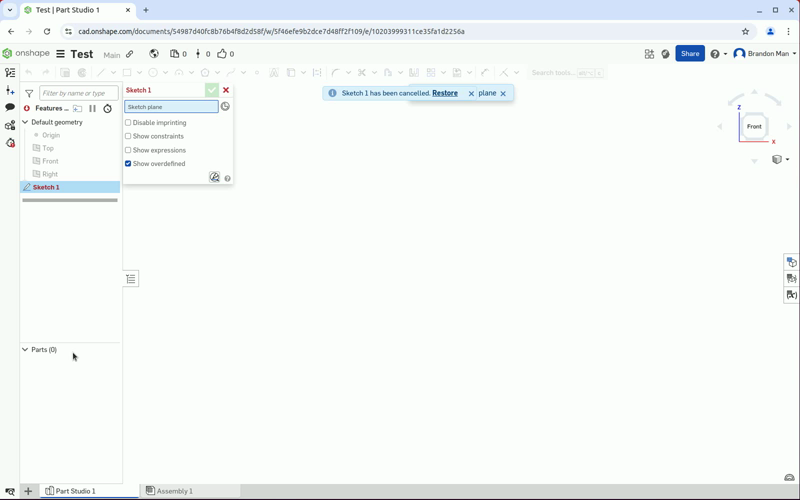
mouse_move(73, 163)
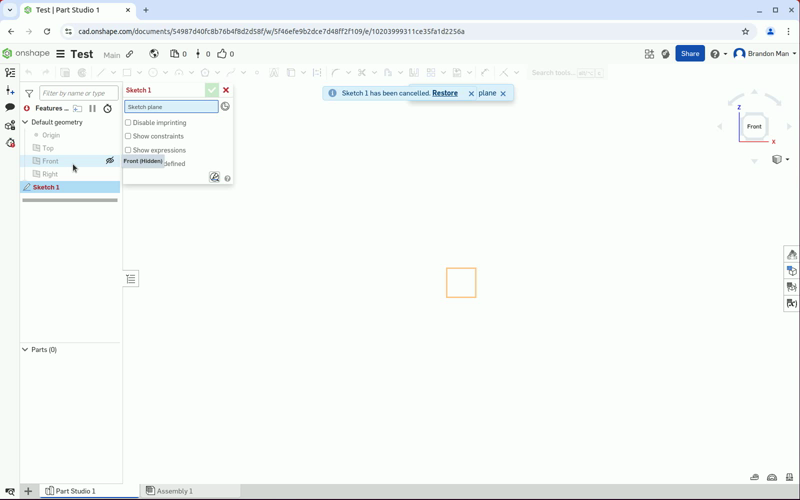
click(73, 163)
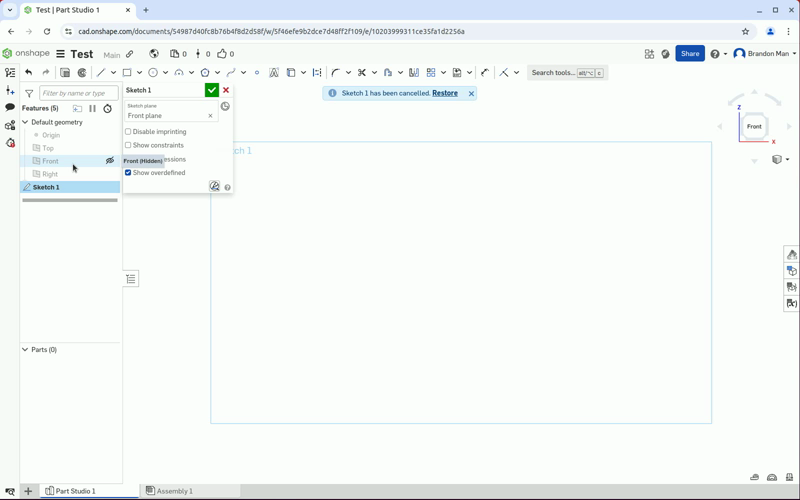
mouse_move(73, 352)
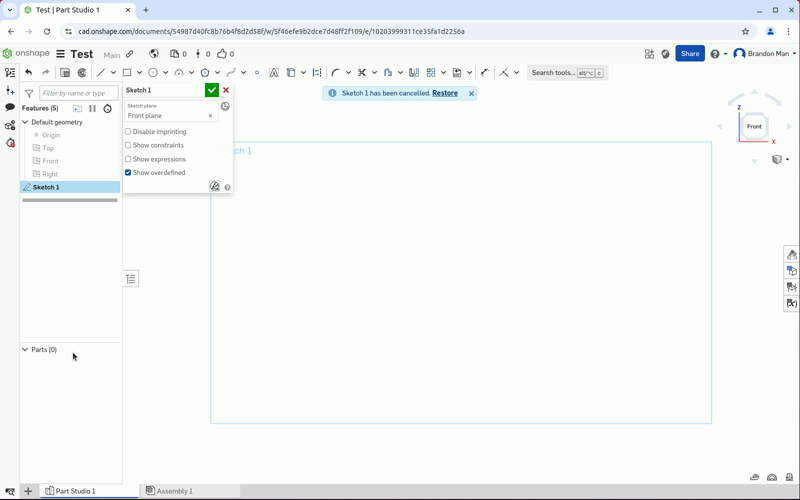
key(y)
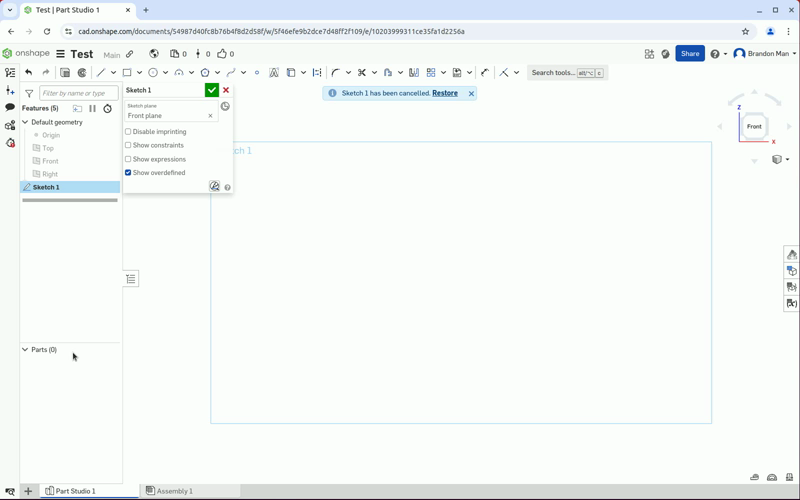
key(l)
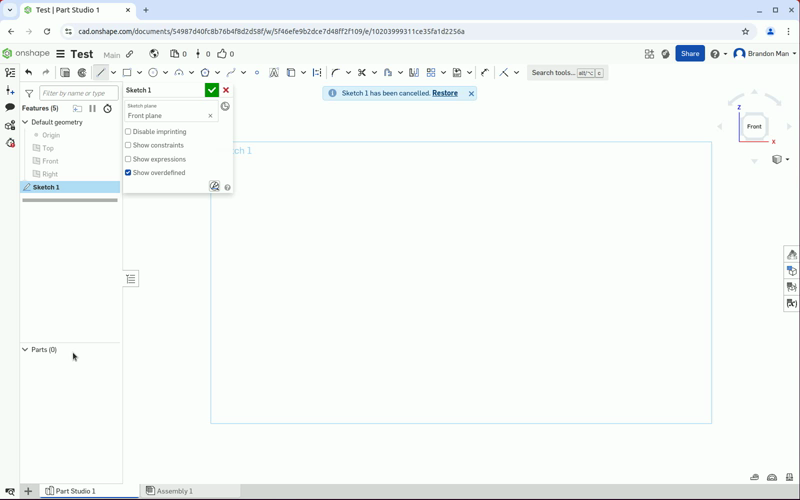
key_down(shift)
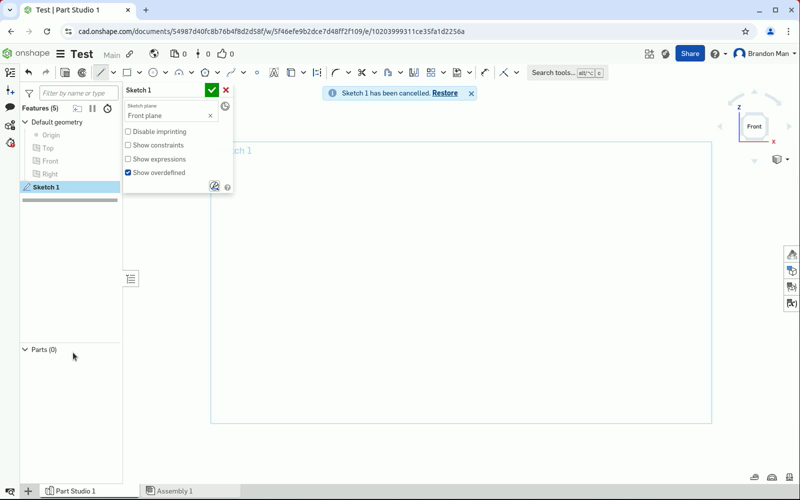
mouse_move(351, 329)
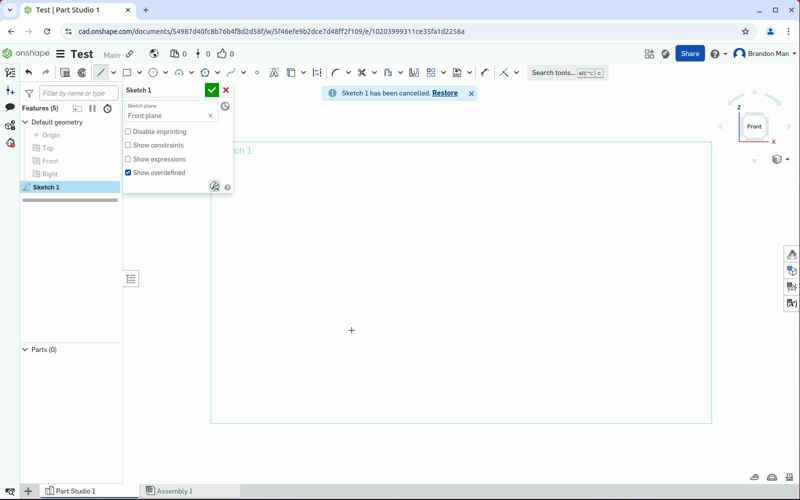
click(351, 329)
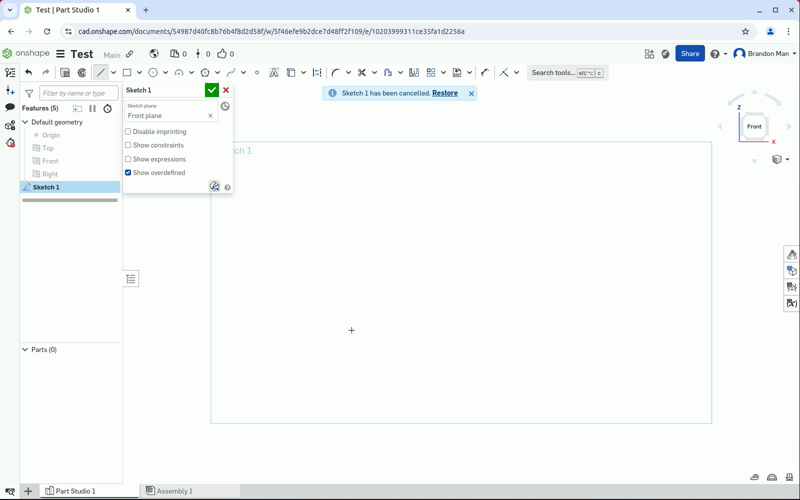
key_up(shift)
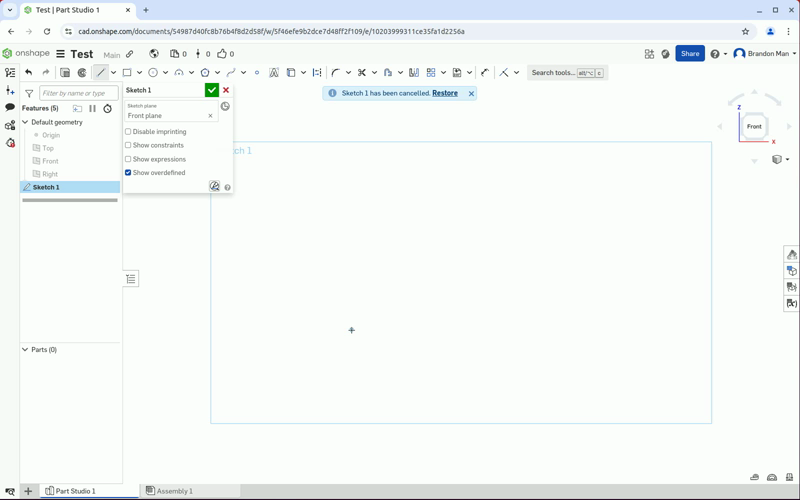
key_down(shift)
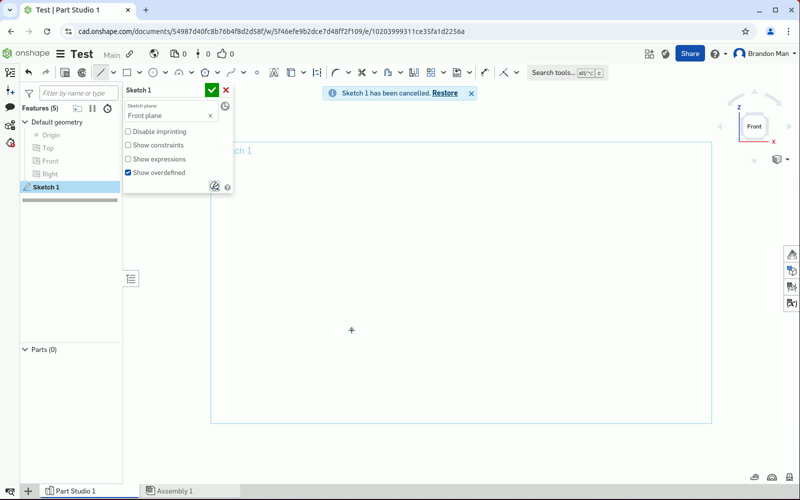
mouse_move(569, 329)
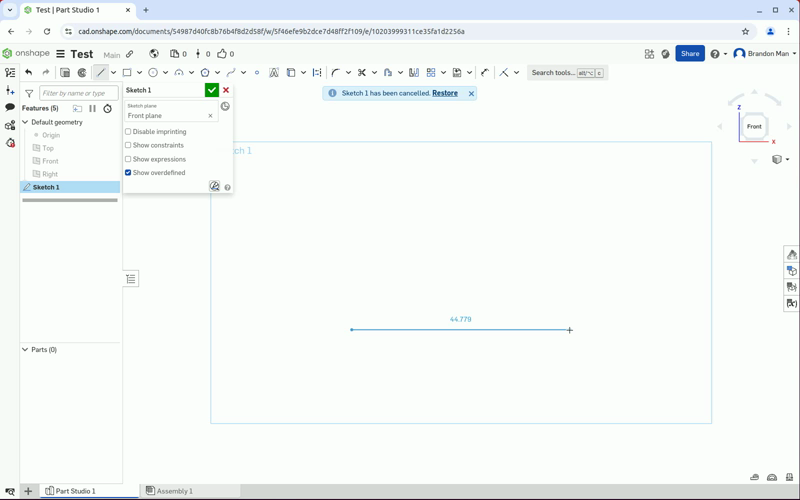
click(569, 329)
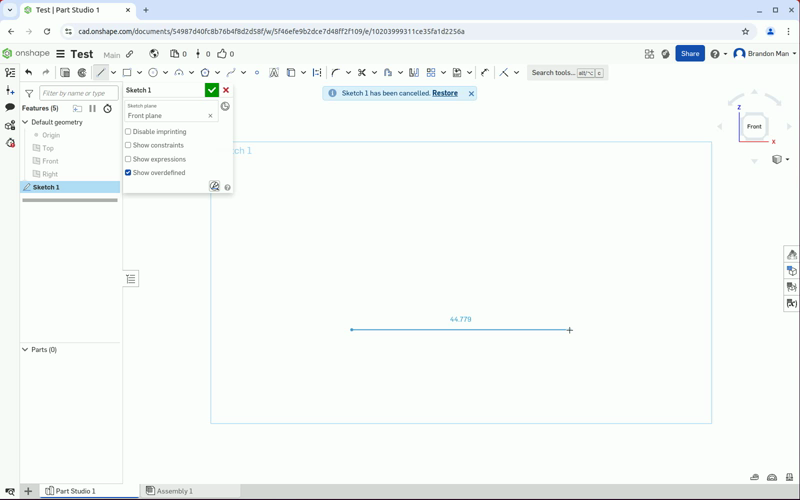
key_up(shift)
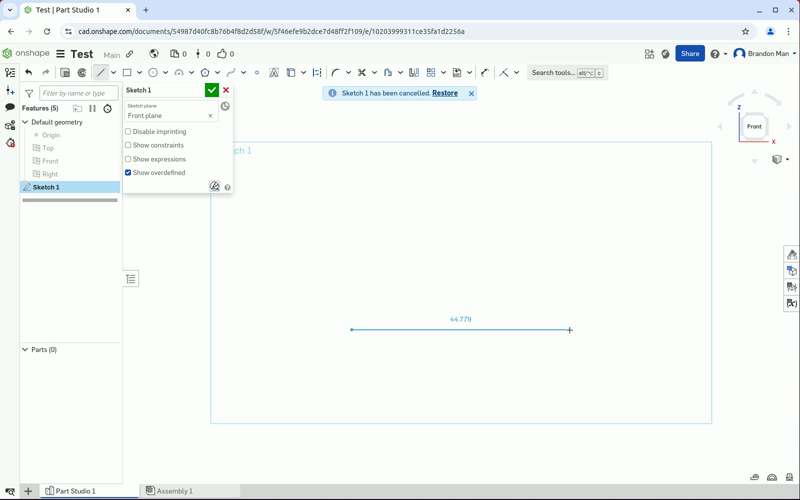
key_down(shift)
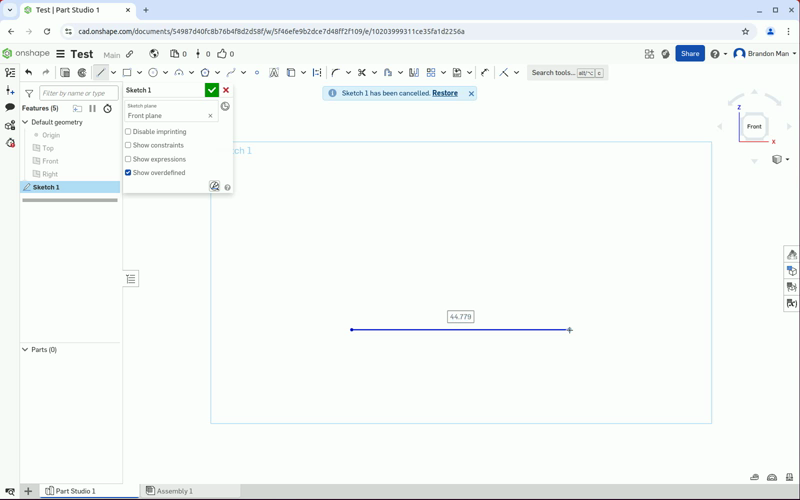
mouse_move(589, 329)
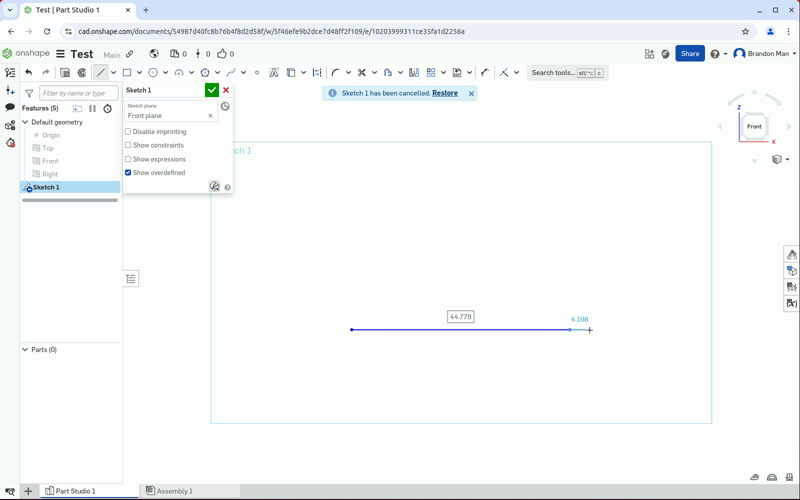
mouse_move(569, 297)
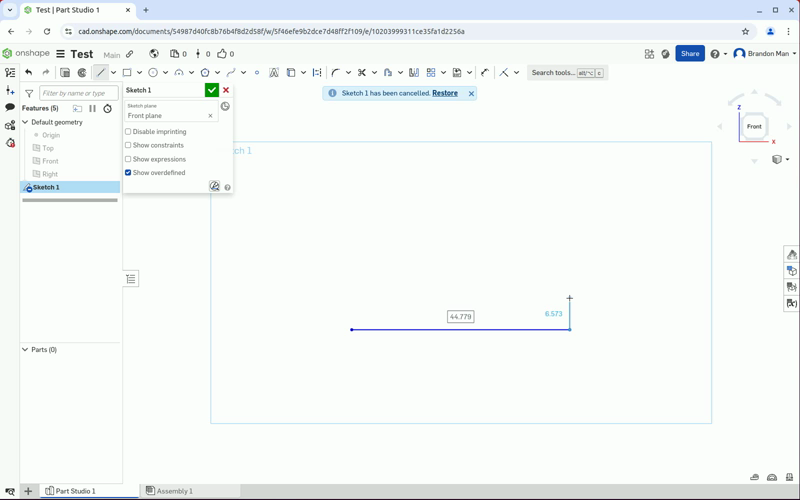
click(569, 297)
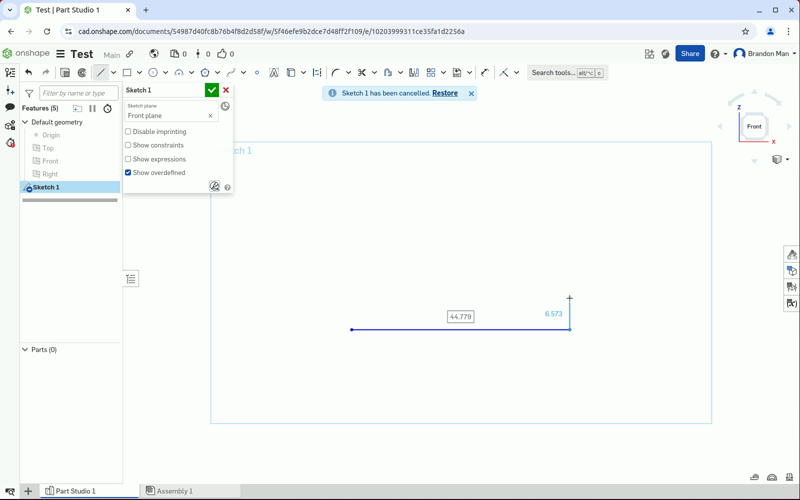
key_up(shift)
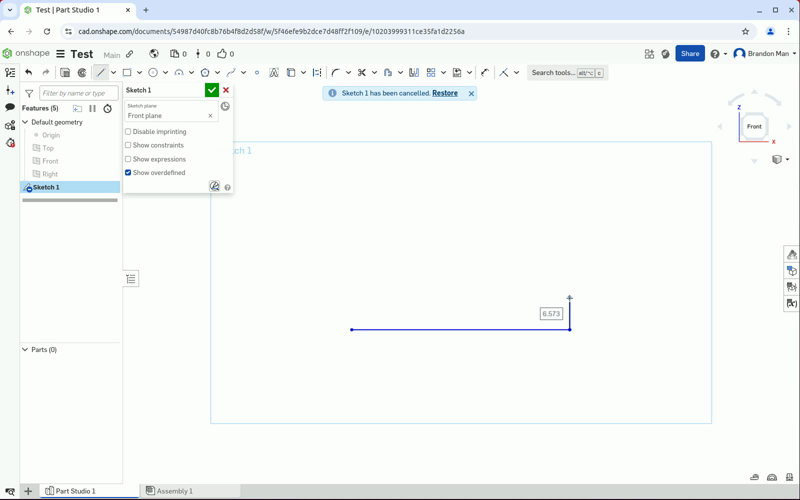
key_down(shift)
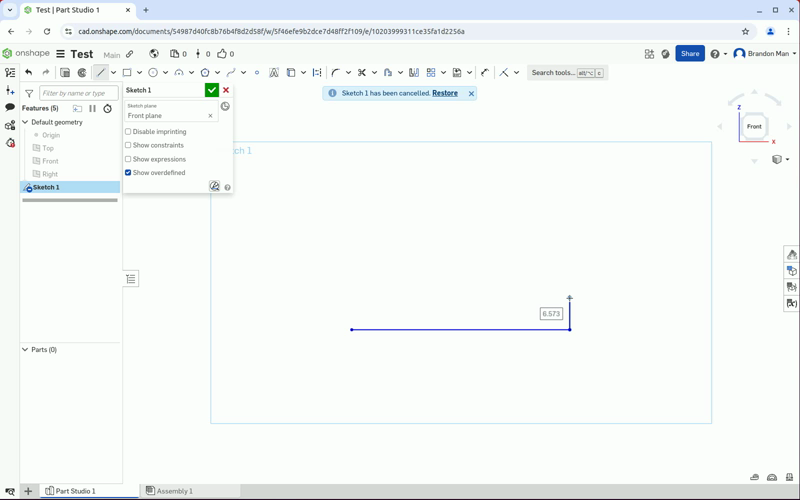
mouse_move(569, 235)
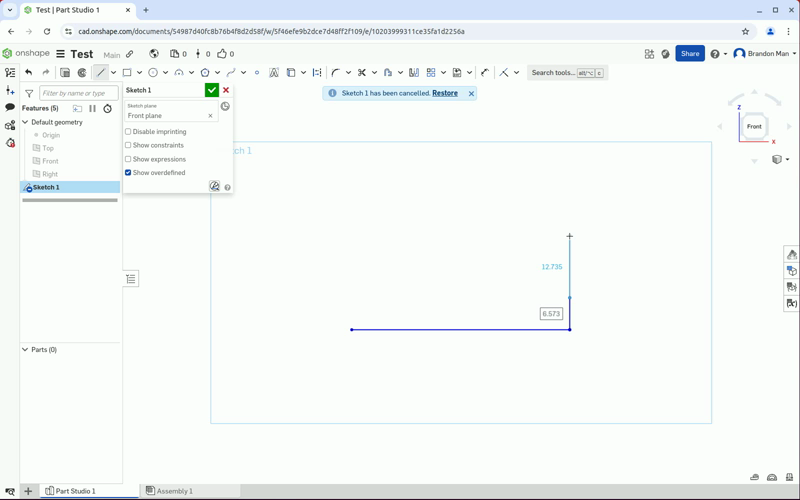
click(569, 235)
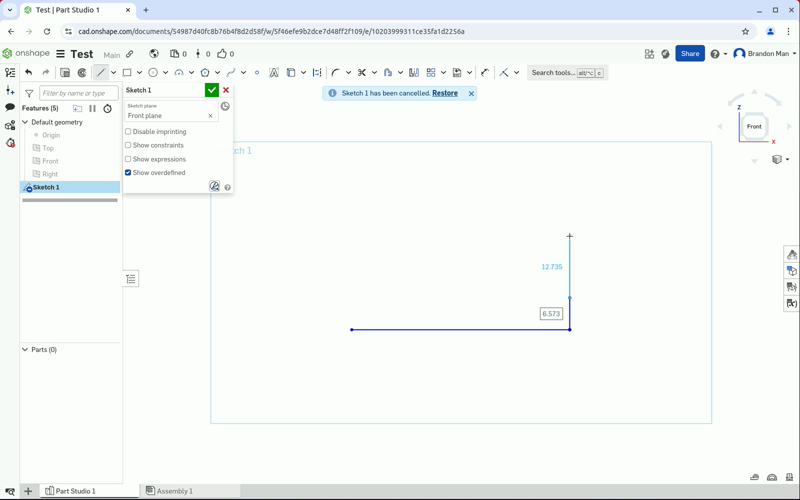
key_up(shift)
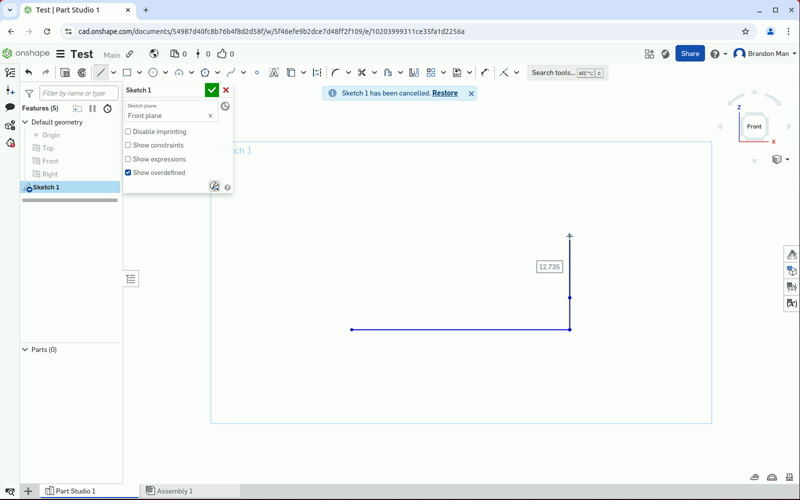
key_down(shift)
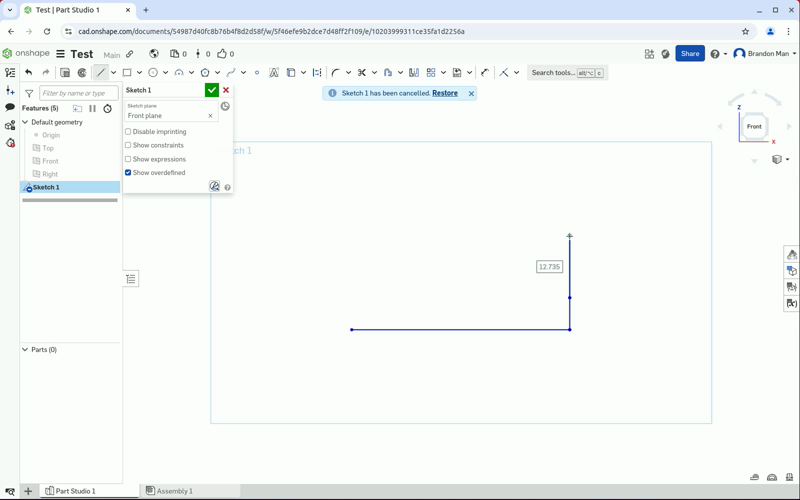
mouse_move(589, 235)
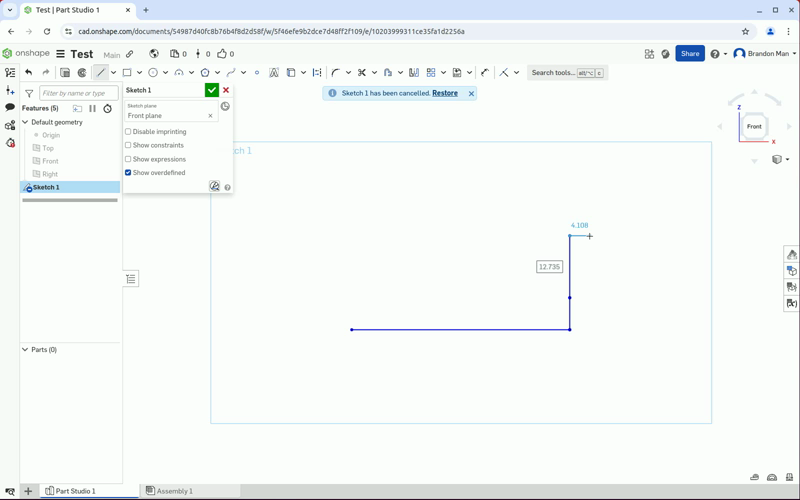
mouse_move(537, 235)
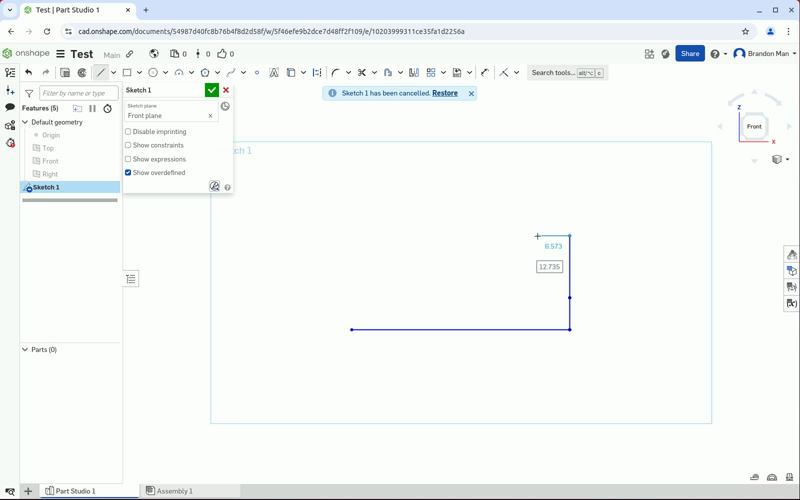
click(537, 235)
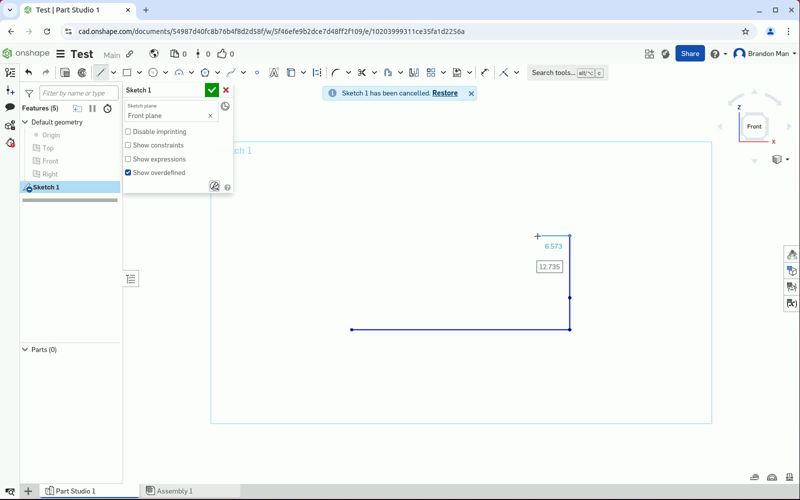
key_up(shift)
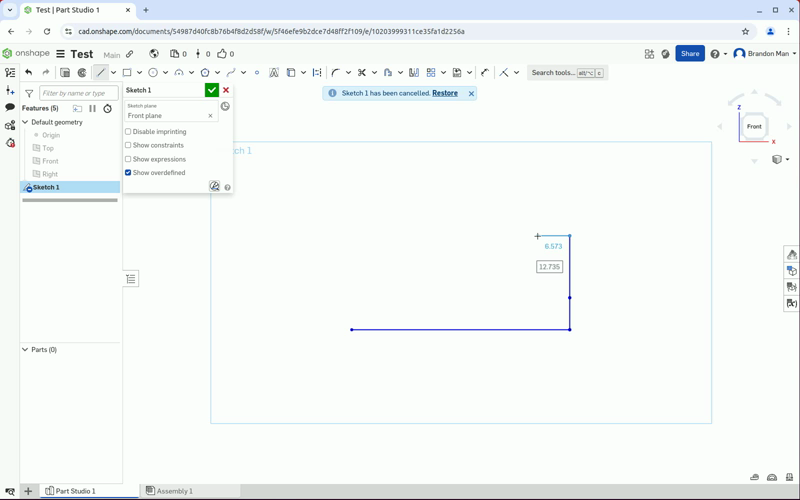
key_down(shift)
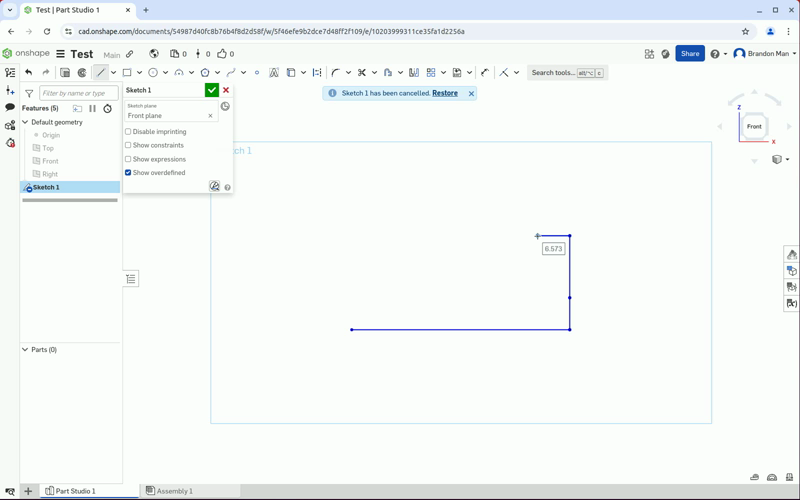
mouse_move(567, 235)
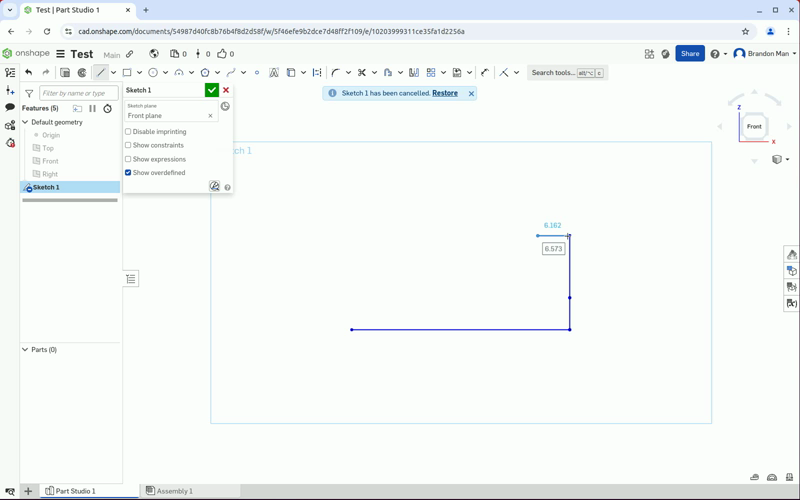
mouse_move(507, 235)
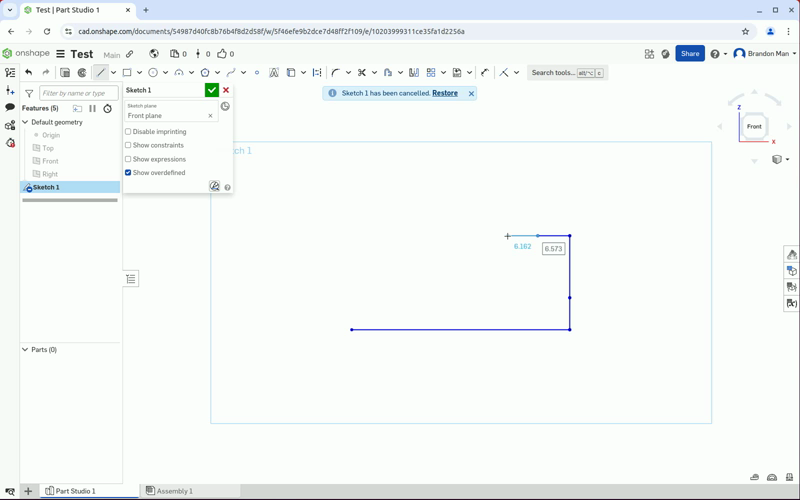
click(507, 235)
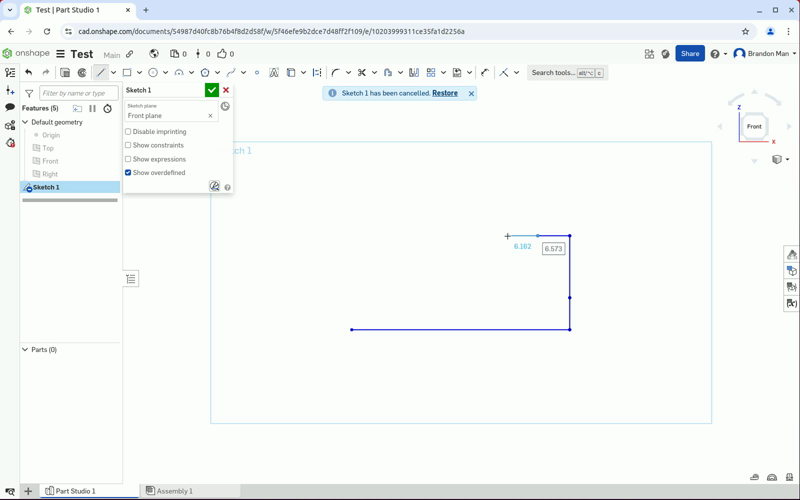
key_up(shift)
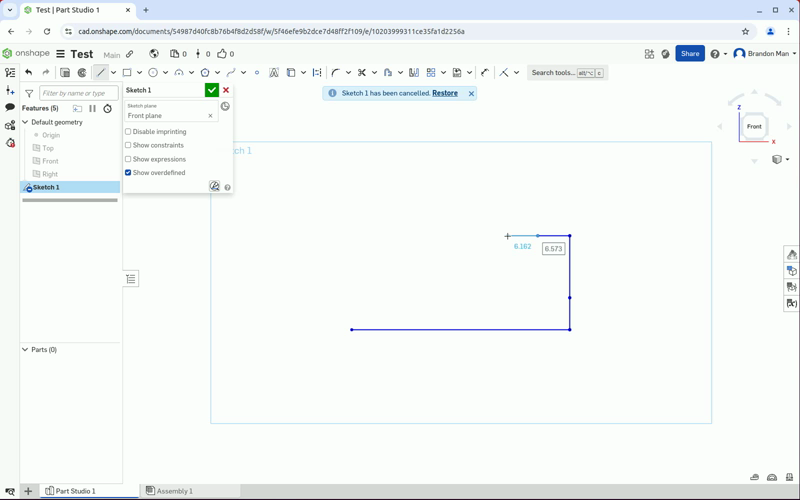
key_down(shift)
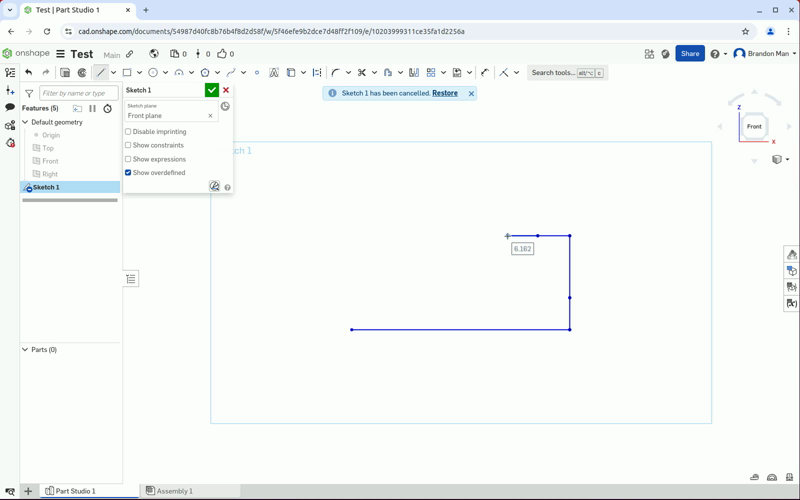
mouse_move(537, 235)
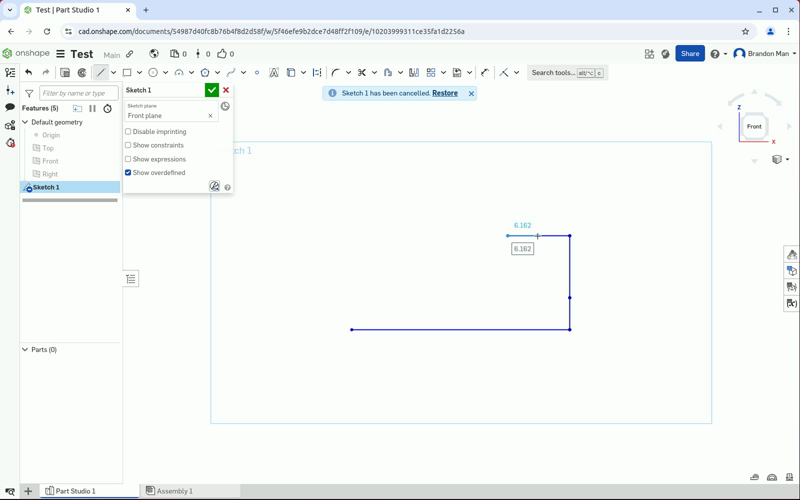
mouse_move(475, 235)
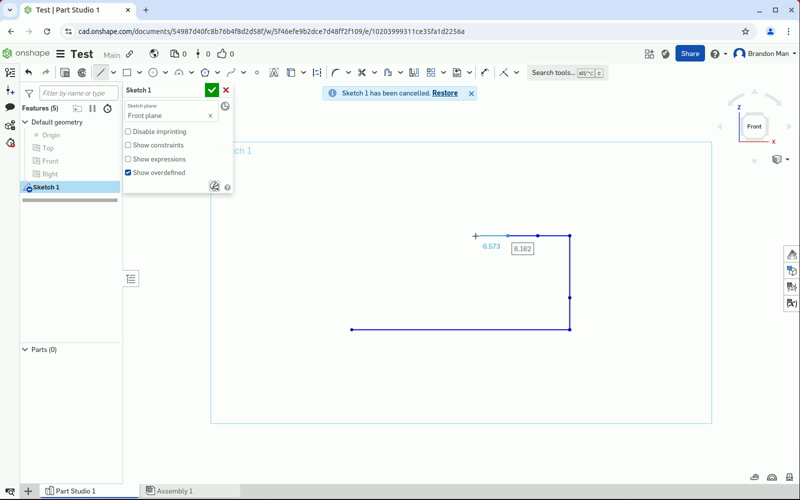
click(475, 235)
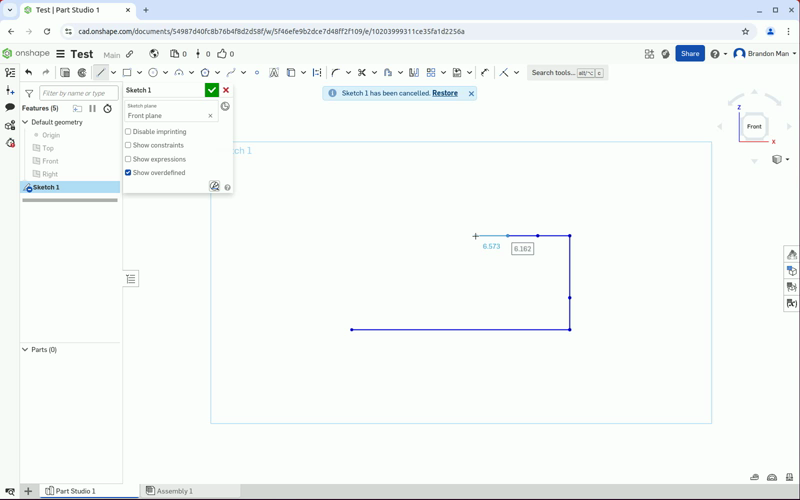
key_up(shift)
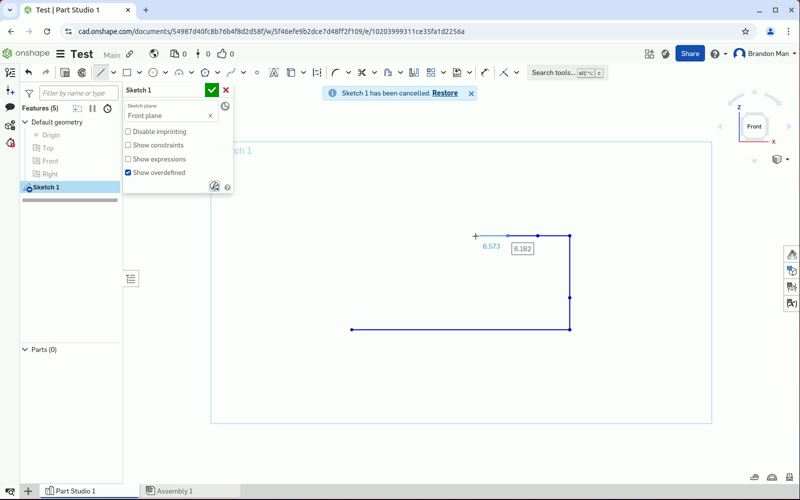
key_down(shift)
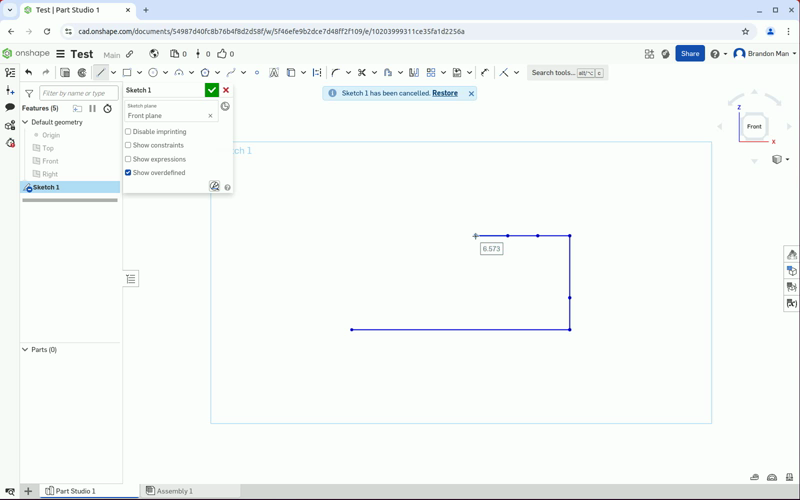
mouse_move(505, 235)
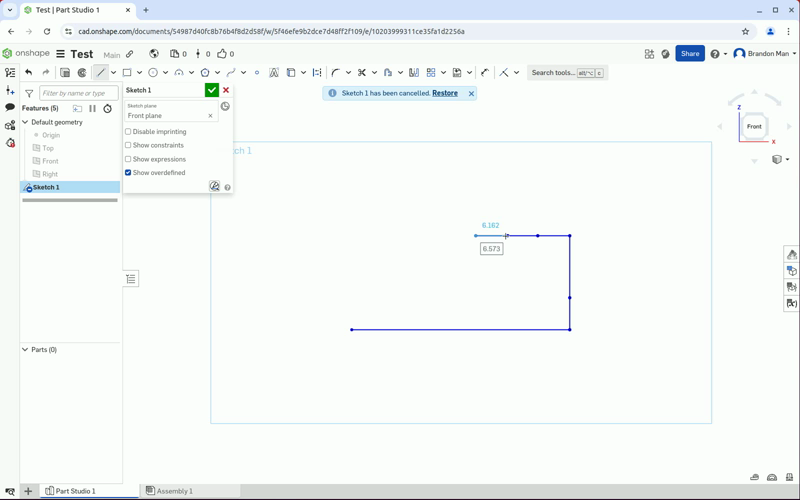
mouse_move(445, 235)
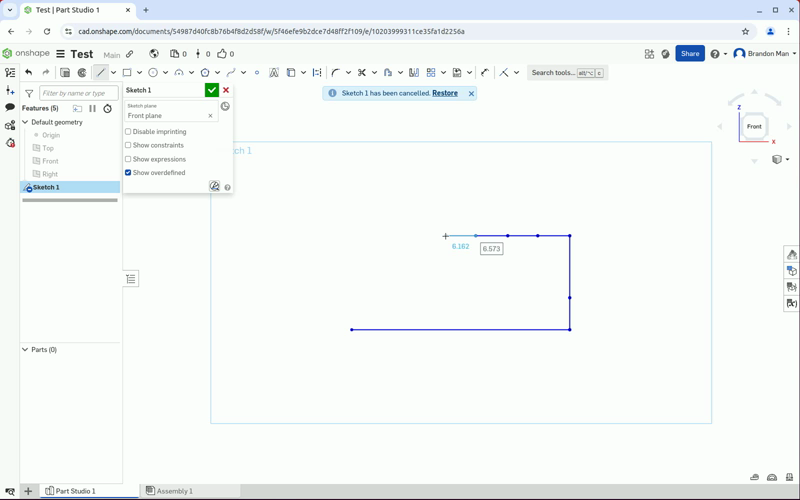
click(445, 235)
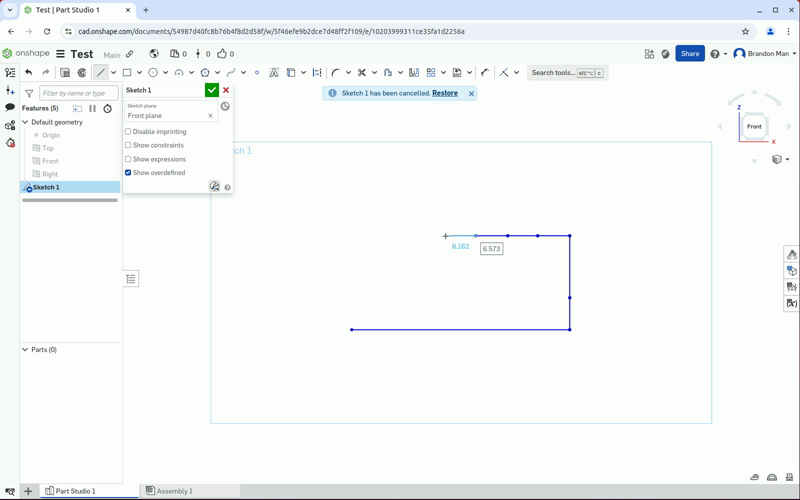
key_up(shift)
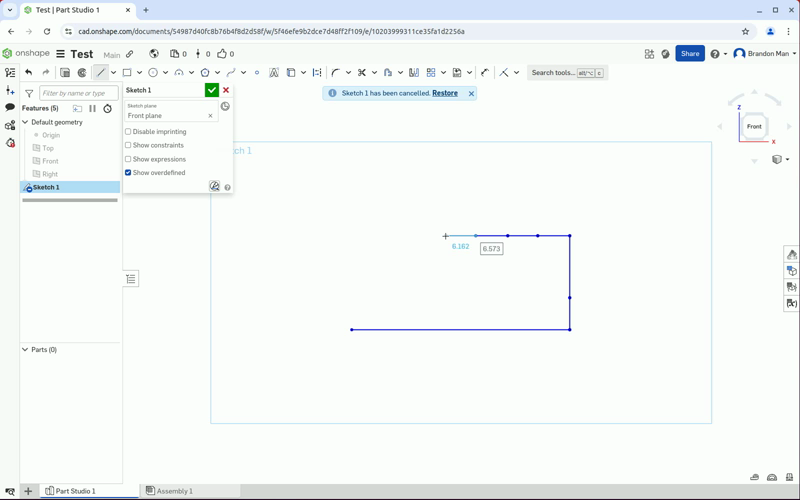
key_down(shift)
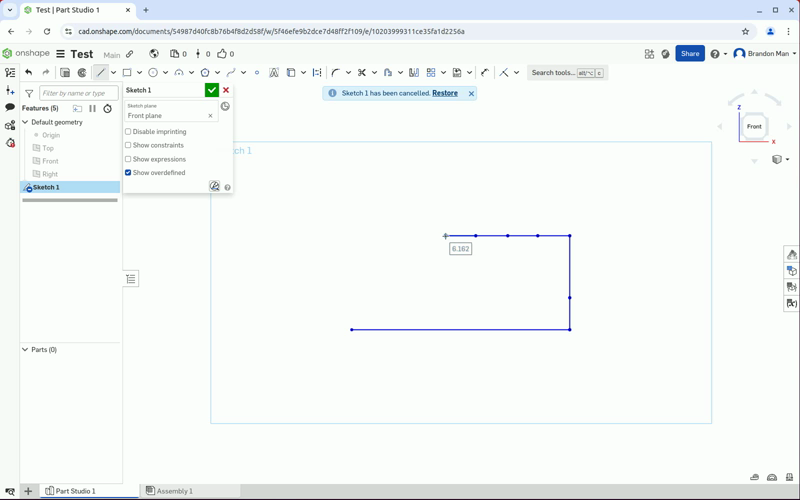
mouse_move(475, 235)
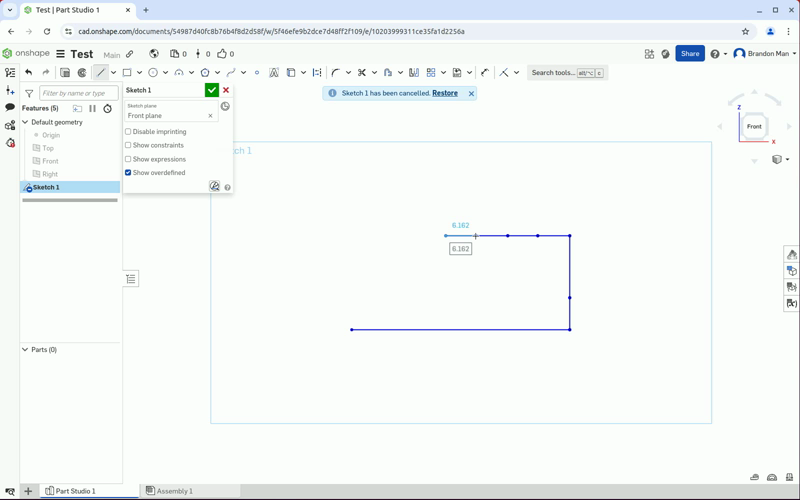
mouse_move(413, 235)
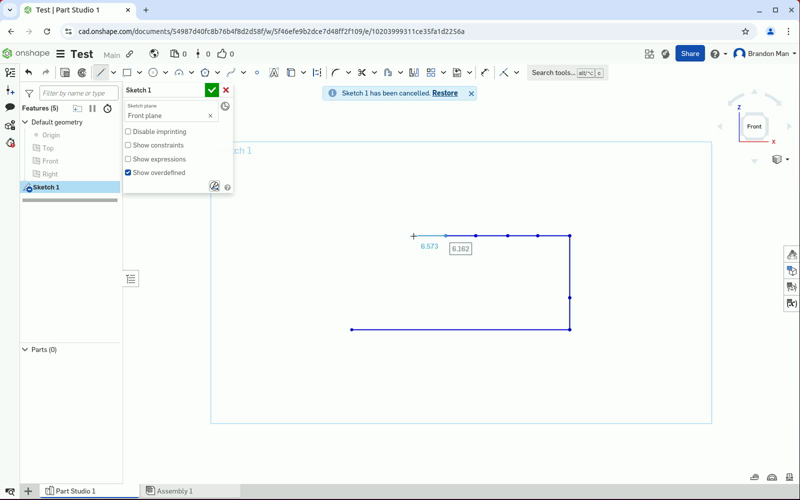
click(413, 235)
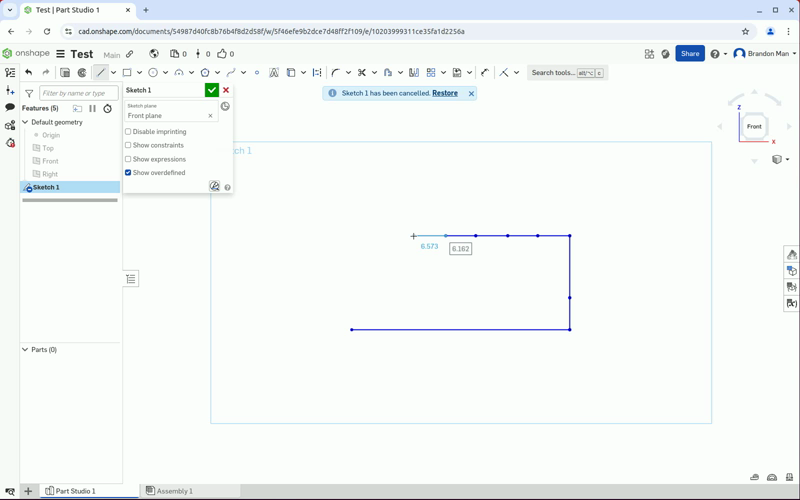
key_up(shift)
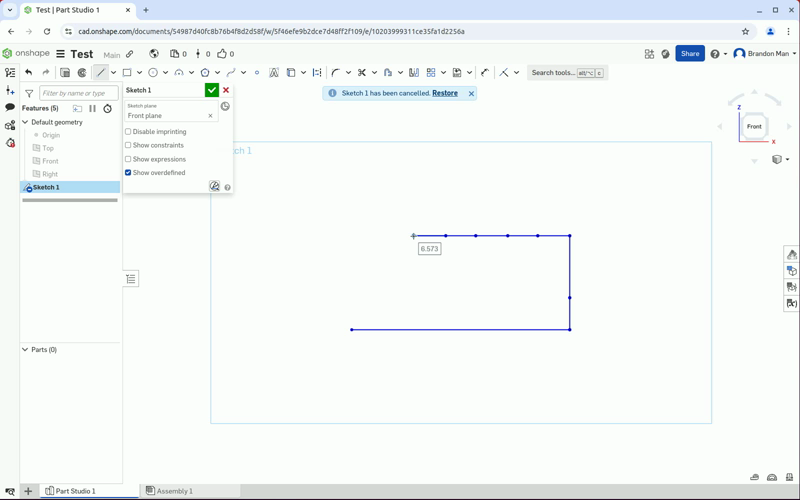
key_down(shift)
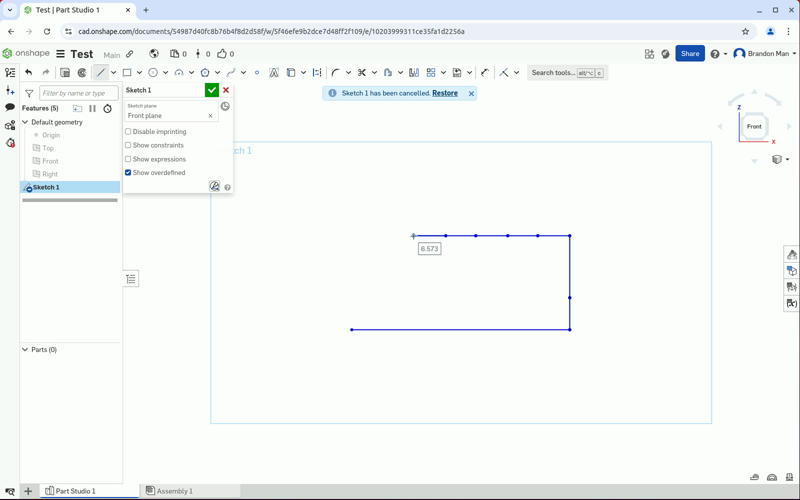
mouse_move(443, 235)
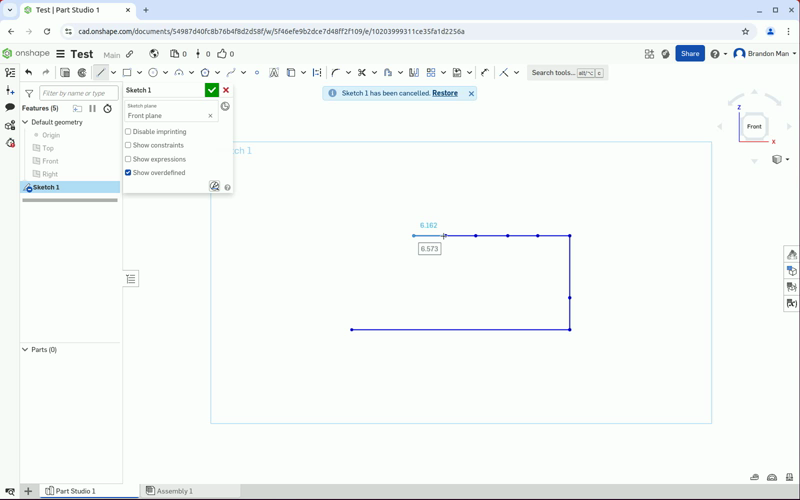
mouse_move(383, 235)
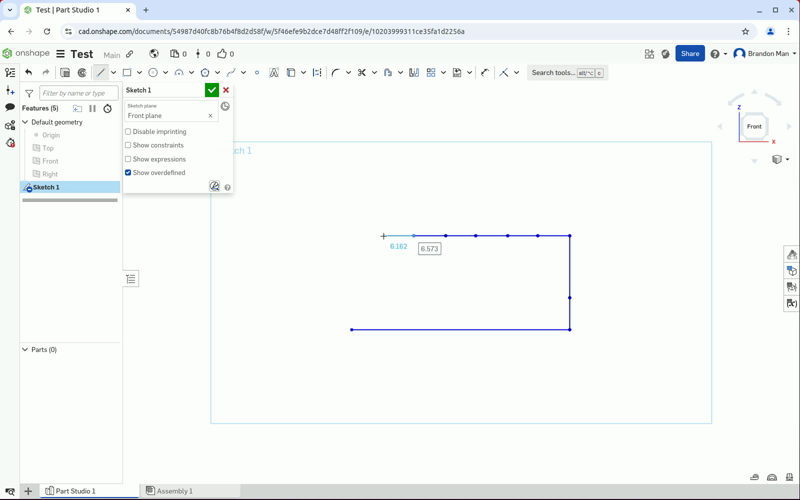
click(383, 235)
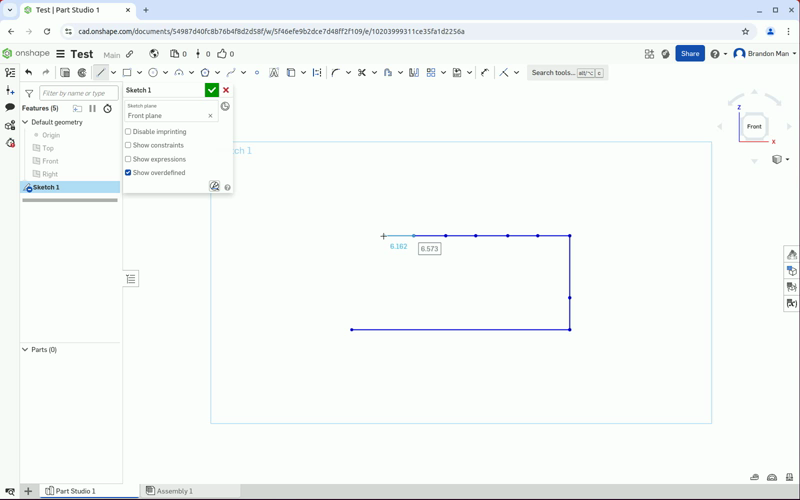
key_up(shift)
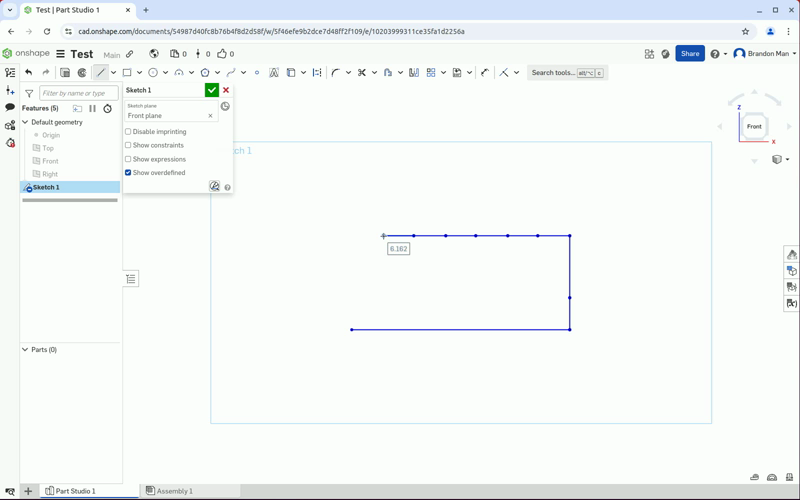
key_down(shift)
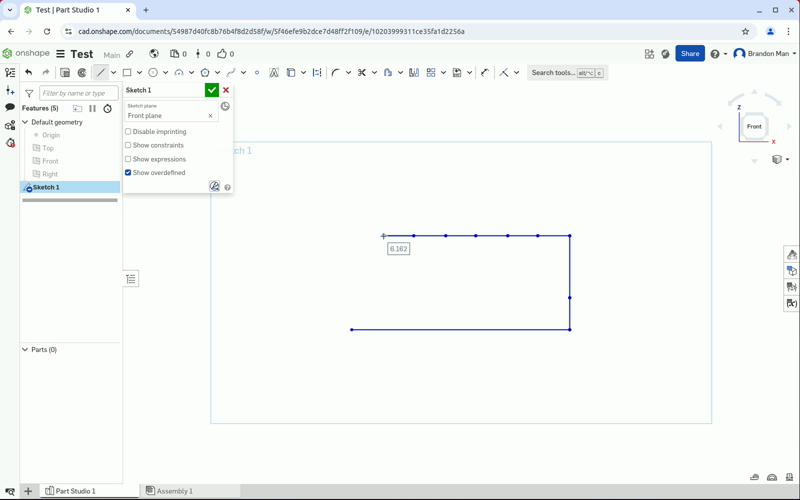
mouse_move(414, 235)
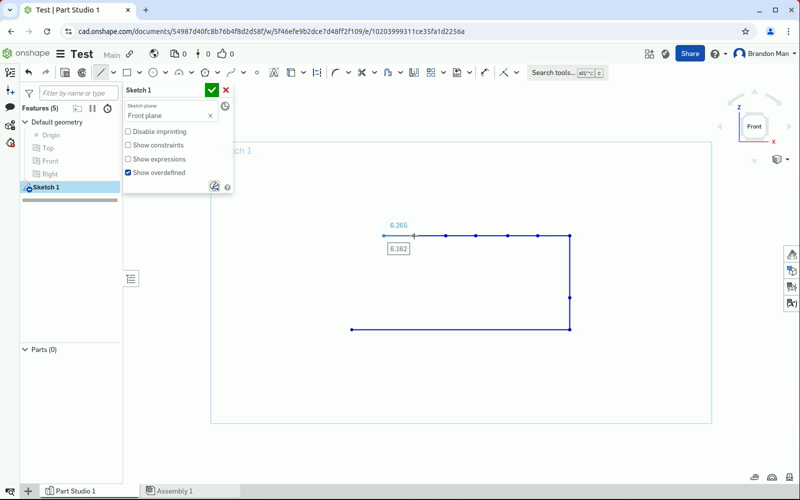
mouse_move(351, 235)
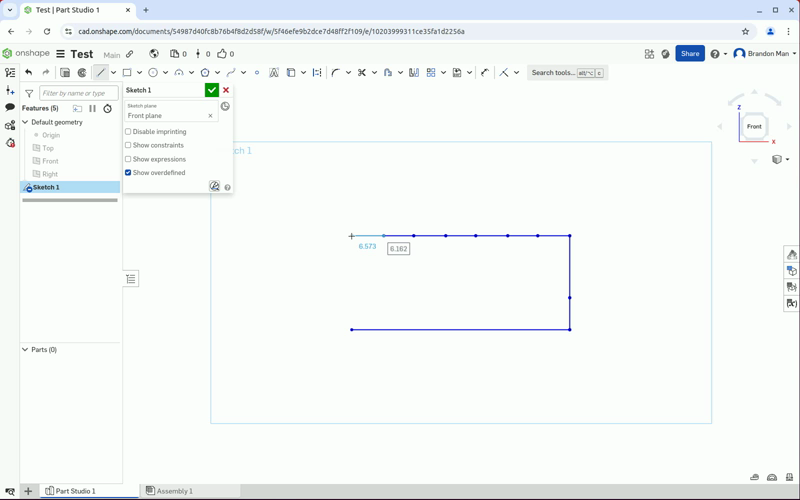
click(351, 235)
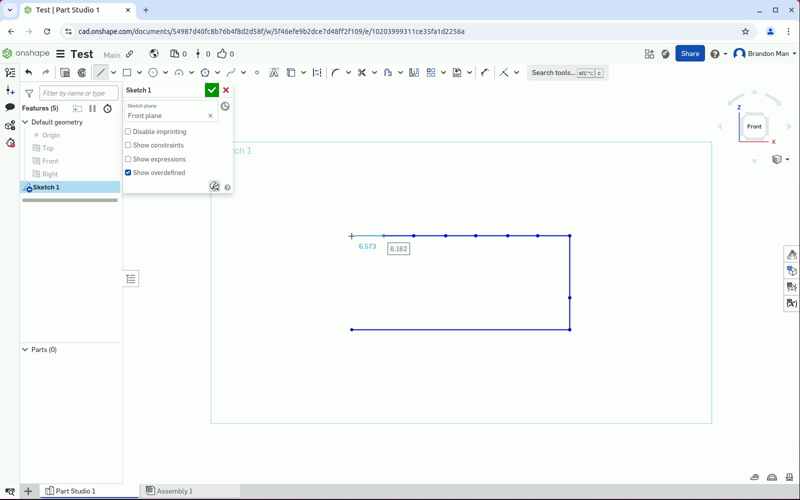
key_up(shift)
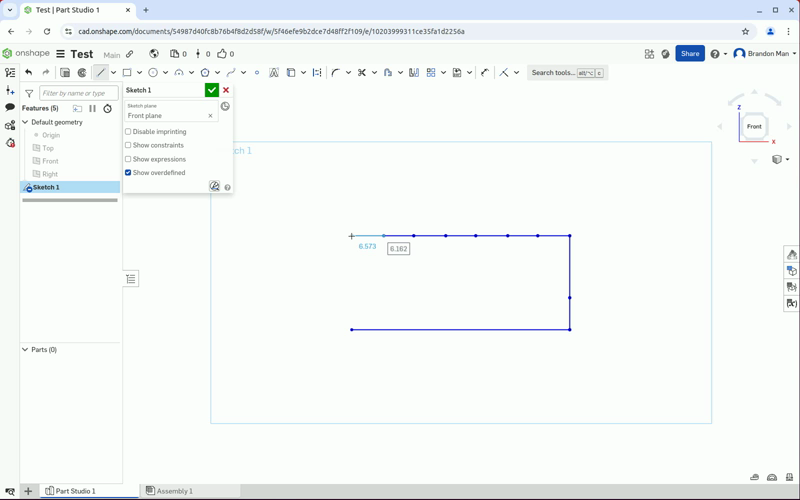
key_down(shift)
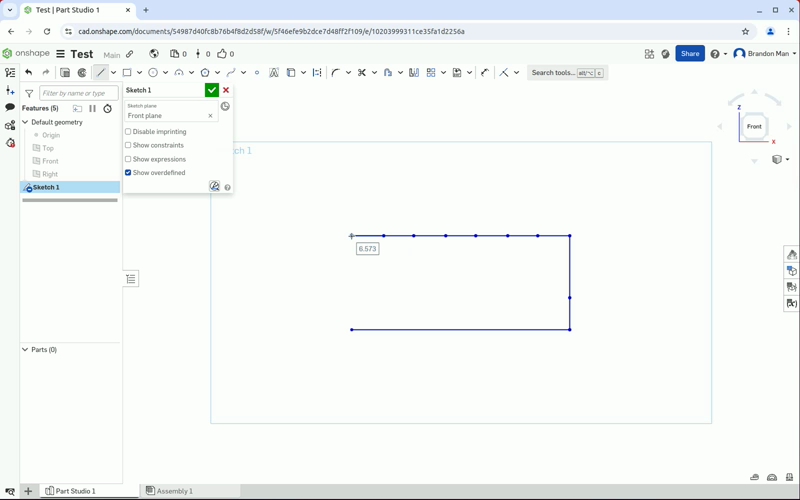
mouse_move(351, 297)
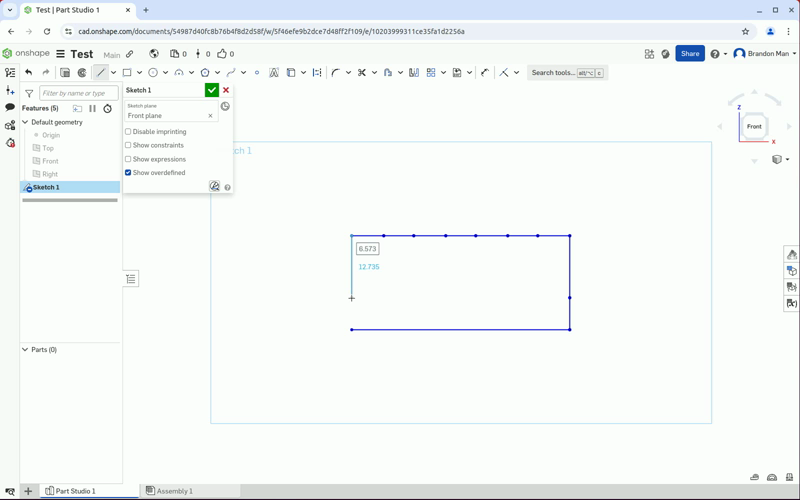
click(351, 297)
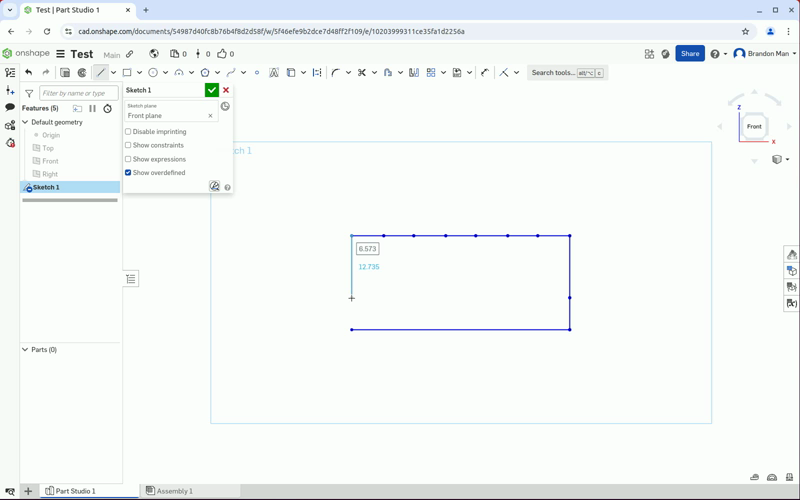
key_up(shift)
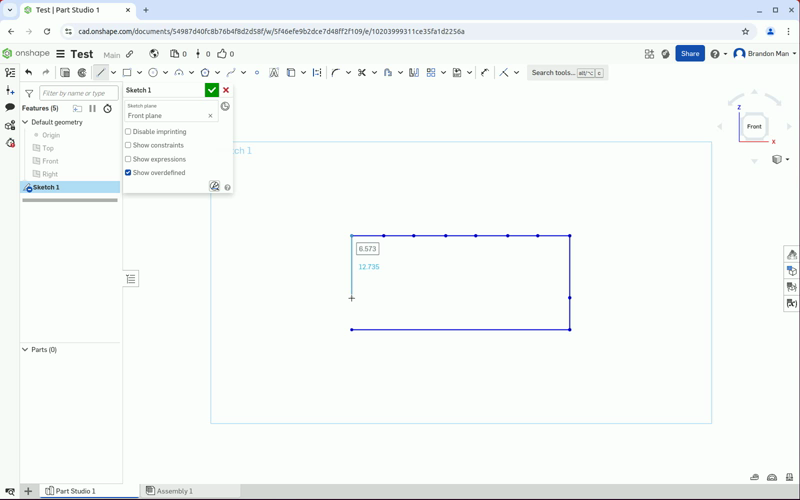
mouse_move(381, 297)
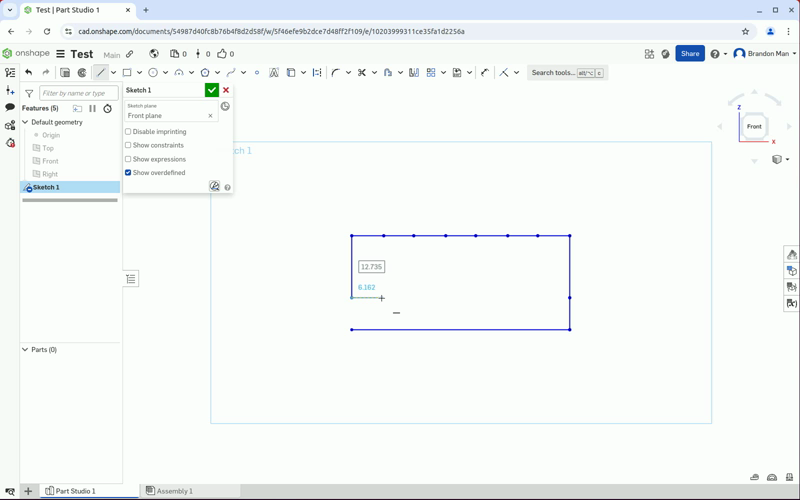
key_down(shift)
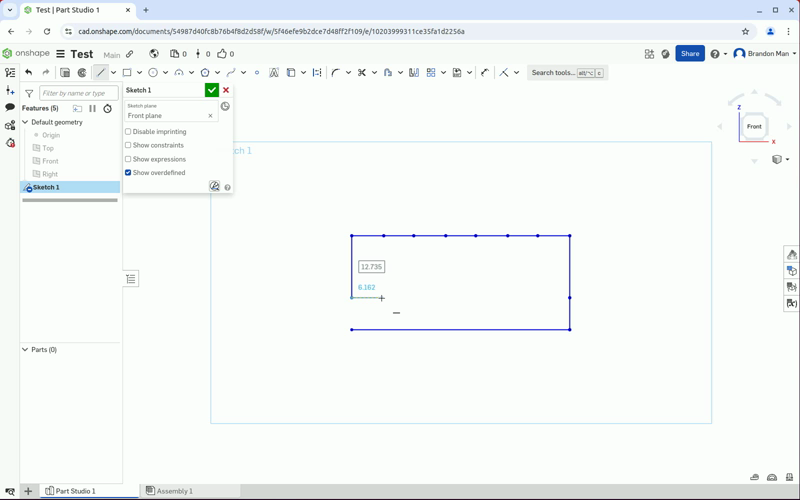
mouse_move(351, 329)
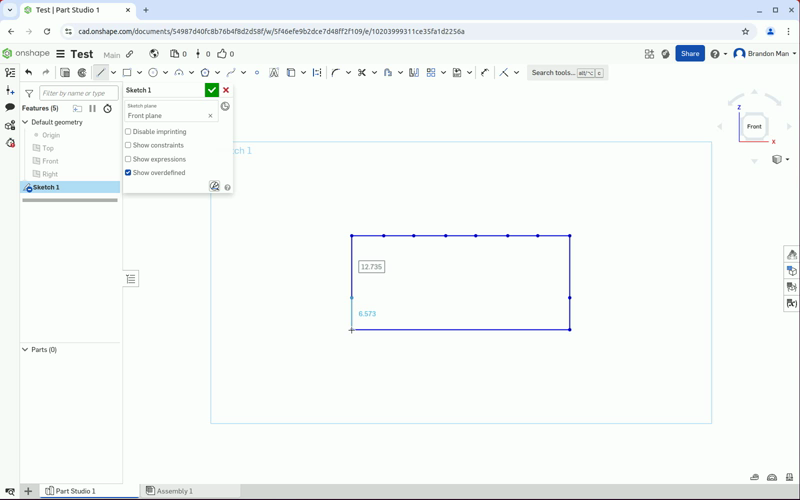
key_up(shift)
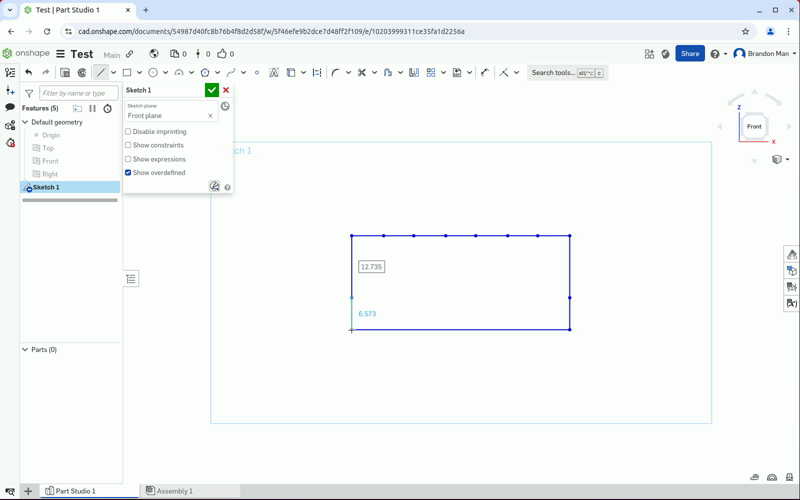
click(351, 329)
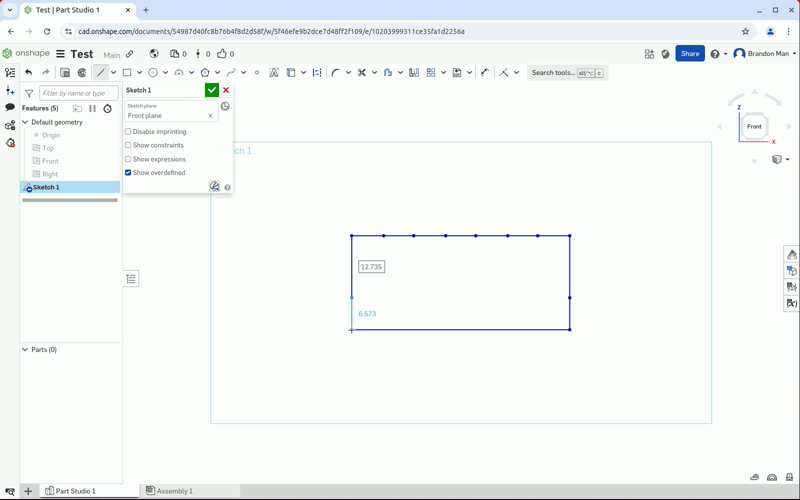
key(esc)
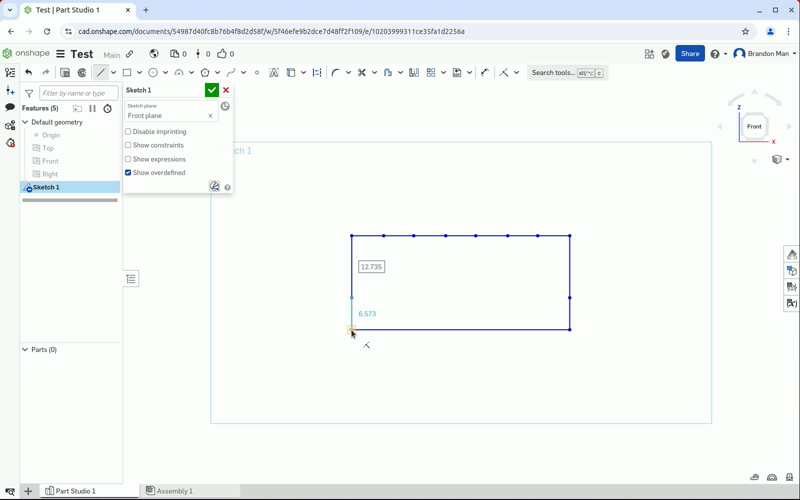
key(l)
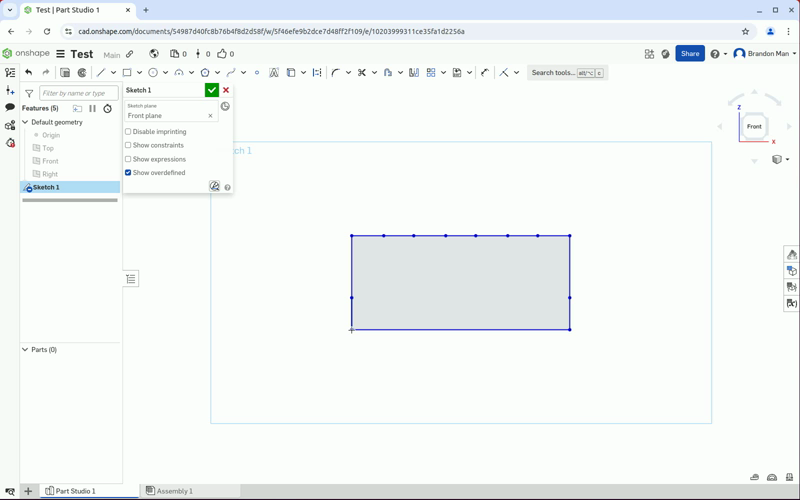
key_down(shift)
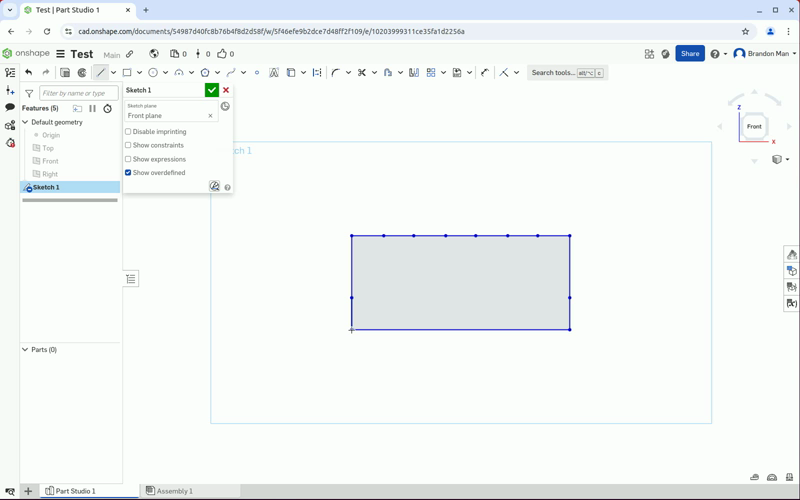
mouse_move(383, 274)
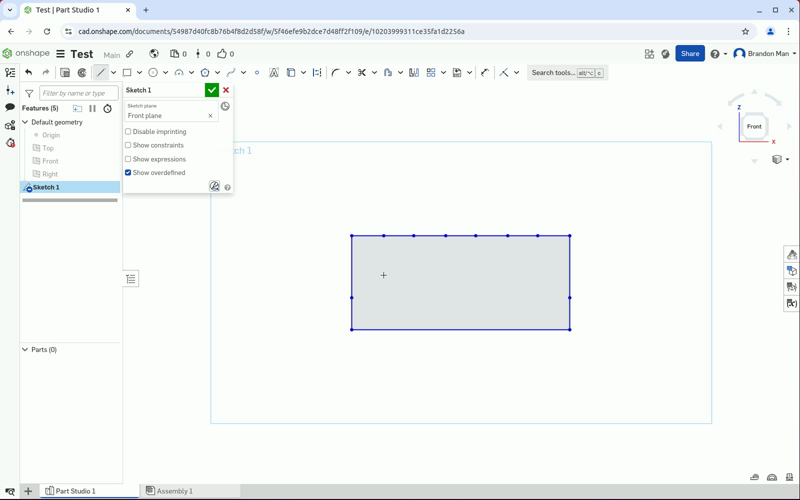
click(383, 274)
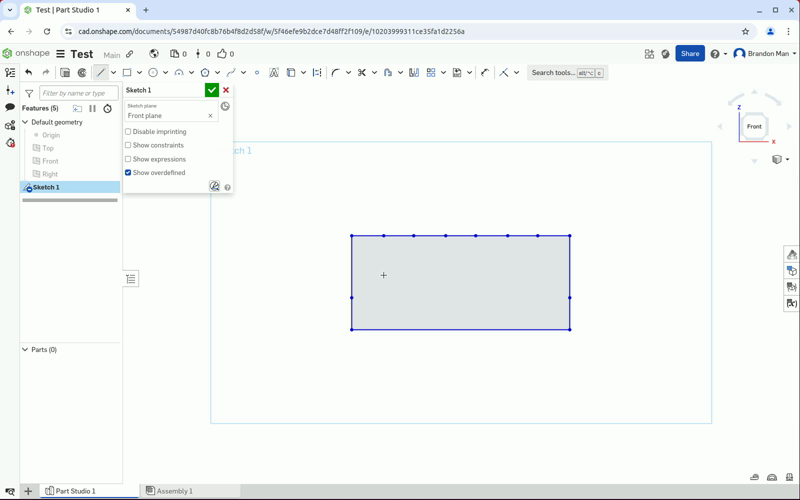
key_up(shift)
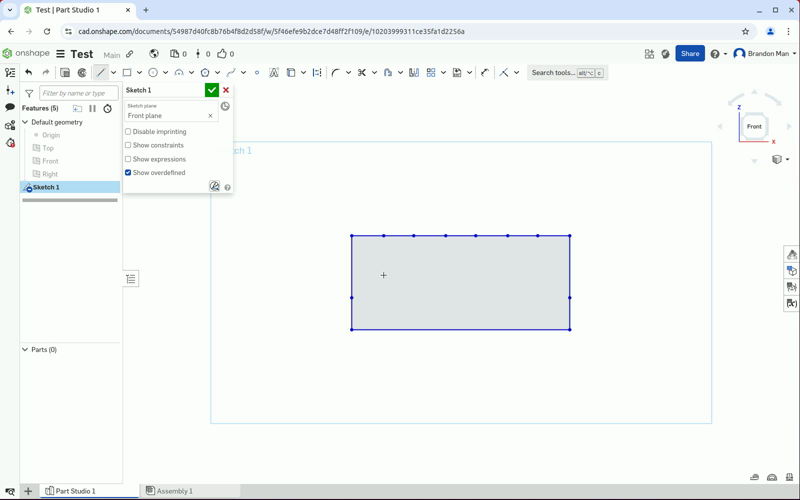
key_down(shift)
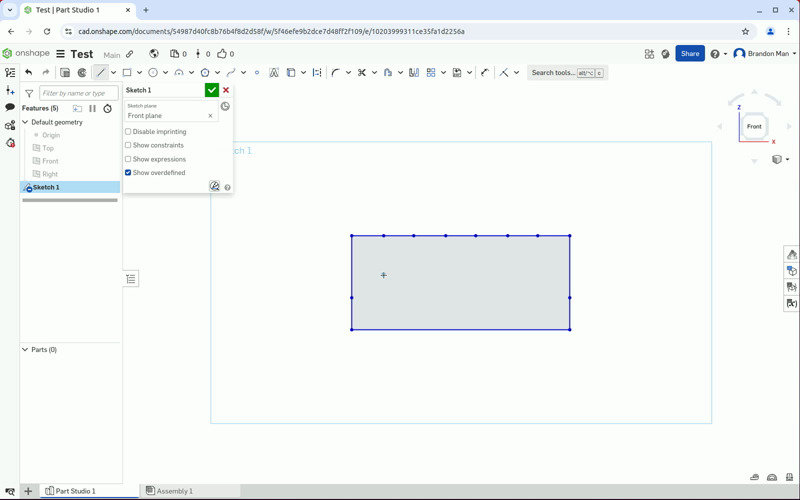
mouse_move(414, 274)
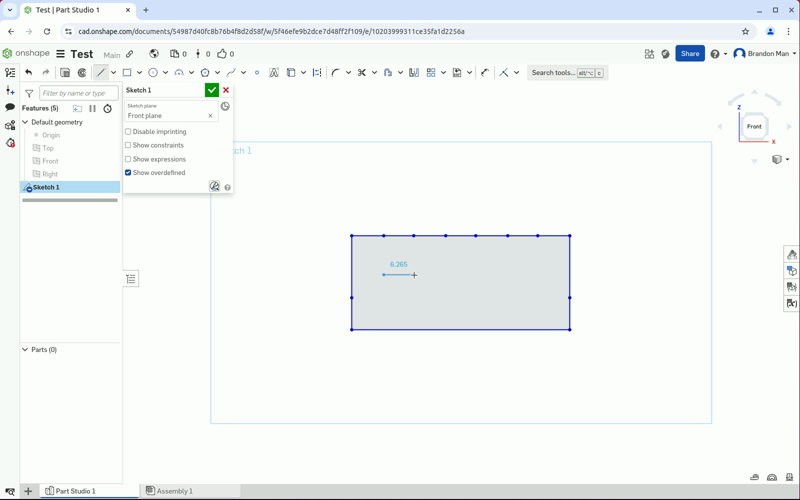
mouse_move(413, 274)
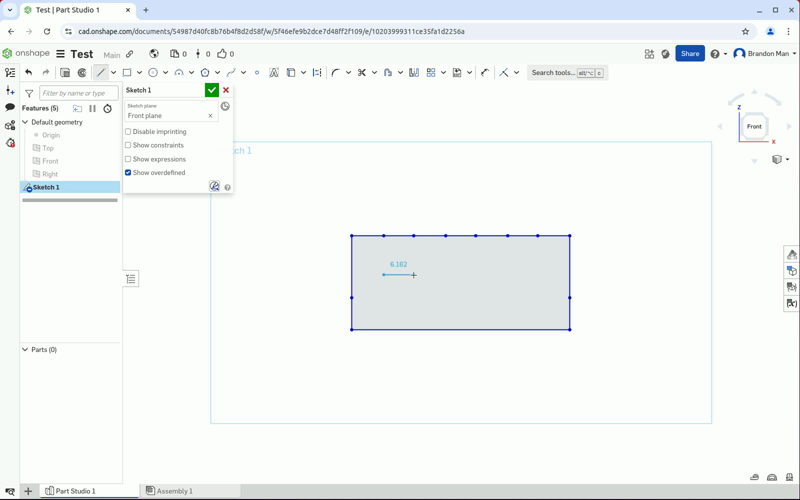
click(413, 274)
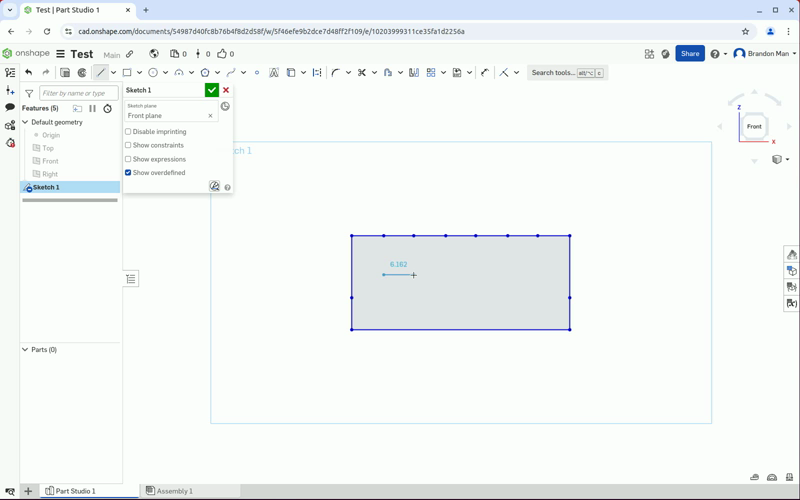
key_up(shift)
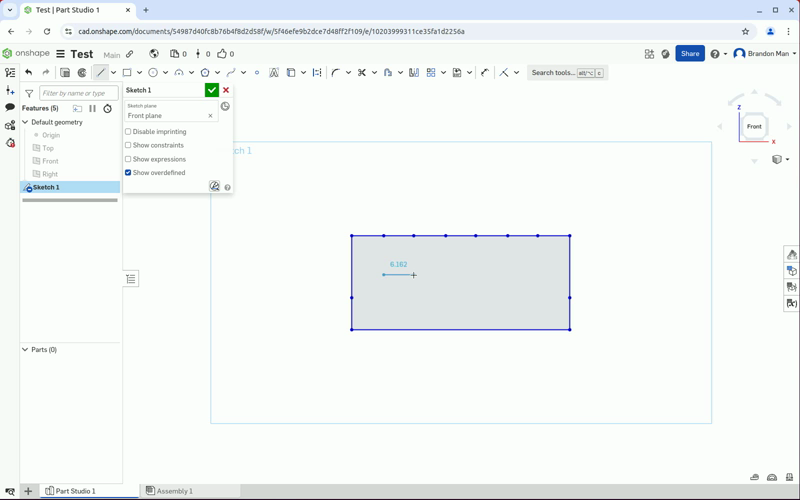
key_down(shift)
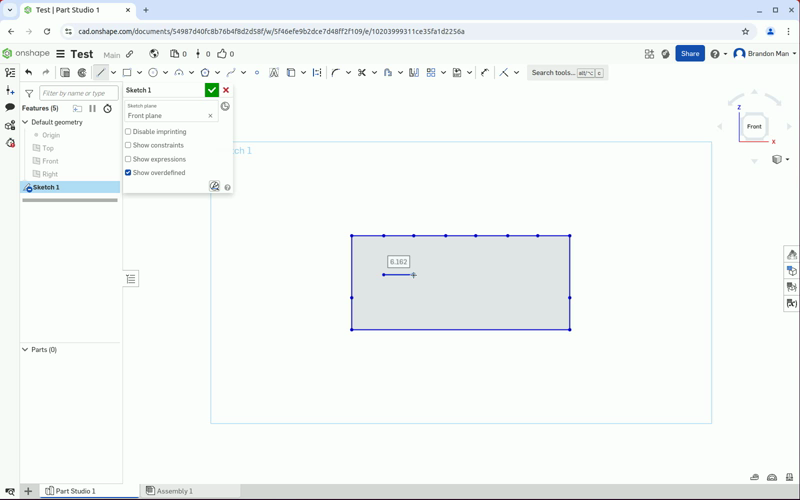
mouse_move(443, 274)
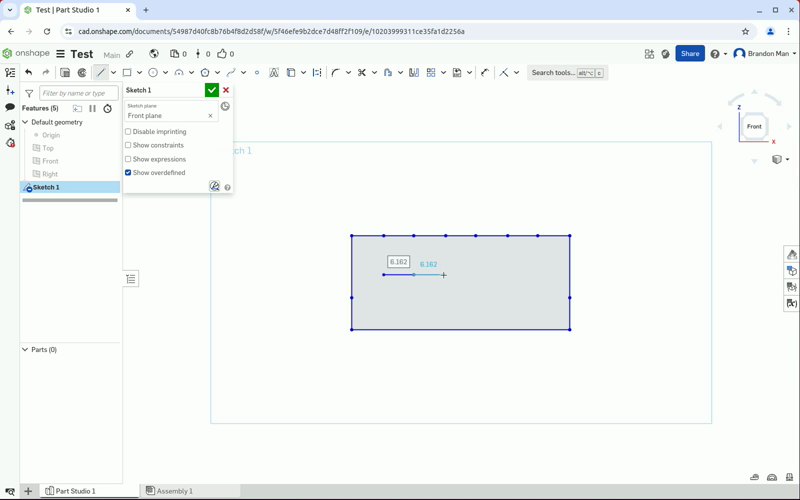
mouse_move(413, 272)
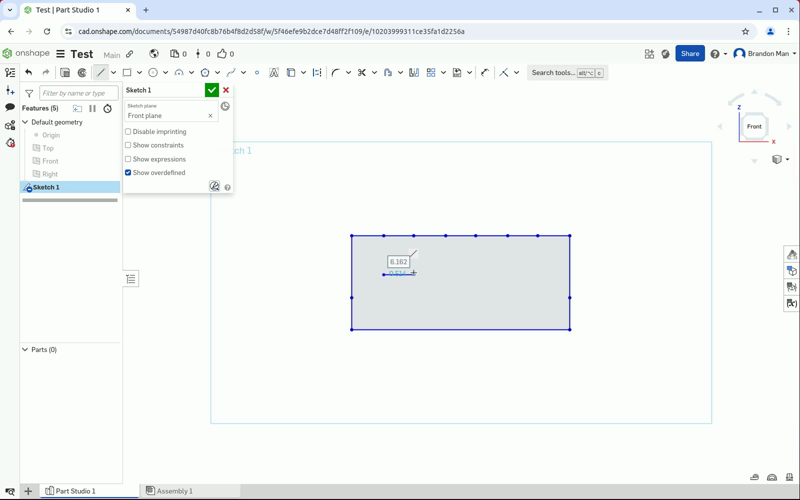
scroll(6)
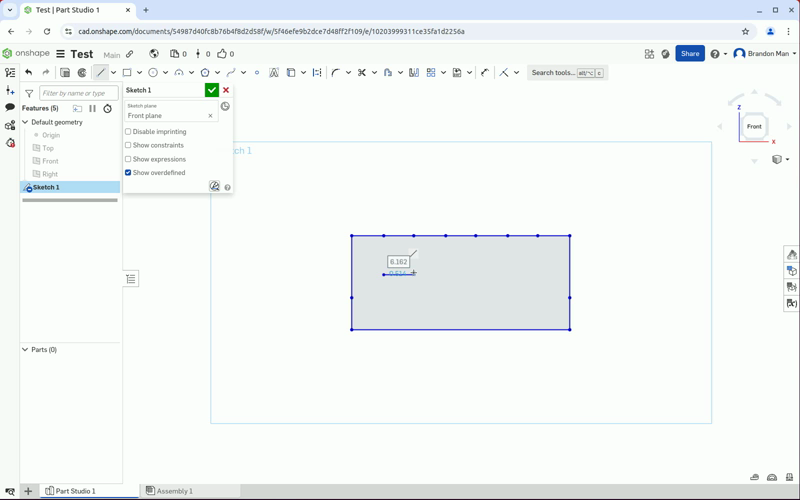
scroll(6)
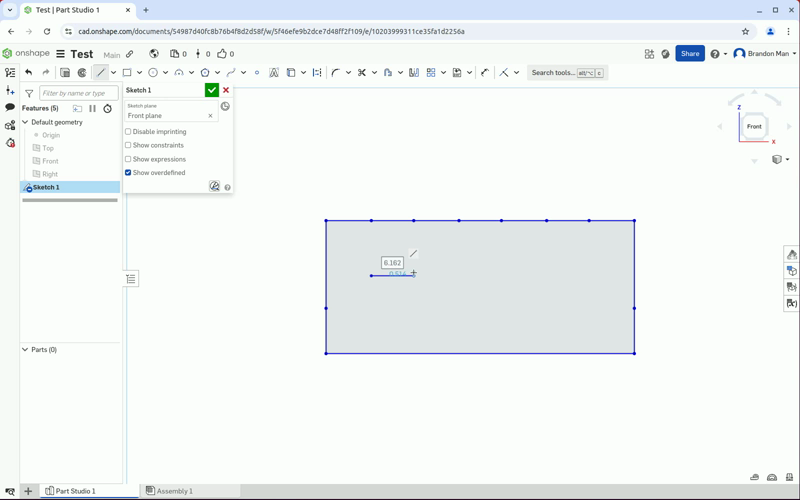
scroll(6)
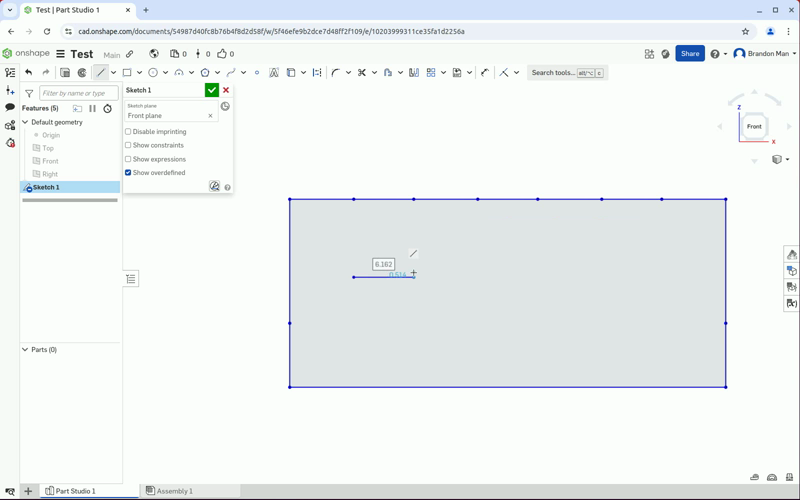
scroll(6)
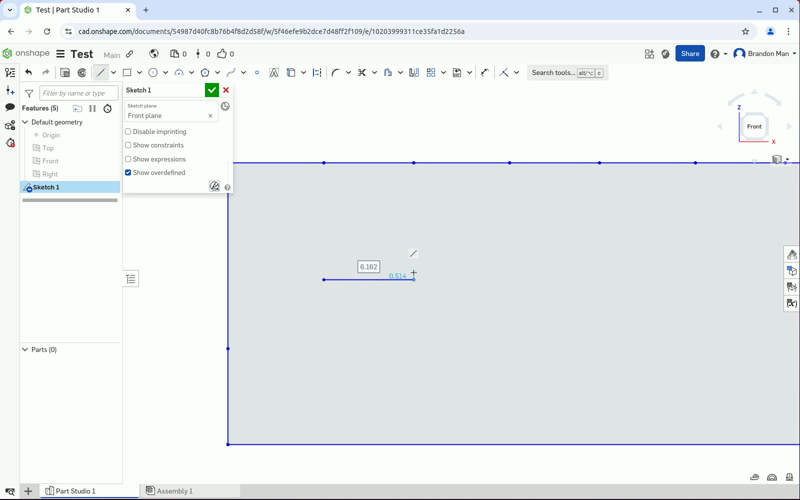
scroll(6)
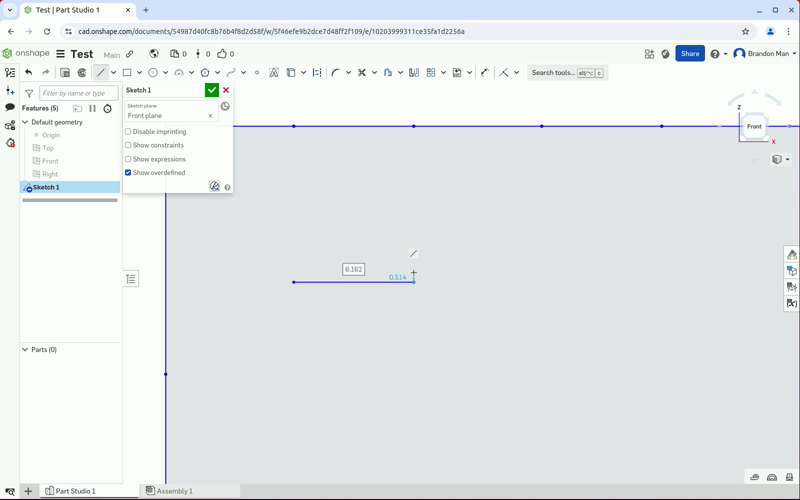
scroll(6)
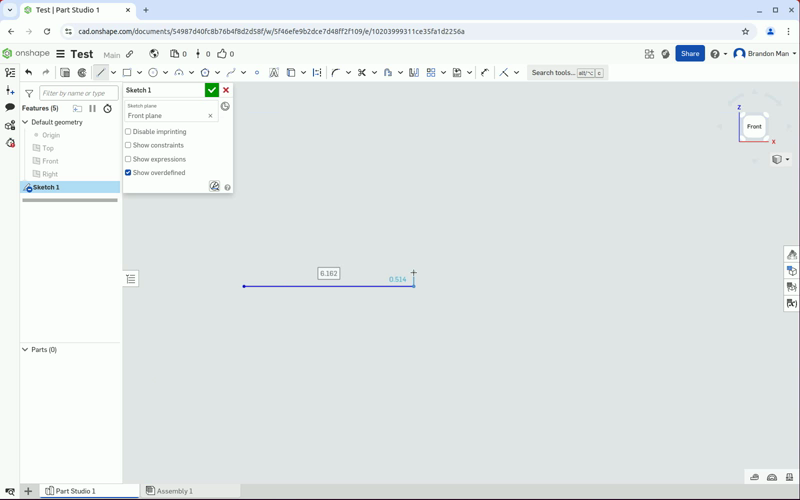
scroll(6)
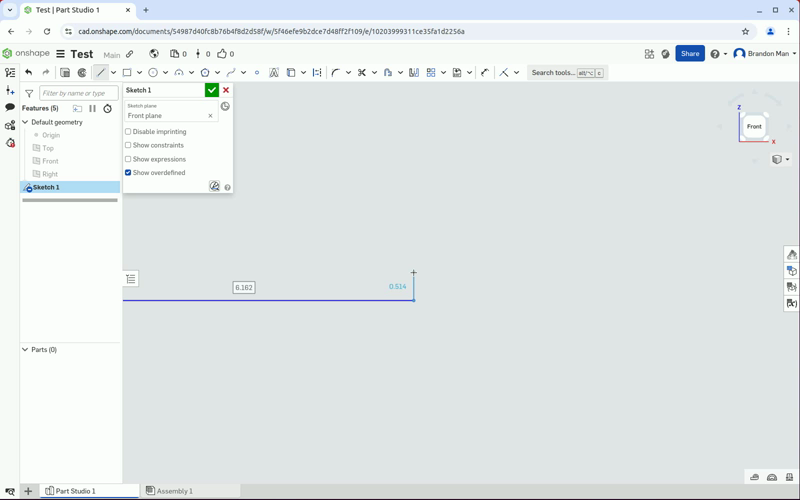
click(413, 272)
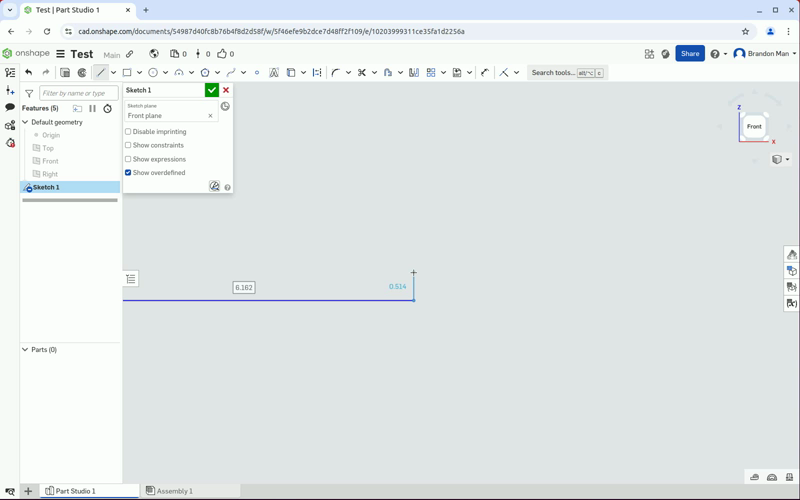
scroll(-6)
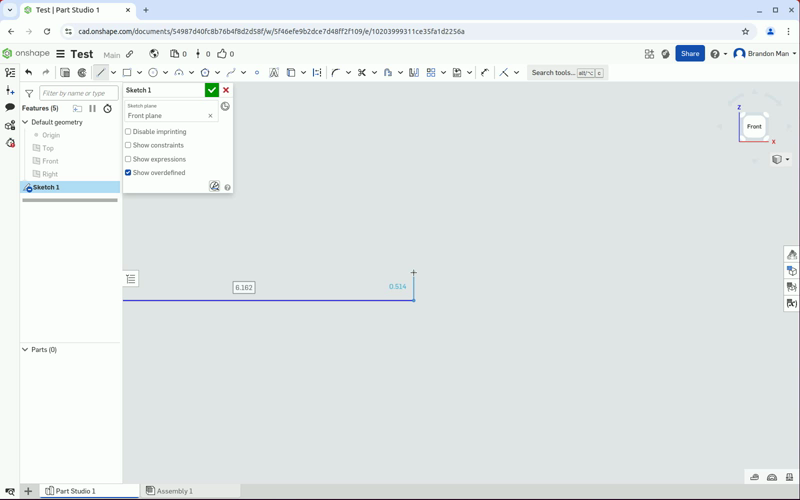
scroll(-6)
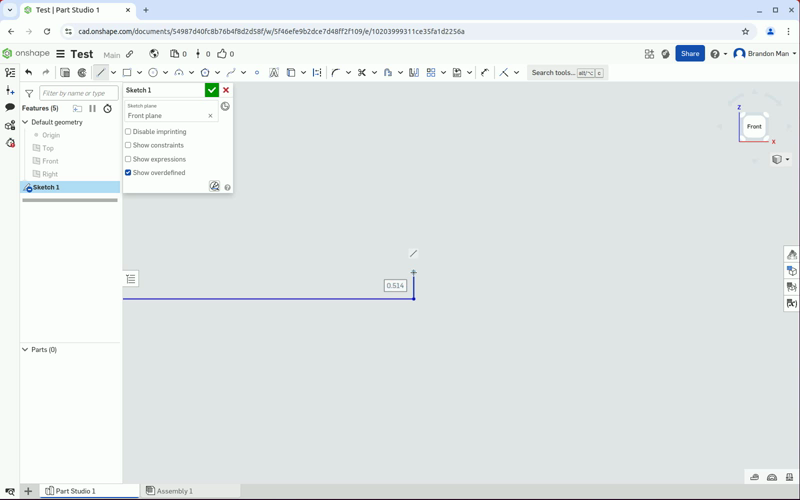
scroll(-6)
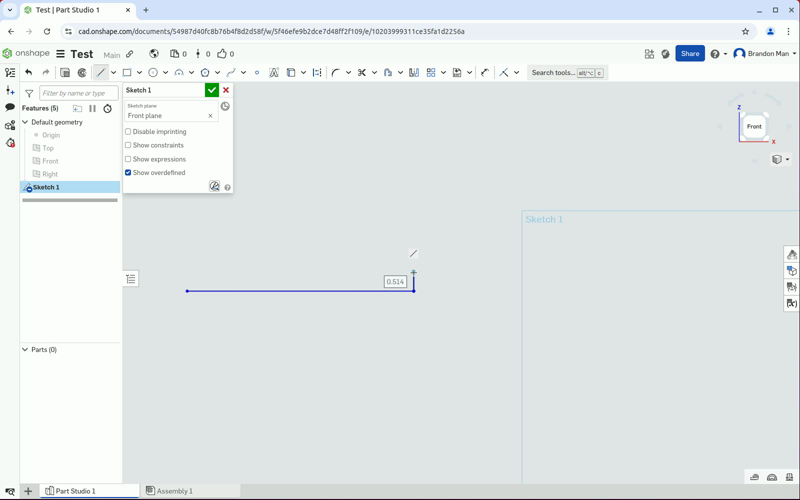
scroll(-6)
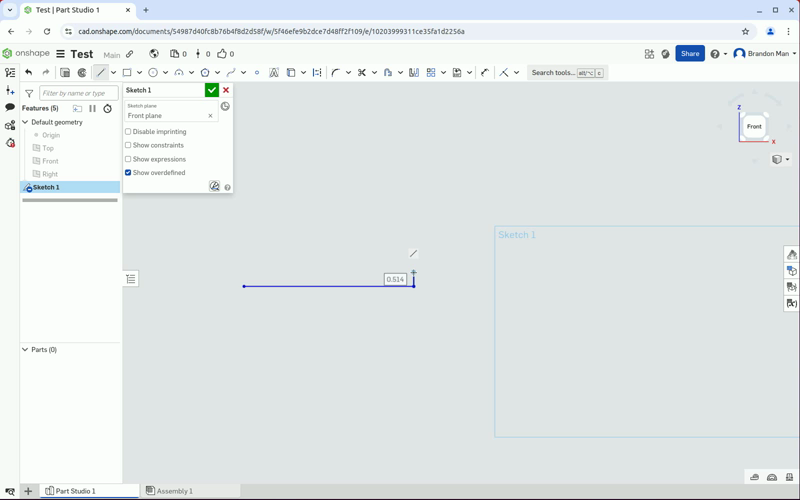
scroll(-6)
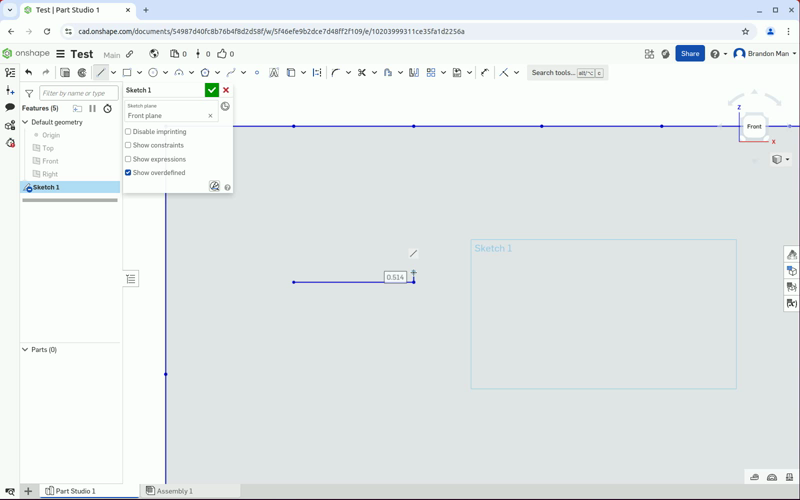
scroll(-6)
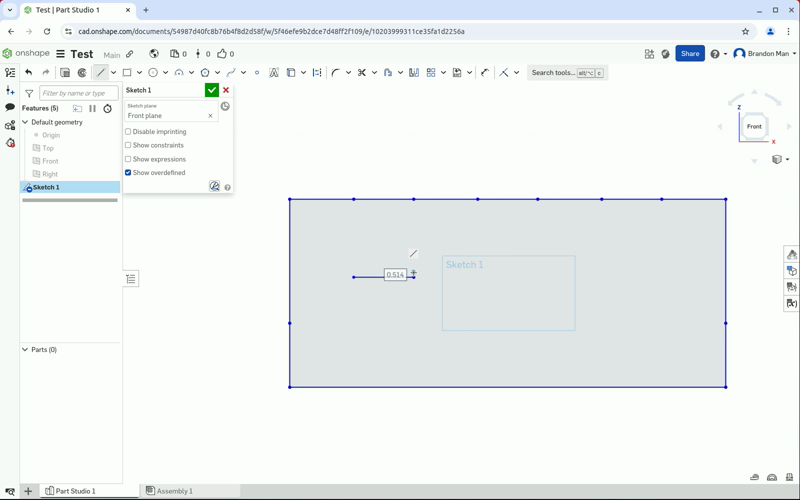
scroll(-6)
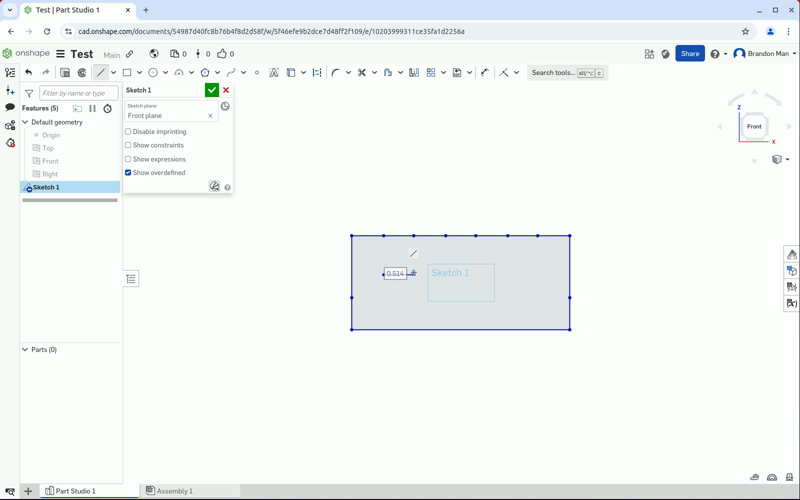
key_up(shift)
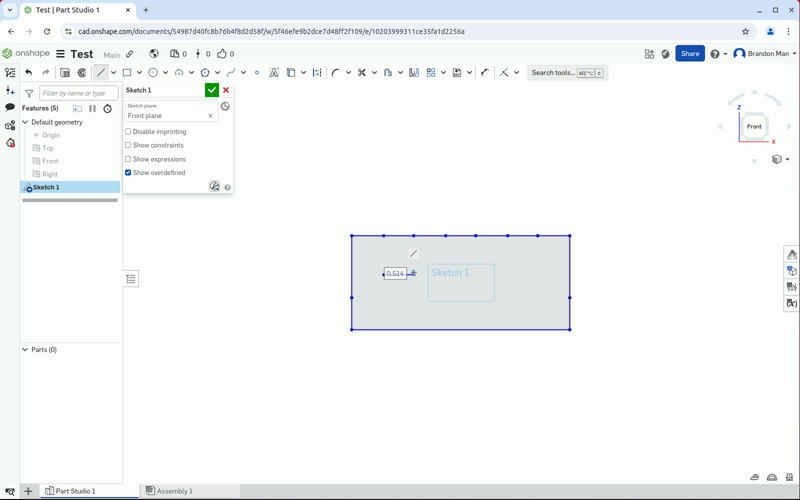
key_down(shift)
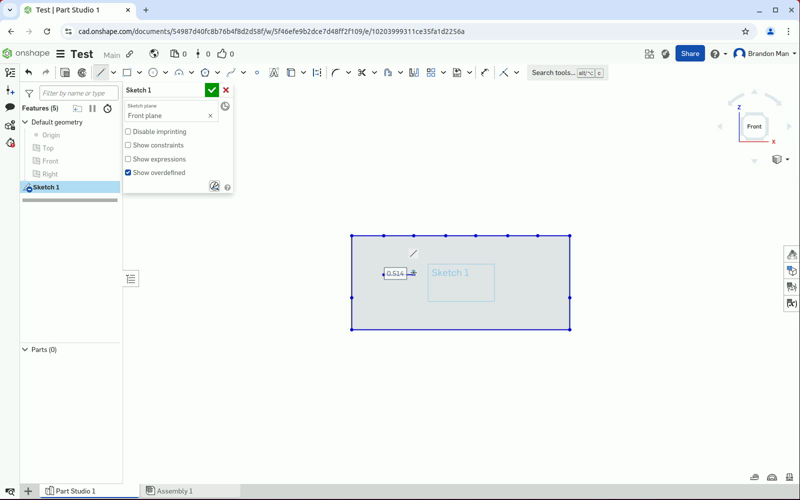
mouse_move(443, 272)
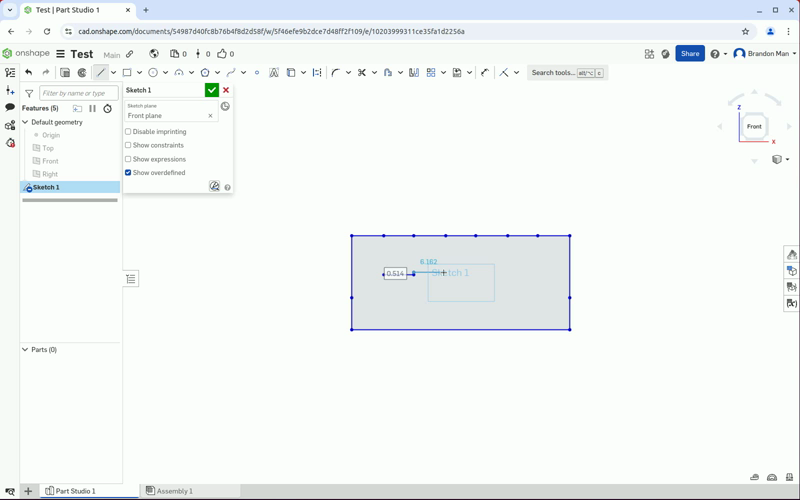
mouse_move(383, 272)
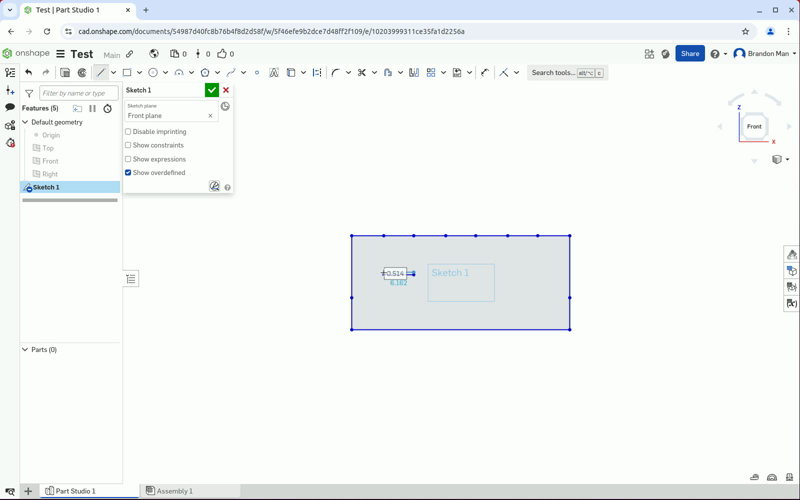
scroll(6)
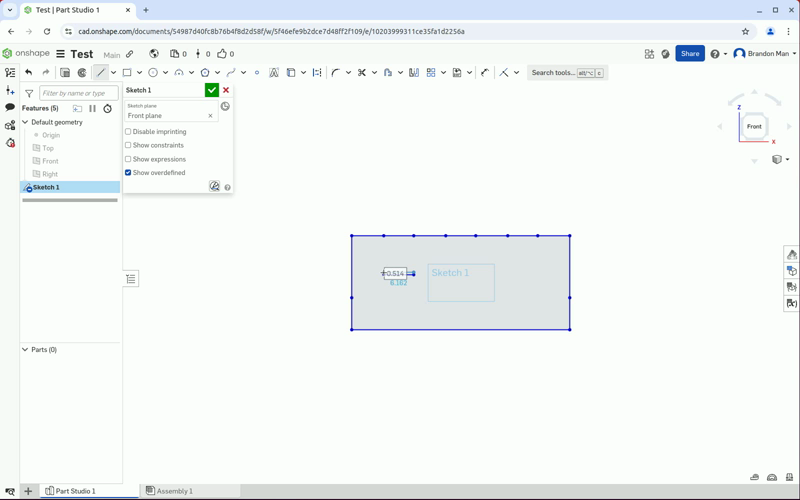
scroll(6)
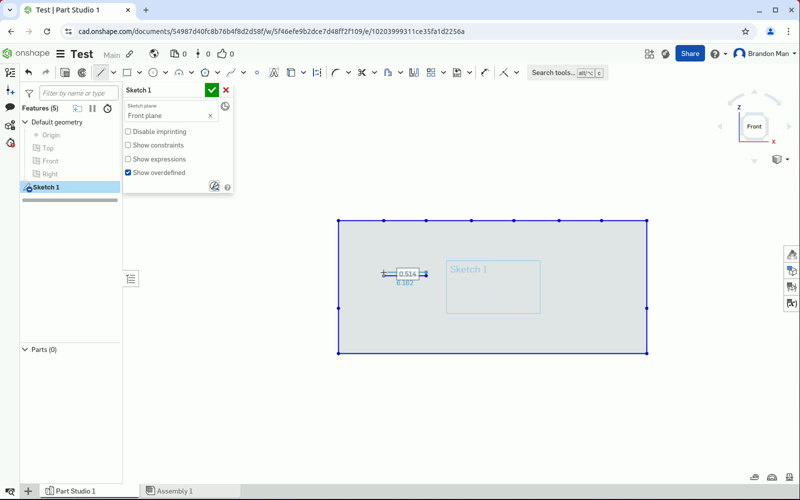
scroll(6)
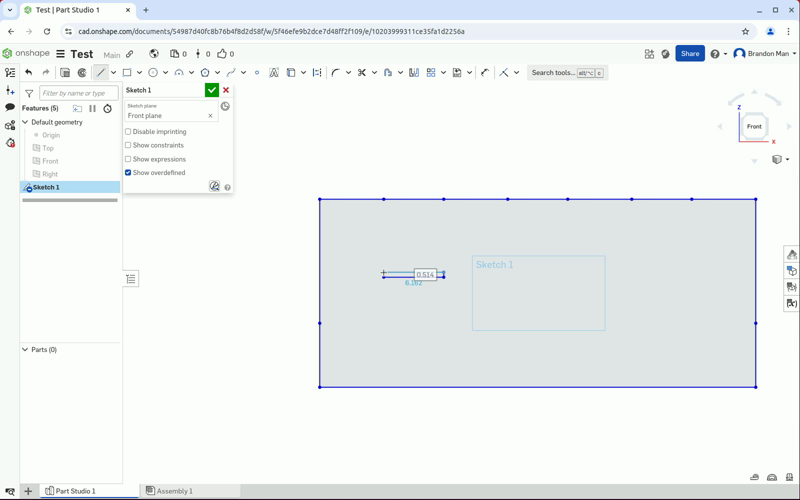
scroll(6)
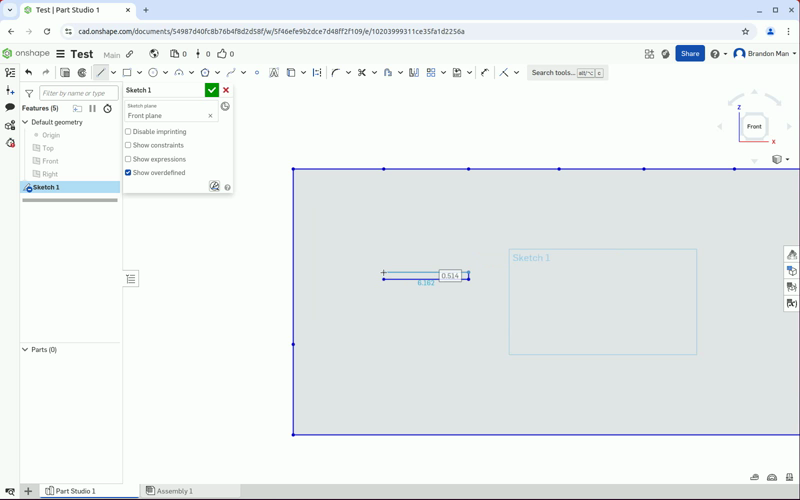
scroll(6)
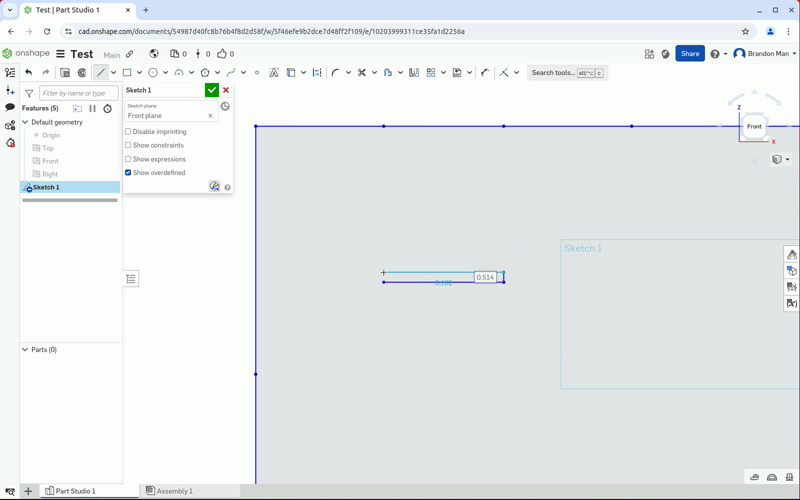
scroll(6)
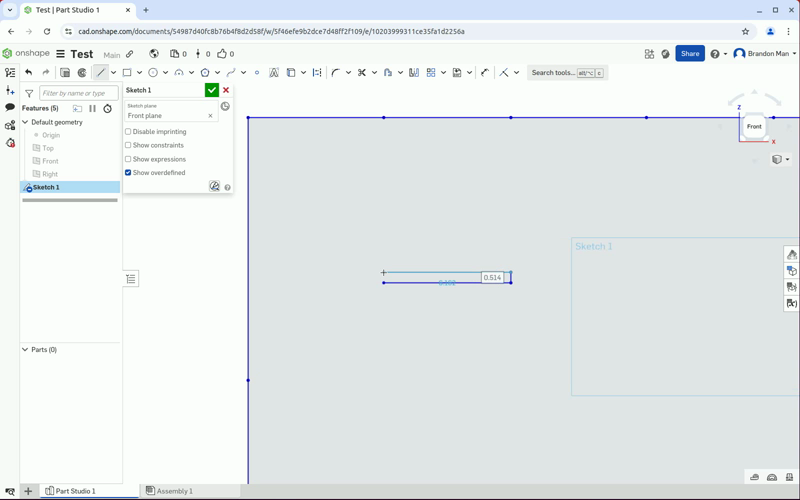
scroll(6)
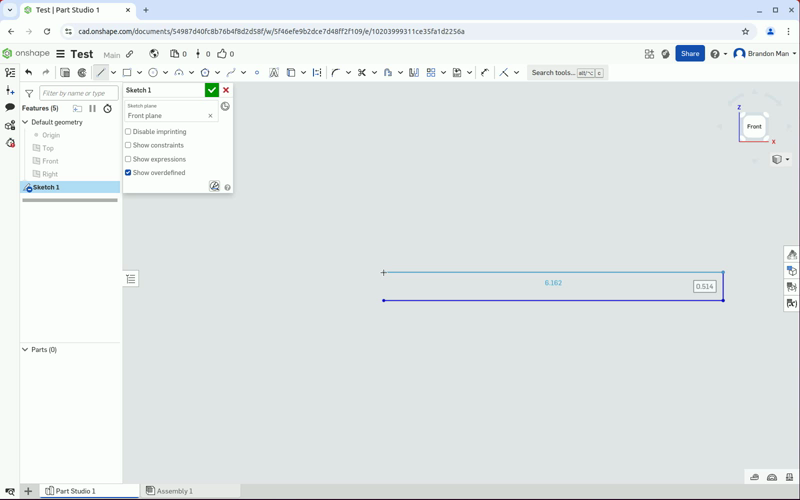
click(383, 272)
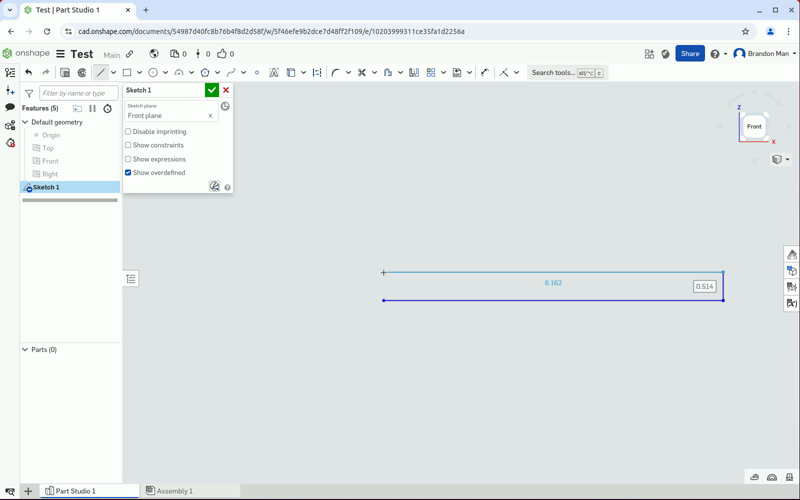
scroll(-6)
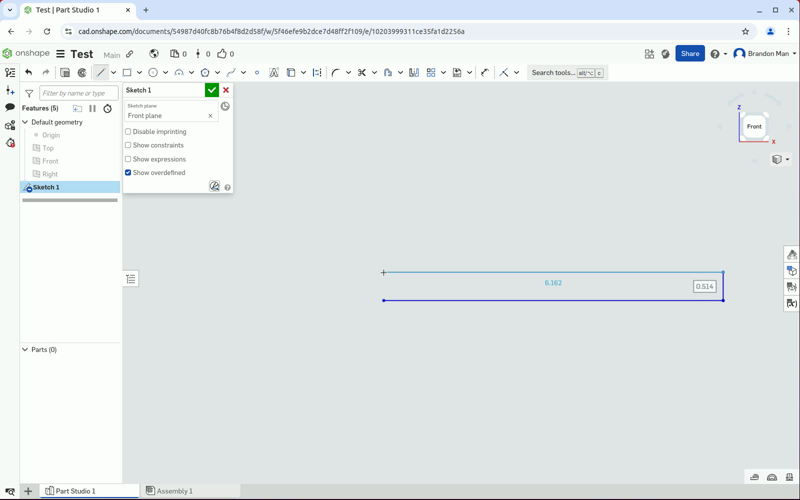
scroll(-6)
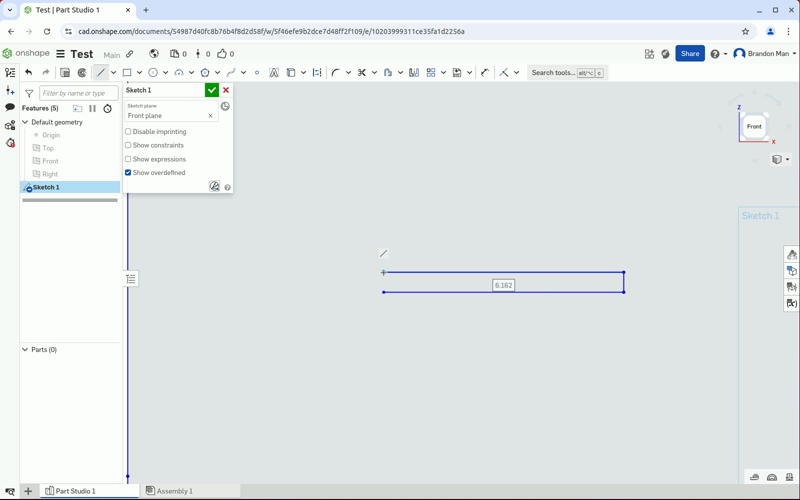
scroll(-6)
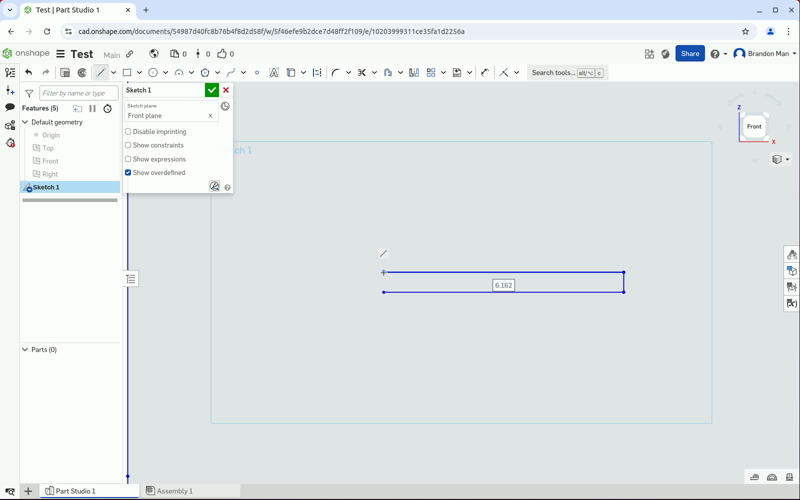
scroll(-6)
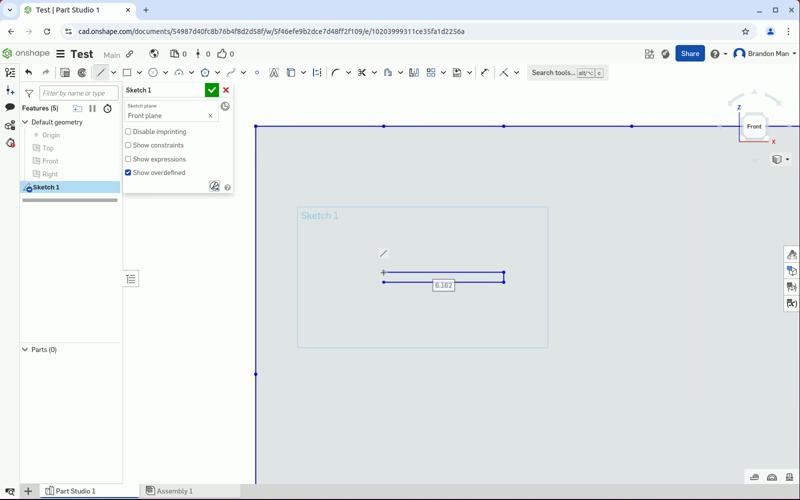
scroll(-6)
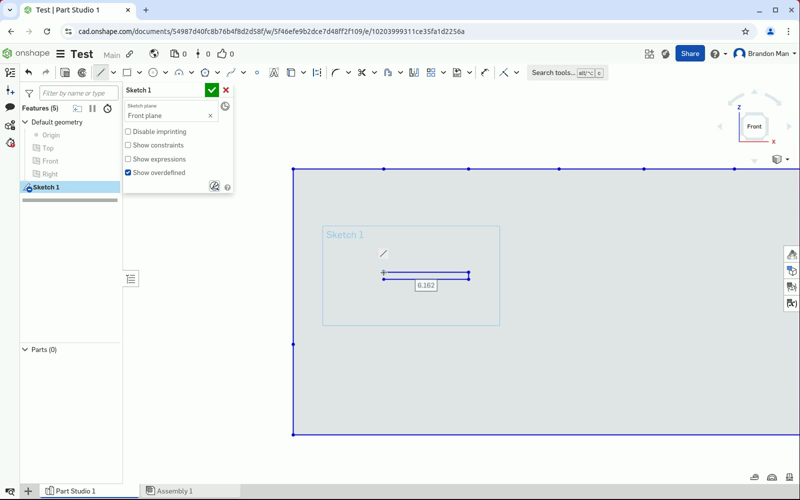
scroll(-6)
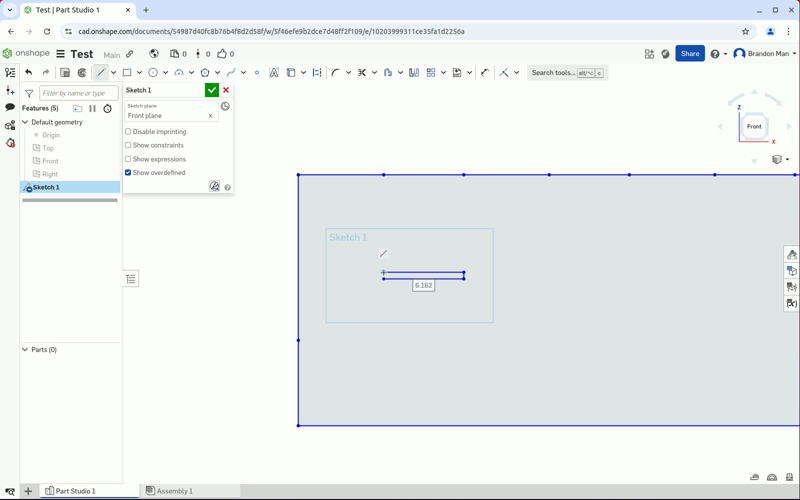
scroll(-6)
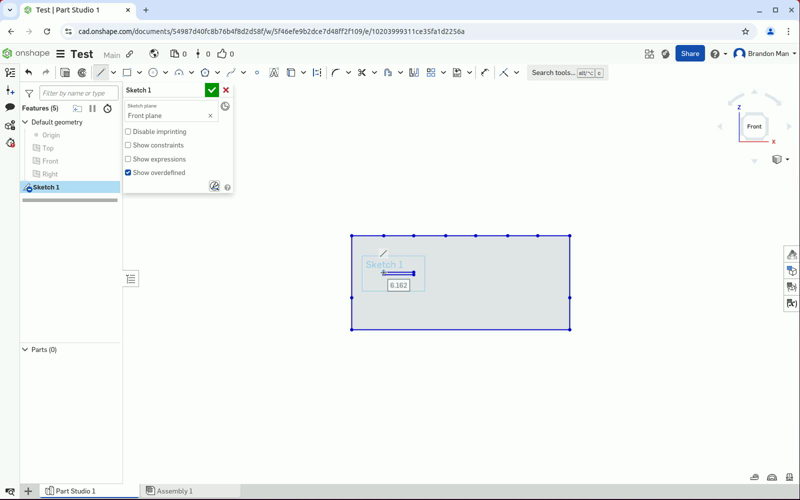
key_up(shift)
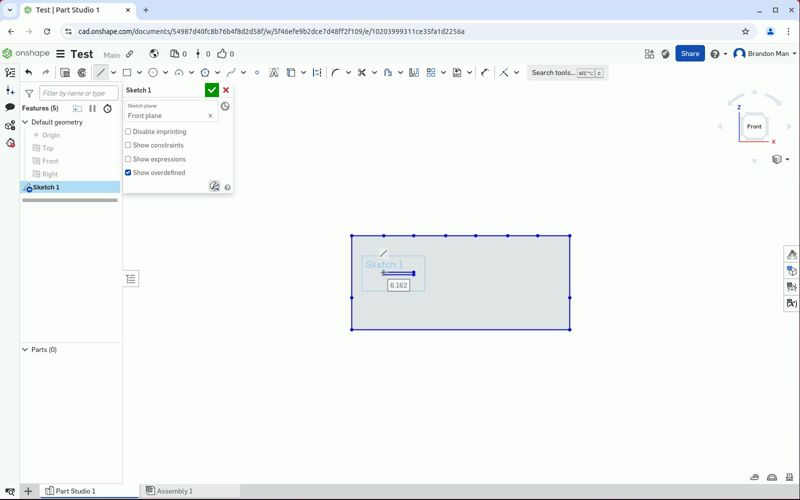
mouse_move(414, 272)
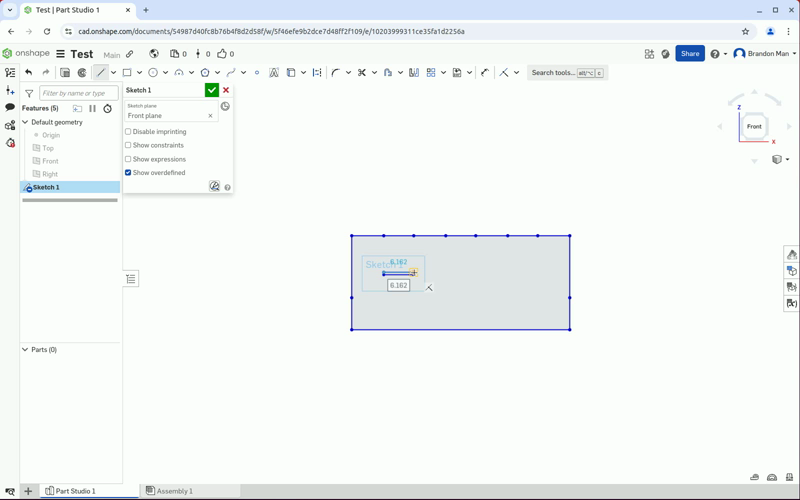
key_down(shift)
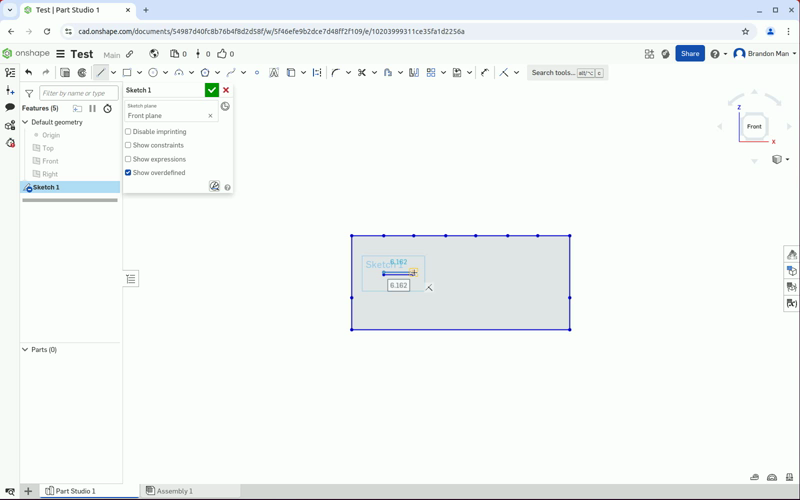
mouse_move(383, 274)
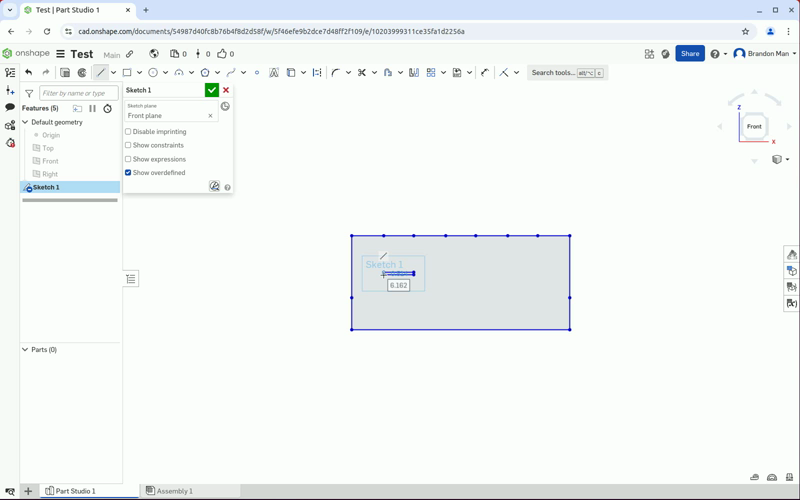
scroll(6)
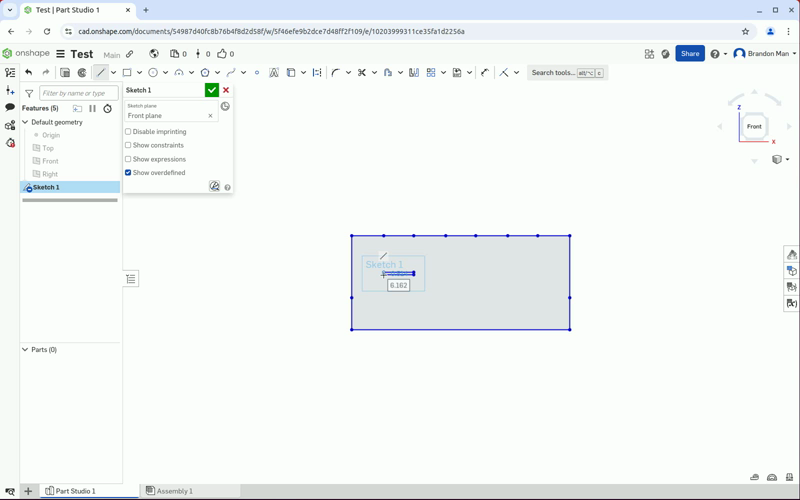
scroll(6)
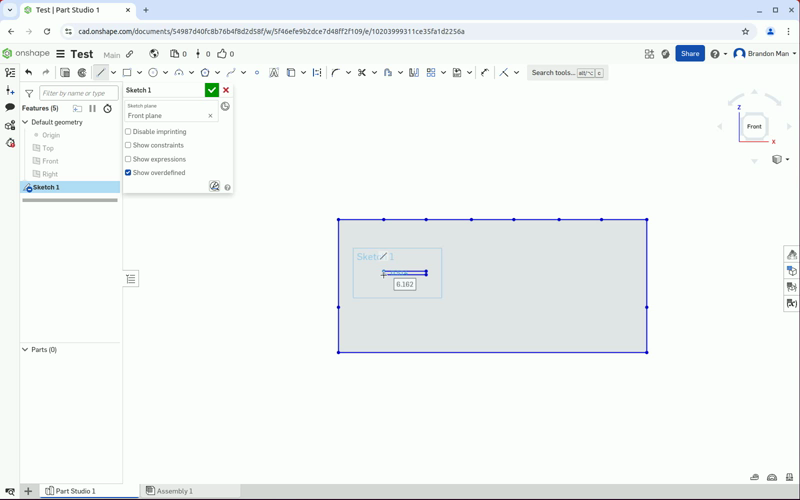
scroll(6)
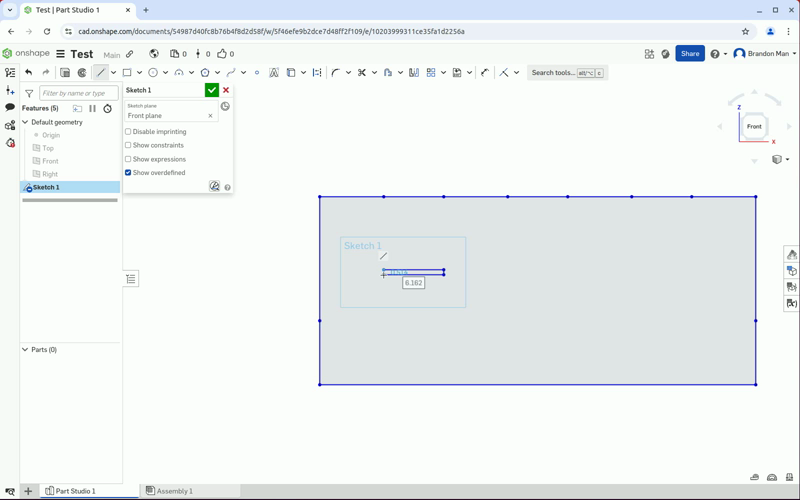
scroll(6)
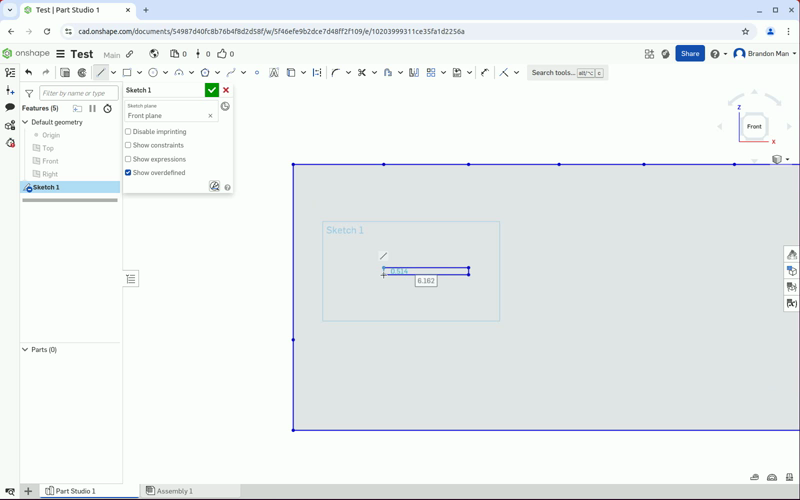
scroll(6)
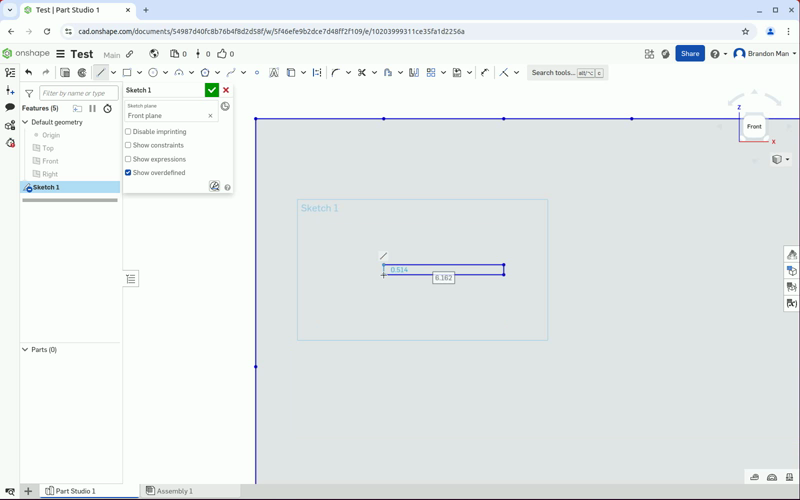
scroll(6)
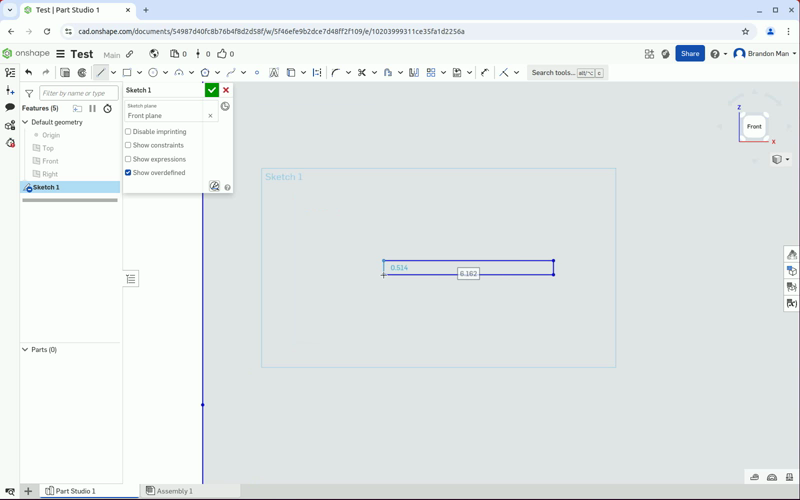
scroll(6)
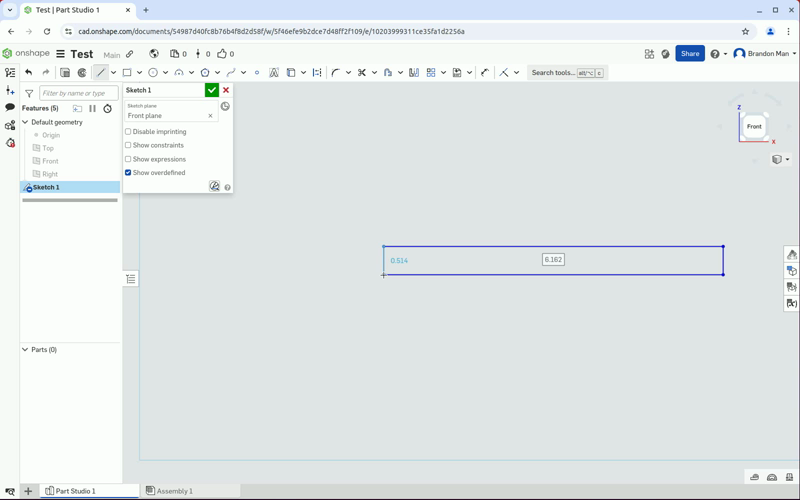
key_up(shift)
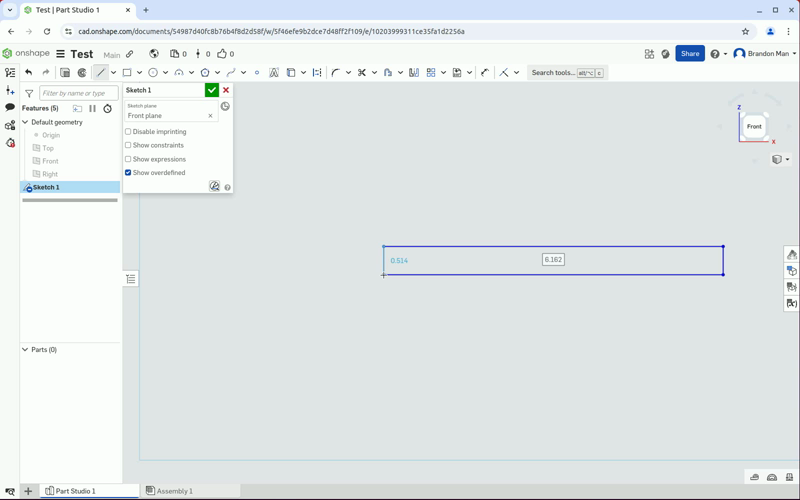
click(383, 274)
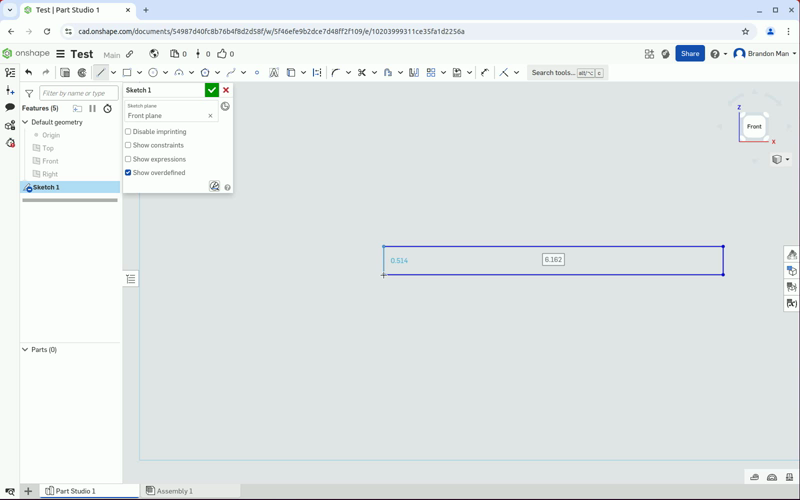
scroll(-6)
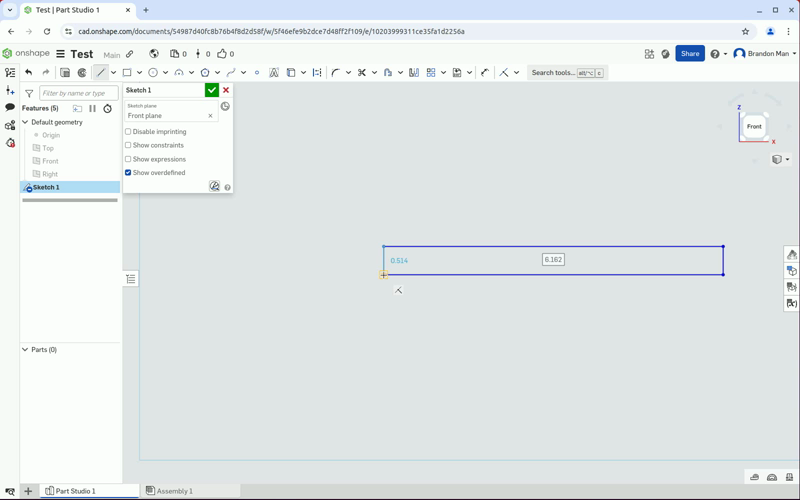
scroll(-6)
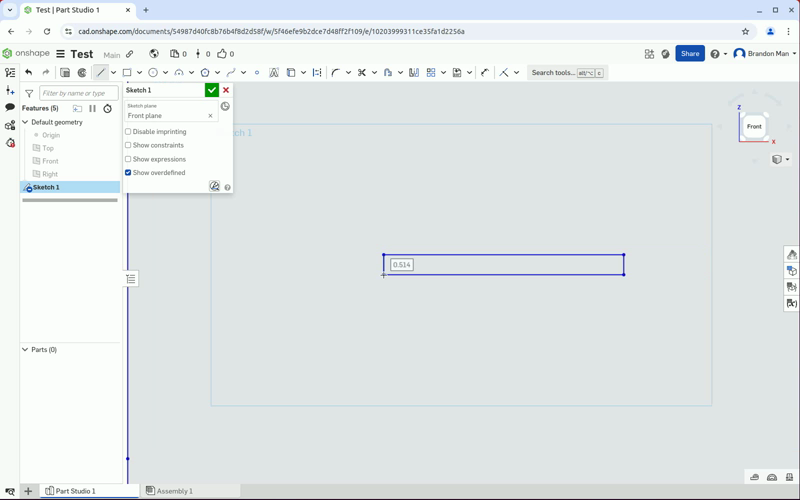
scroll(-6)
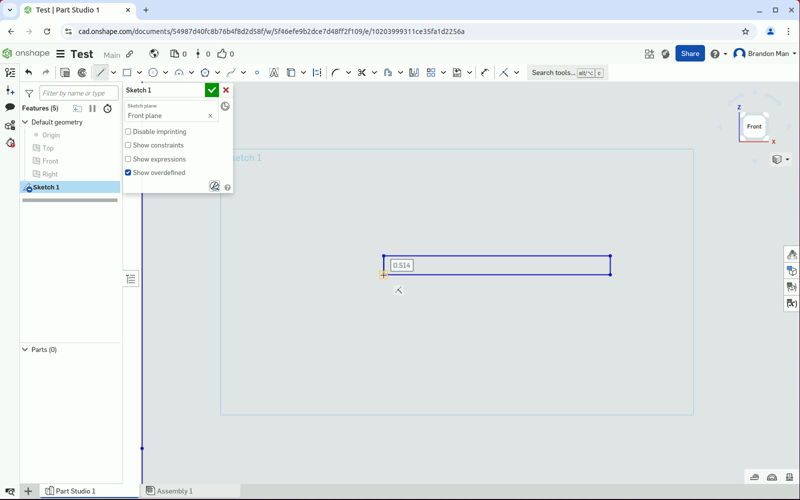
scroll(-6)
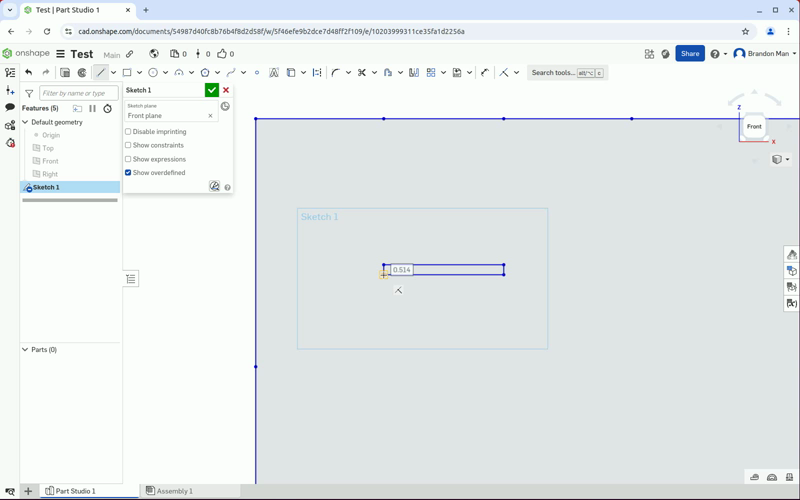
scroll(-6)
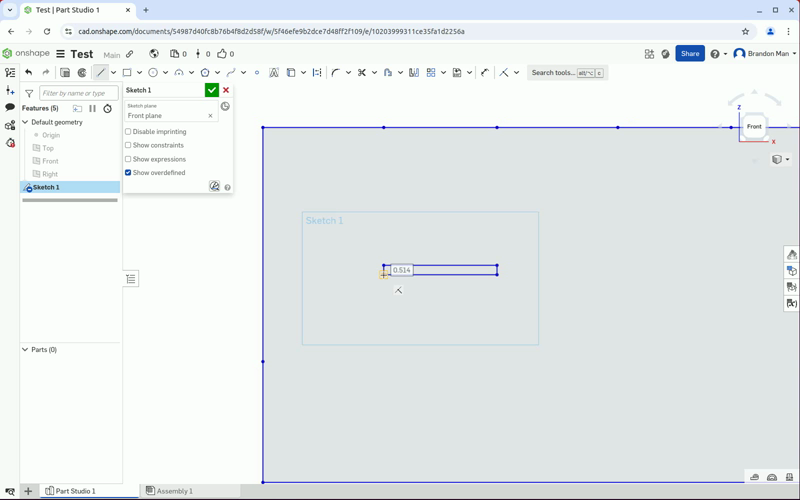
scroll(-6)
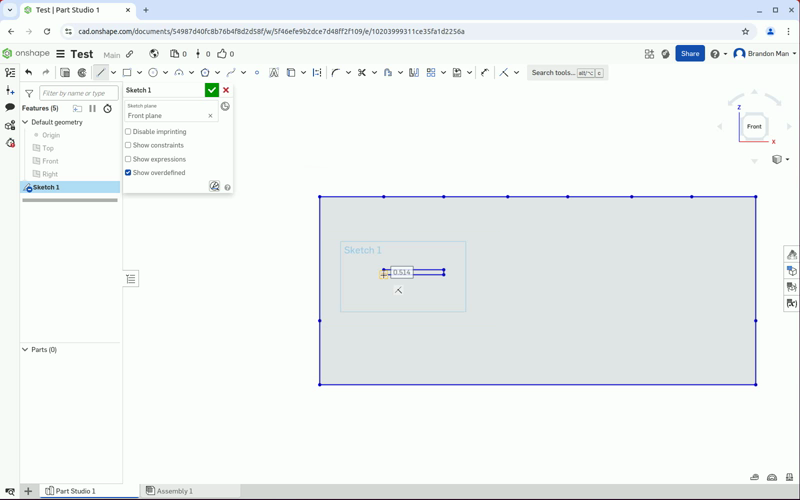
scroll(-6)
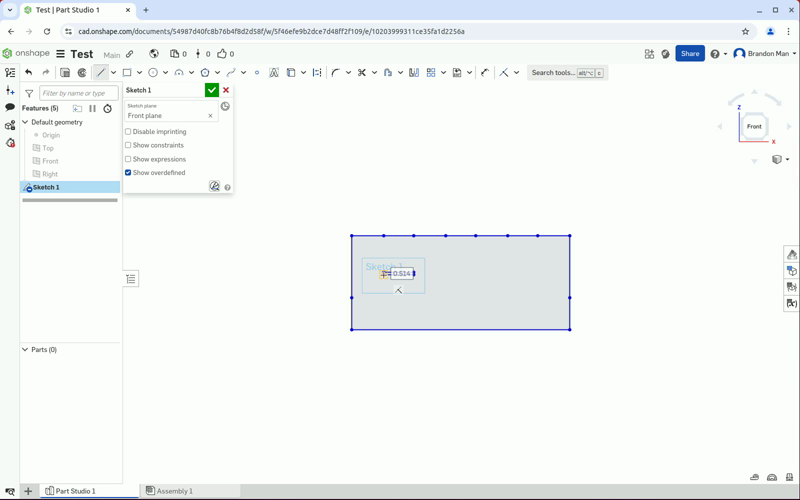
key(esc)
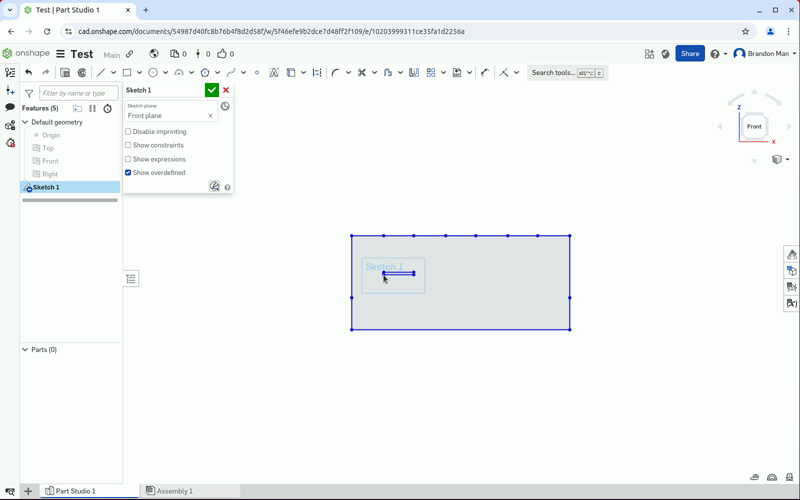
key(l)
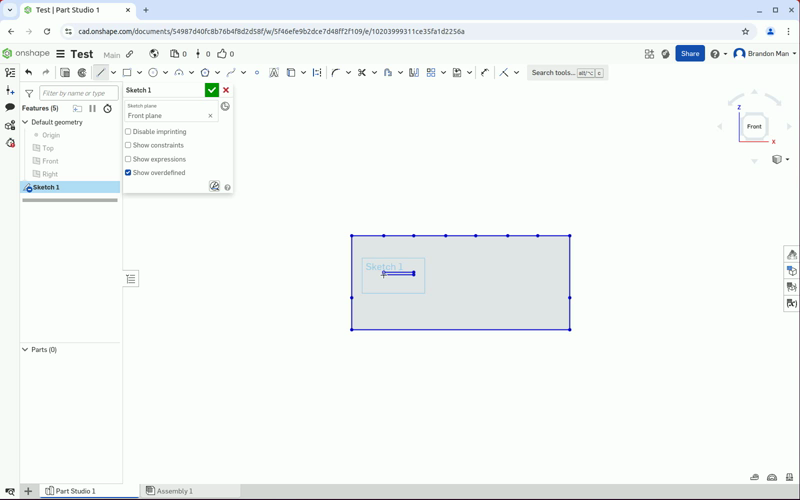
key_down(shift)
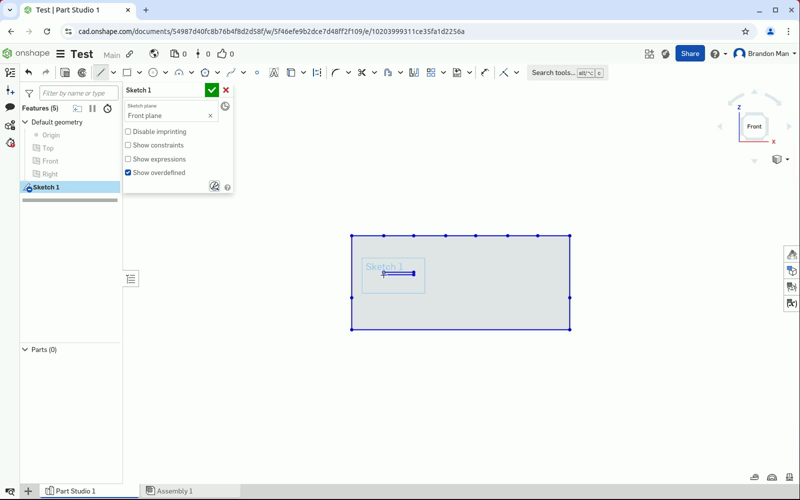
mouse_move(445, 274)
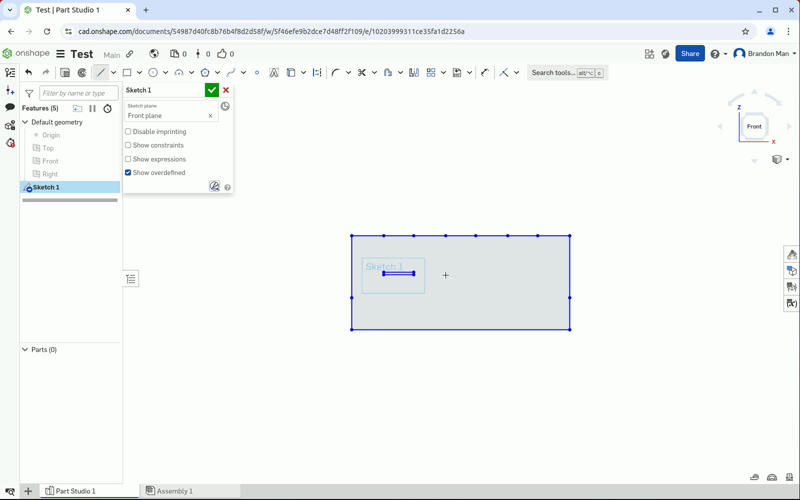
click(445, 274)
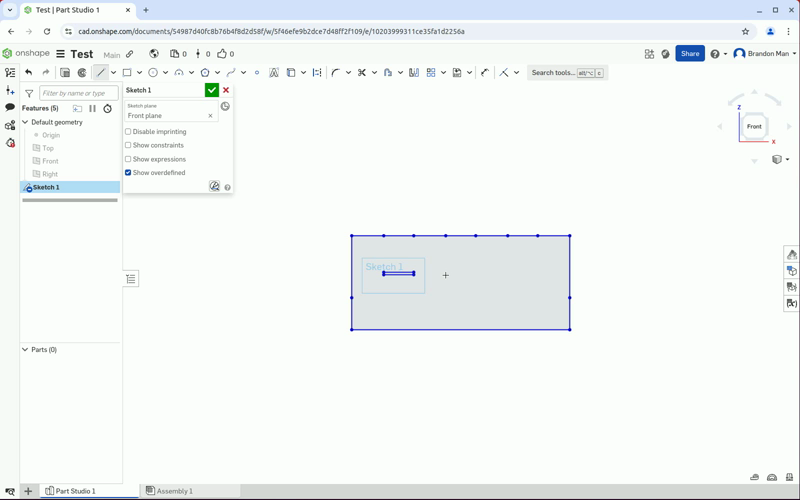
key_up(shift)
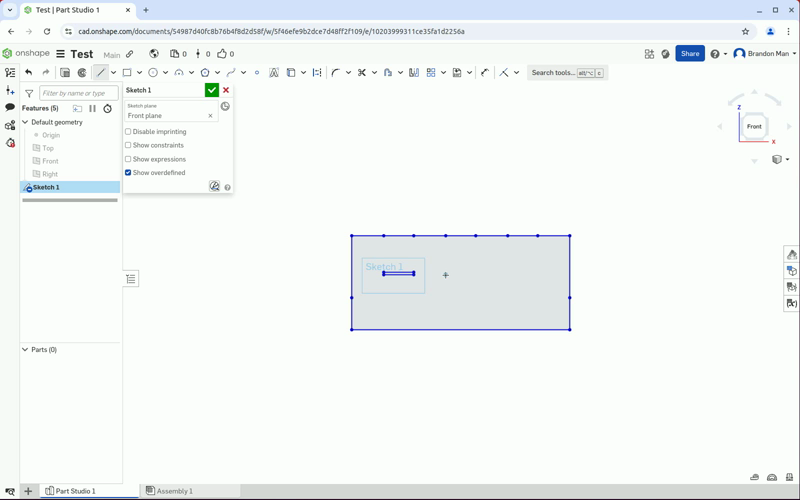
key_down(shift)
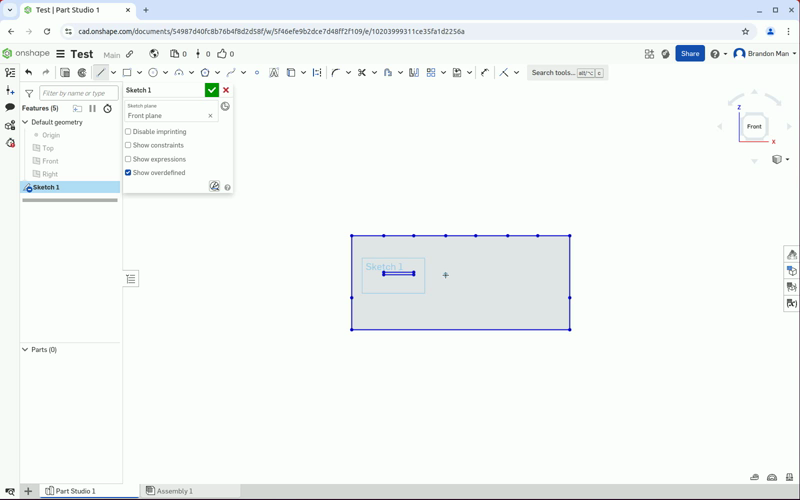
mouse_move(475, 274)
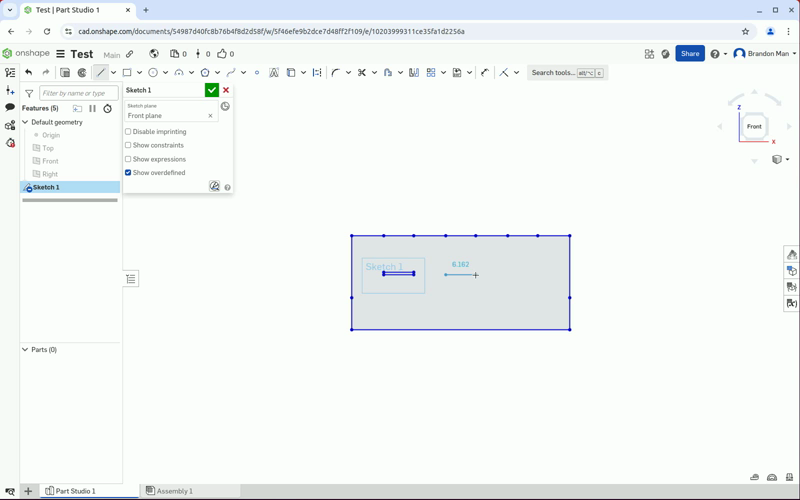
mouse_move(475, 274)
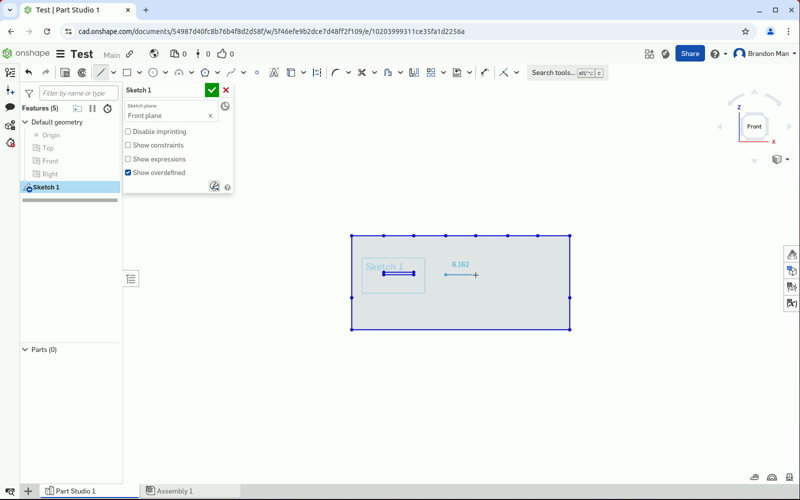
click(475, 274)
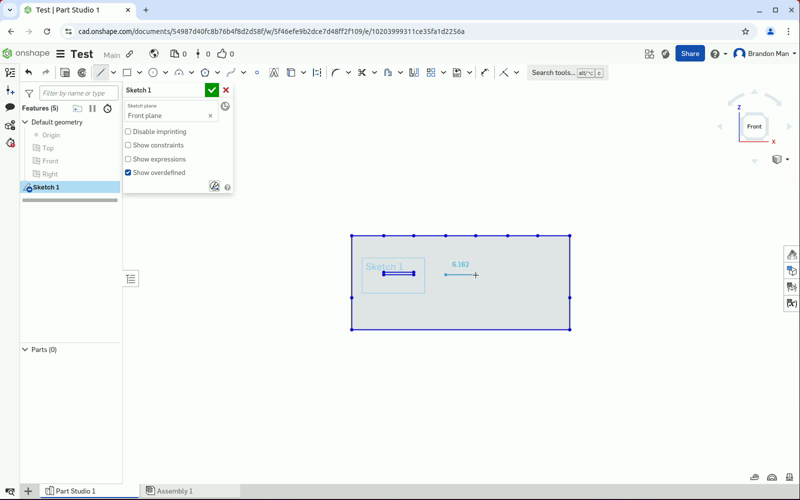
key_up(shift)
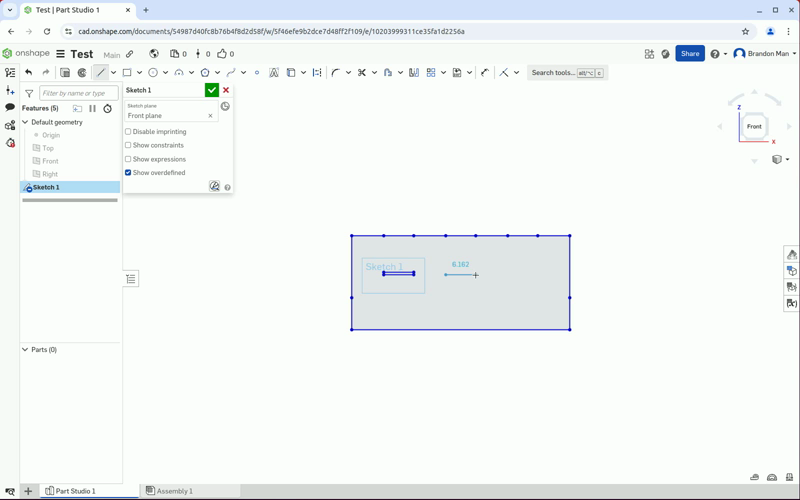
key_down(shift)
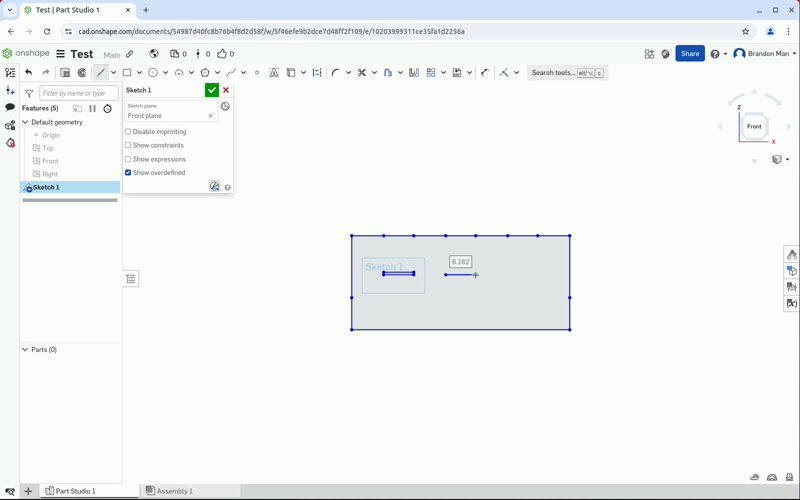
mouse_move(505, 274)
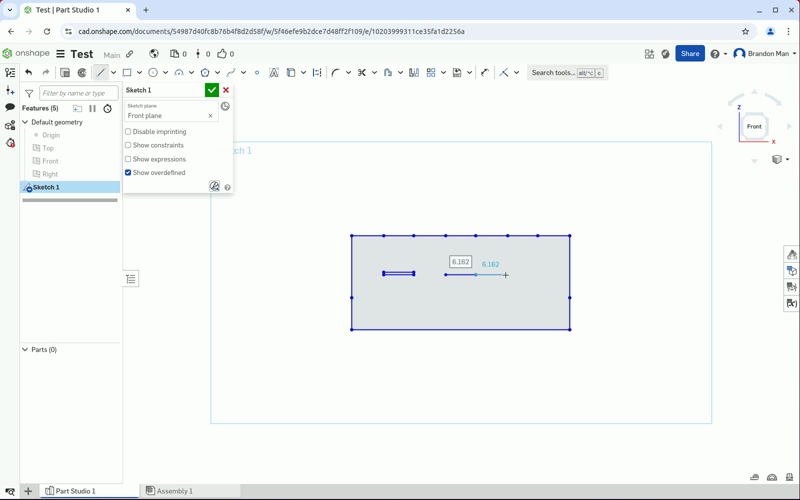
mouse_move(475, 272)
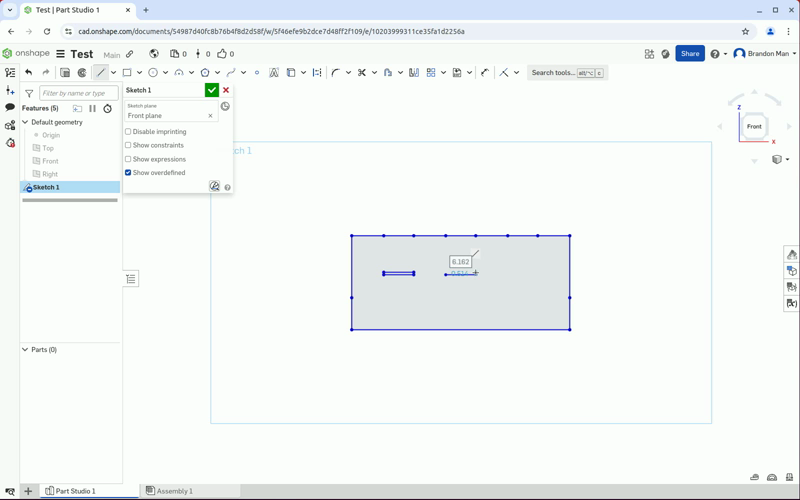
scroll(6)
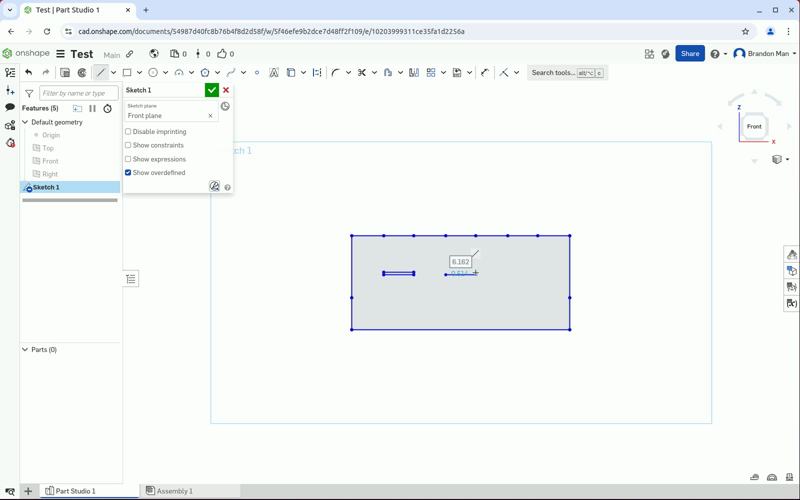
scroll(6)
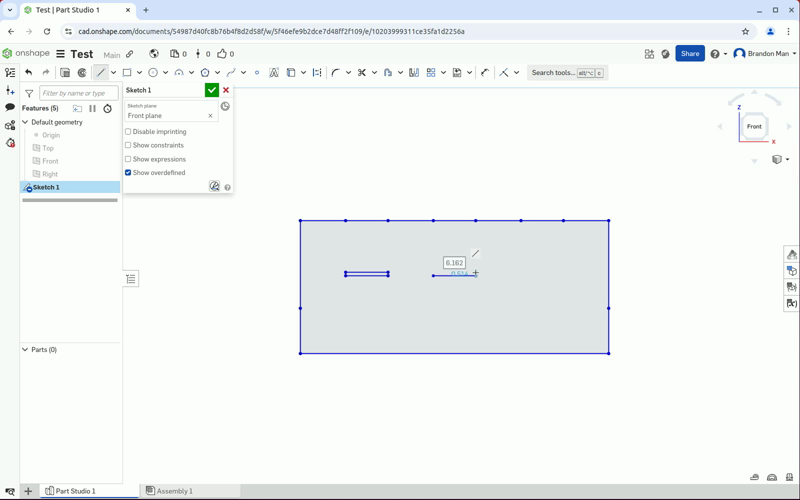
scroll(6)
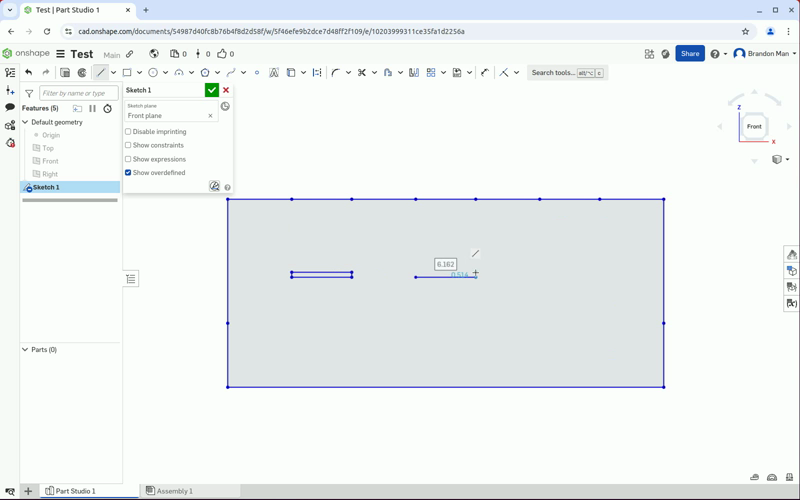
scroll(6)
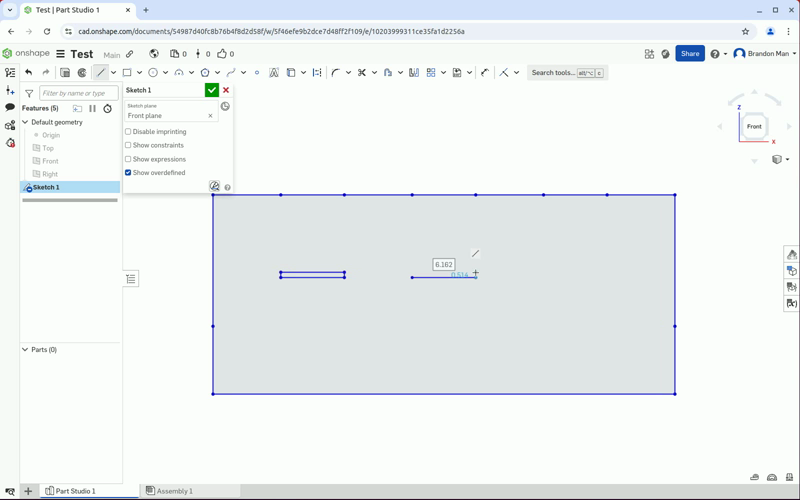
scroll(6)
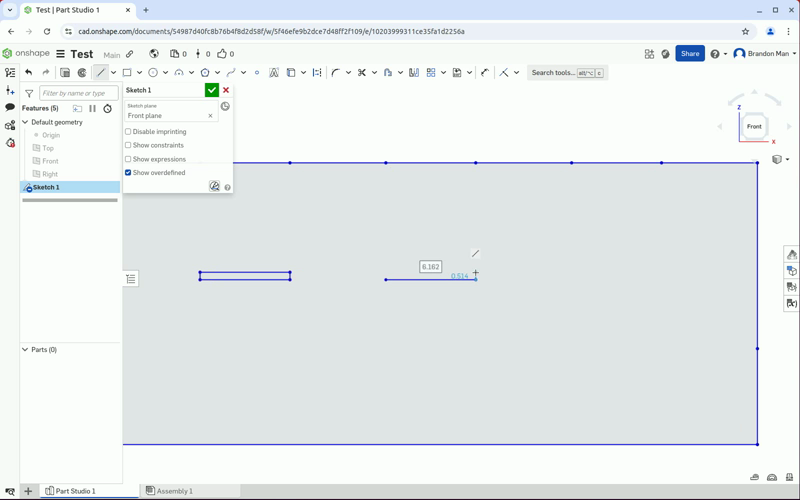
scroll(6)
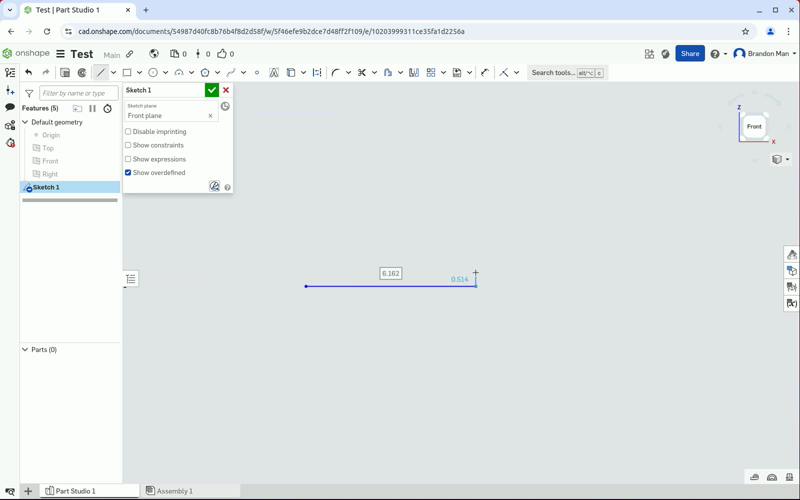
scroll(6)
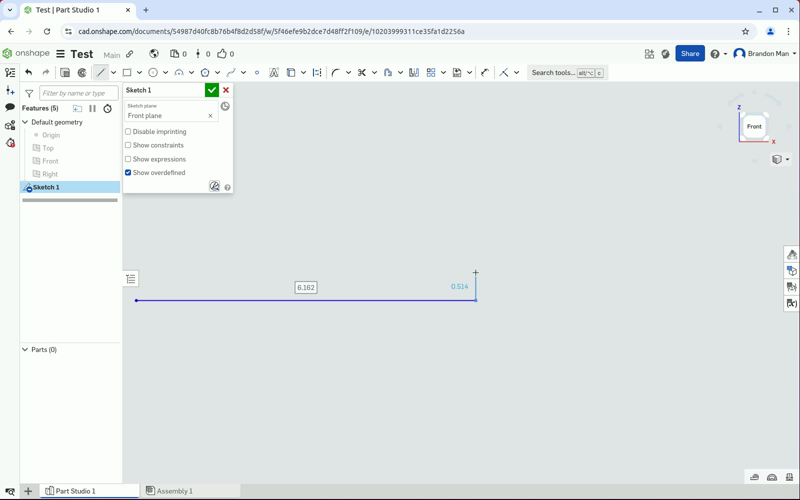
click(475, 272)
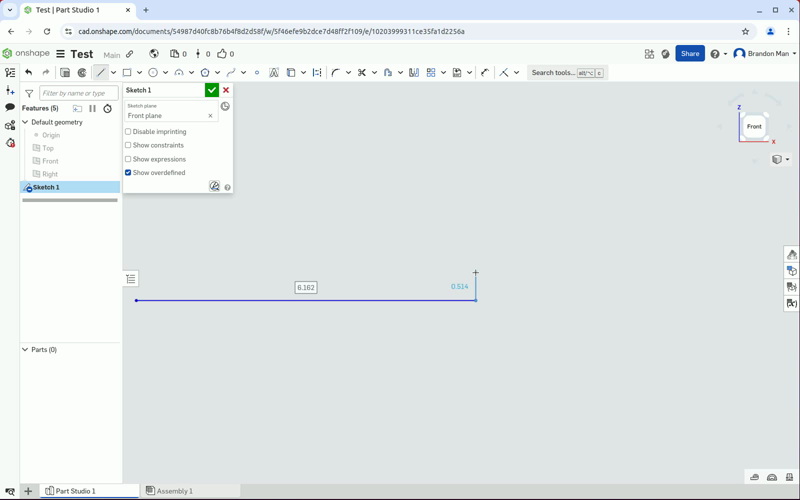
scroll(-6)
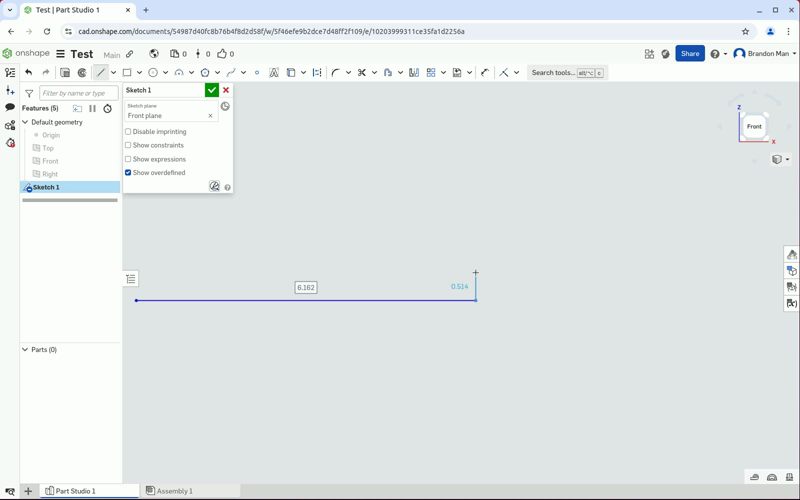
scroll(-6)
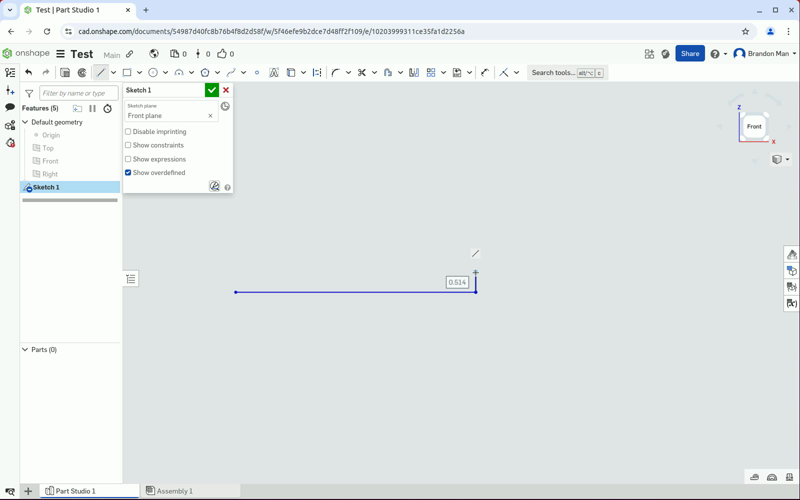
scroll(-6)
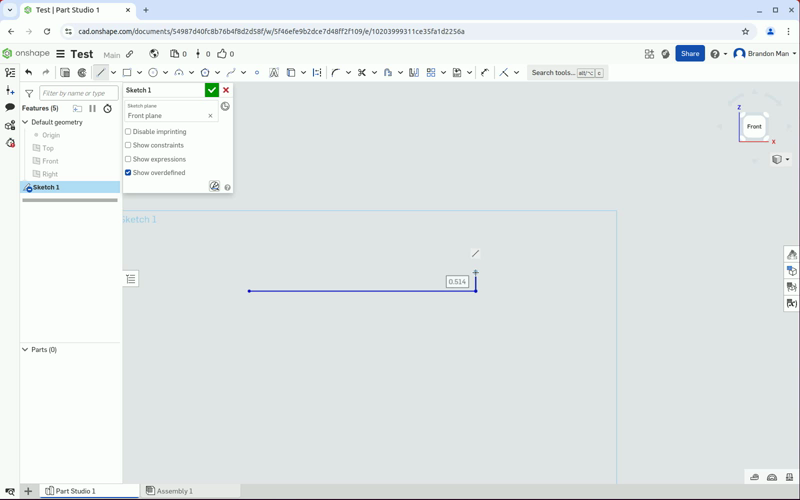
scroll(-6)
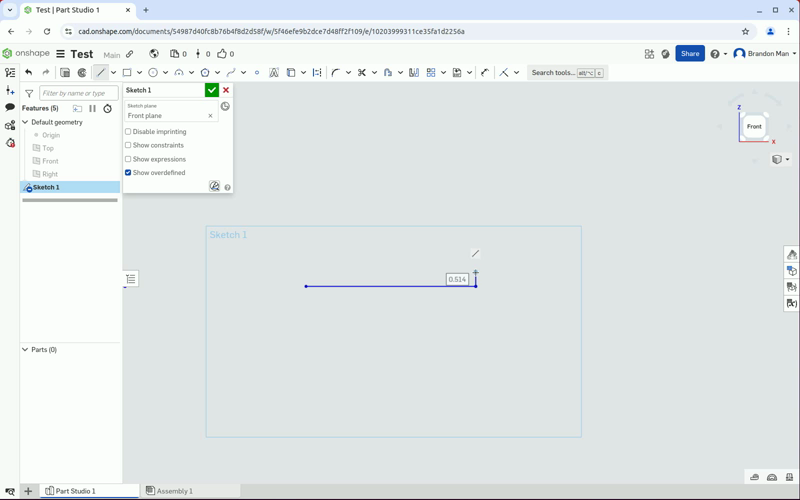
scroll(-6)
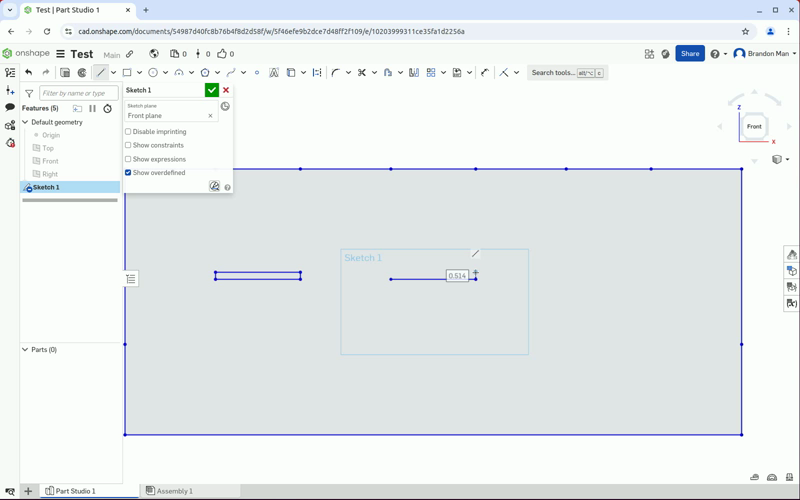
scroll(-6)
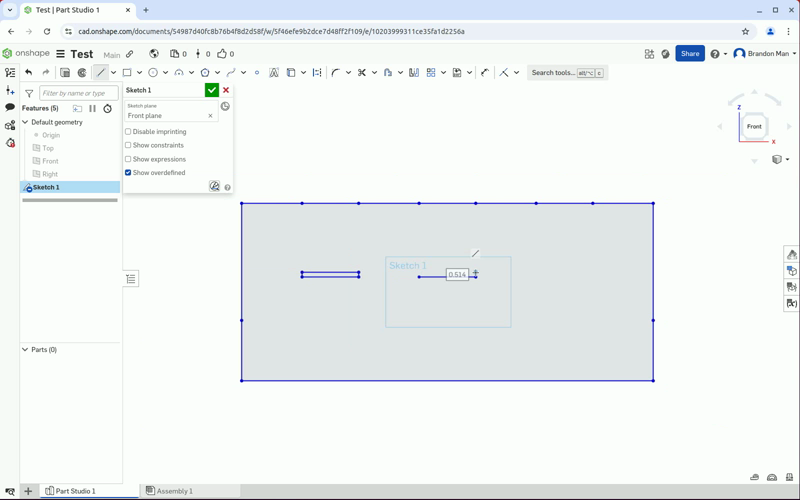
scroll(-6)
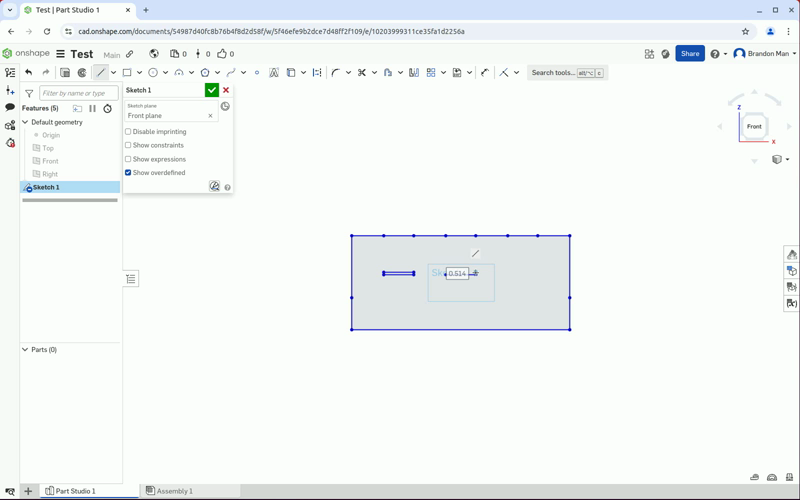
key_up(shift)
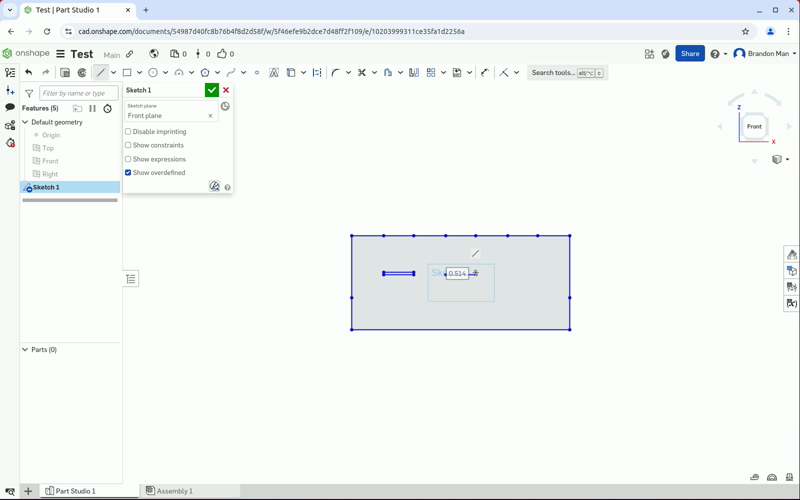
key_down(shift)
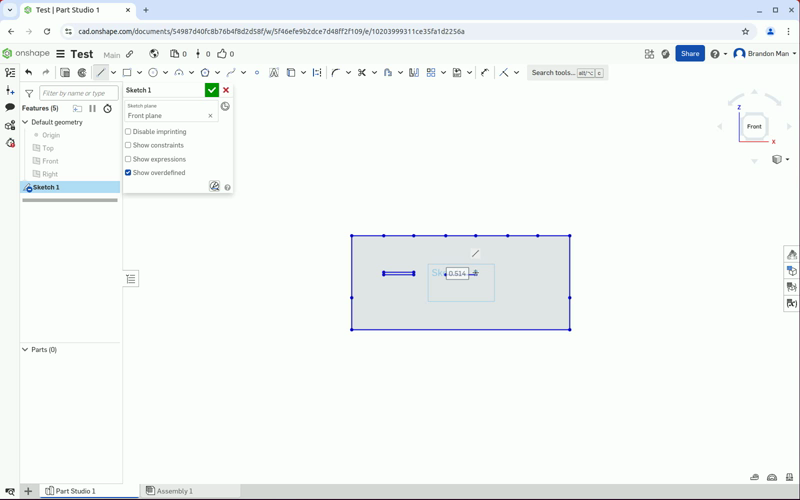
mouse_move(505, 272)
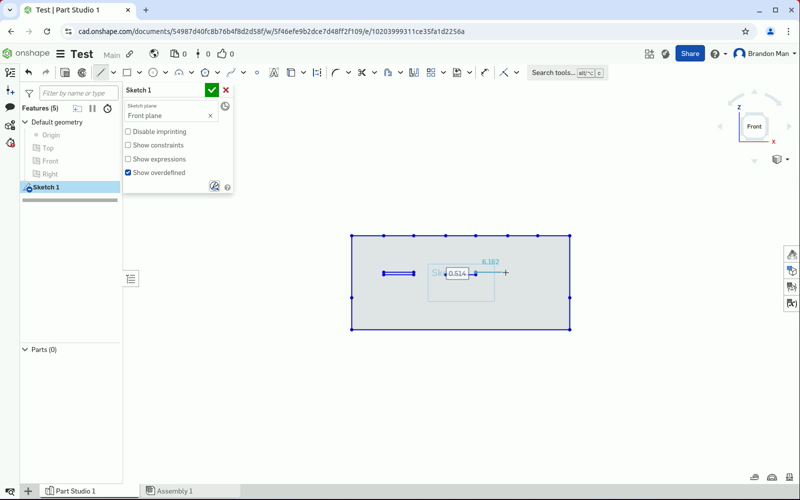
mouse_move(445, 272)
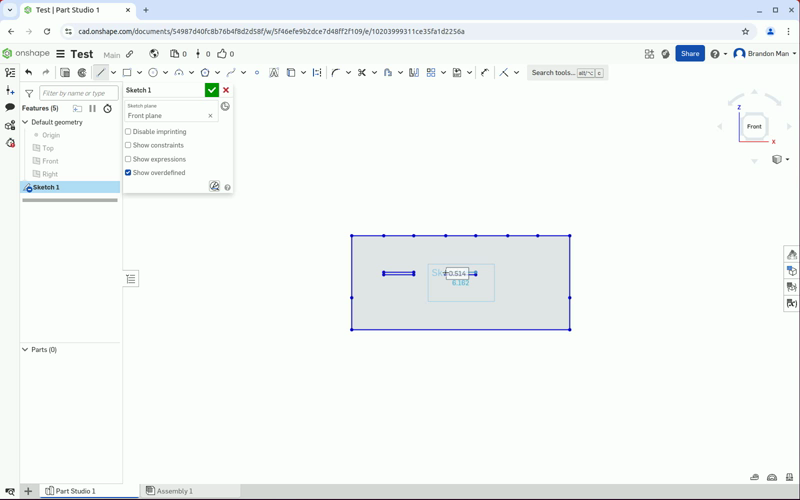
scroll(6)
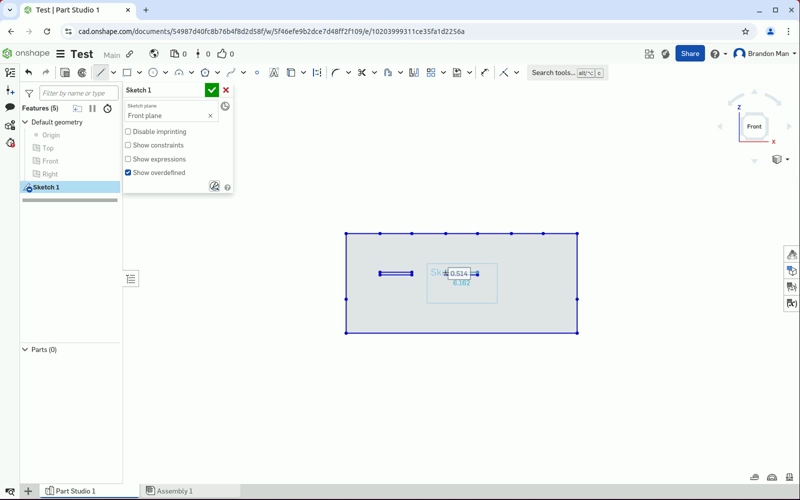
scroll(6)
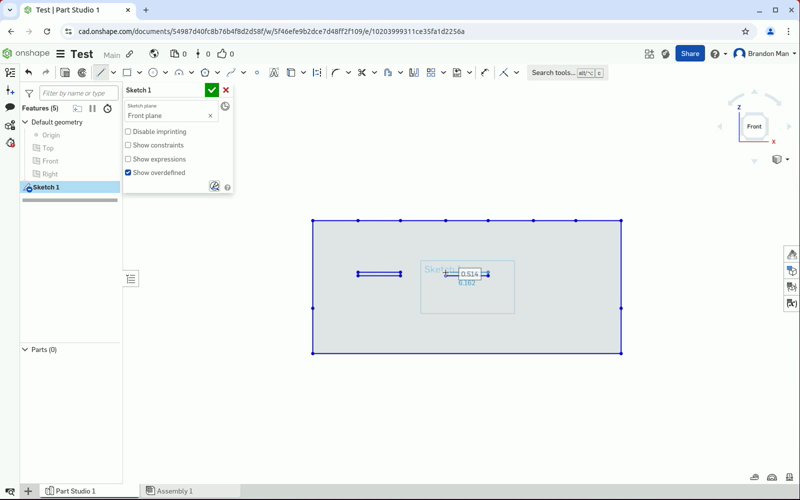
scroll(6)
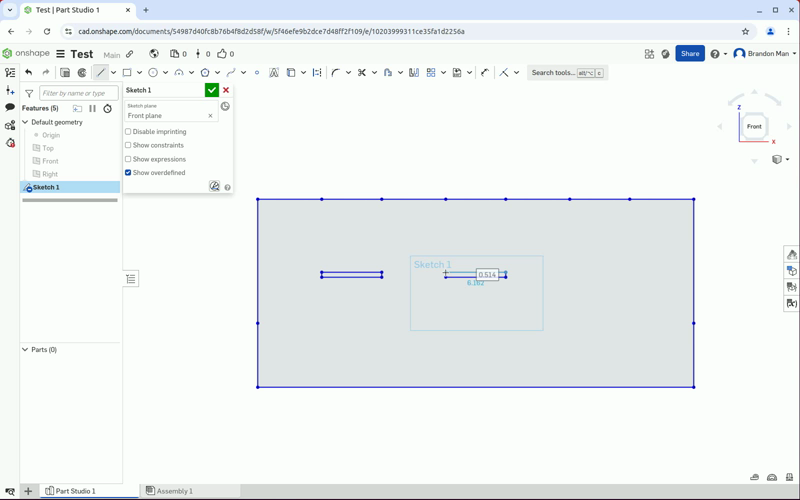
scroll(6)
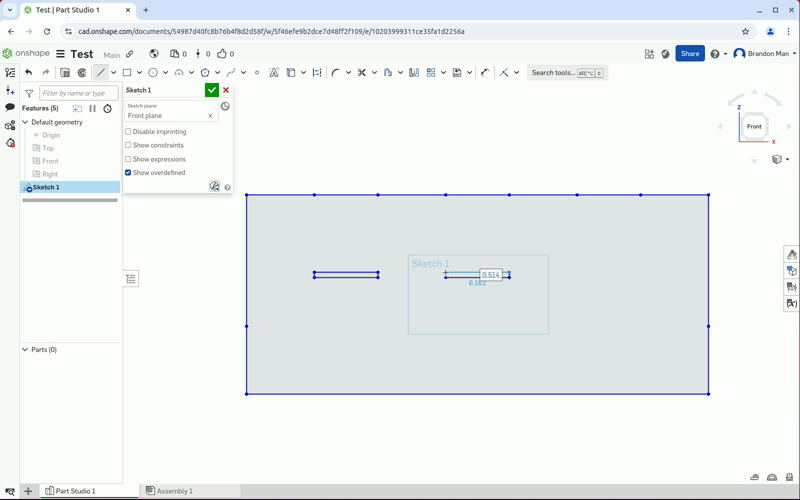
scroll(6)
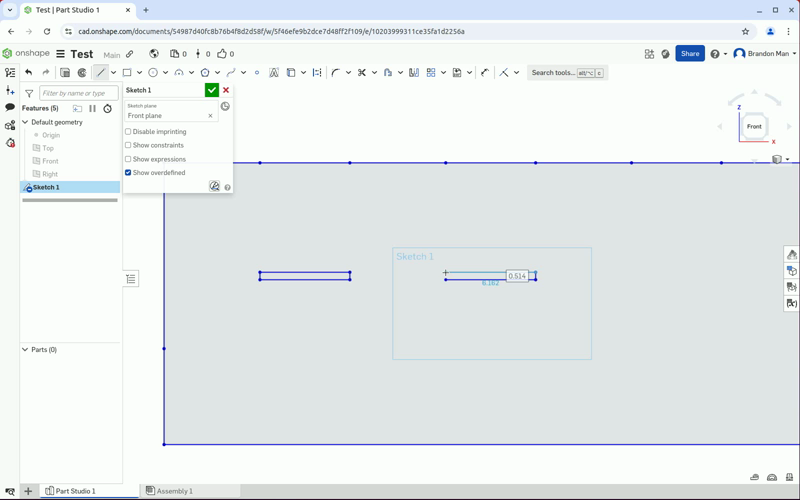
scroll(6)
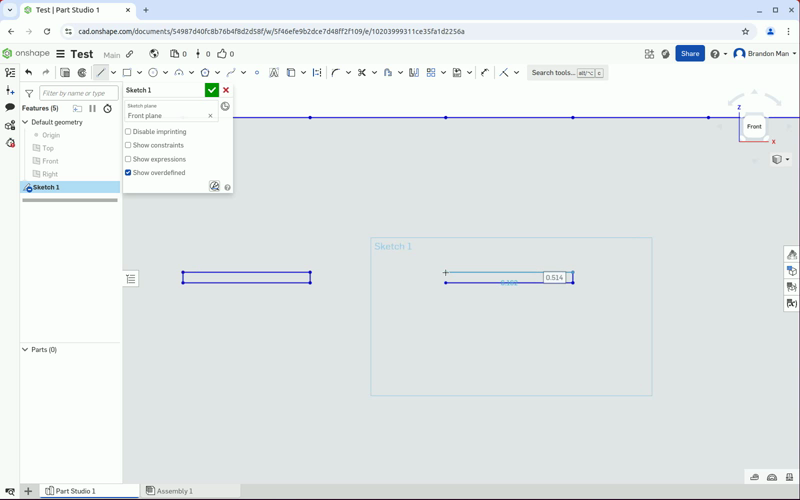
scroll(6)
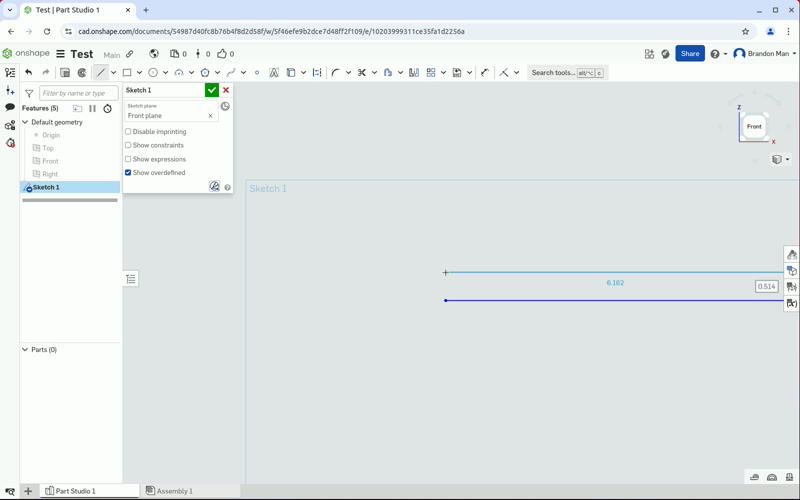
click(445, 272)
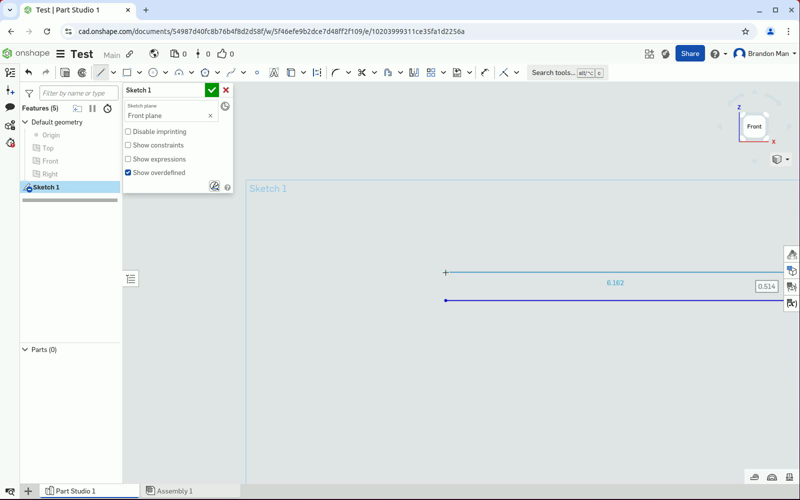
scroll(-6)
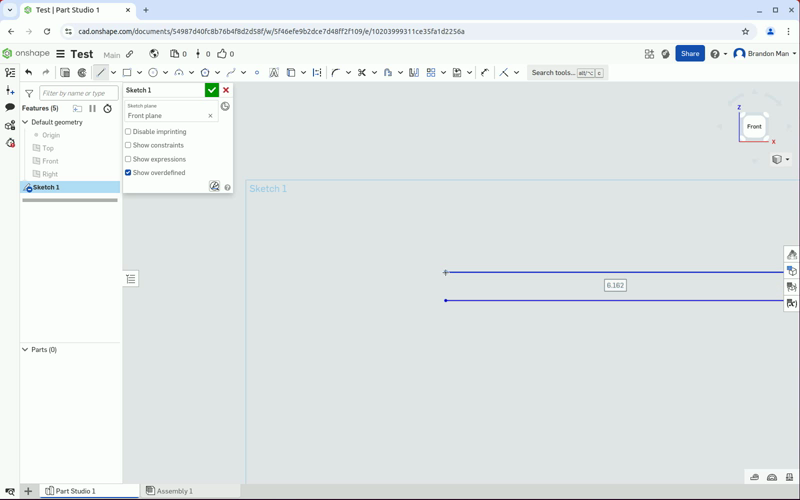
scroll(-6)
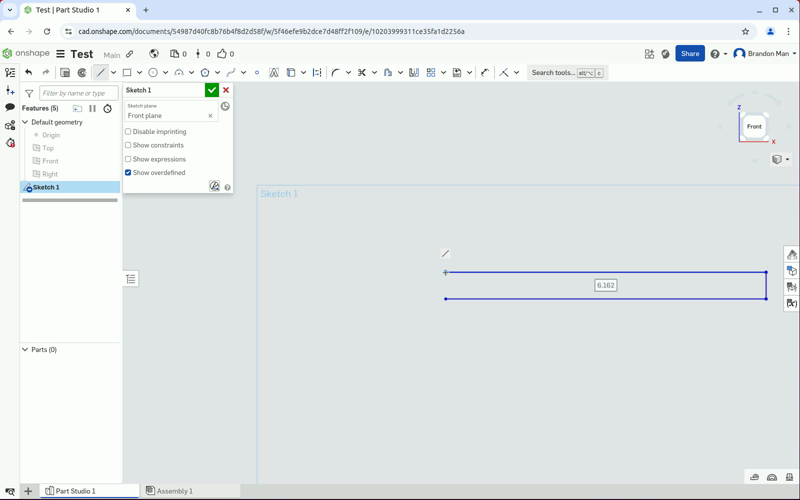
scroll(-6)
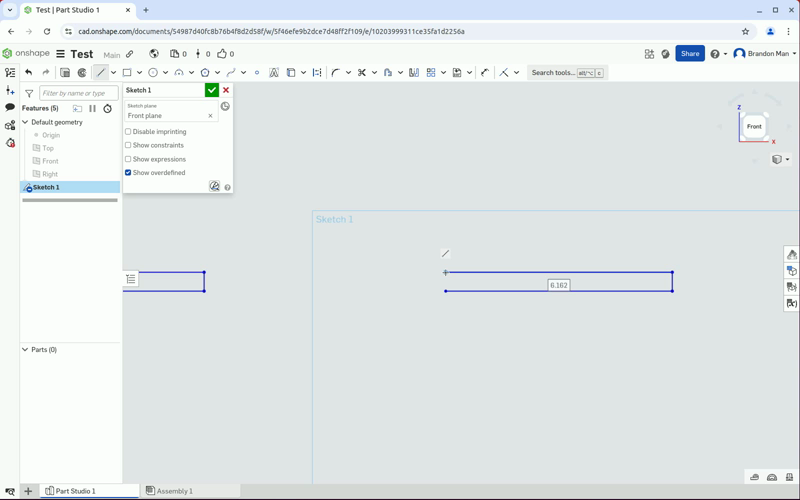
scroll(-6)
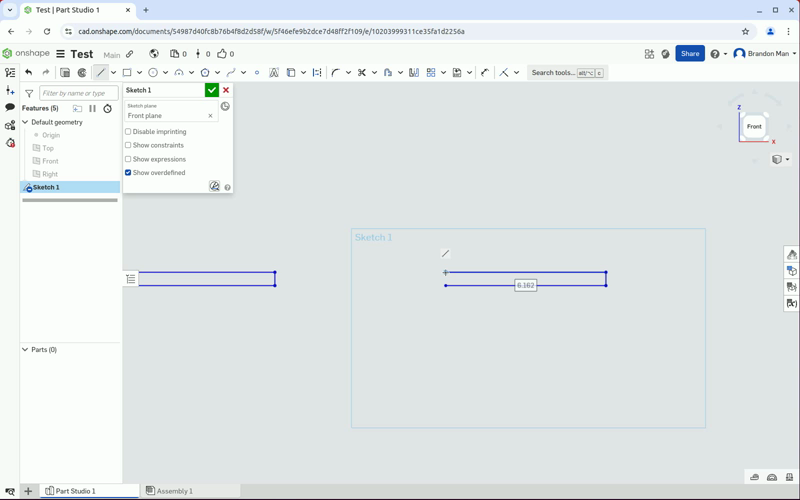
scroll(-6)
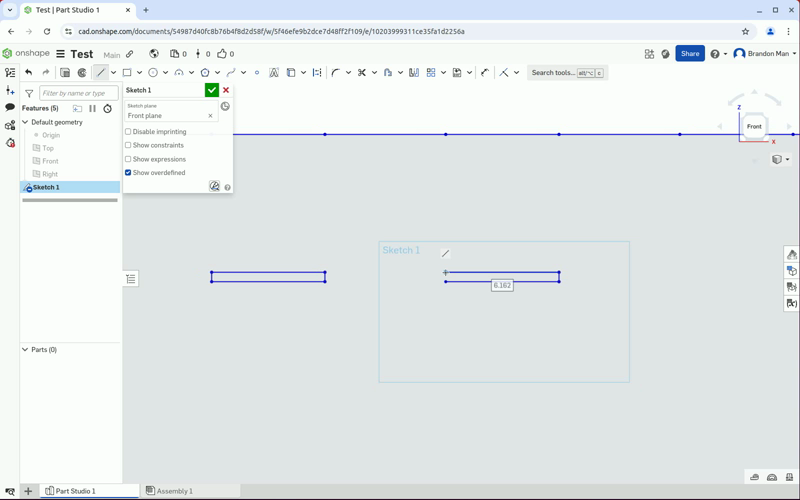
scroll(-6)
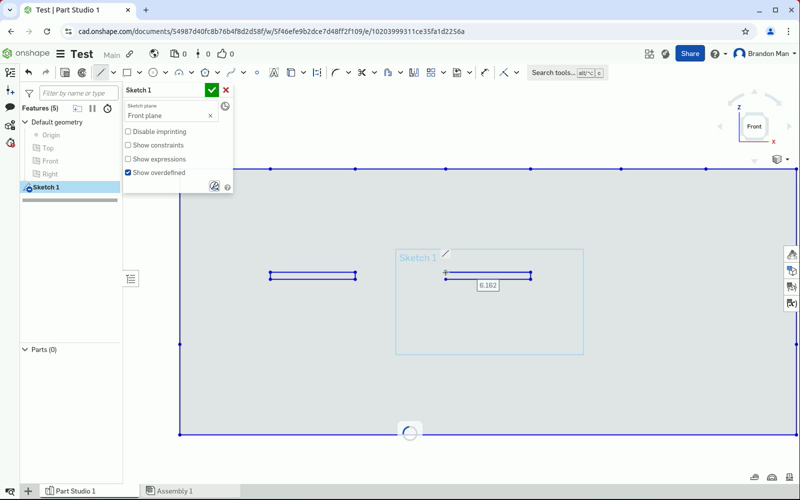
scroll(-6)
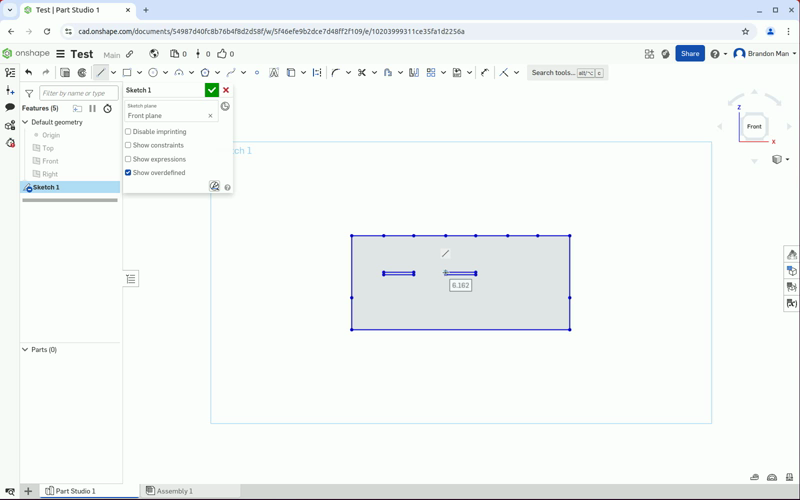
key_up(shift)
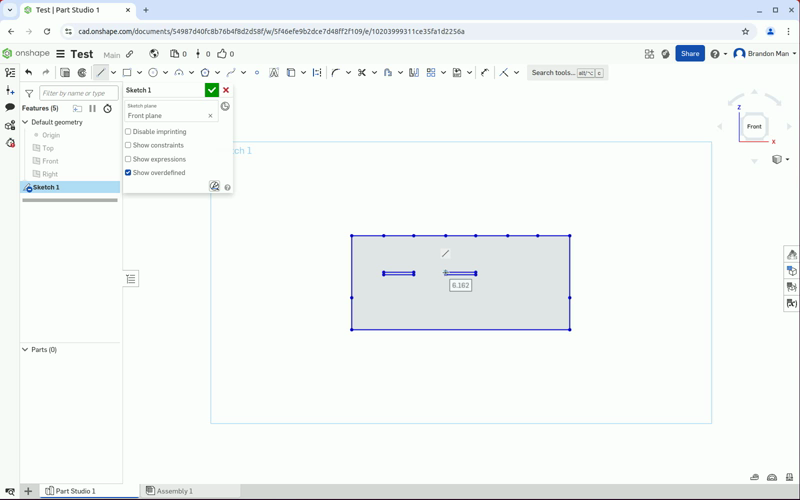
mouse_move(475, 272)
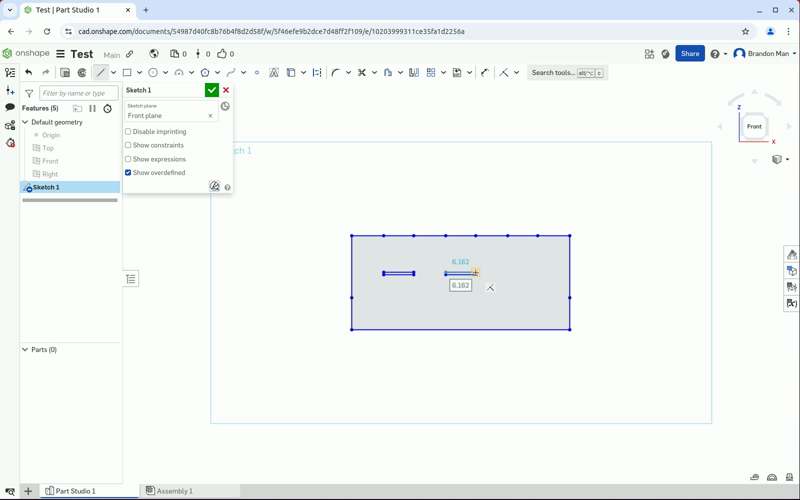
key_down(shift)
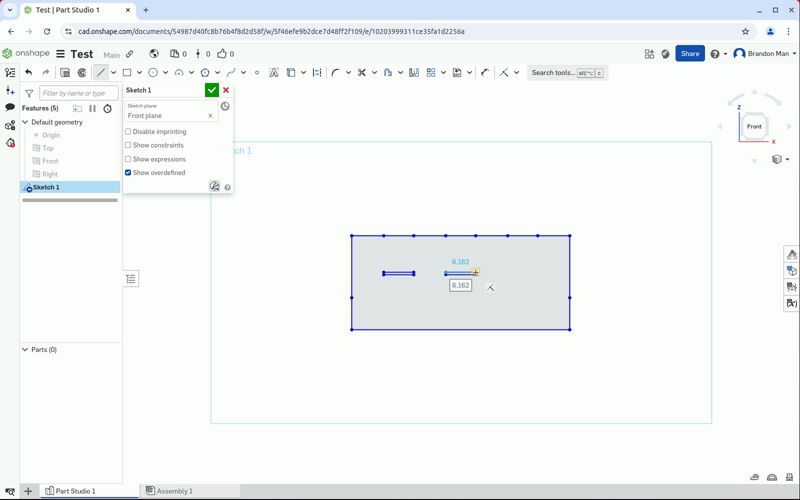
mouse_move(445, 274)
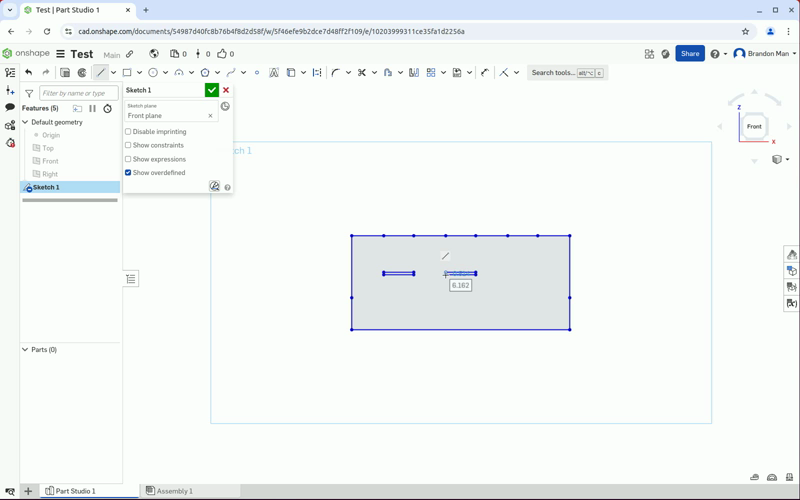
scroll(6)
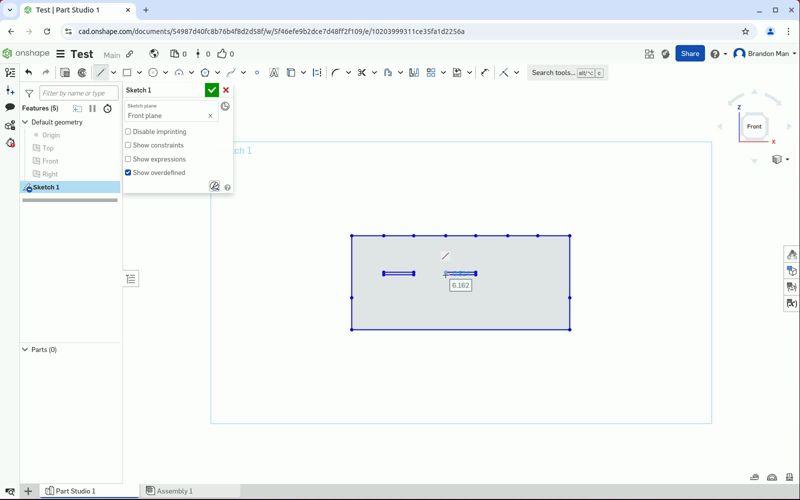
scroll(6)
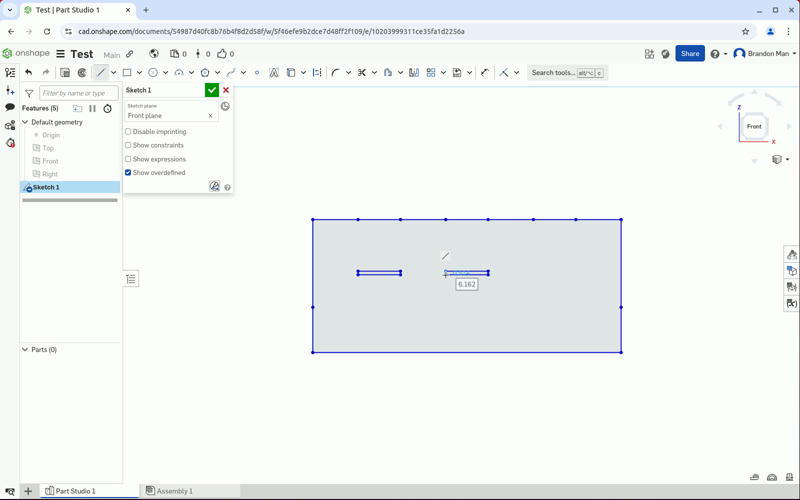
scroll(6)
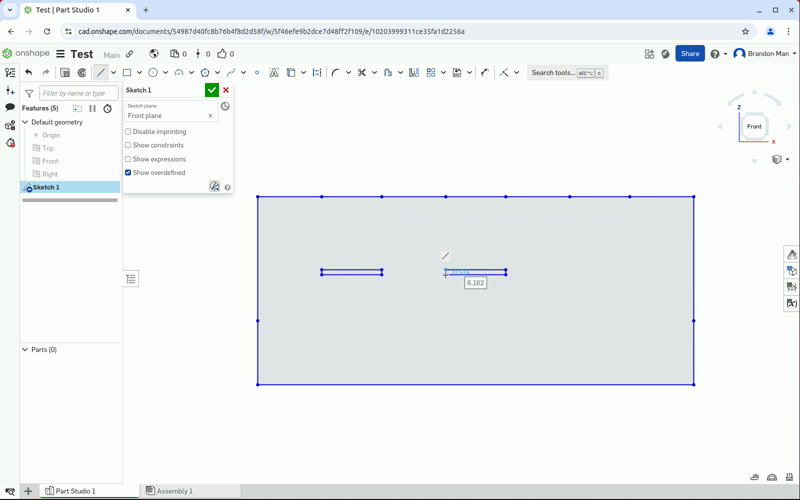
scroll(6)
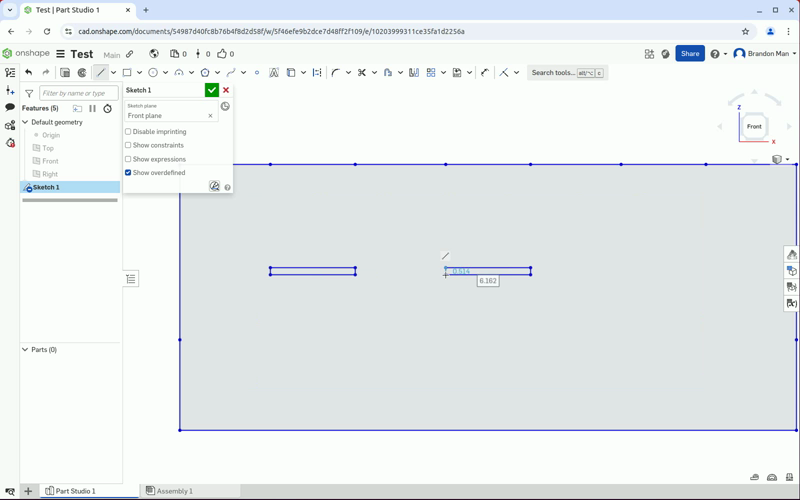
scroll(6)
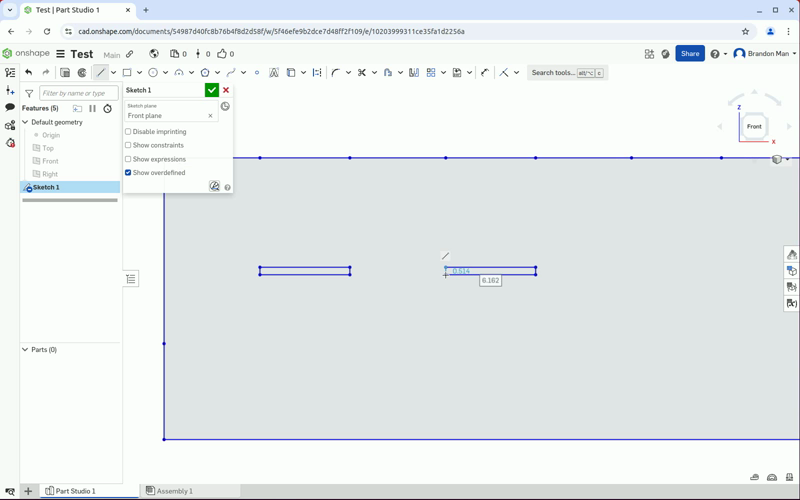
scroll(6)
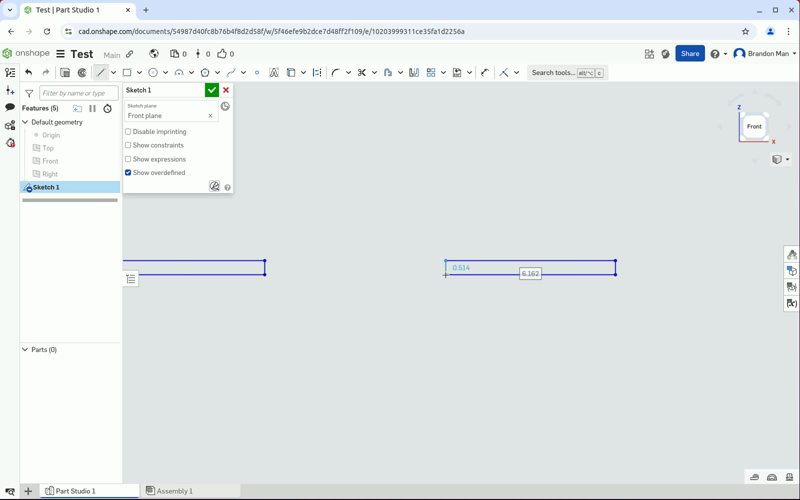
scroll(6)
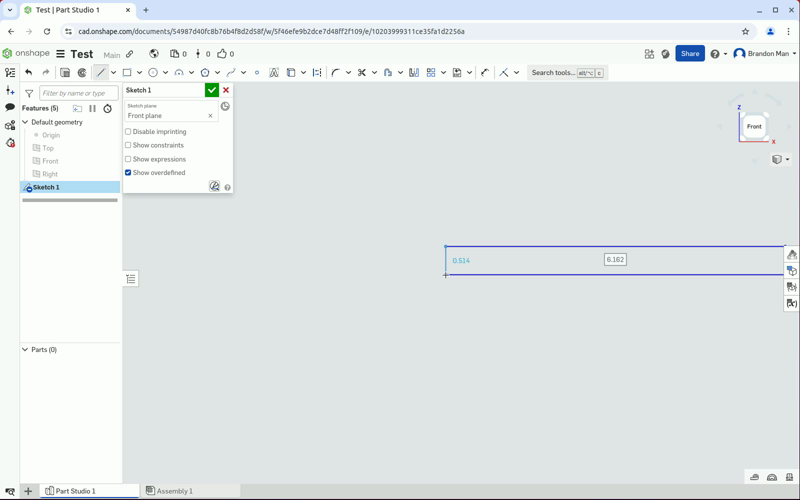
key_up(shift)
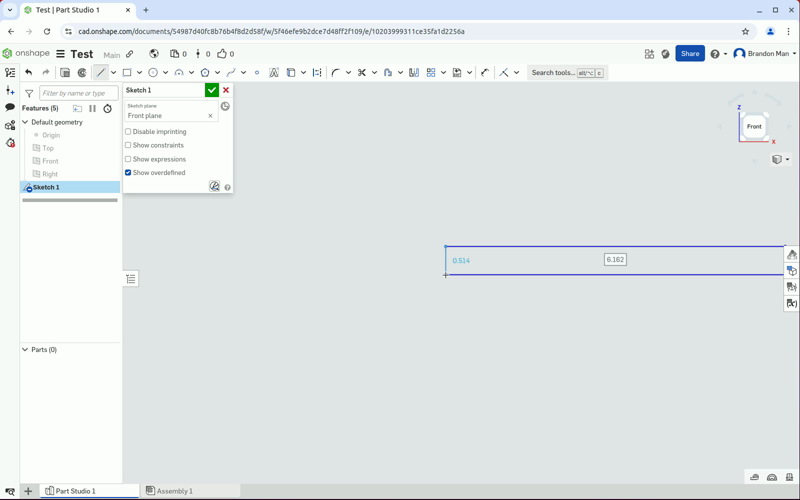
click(445, 274)
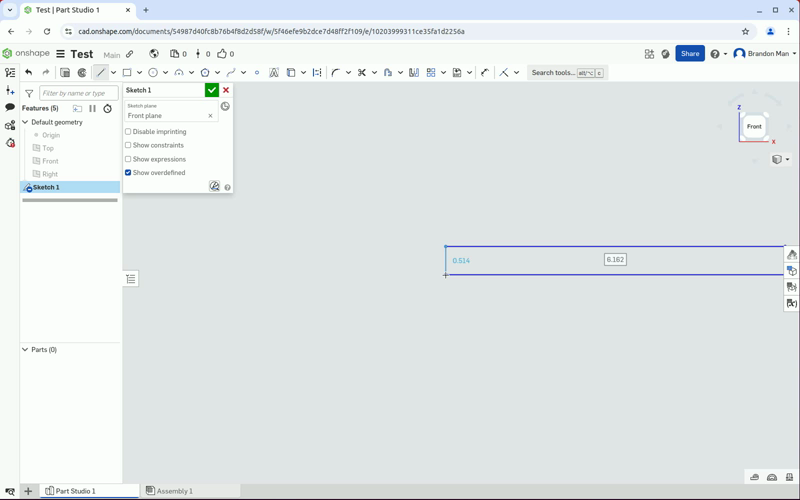
scroll(-6)
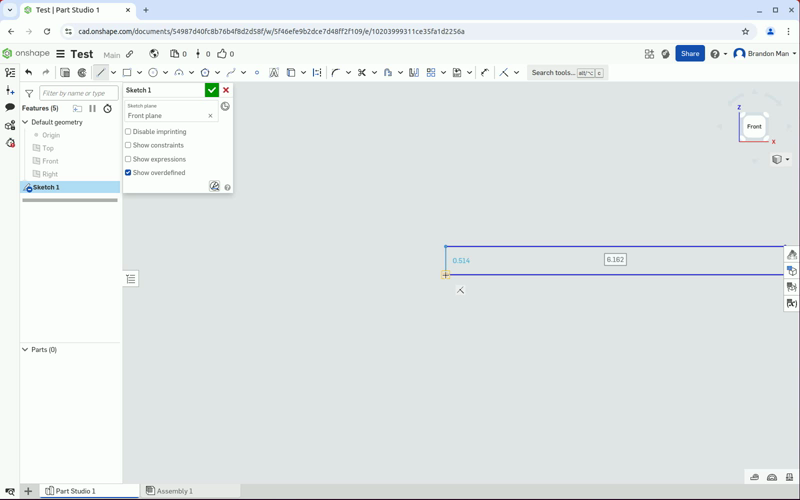
scroll(-6)
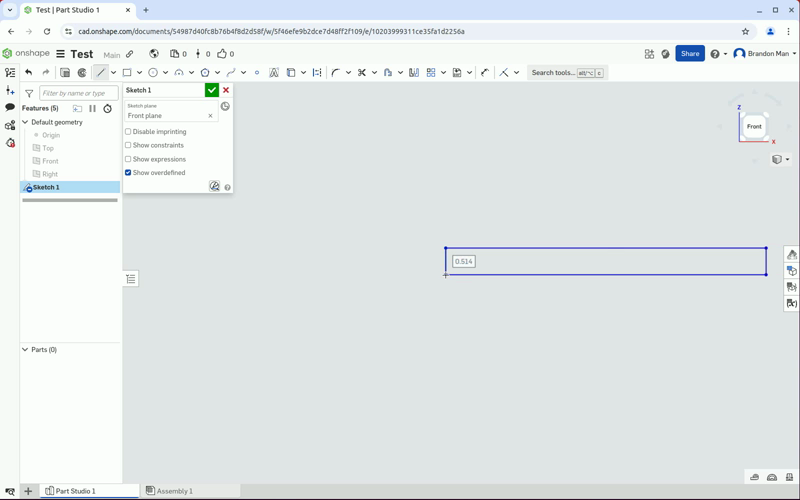
scroll(-6)
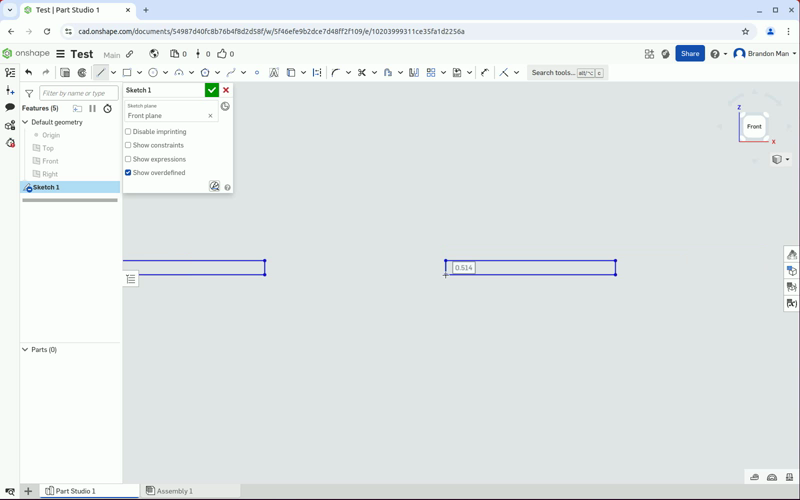
scroll(-6)
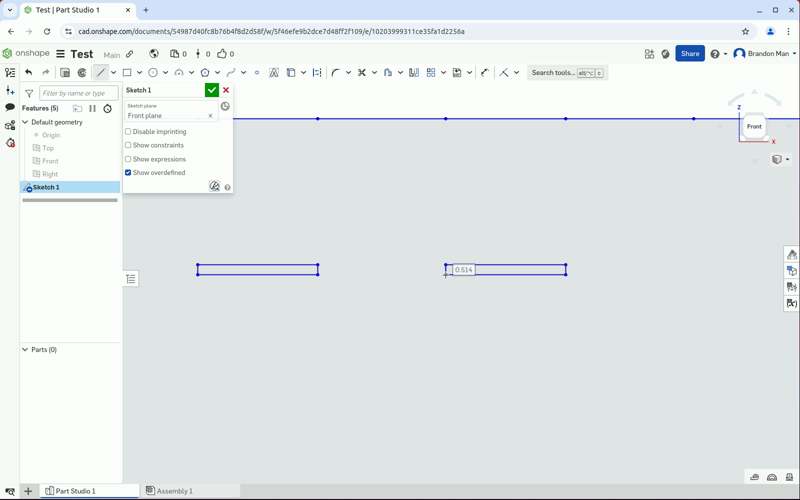
scroll(-6)
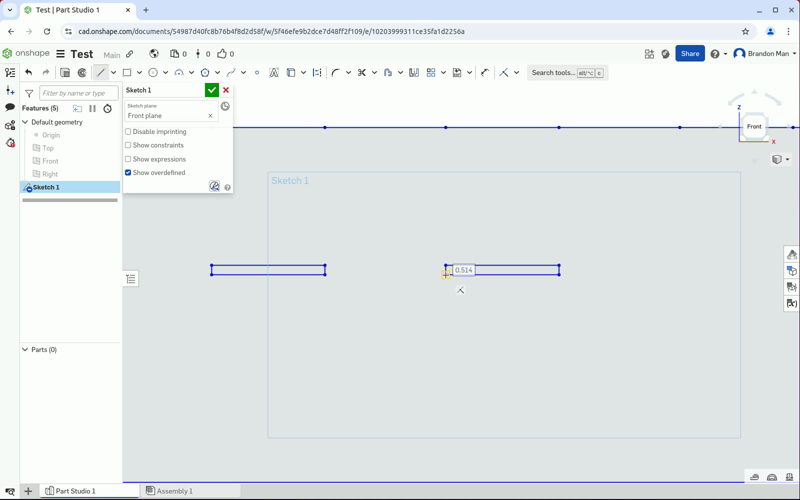
scroll(-6)
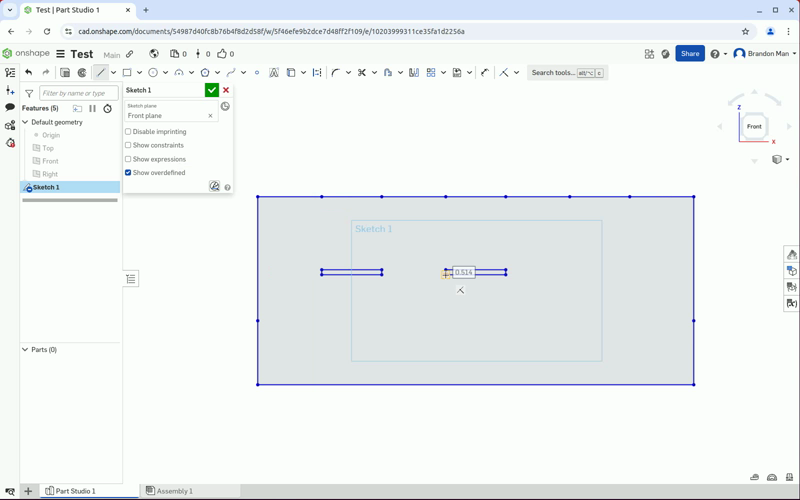
scroll(-6)
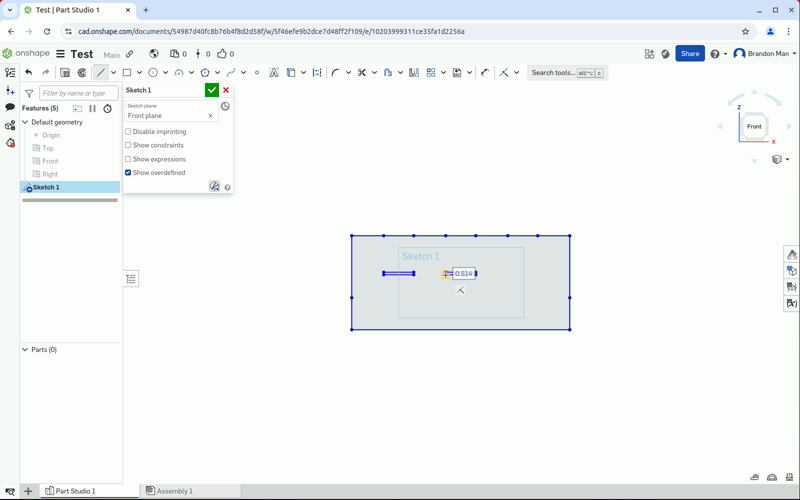
key(esc)
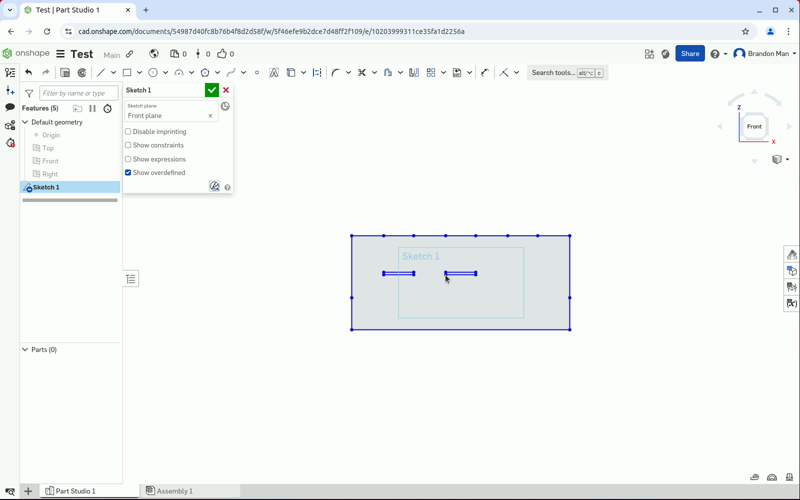
key(l)
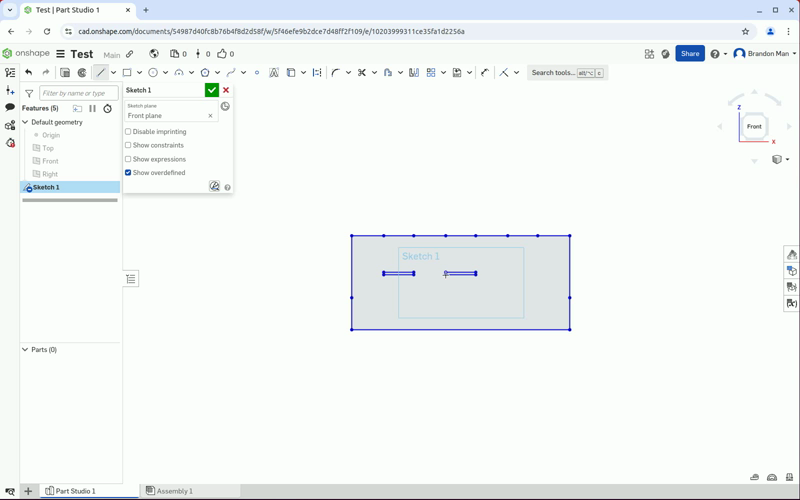
key_down(shift)
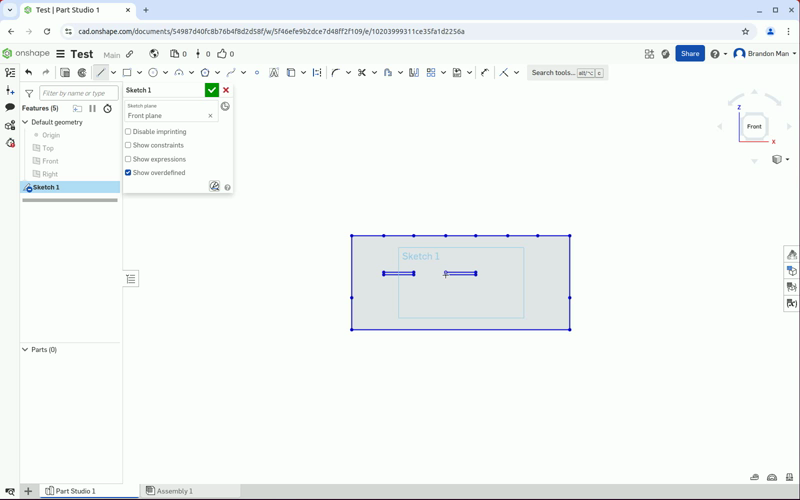
mouse_move(507, 274)
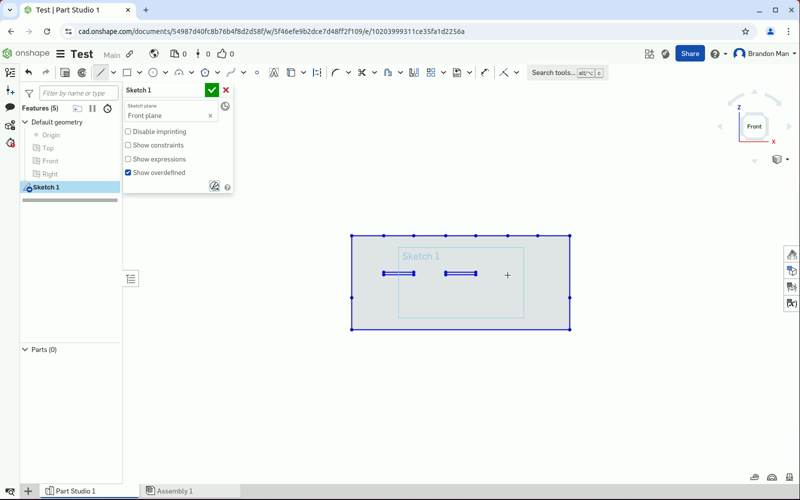
click(507, 274)
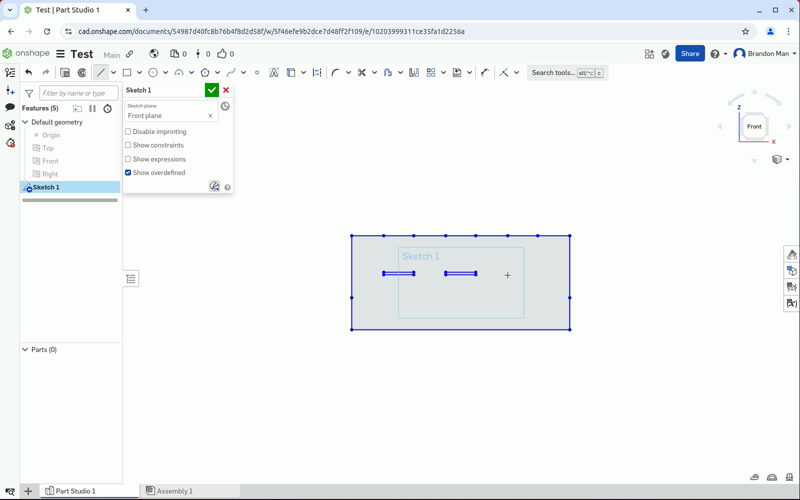
key_up(shift)
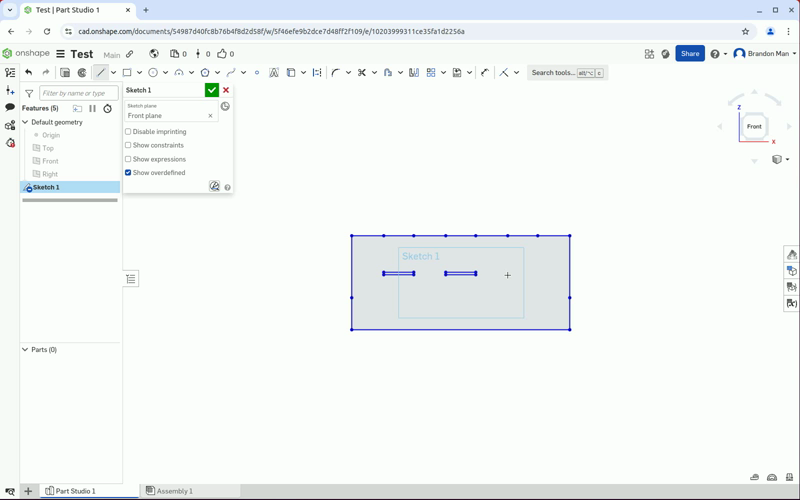
key_down(shift)
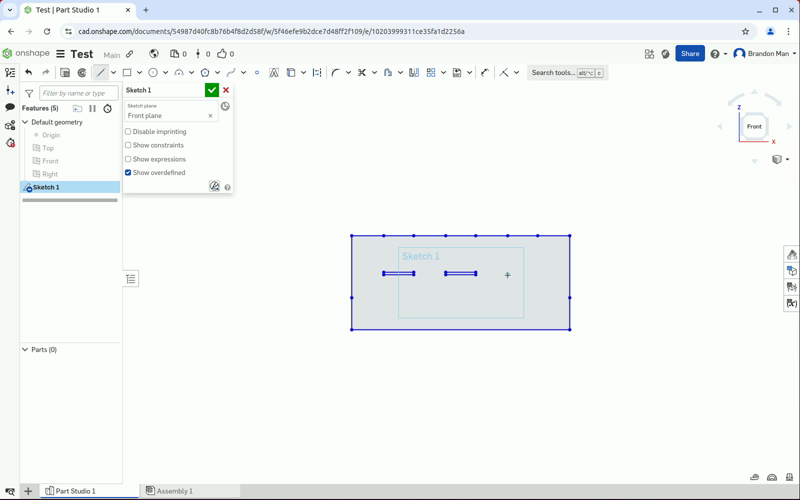
mouse_move(537, 274)
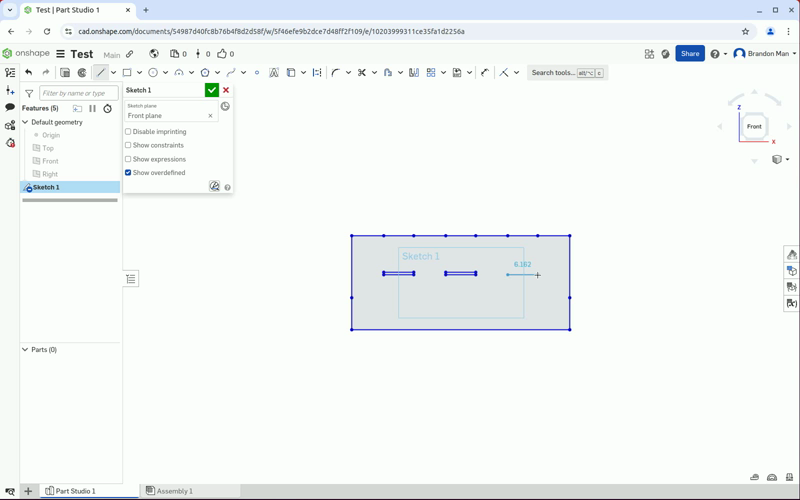
mouse_move(537, 274)
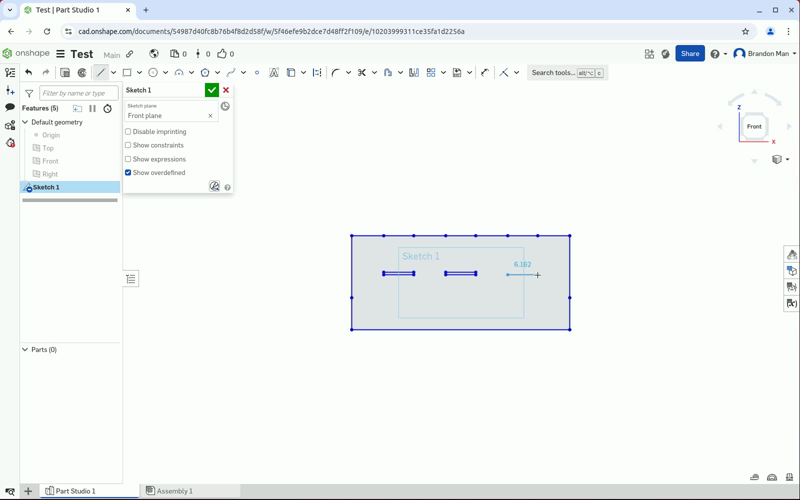
click(537, 274)
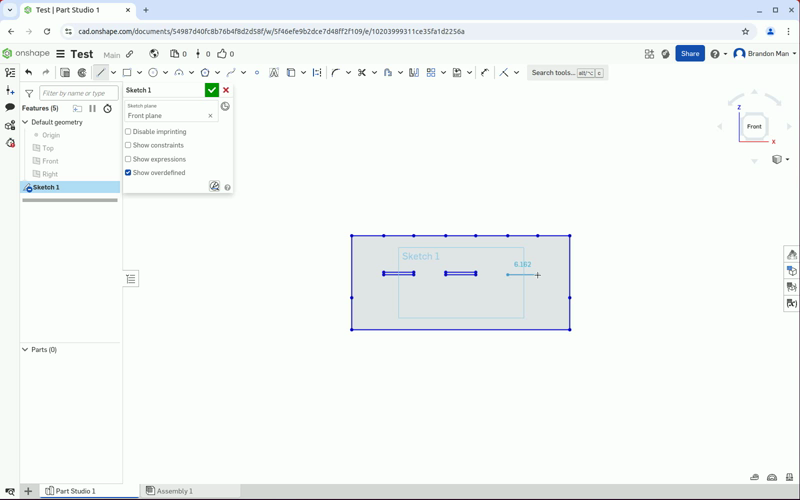
key_up(shift)
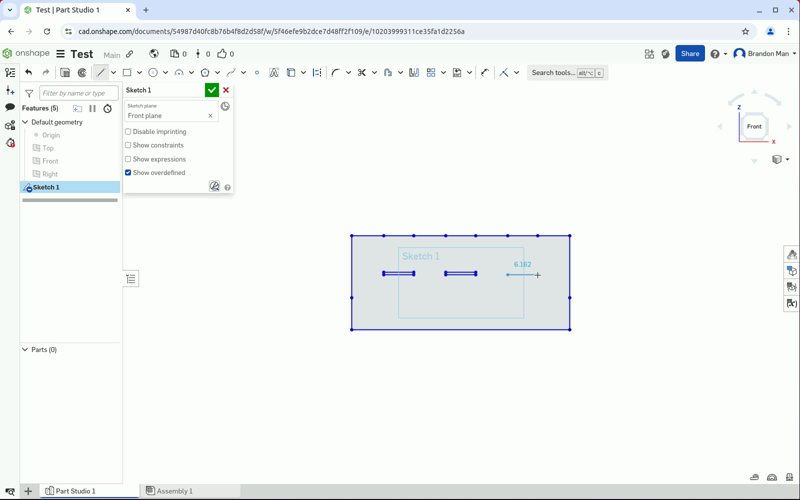
key_down(shift)
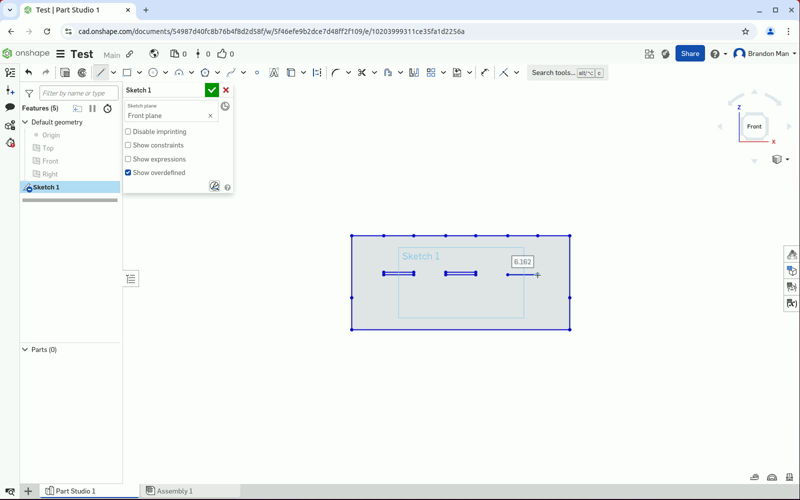
mouse_move(567, 274)
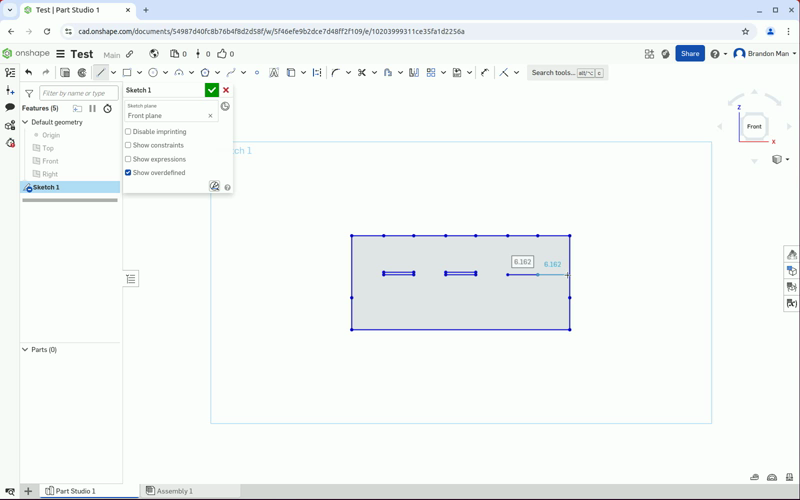
mouse_move(537, 272)
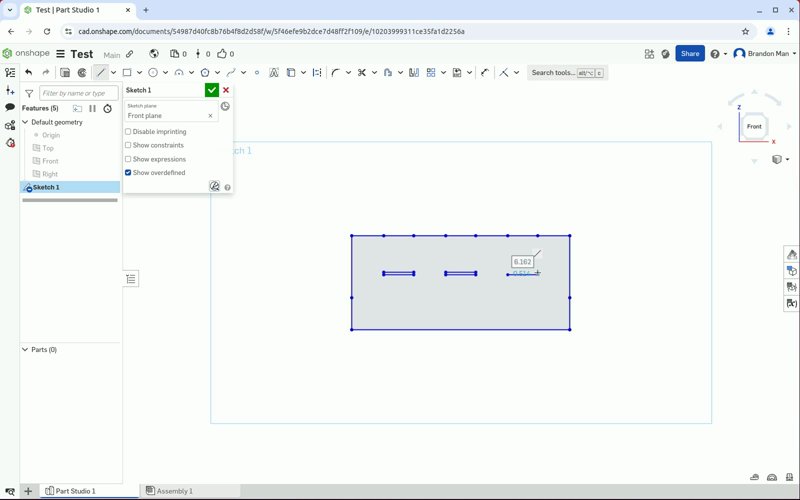
scroll(6)
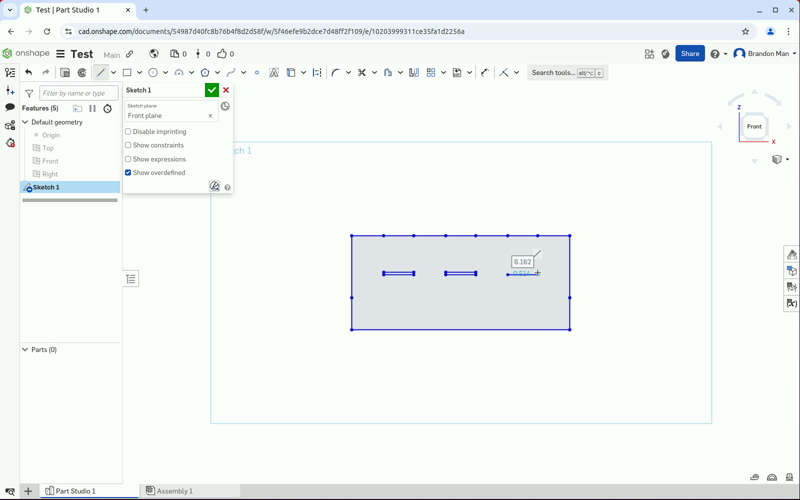
scroll(6)
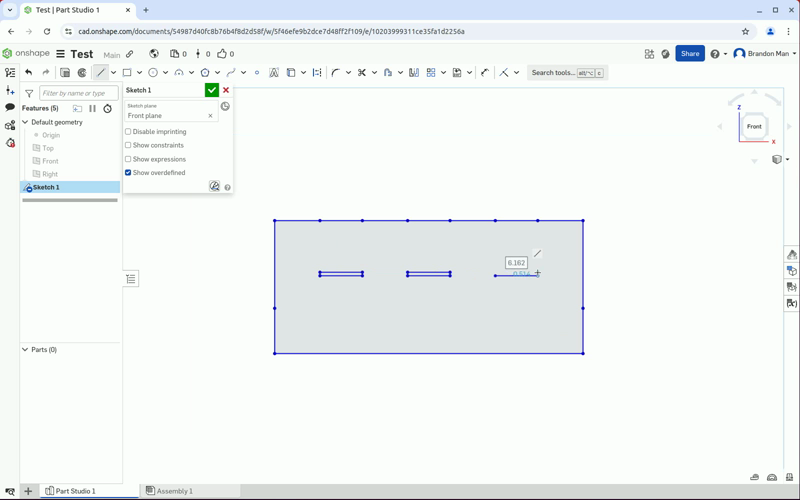
scroll(6)
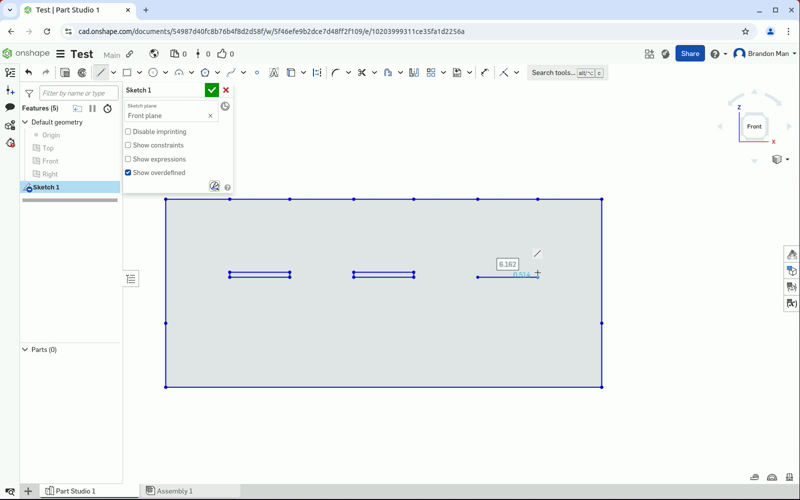
scroll(6)
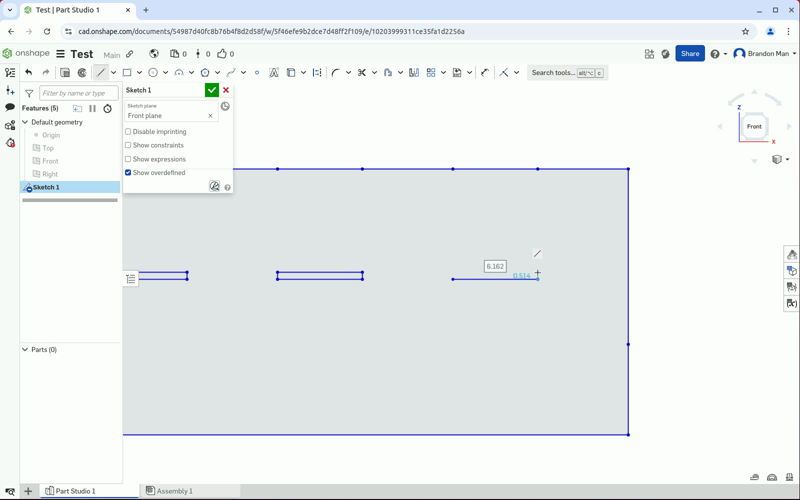
scroll(6)
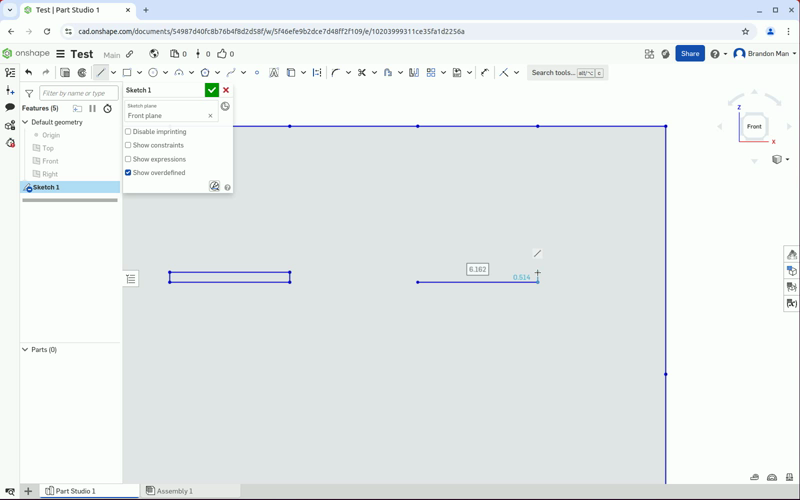
scroll(6)
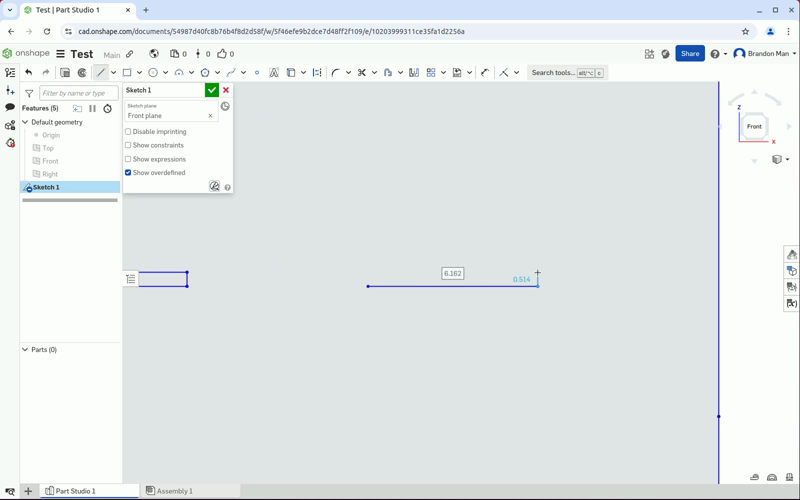
scroll(6)
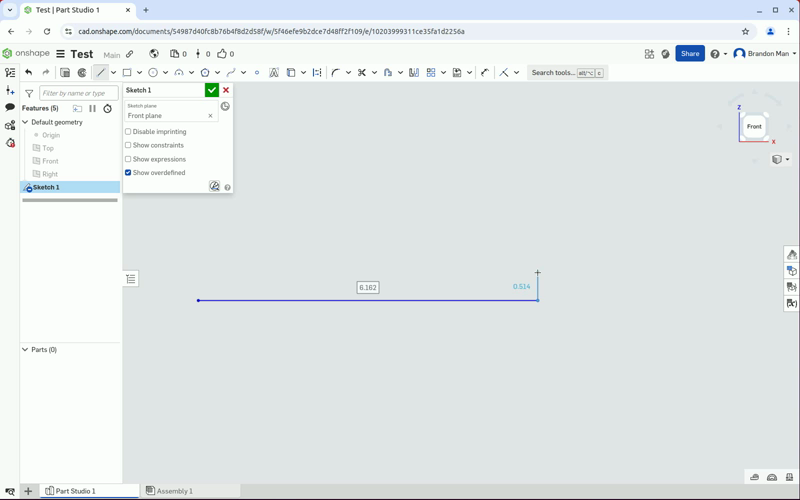
click(537, 272)
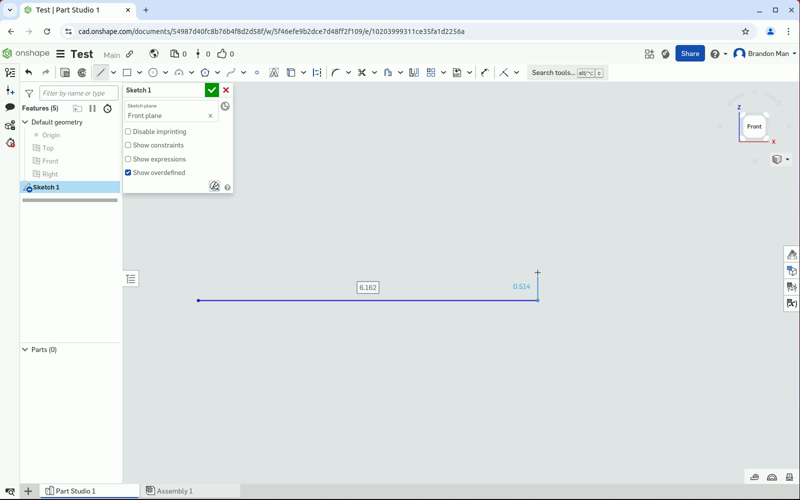
scroll(-6)
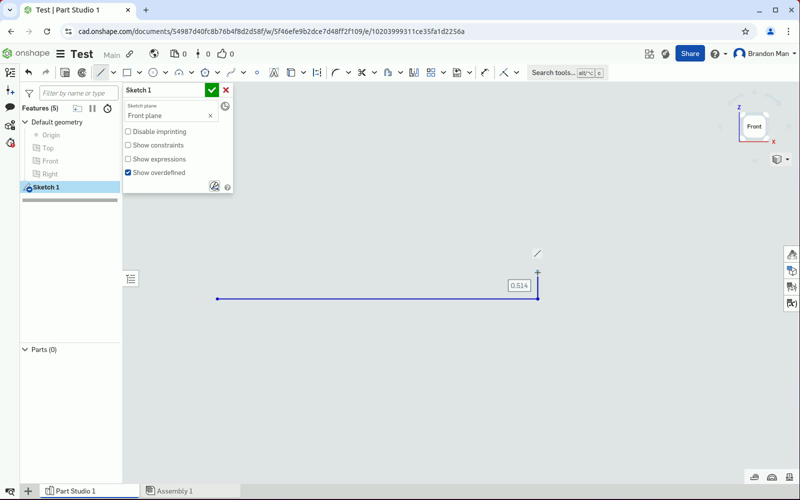
scroll(-6)
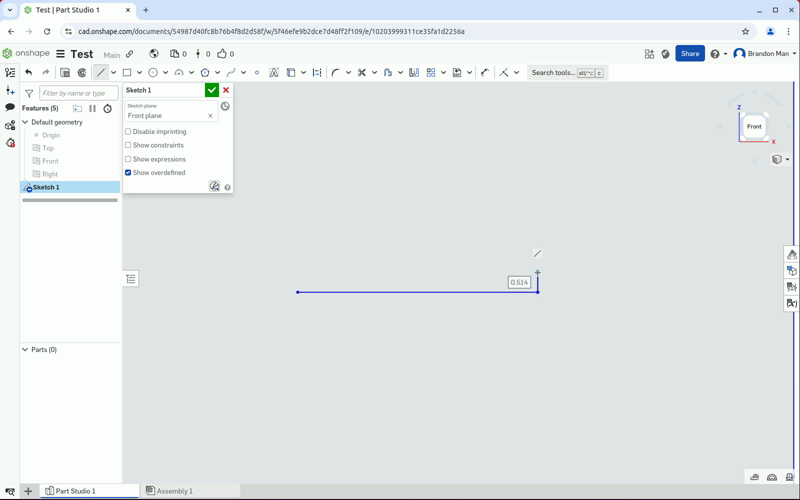
scroll(-6)
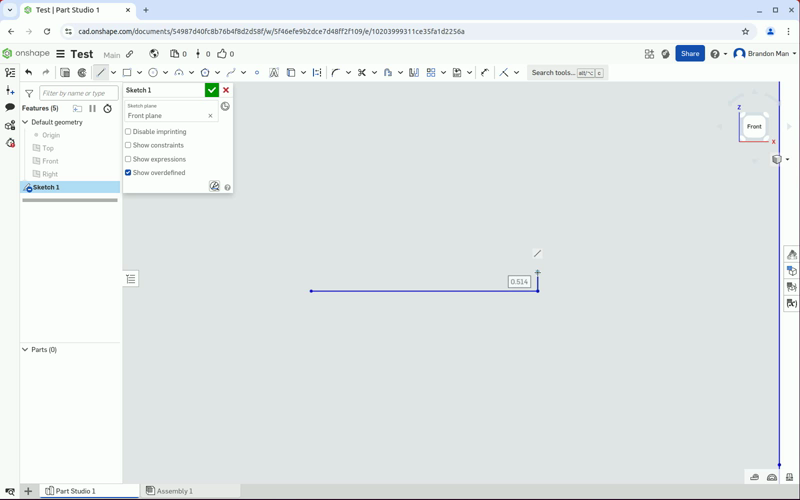
scroll(-6)
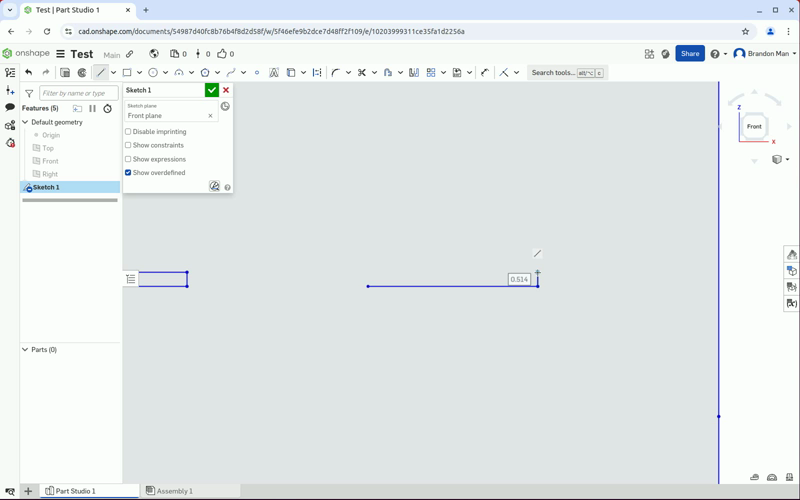
scroll(-6)
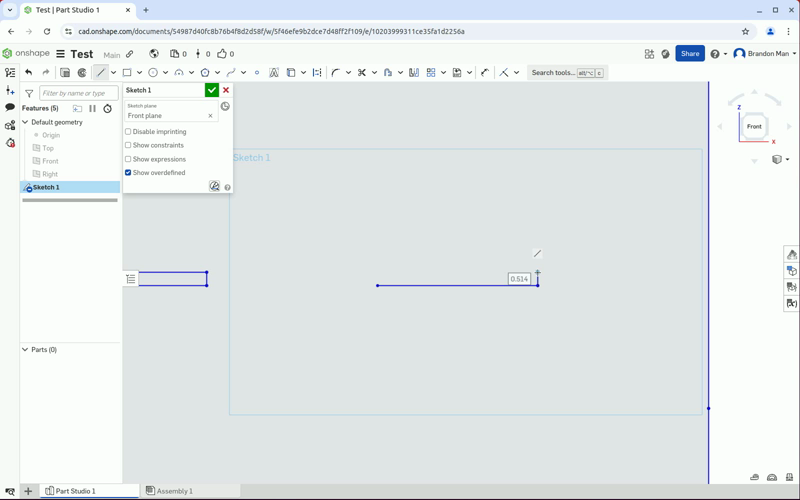
scroll(-6)
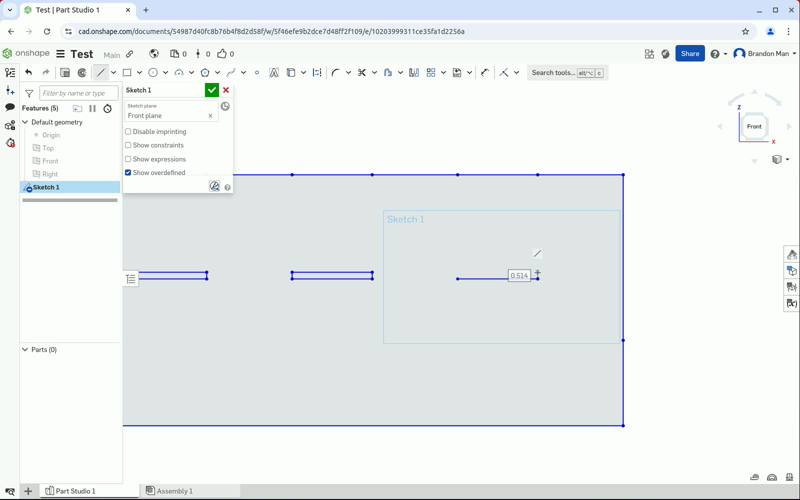
scroll(-6)
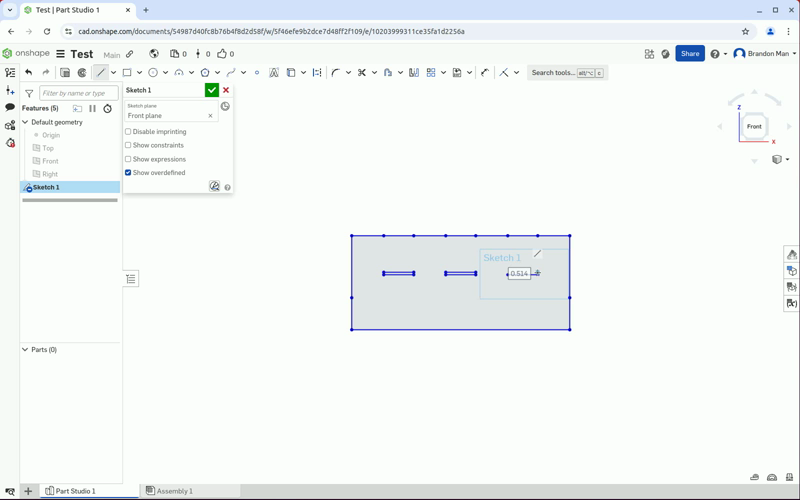
key_up(shift)
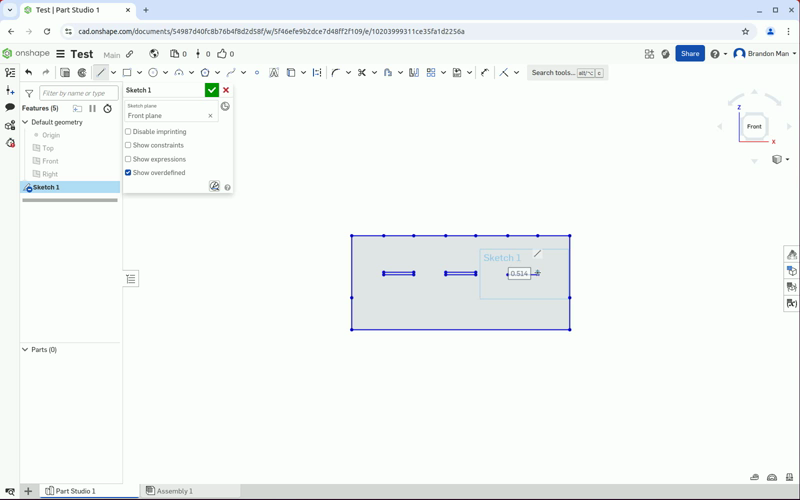
key_down(shift)
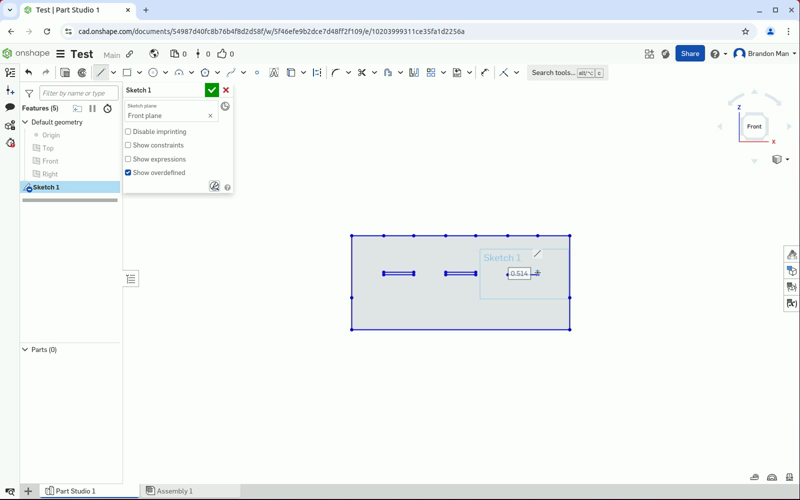
mouse_move(567, 272)
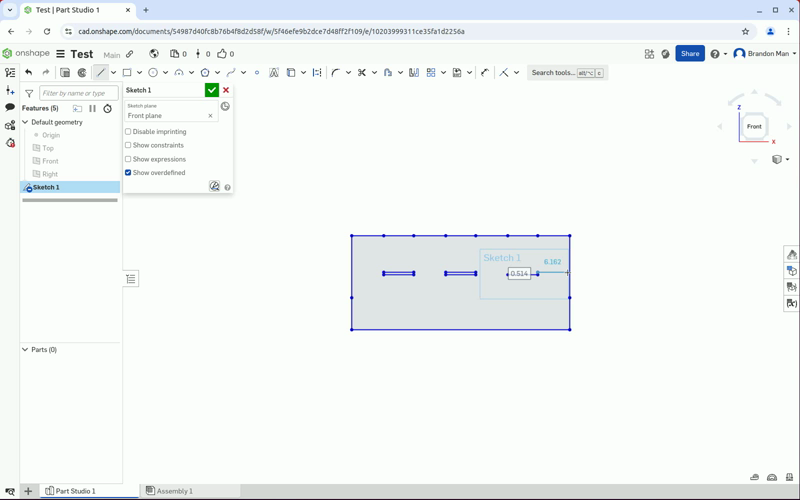
mouse_move(507, 272)
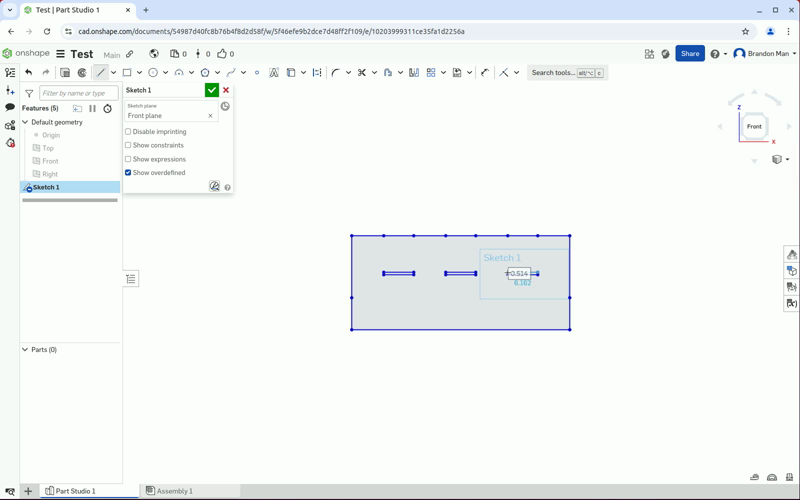
scroll(6)
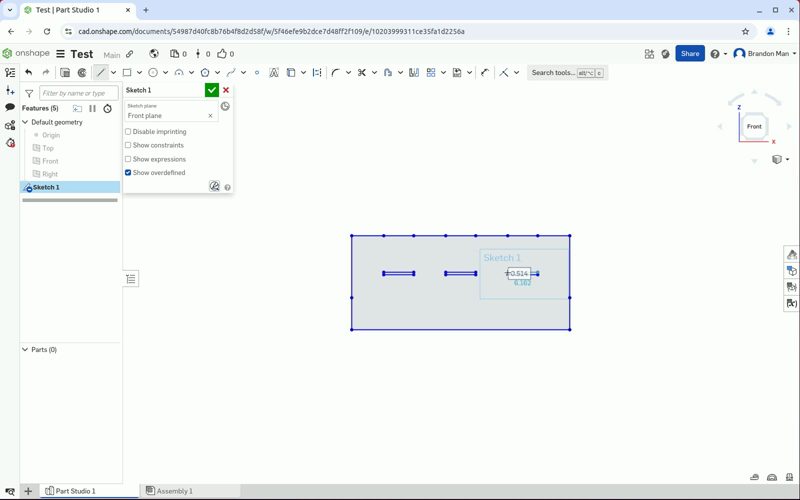
scroll(6)
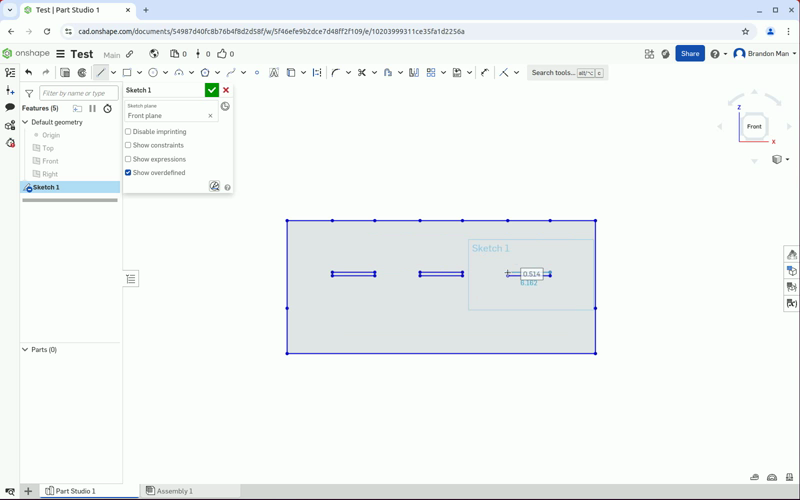
scroll(6)
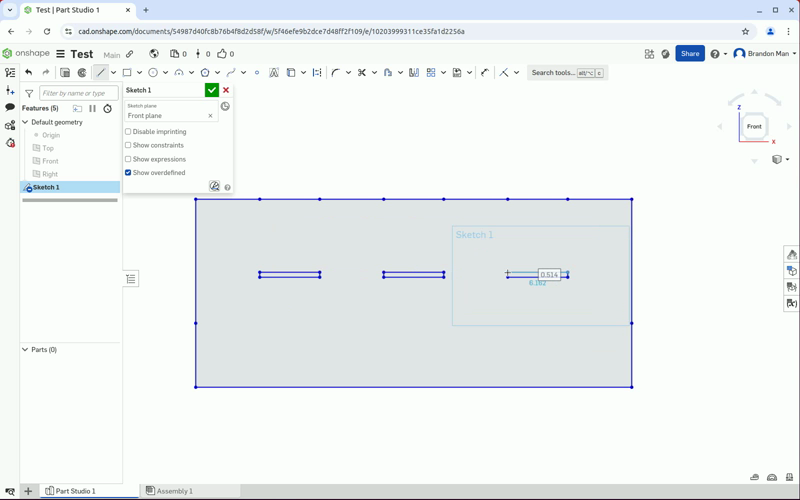
scroll(6)
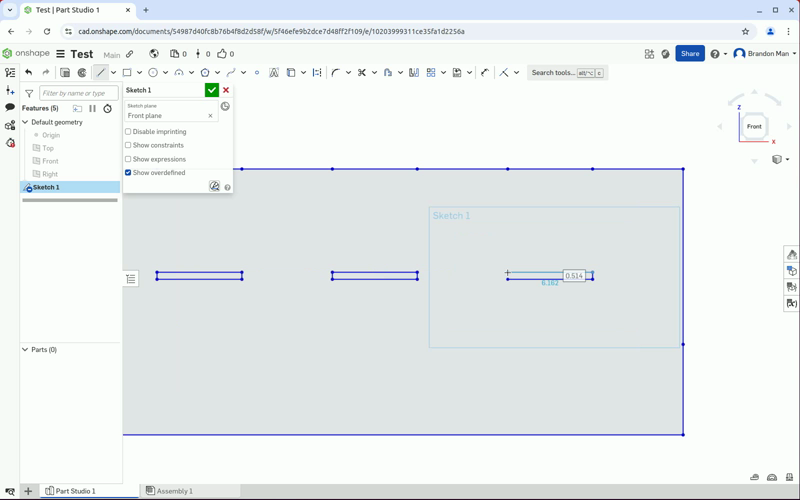
scroll(6)
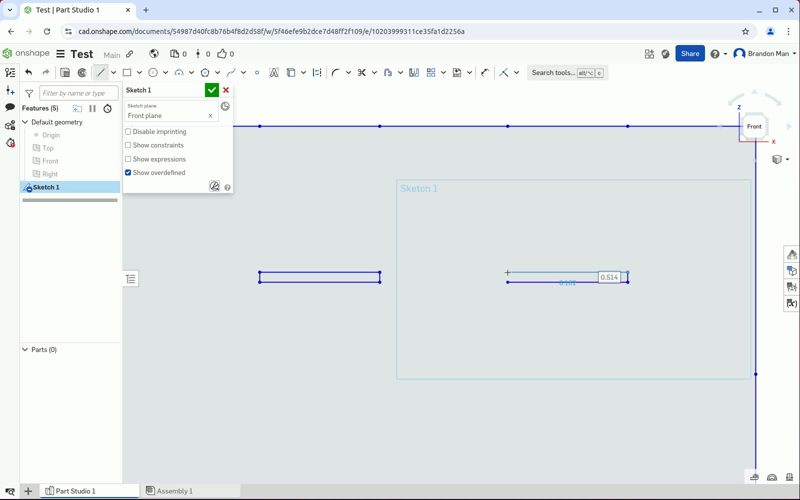
scroll(6)
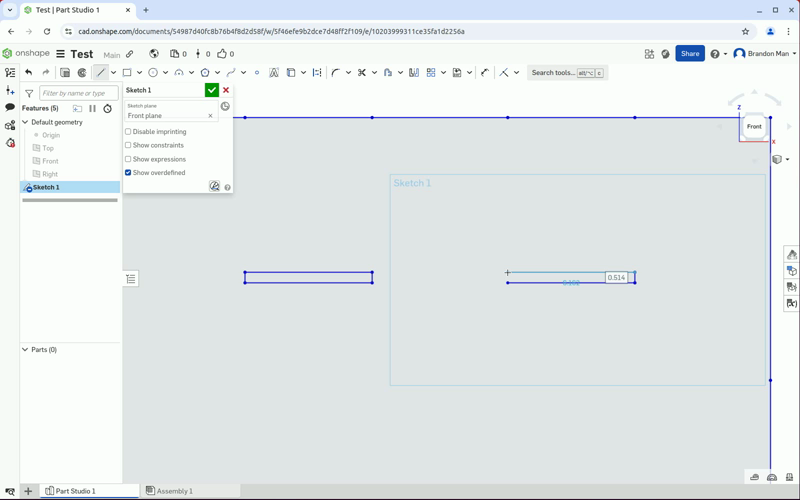
scroll(6)
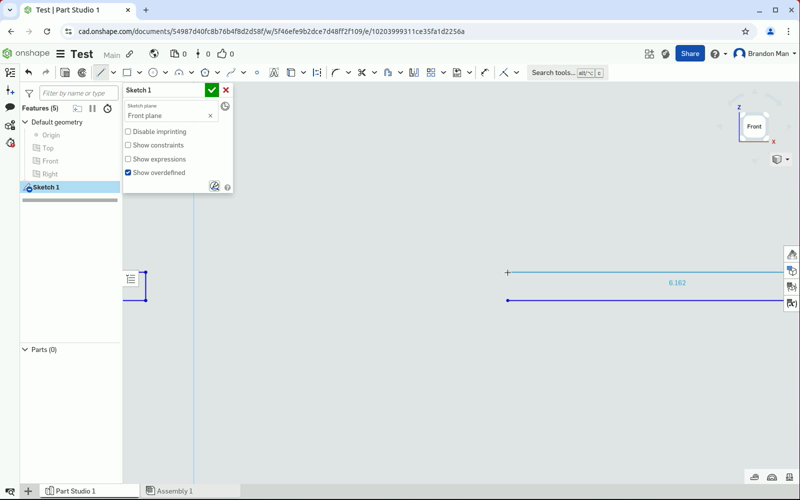
click(507, 272)
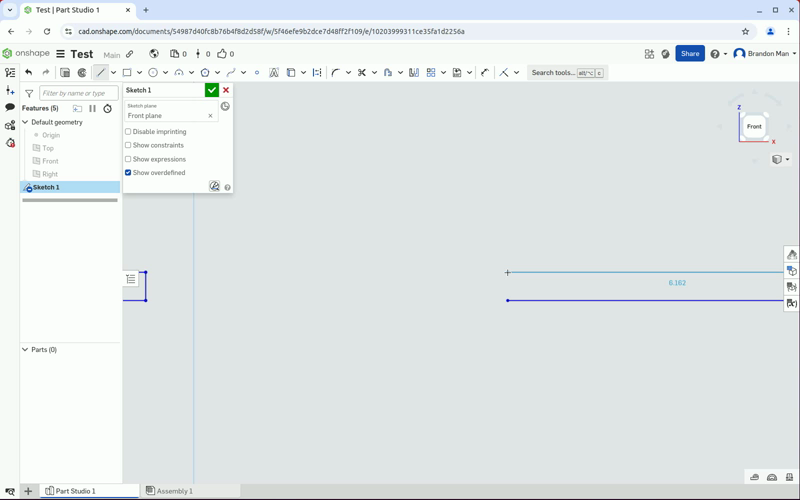
scroll(-6)
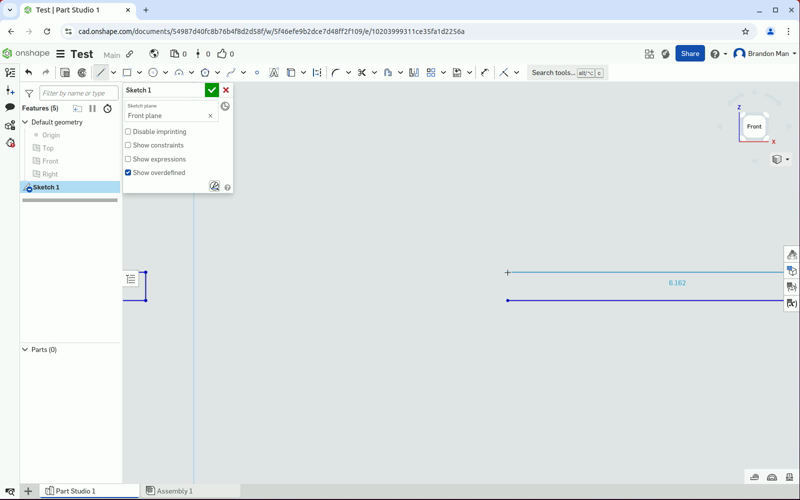
scroll(-6)
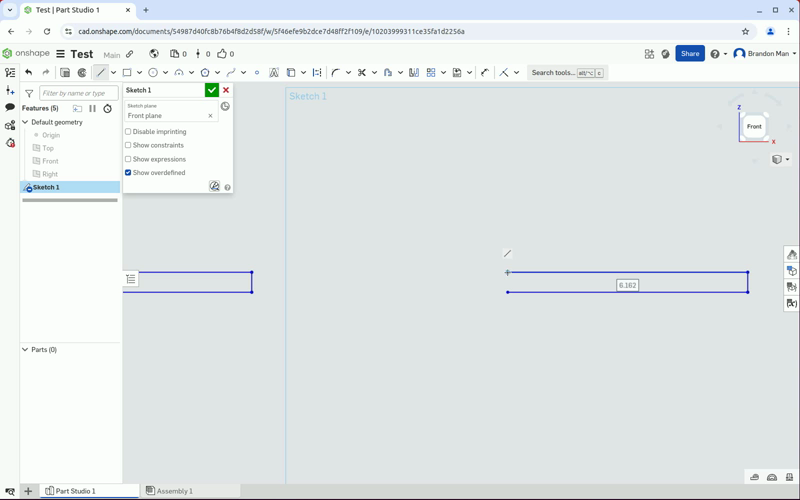
scroll(-6)
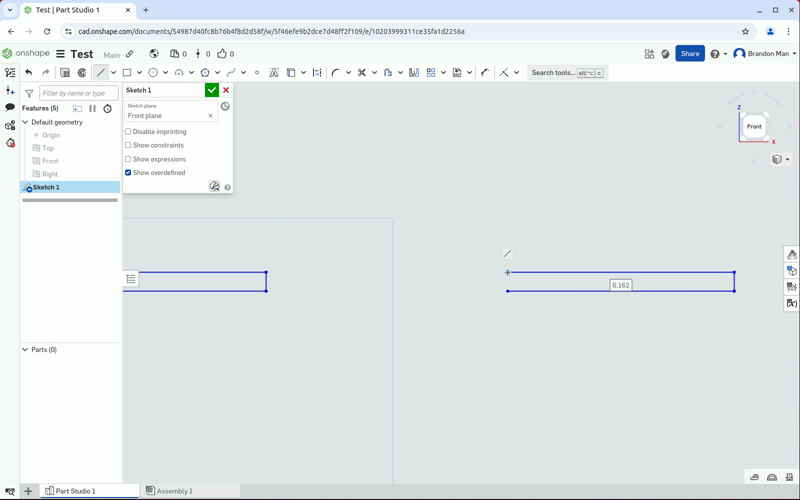
scroll(-6)
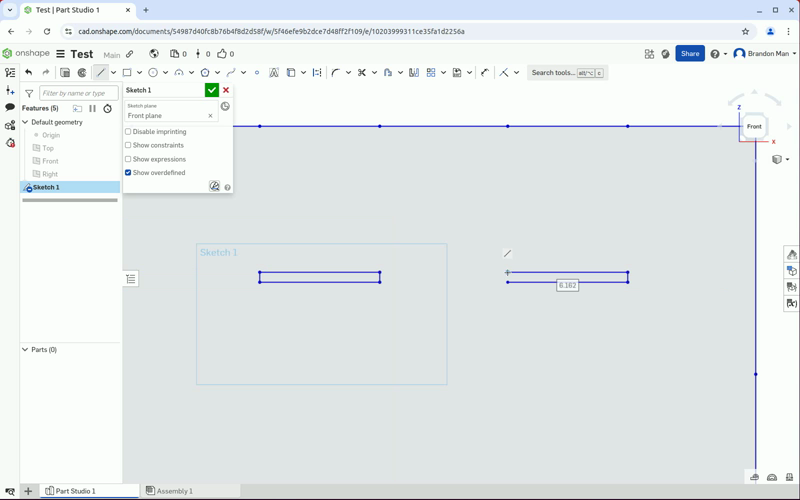
scroll(-6)
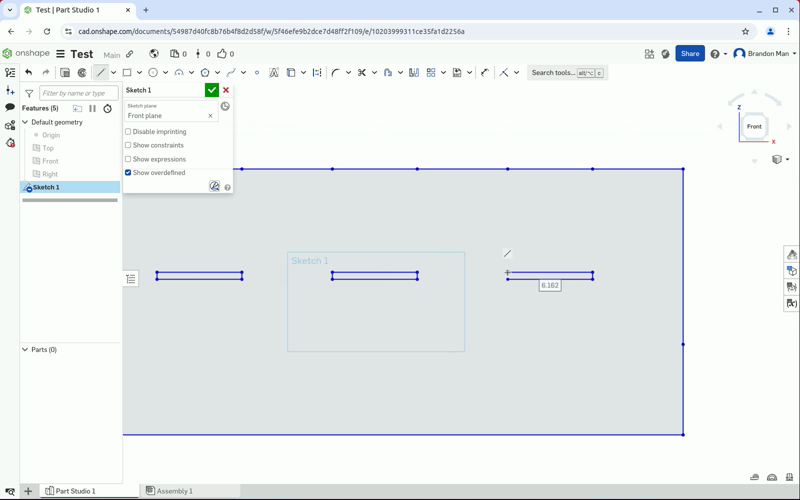
scroll(-6)
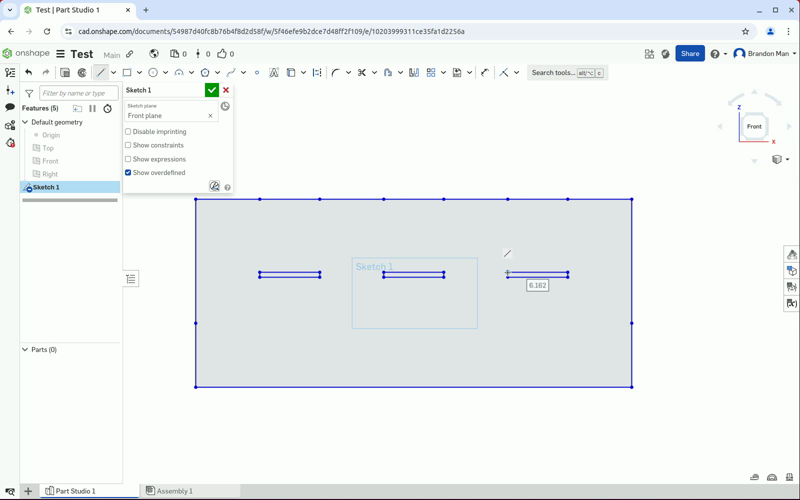
scroll(-6)
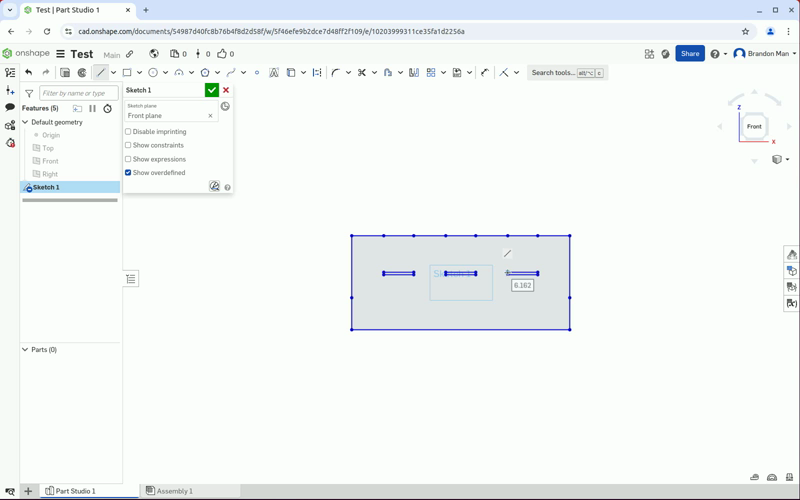
key_up(shift)
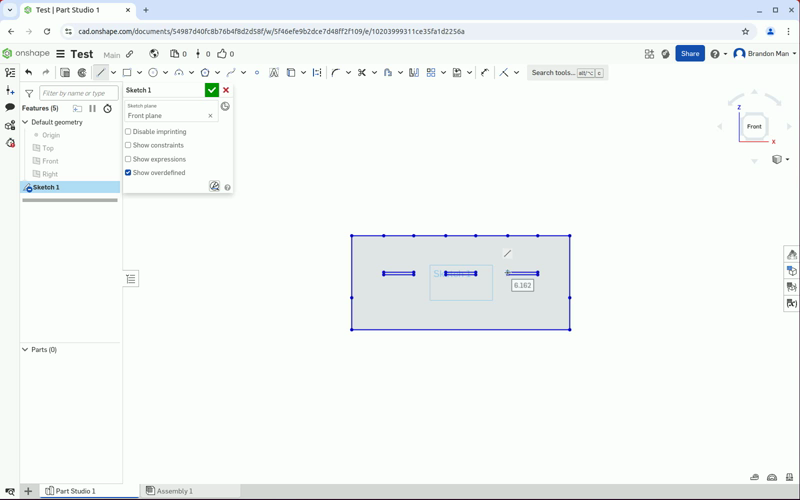
mouse_move(537, 272)
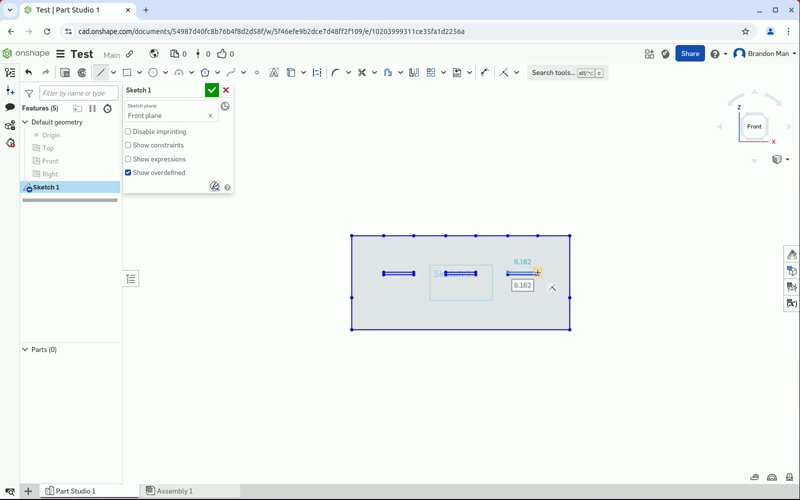
key_down(shift)
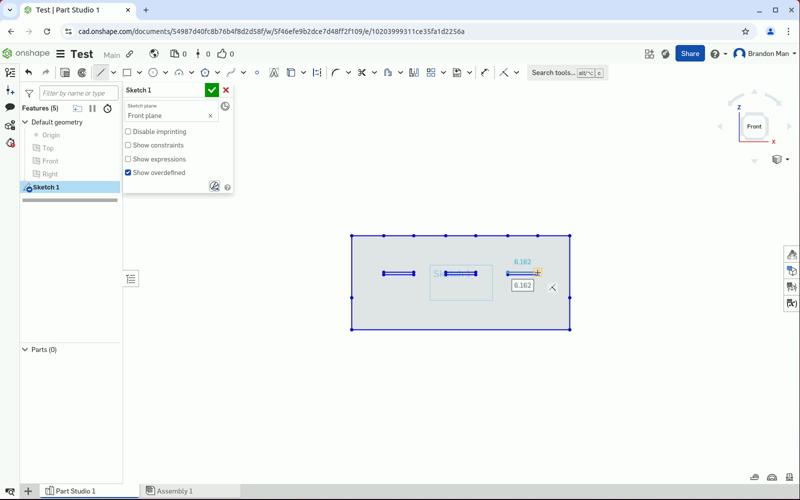
mouse_move(507, 274)
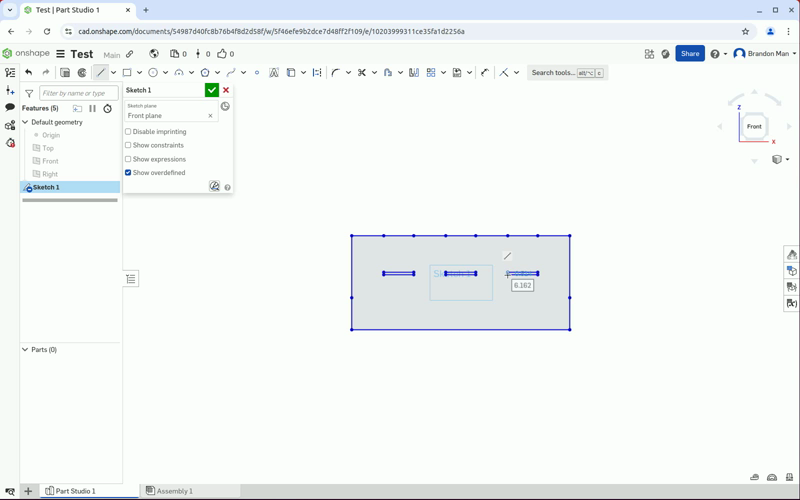
scroll(6)
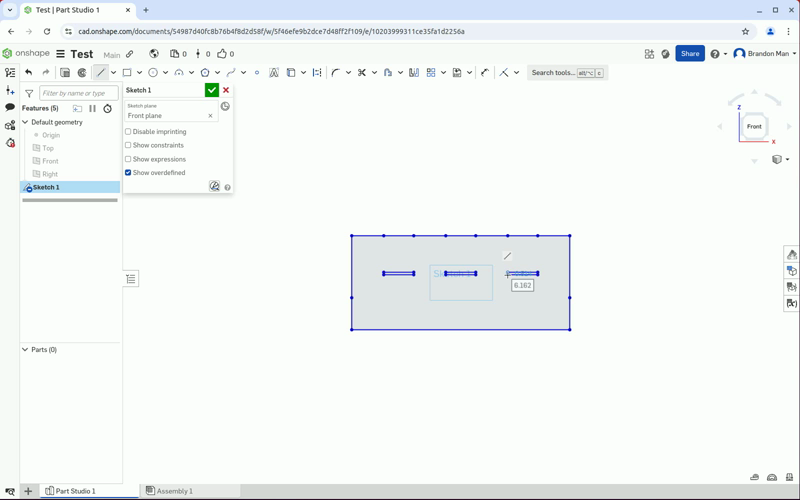
scroll(6)
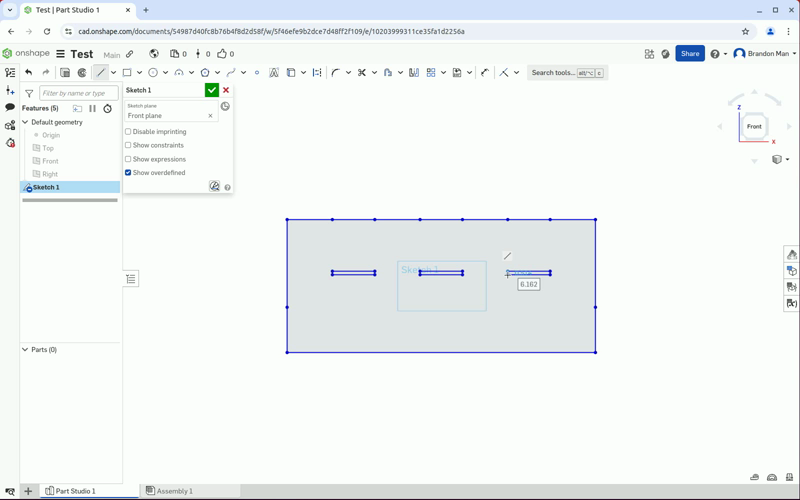
scroll(6)
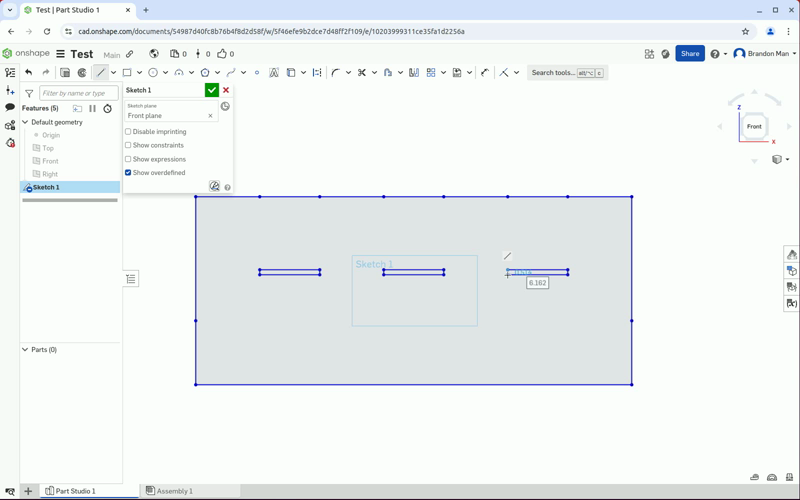
scroll(6)
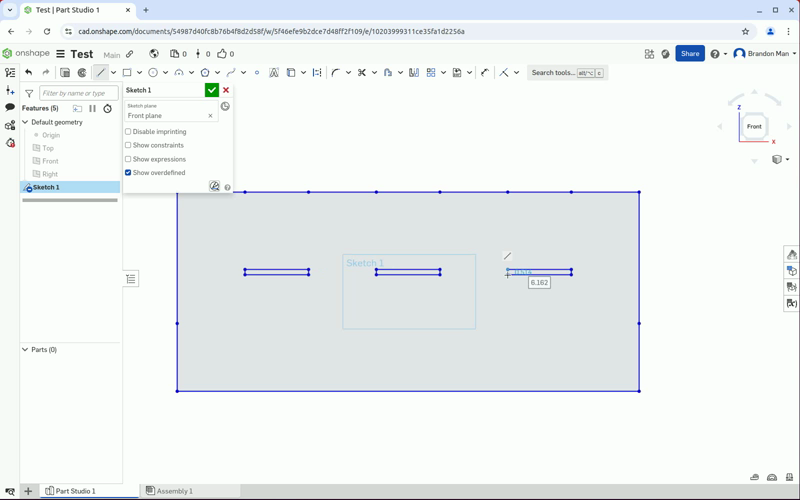
scroll(6)
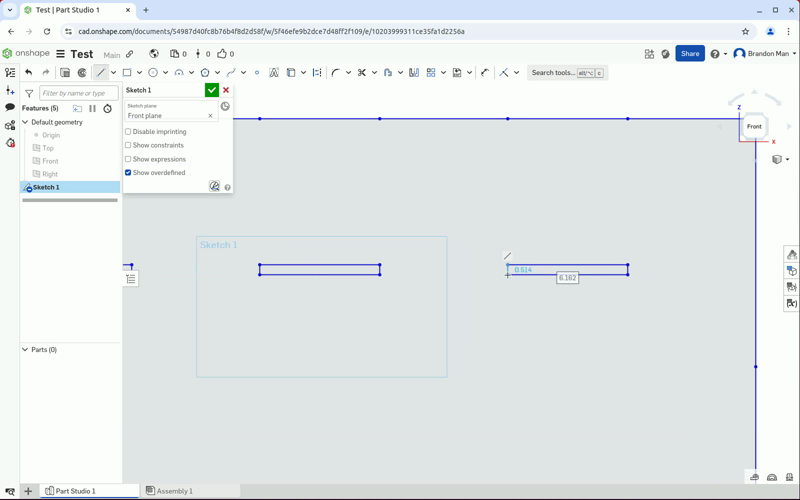
scroll(6)
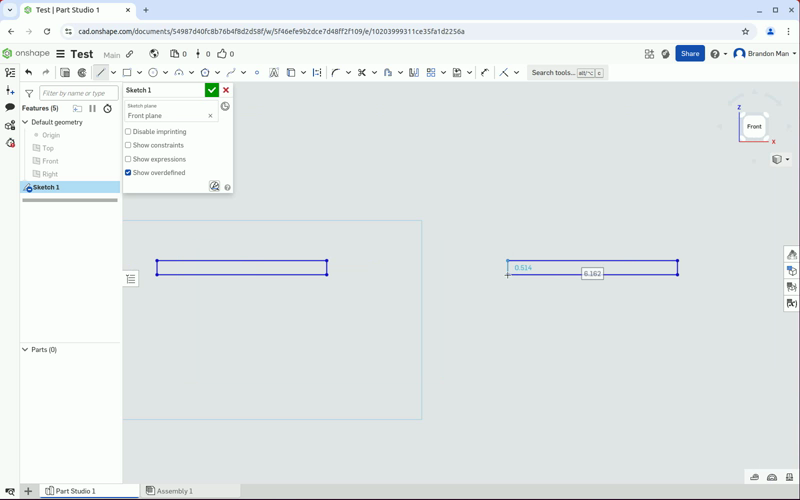
scroll(6)
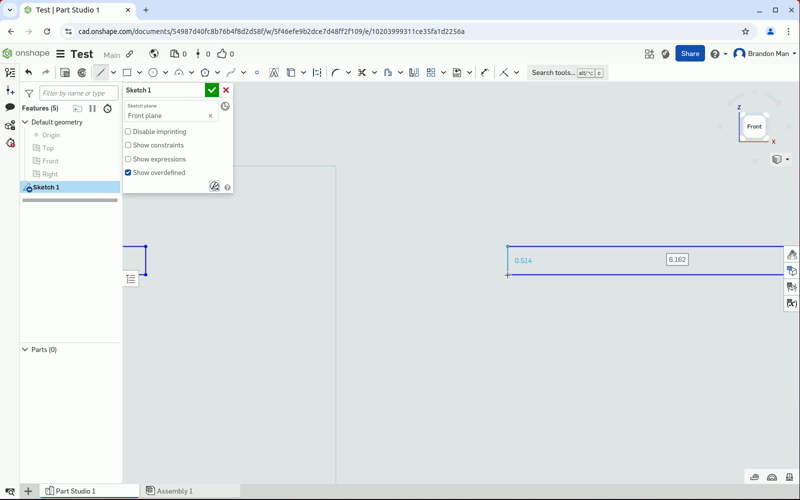
key_up(shift)
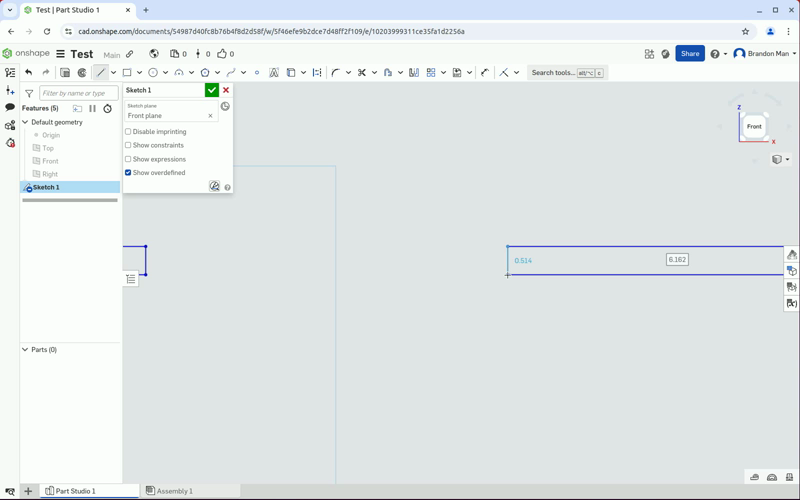
click(507, 274)
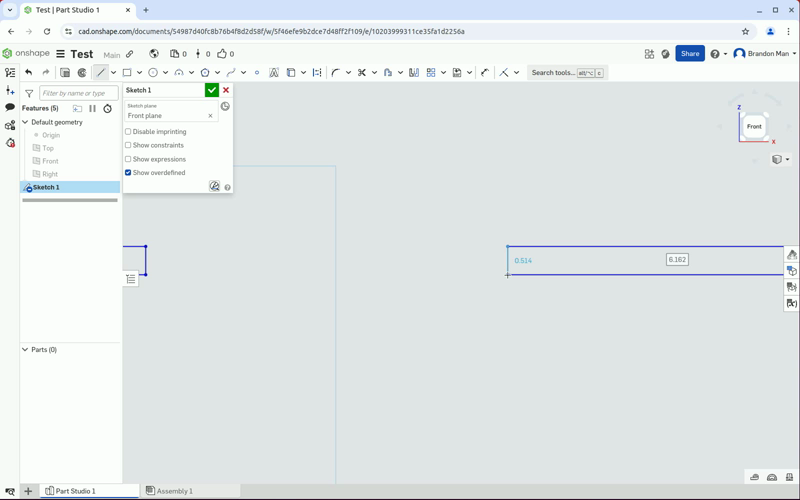
scroll(-6)
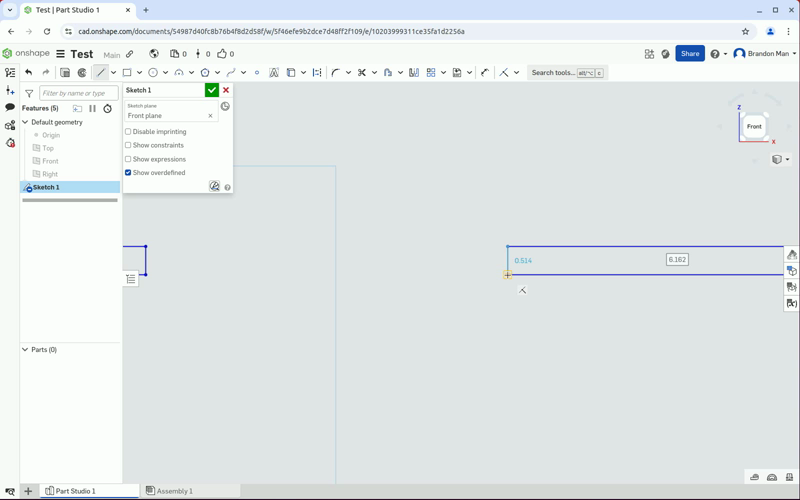
scroll(-6)
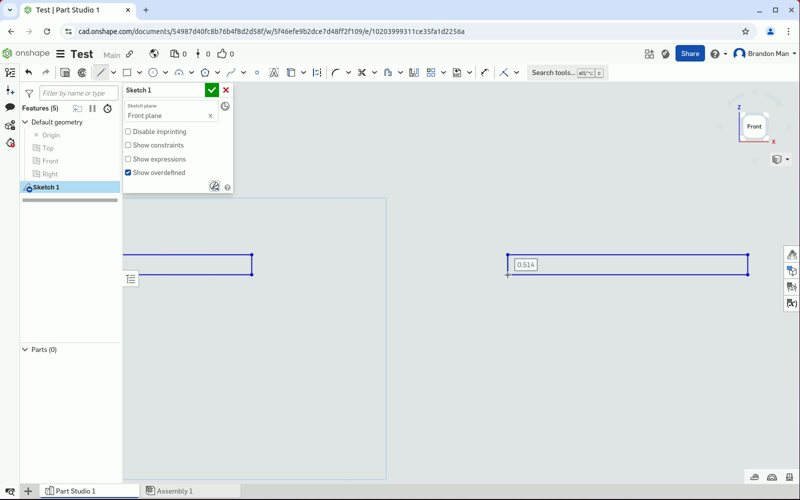
scroll(-6)
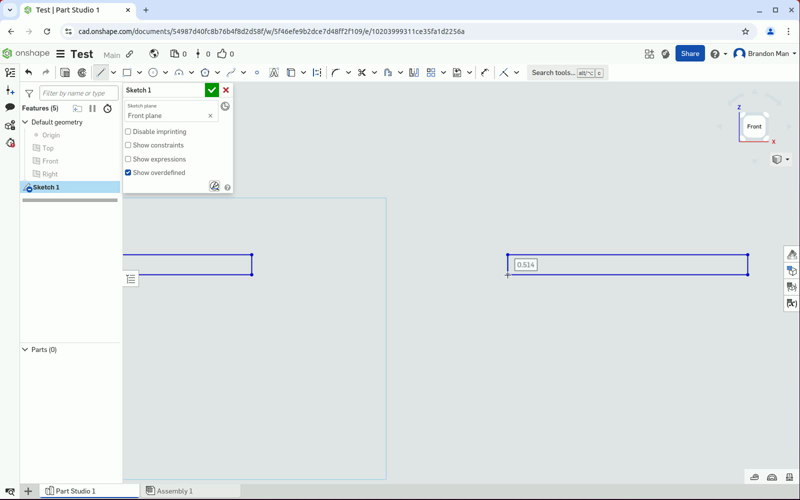
scroll(-6)
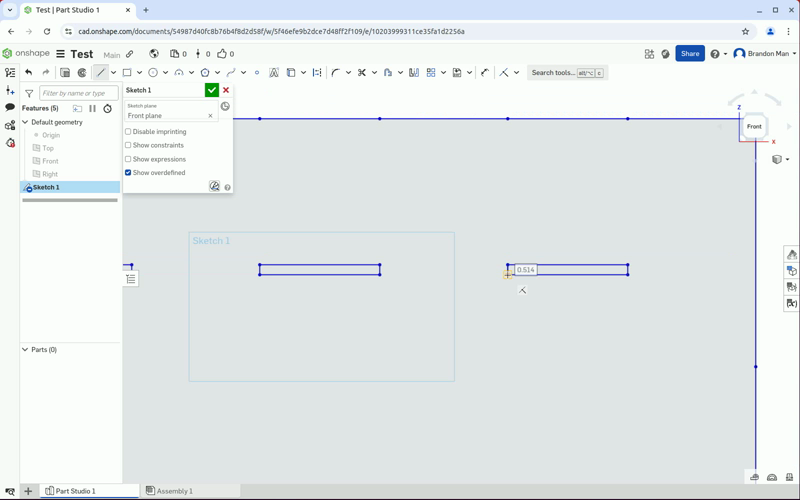
scroll(-6)
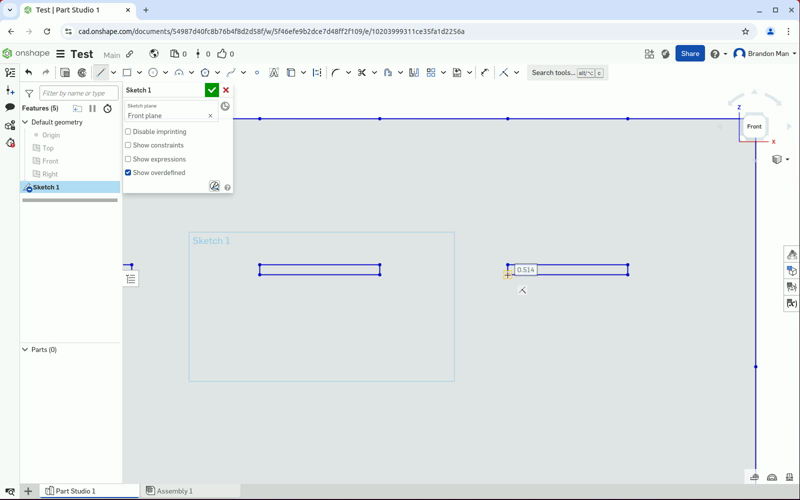
scroll(-6)
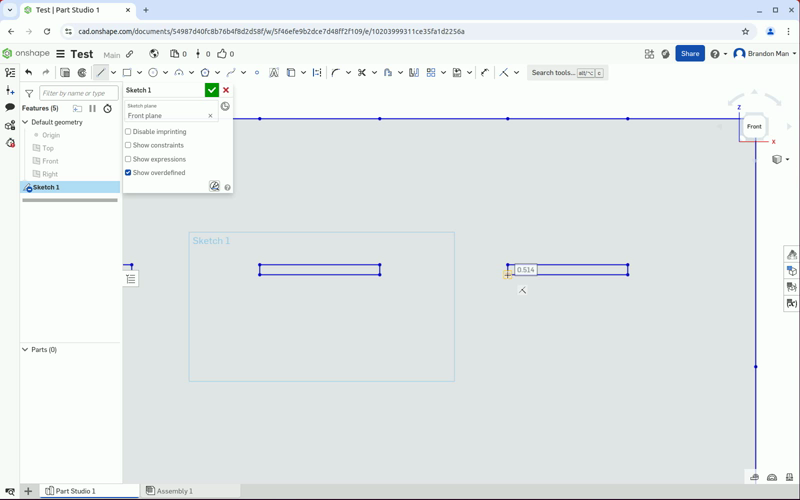
scroll(-6)
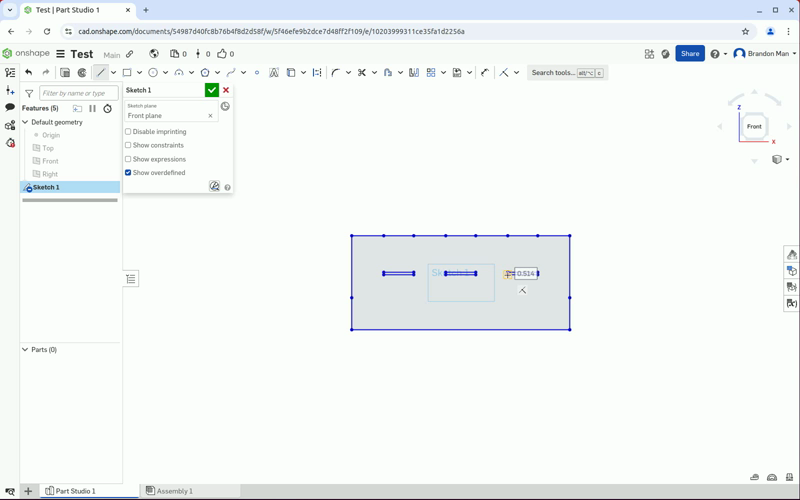
key(esc)
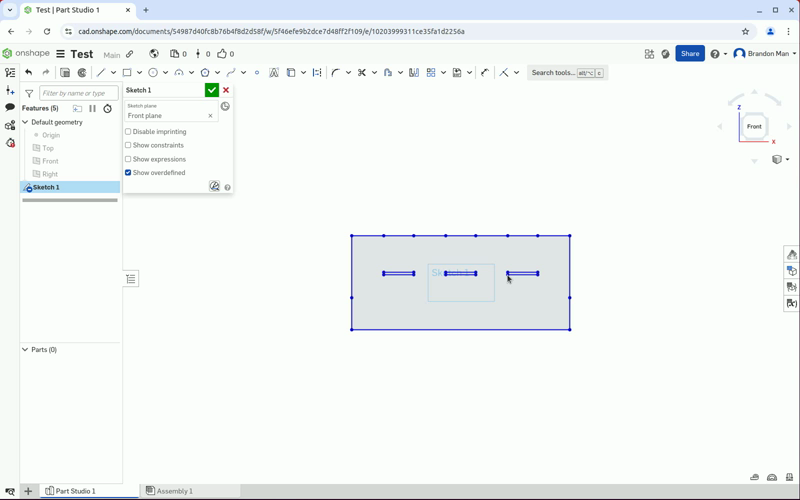
mouse_move(486, 301)
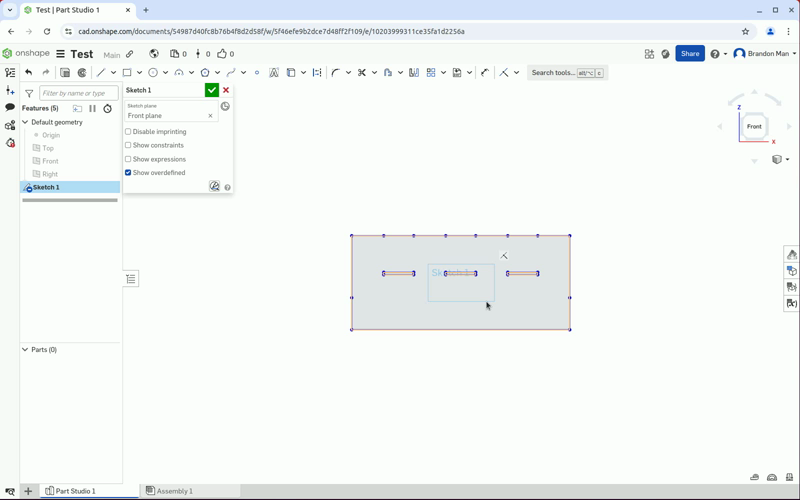
click(486, 301)
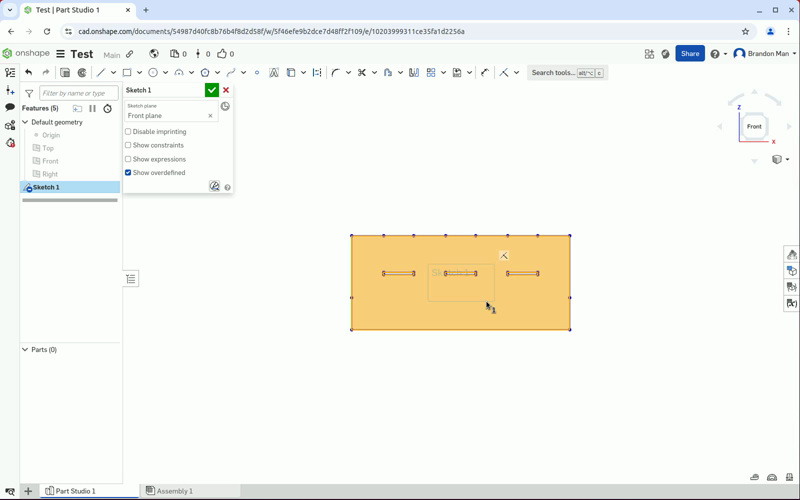
mouse_move(73, 352)
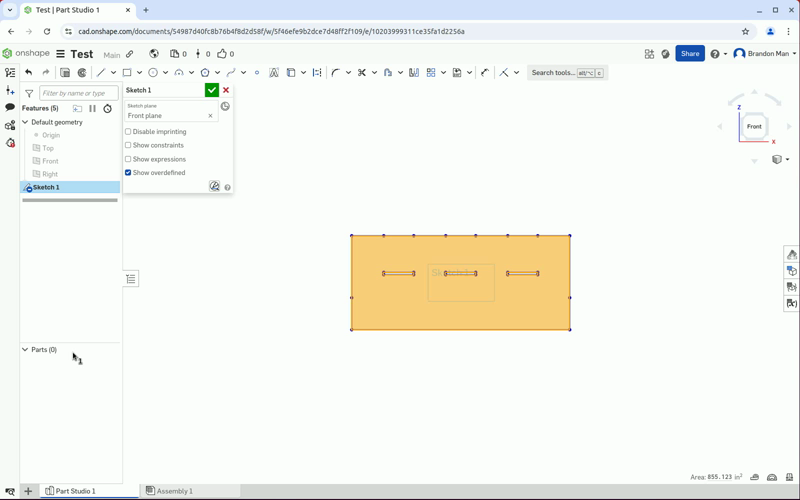
key(shift+y)
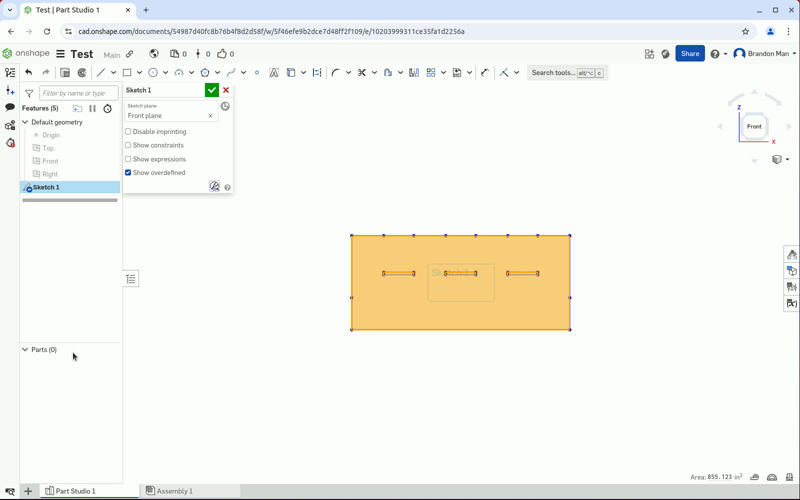
key(shift+e)
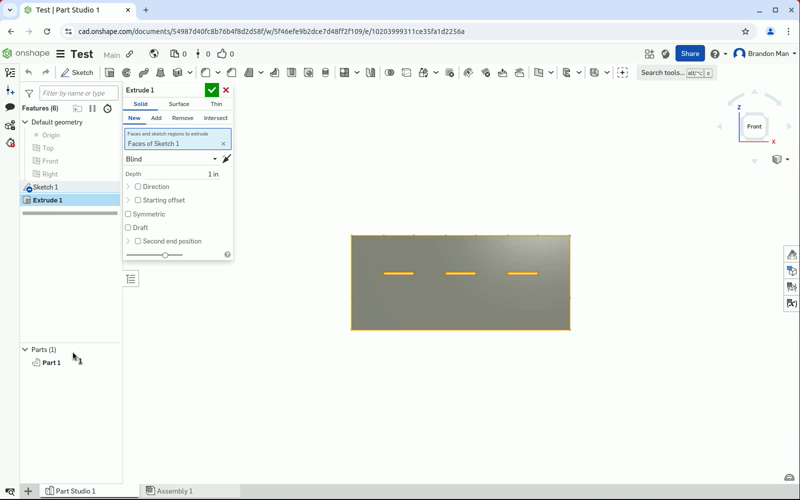
mouse_move(143, 106)
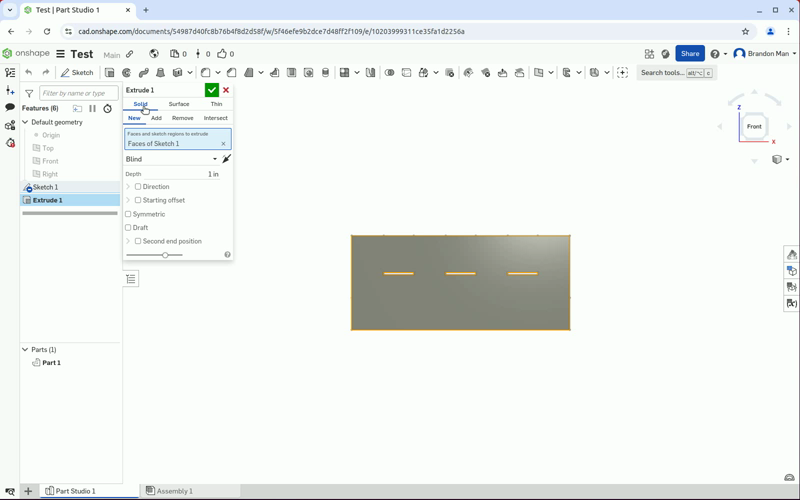
click(143, 106)
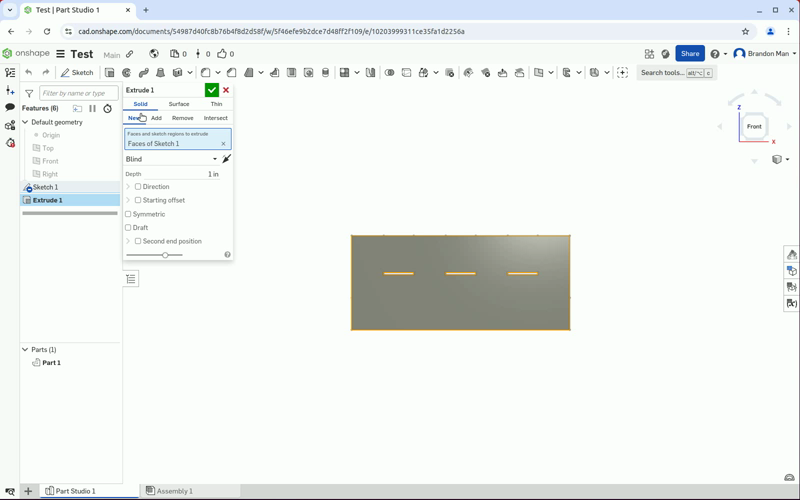
mouse_move(137, 120)
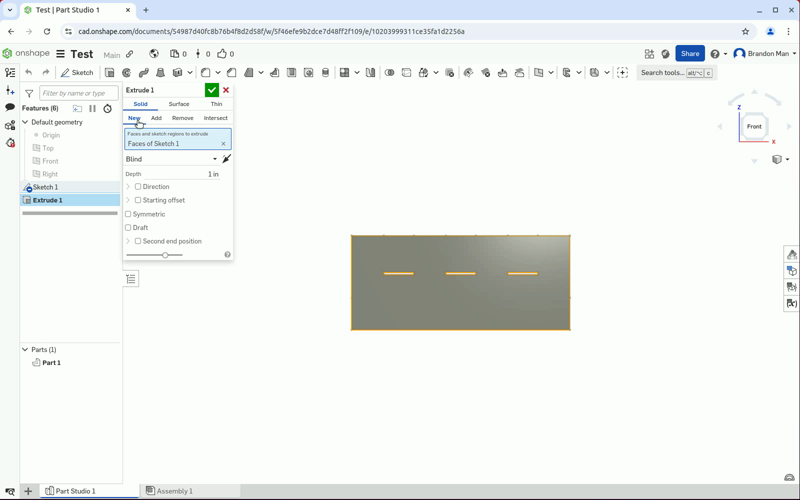
click(137, 120)
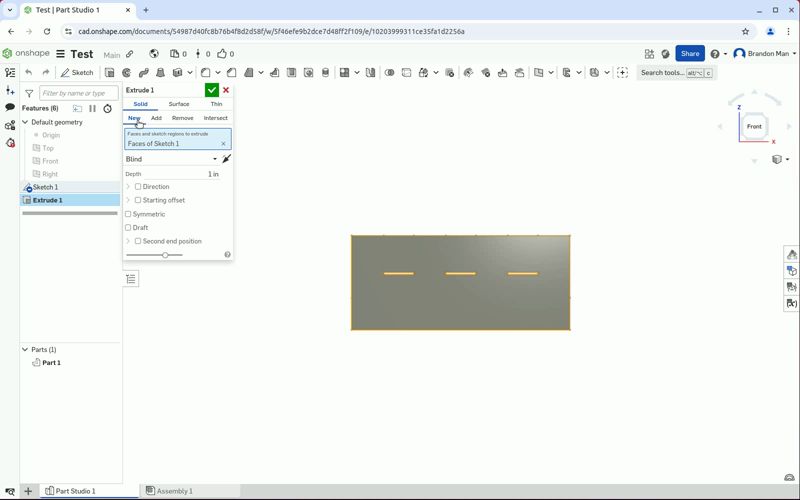
key(tab, 4)
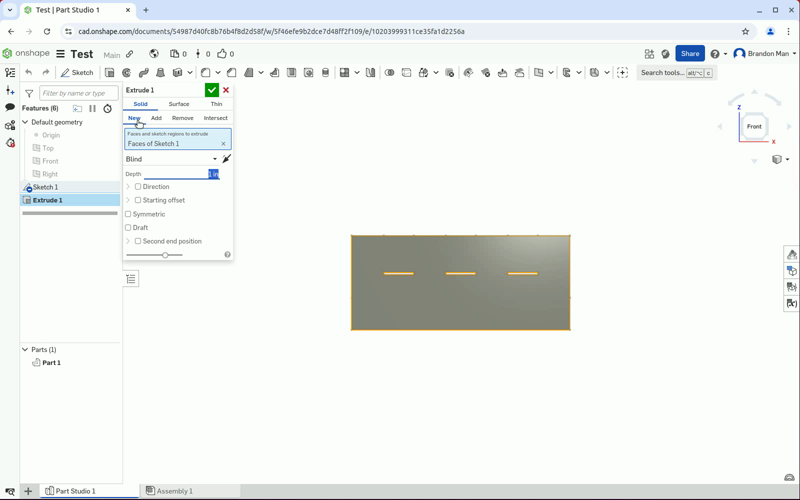
text(0.722)
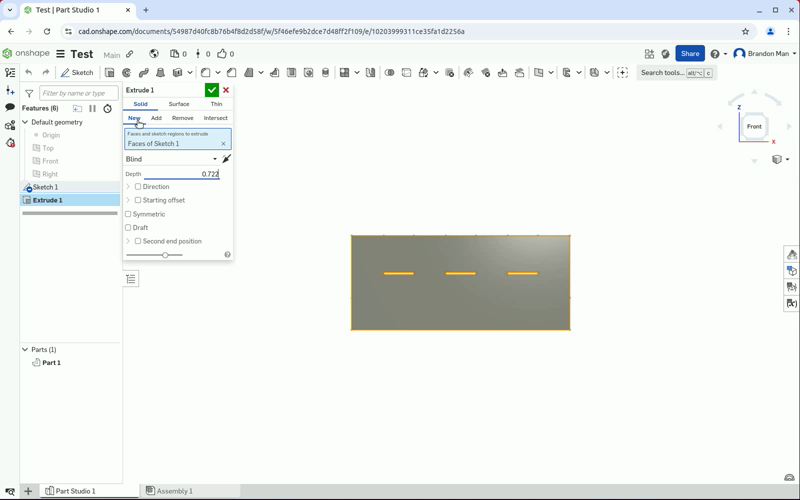
key(enter)
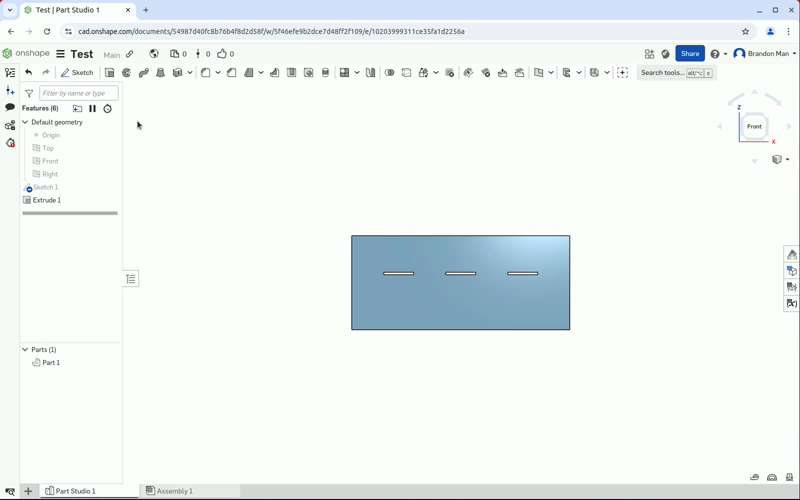
key(shift+h)
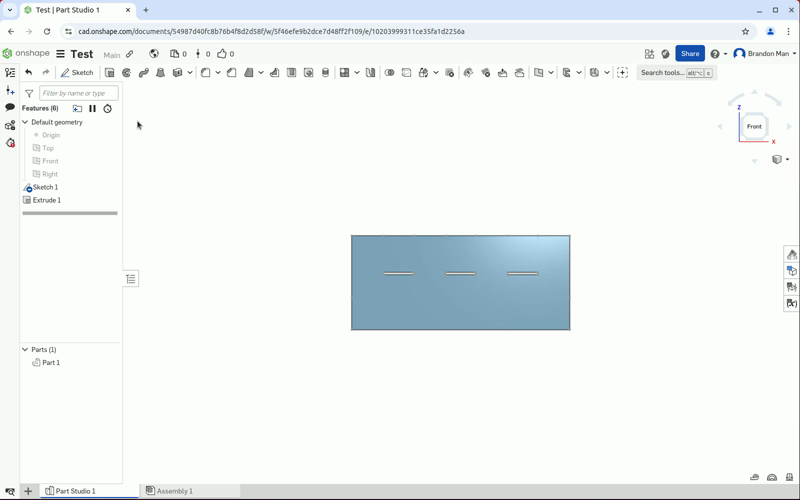
key(shift+h)
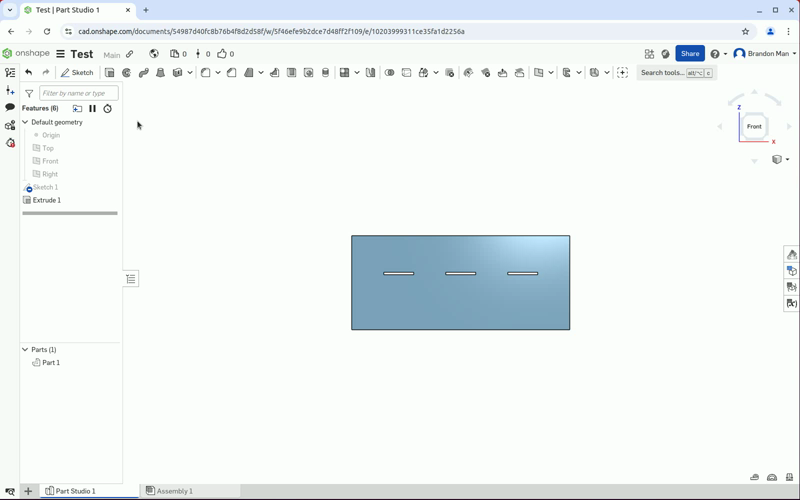
mouse_move(73, 189)
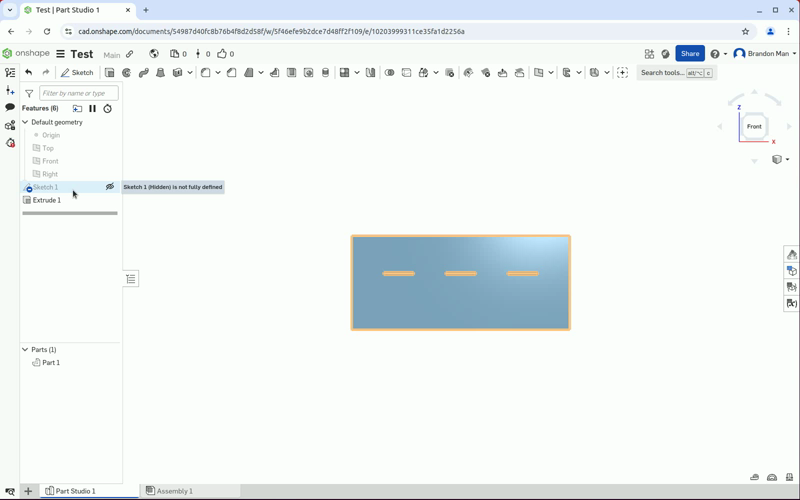
click(73, 189)
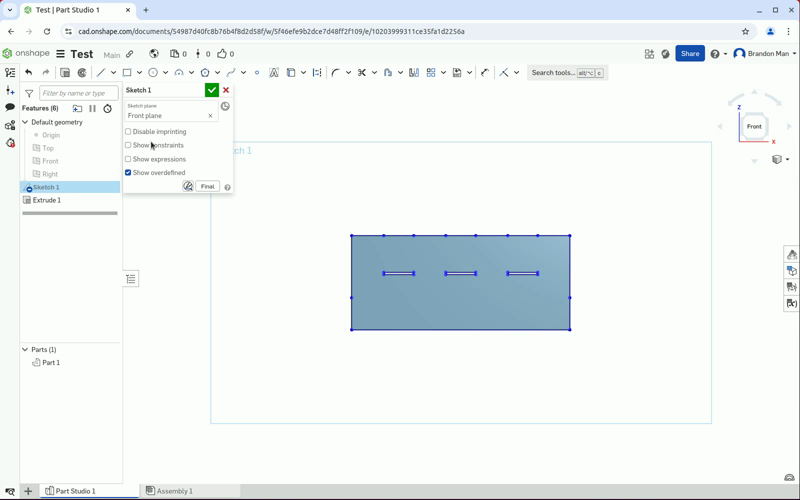
mouse_move(229, 92)
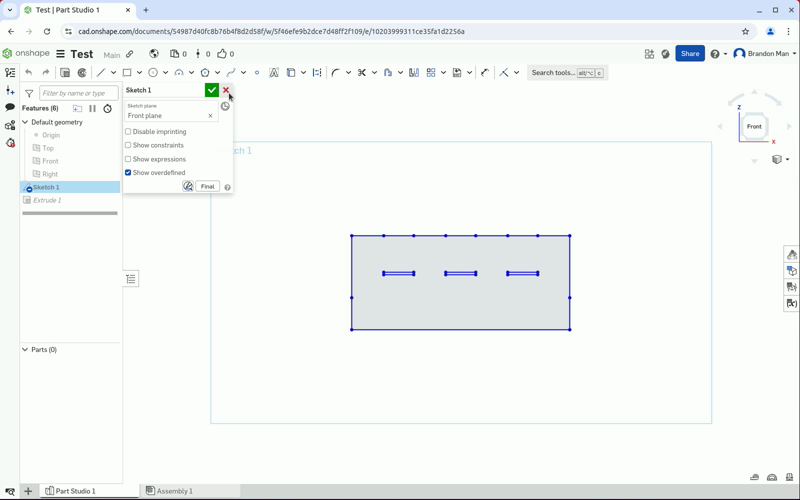
click(229, 92)
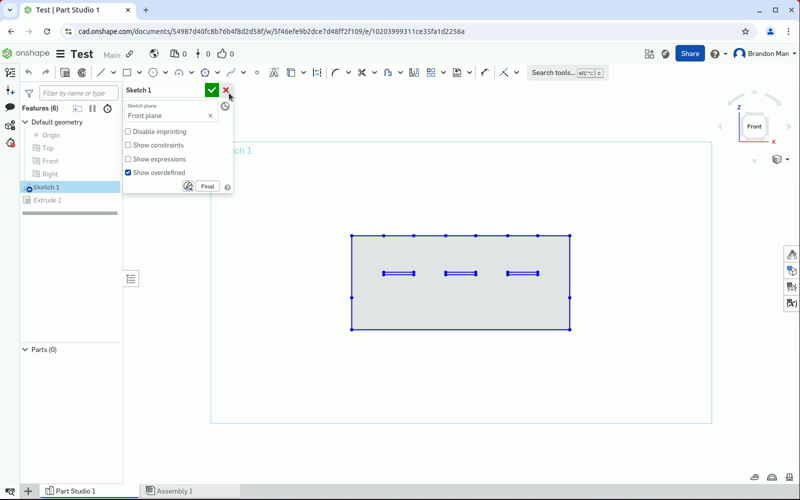
key(shift+s)
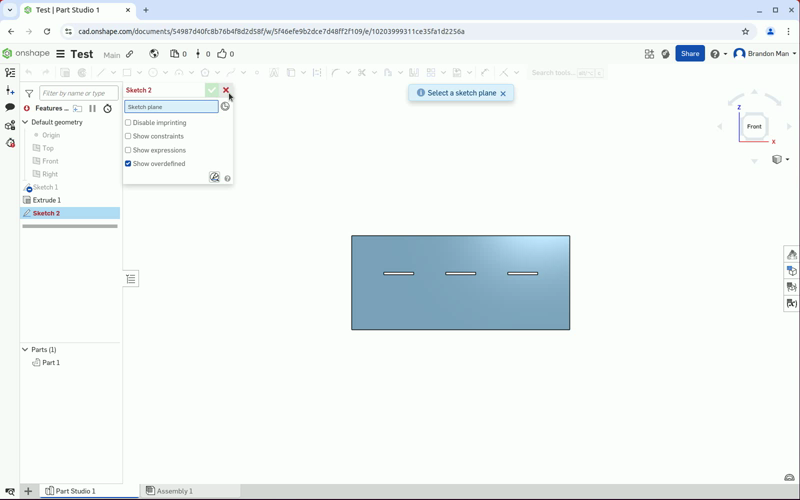
mouse_move(73, 163)
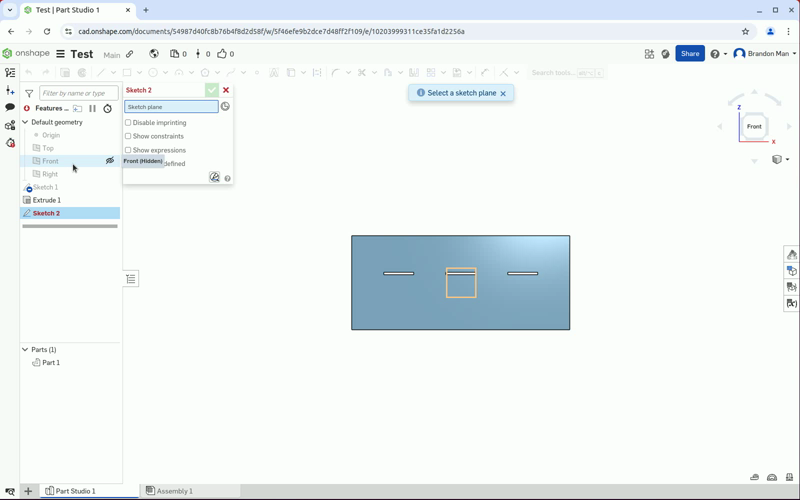
click(73, 163)
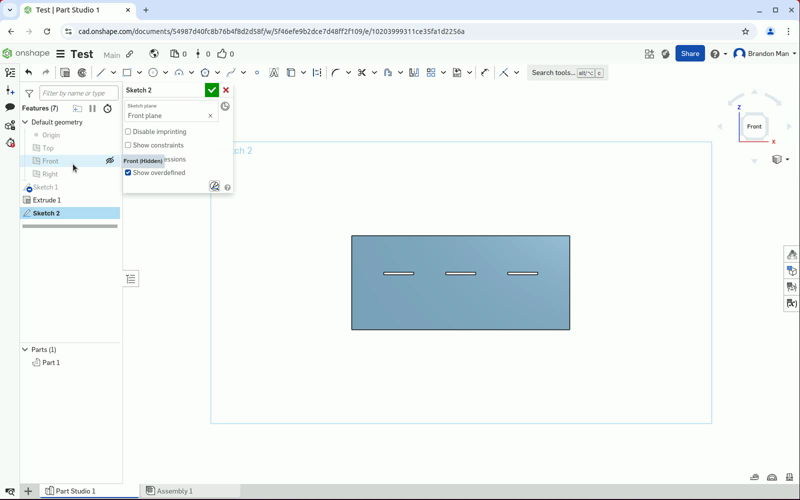
mouse_move(73, 352)
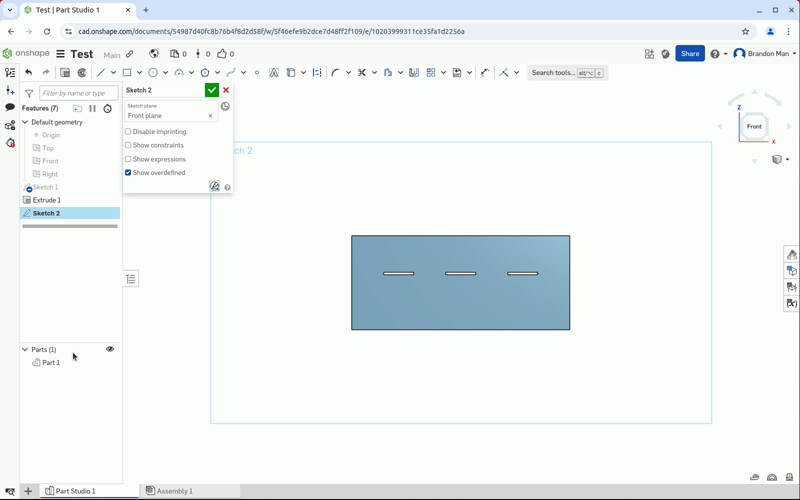
key(y)
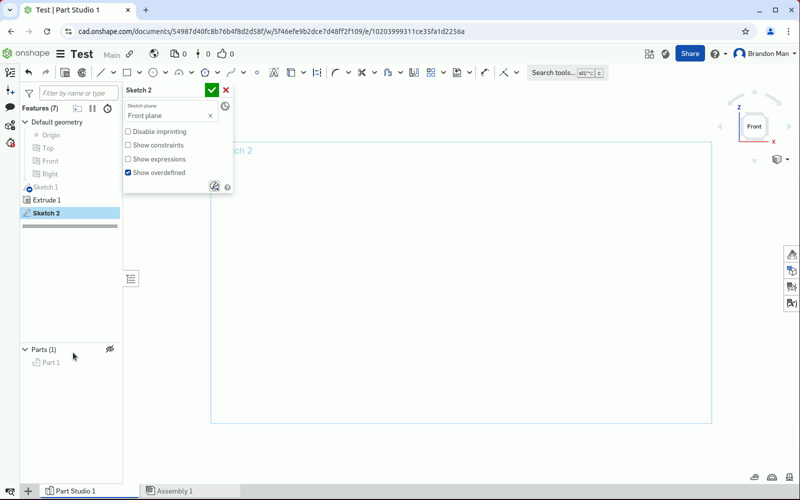
key(l)
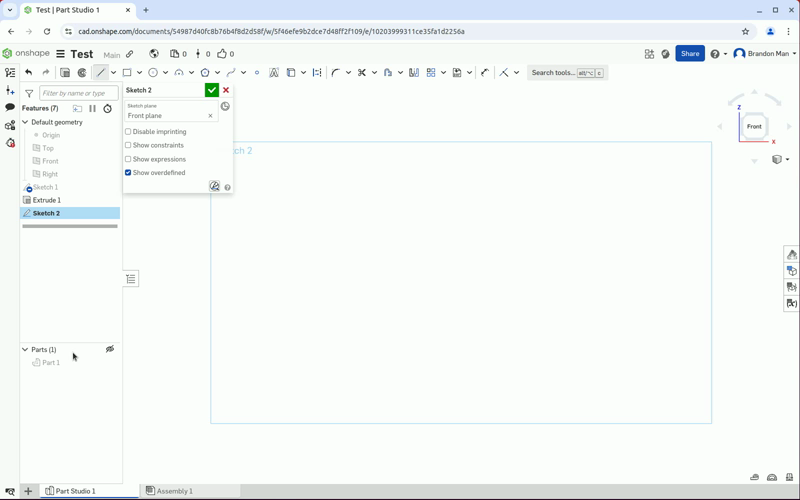
key_down(shift)
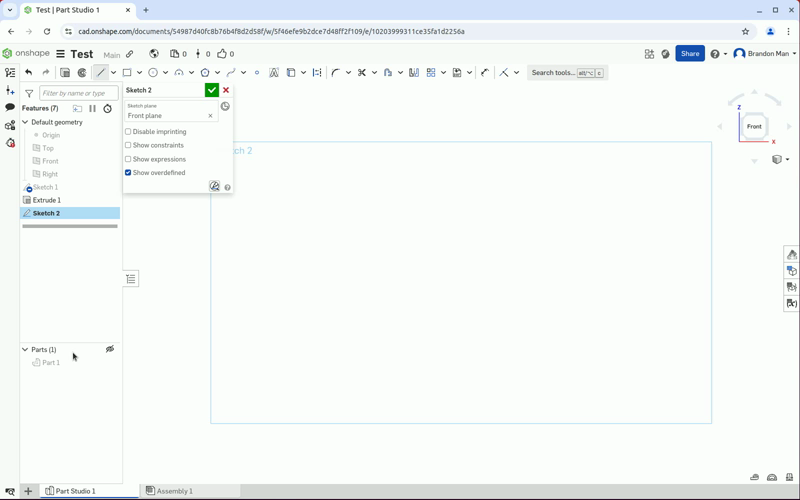
mouse_move(569, 329)
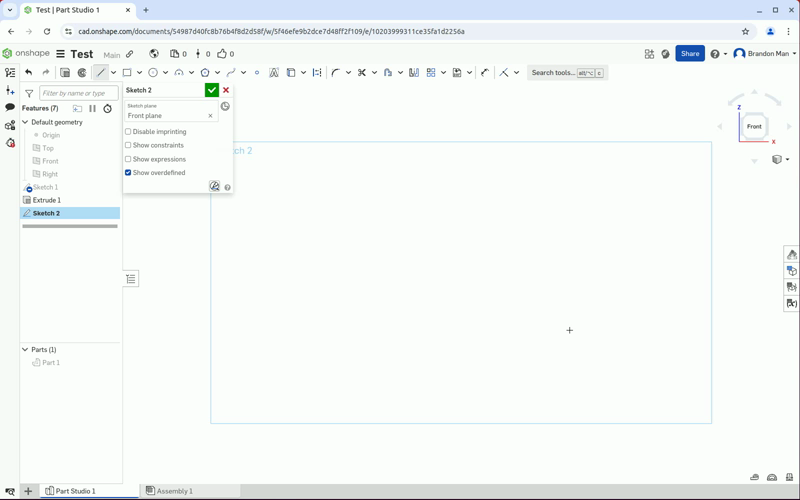
click(569, 329)
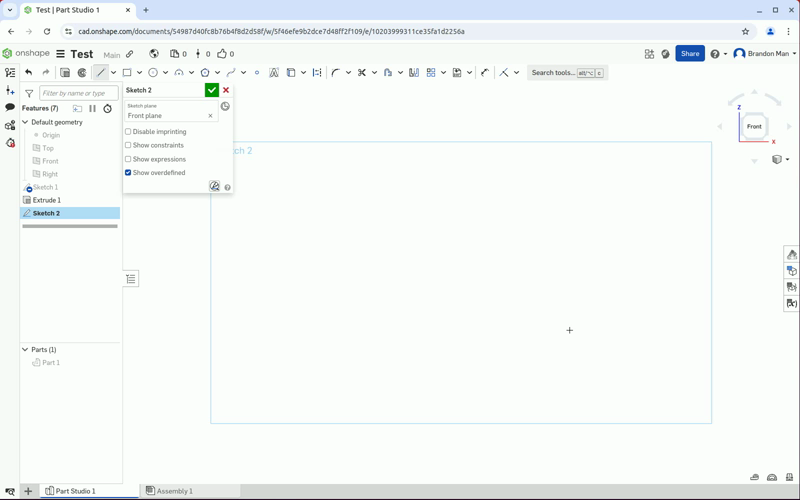
key_up(shift)
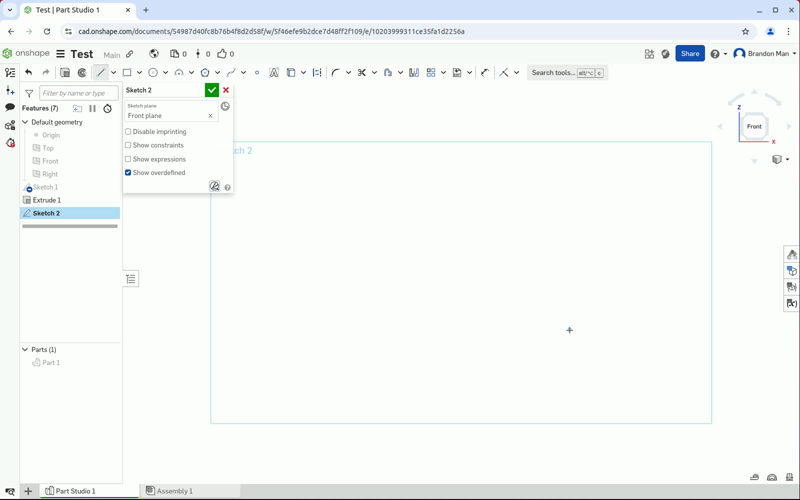
key_down(shift)
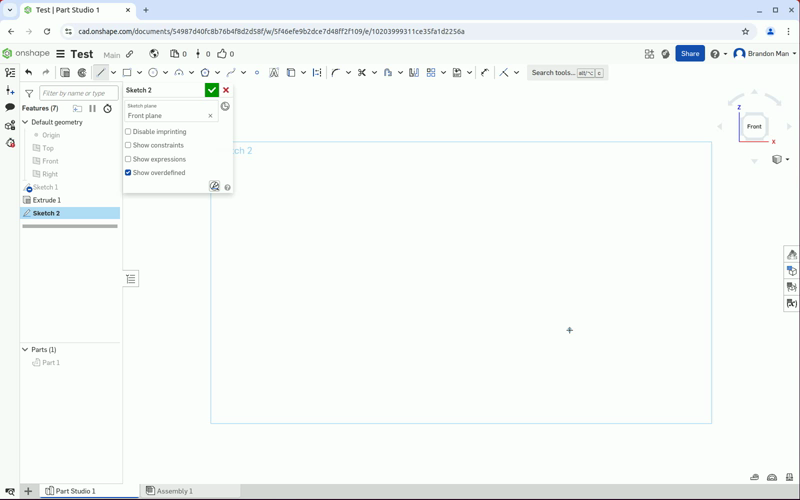
mouse_move(589, 329)
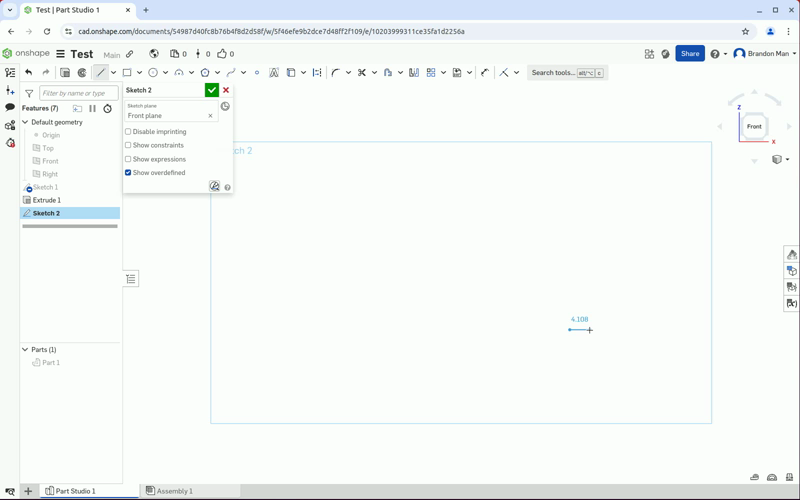
mouse_move(573, 329)
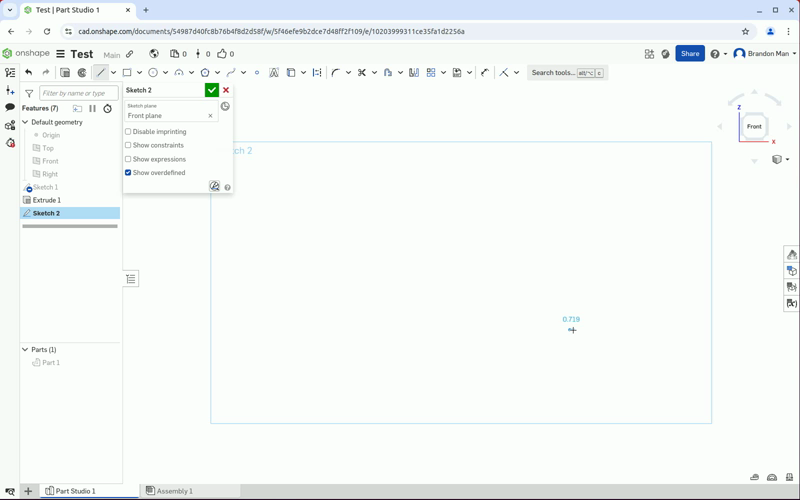
scroll(6)
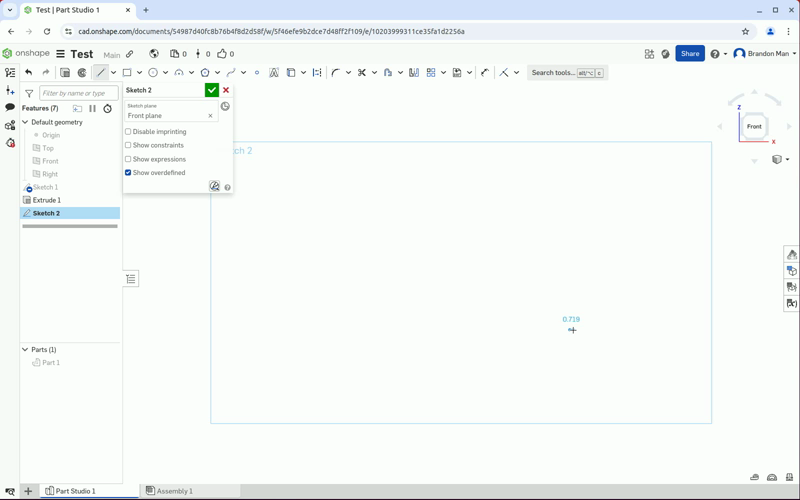
scroll(6)
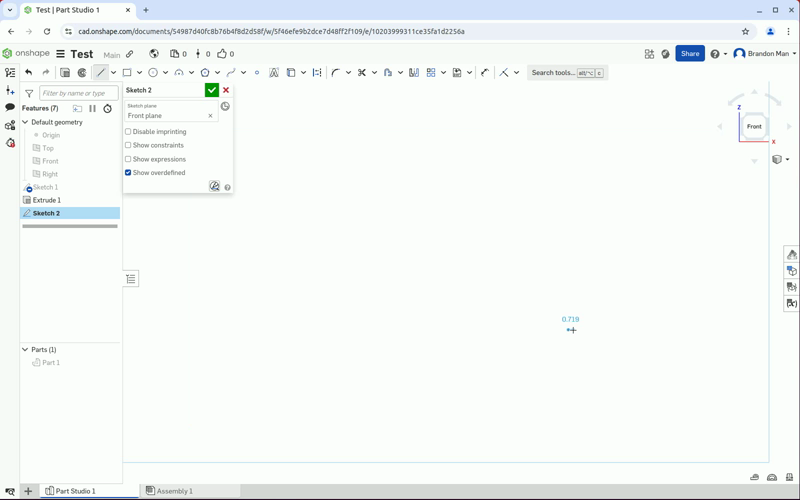
scroll(6)
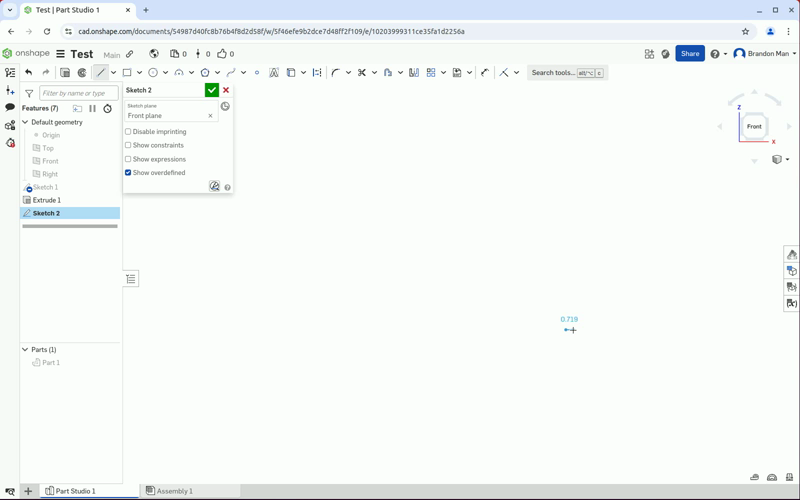
scroll(6)
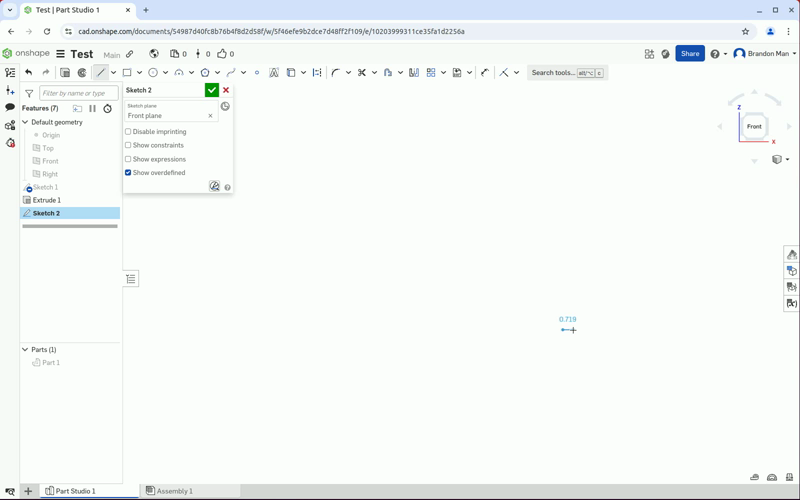
scroll(6)
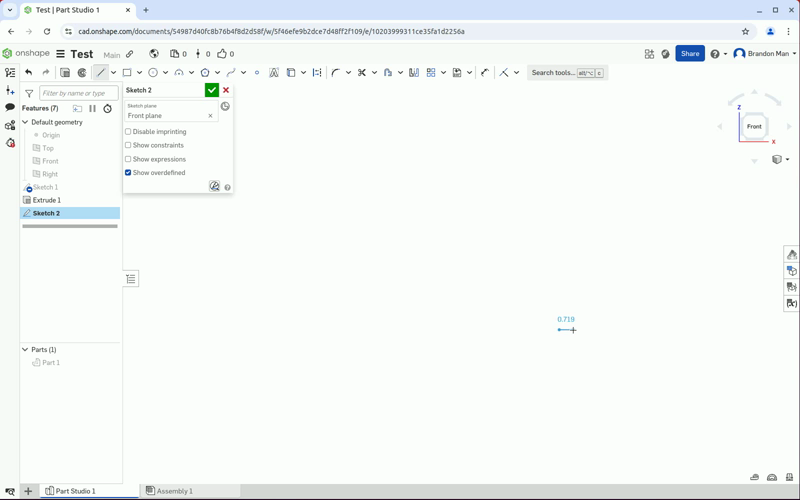
scroll(6)
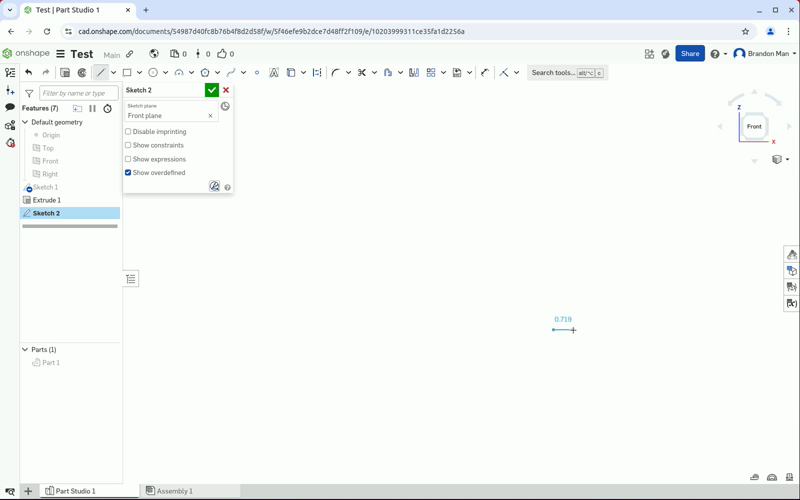
scroll(6)
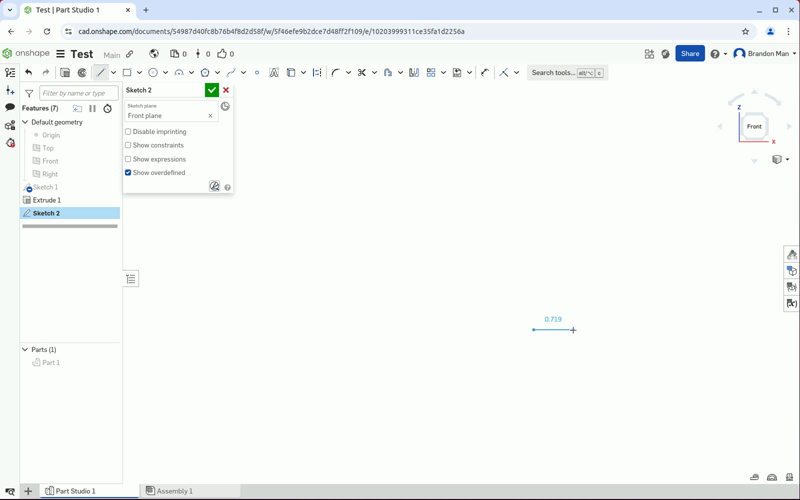
click(573, 329)
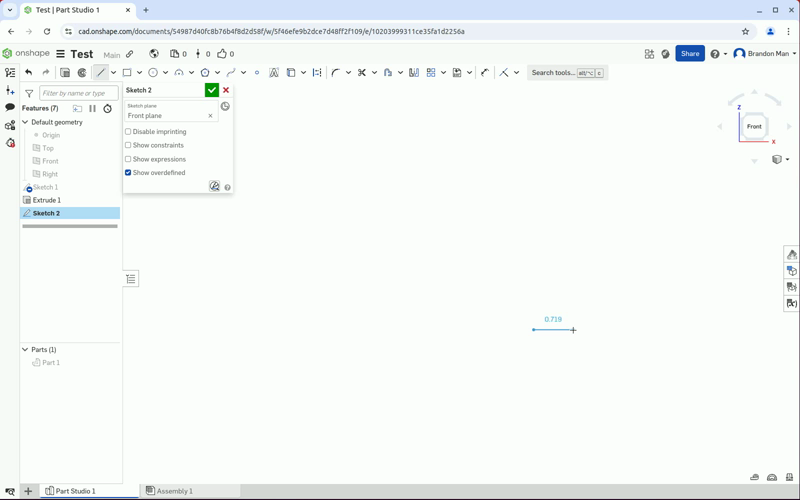
scroll(-6)
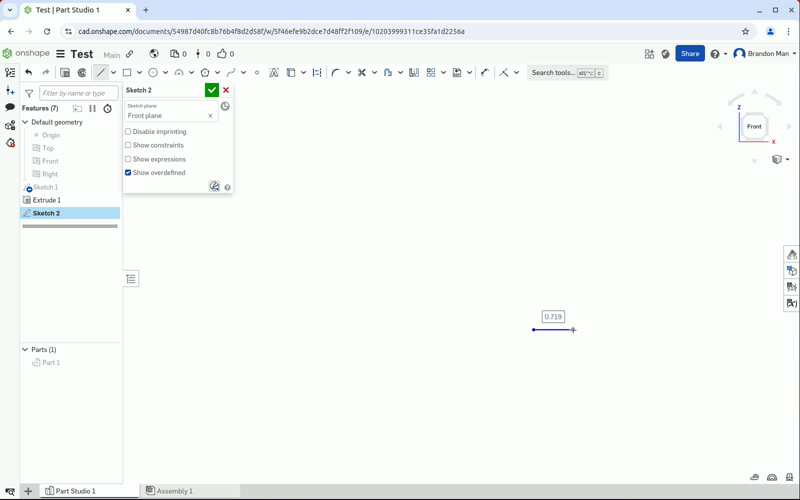
scroll(-6)
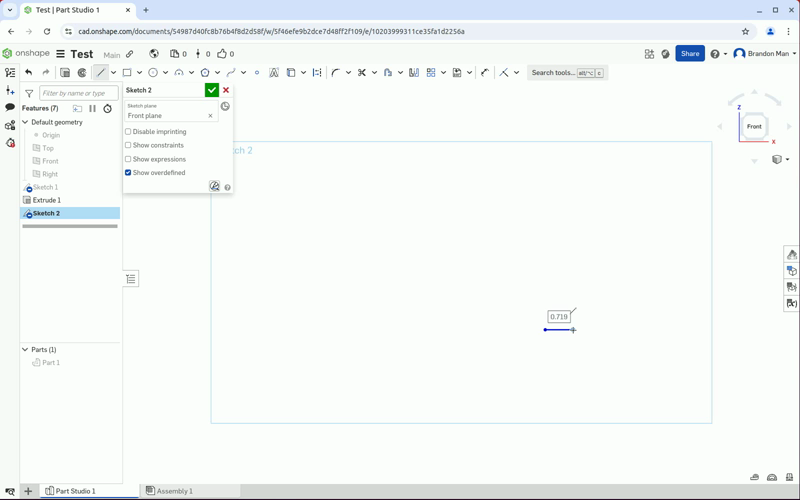
scroll(-6)
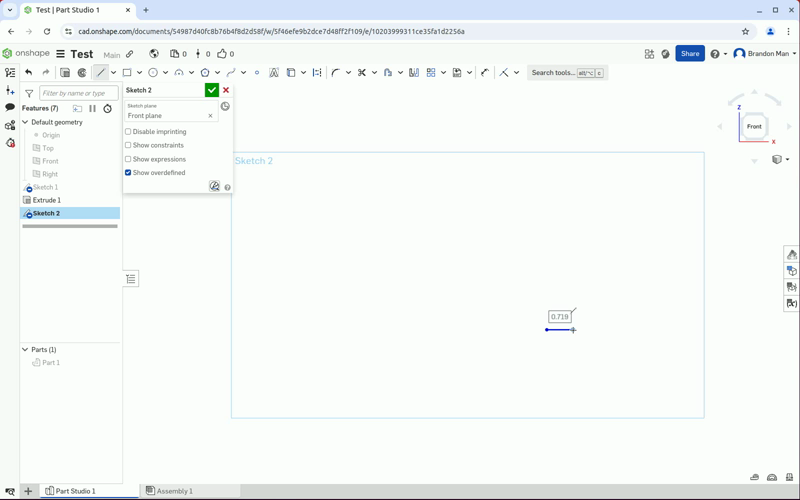
scroll(-6)
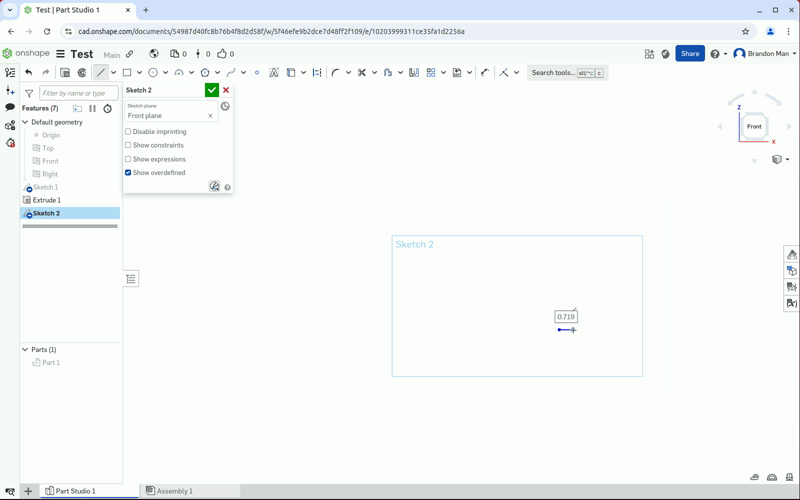
scroll(-6)
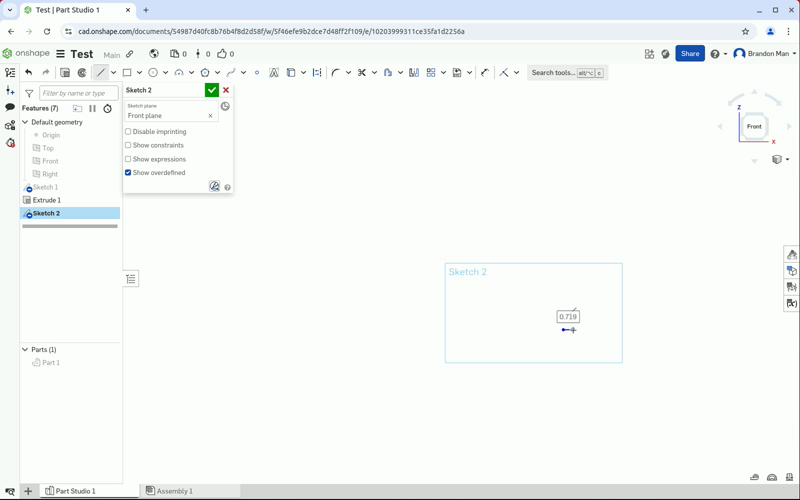
scroll(-6)
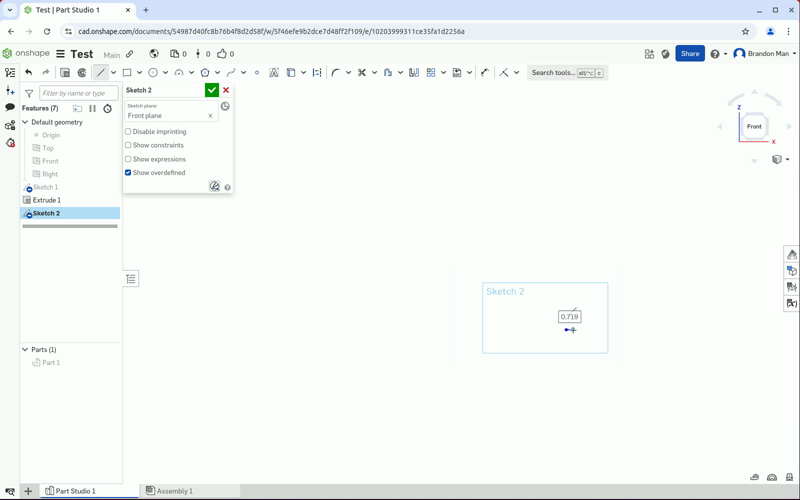
scroll(-6)
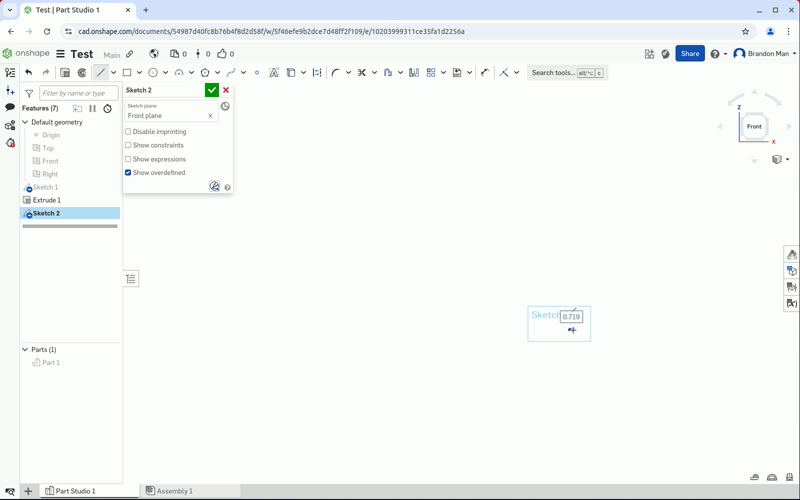
key_up(shift)
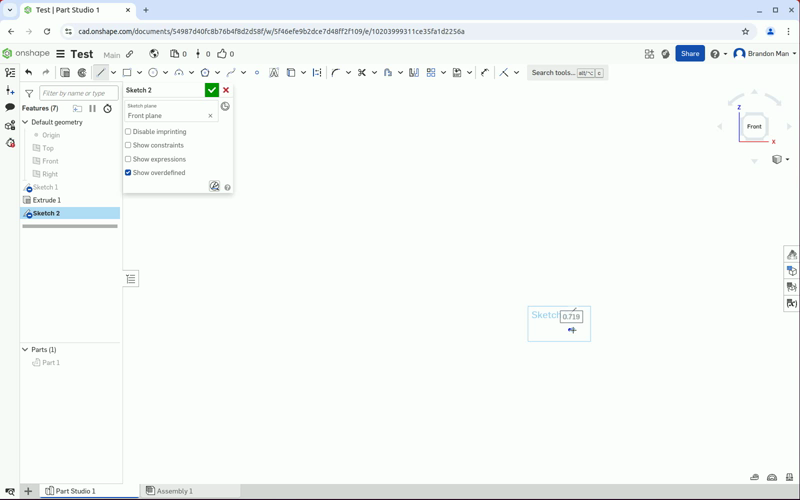
key_down(shift)
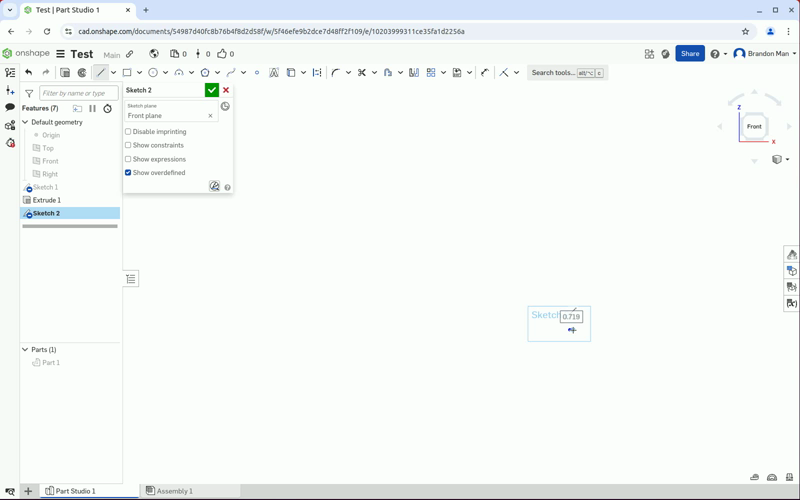
mouse_move(589, 329)
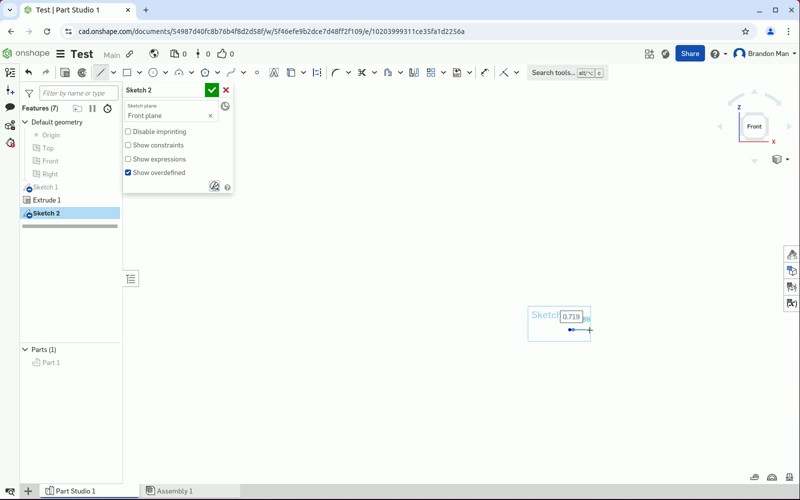
mouse_move(573, 297)
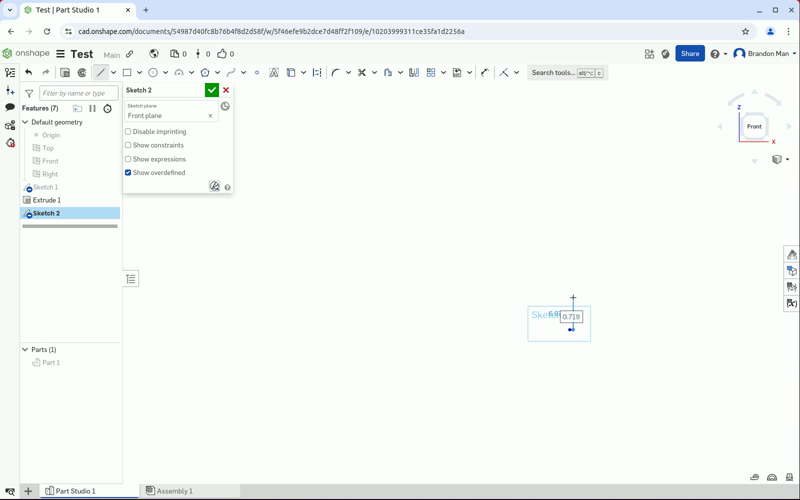
click(573, 297)
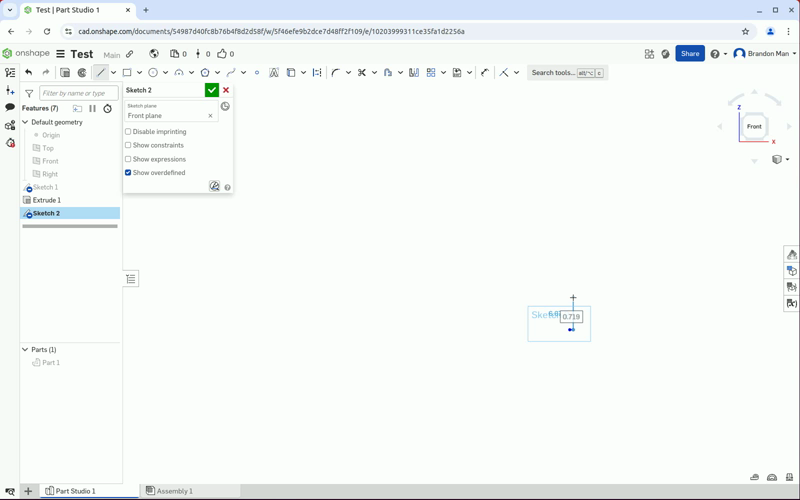
key_up(shift)
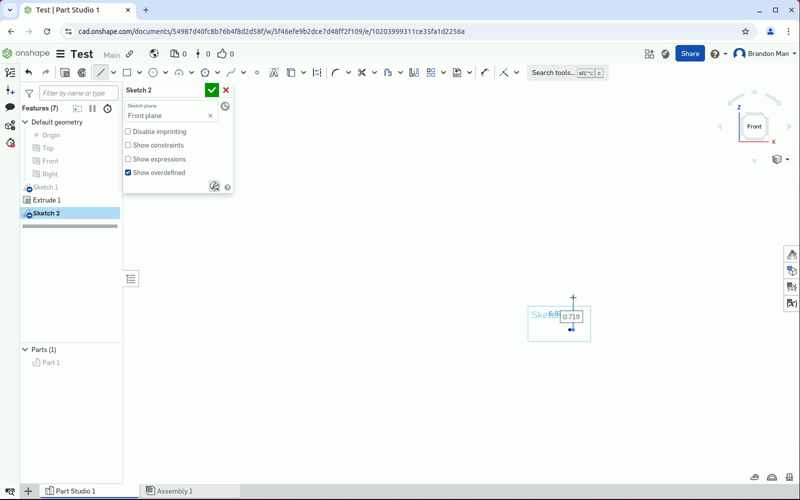
key_down(shift)
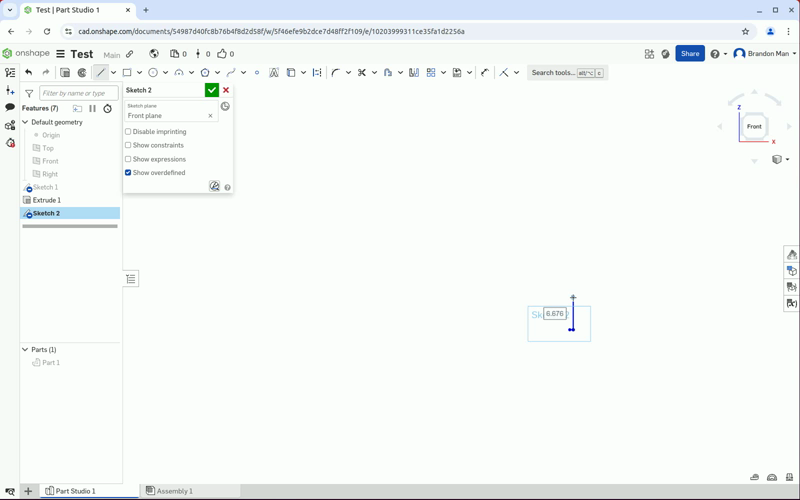
mouse_move(589, 297)
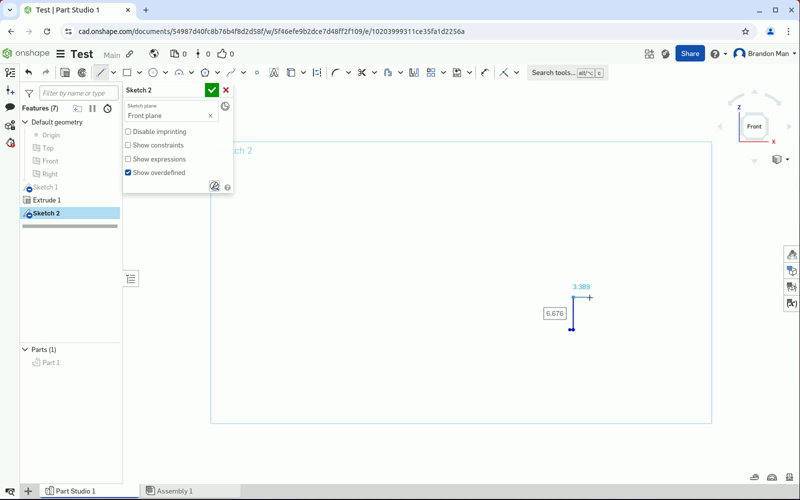
mouse_move(569, 297)
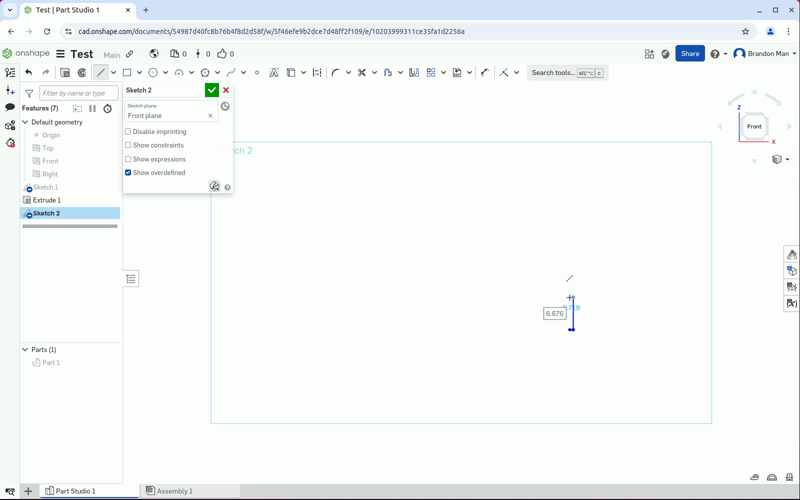
scroll(6)
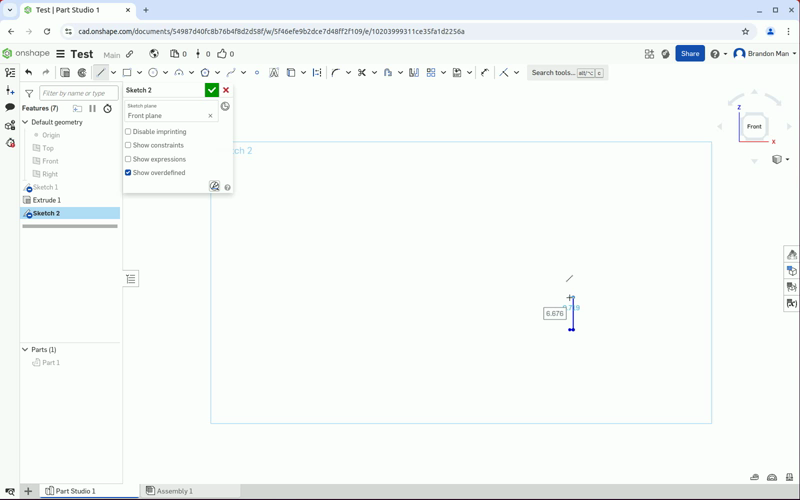
scroll(6)
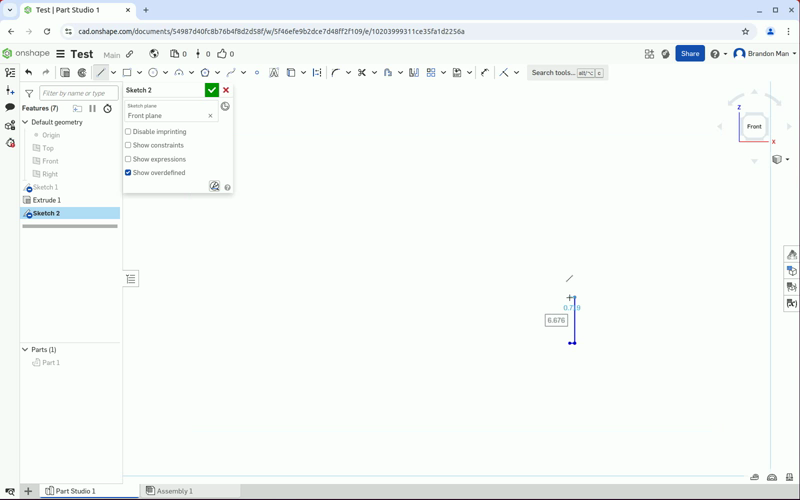
scroll(6)
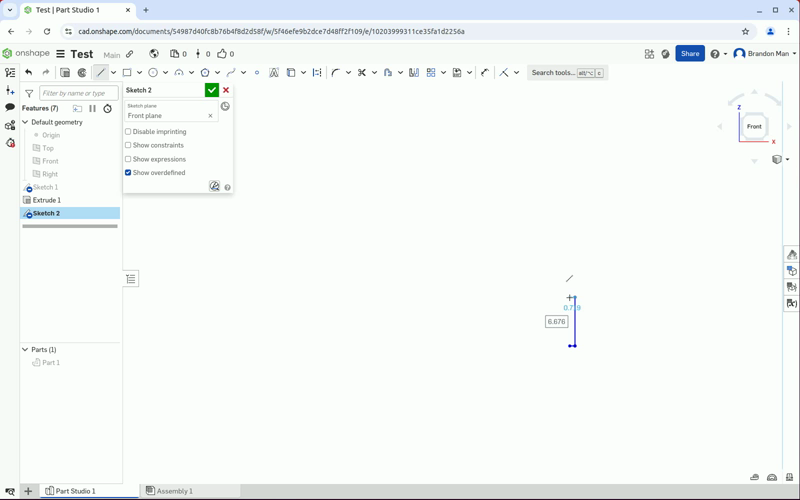
scroll(6)
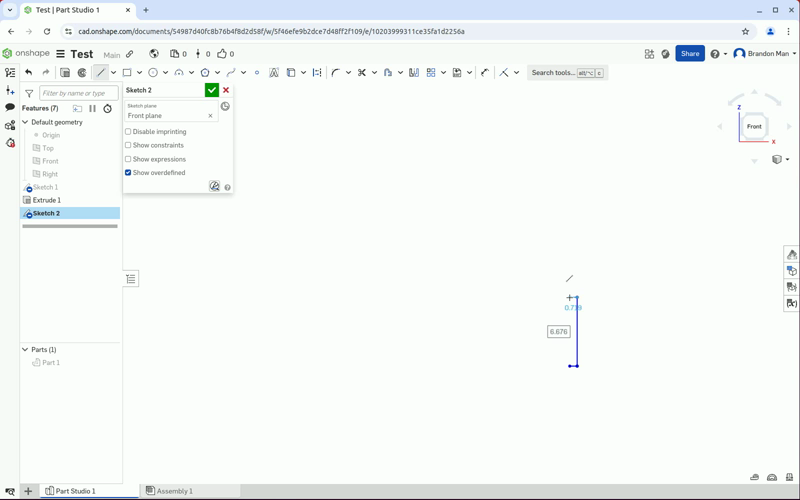
scroll(6)
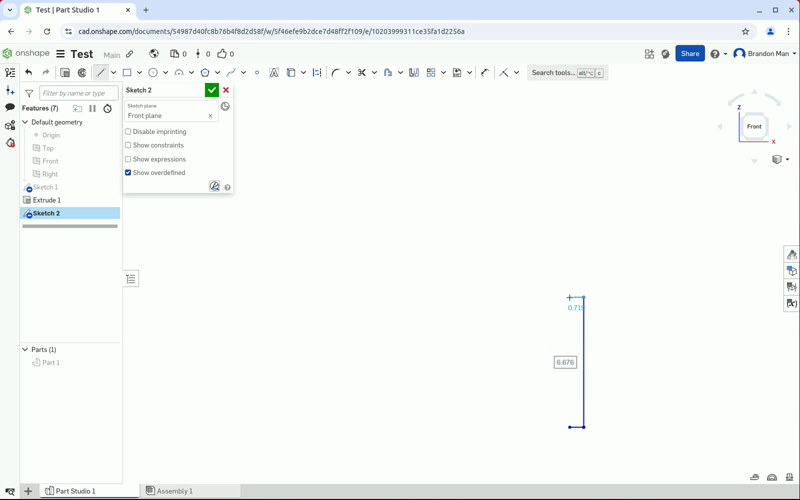
scroll(6)
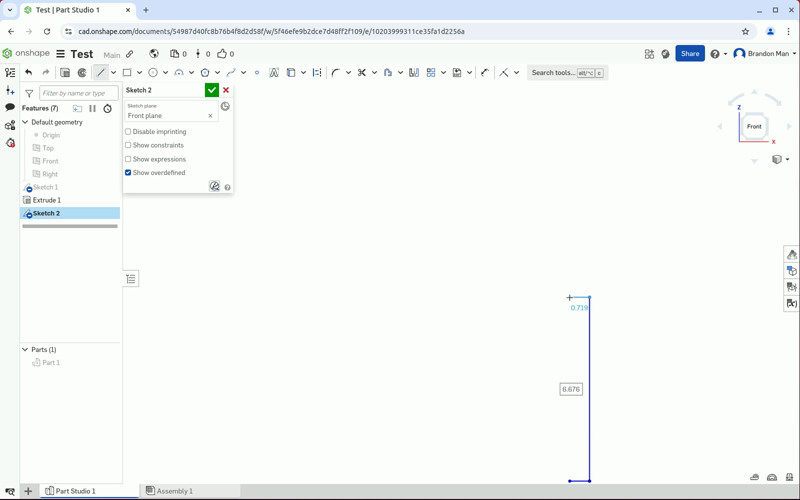
scroll(6)
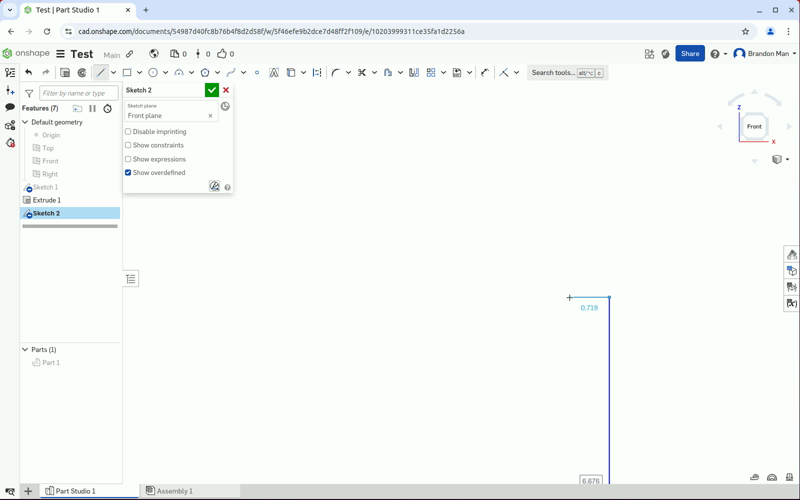
click(569, 297)
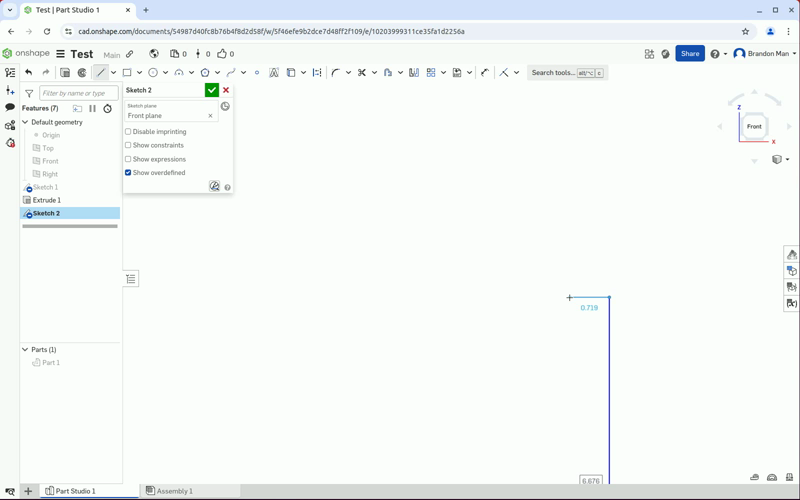
scroll(-6)
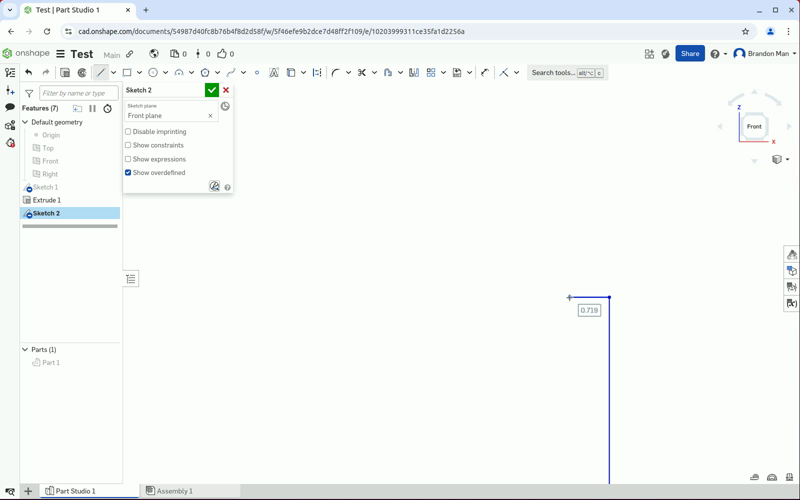
scroll(-6)
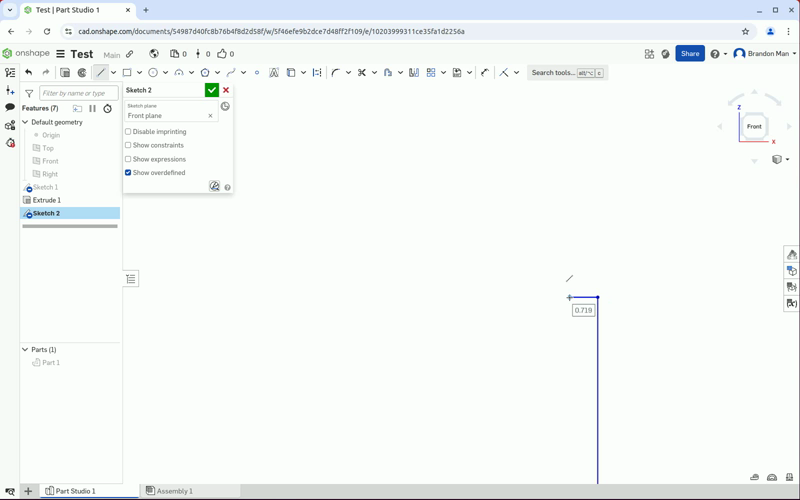
scroll(-6)
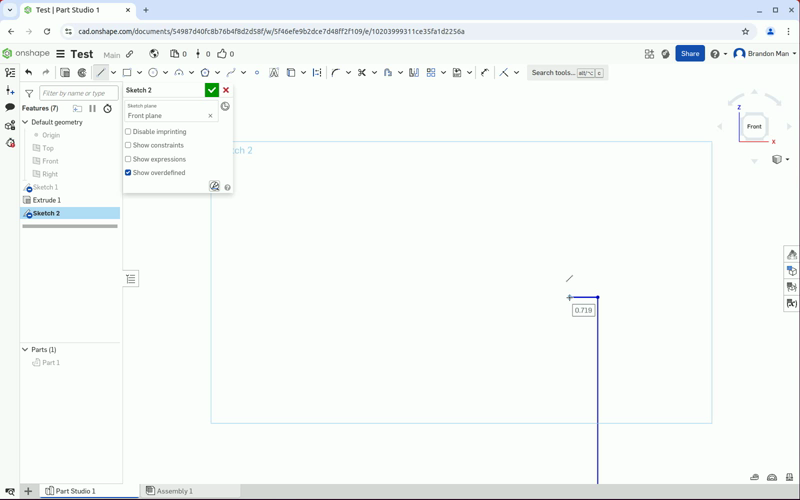
scroll(-6)
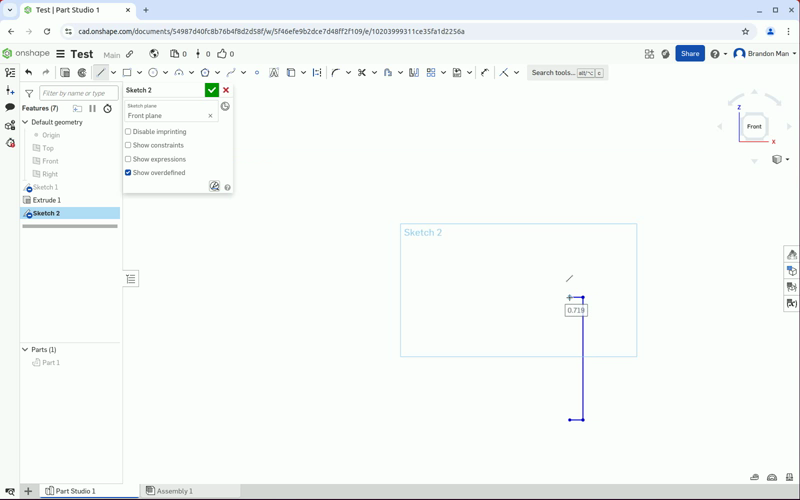
scroll(-6)
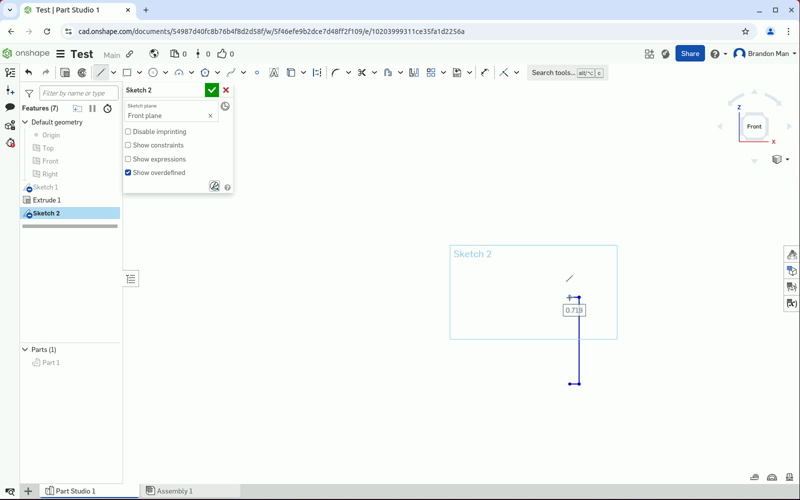
scroll(-6)
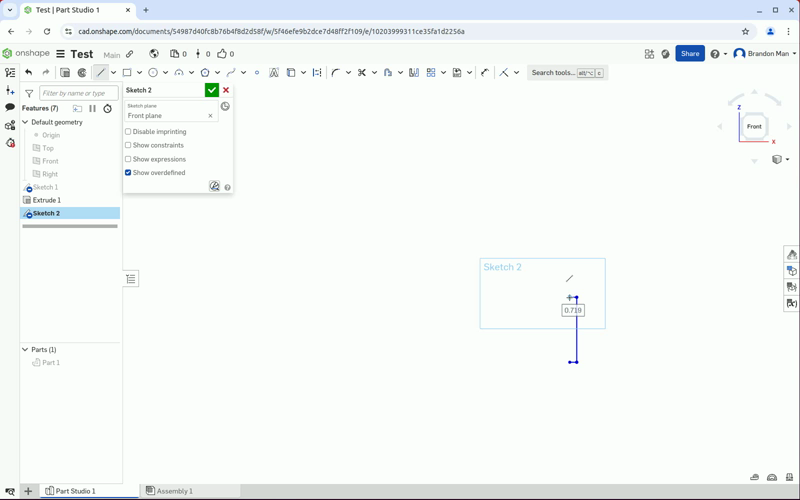
scroll(-6)
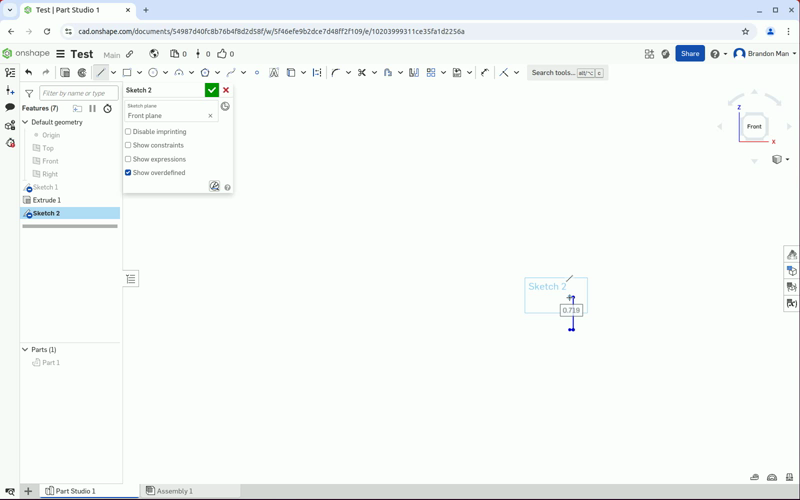
key_up(shift)
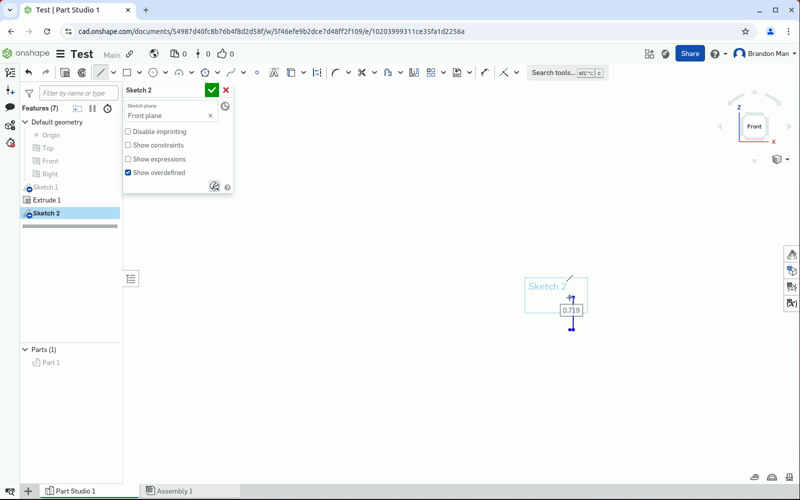
mouse_move(589, 297)
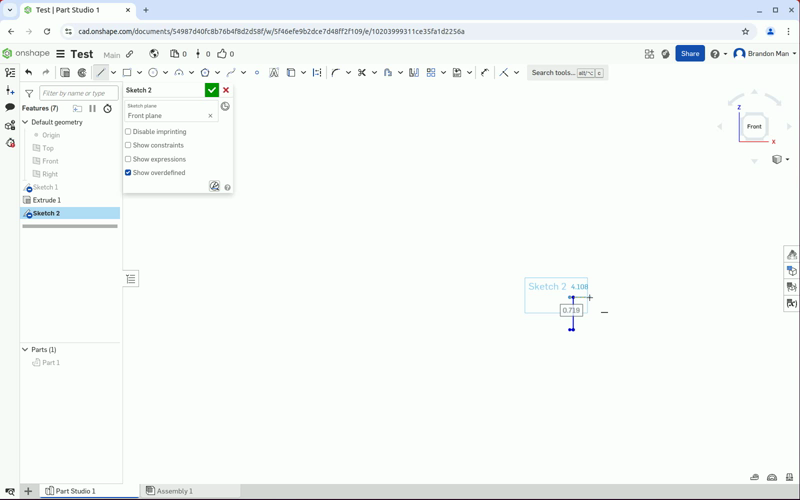
key_down(shift)
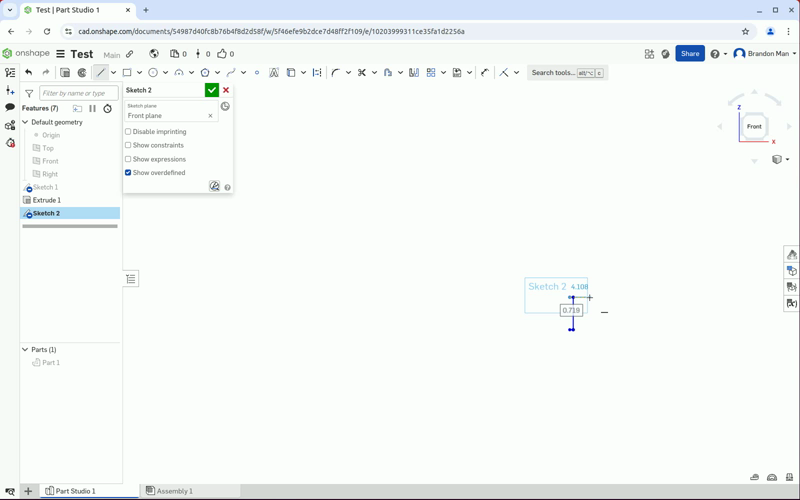
mouse_move(569, 329)
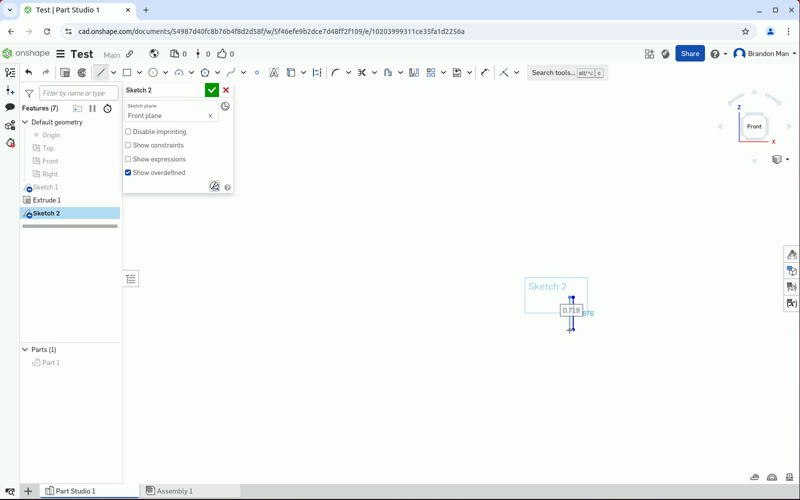
scroll(6)
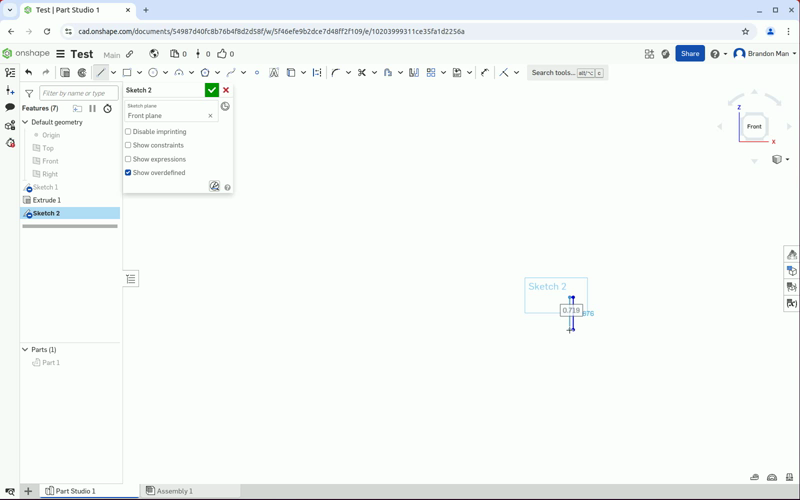
scroll(6)
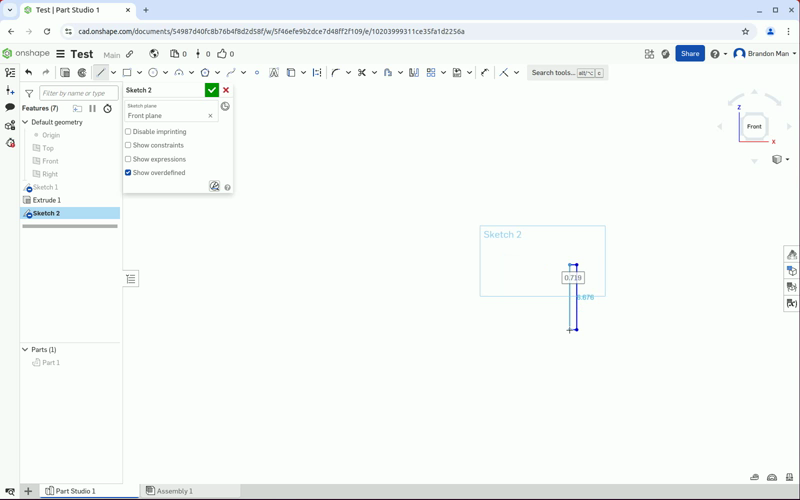
scroll(6)
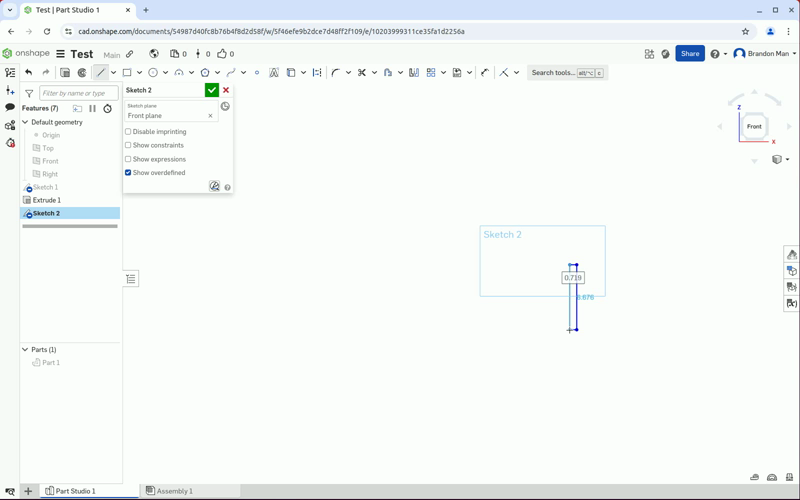
scroll(6)
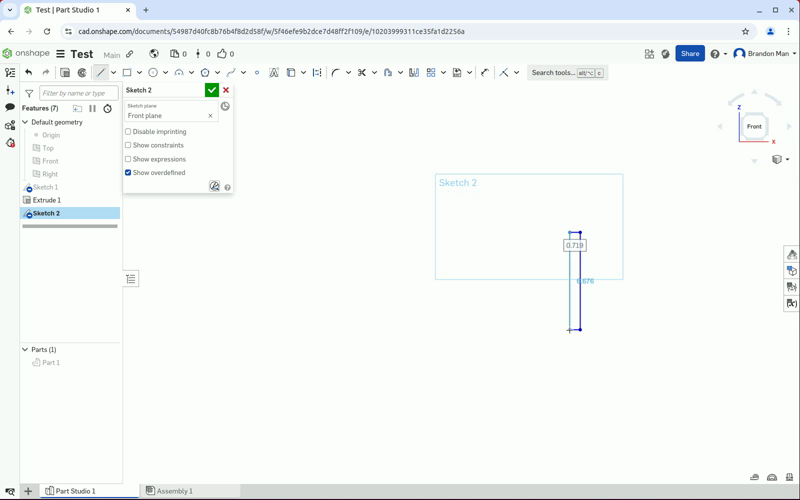
scroll(6)
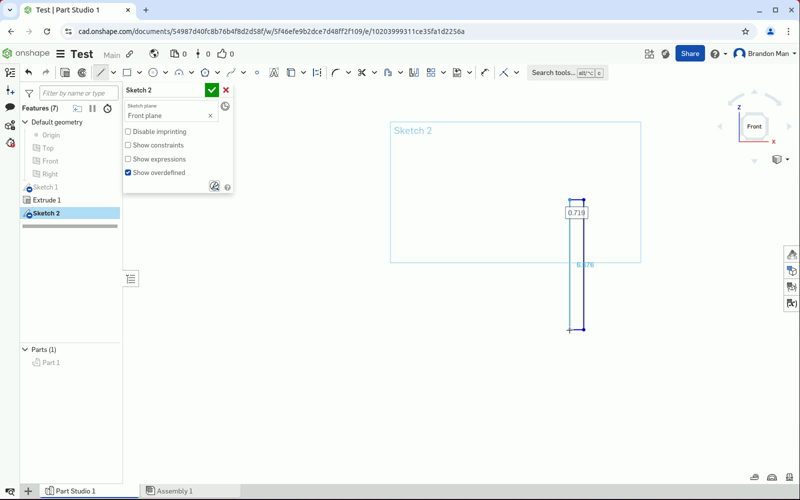
scroll(6)
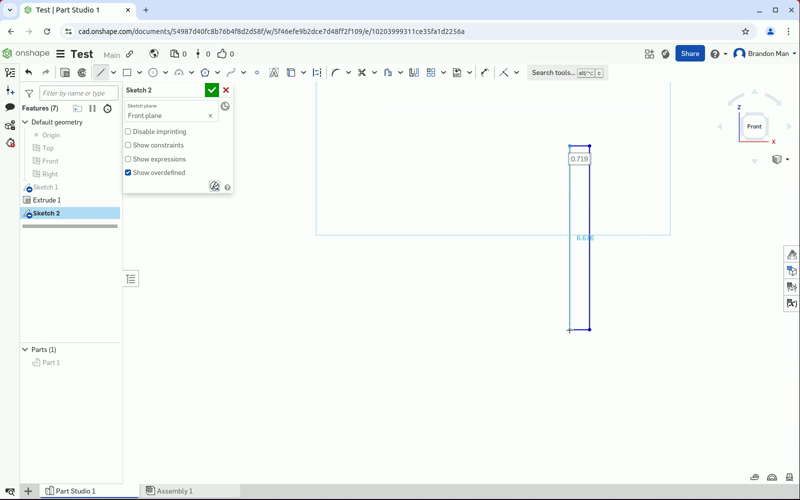
scroll(6)
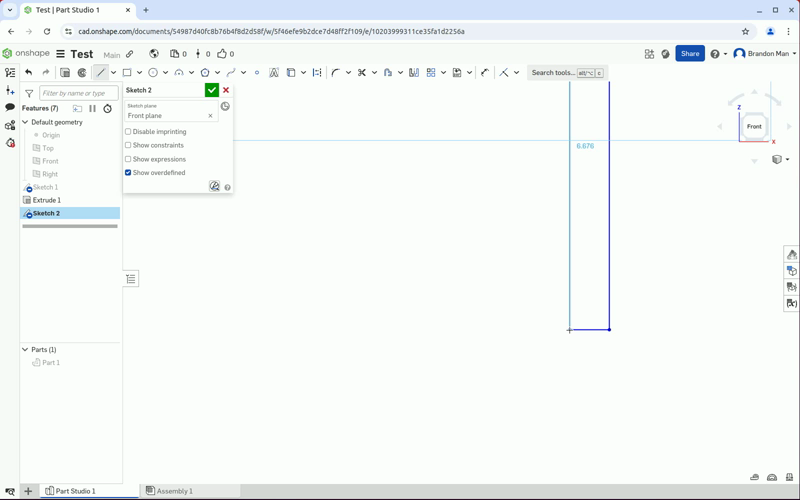
key_up(shift)
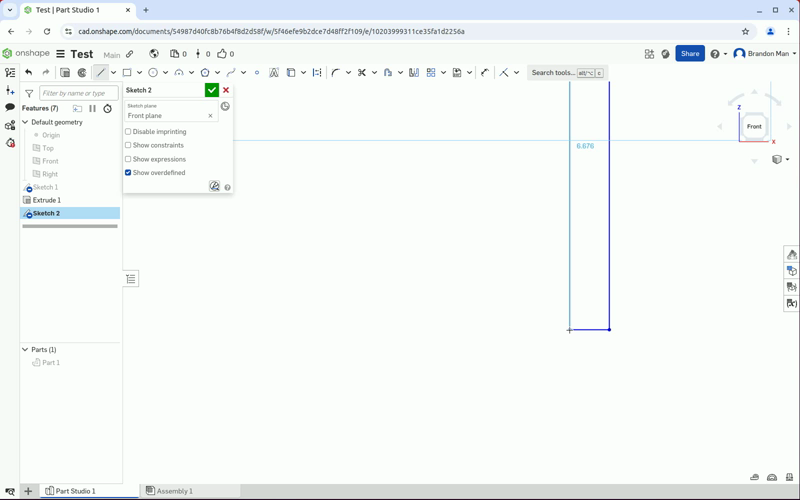
click(569, 329)
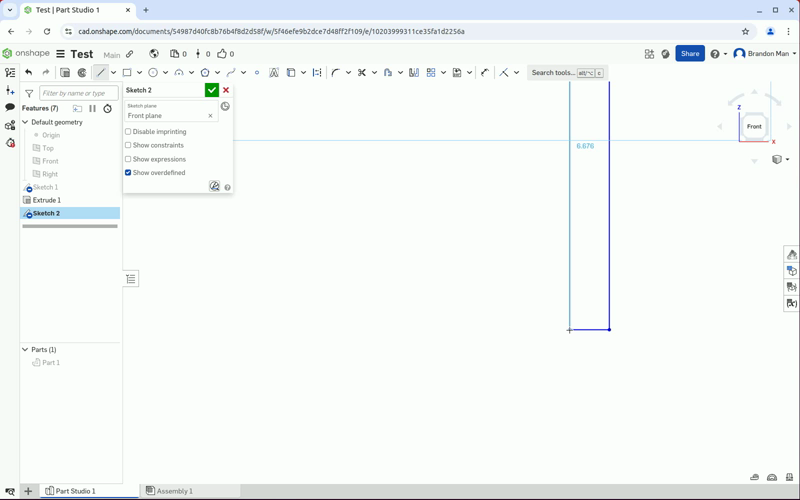
scroll(-6)
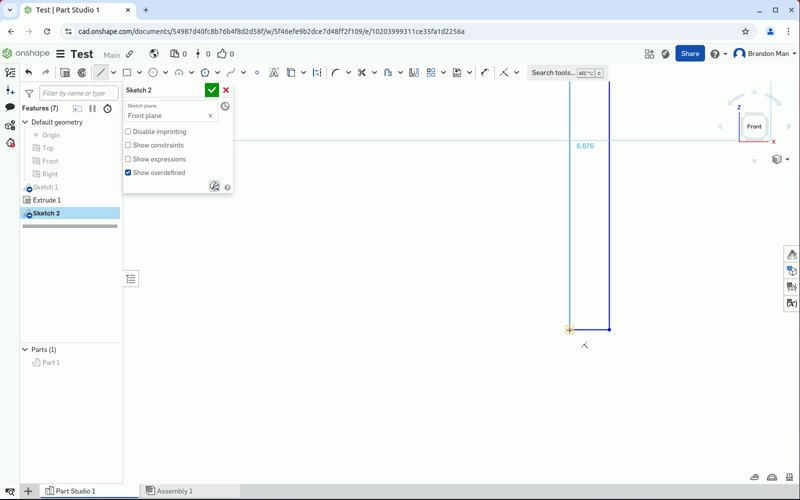
scroll(-6)
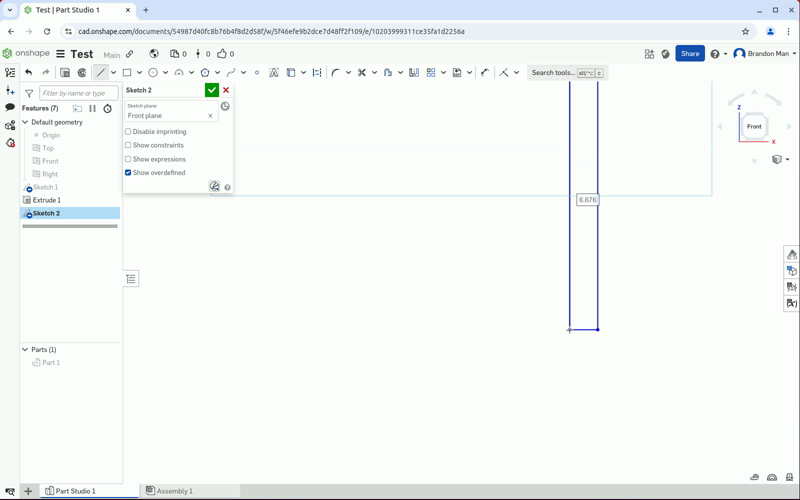
scroll(-6)
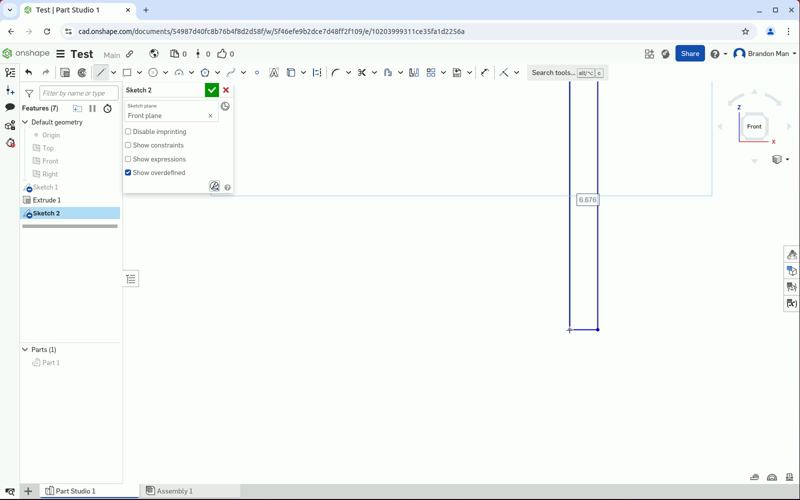
scroll(-6)
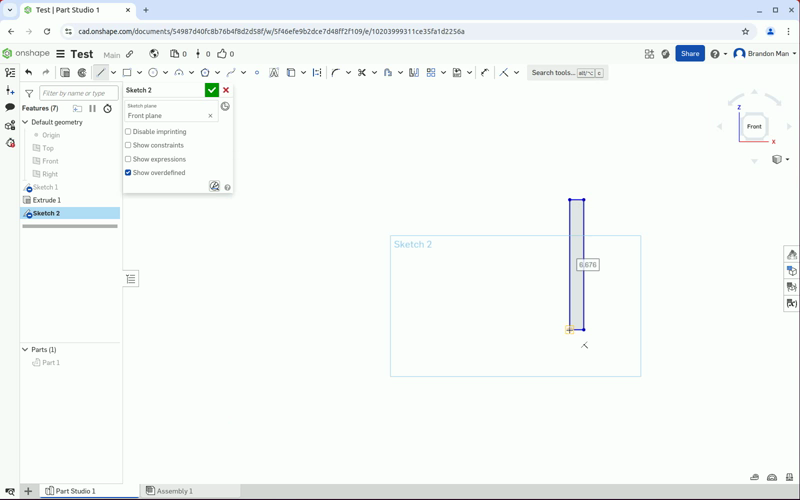
scroll(-6)
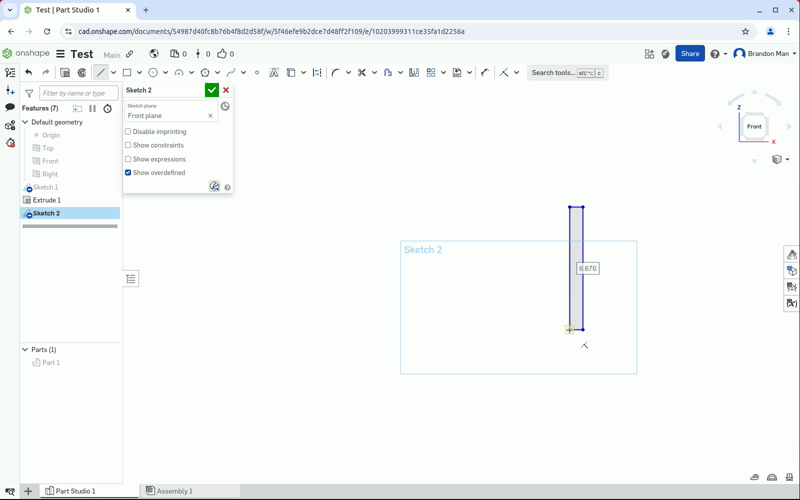
scroll(-6)
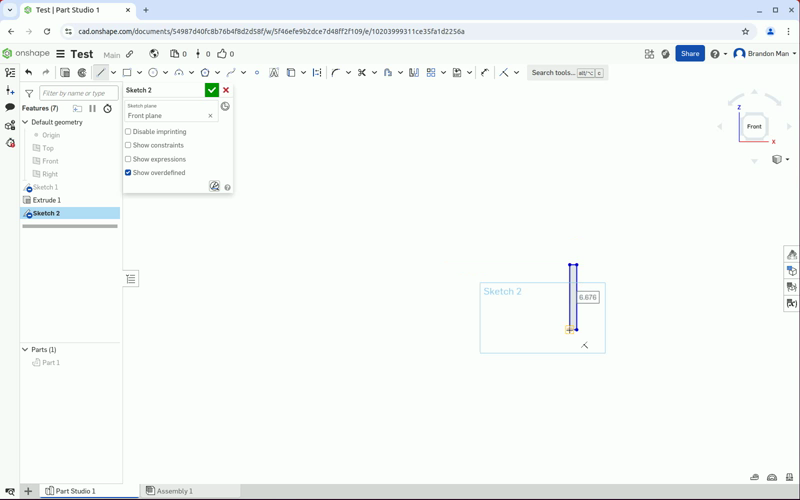
scroll(-6)
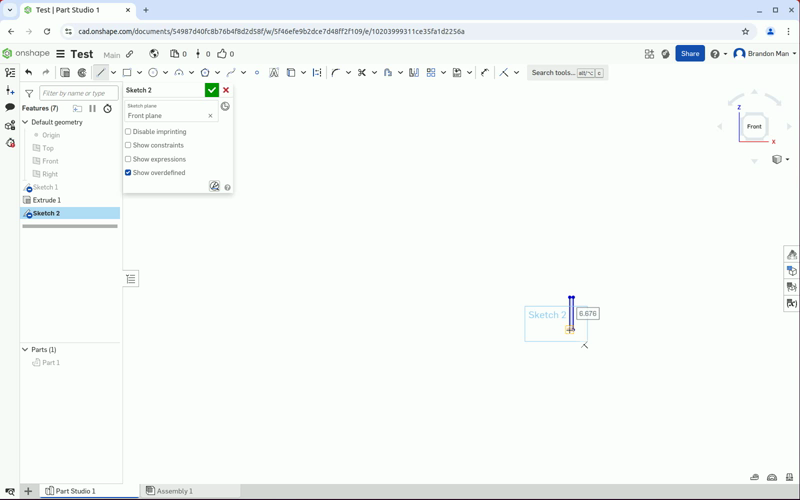
key(esc)
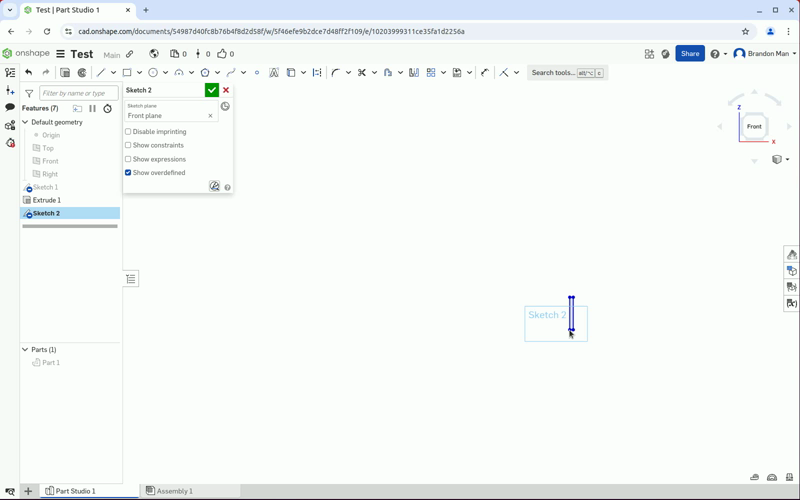
mouse_move(572, 309)
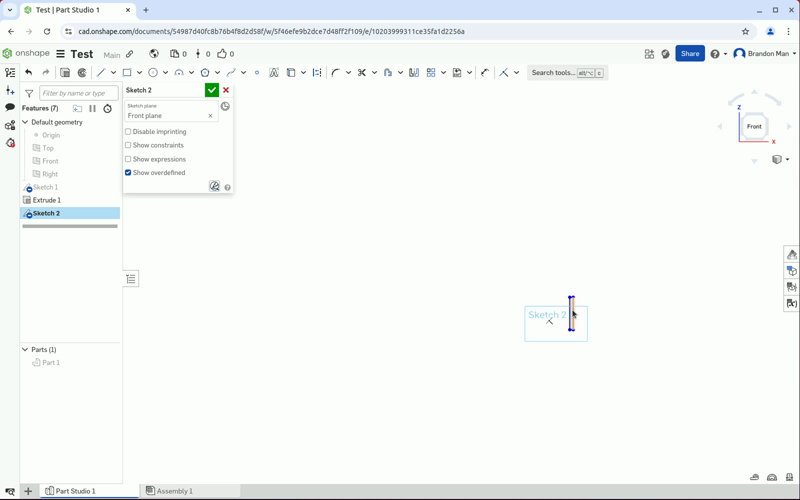
scroll(6)
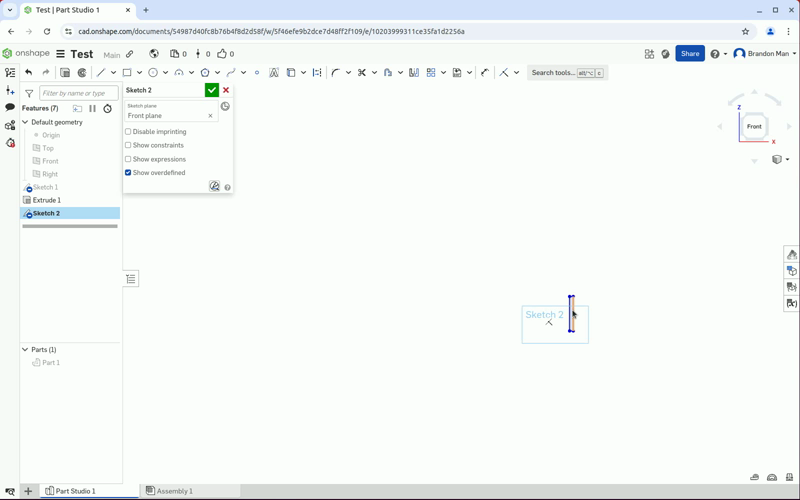
scroll(6)
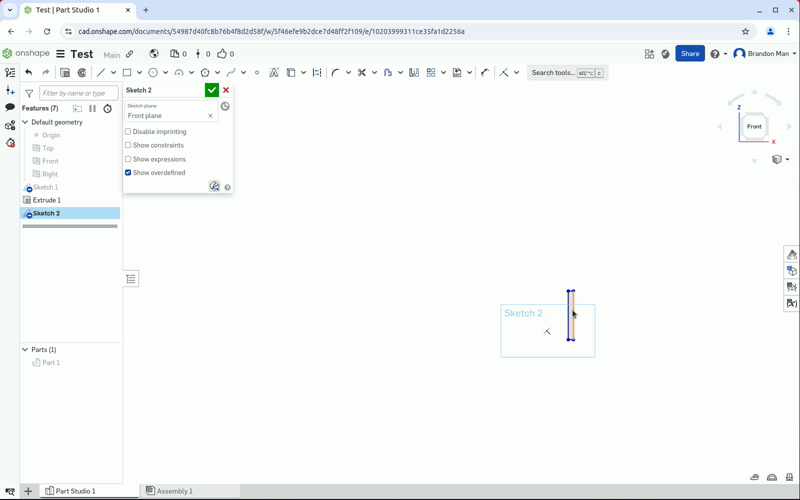
scroll(6)
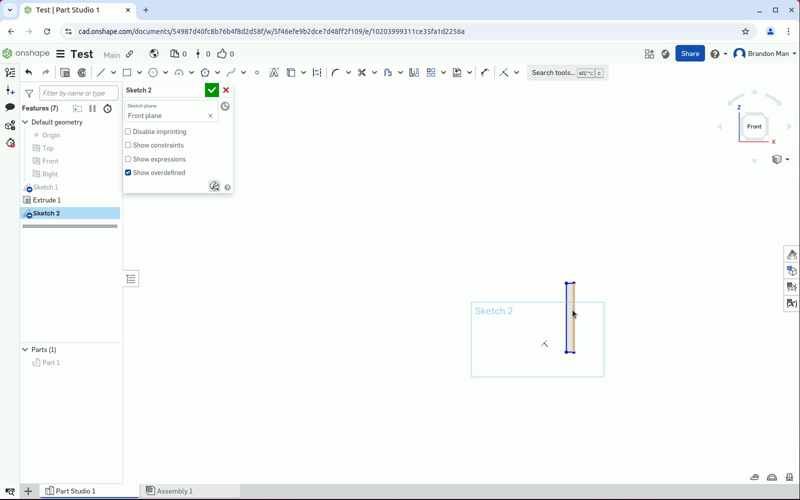
scroll(6)
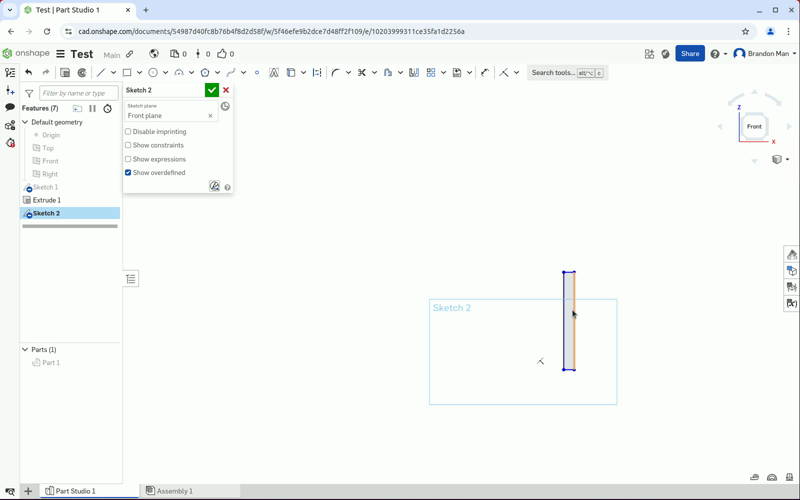
scroll(6)
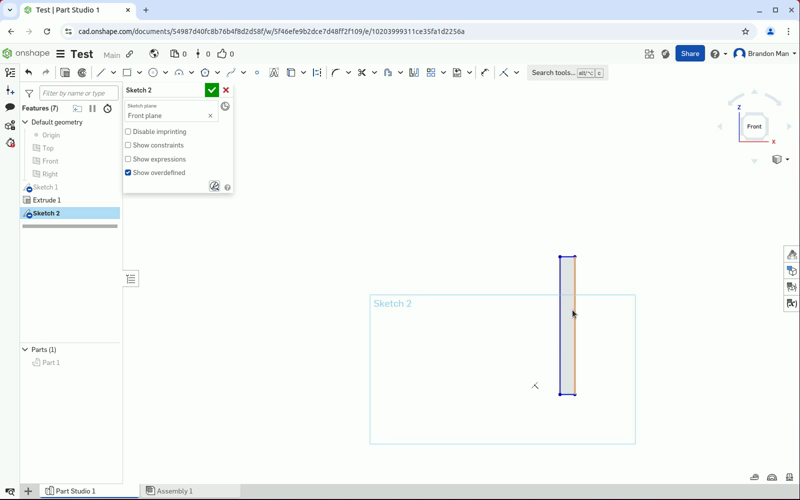
scroll(6)
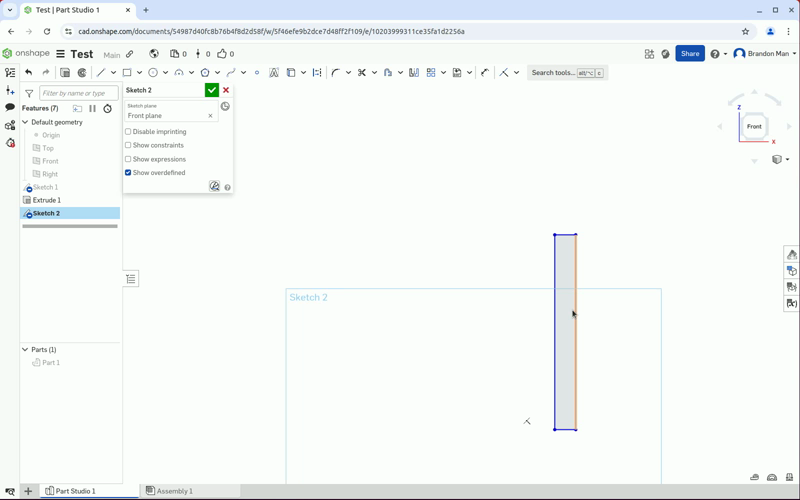
scroll(6)
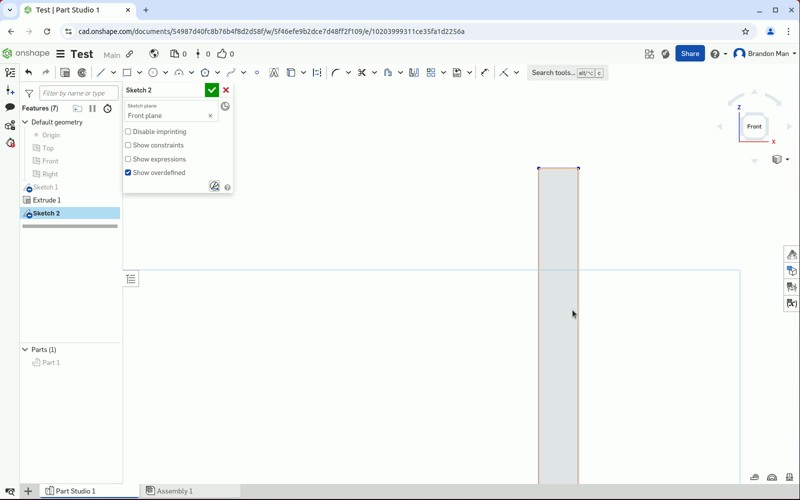
click(572, 309)
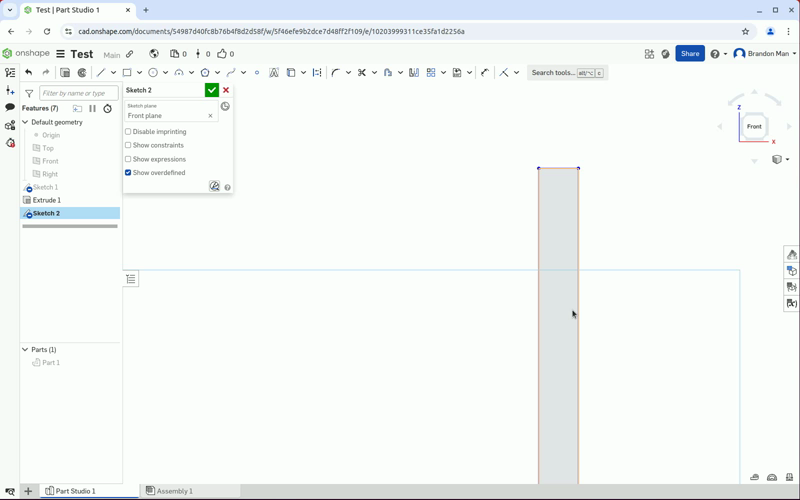
scroll(-6)
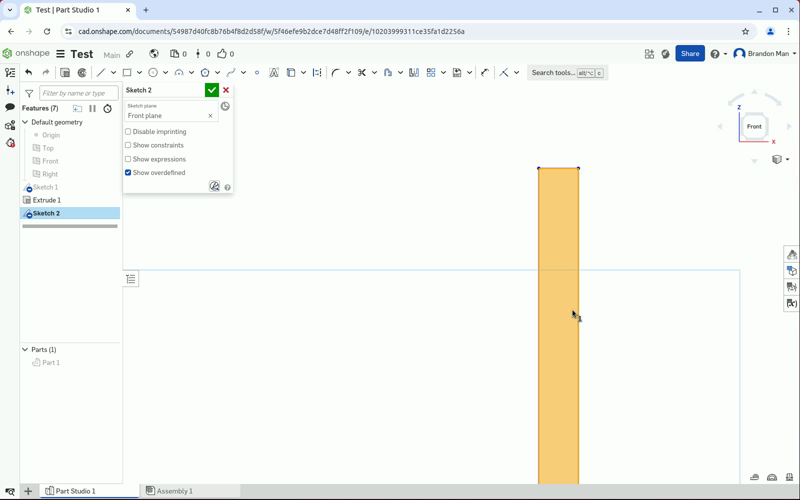
scroll(-6)
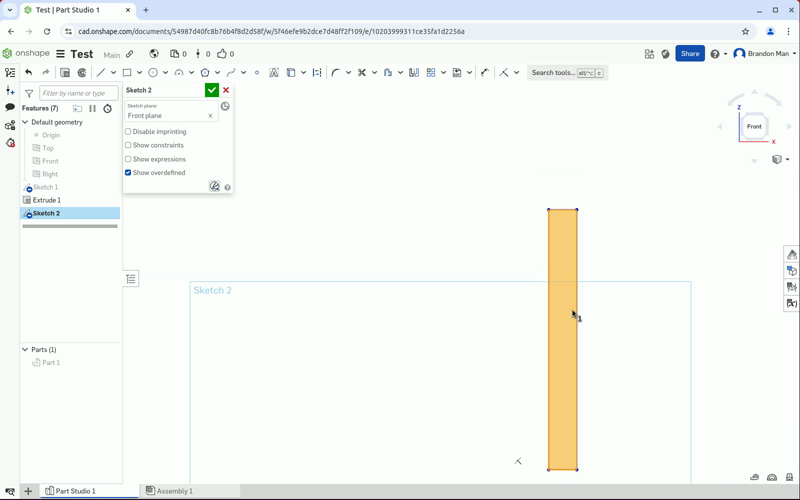
scroll(-6)
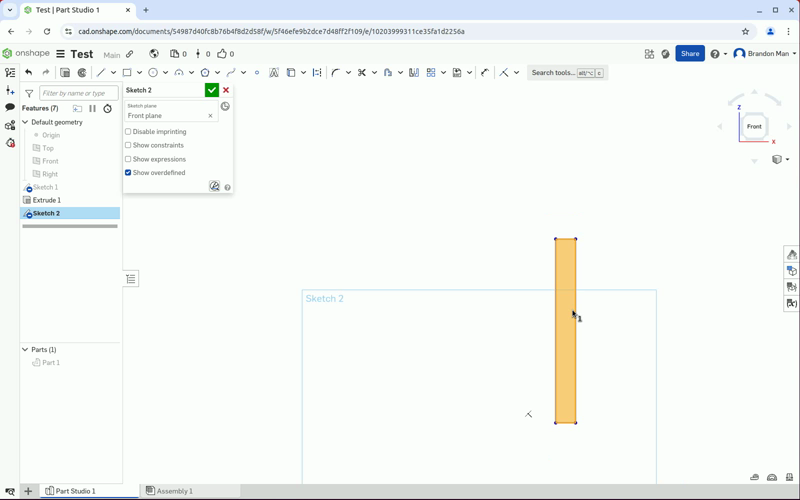
scroll(-6)
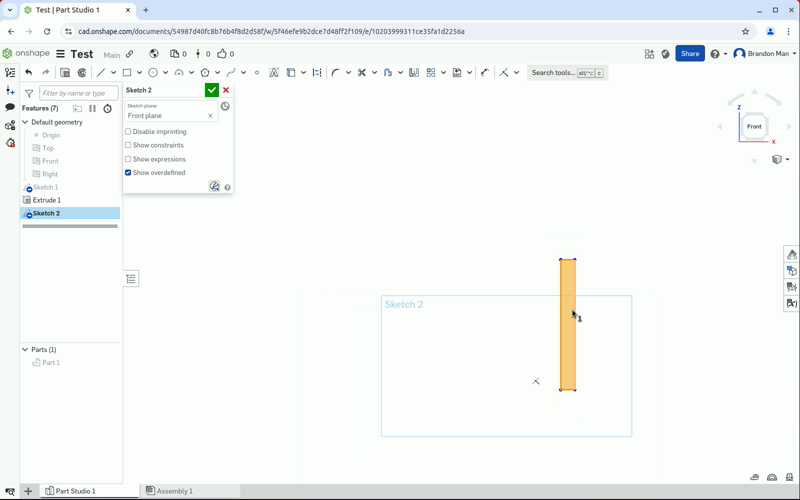
scroll(-6)
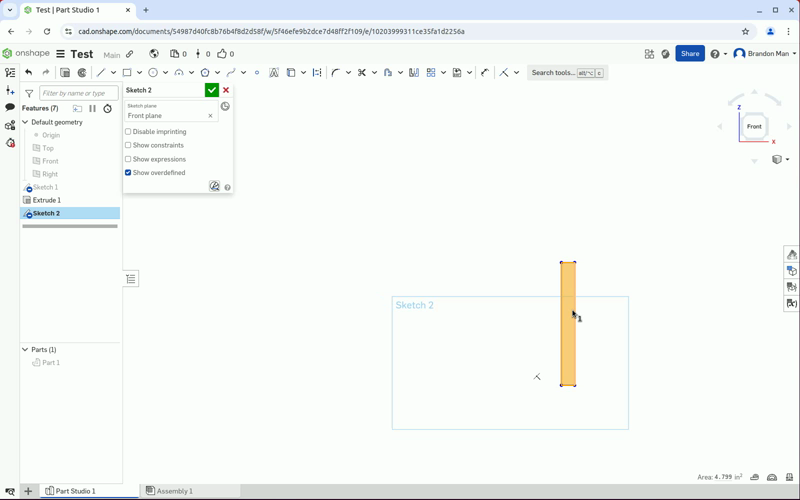
scroll(-6)
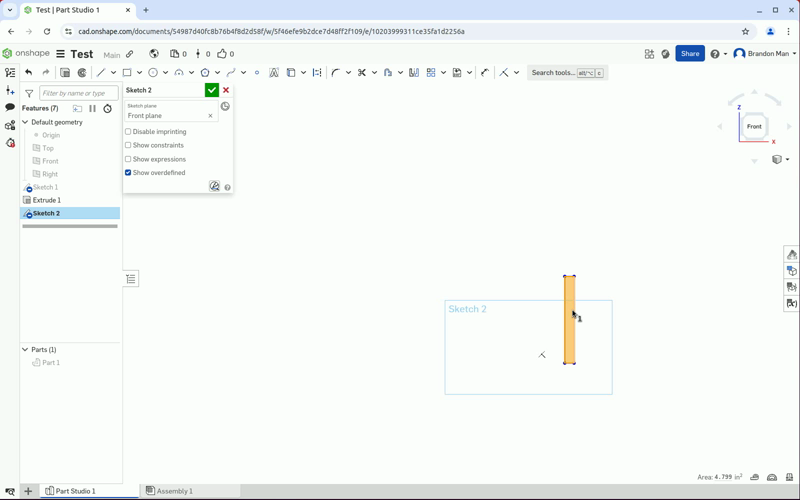
scroll(-6)
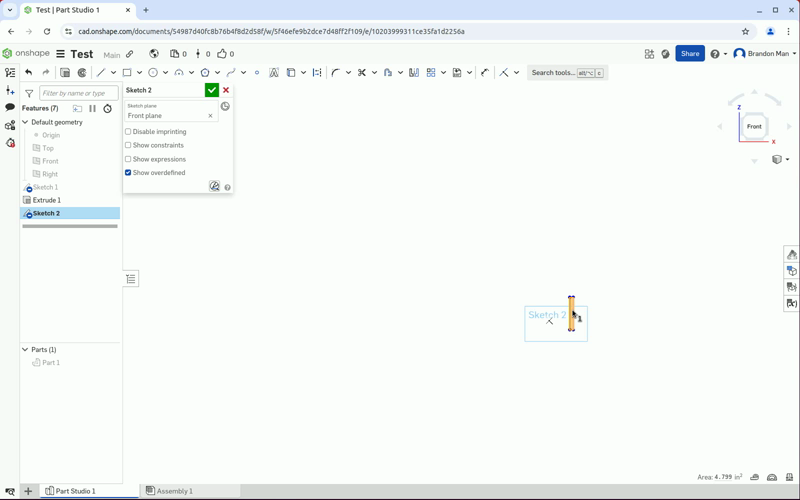
mouse_move(73, 352)
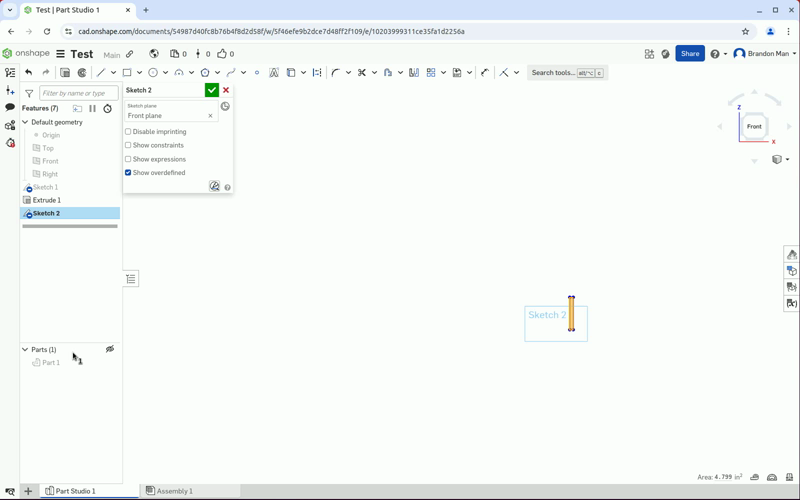
key(shift+y)
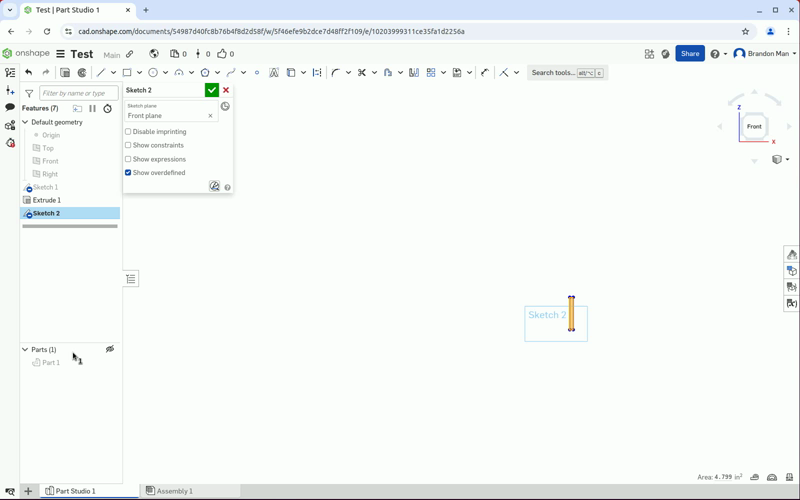
key(shift+e)
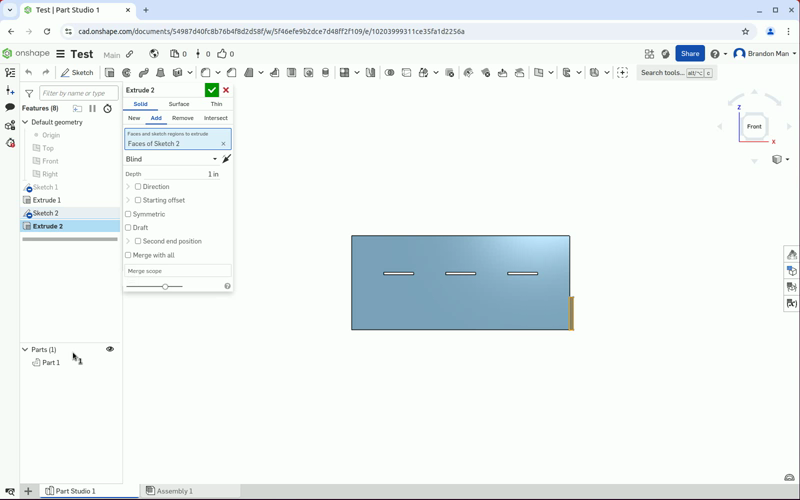
mouse_move(143, 106)
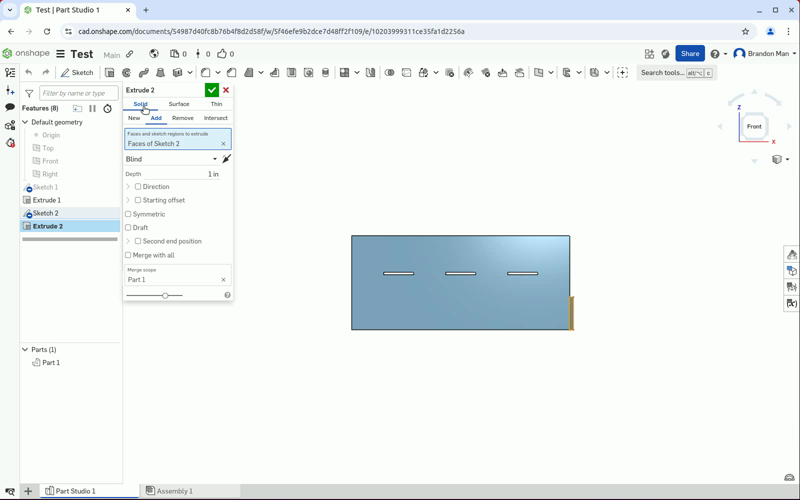
click(143, 106)
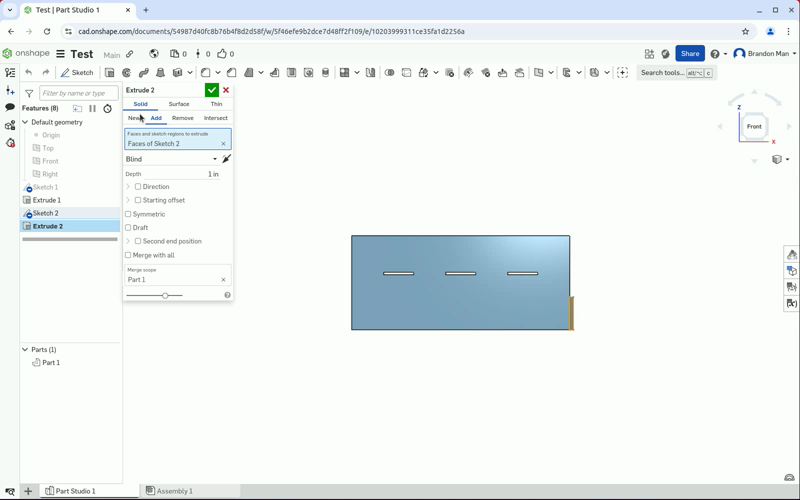
mouse_move(137, 120)
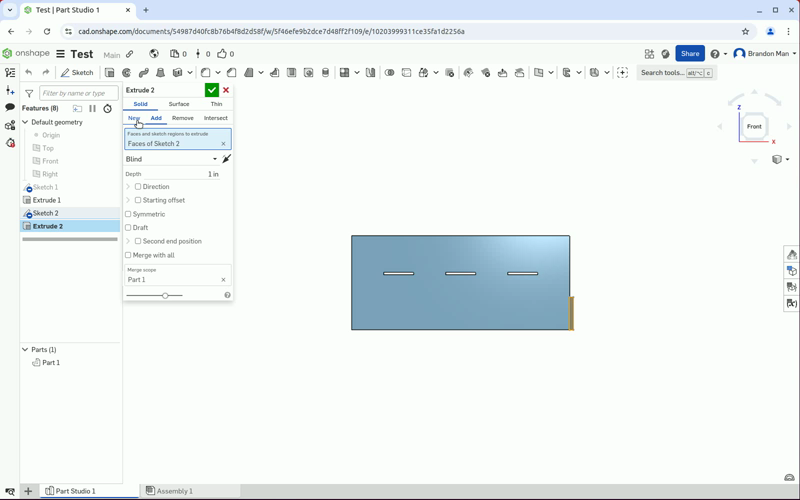
click(137, 120)
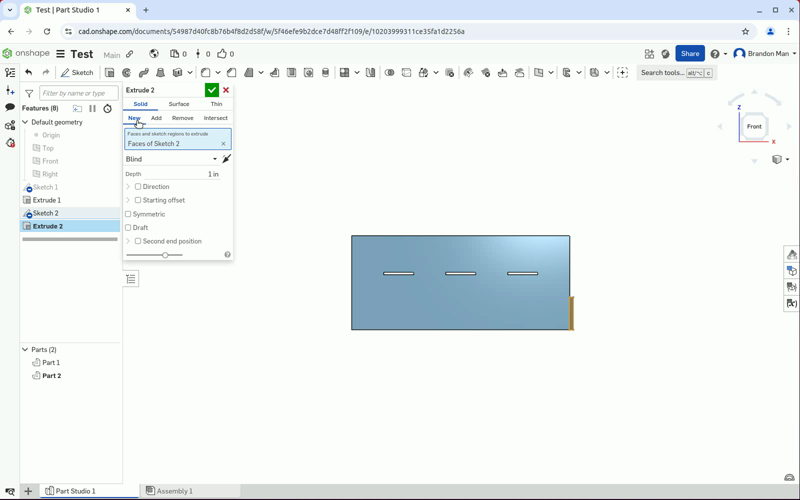
key(tab, 4)
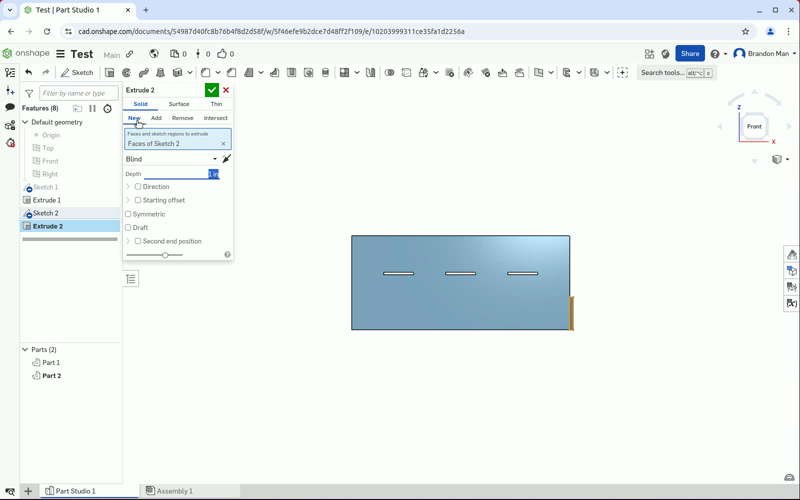
text(0.722)
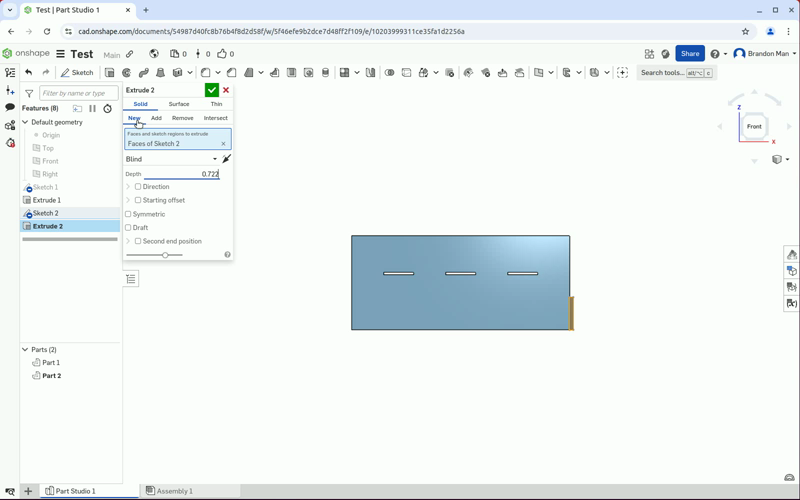
key(enter)
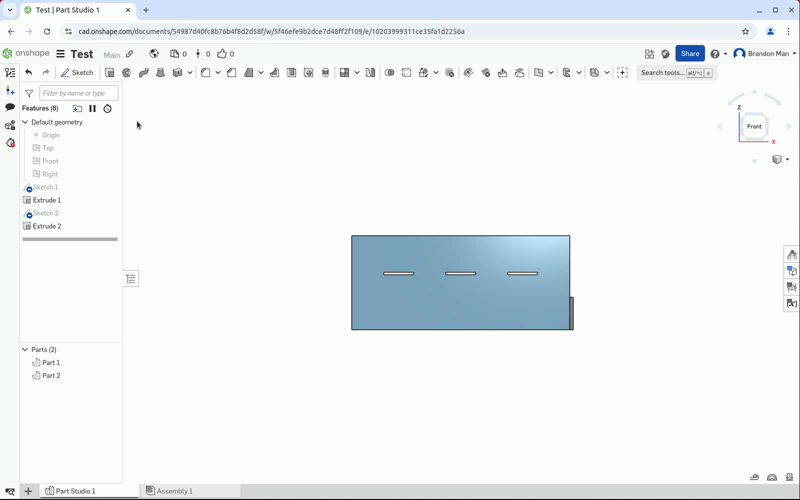
key(shift+h)
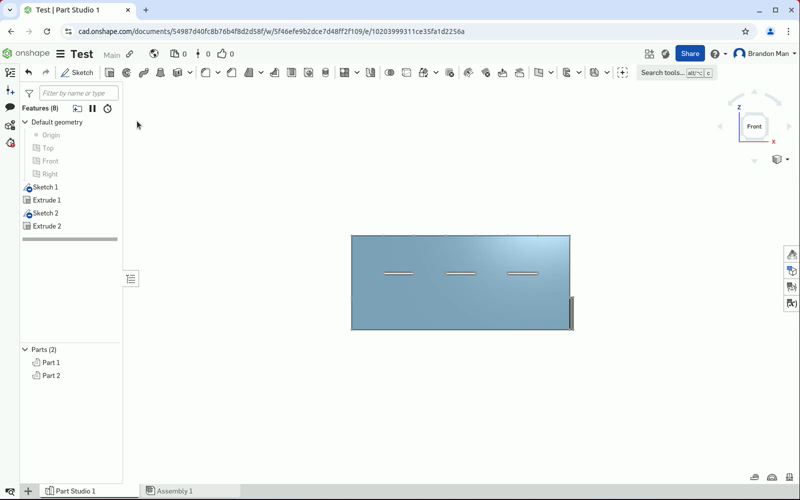
key(shift+h)
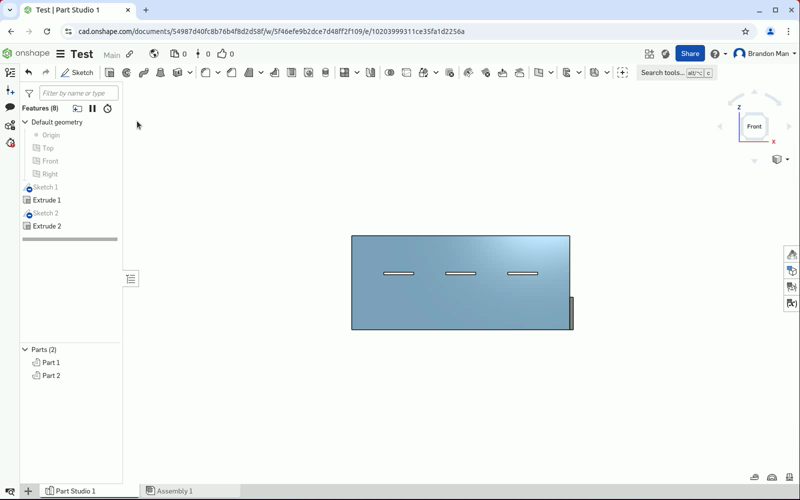
mouse_move(73, 189)
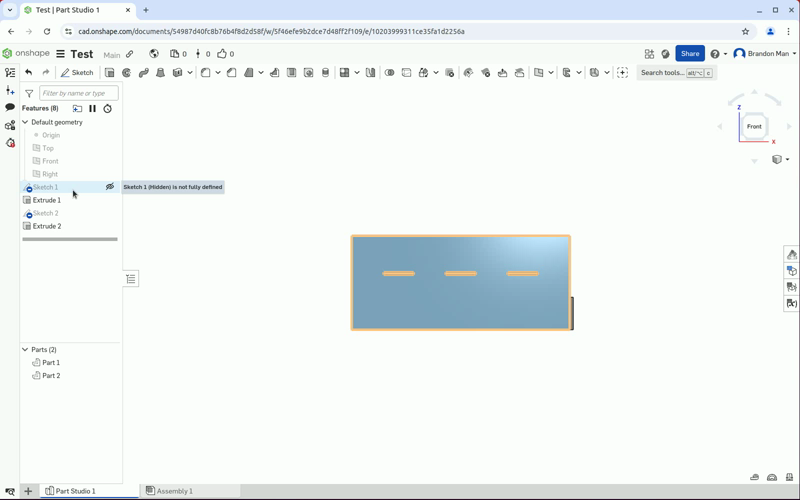
click(73, 189)
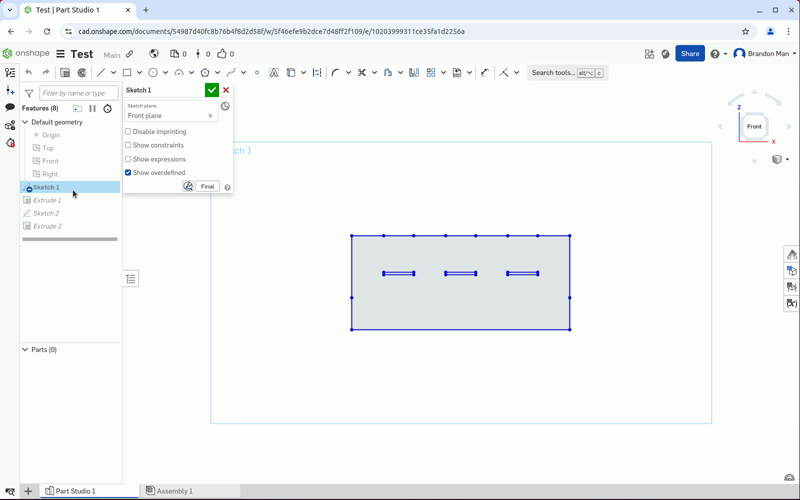
mouse_move(229, 92)
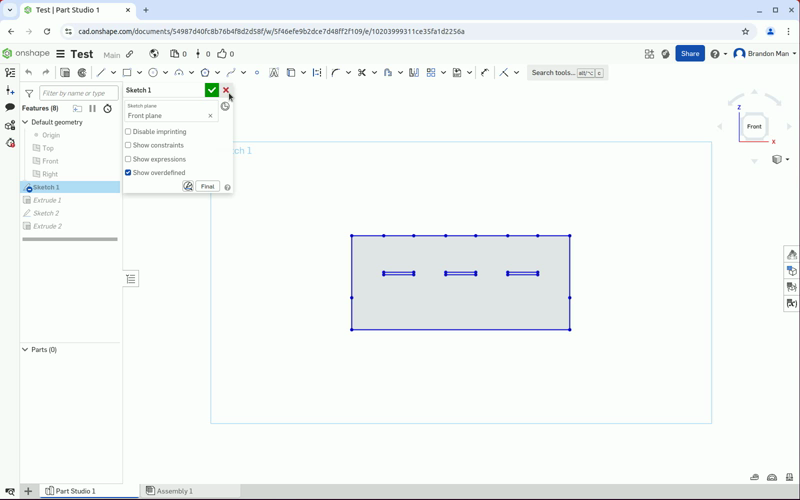
click(229, 92)
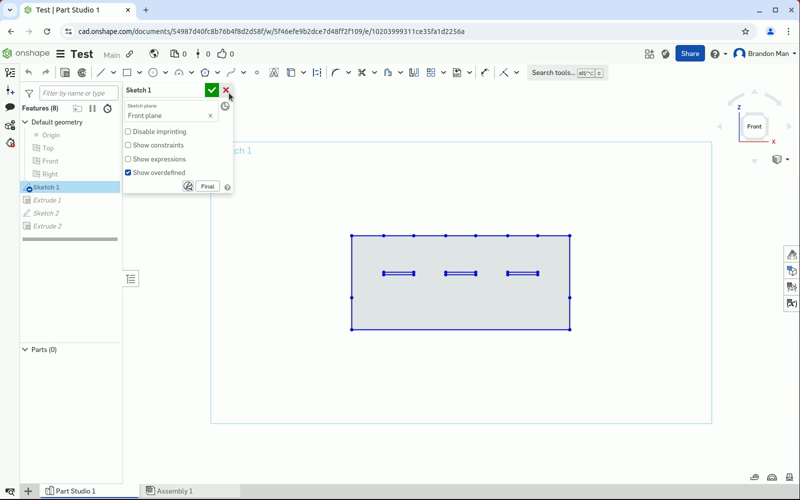
key(shift+s)
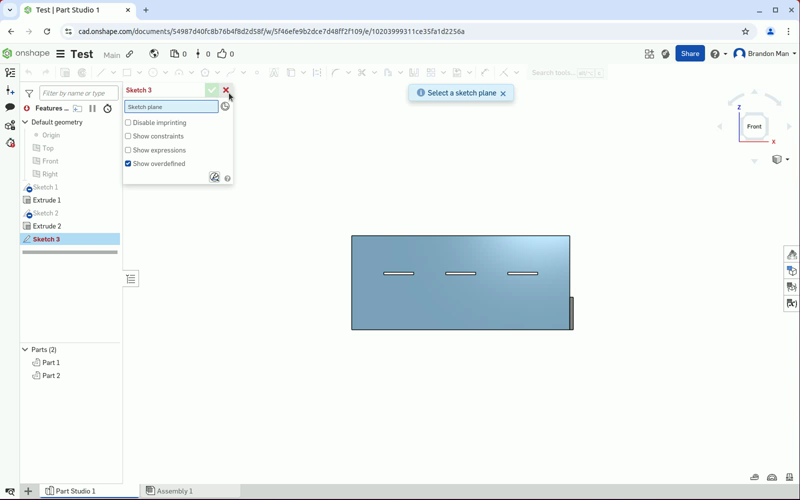
mouse_move(73, 163)
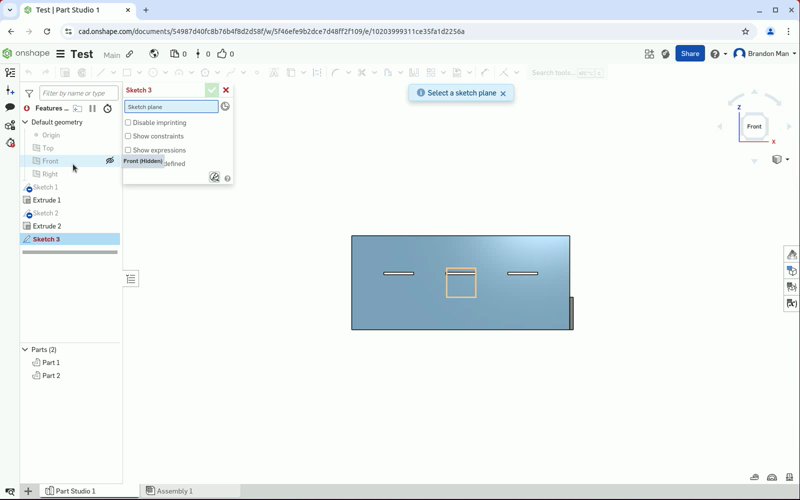
click(73, 163)
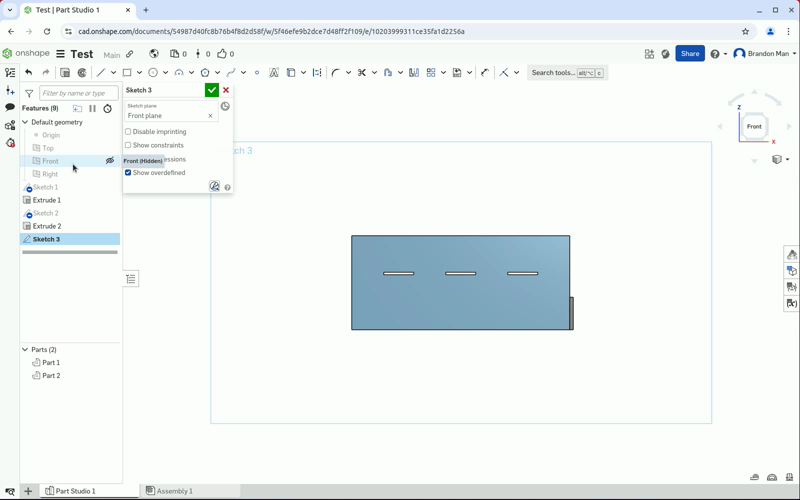
mouse_move(73, 352)
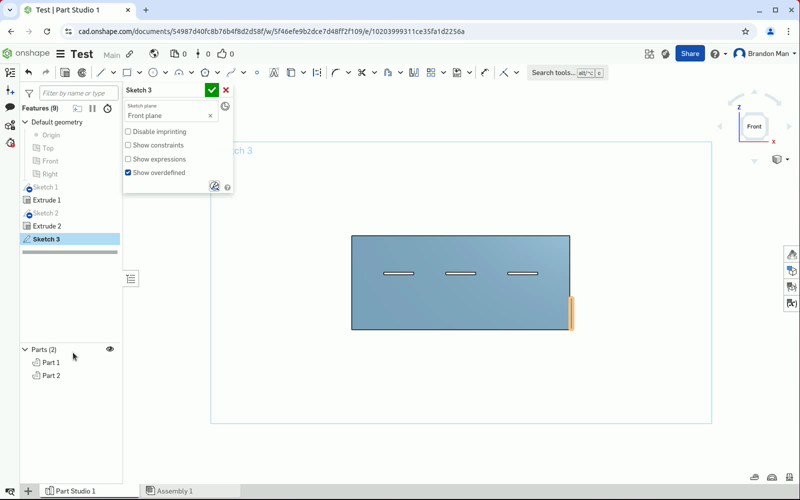
key(y)
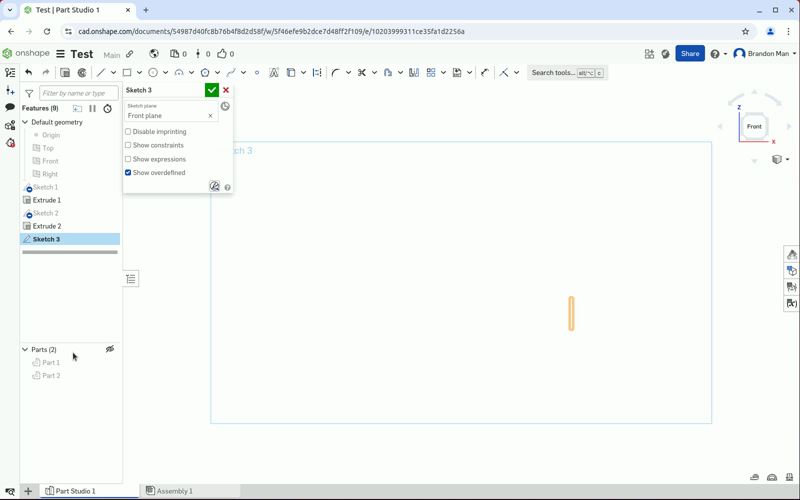
key(l)
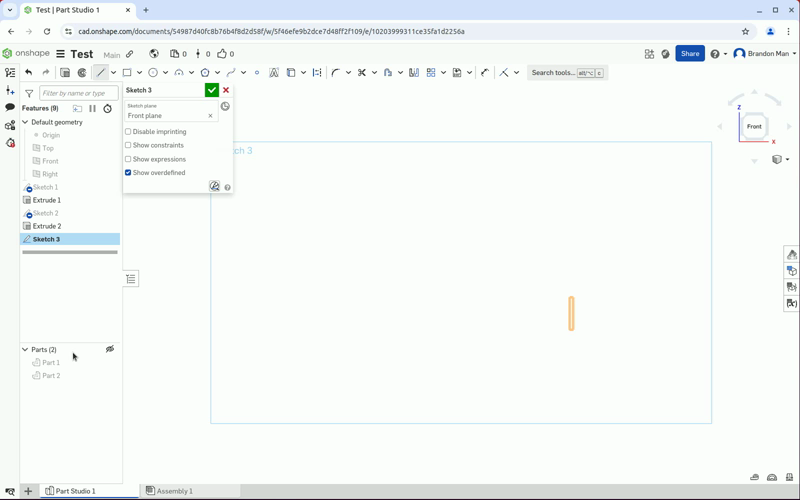
key_down(shift)
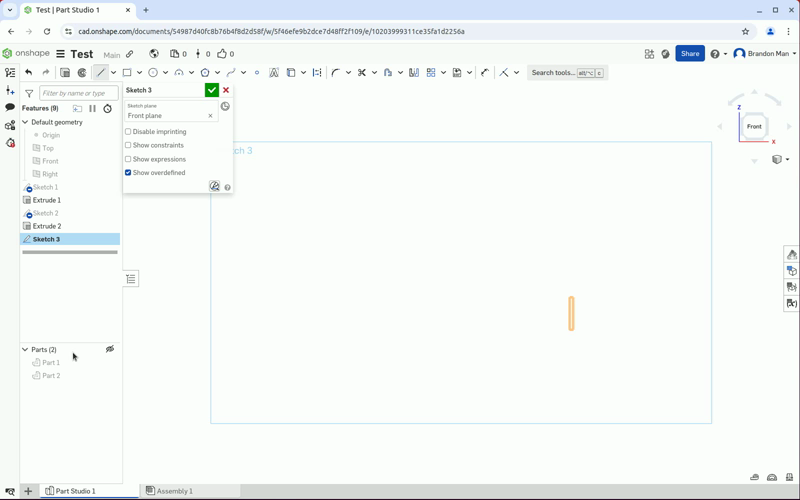
mouse_move(348, 329)
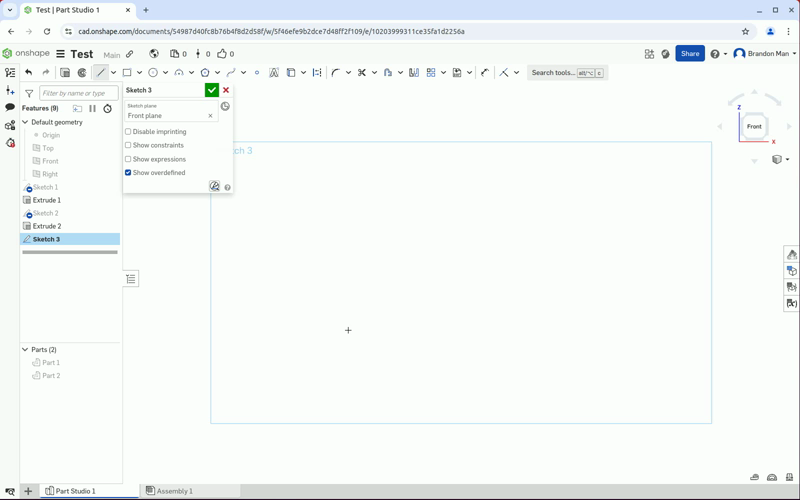
click(348, 329)
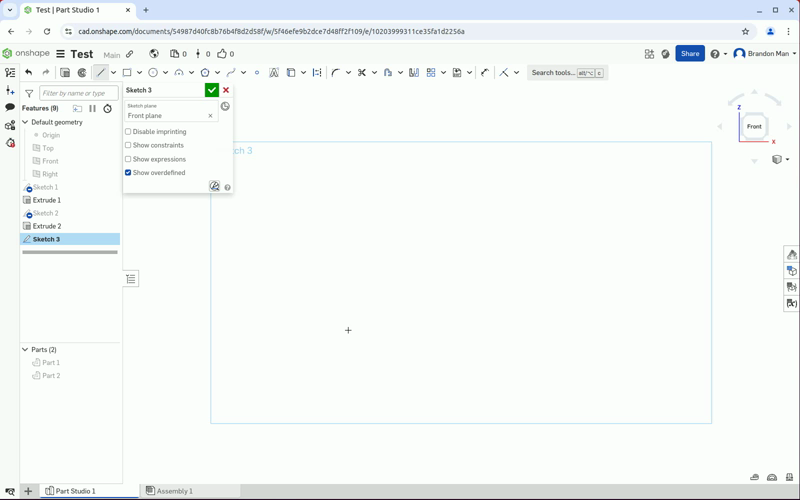
key_up(shift)
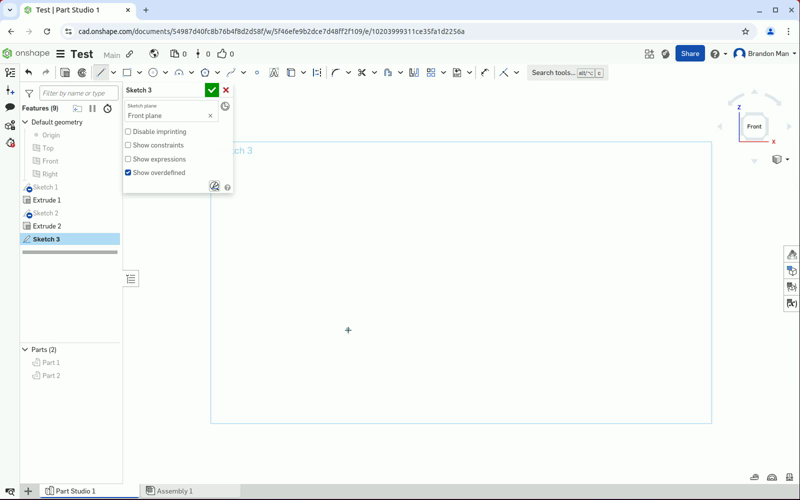
key_down(shift)
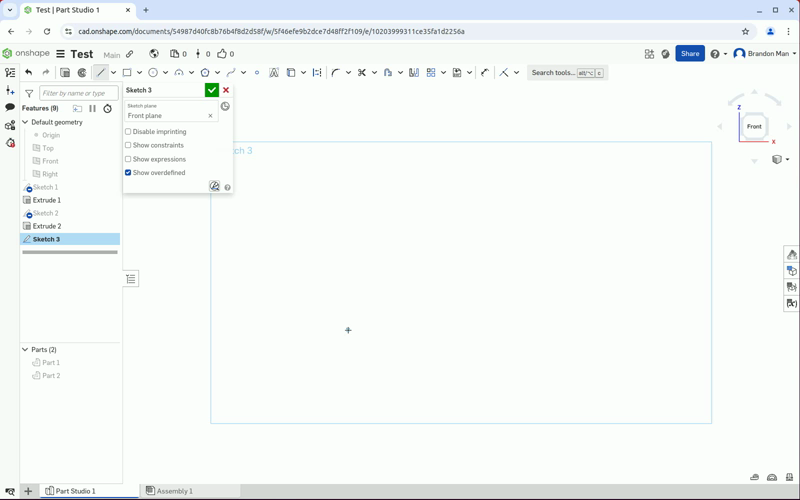
mouse_move(378, 329)
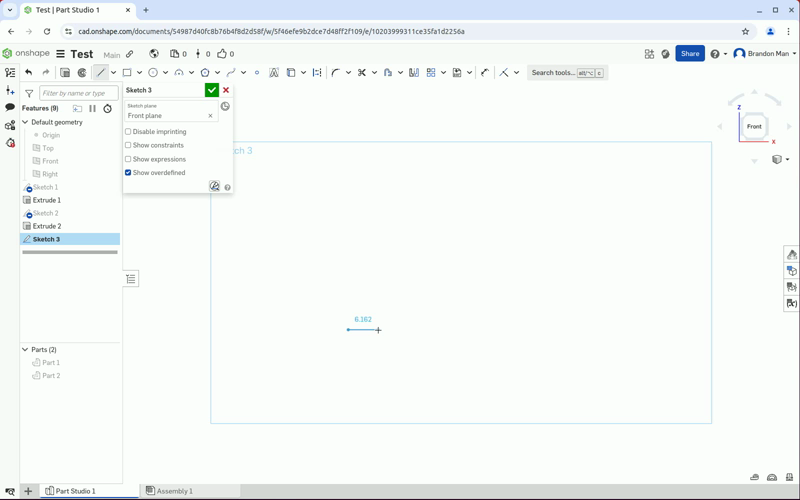
mouse_move(351, 329)
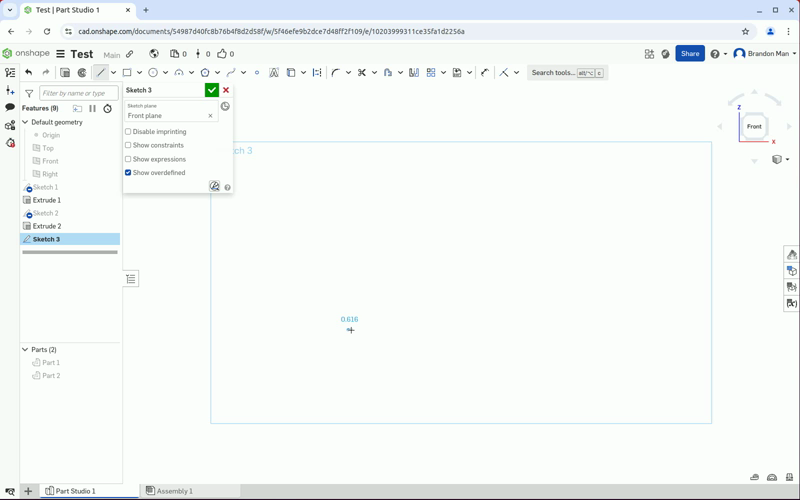
scroll(6)
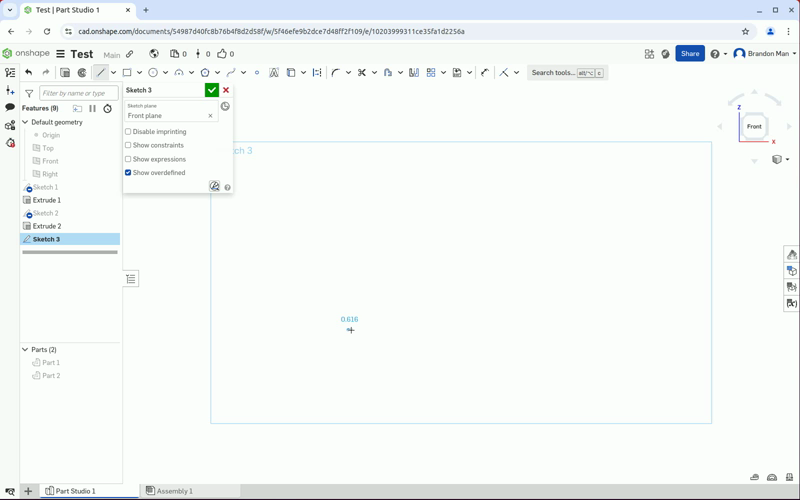
scroll(6)
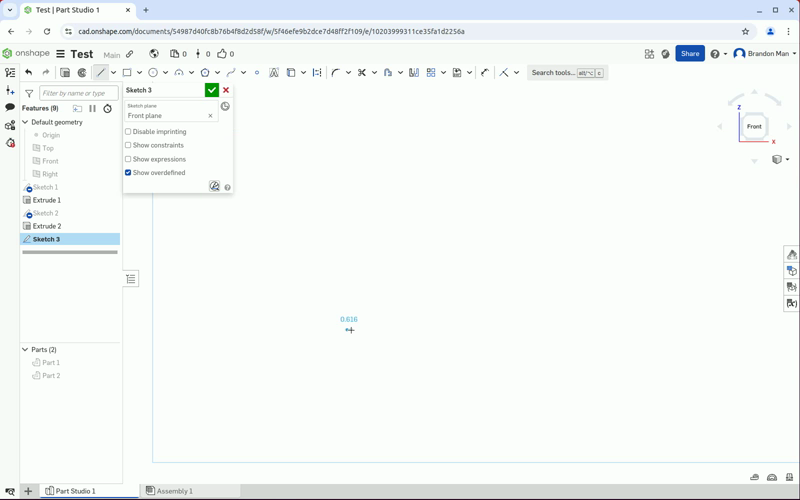
scroll(6)
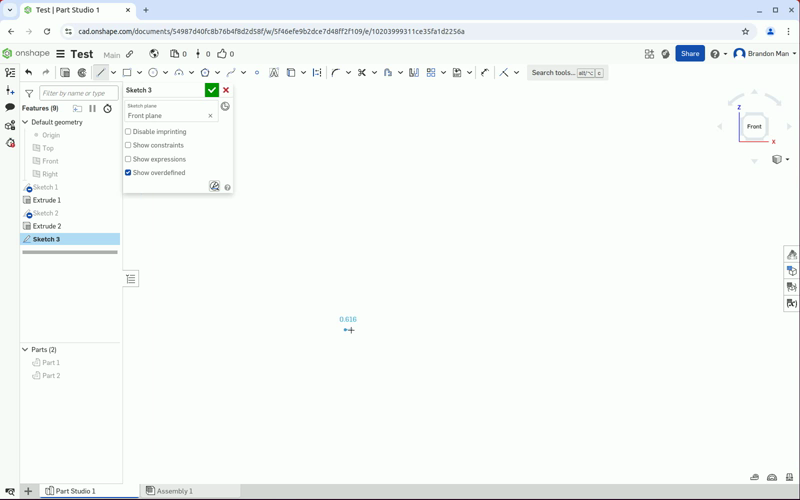
scroll(6)
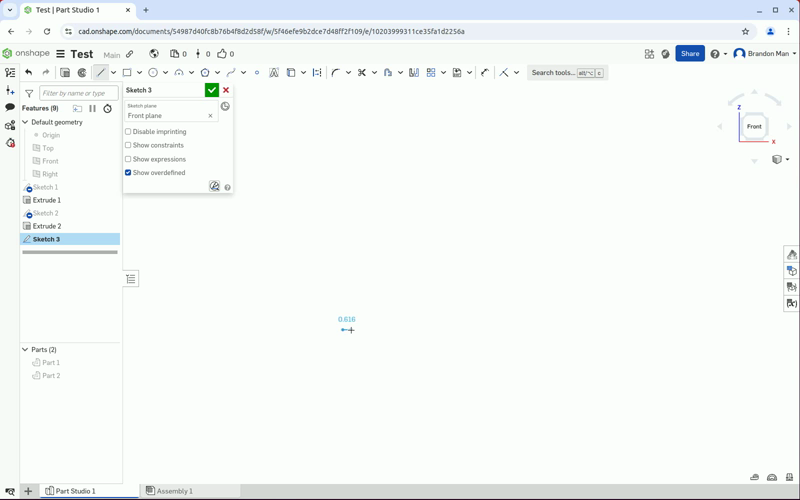
scroll(6)
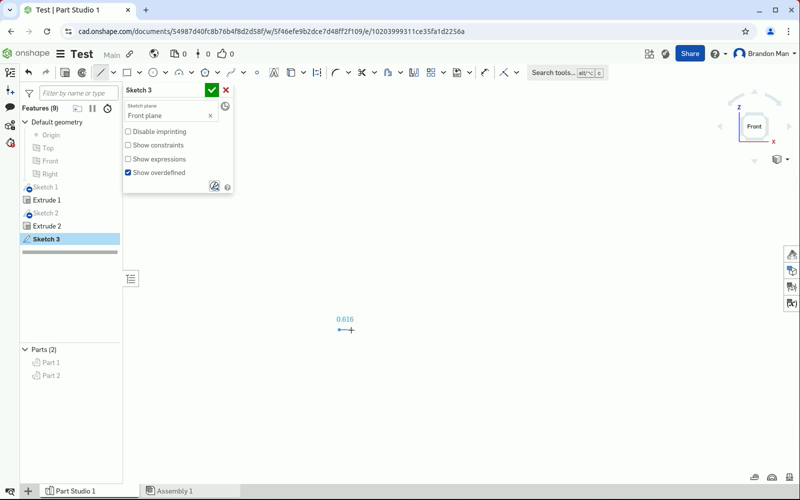
scroll(6)
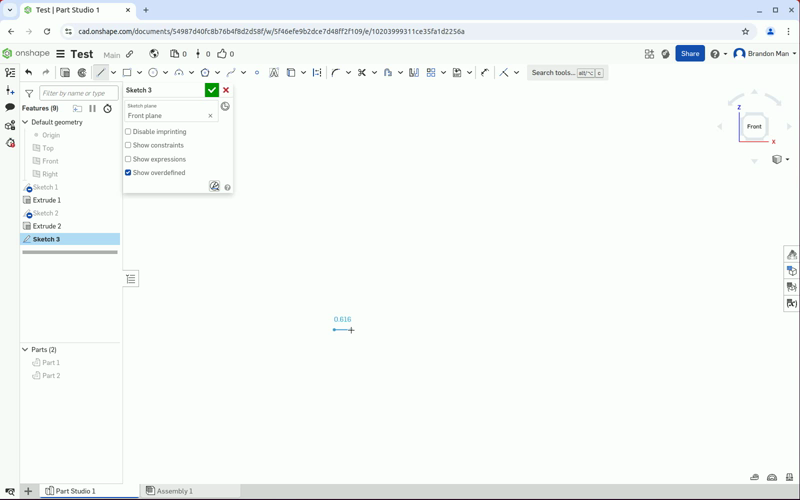
scroll(6)
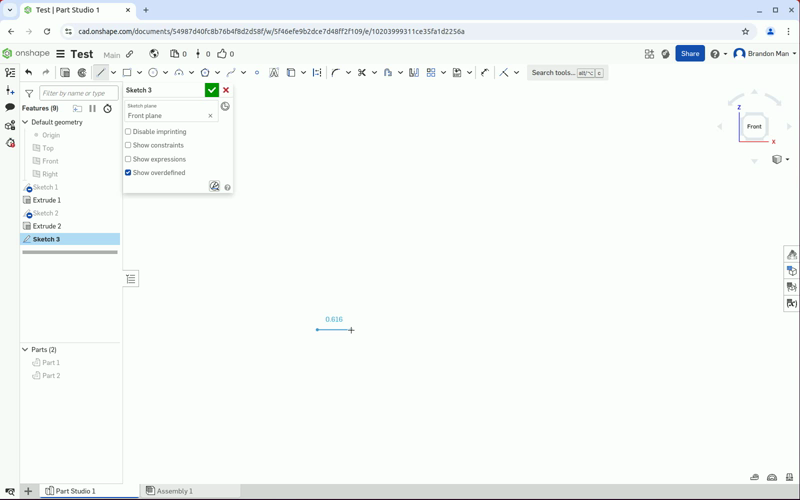
click(351, 329)
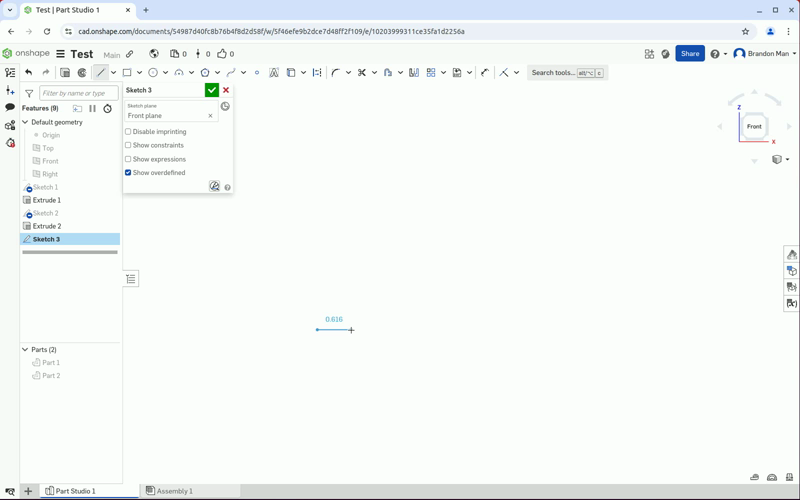
scroll(-6)
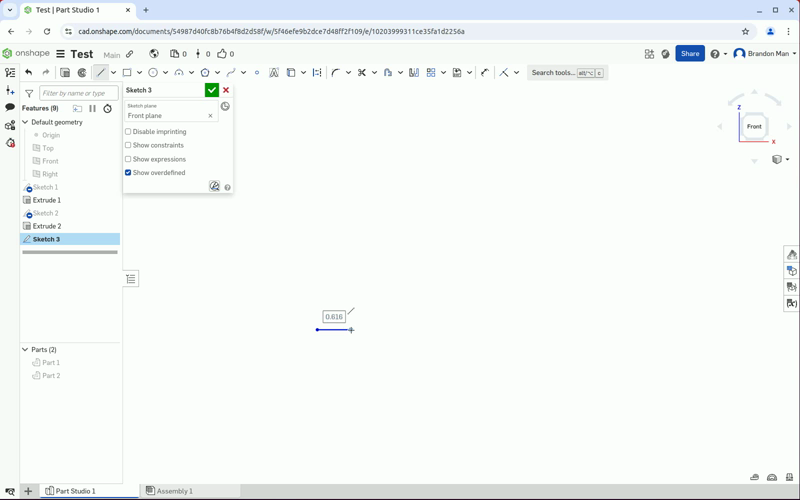
scroll(-6)
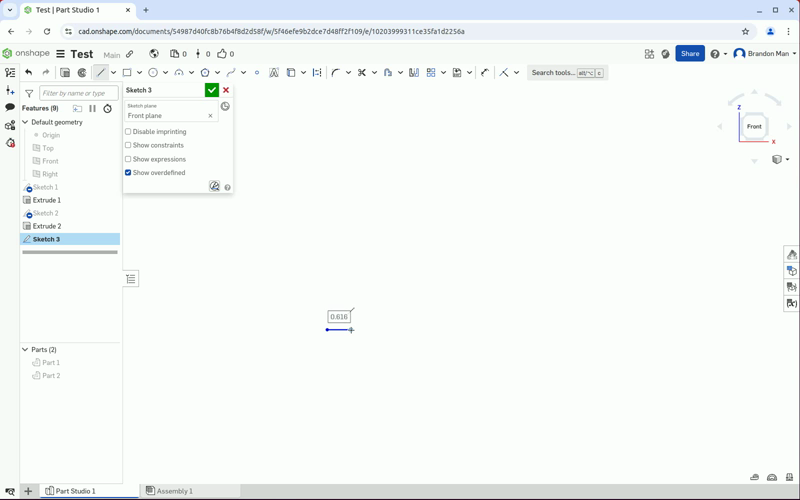
scroll(-6)
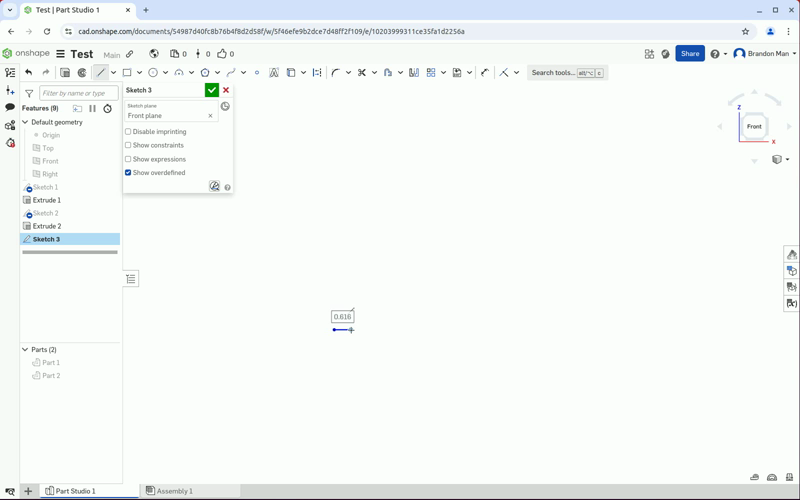
scroll(-6)
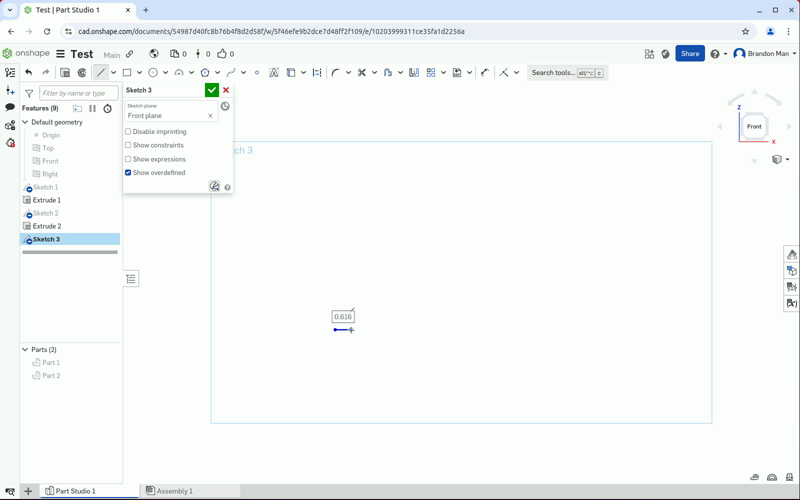
scroll(-6)
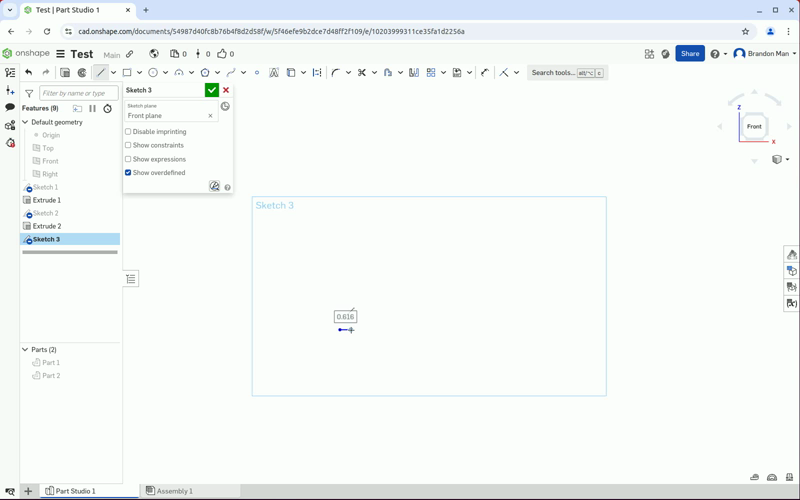
scroll(-6)
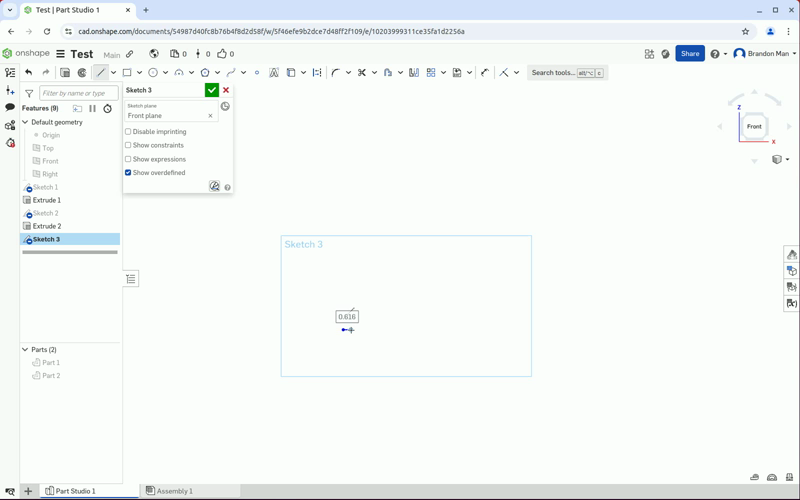
scroll(-6)
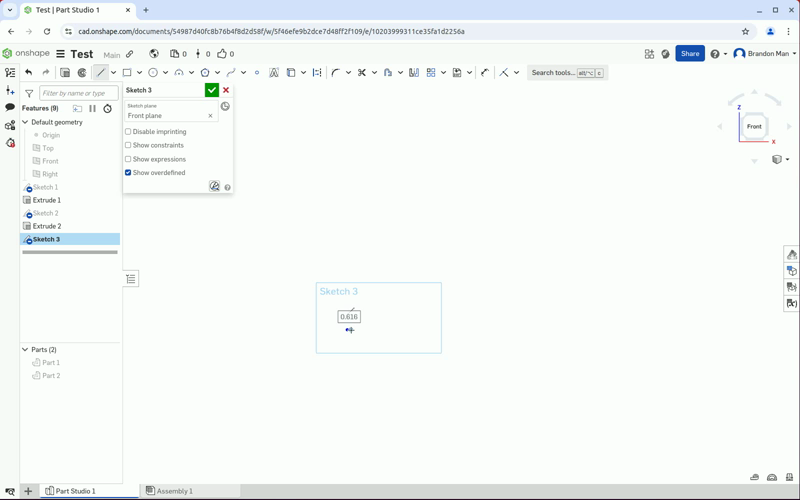
key_up(shift)
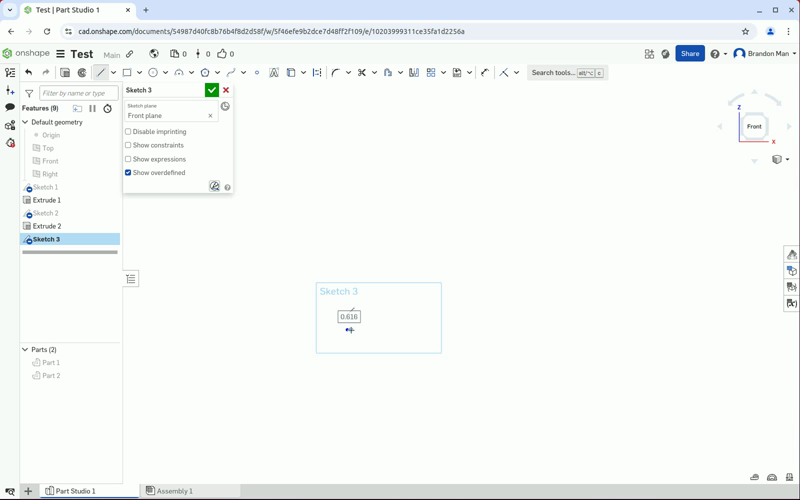
key_down(shift)
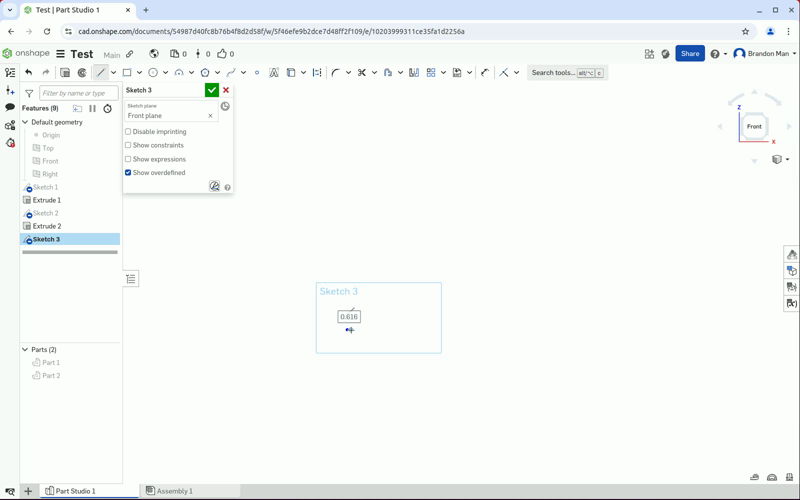
mouse_move(381, 329)
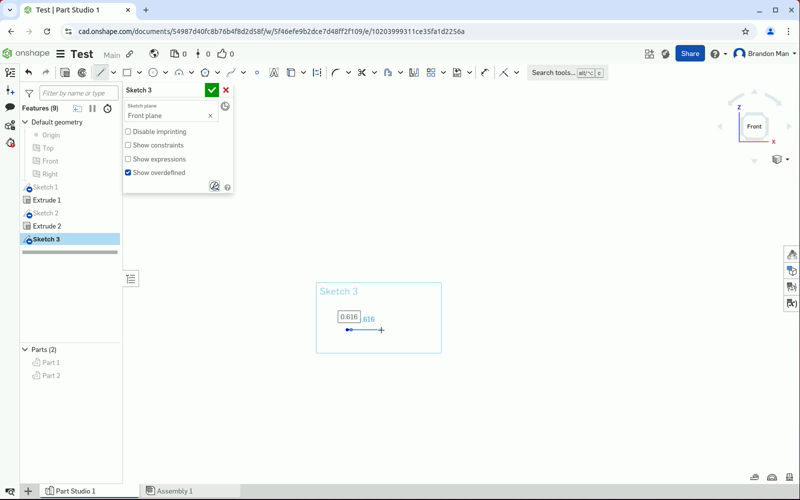
mouse_move(351, 297)
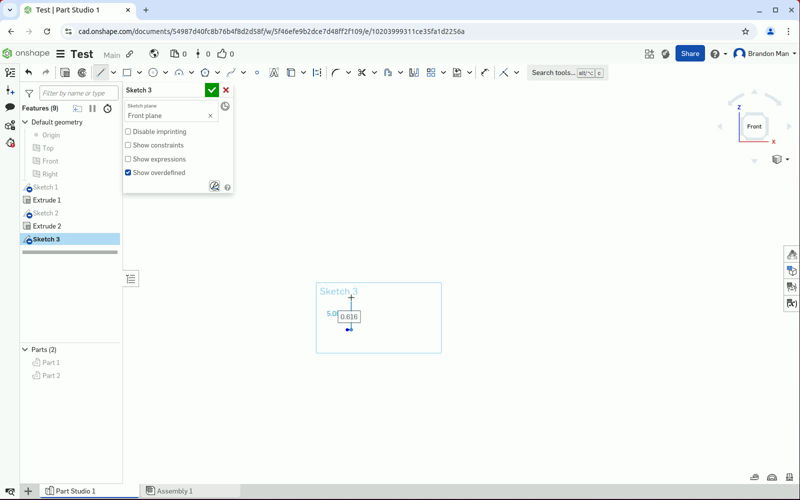
click(351, 297)
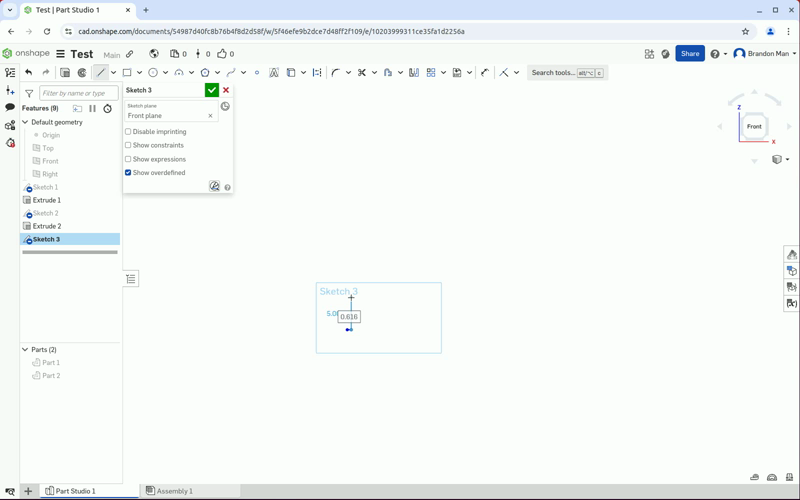
key_up(shift)
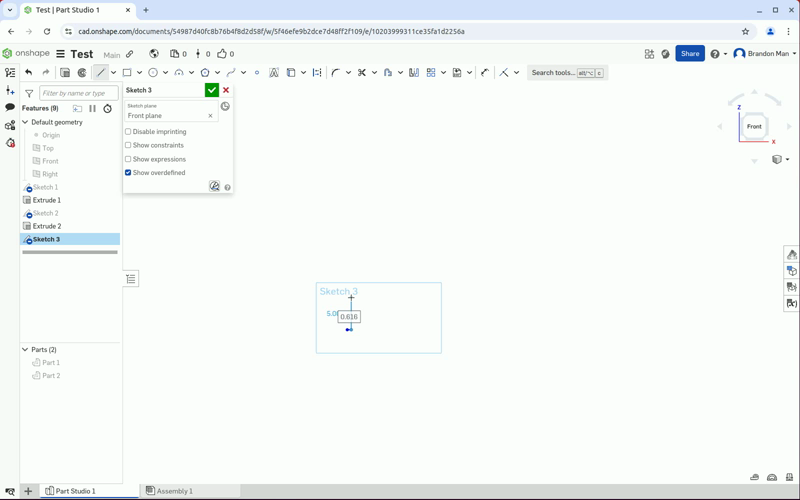
key_down(shift)
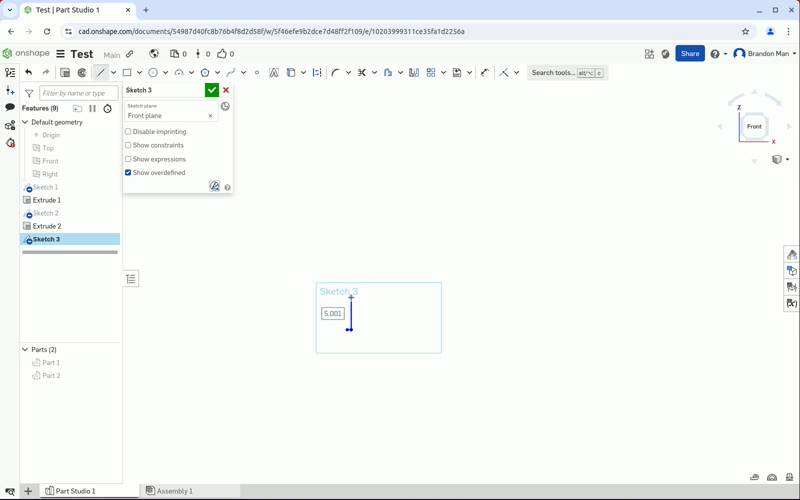
mouse_move(381, 297)
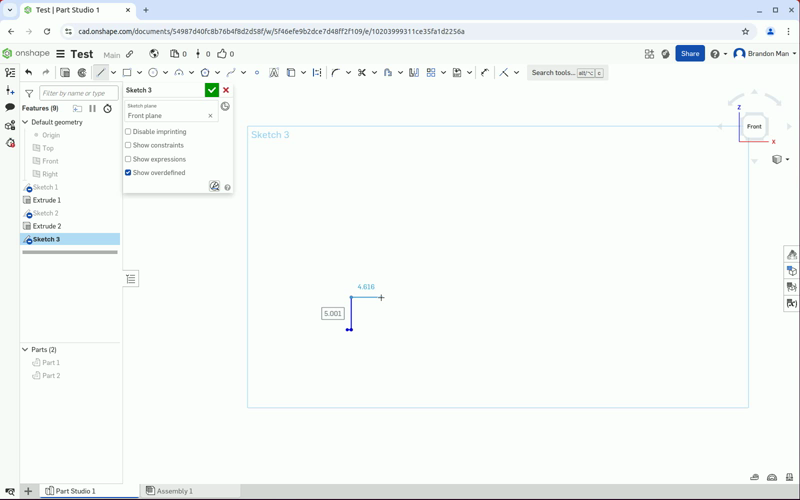
mouse_move(348, 297)
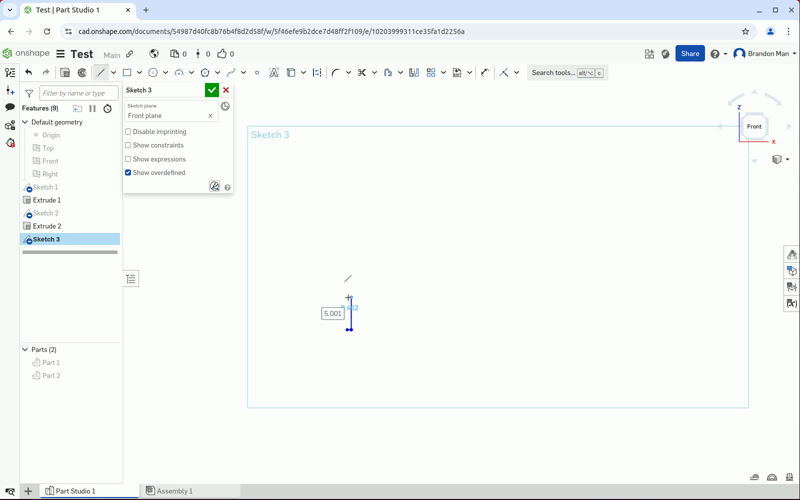
scroll(6)
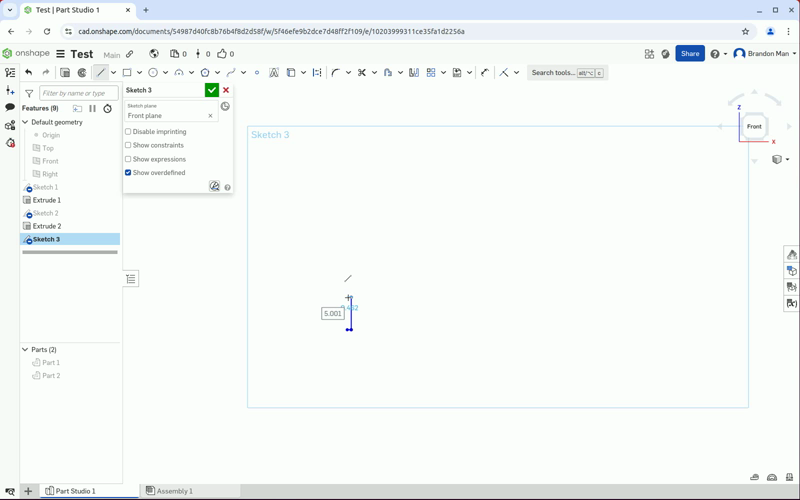
scroll(6)
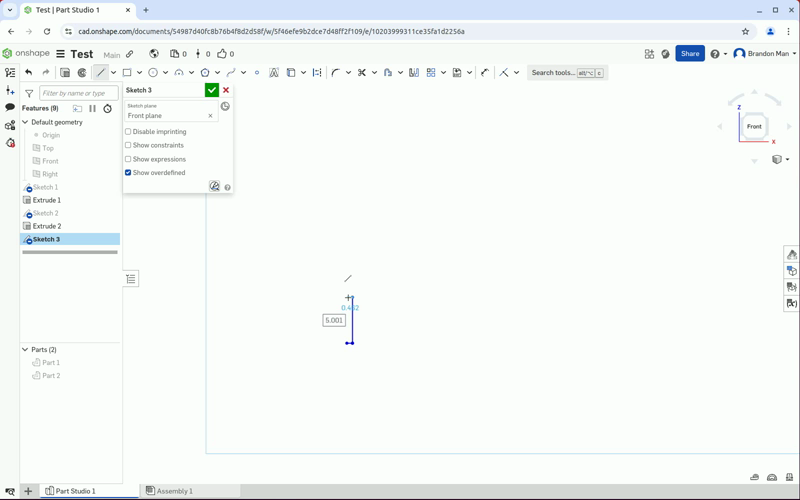
scroll(6)
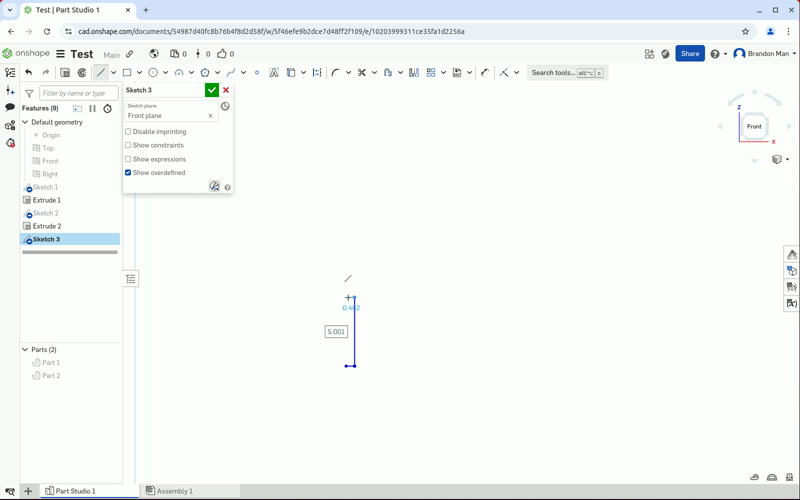
scroll(6)
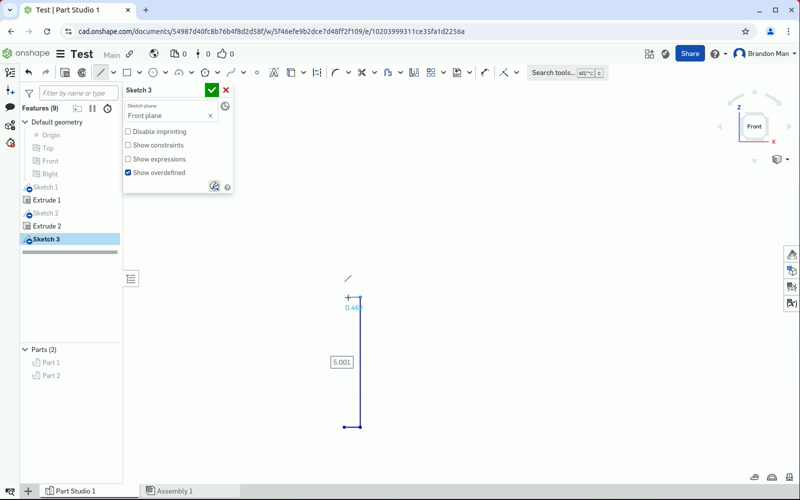
scroll(6)
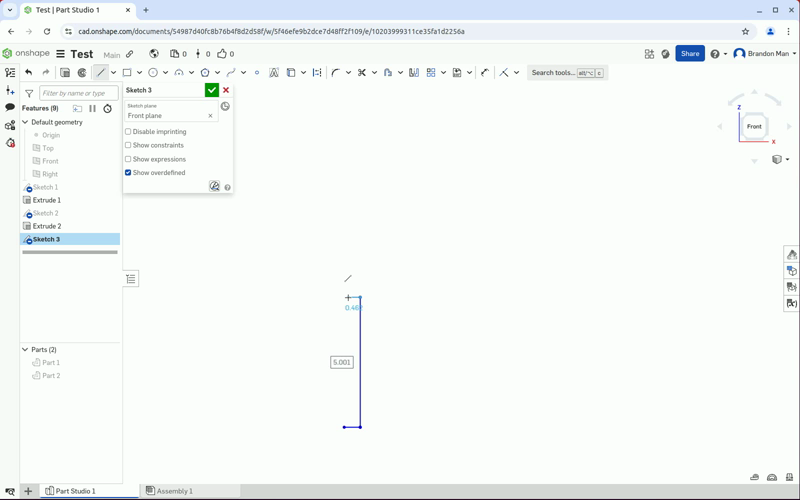
scroll(6)
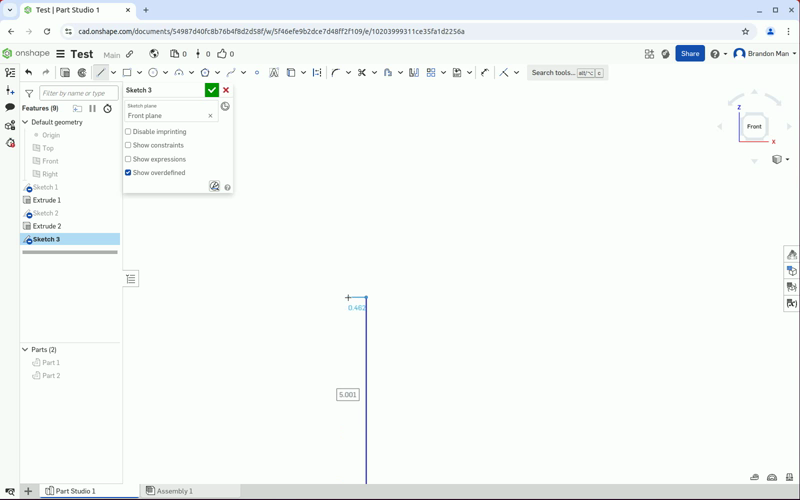
scroll(6)
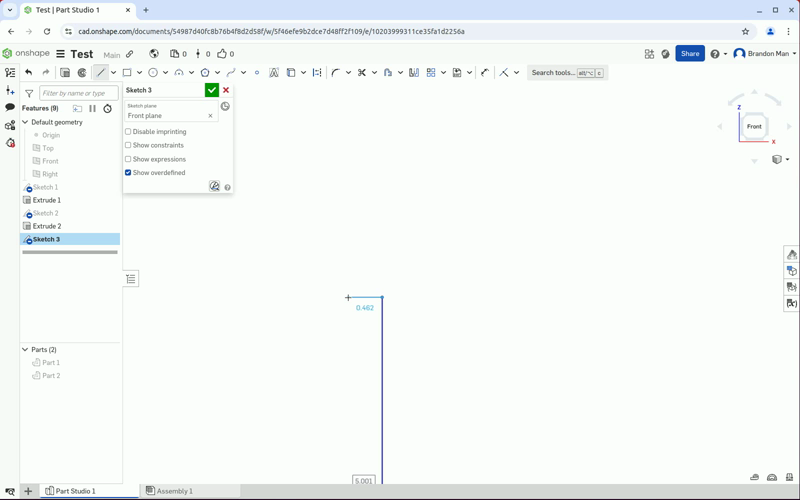
click(348, 297)
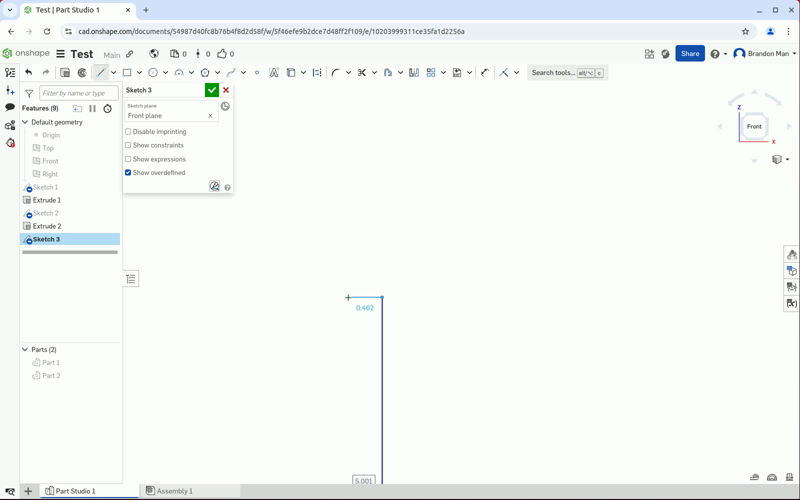
scroll(-6)
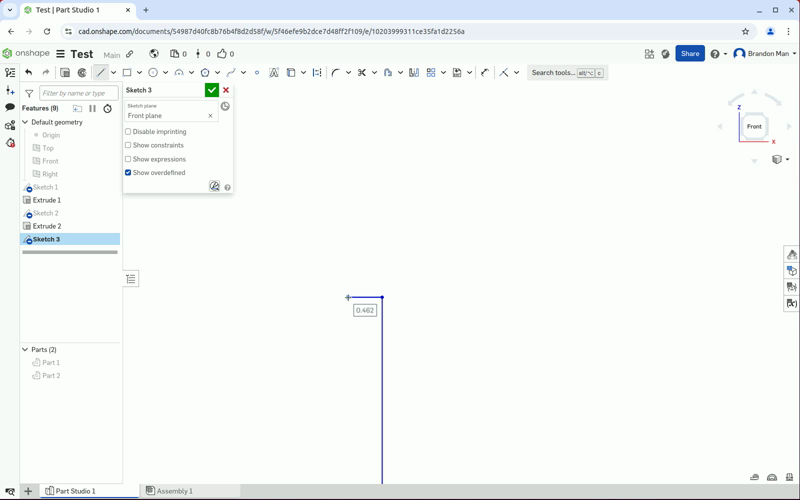
scroll(-6)
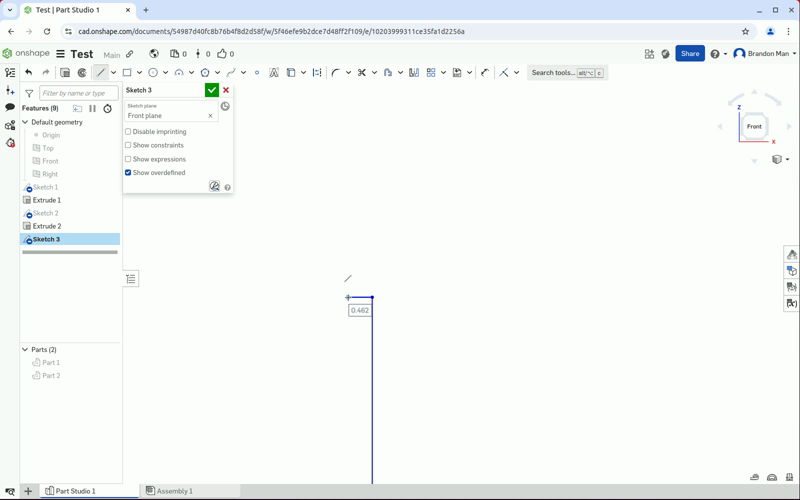
scroll(-6)
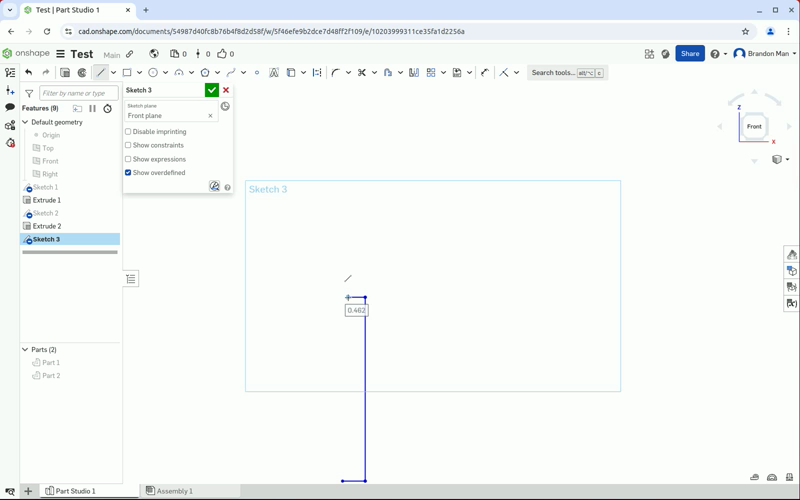
scroll(-6)
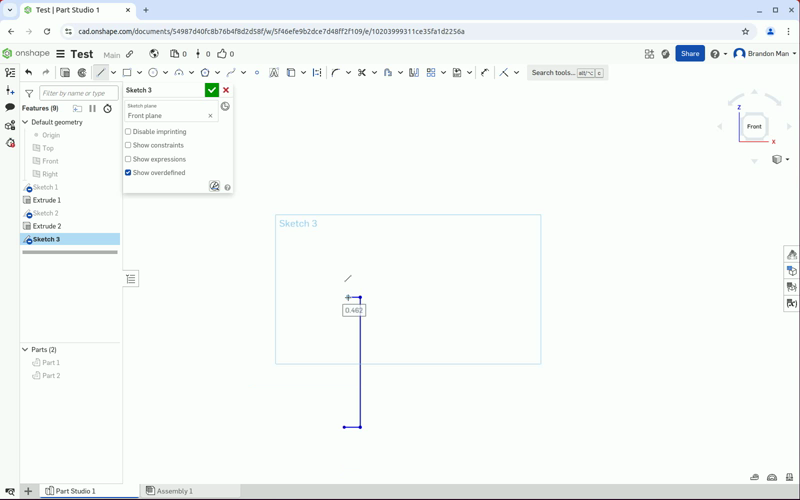
scroll(-6)
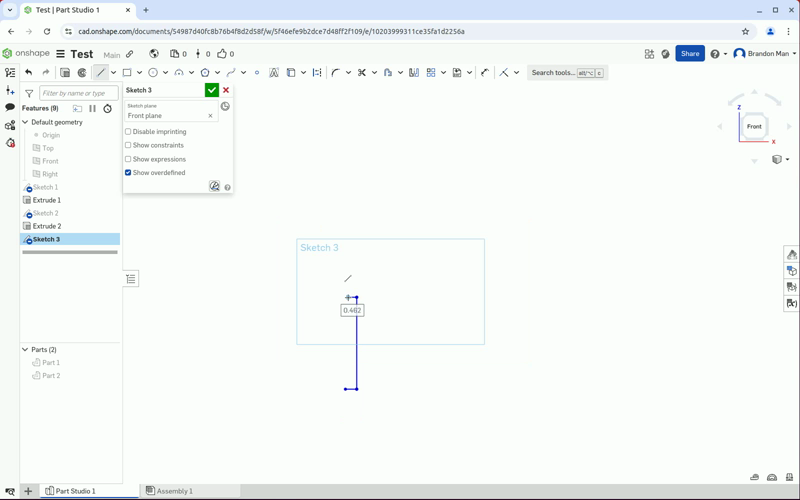
scroll(-6)
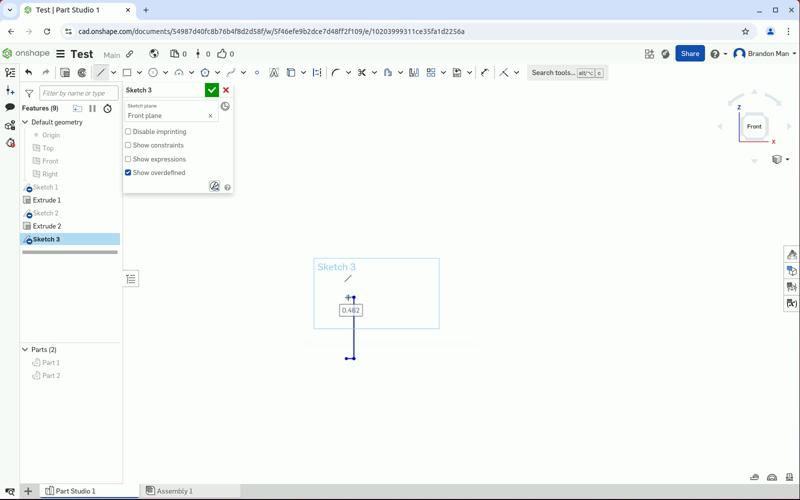
scroll(-6)
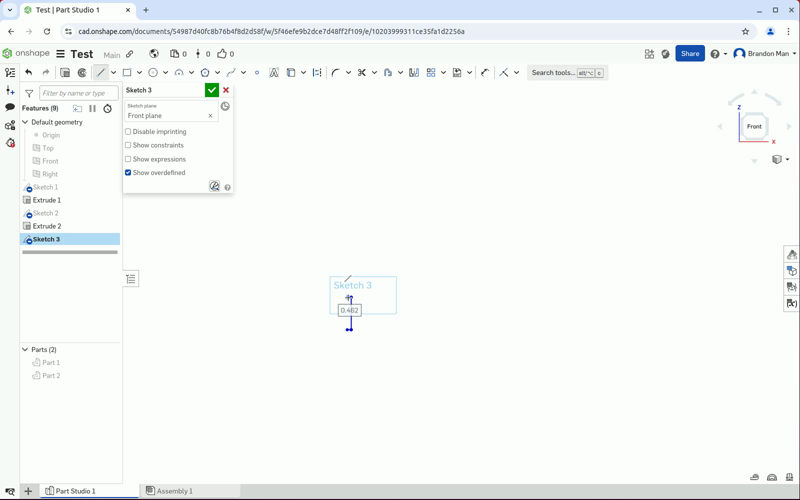
key_up(shift)
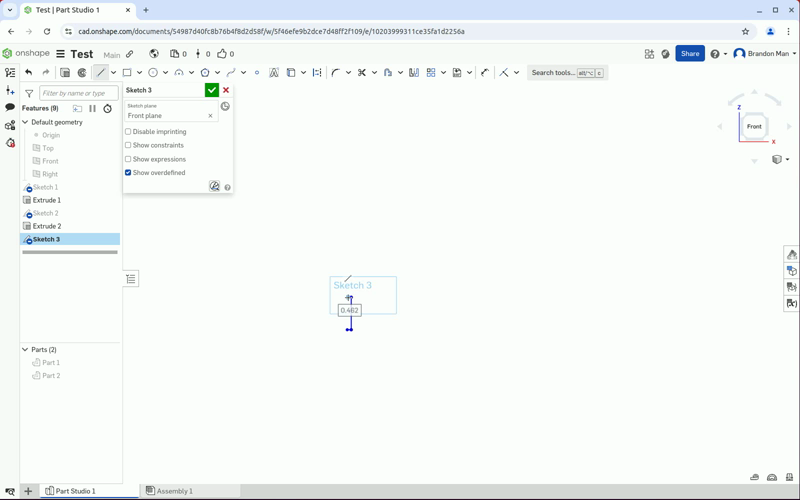
mouse_move(378, 297)
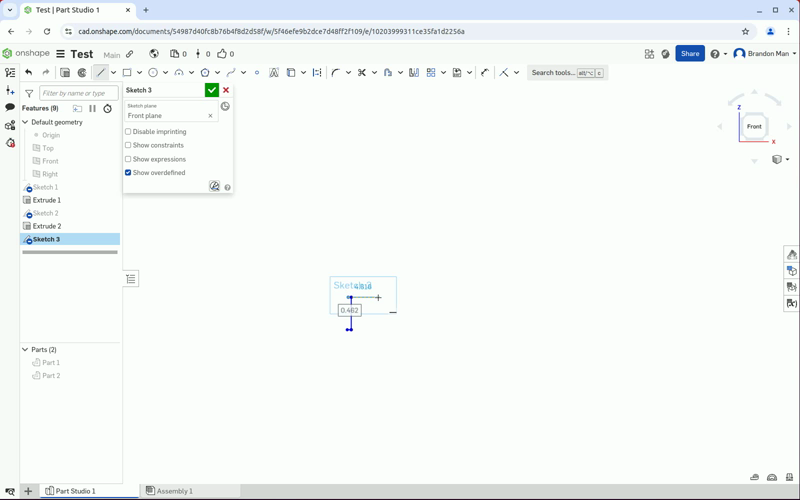
key_down(shift)
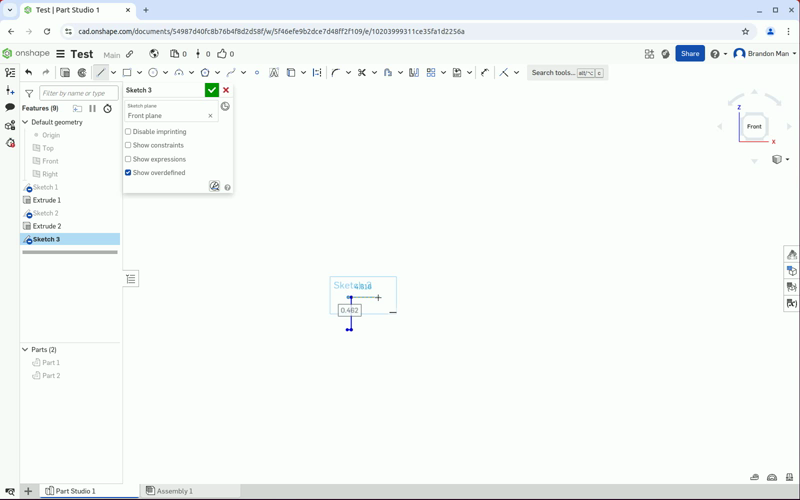
mouse_move(348, 329)
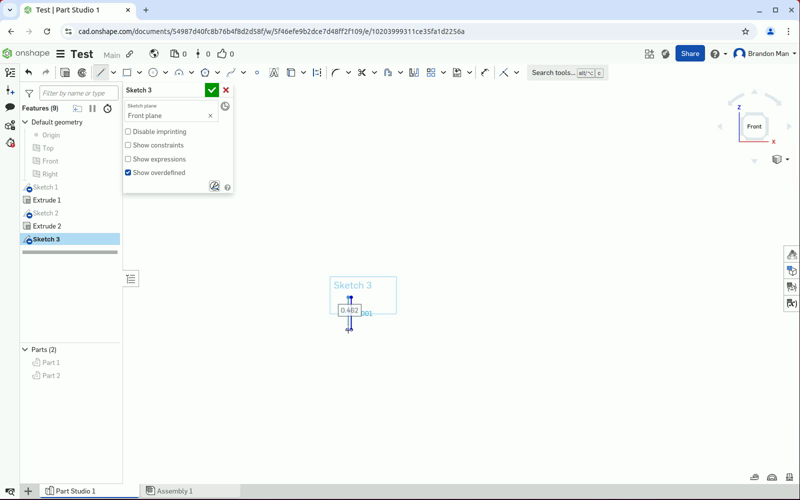
scroll(6)
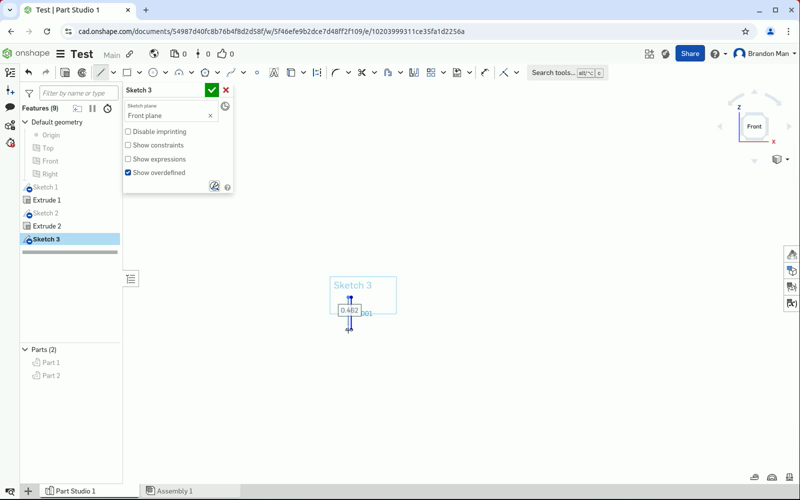
scroll(6)
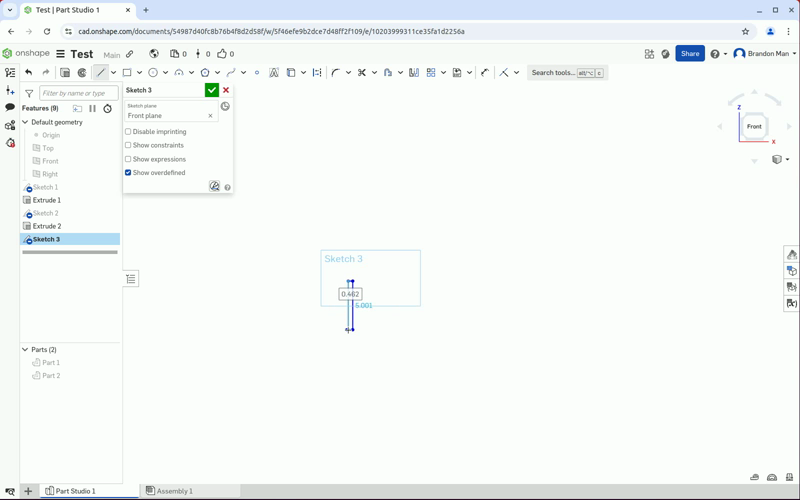
scroll(6)
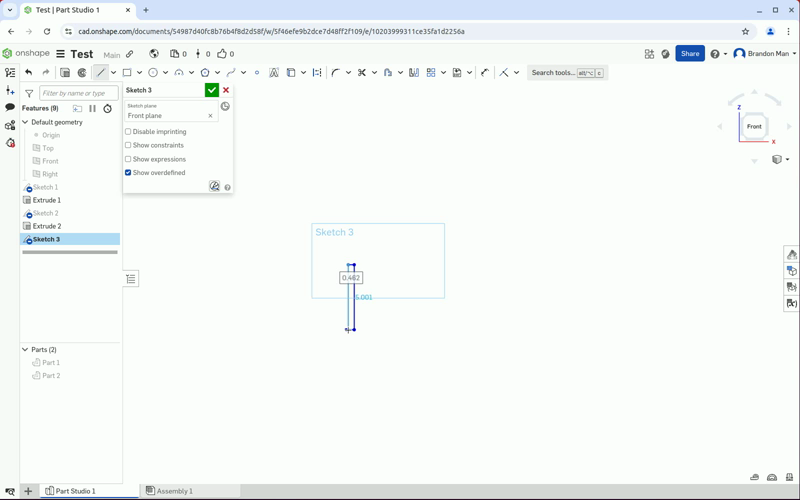
scroll(6)
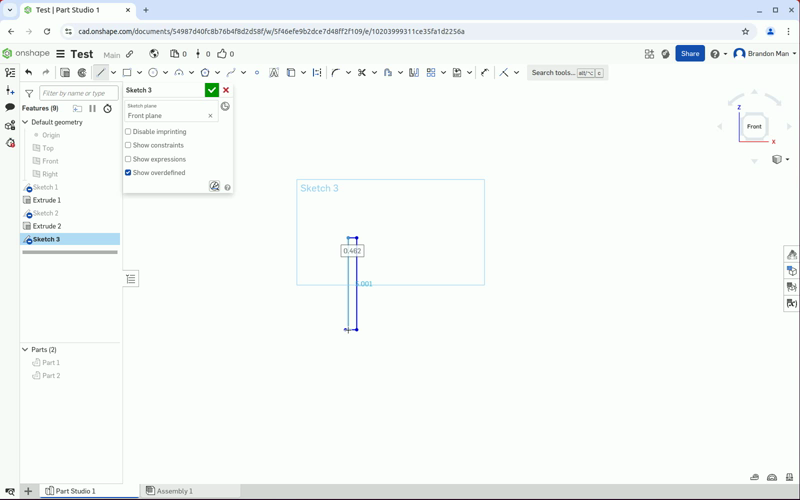
scroll(6)
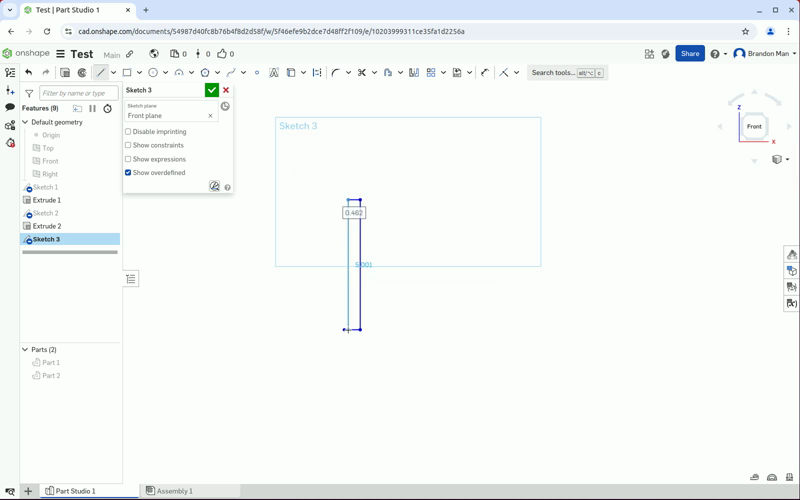
scroll(6)
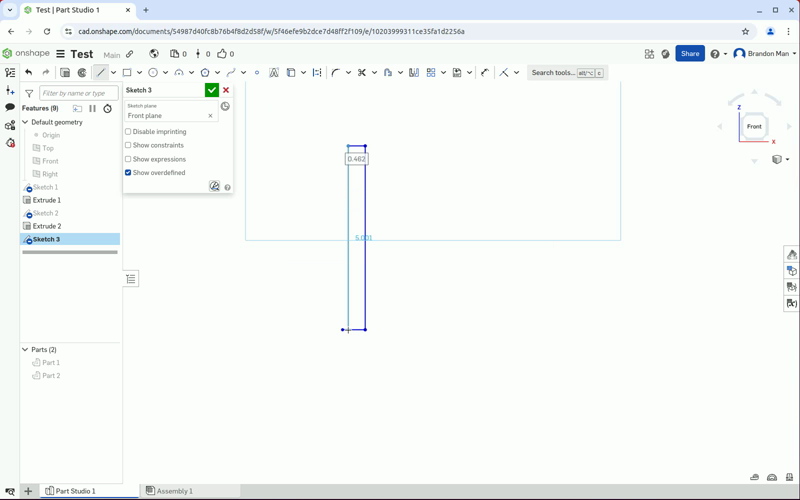
scroll(6)
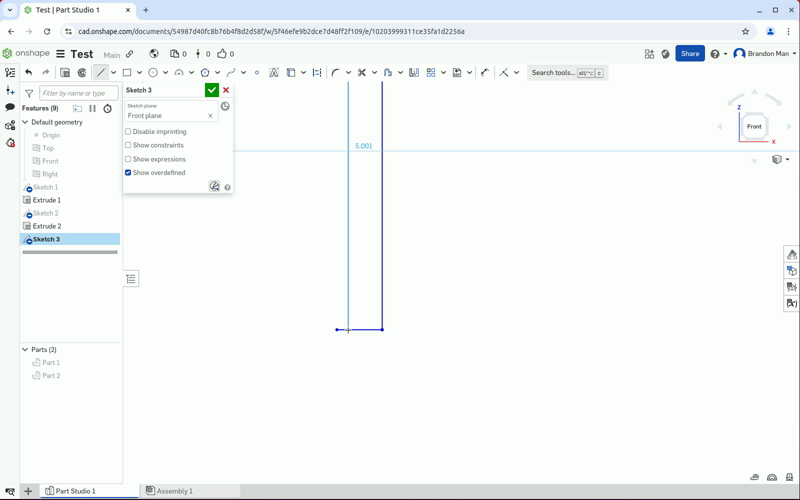
key_up(shift)
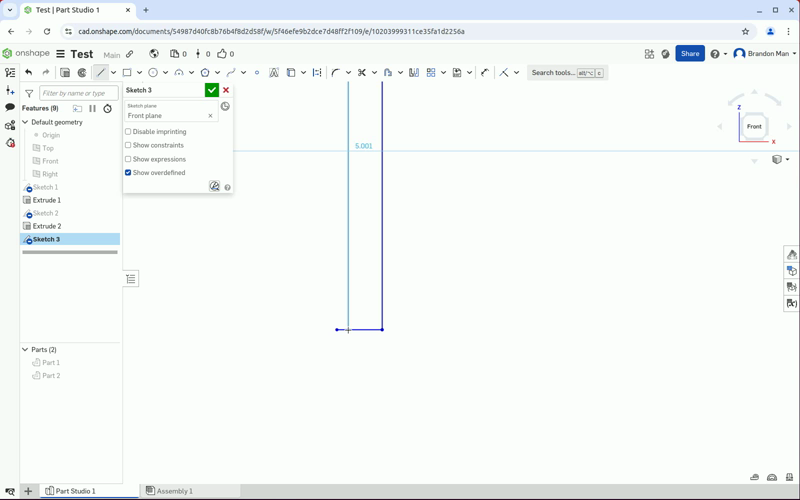
click(348, 329)
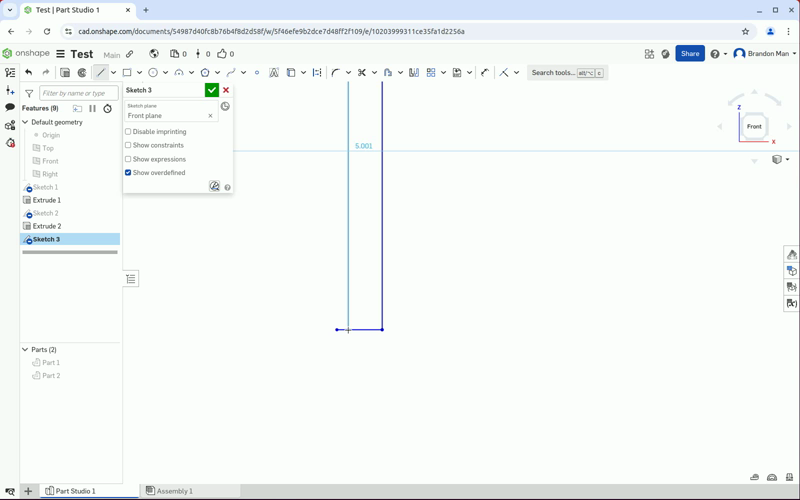
scroll(-6)
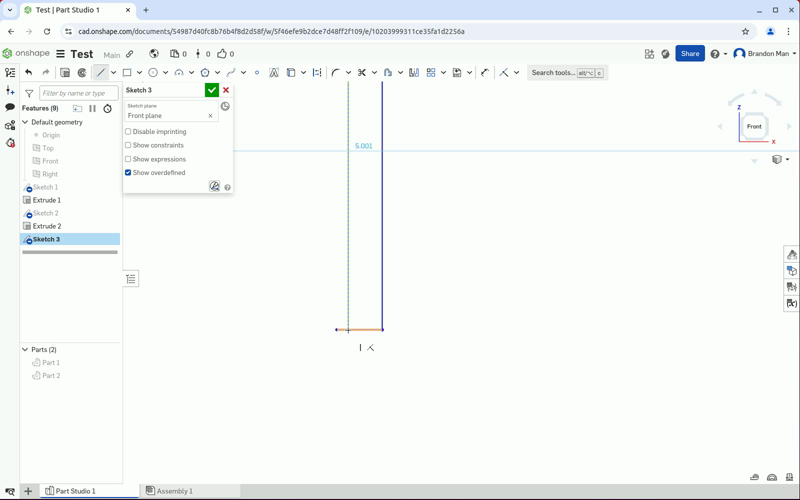
scroll(-6)
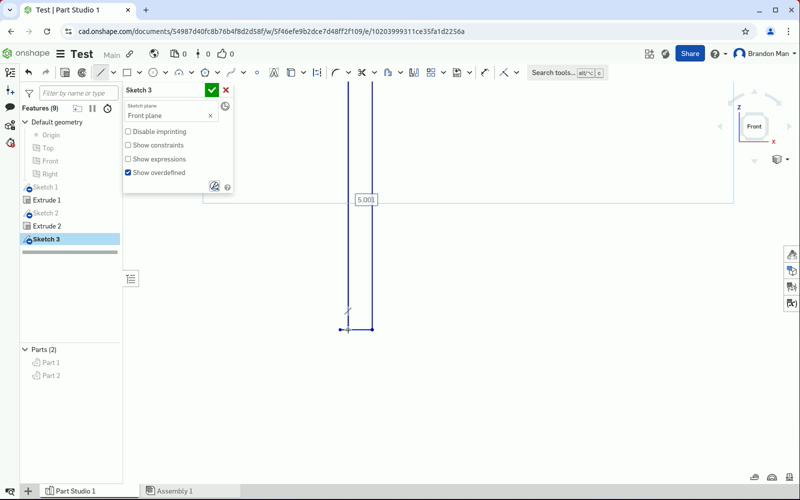
scroll(-6)
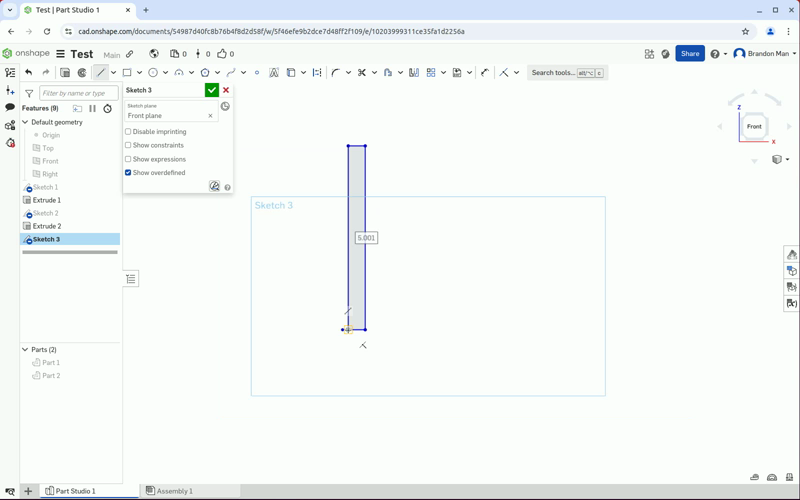
scroll(-6)
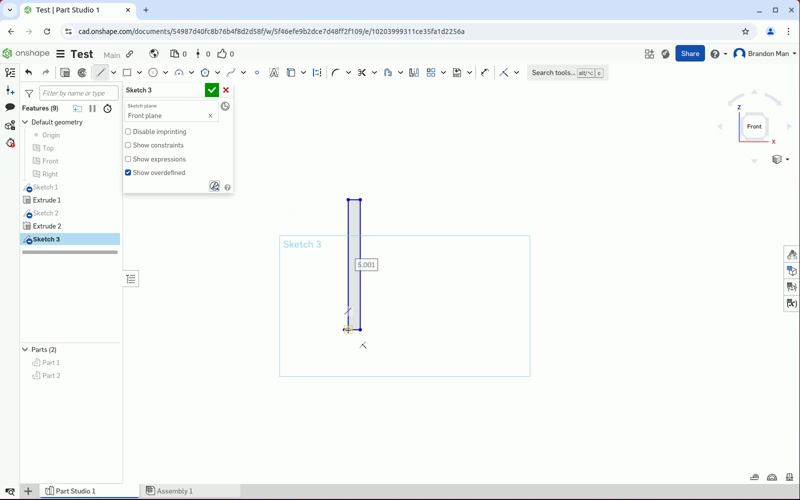
scroll(-6)
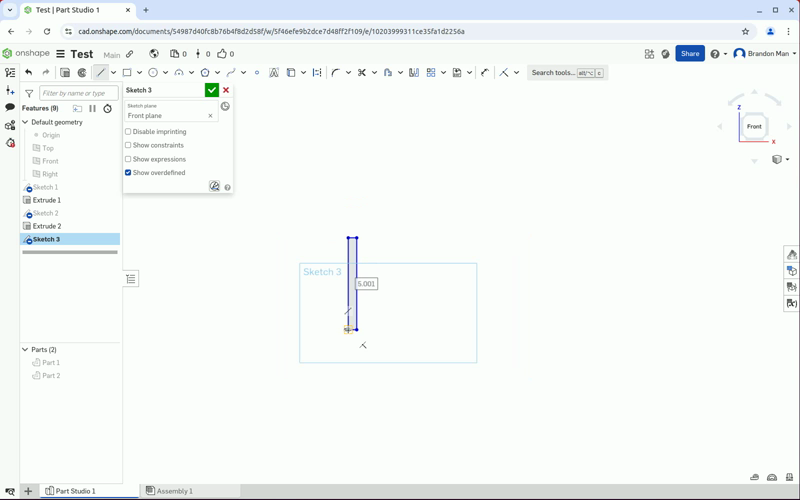
scroll(-6)
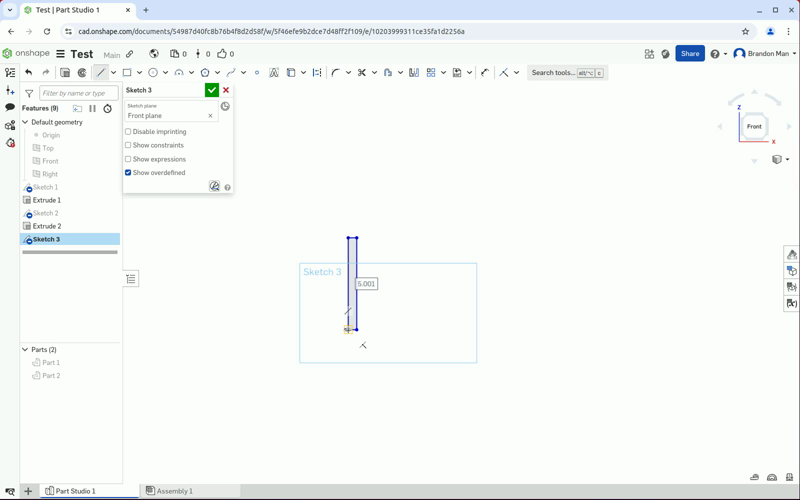
scroll(-6)
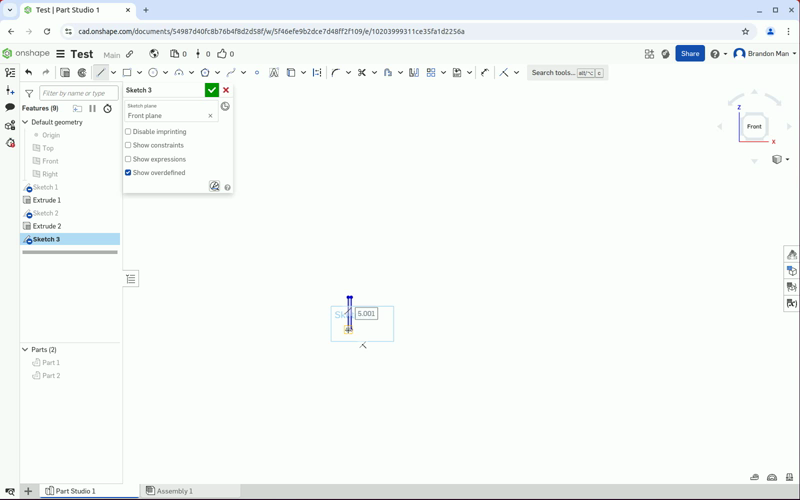
key(esc)
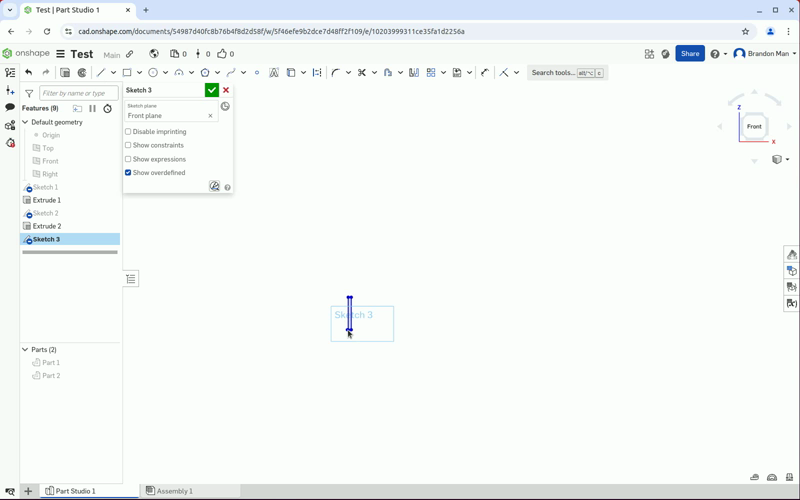
mouse_move(350, 301)
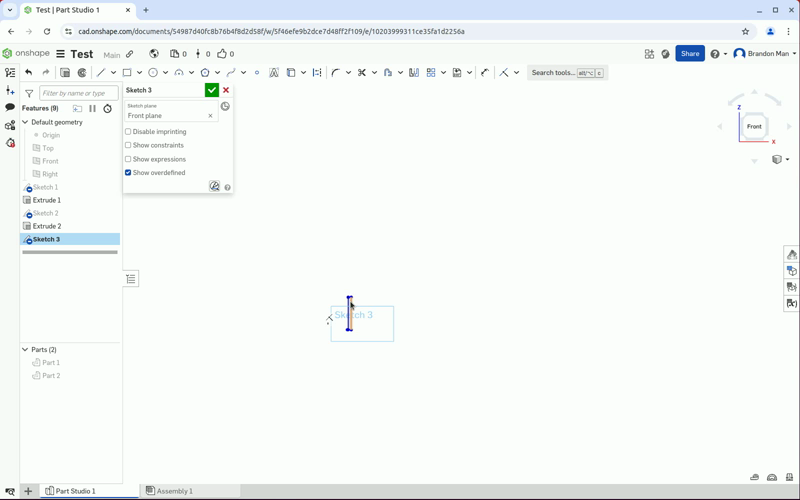
scroll(6)
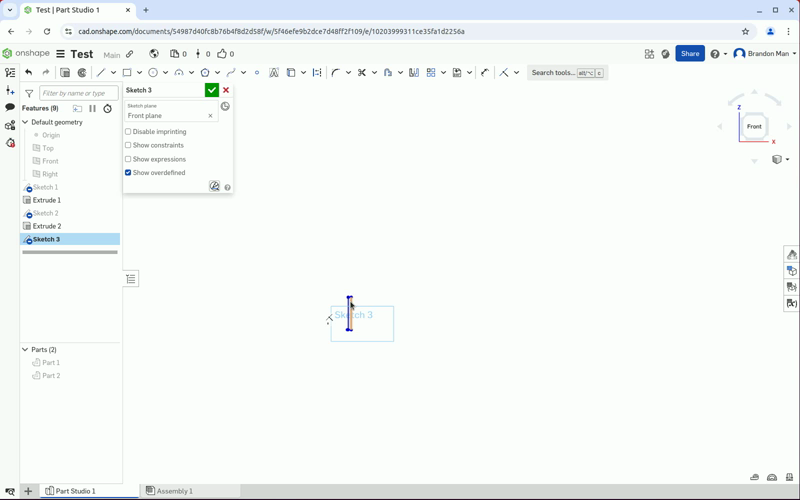
scroll(6)
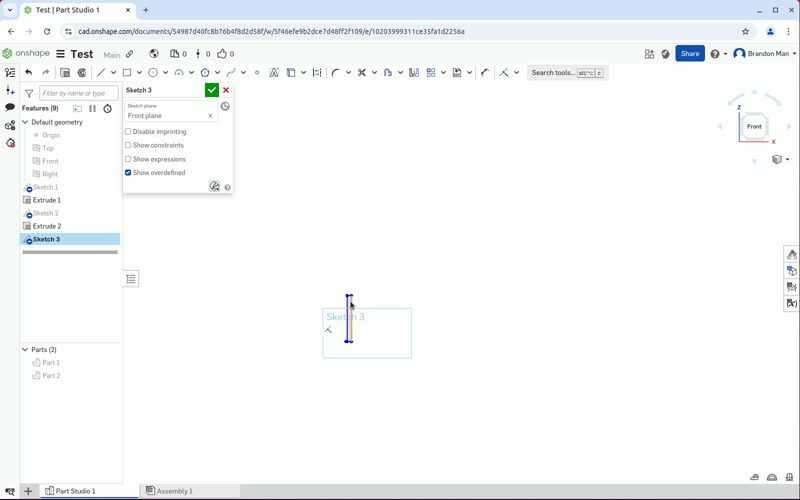
scroll(6)
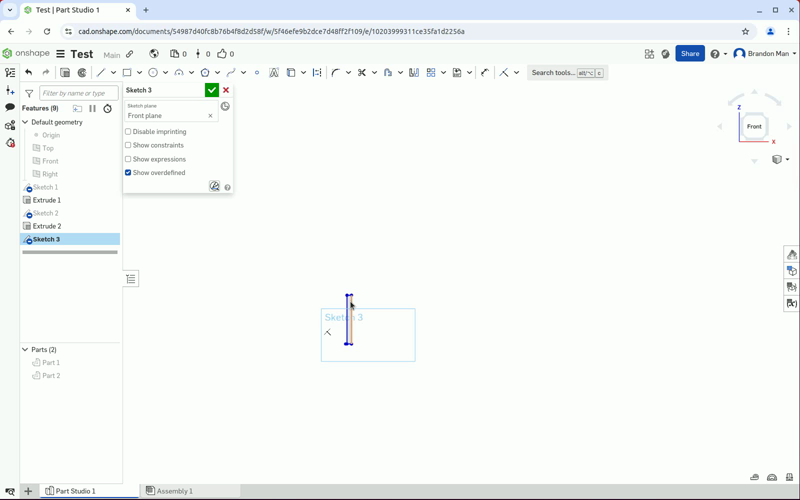
scroll(6)
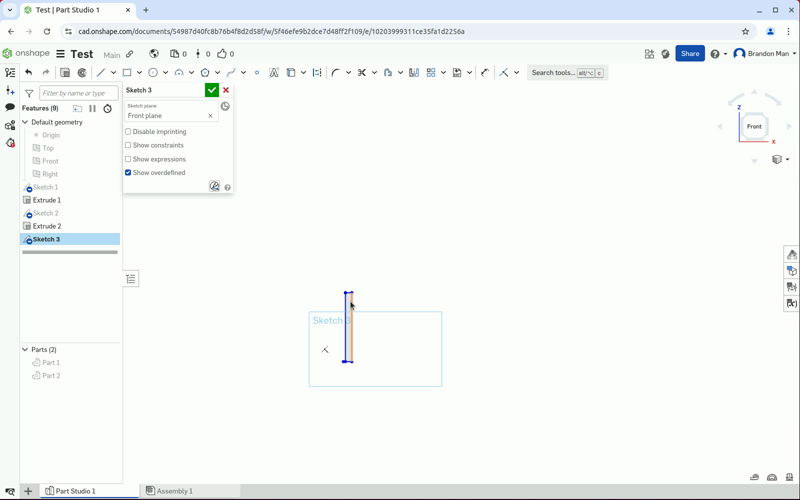
scroll(6)
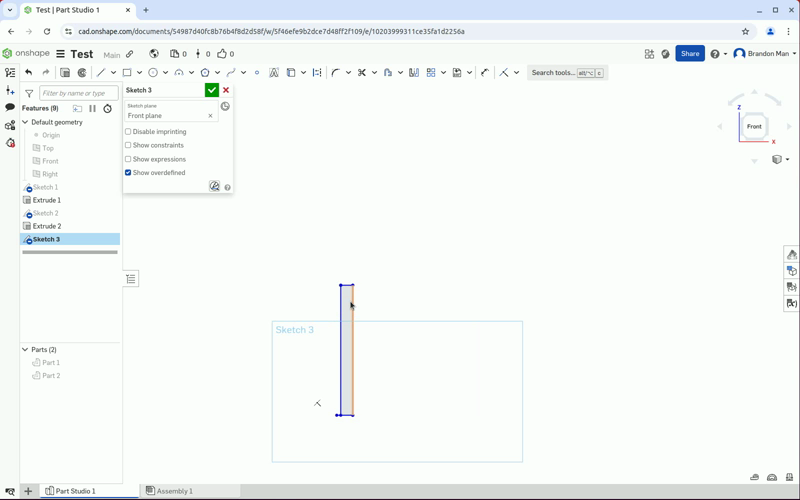
scroll(6)
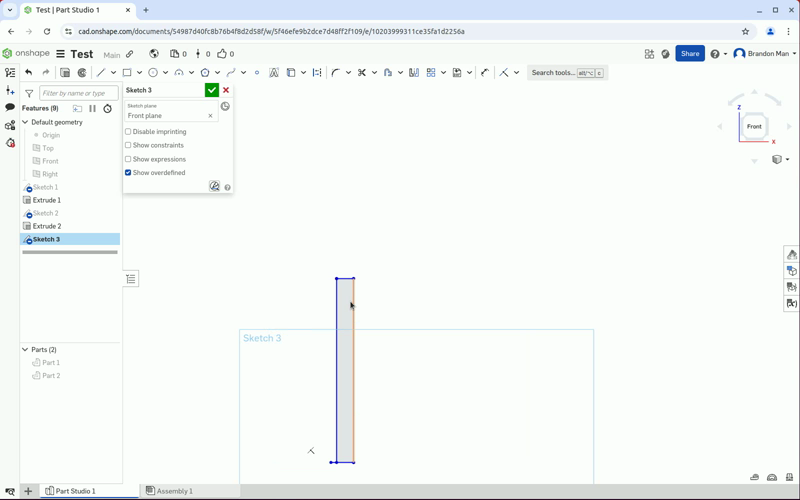
scroll(6)
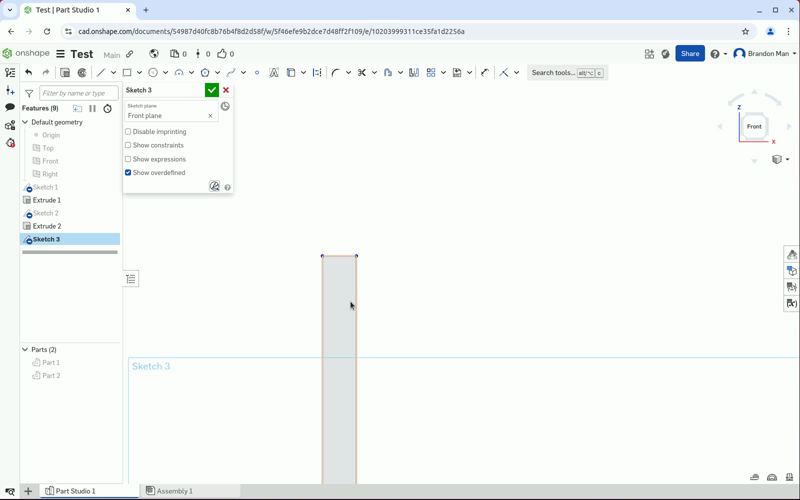
click(350, 301)
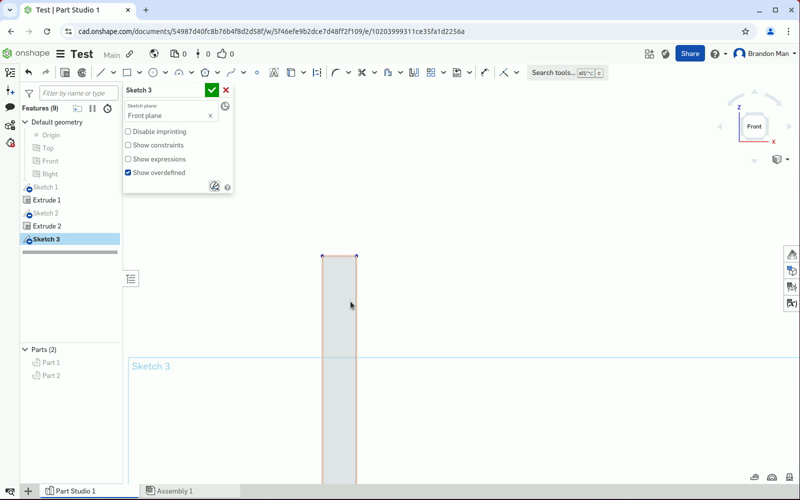
scroll(-6)
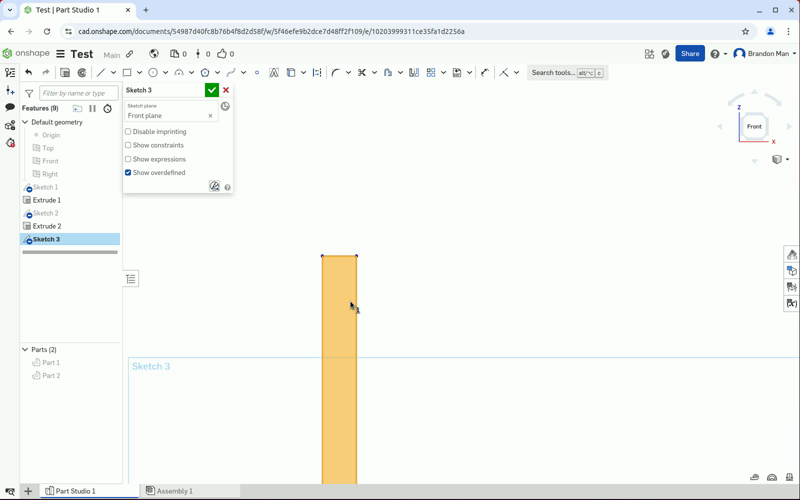
scroll(-6)
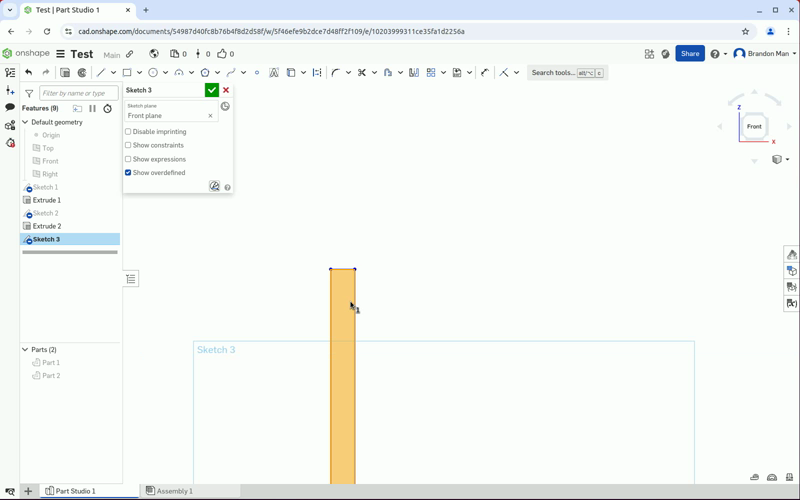
scroll(-6)
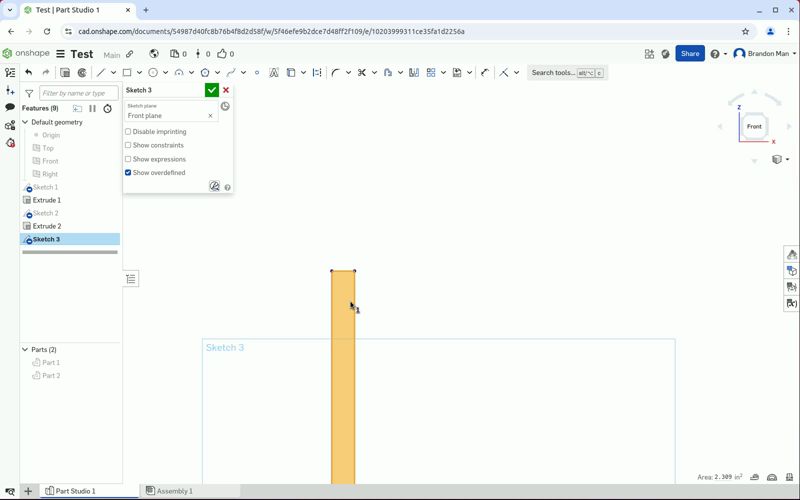
scroll(-6)
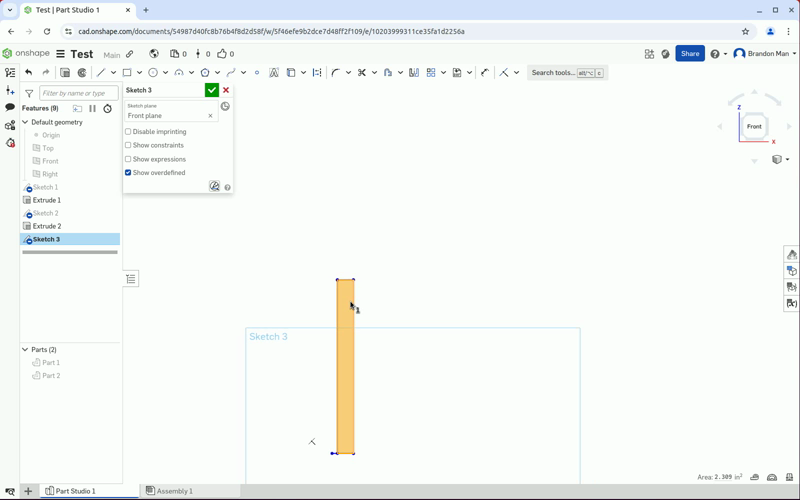
scroll(-6)
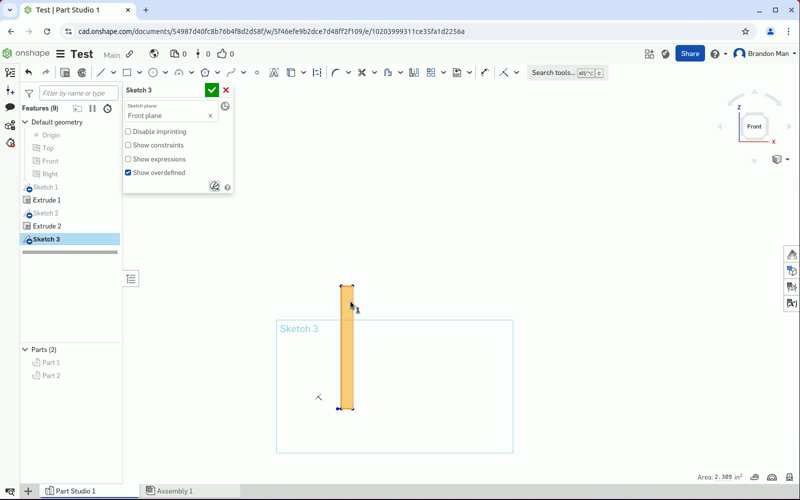
scroll(-6)
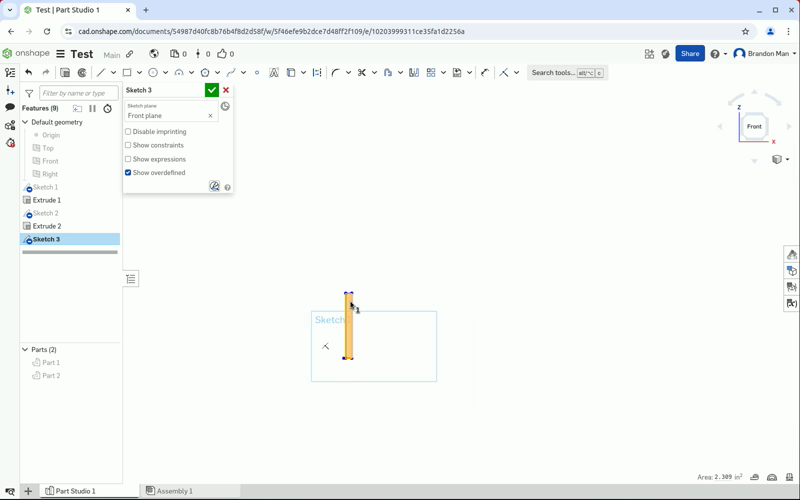
scroll(-6)
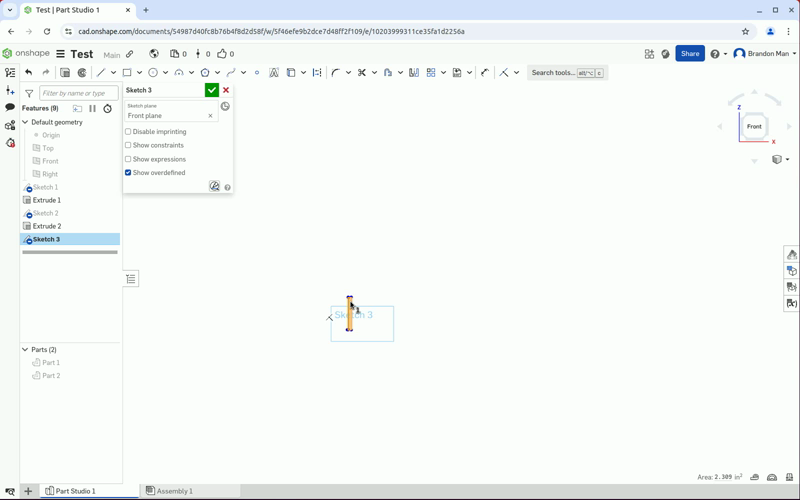
mouse_move(73, 352)
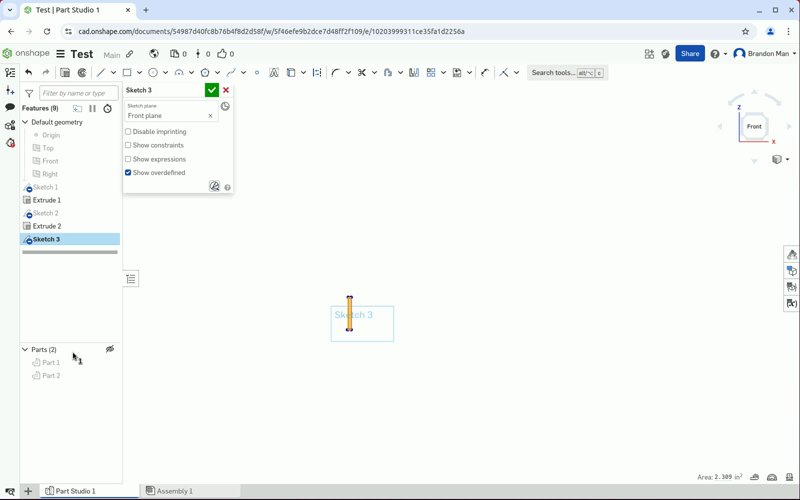
key(shift+y)
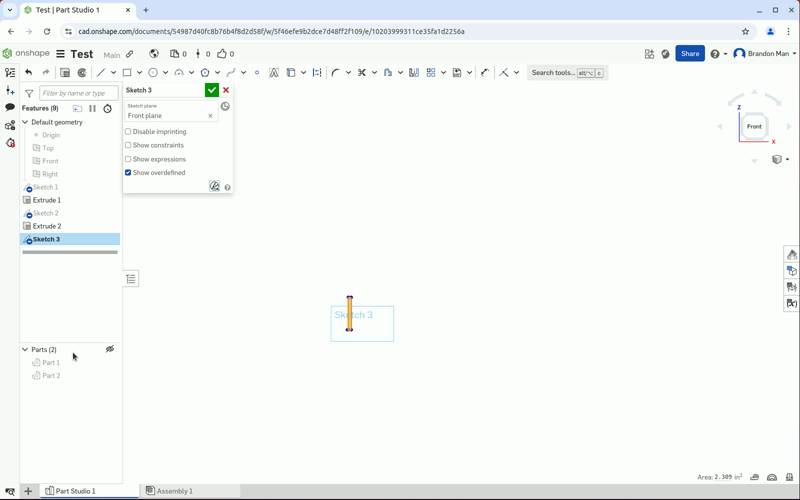
key(shift+e)
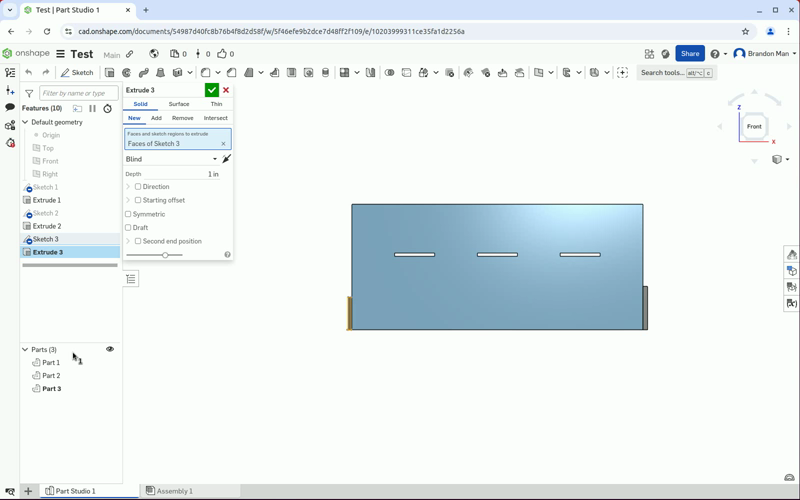
mouse_move(143, 106)
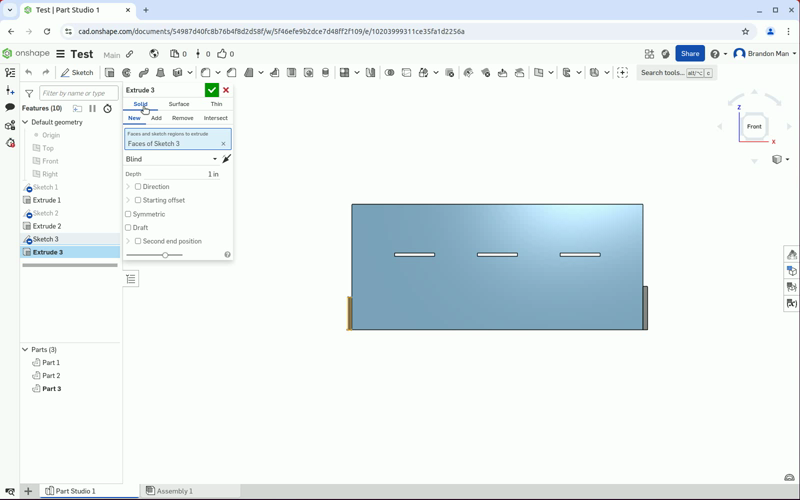
click(143, 106)
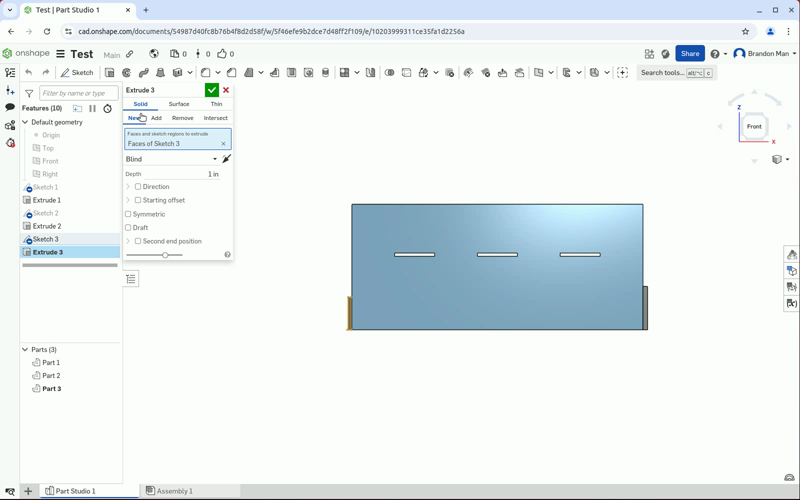
mouse_move(137, 120)
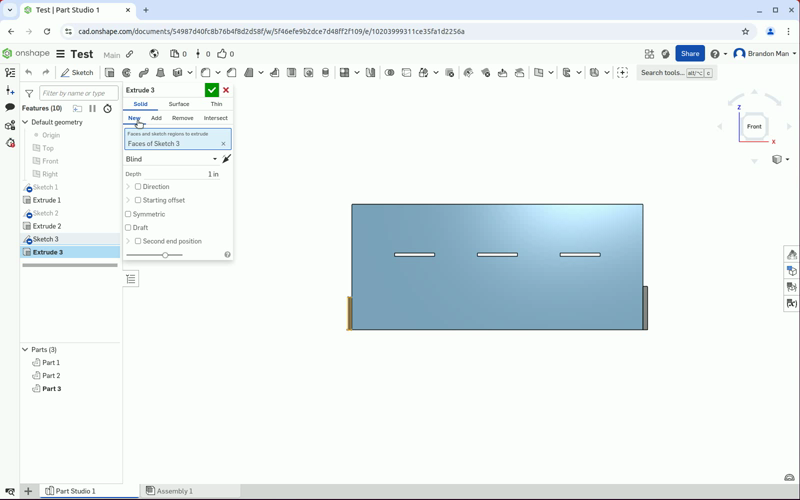
click(137, 120)
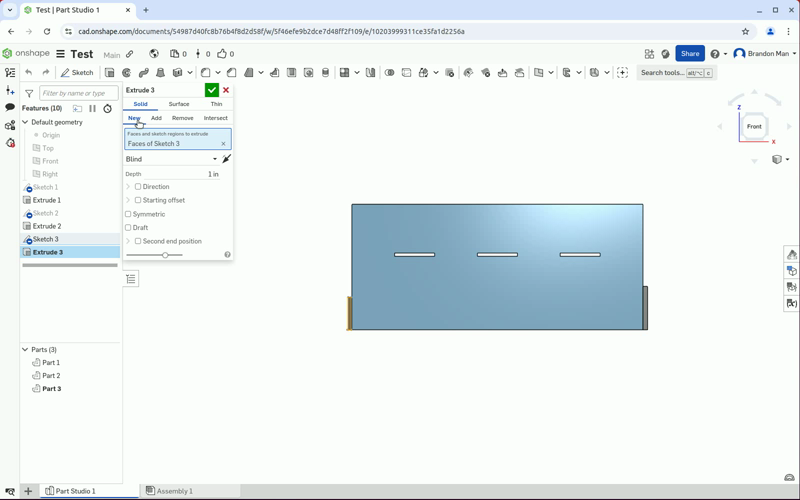
key(tab, 4)
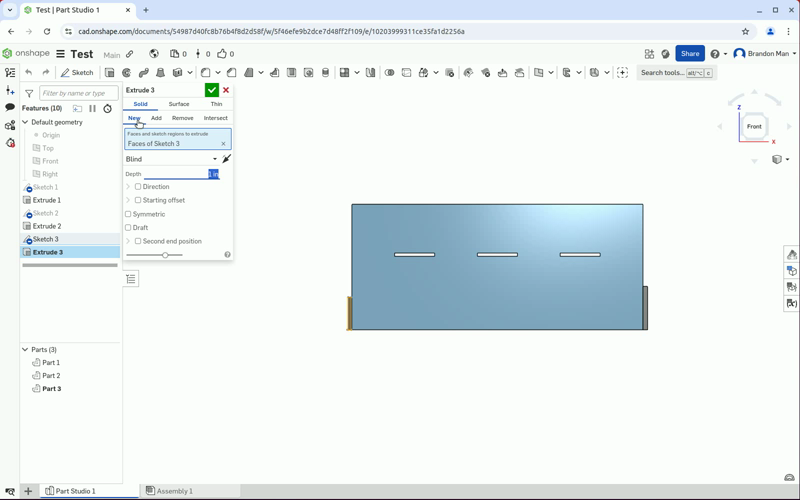
text(0.722)
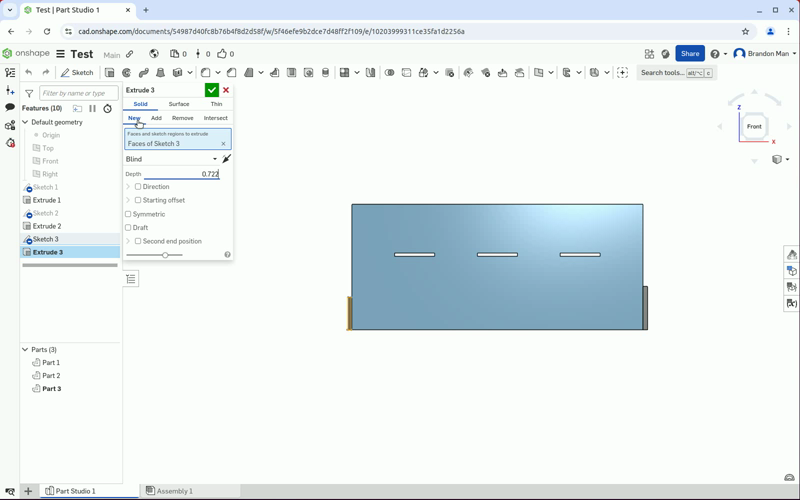
key(enter)
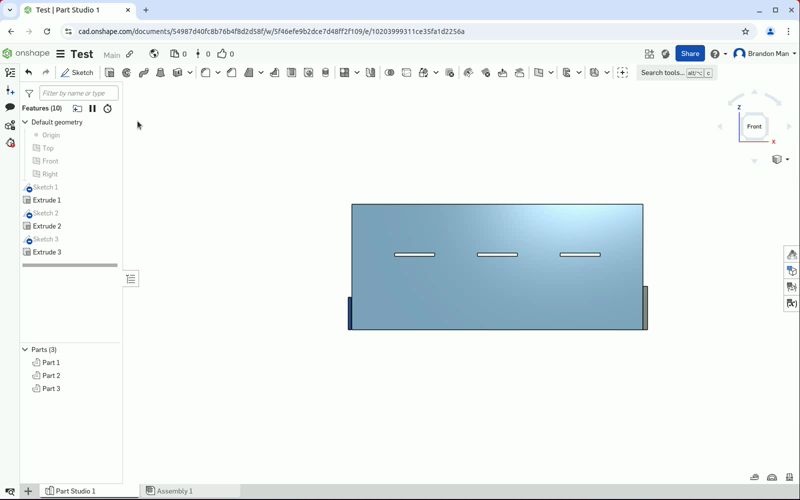
key(shift+h)
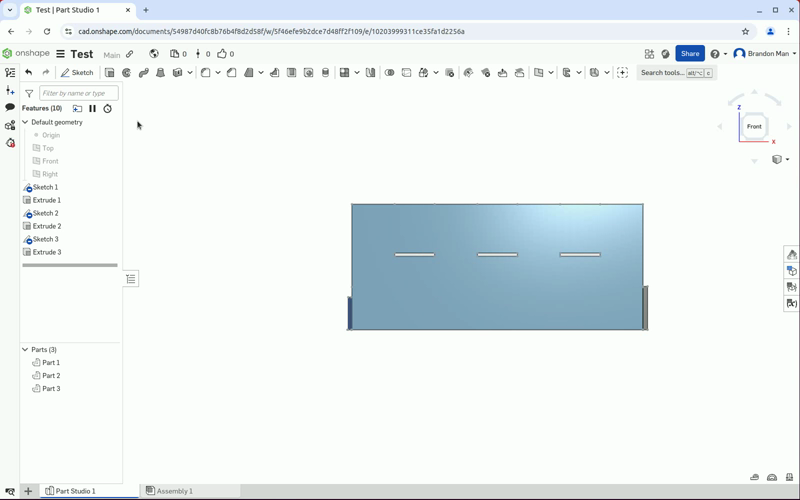
key(shift+h)
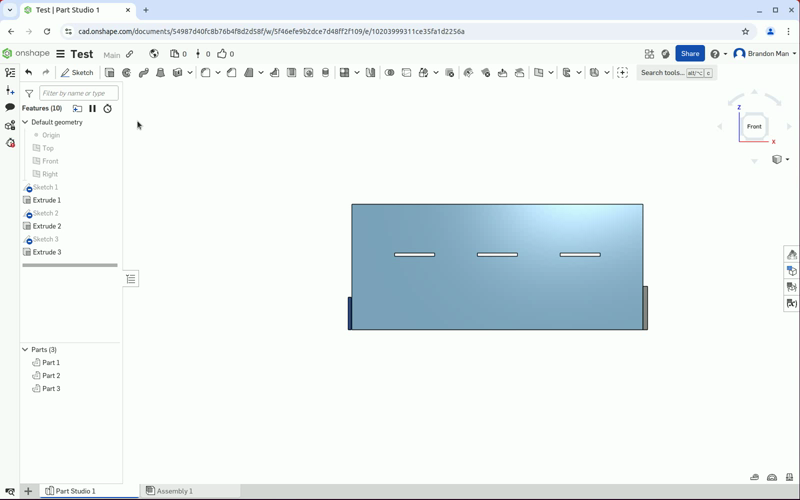
mouse_move(73, 189)
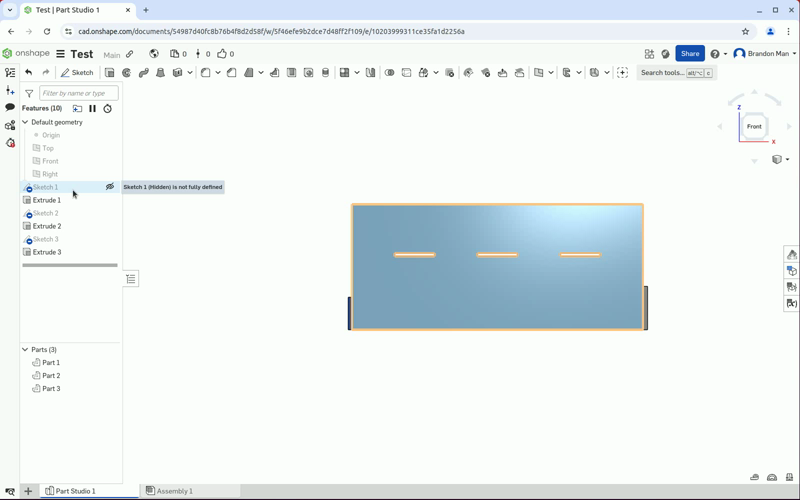
click(73, 189)
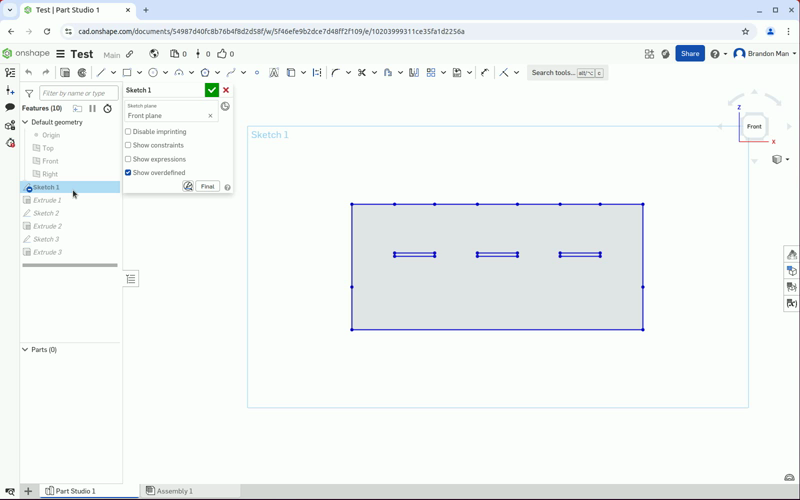
mouse_move(229, 92)
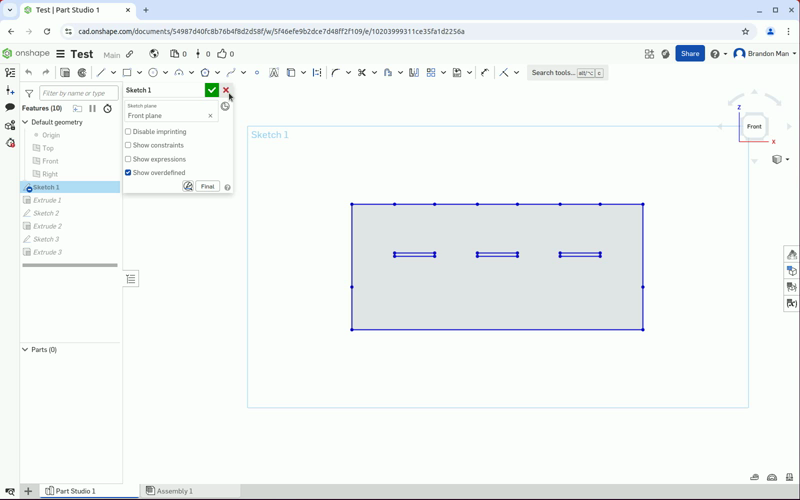
click(229, 92)
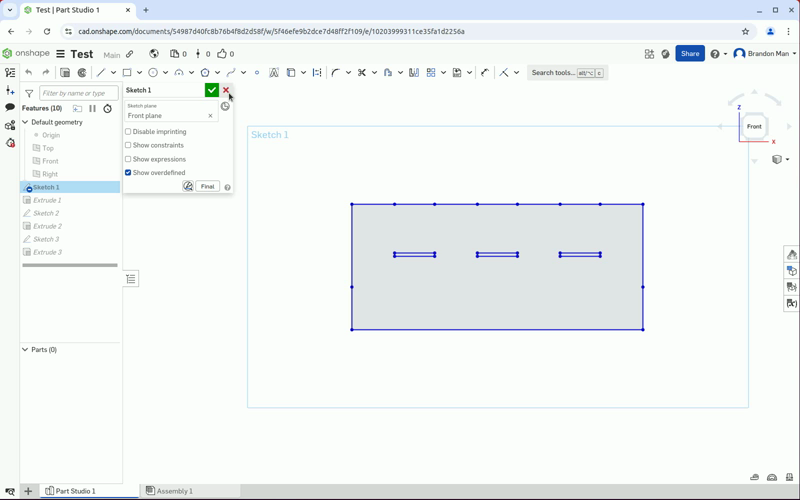
key(shift+s)
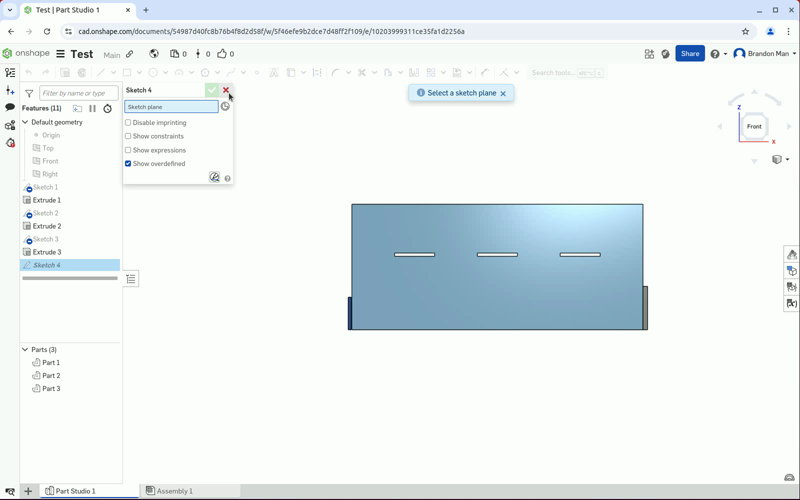
mouse_move(73, 163)
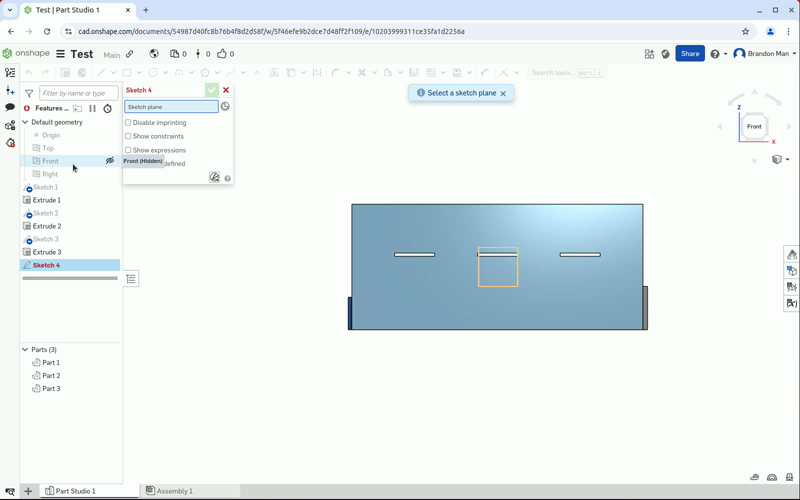
click(73, 163)
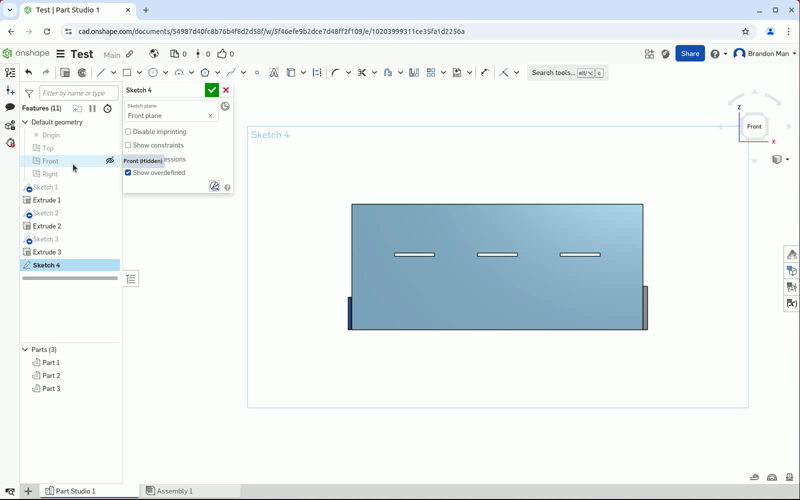
mouse_move(73, 352)
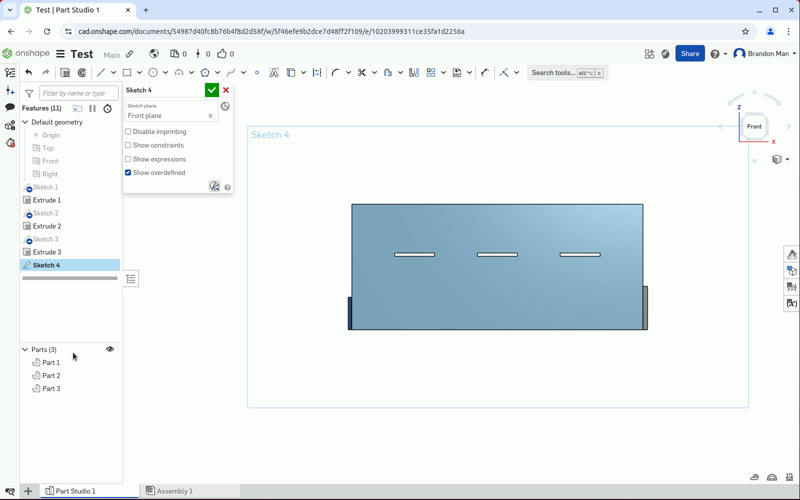
key(y)
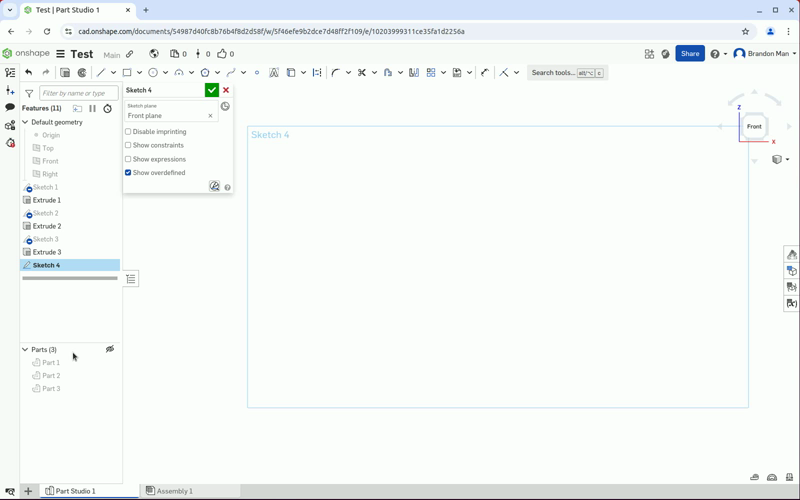
key(l)
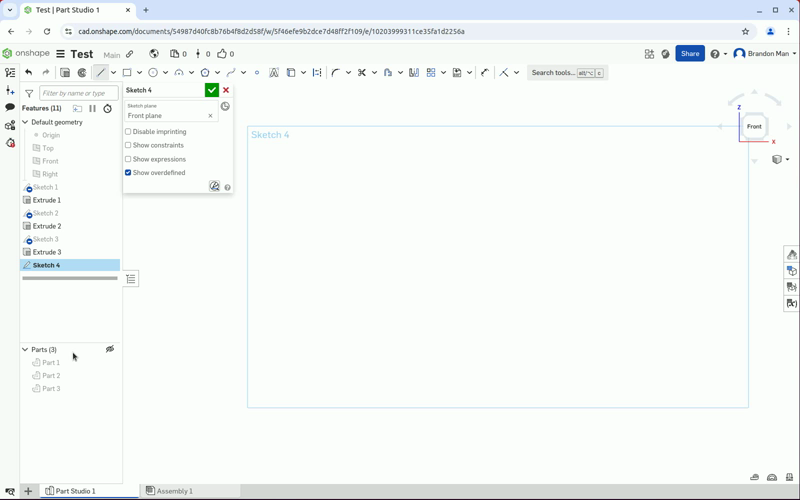
key_down(shift)
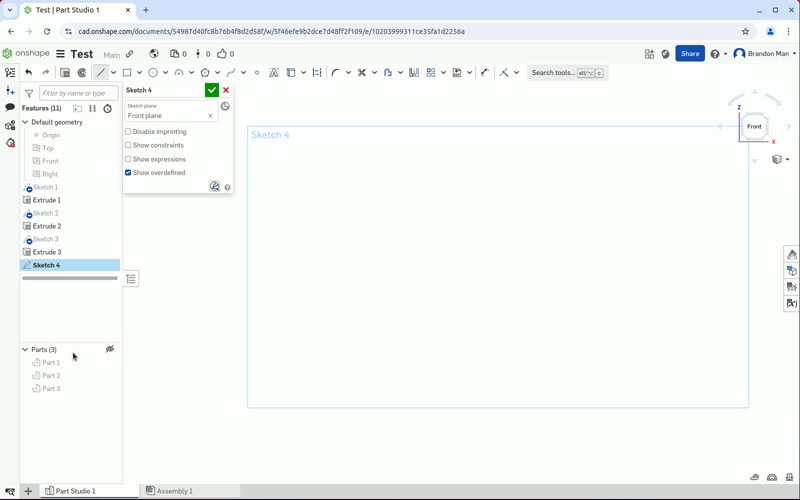
mouse_move(382, 236)
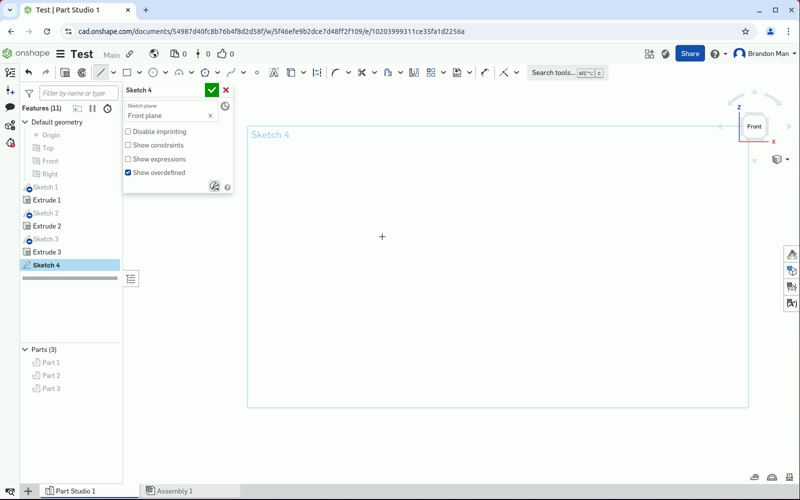
click(382, 236)
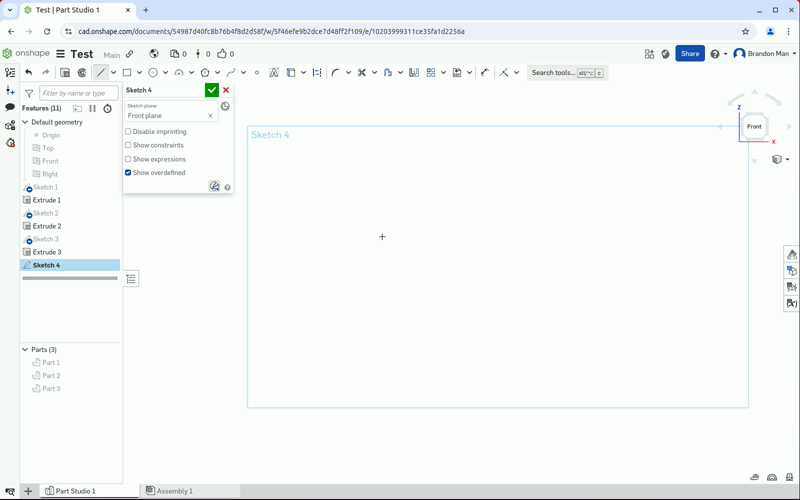
key_up(shift)
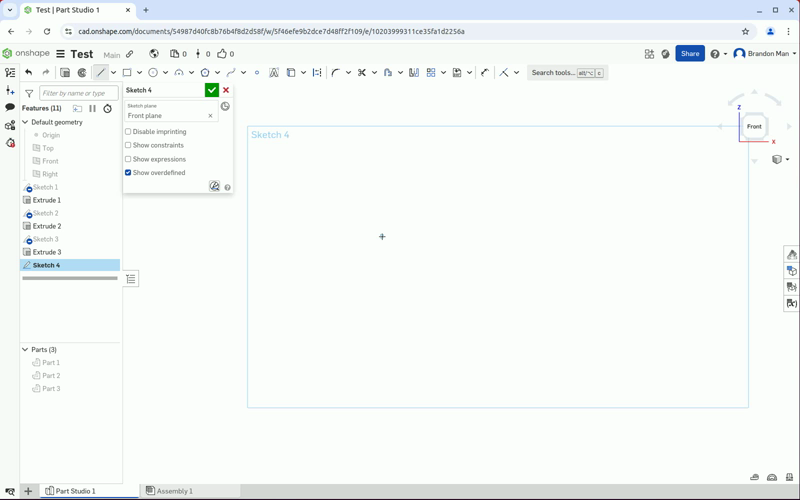
key_down(shift)
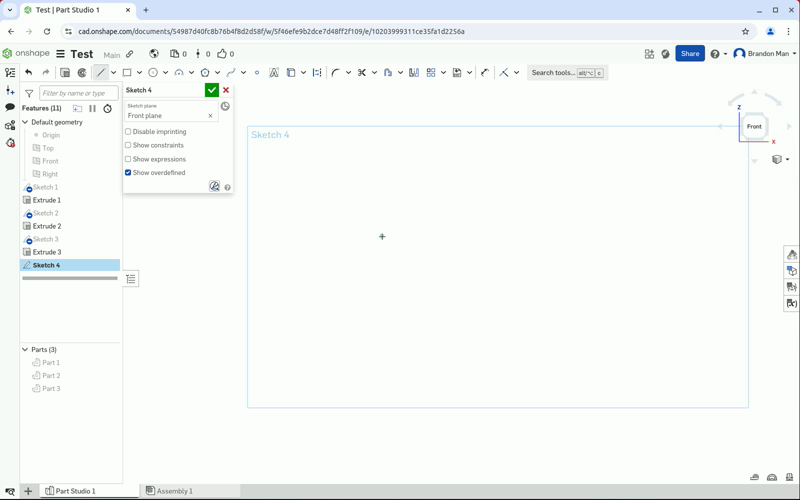
mouse_move(412, 236)
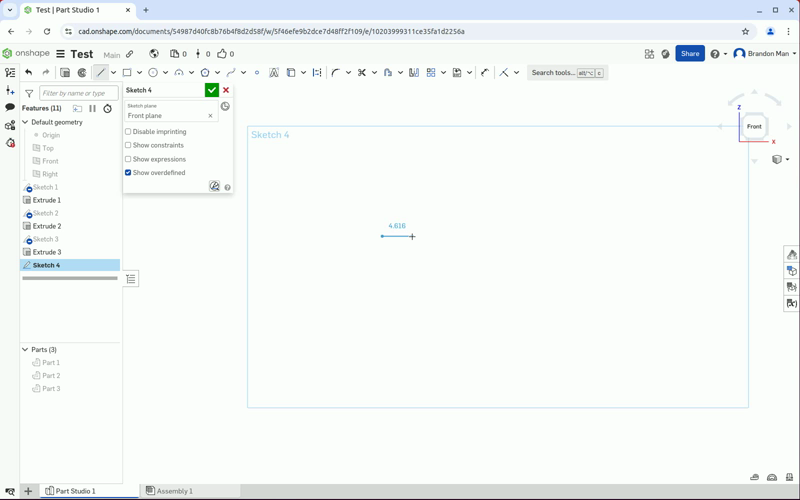
mouse_move(414, 236)
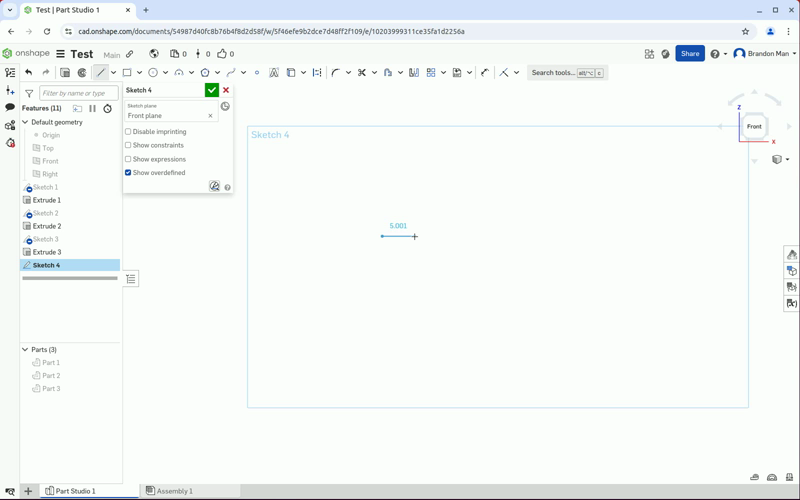
click(414, 236)
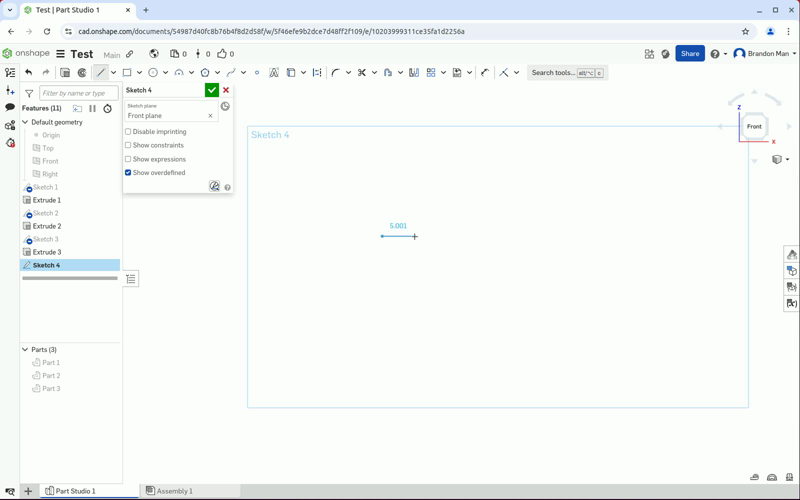
key_up(shift)
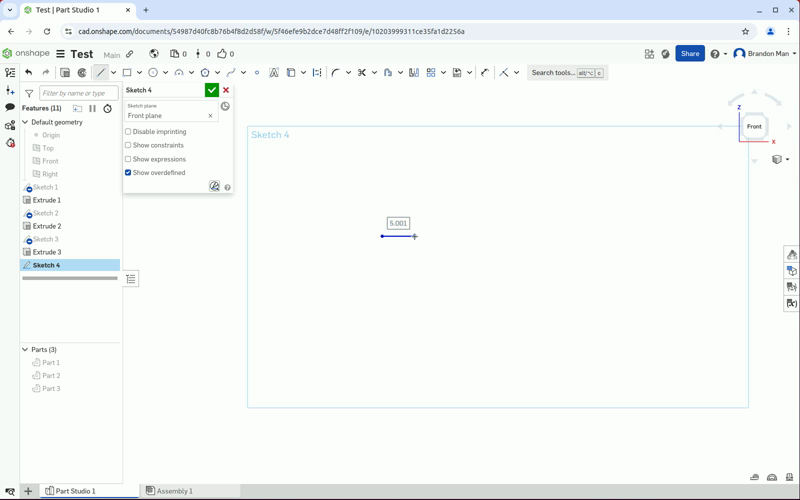
key_down(shift)
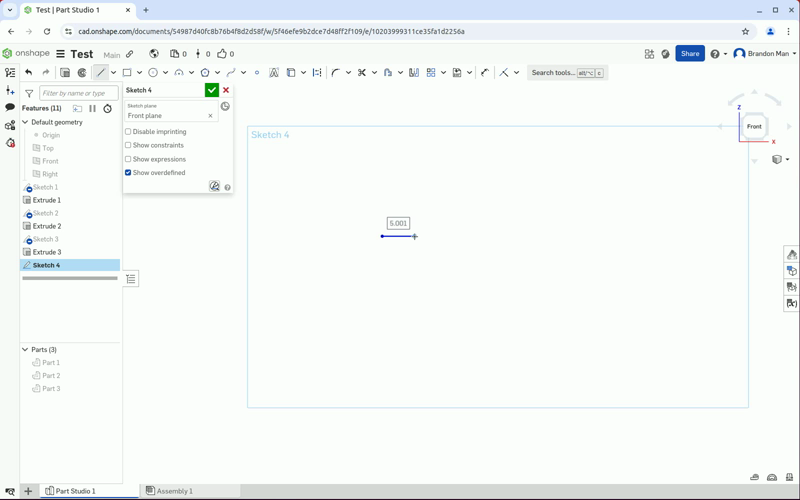
mouse_move(444, 236)
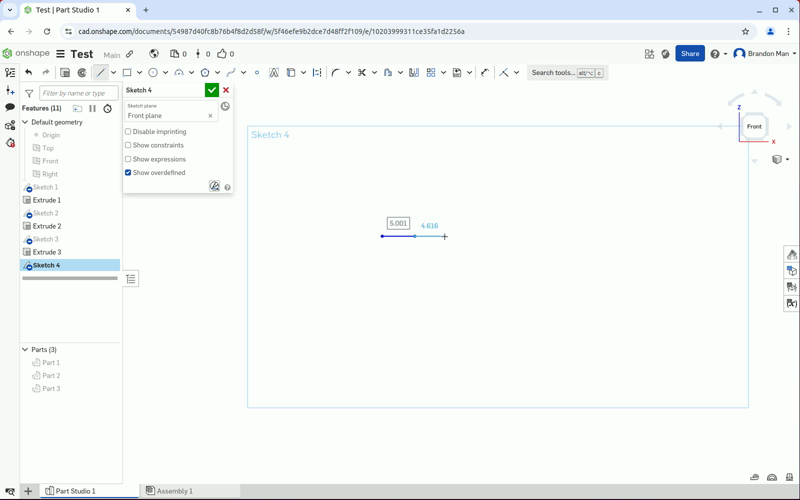
mouse_move(414, 233)
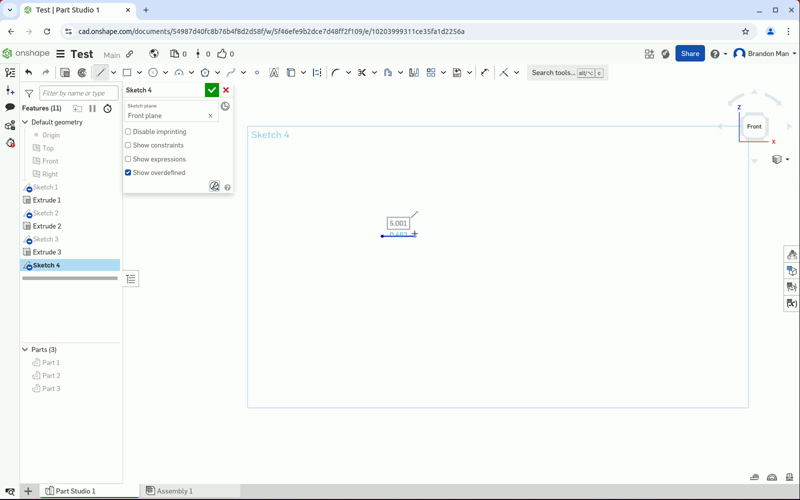
scroll(6)
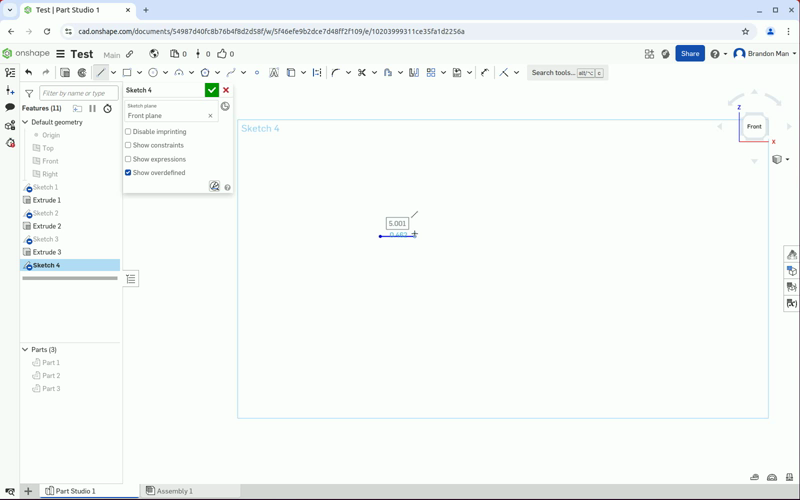
scroll(6)
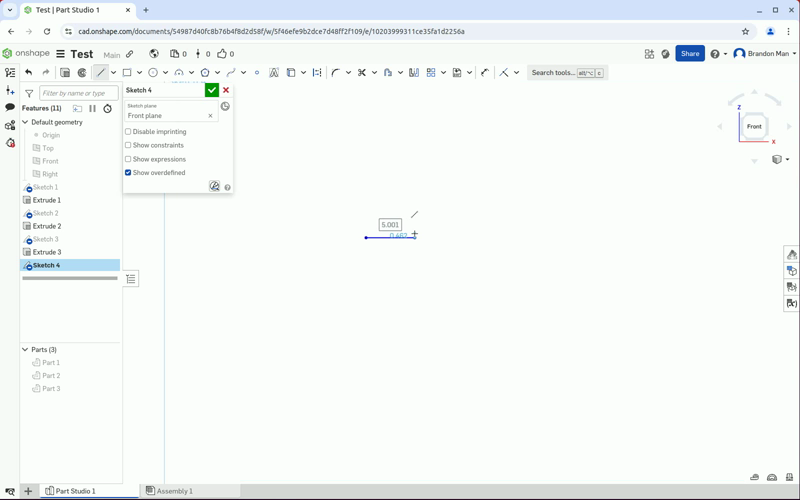
scroll(6)
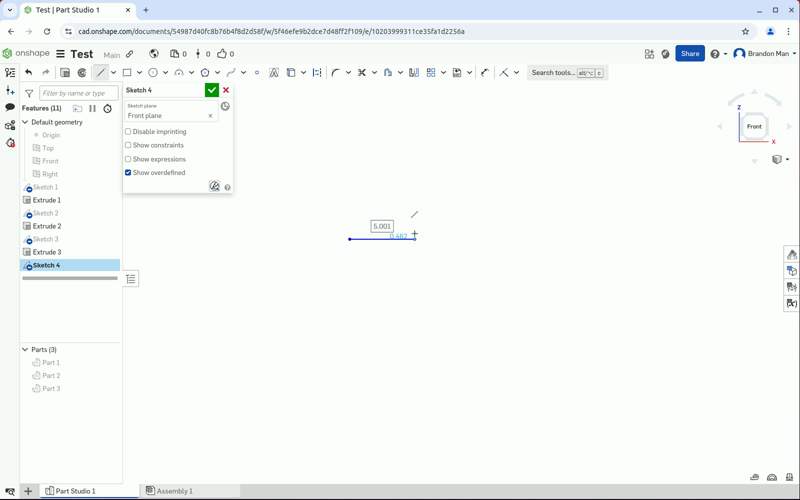
scroll(6)
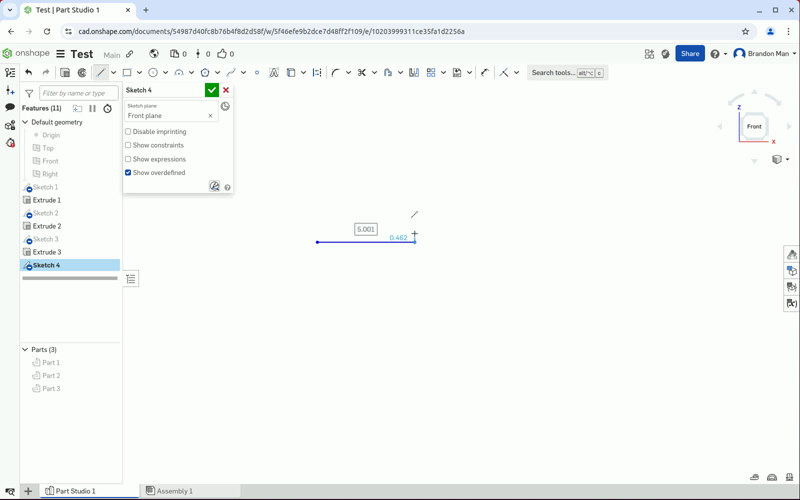
scroll(6)
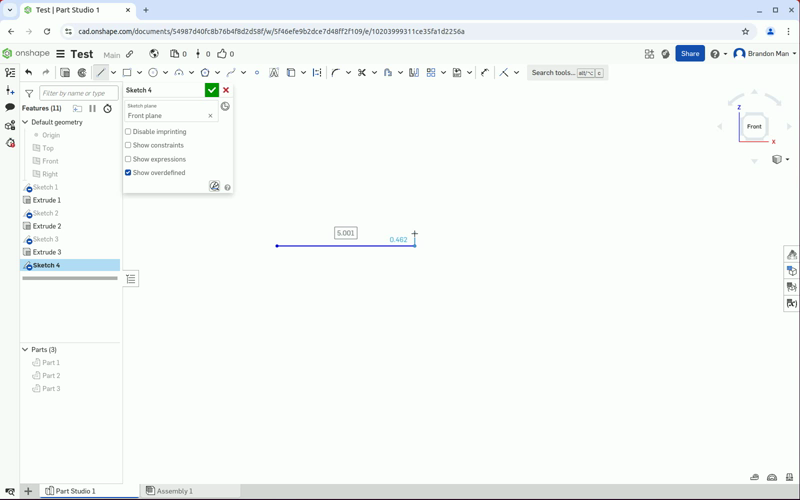
scroll(6)
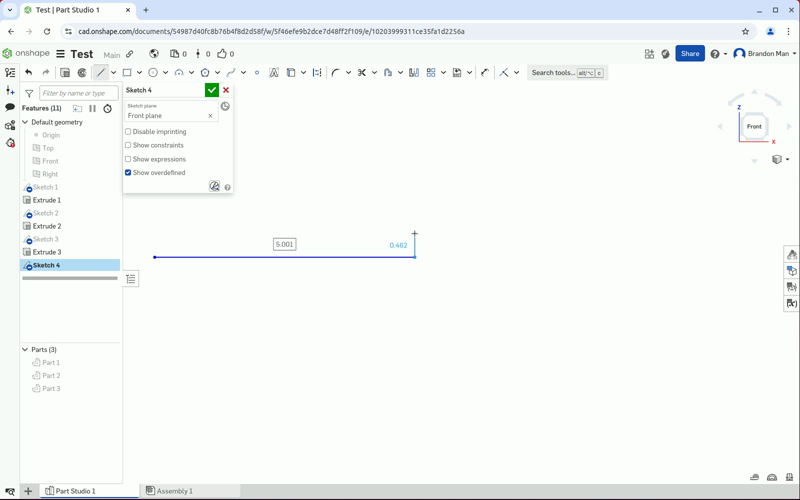
scroll(6)
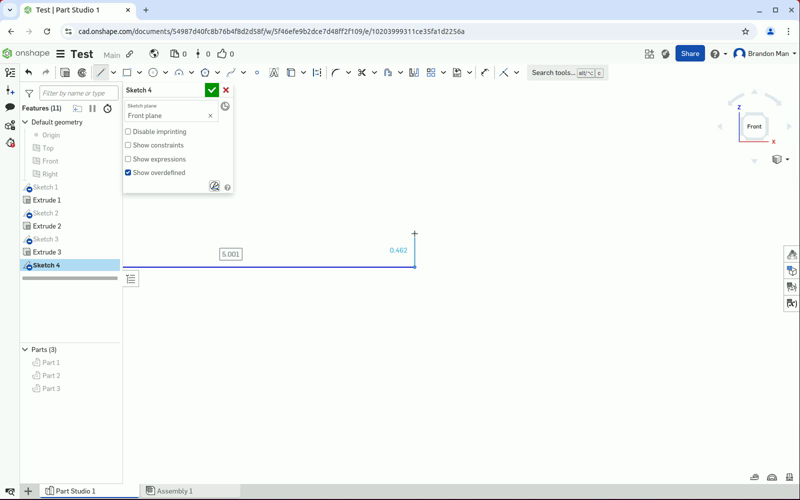
click(414, 233)
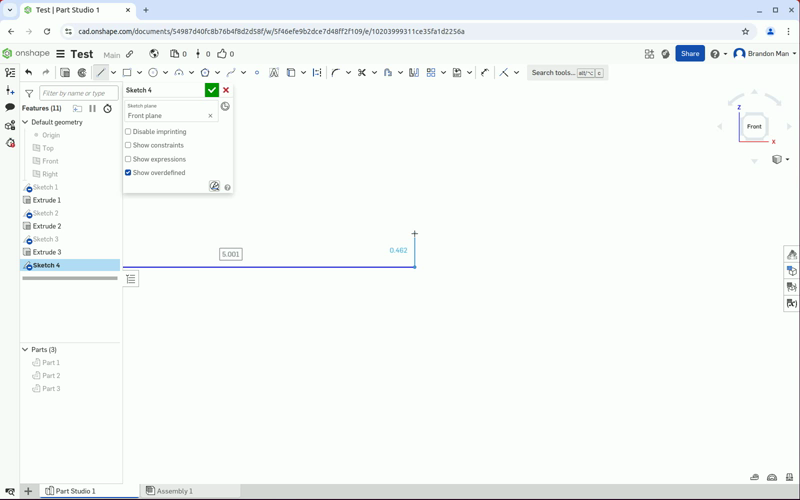
scroll(-6)
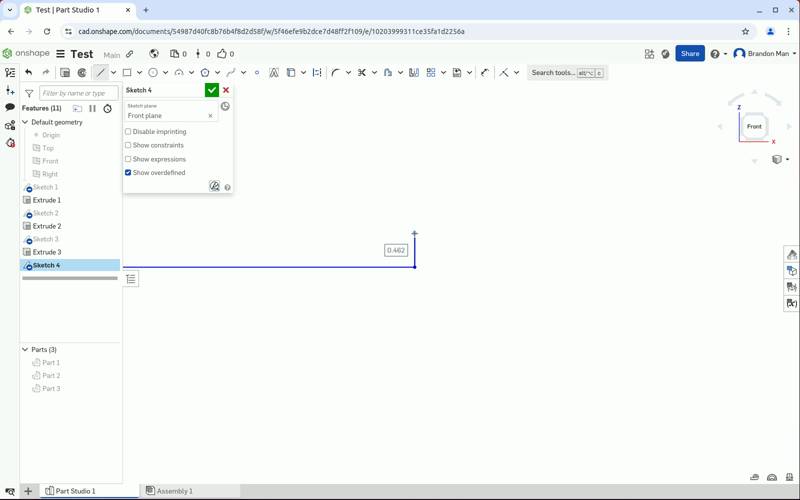
scroll(-6)
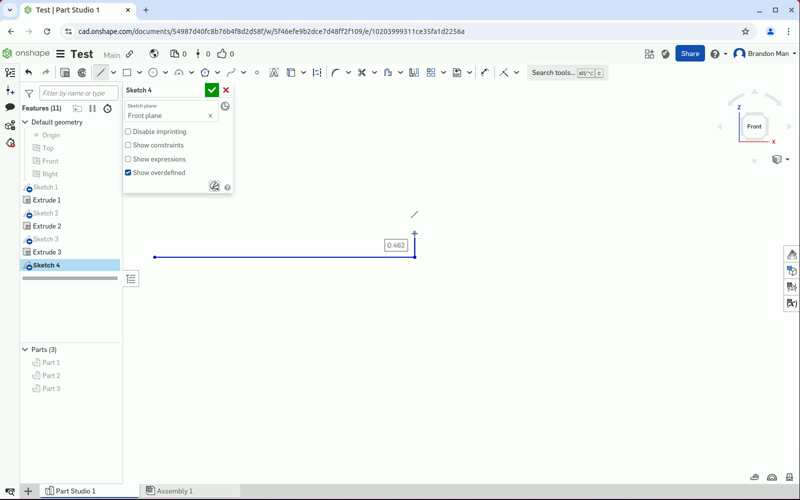
scroll(-6)
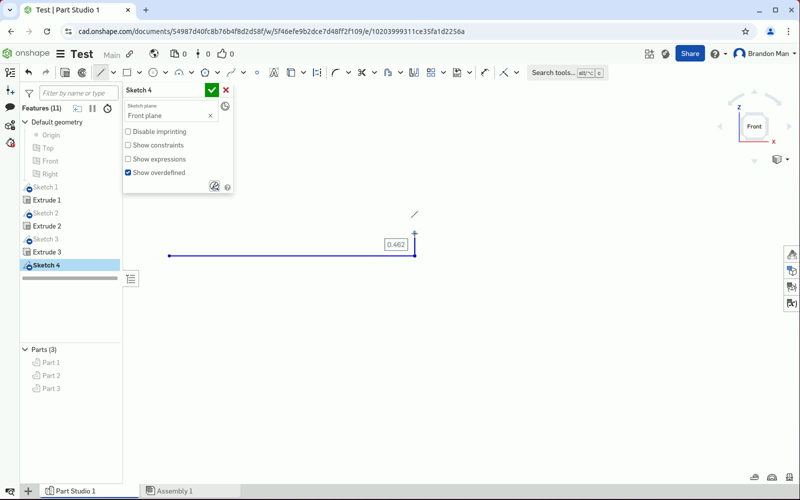
scroll(-6)
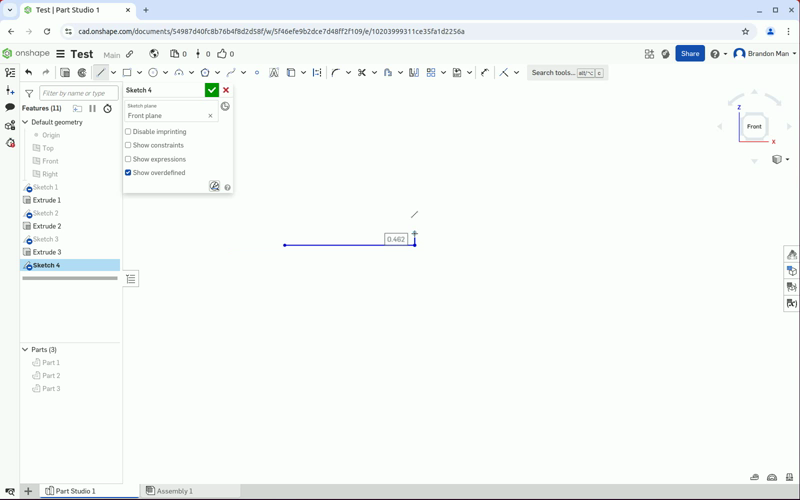
scroll(-6)
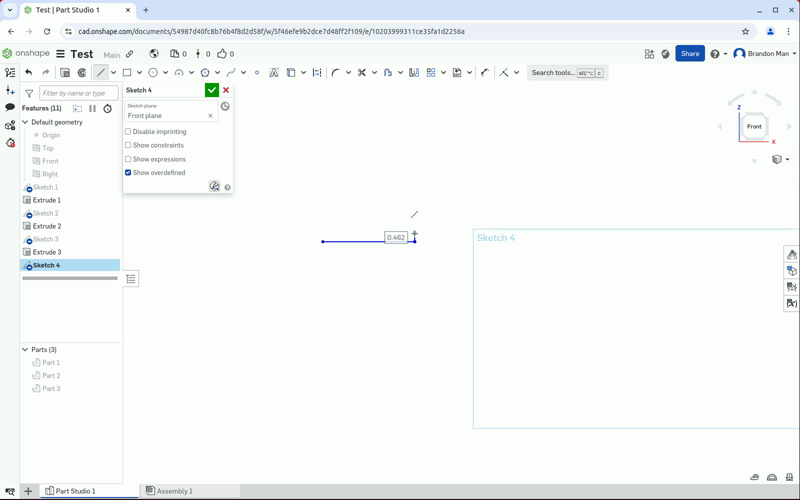
scroll(-6)
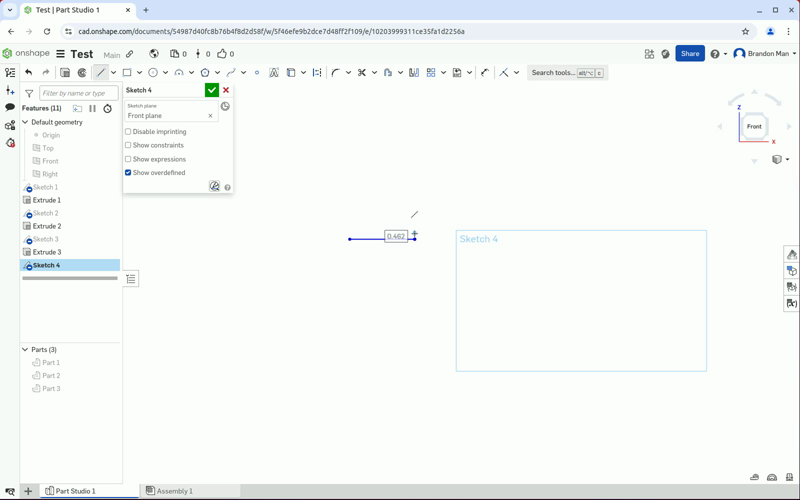
scroll(-6)
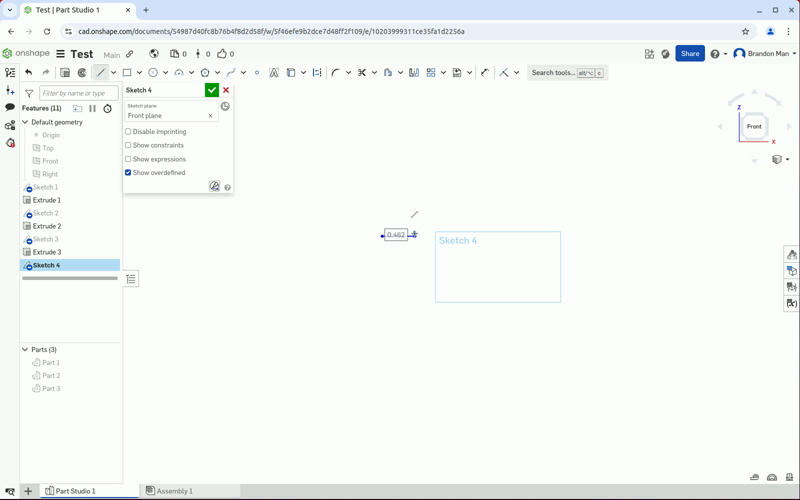
key_up(shift)
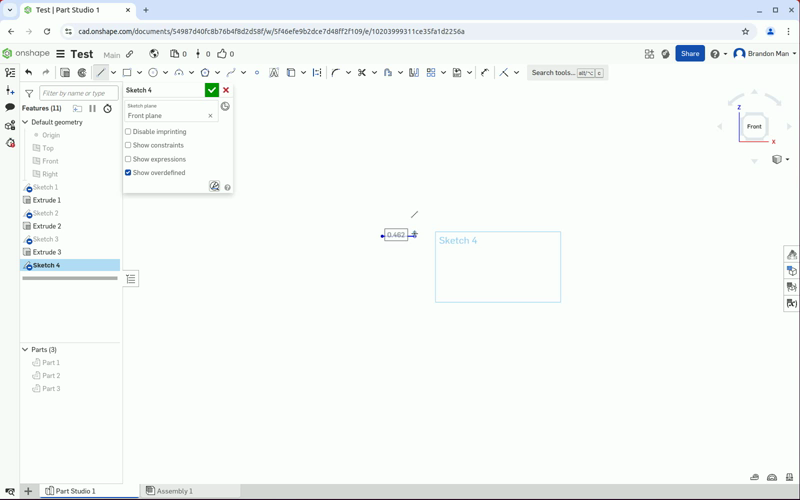
key_down(shift)
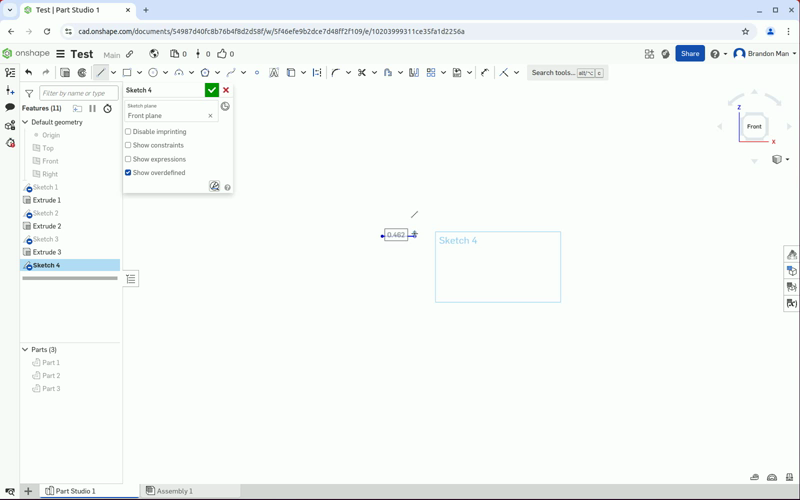
mouse_move(444, 233)
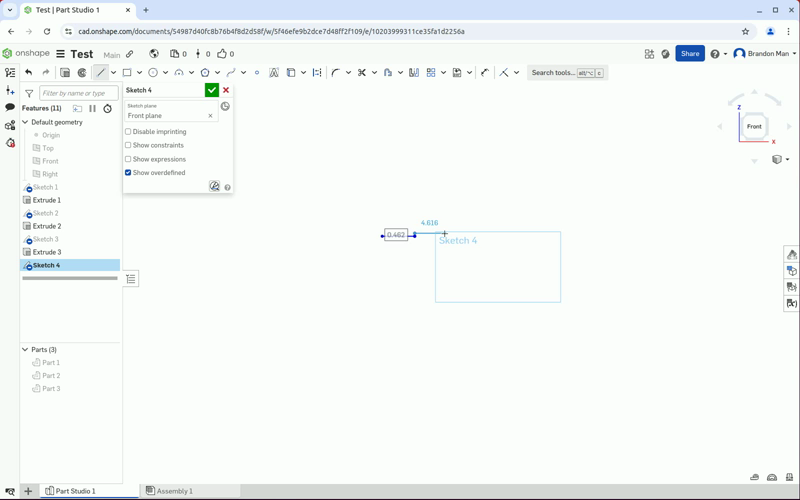
mouse_move(382, 233)
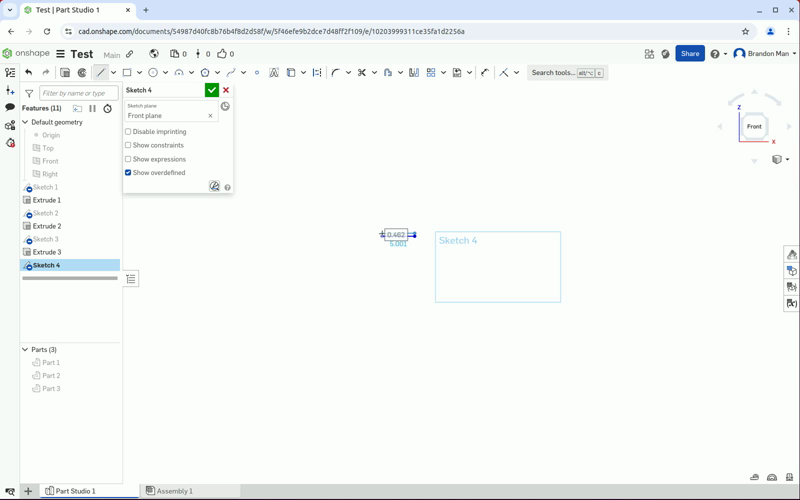
scroll(6)
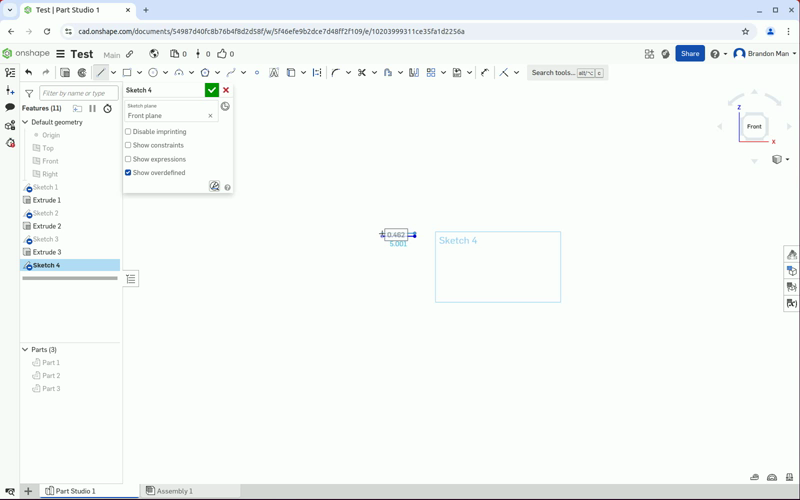
scroll(6)
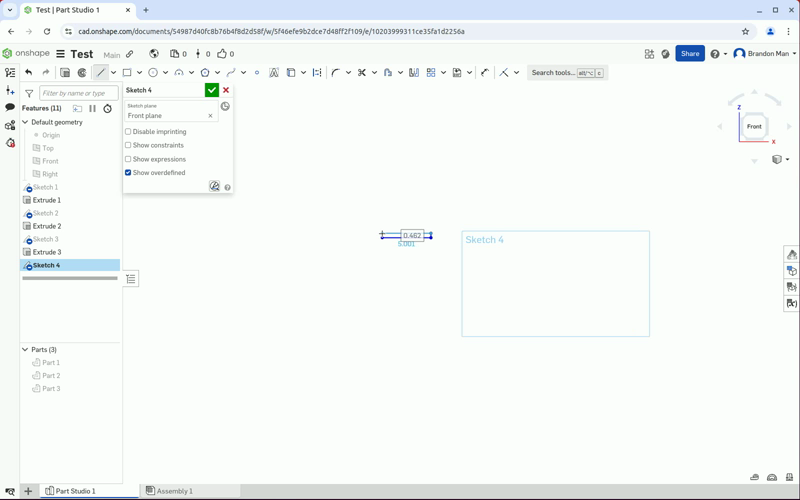
scroll(6)
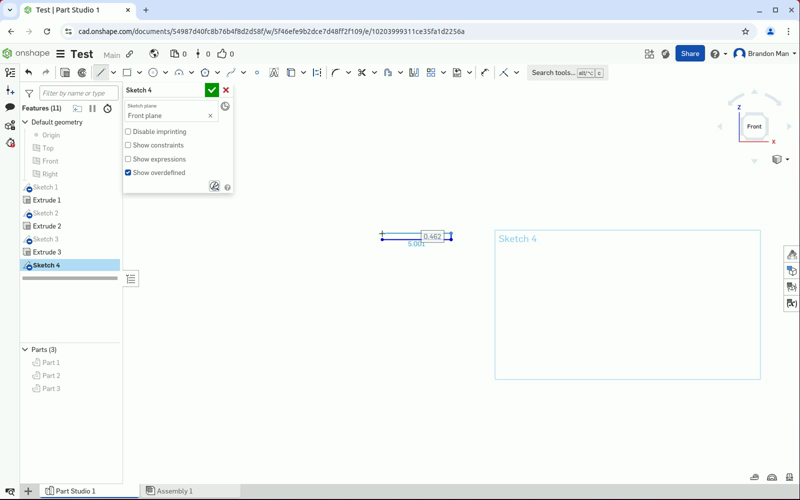
scroll(6)
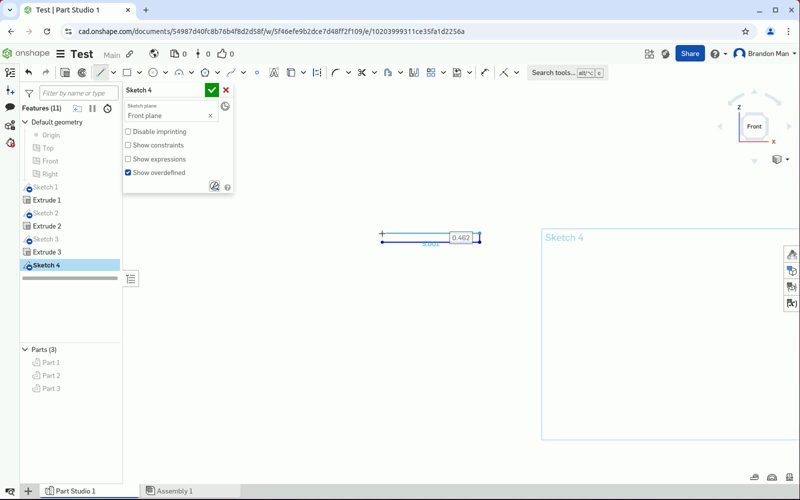
scroll(6)
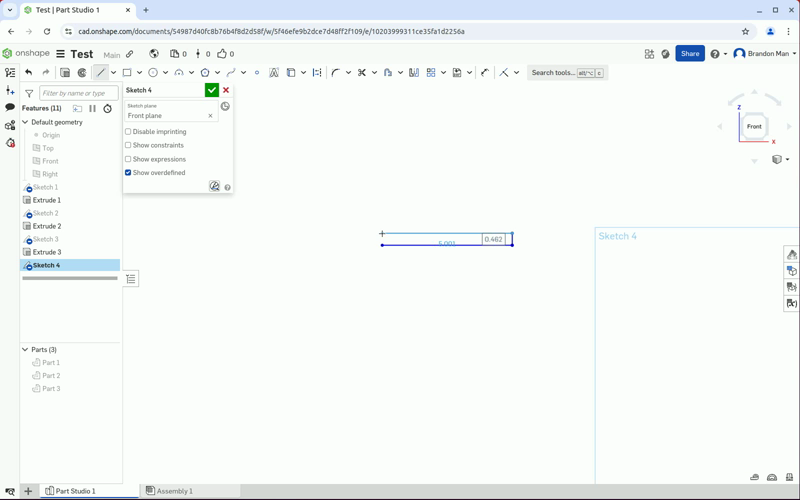
scroll(6)
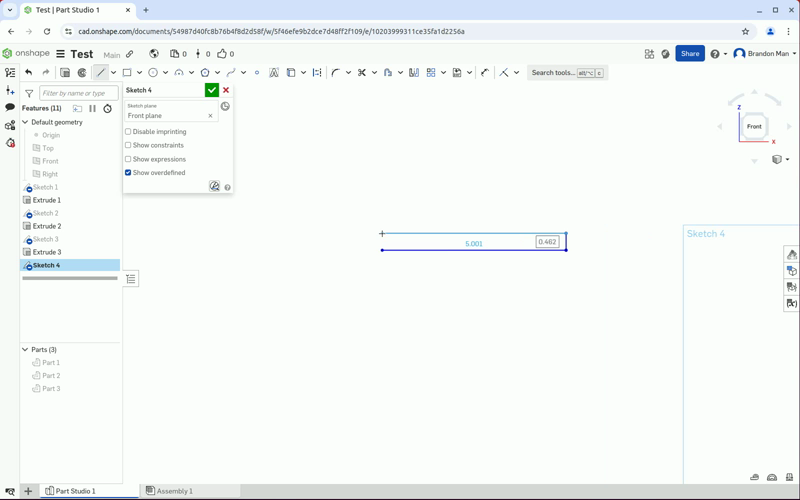
scroll(6)
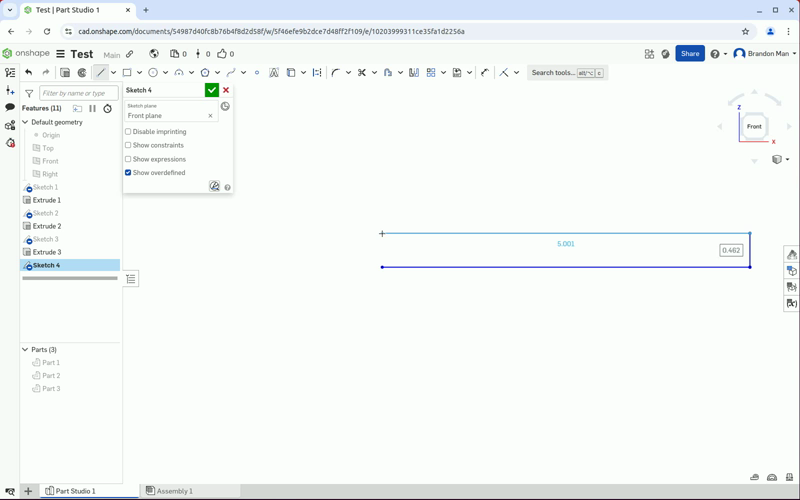
click(382, 233)
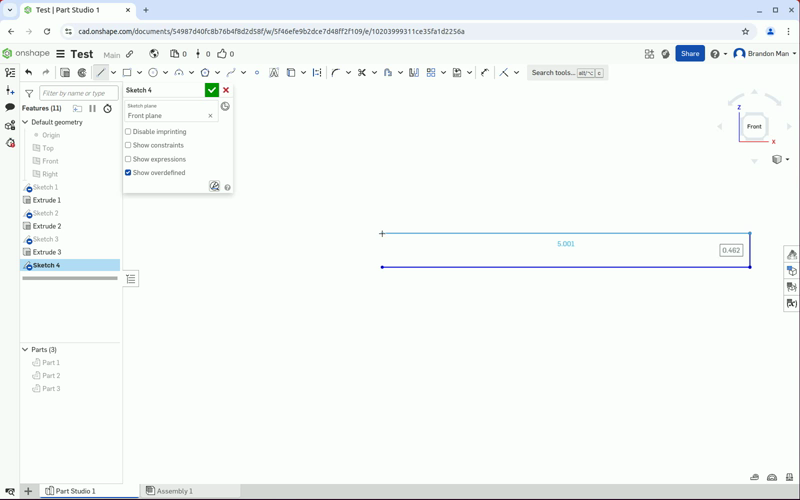
scroll(-6)
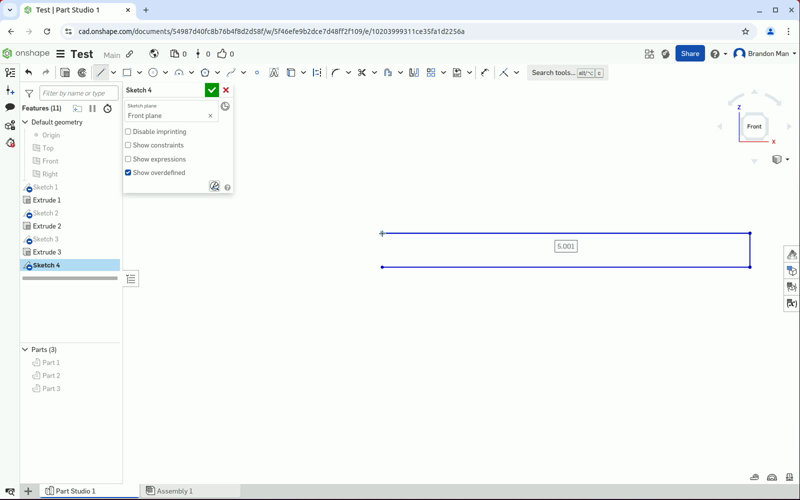
scroll(-6)
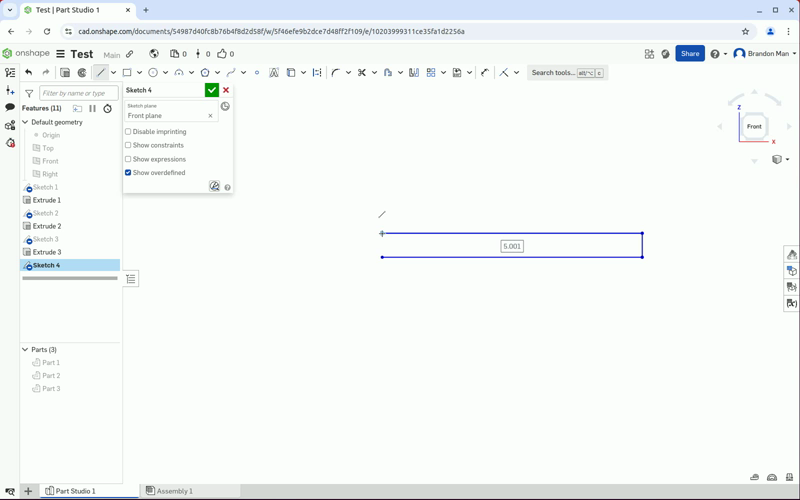
scroll(-6)
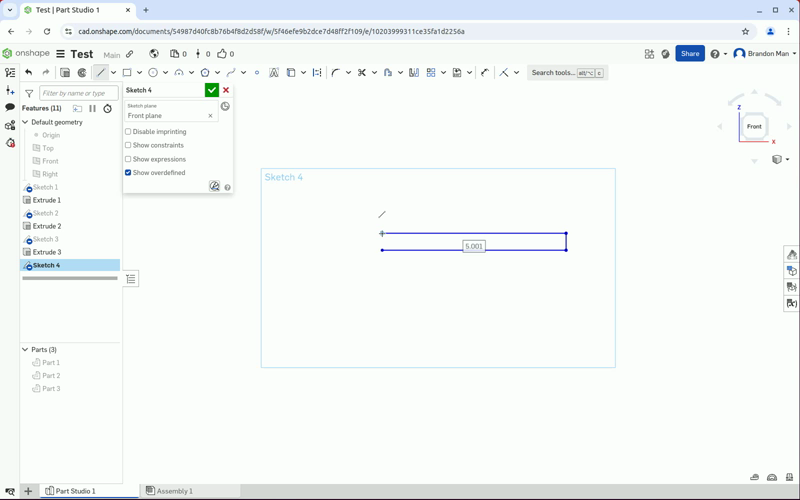
scroll(-6)
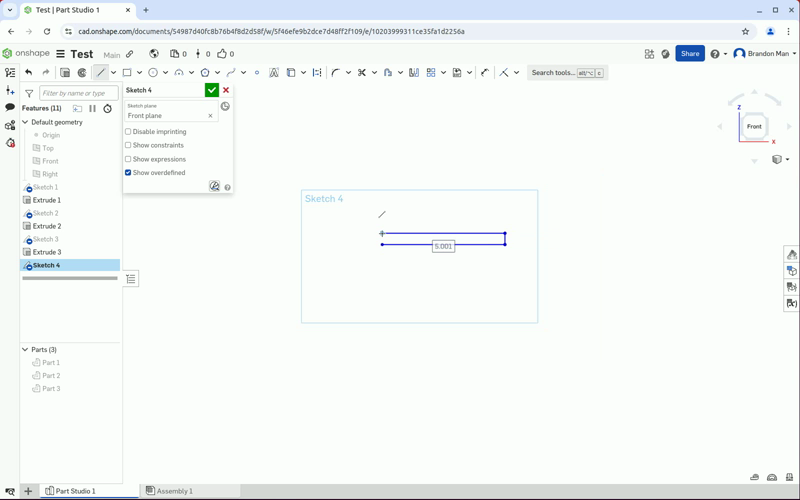
scroll(-6)
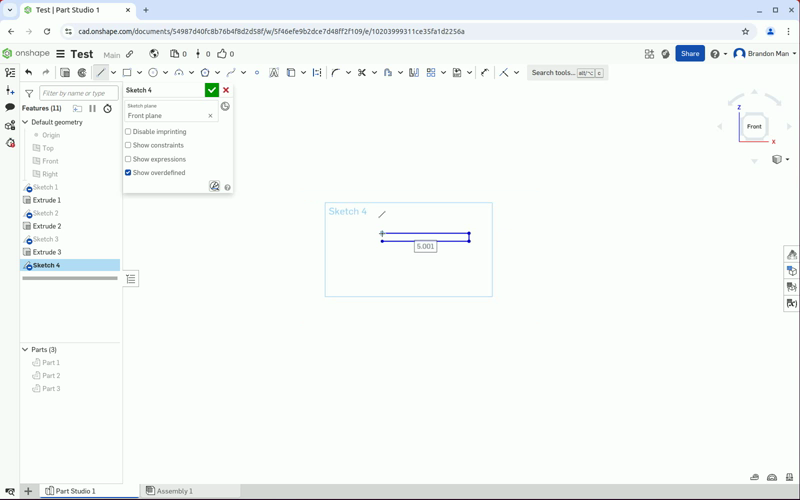
scroll(-6)
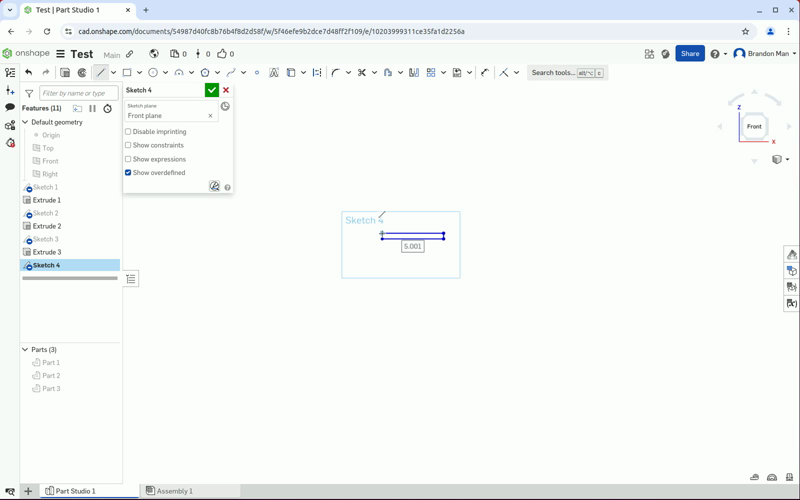
scroll(-6)
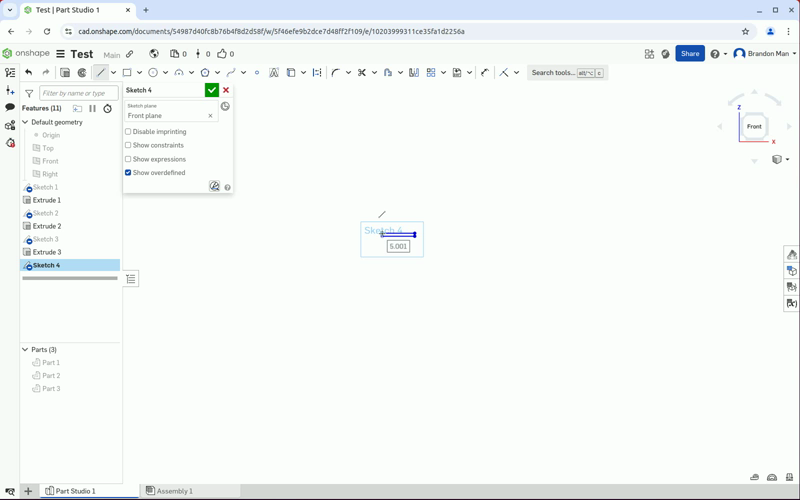
key_up(shift)
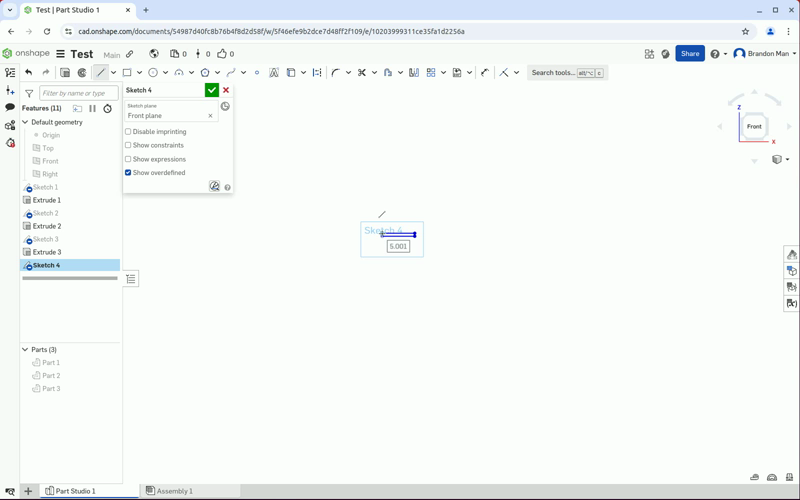
mouse_move(412, 233)
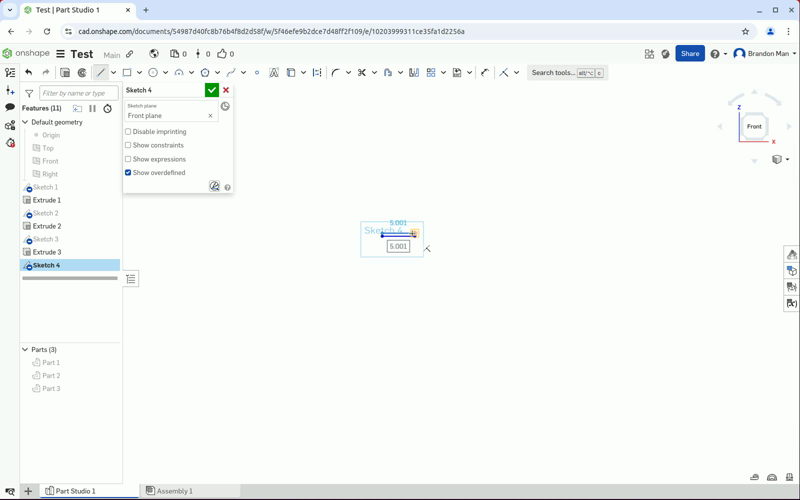
key_down(shift)
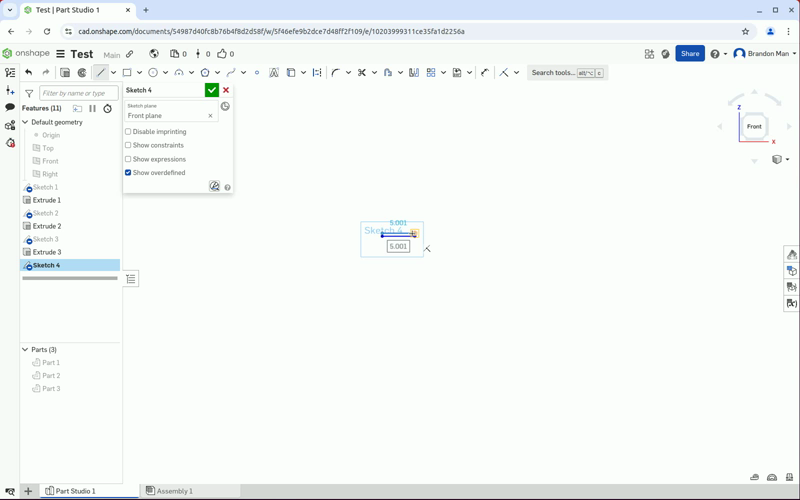
mouse_move(382, 236)
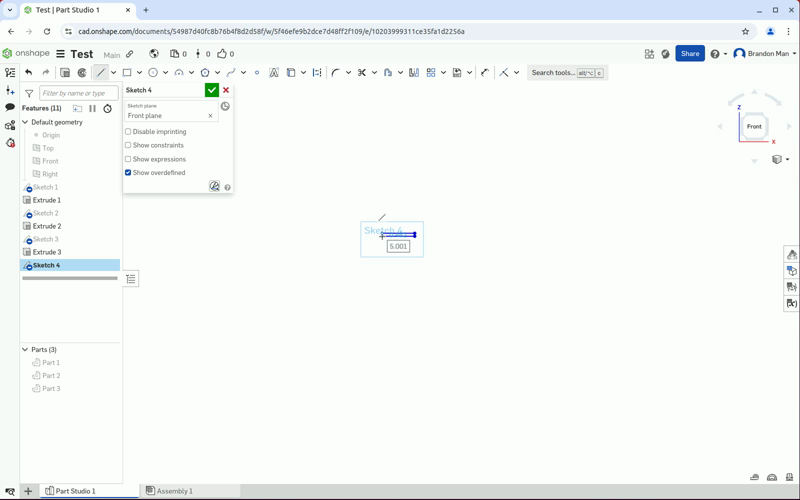
scroll(6)
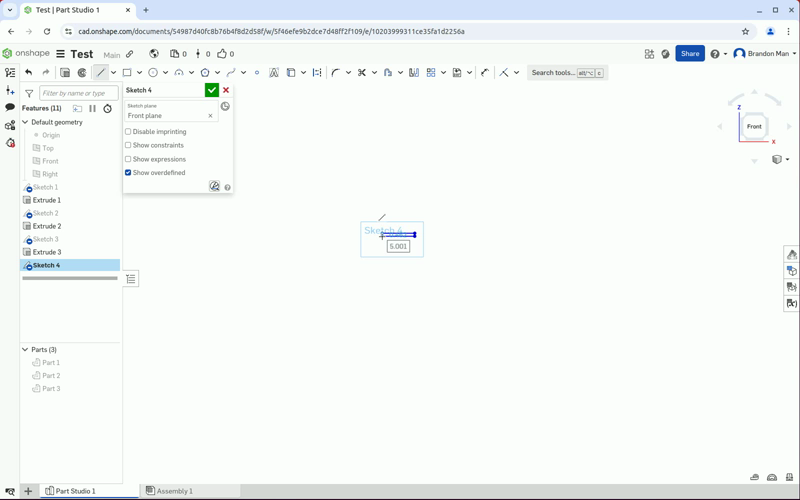
scroll(6)
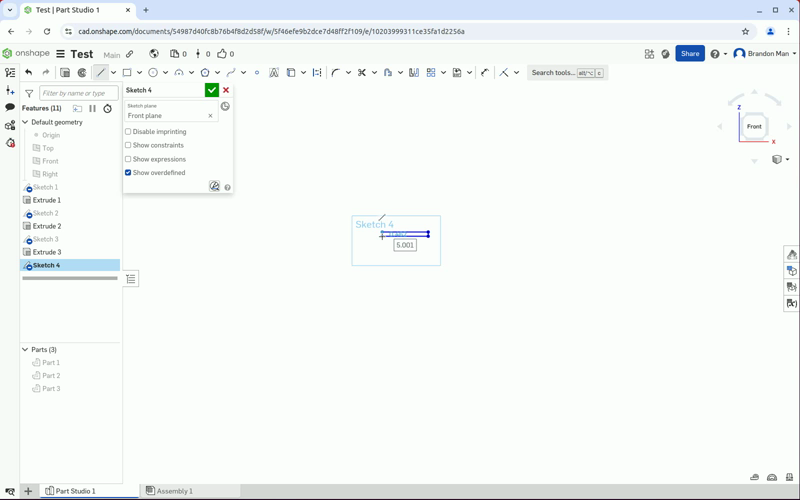
scroll(6)
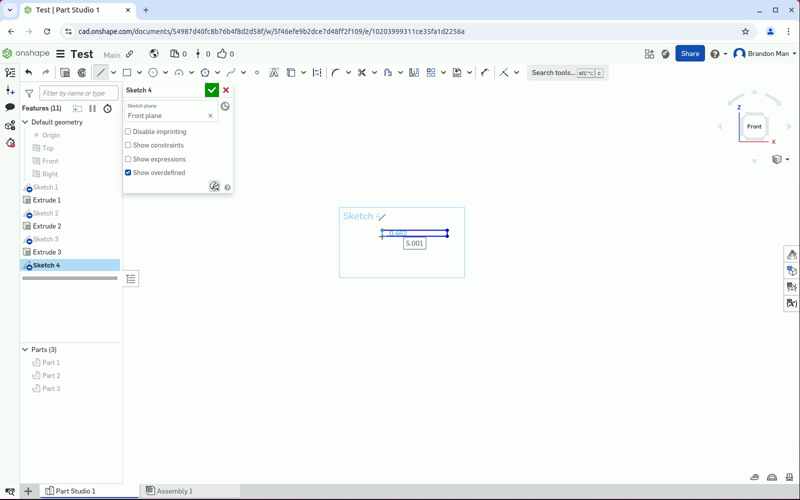
scroll(6)
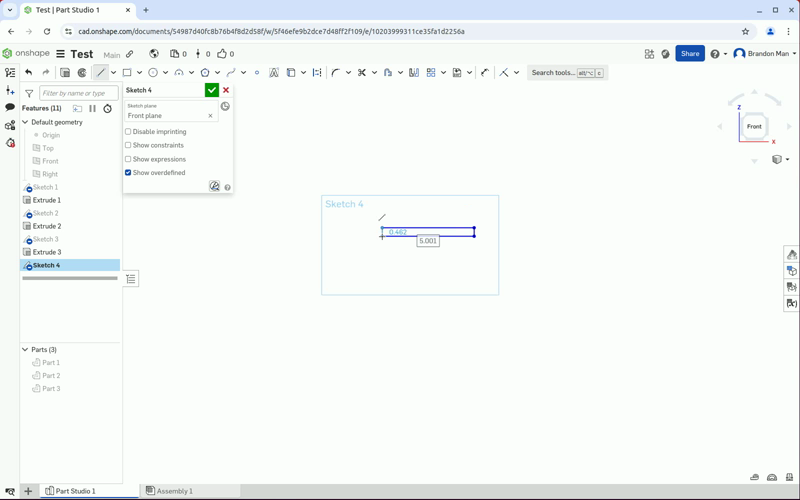
scroll(6)
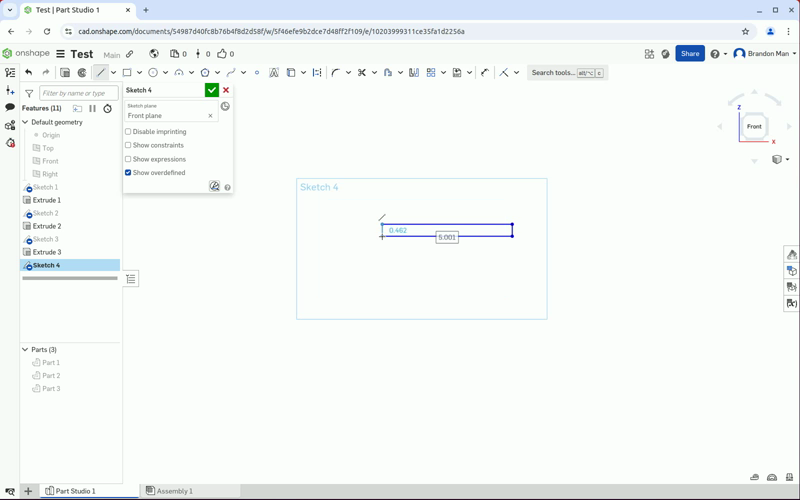
scroll(6)
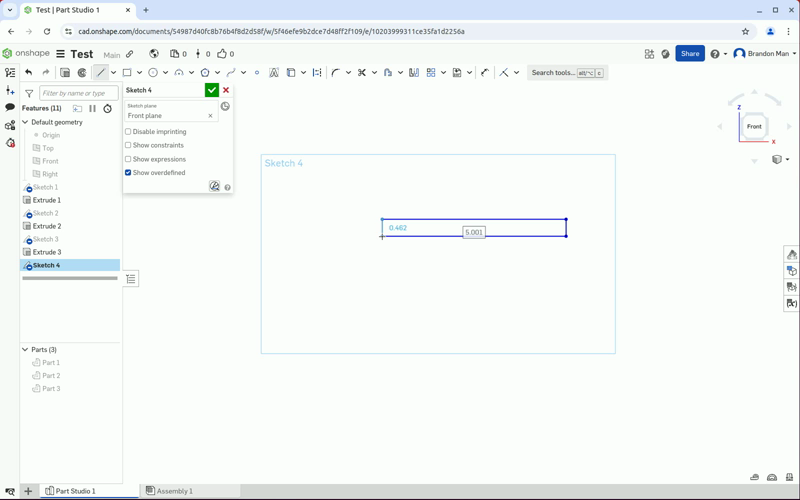
scroll(6)
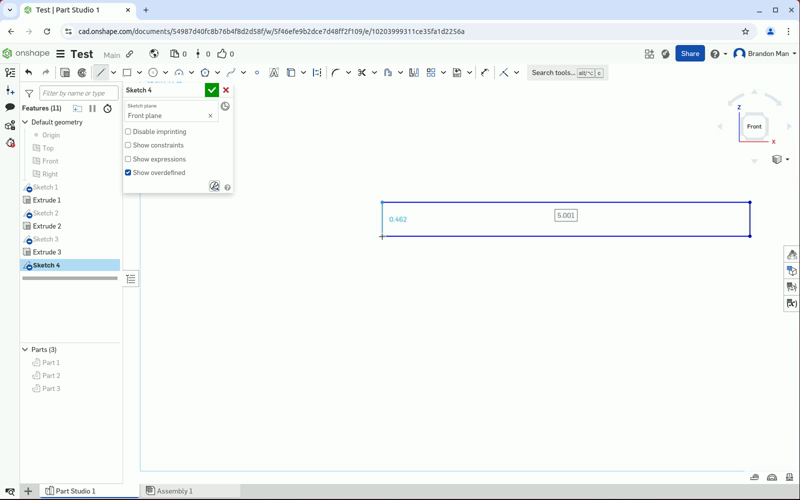
key_up(shift)
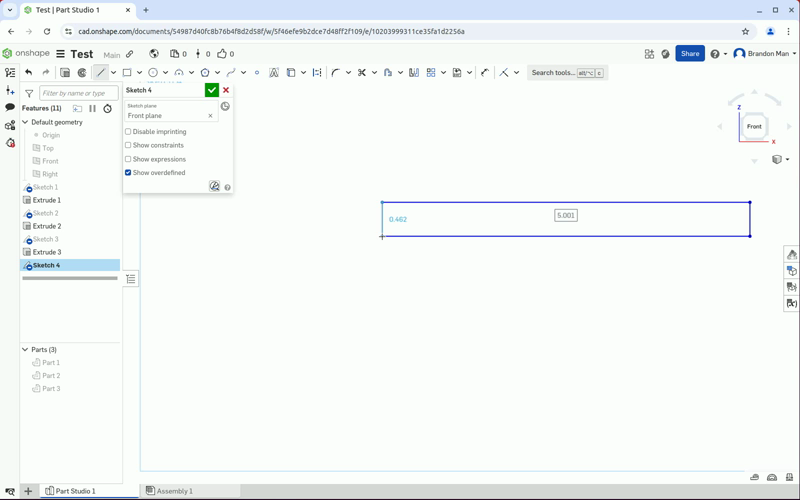
click(382, 236)
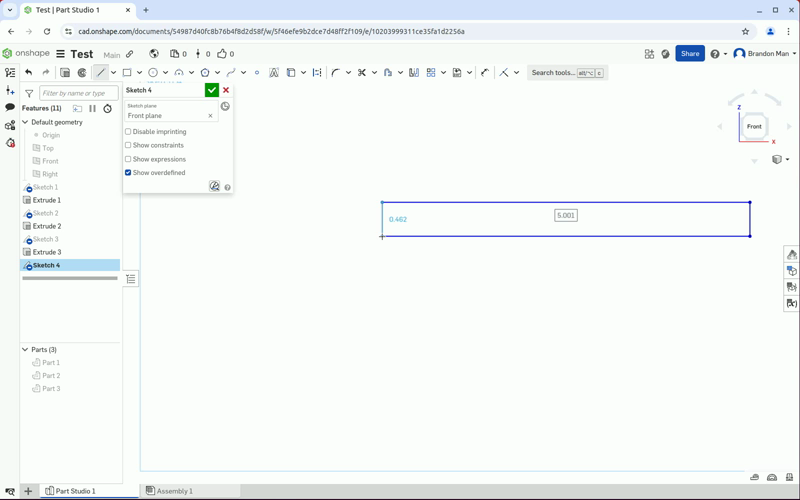
scroll(-6)
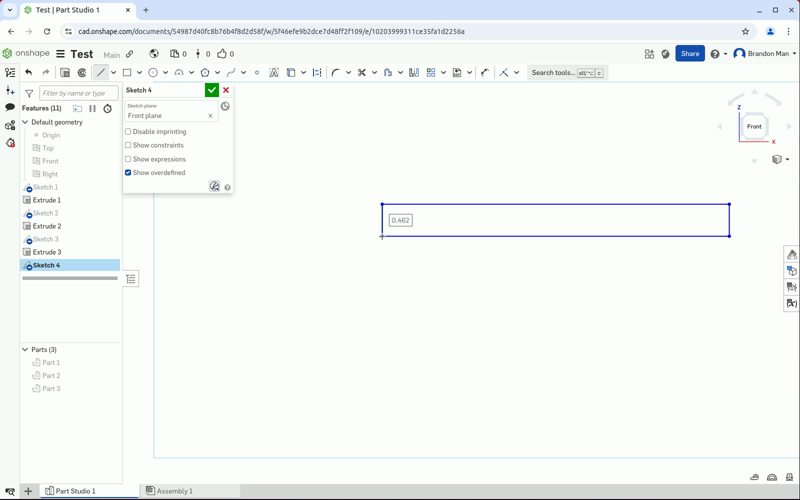
scroll(-6)
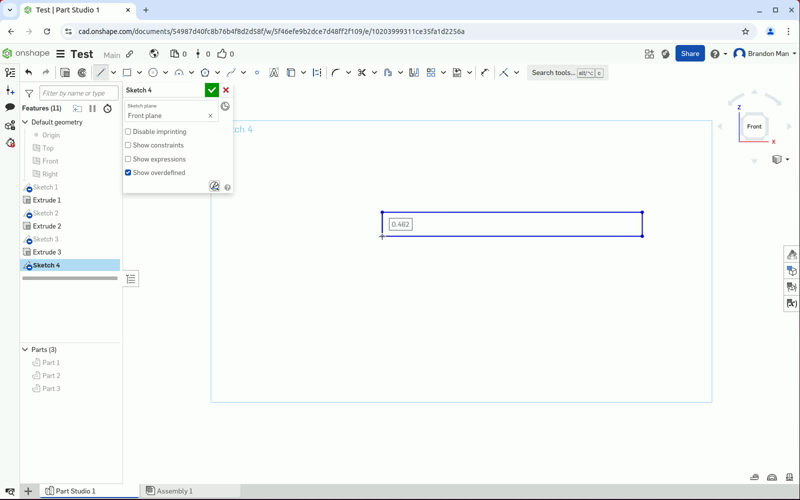
scroll(-6)
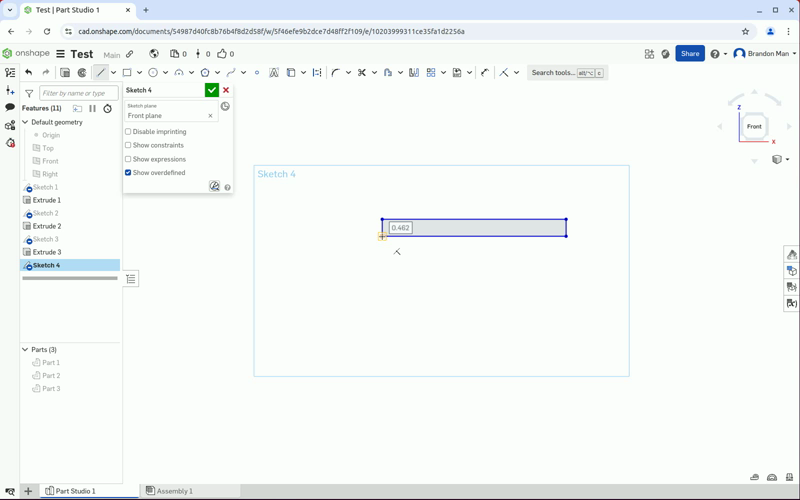
scroll(-6)
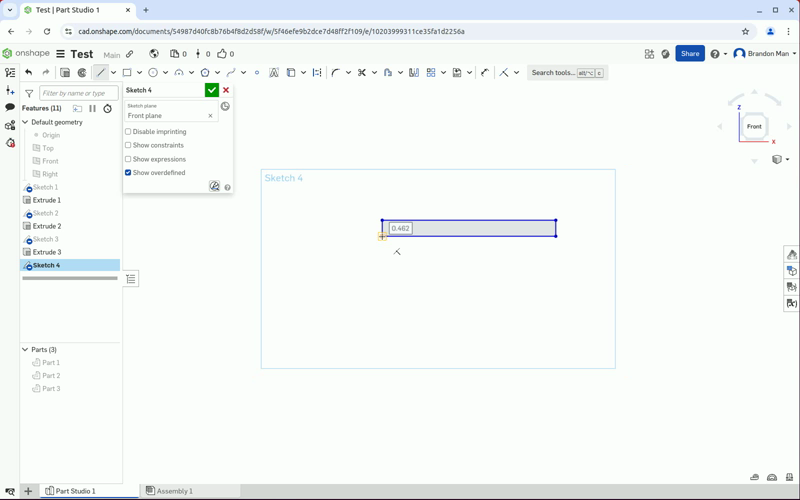
scroll(-6)
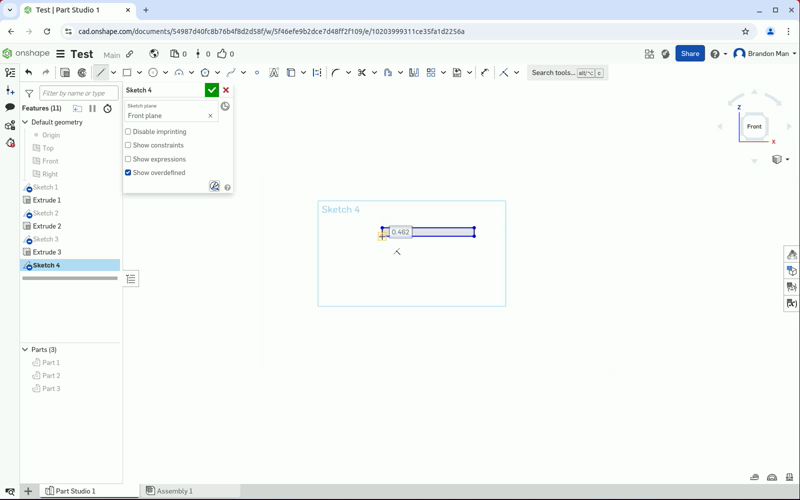
scroll(-6)
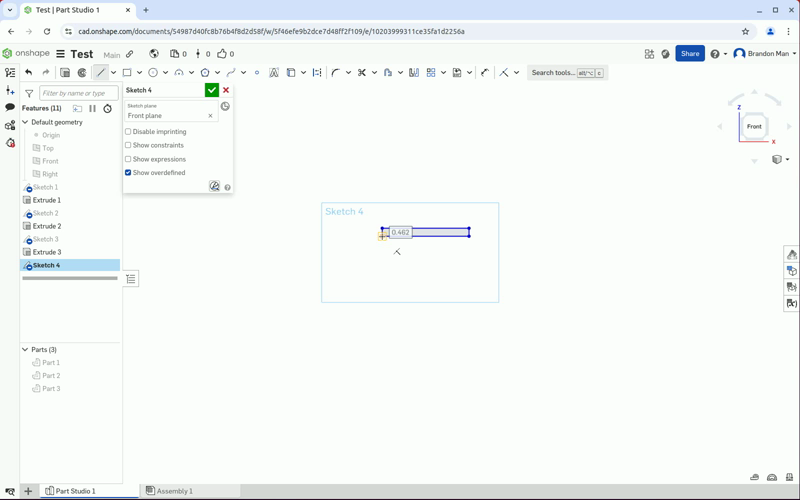
scroll(-6)
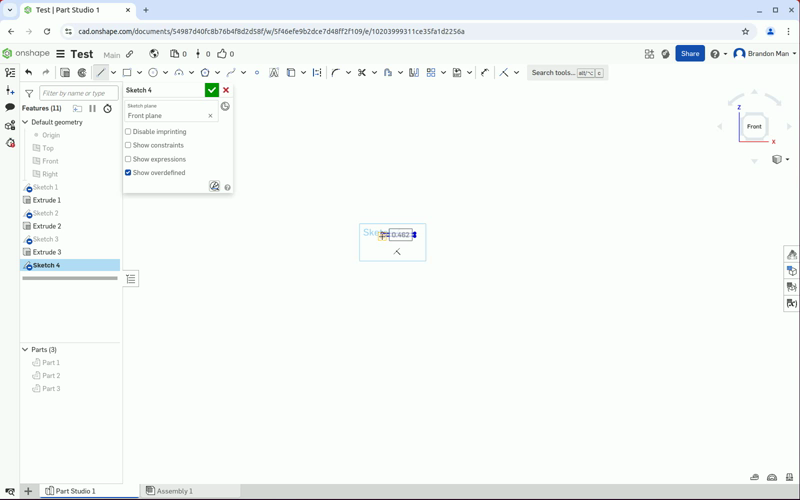
key(esc)
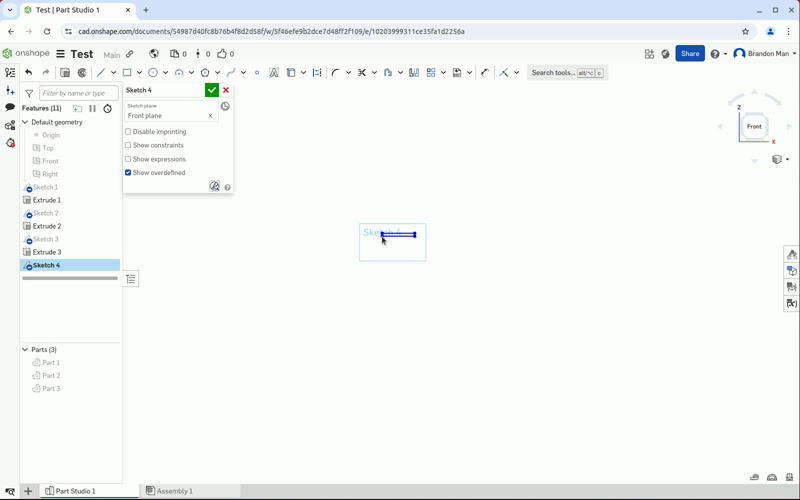
mouse_move(393, 233)
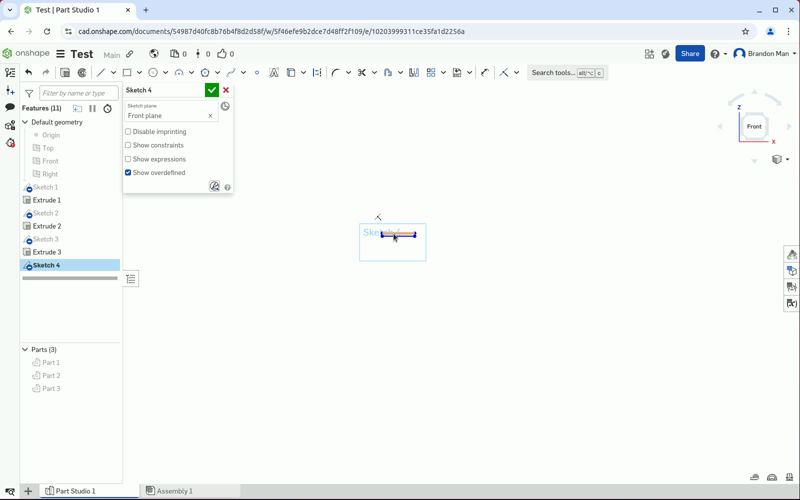
scroll(6)
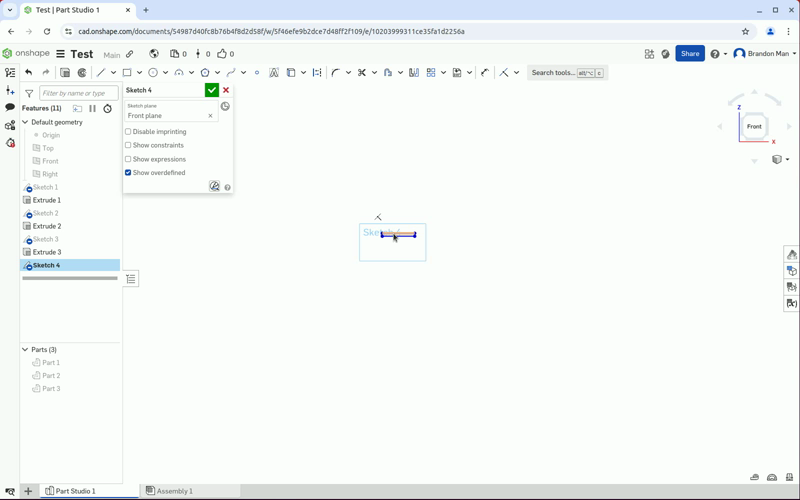
scroll(6)
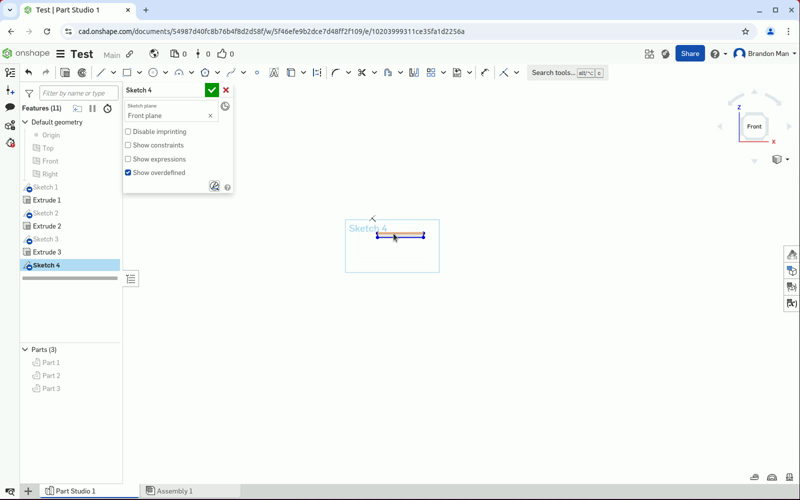
scroll(6)
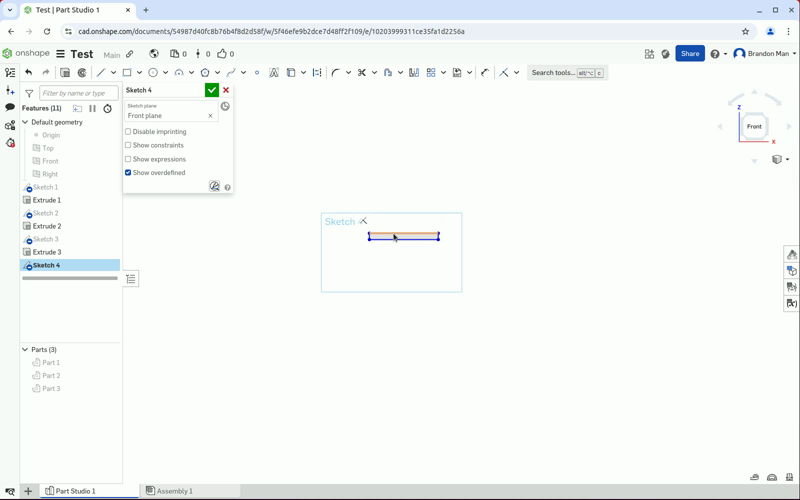
scroll(6)
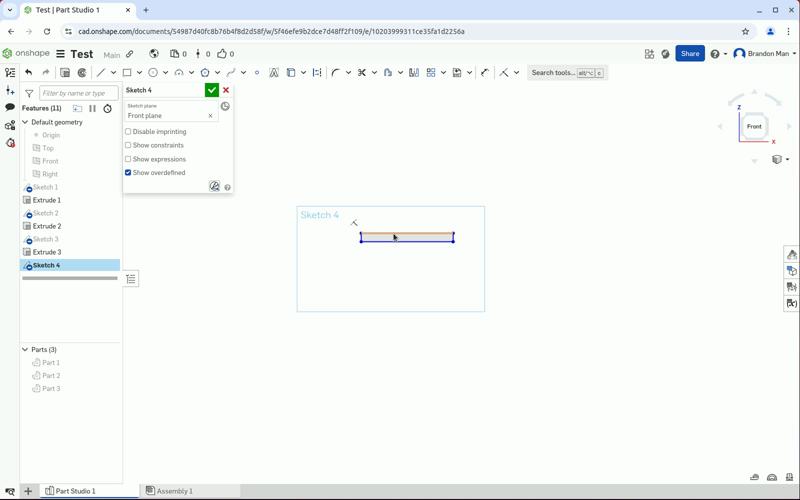
scroll(6)
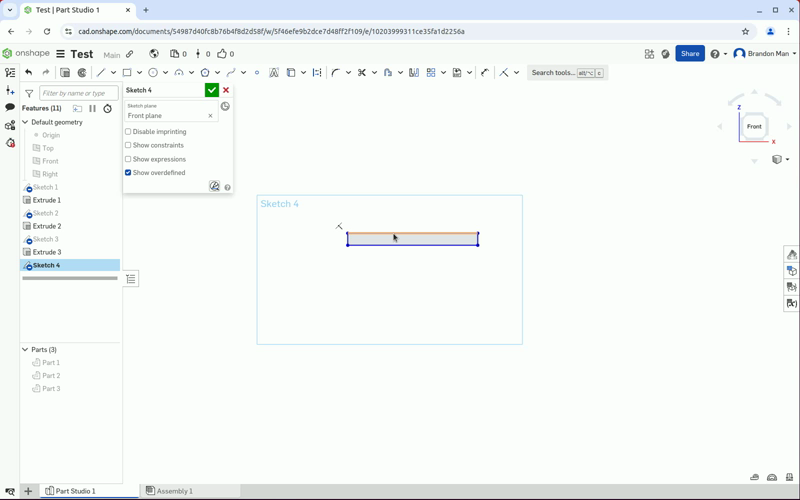
scroll(6)
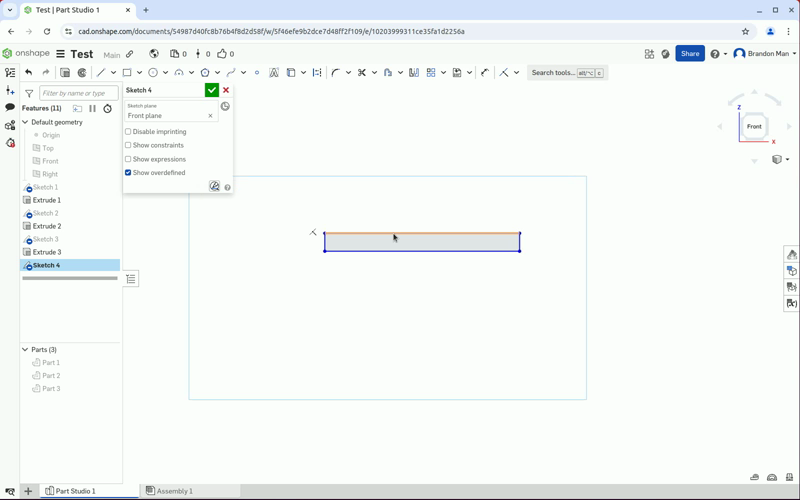
scroll(6)
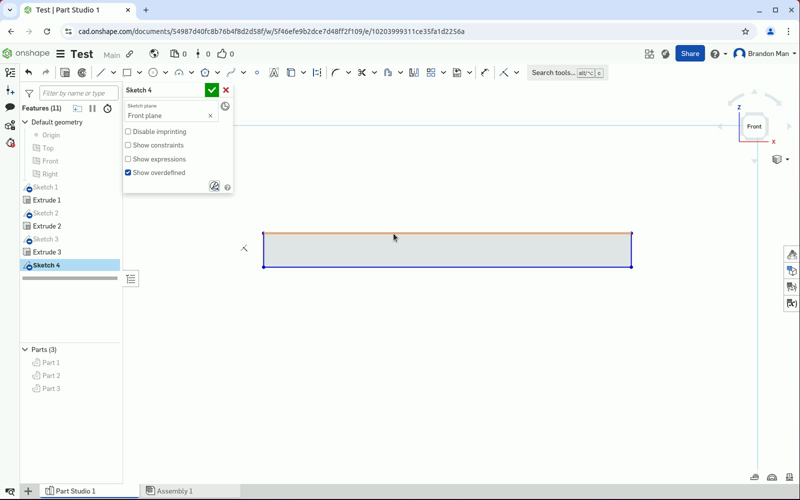
click(393, 233)
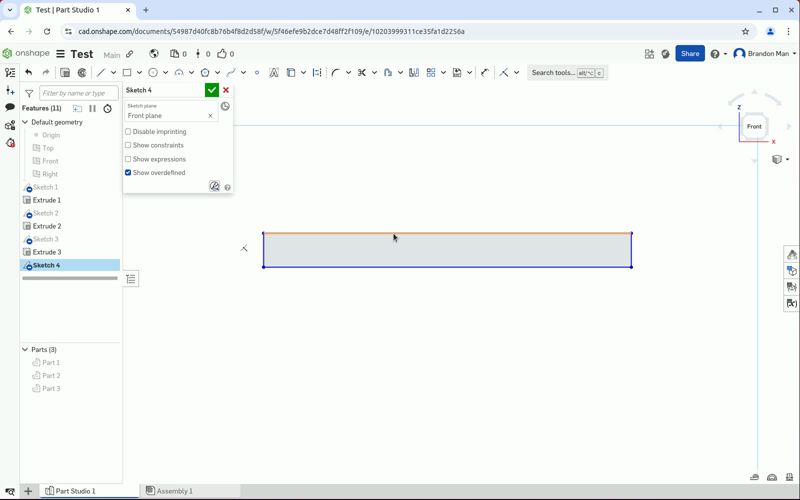
scroll(-6)
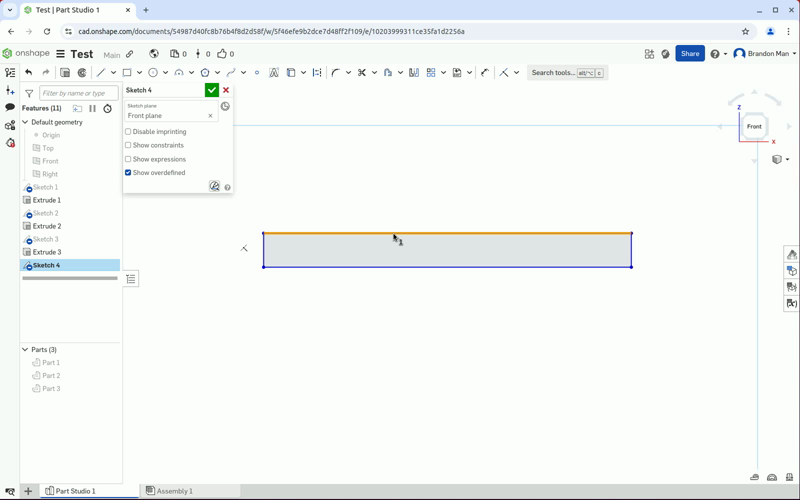
scroll(-6)
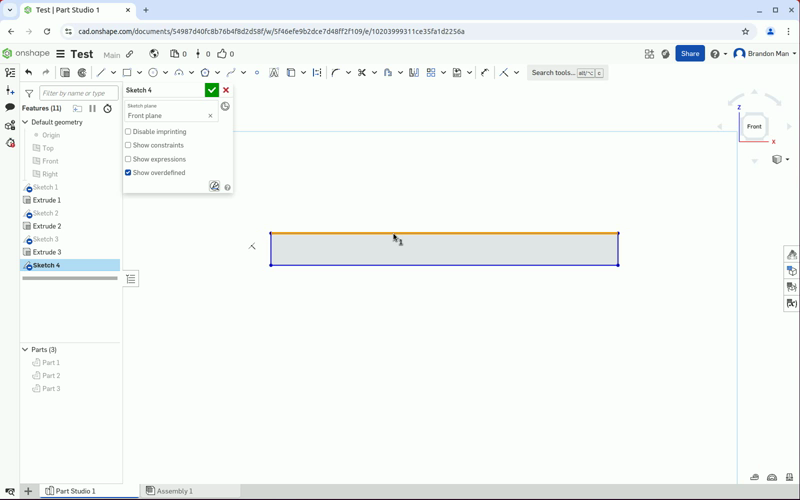
scroll(-6)
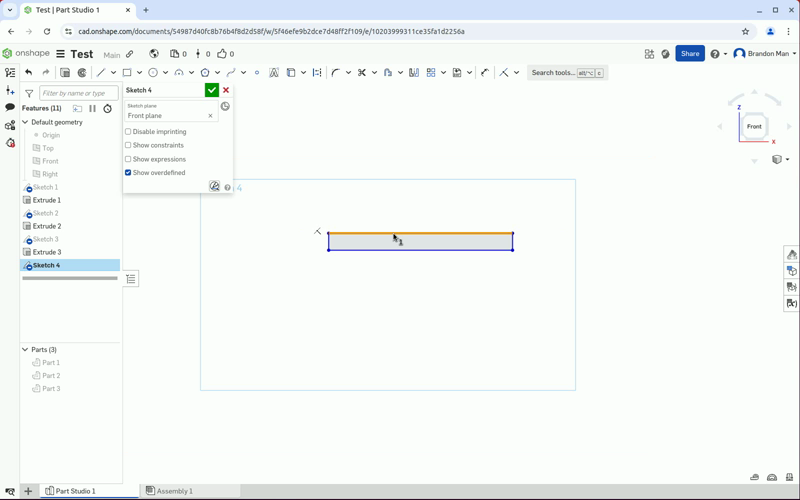
scroll(-6)
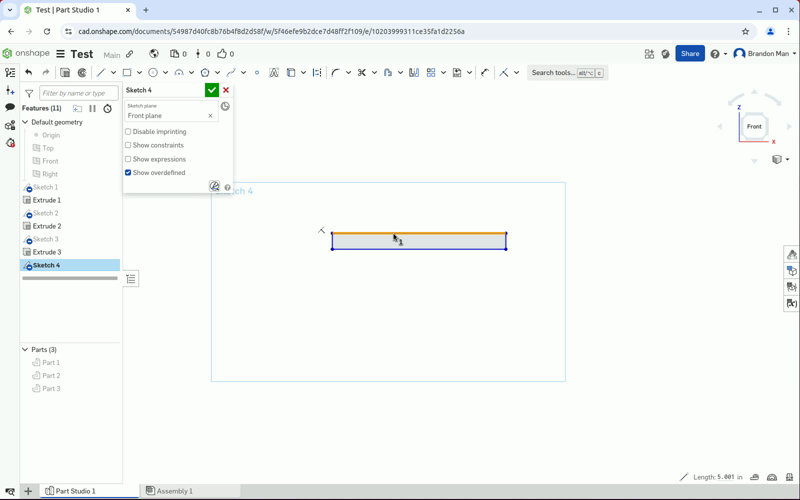
scroll(-6)
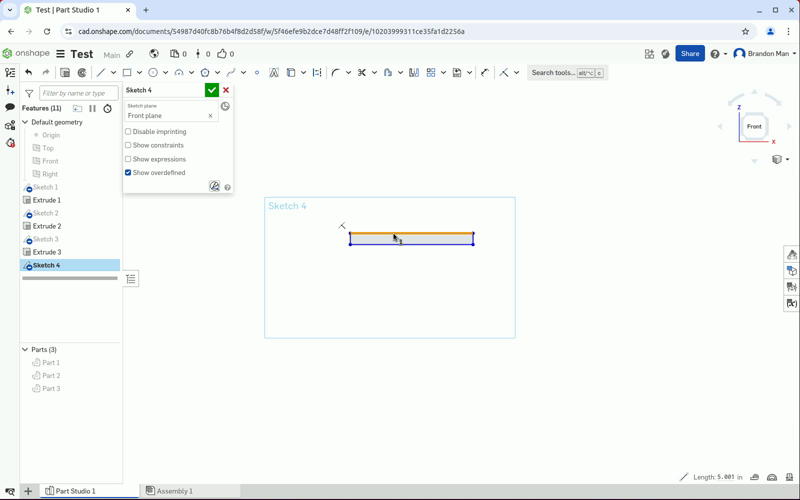
scroll(-6)
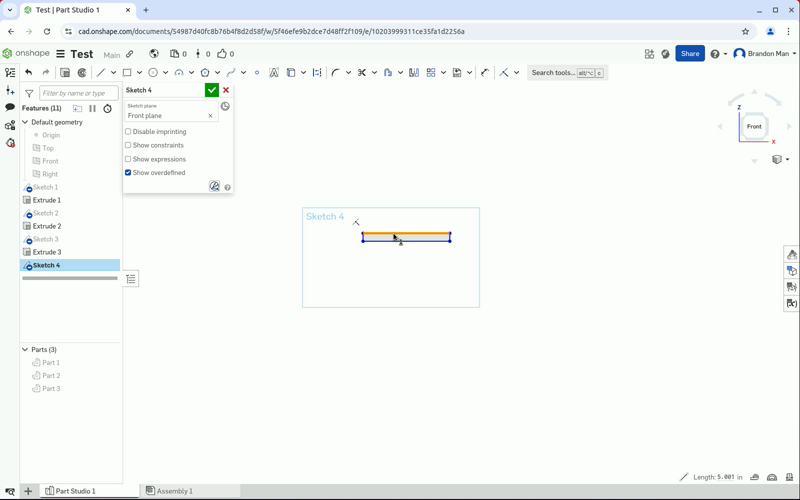
scroll(-6)
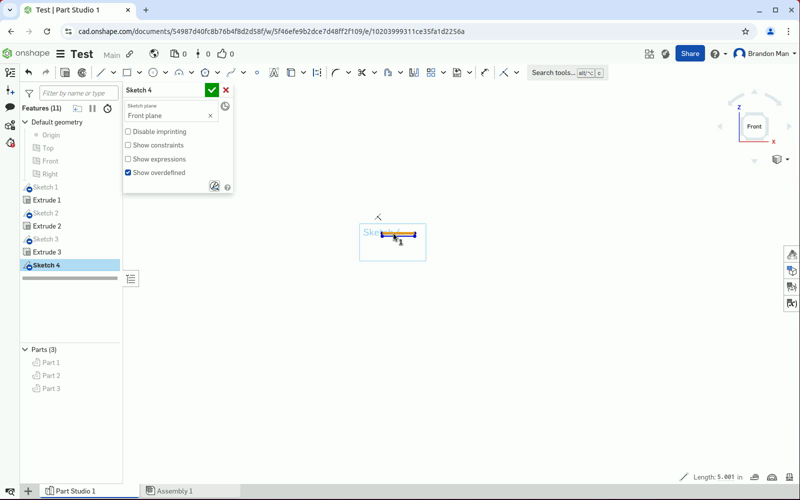
mouse_move(73, 352)
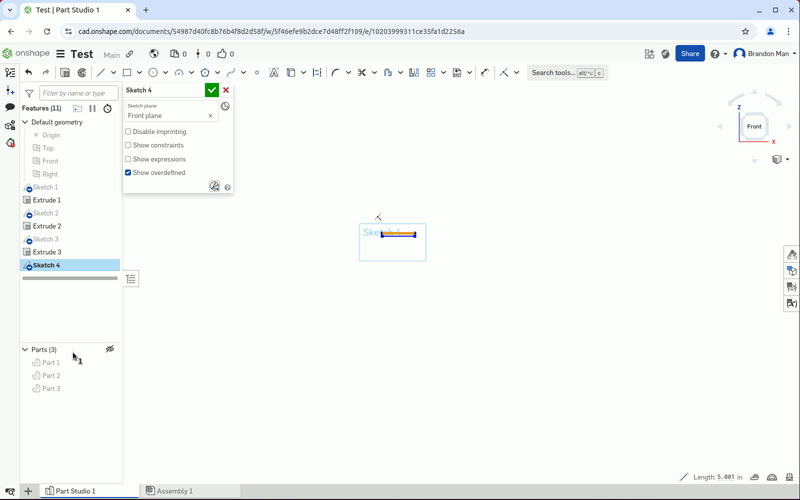
key(shift+y)
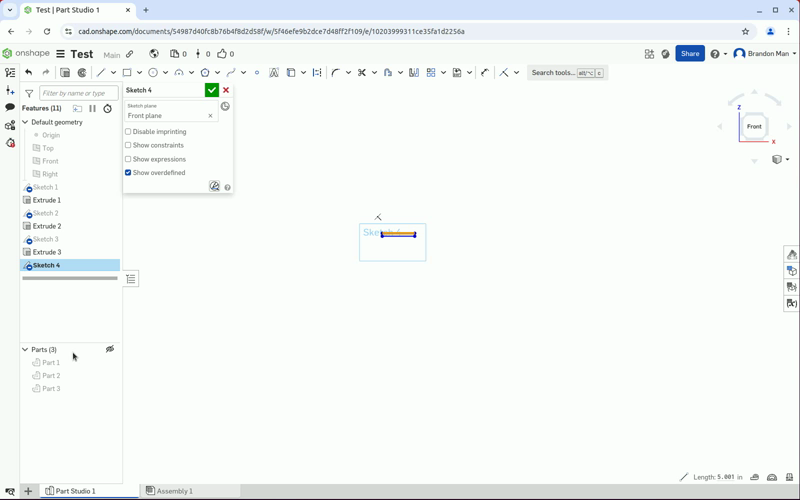
key(shift+e)
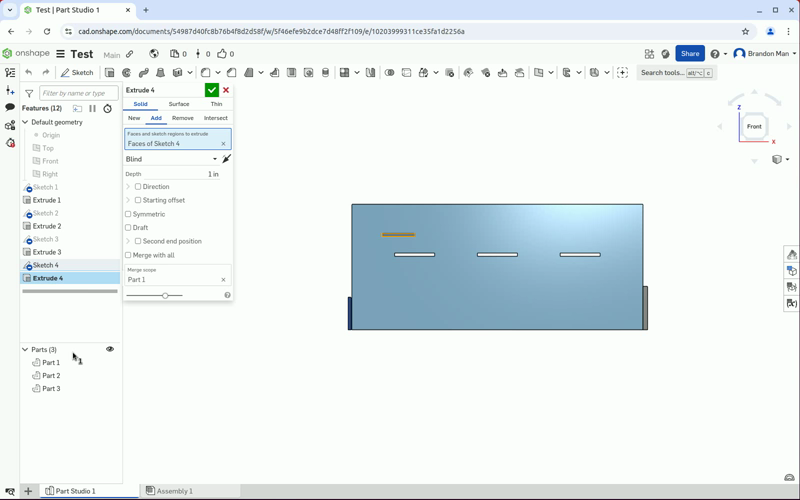
mouse_move(143, 106)
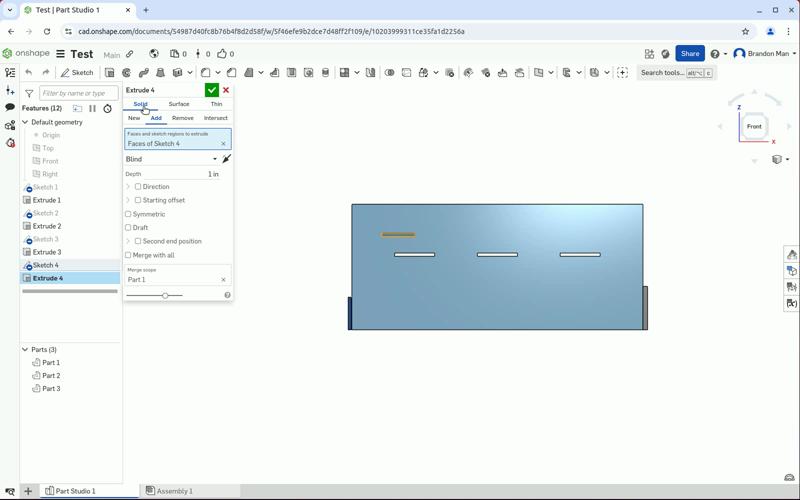
click(143, 106)
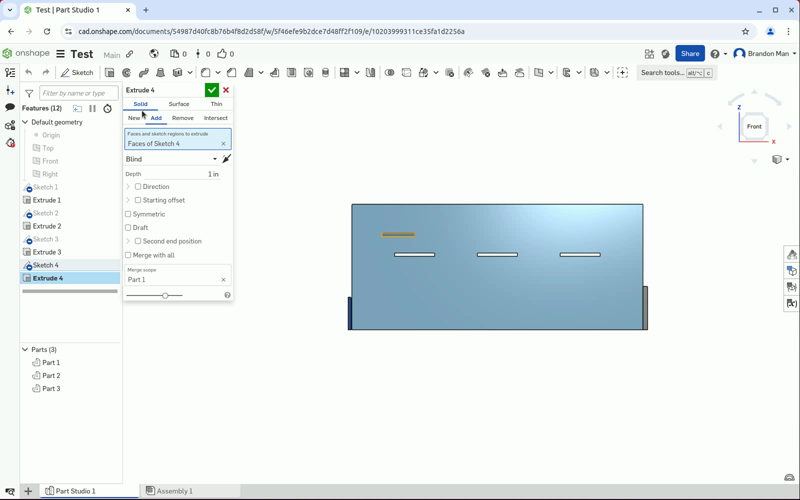
mouse_move(137, 120)
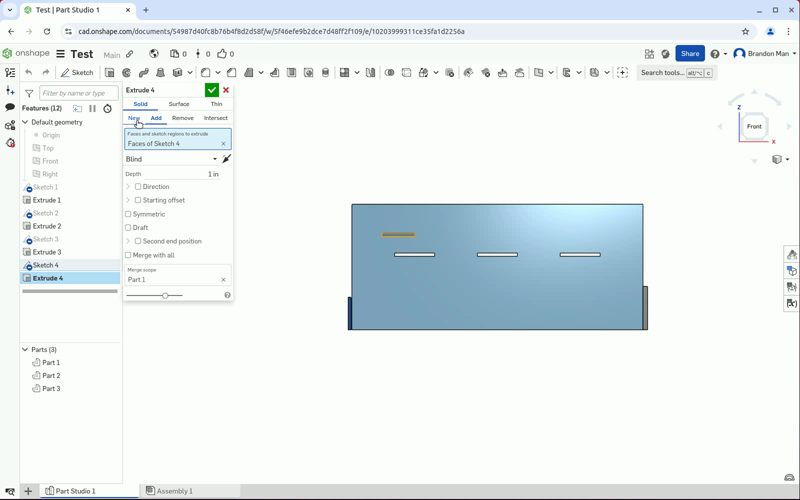
click(137, 120)
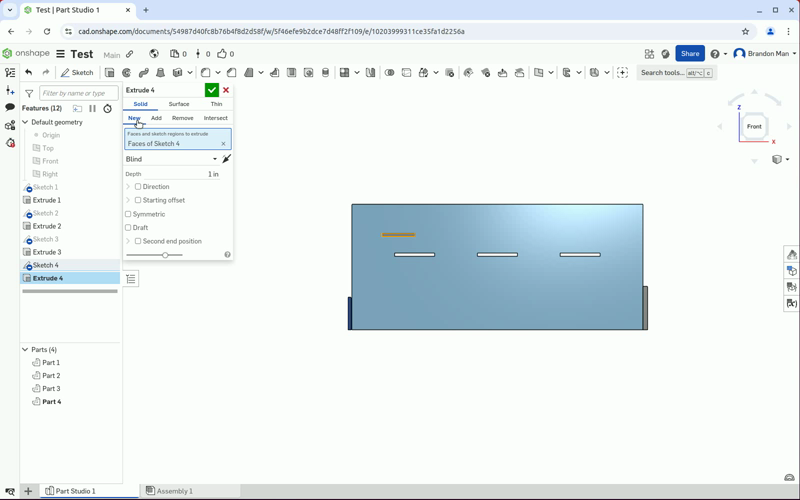
key(tab, 4)
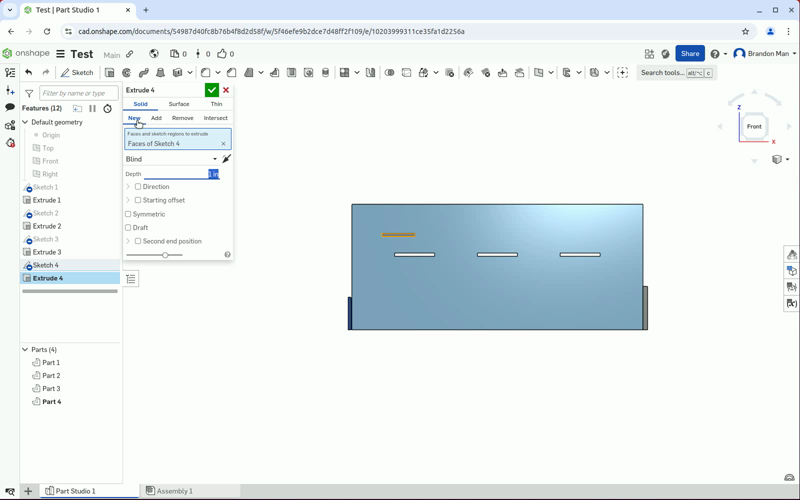
text(0.722)
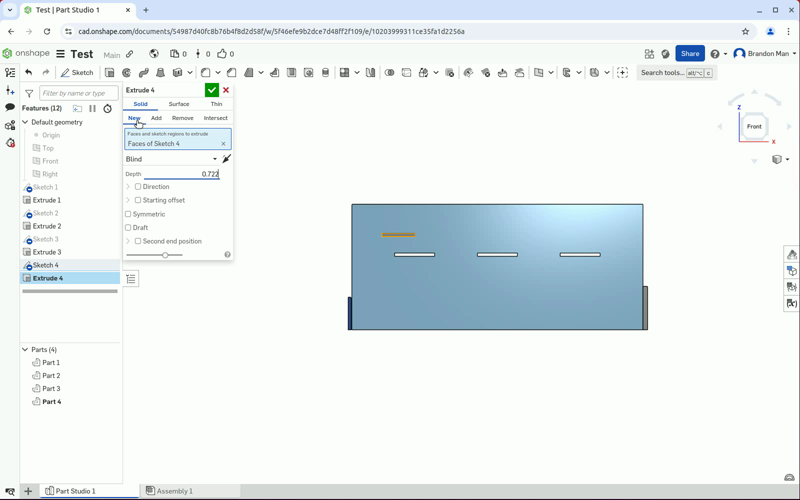
key(enter)
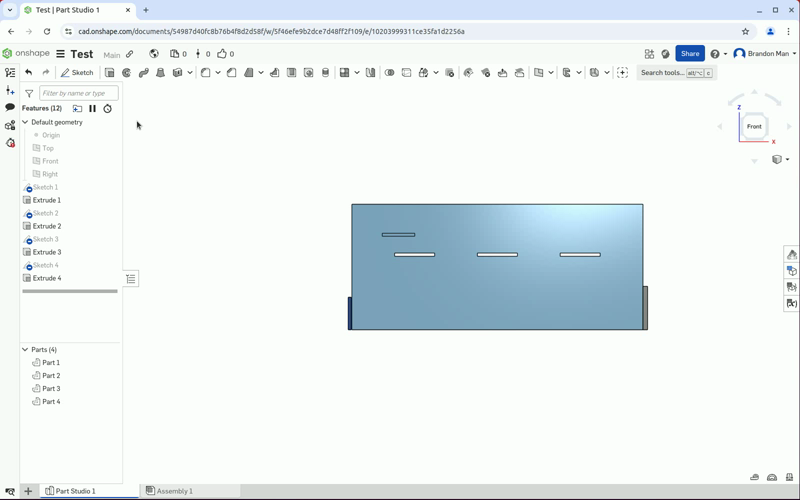
key(shift+h)
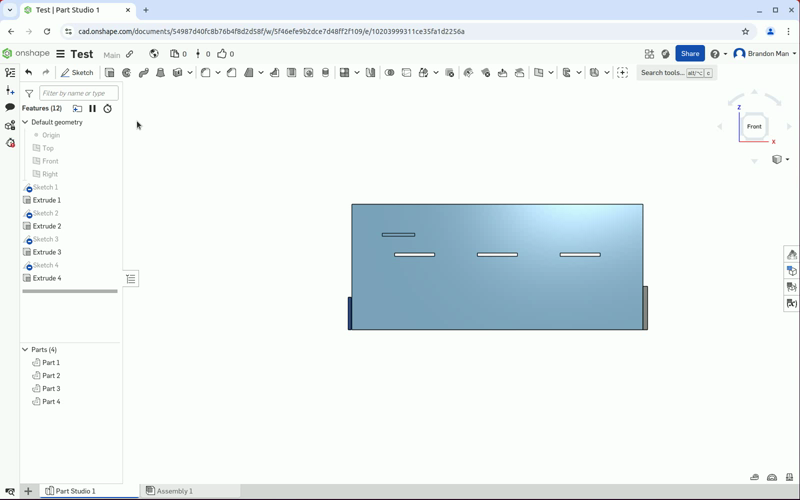
key(shift+h)
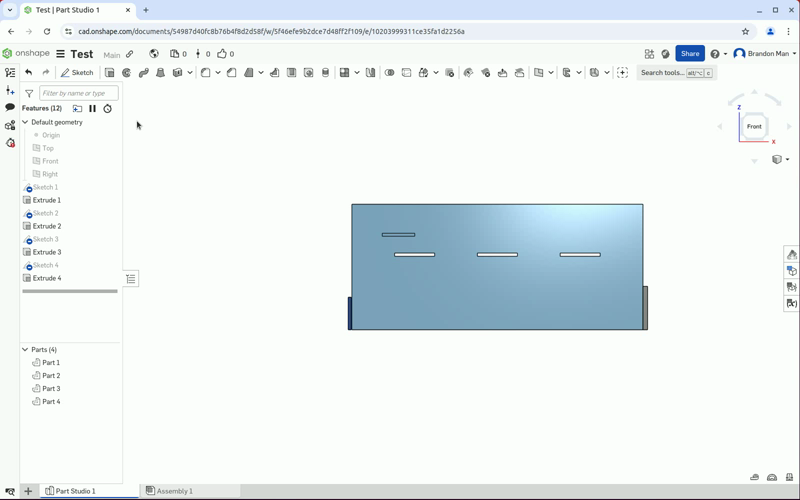
mouse_move(73, 189)
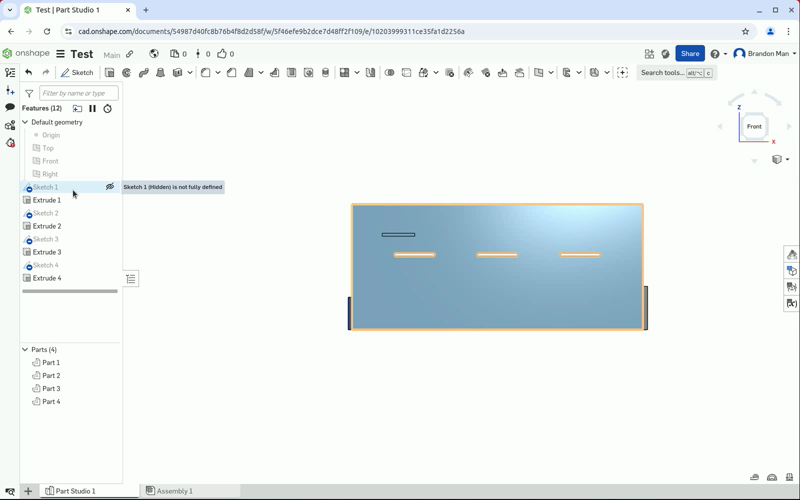
click(73, 189)
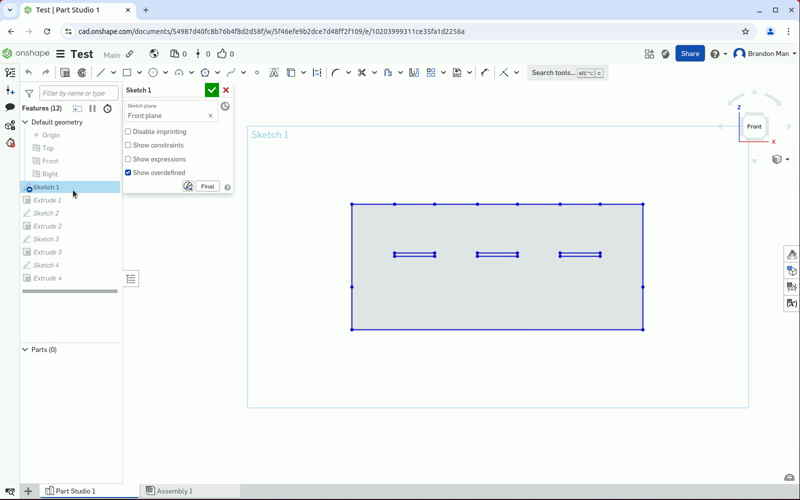
mouse_move(229, 92)
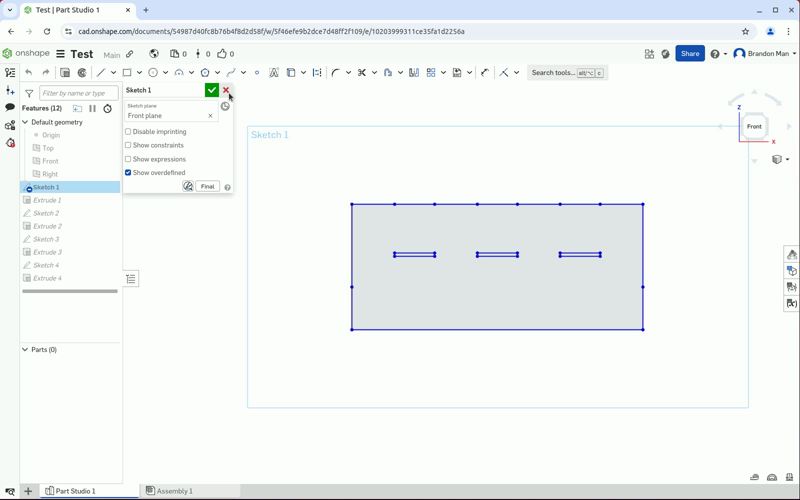
click(229, 92)
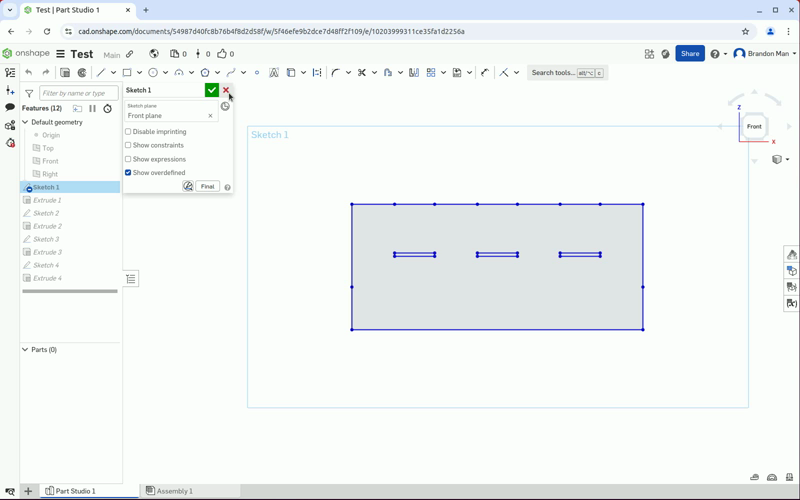
key(shift+s)
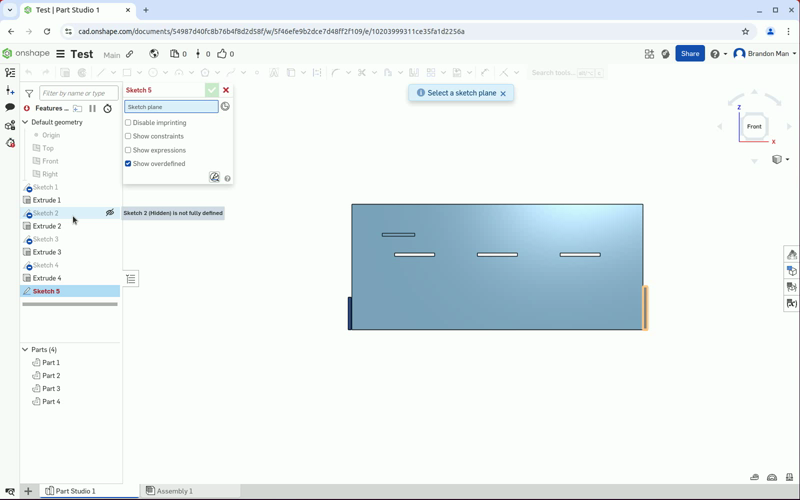
scroll(3)
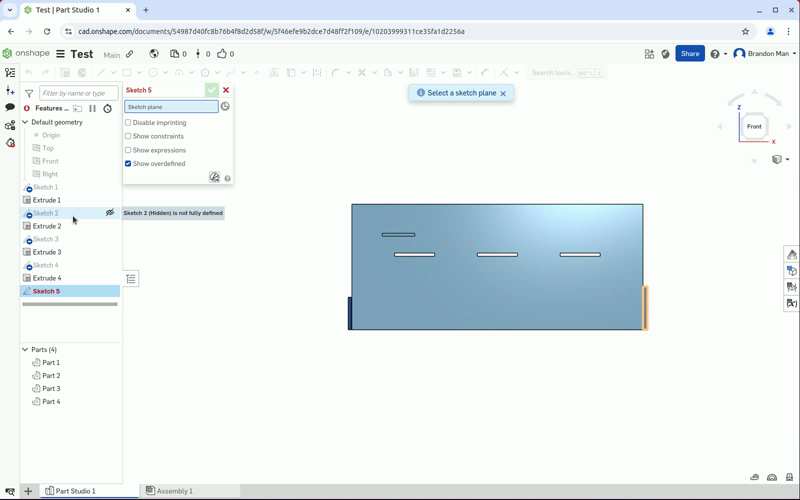
mouse_move(73, 163)
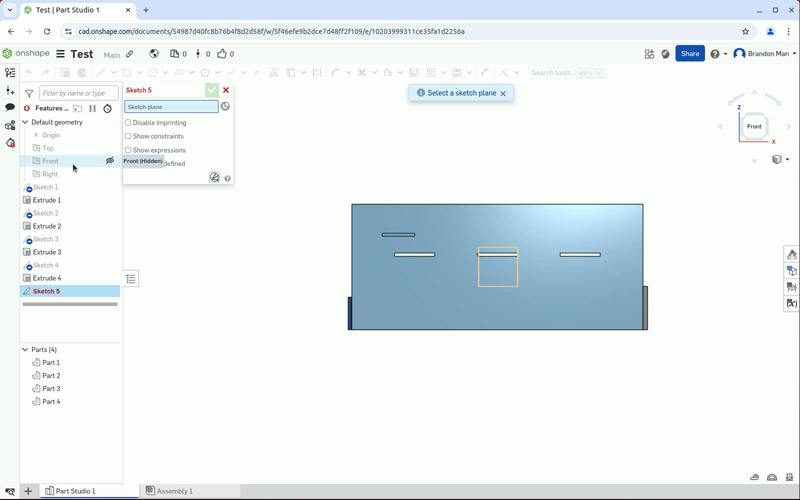
click(73, 163)
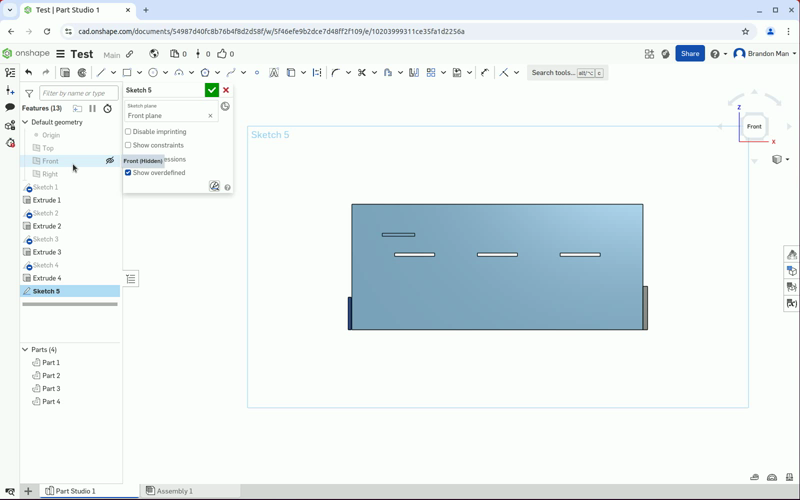
mouse_move(73, 352)
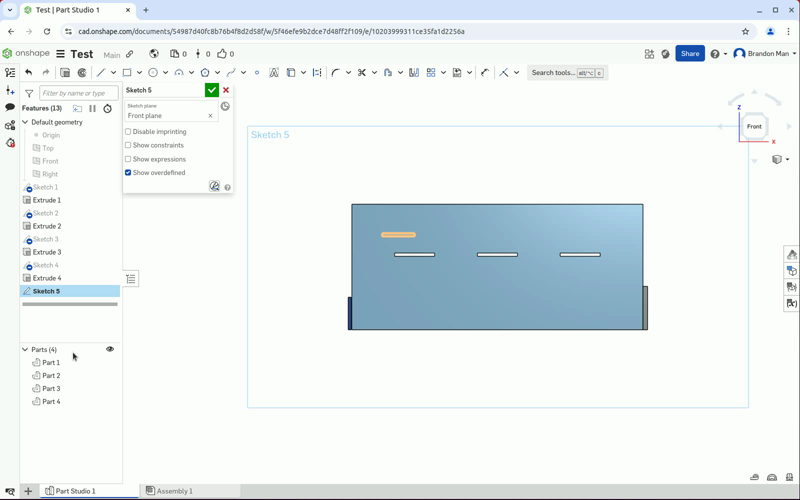
key(y)
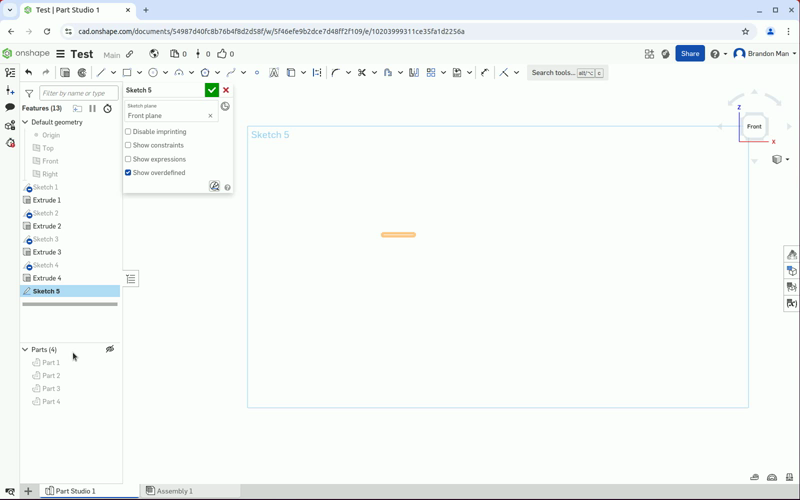
key(l)
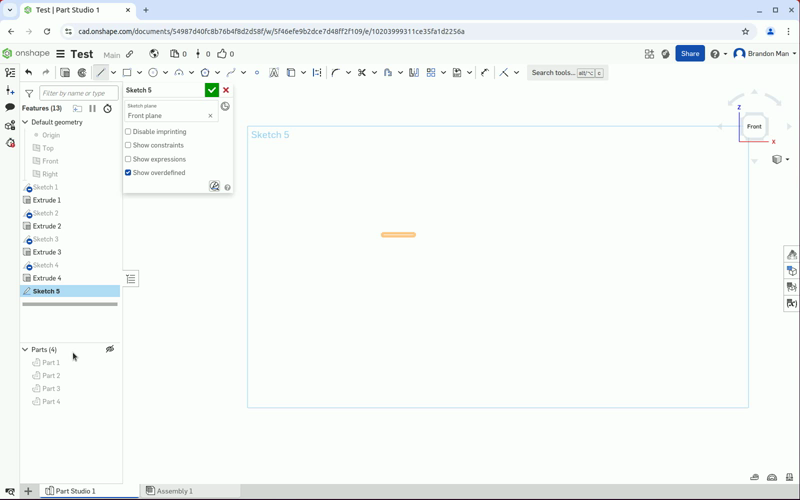
key_down(shift)
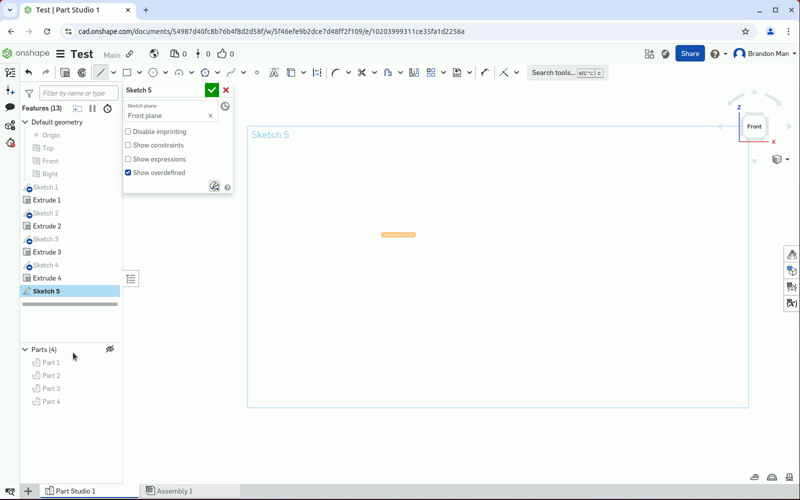
mouse_move(445, 236)
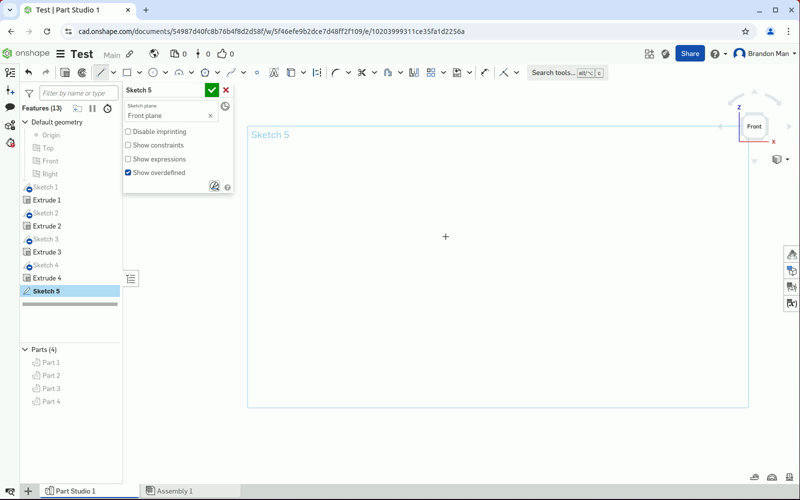
click(445, 236)
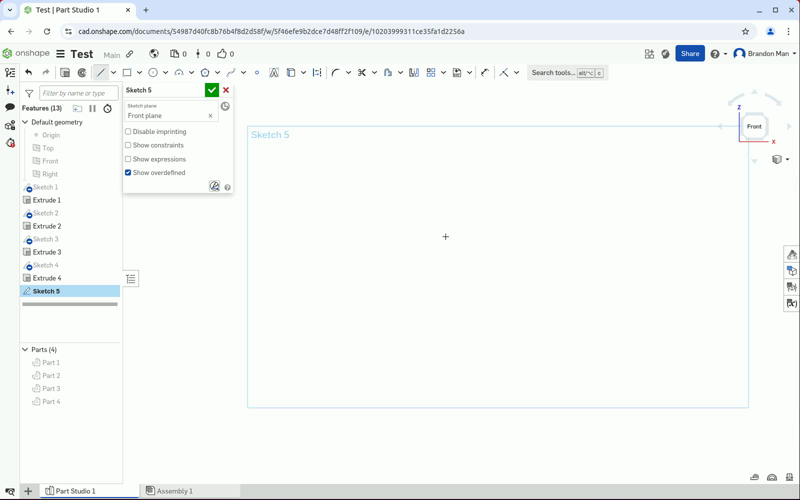
key_up(shift)
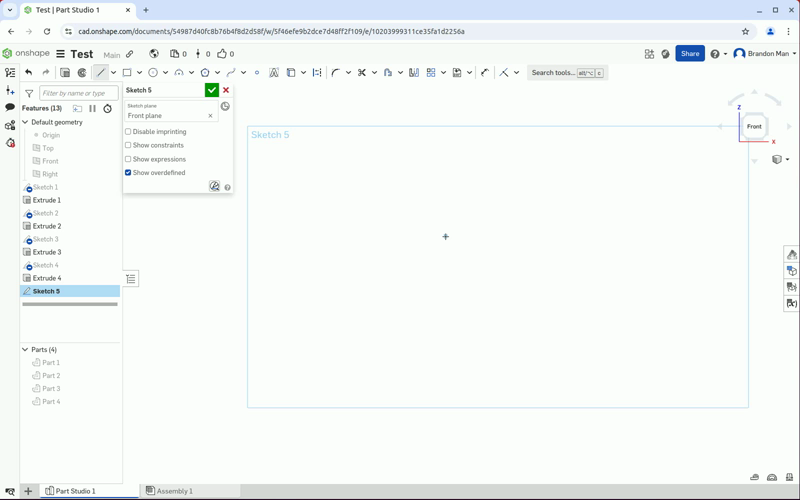
key_down(shift)
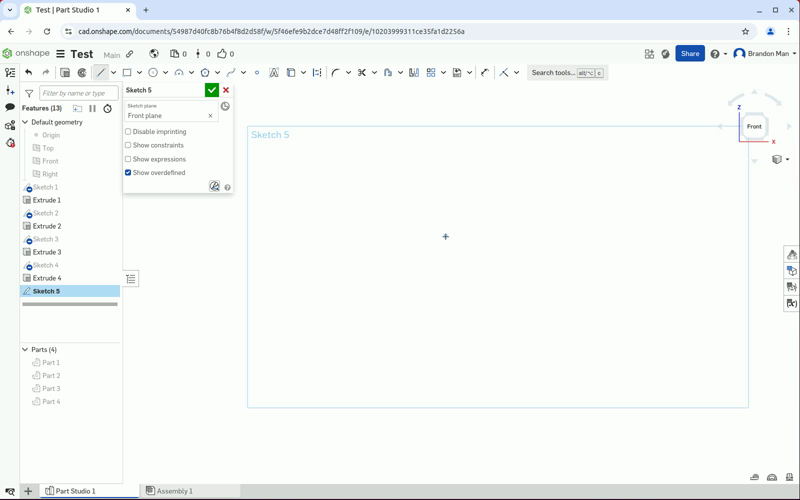
mouse_move(475, 236)
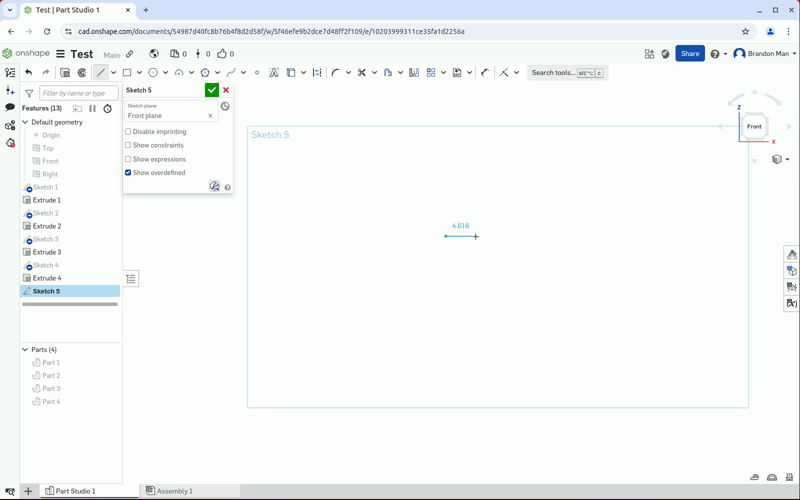
mouse_move(477, 236)
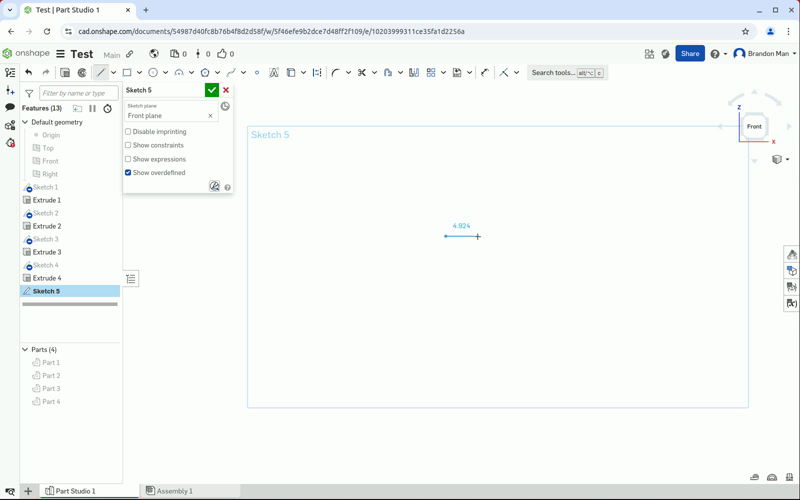
click(477, 236)
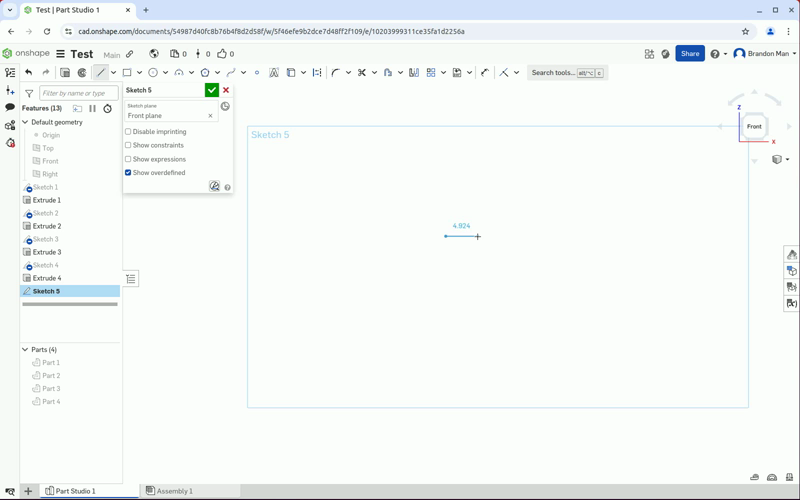
key_up(shift)
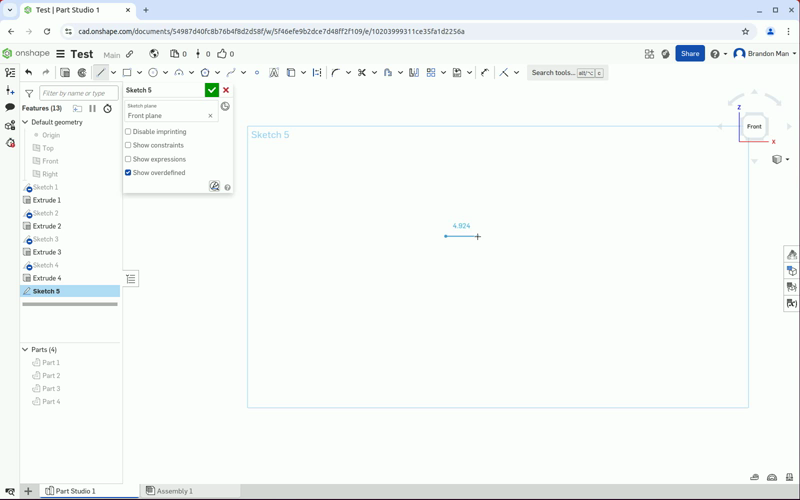
key_down(shift)
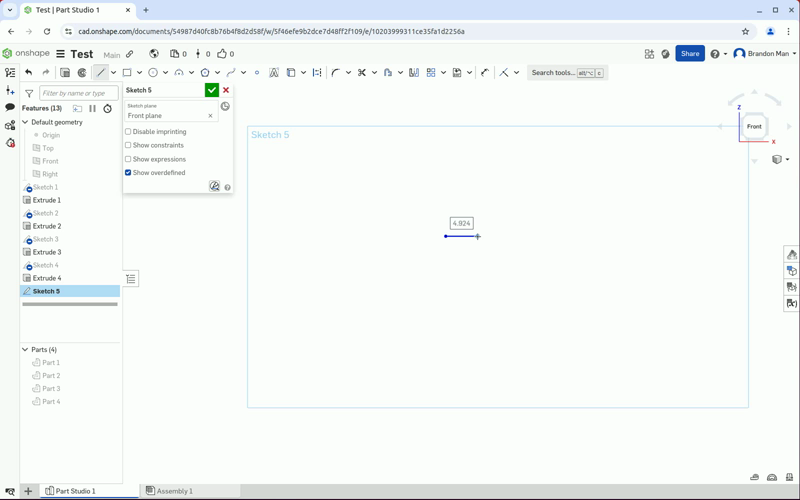
mouse_move(507, 236)
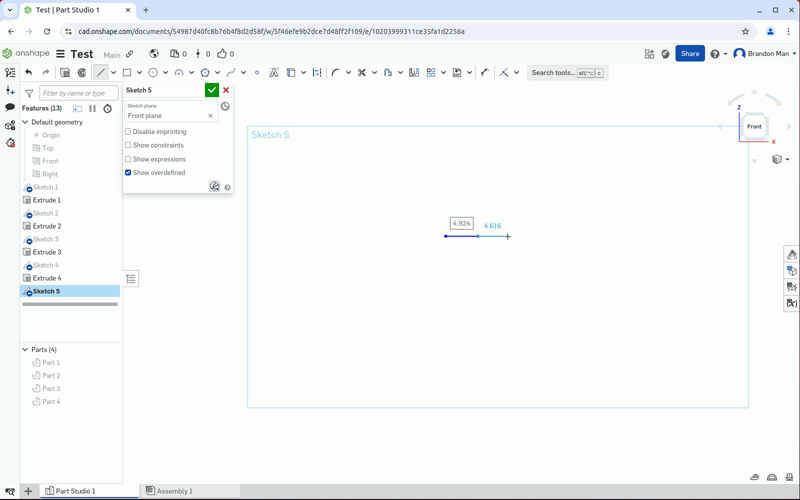
mouse_move(477, 233)
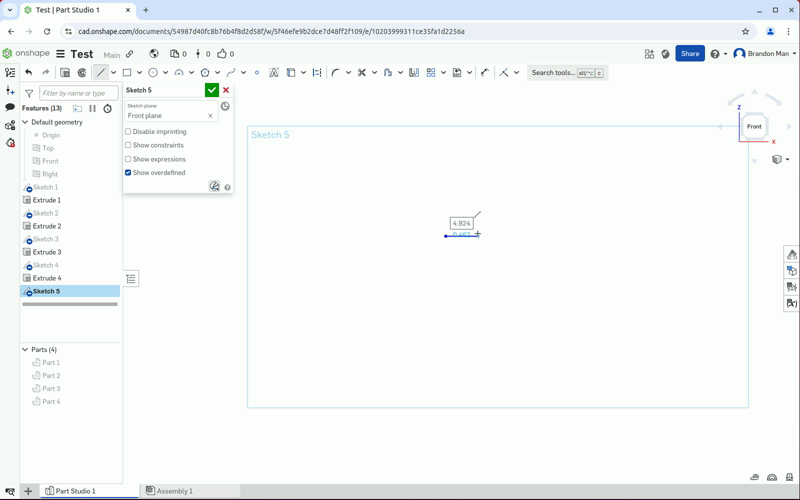
scroll(6)
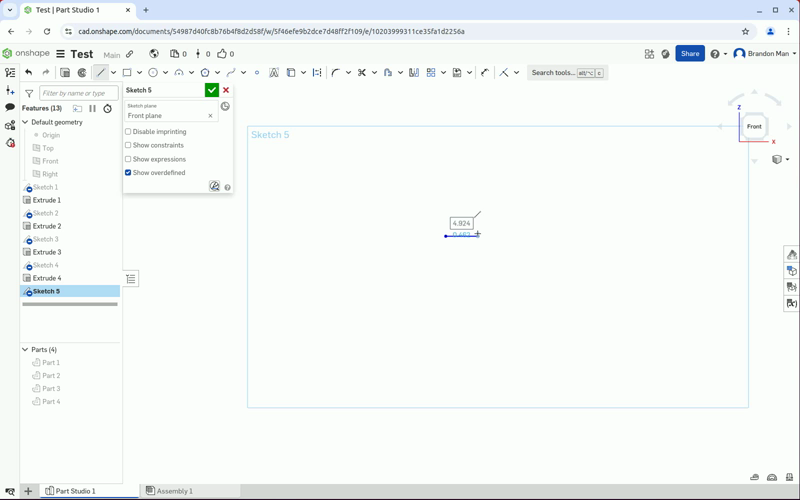
scroll(6)
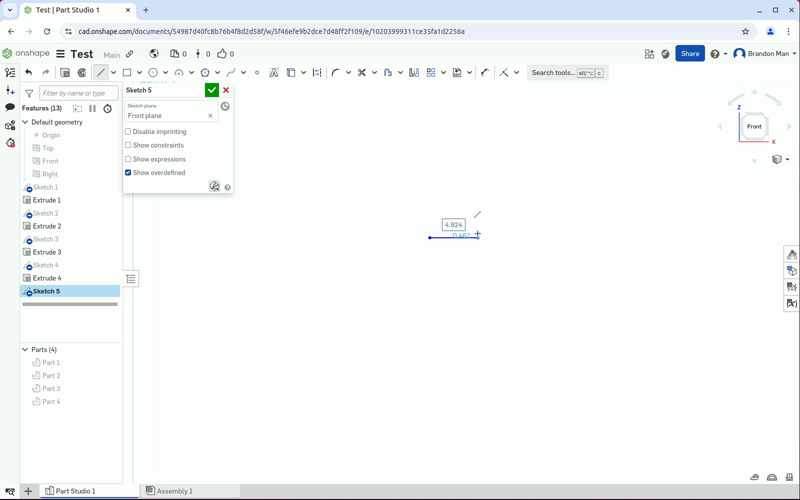
scroll(6)
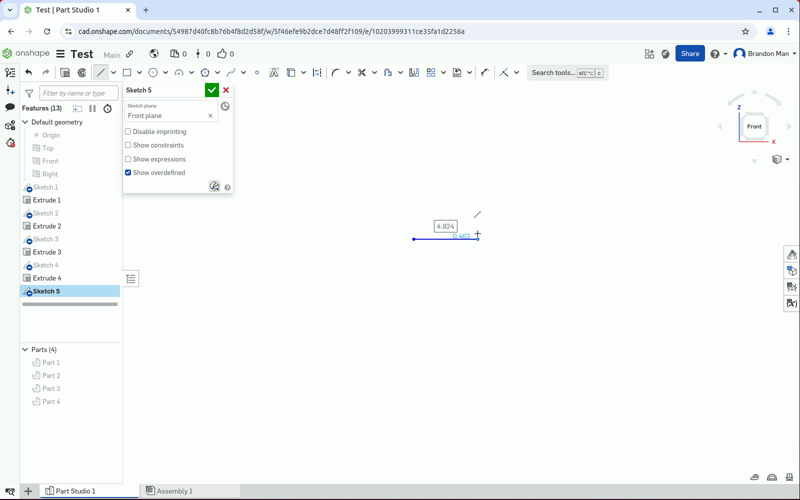
scroll(6)
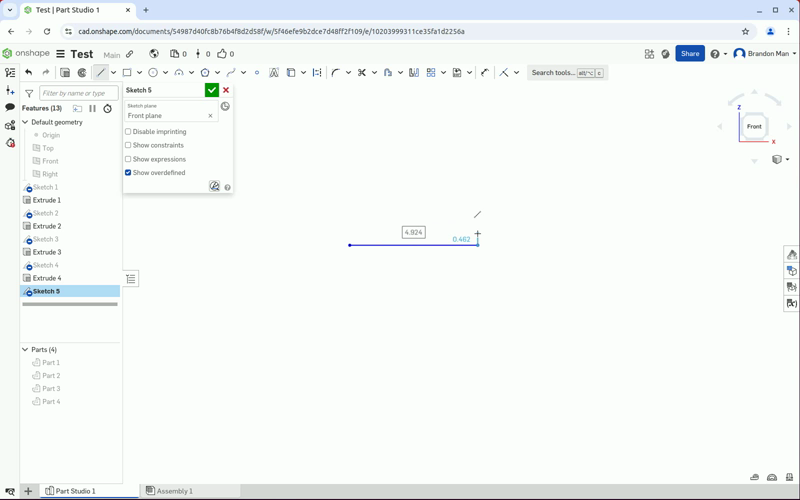
scroll(6)
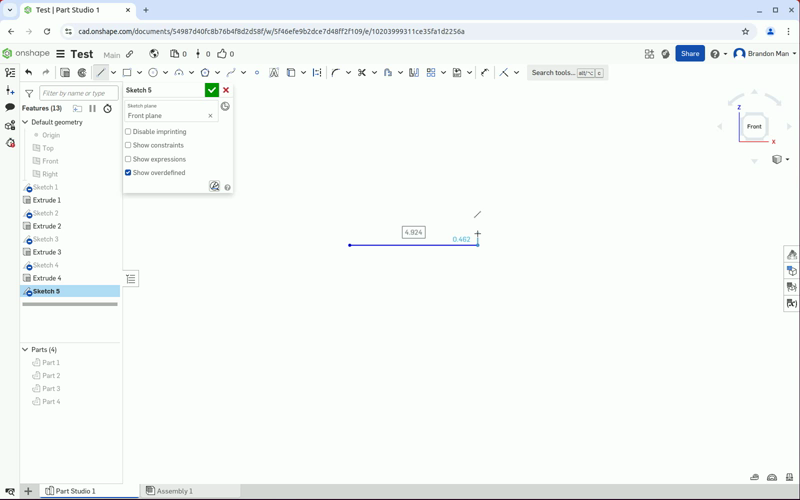
scroll(6)
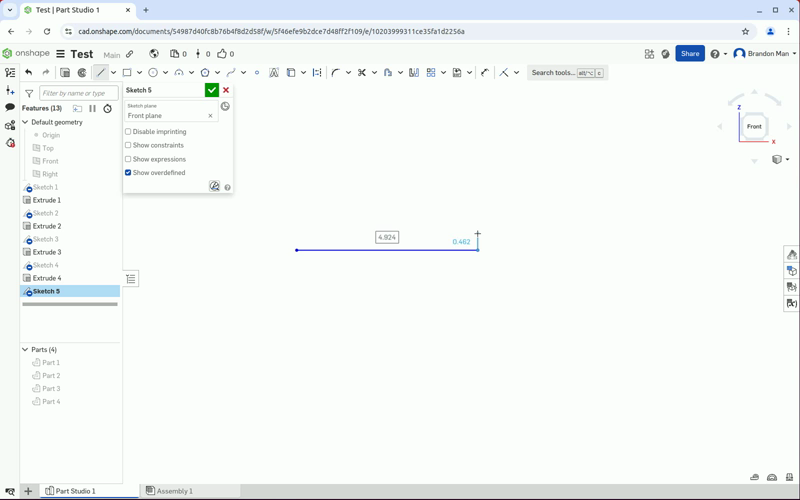
scroll(6)
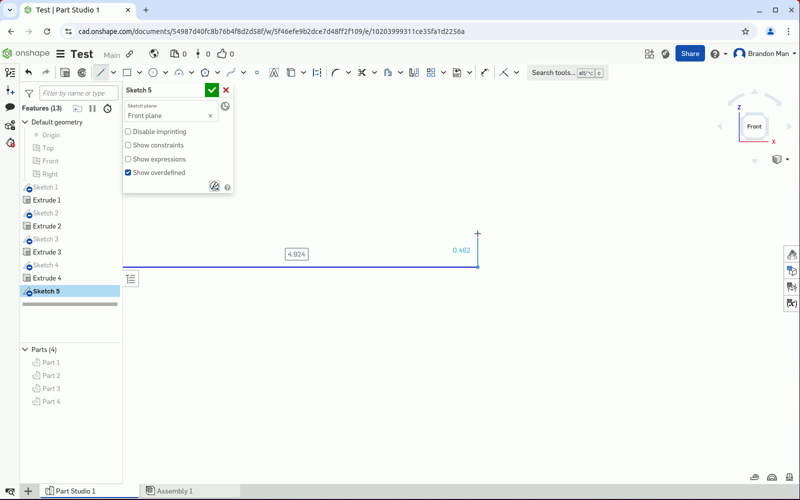
click(477, 233)
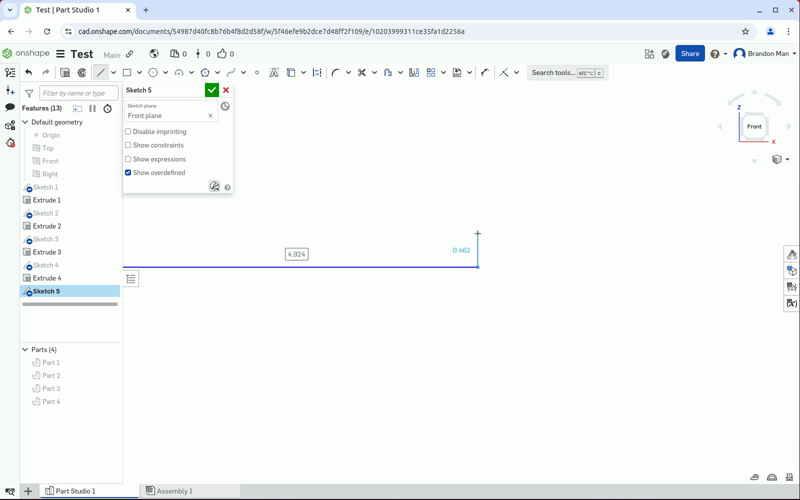
scroll(-6)
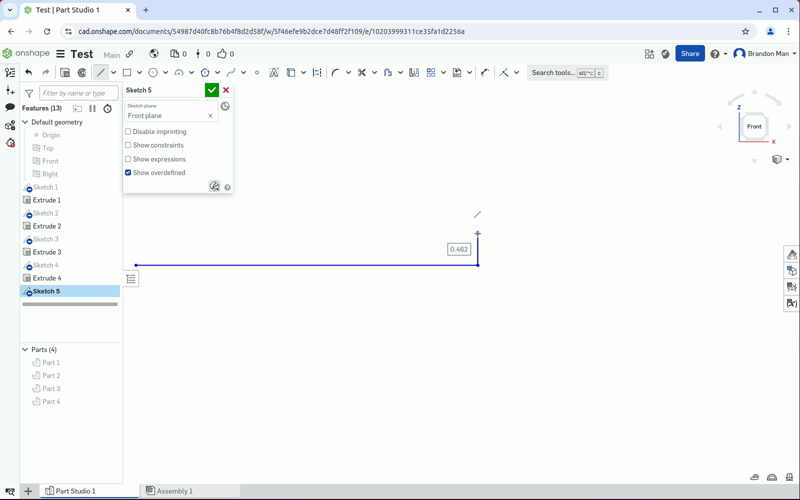
scroll(-6)
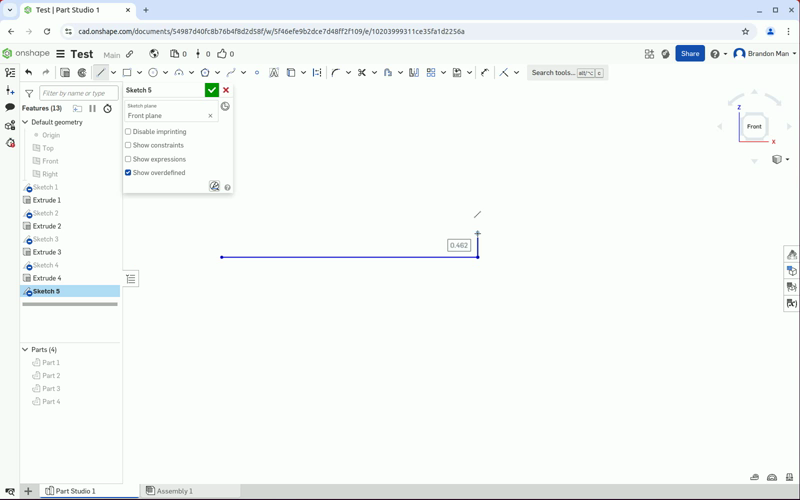
scroll(-6)
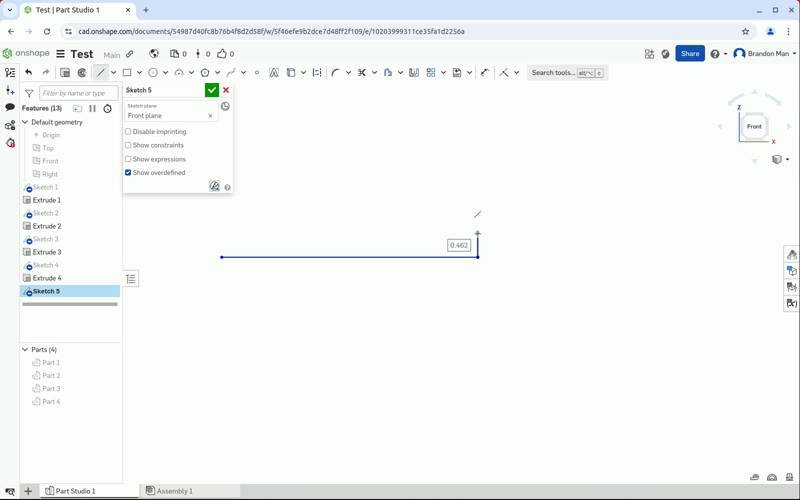
scroll(-6)
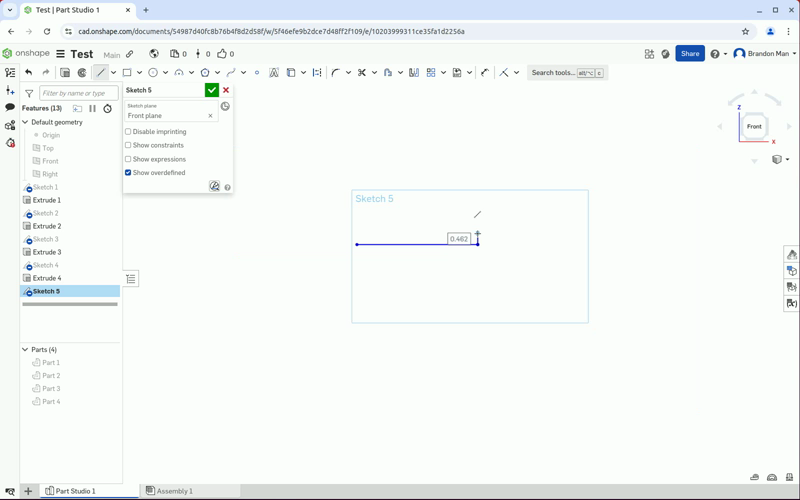
scroll(-6)
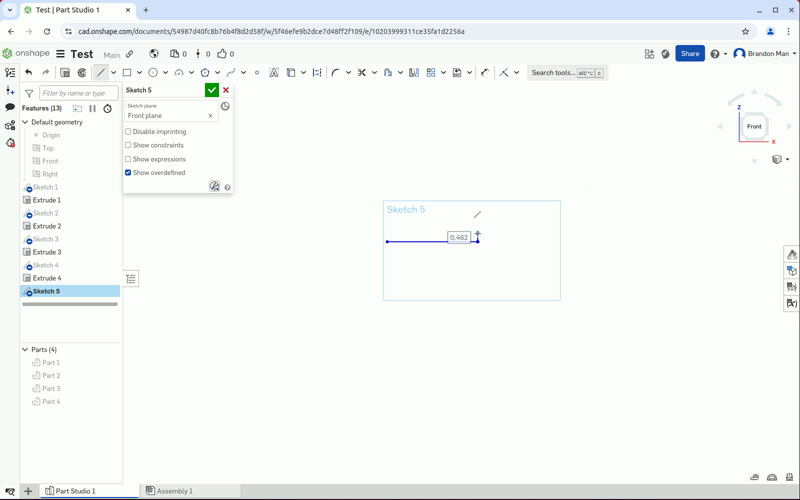
scroll(-6)
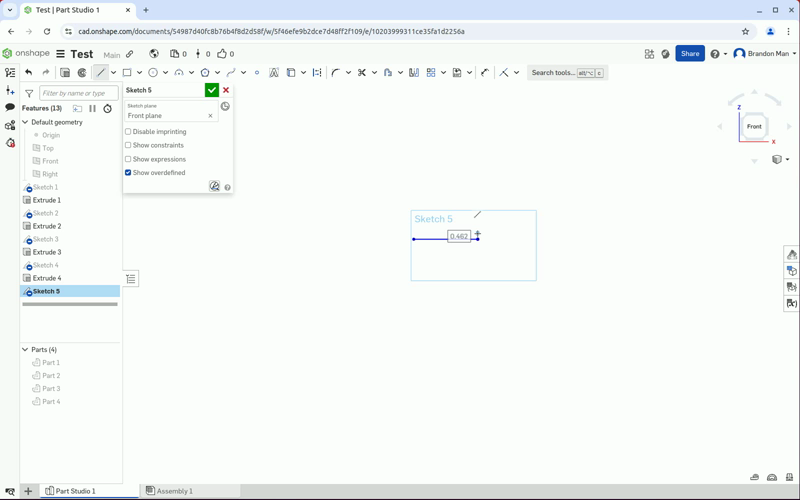
scroll(-6)
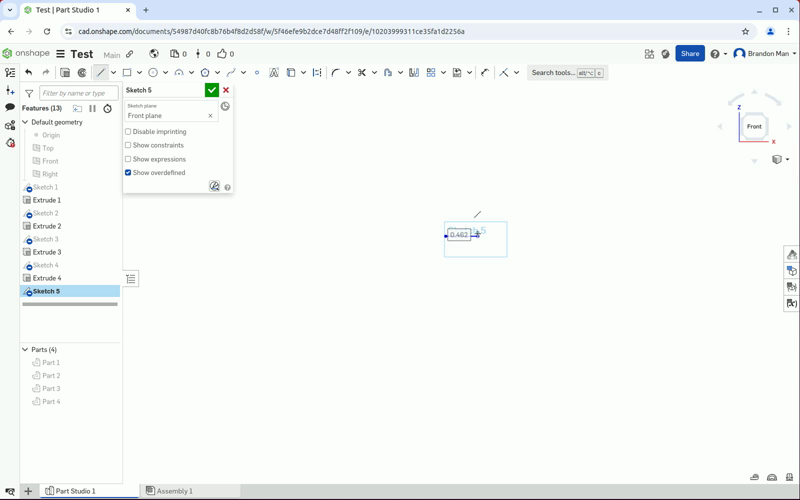
key_up(shift)
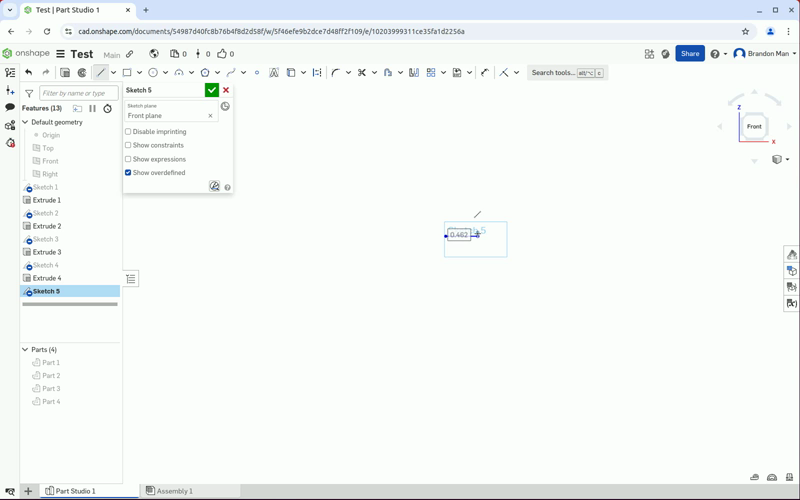
key_down(shift)
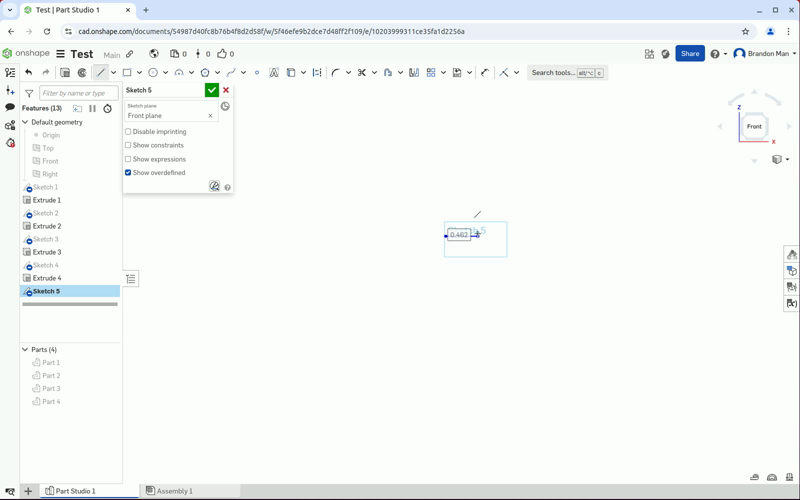
mouse_move(507, 233)
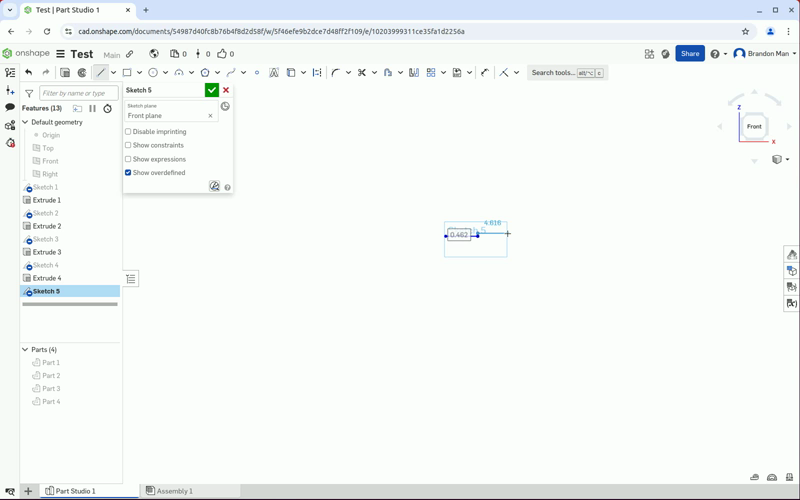
mouse_move(445, 233)
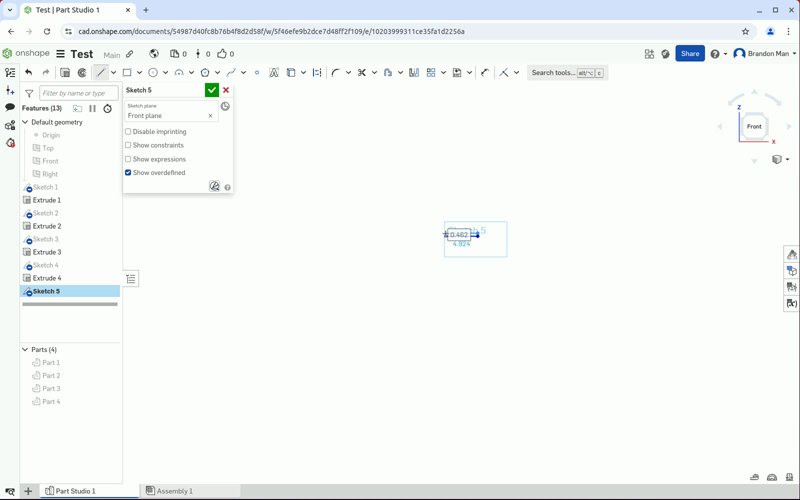
scroll(6)
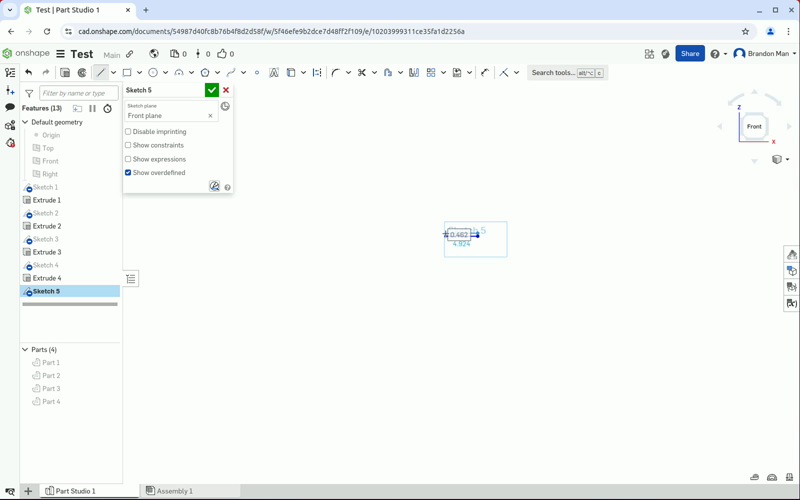
scroll(6)
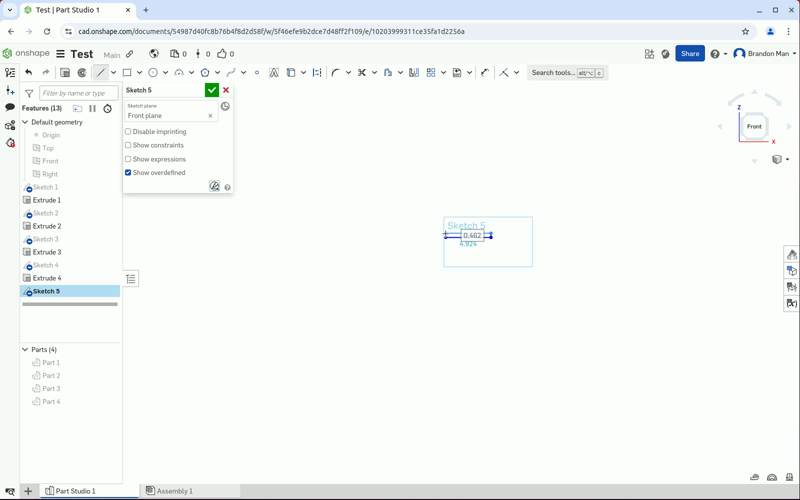
scroll(6)
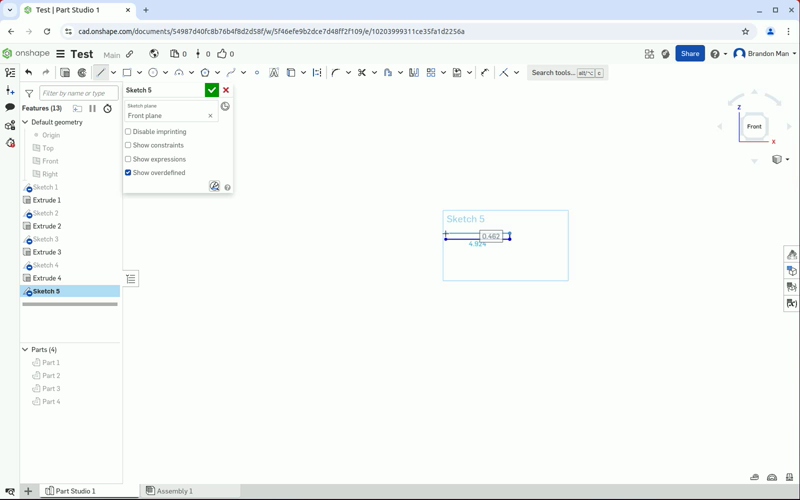
scroll(6)
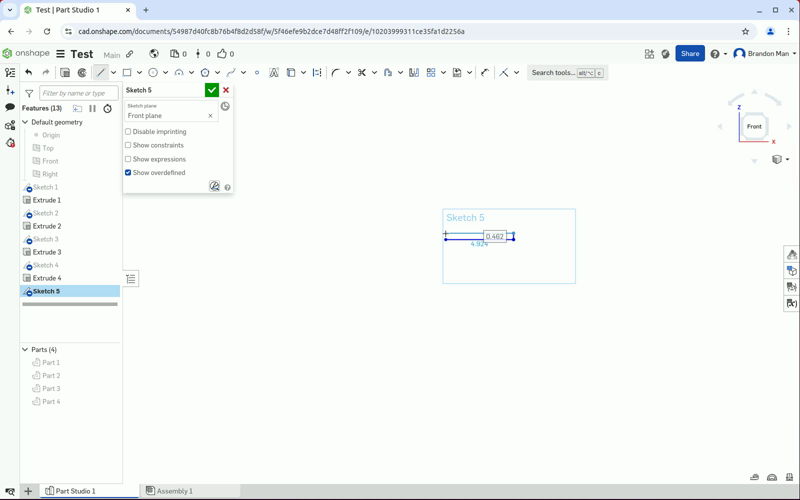
scroll(6)
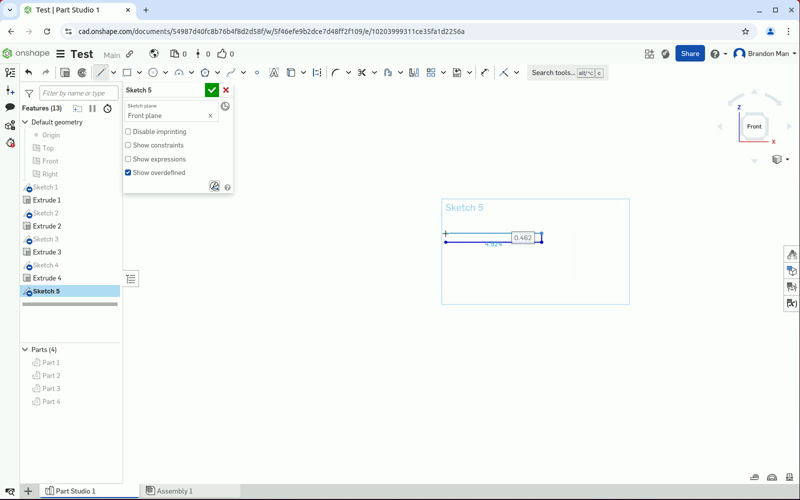
scroll(6)
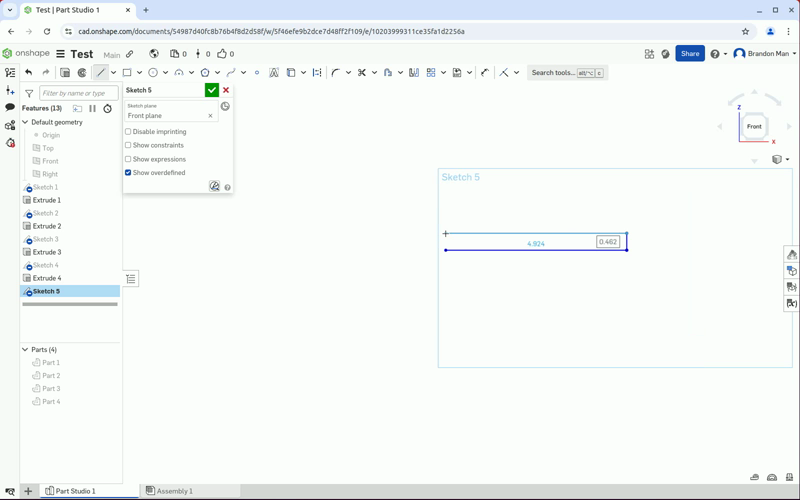
scroll(6)
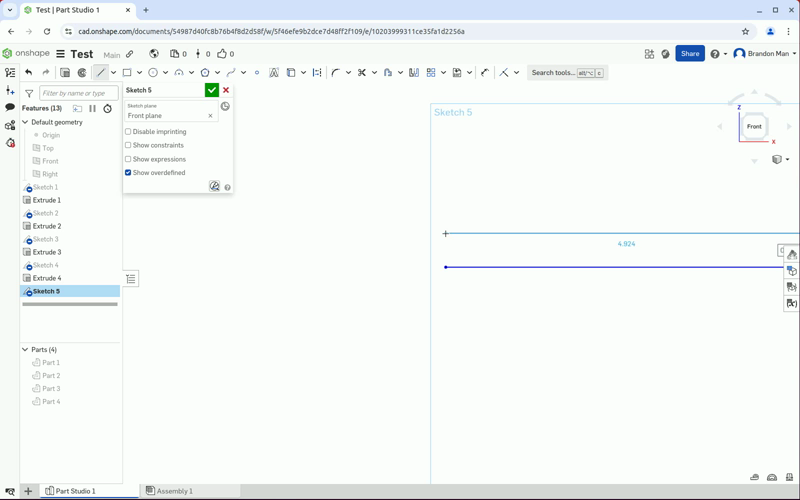
click(445, 233)
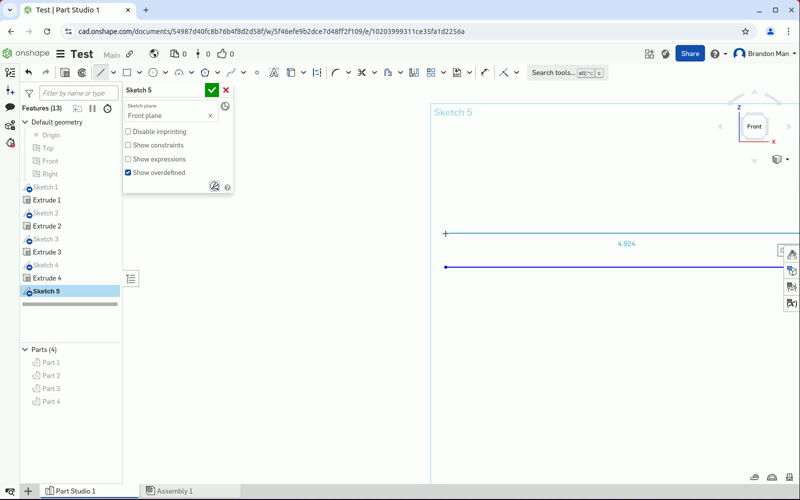
scroll(-6)
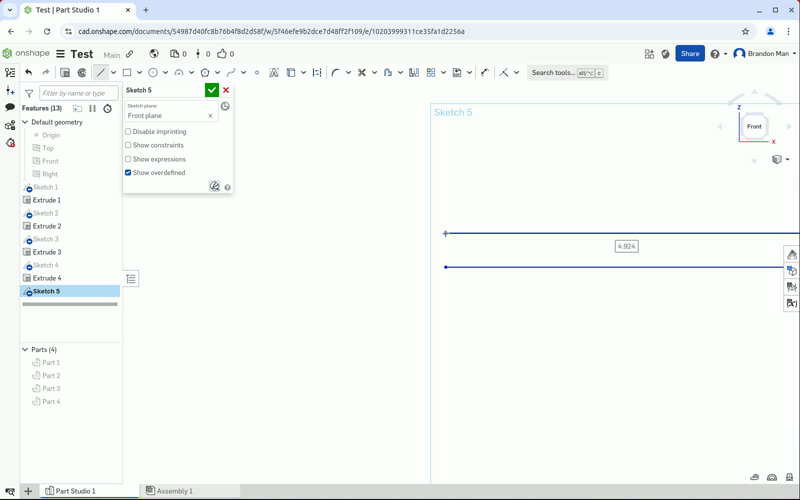
scroll(-6)
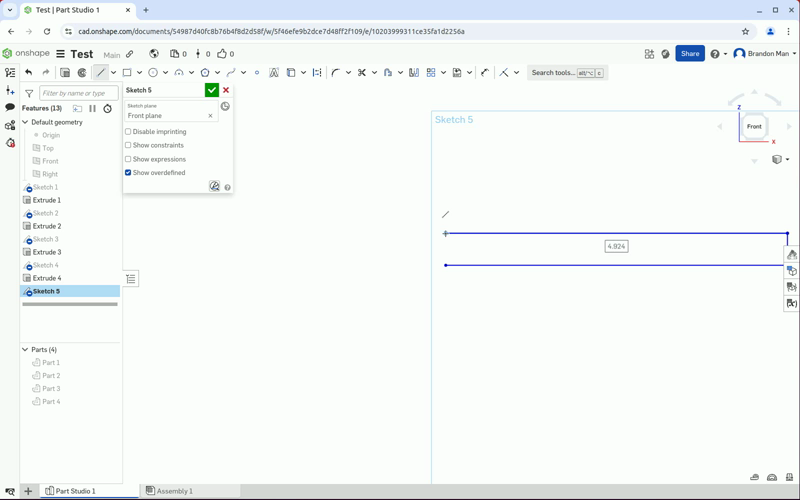
scroll(-6)
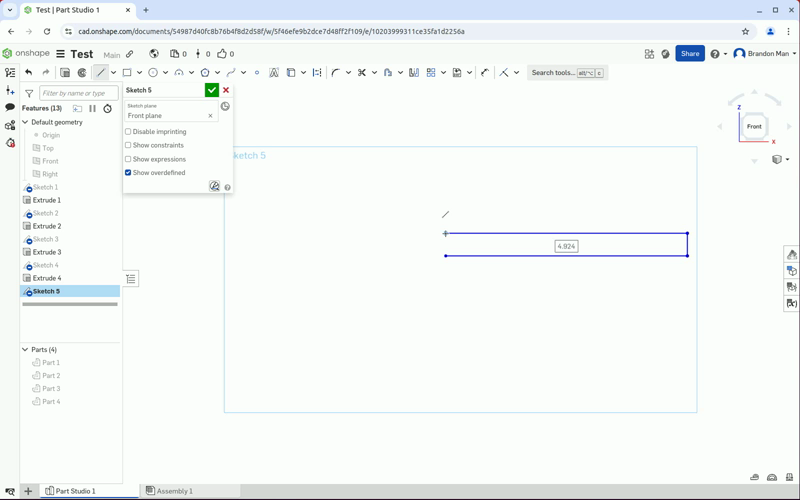
scroll(-6)
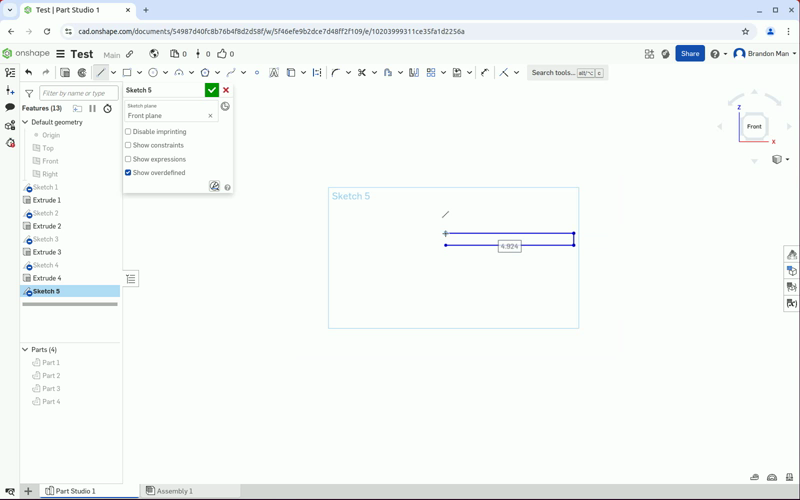
scroll(-6)
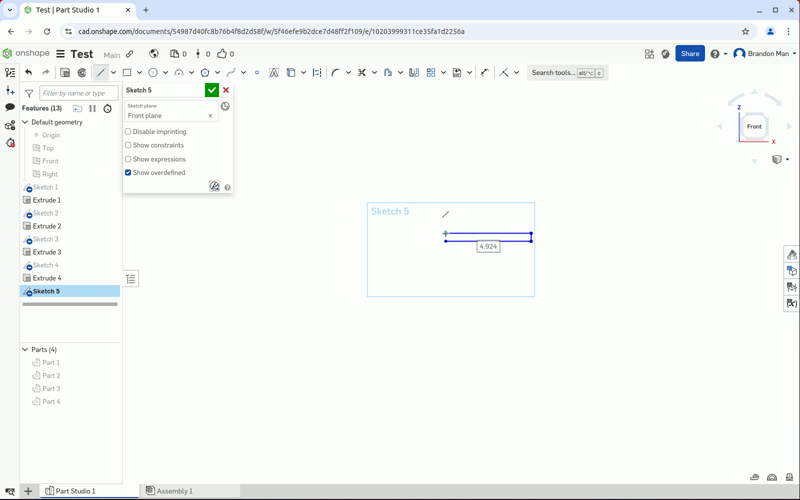
scroll(-6)
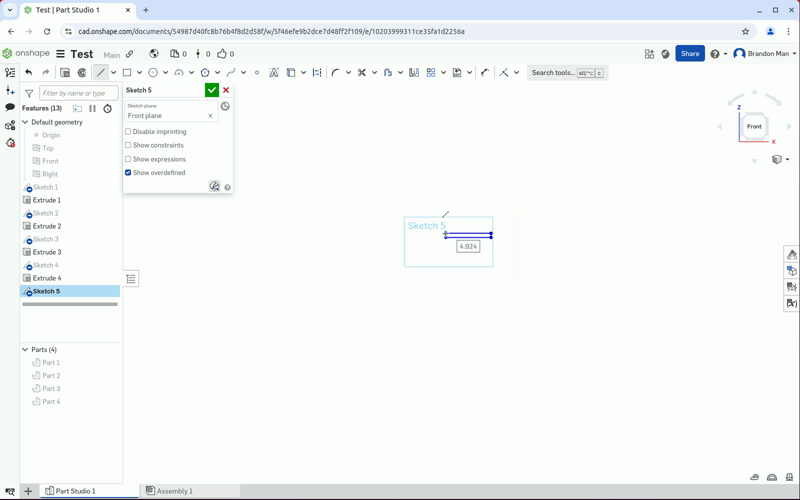
scroll(-6)
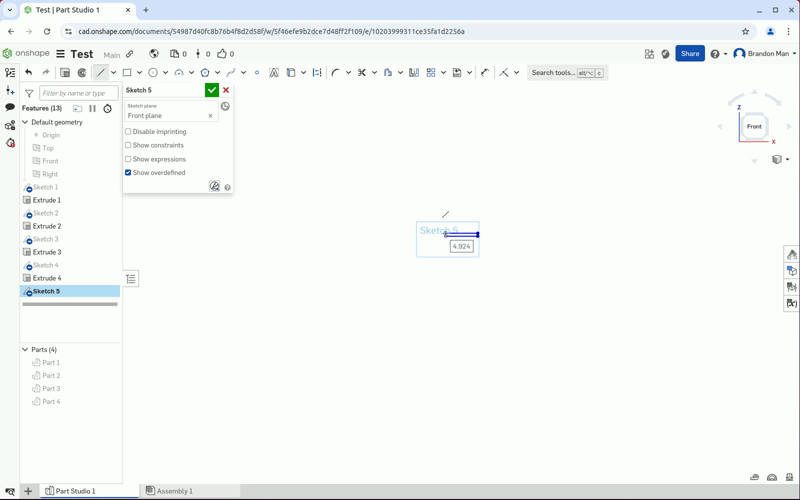
key_up(shift)
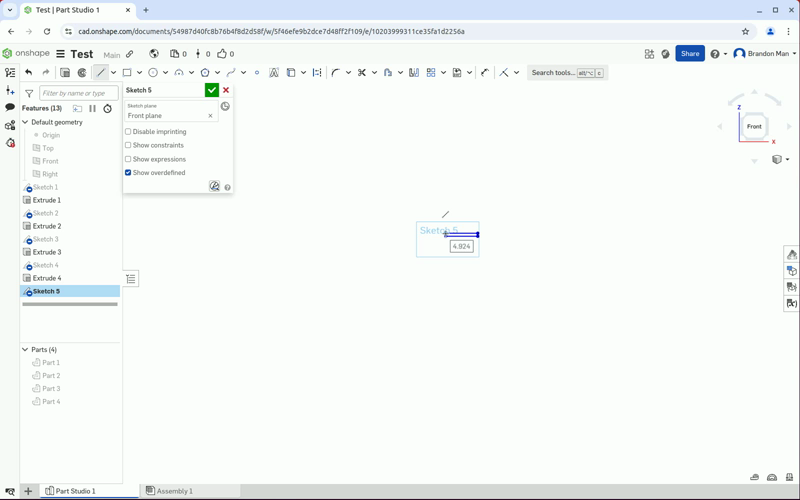
mouse_move(475, 233)
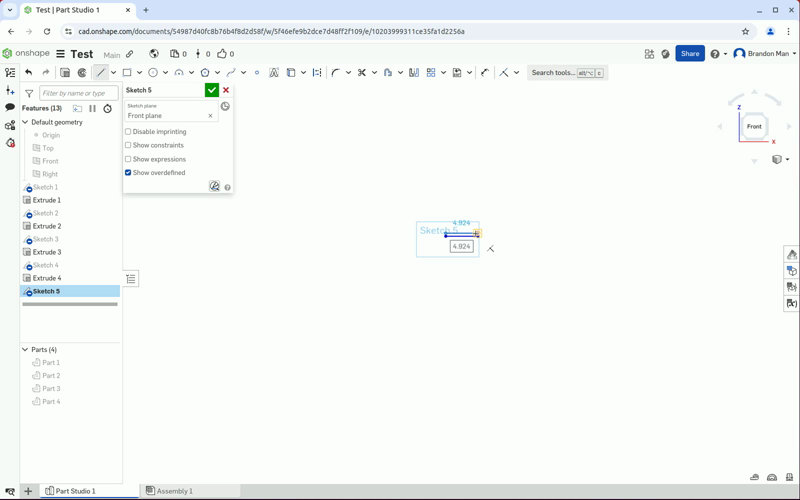
key_down(shift)
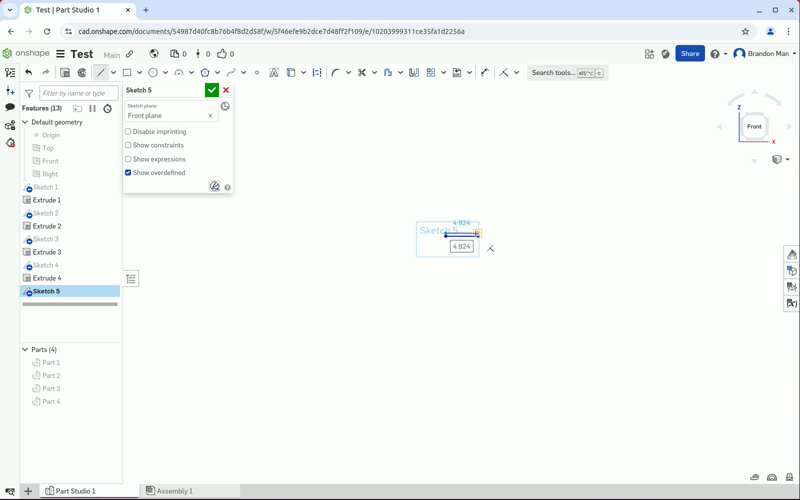
mouse_move(445, 236)
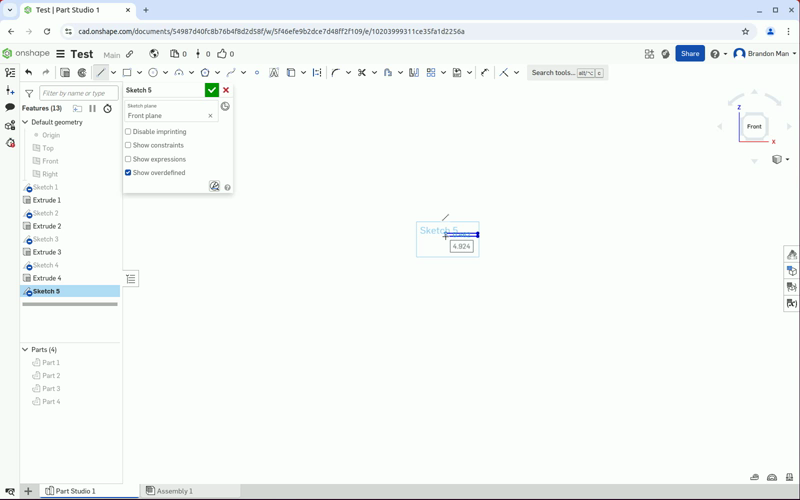
scroll(6)
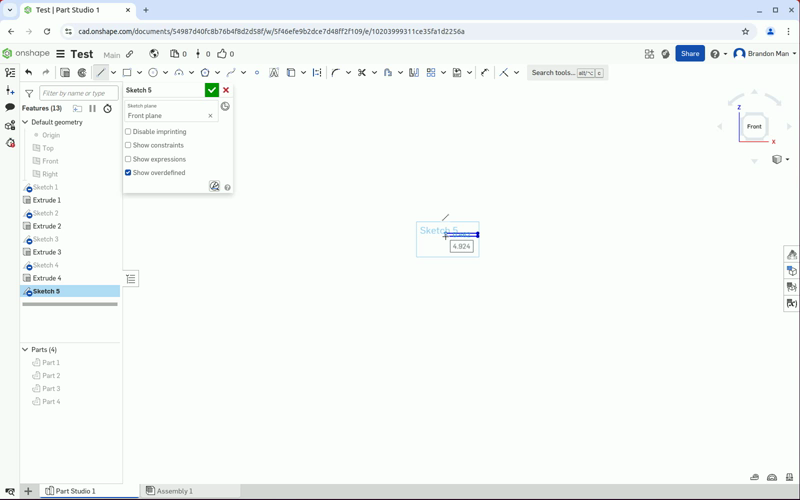
scroll(6)
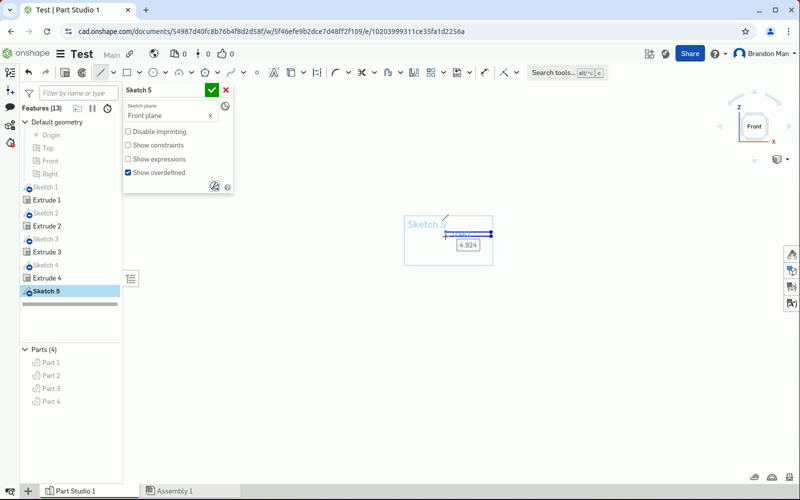
scroll(6)
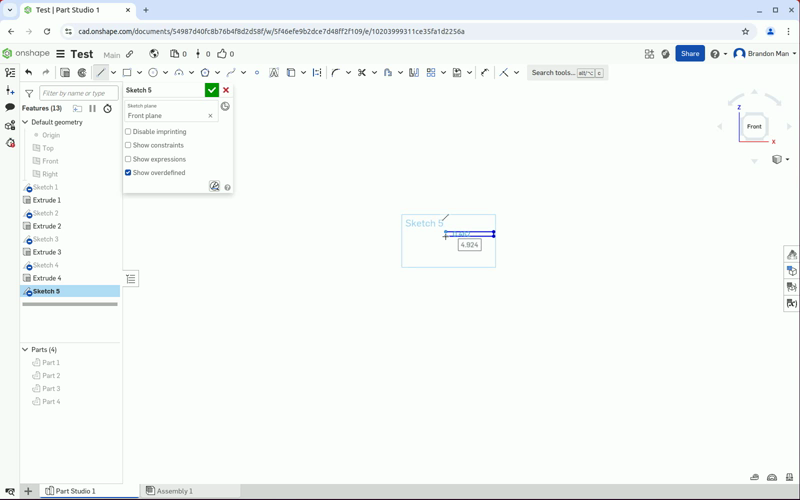
scroll(6)
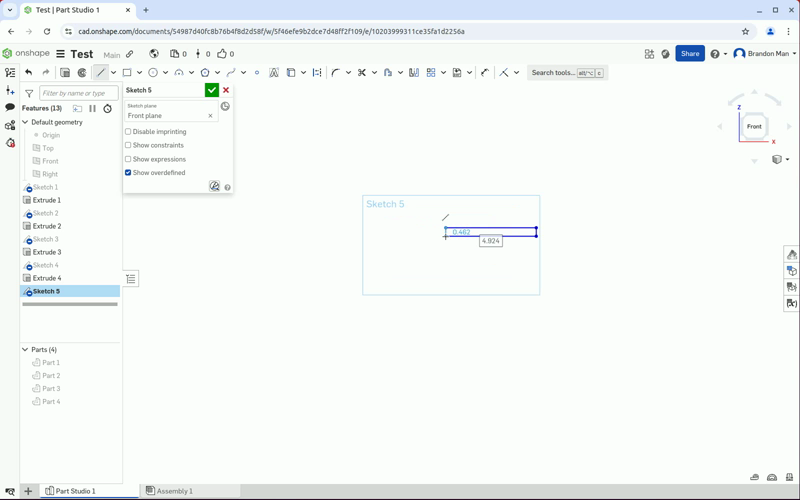
scroll(6)
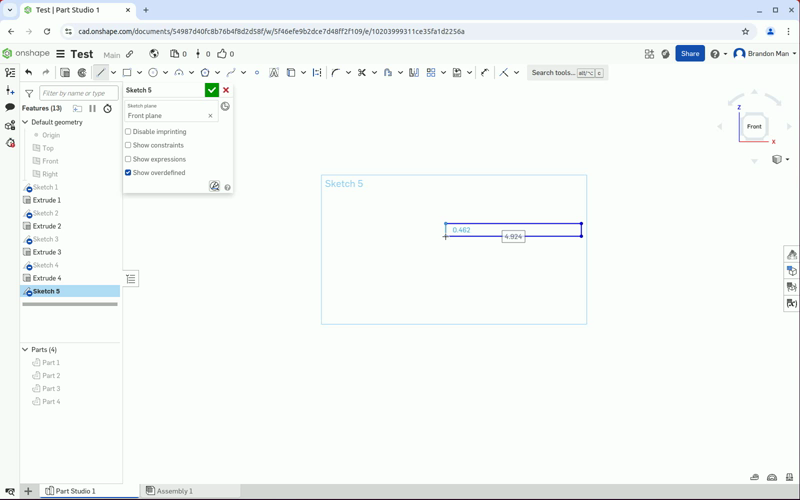
scroll(6)
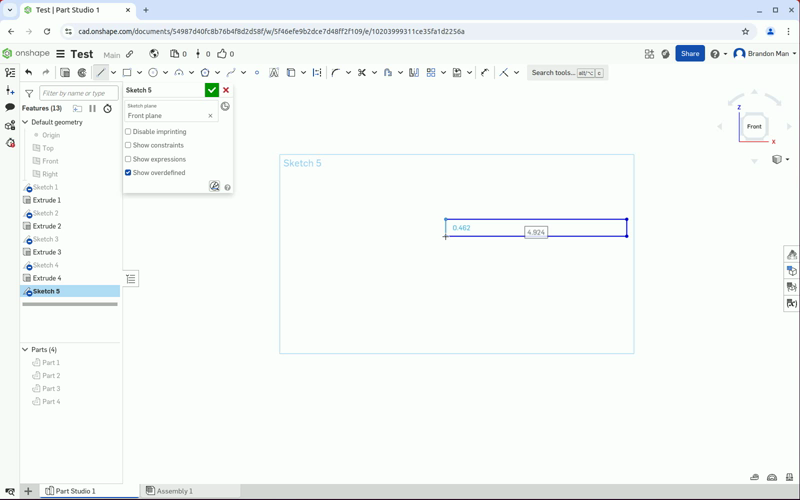
scroll(6)
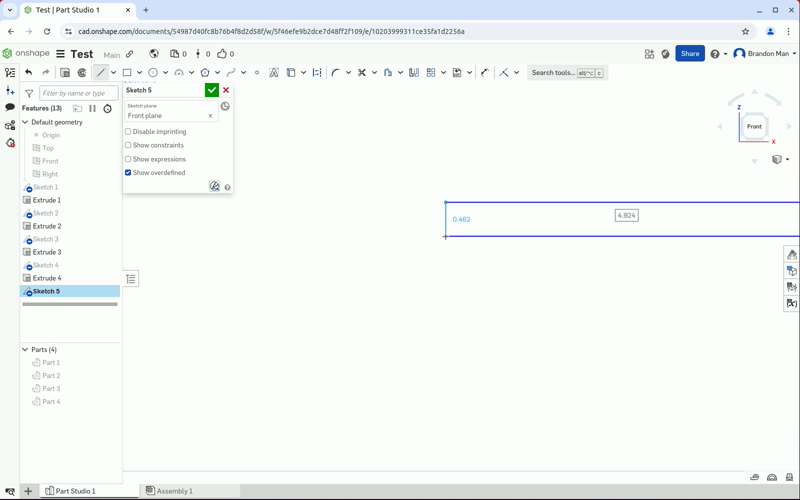
key_up(shift)
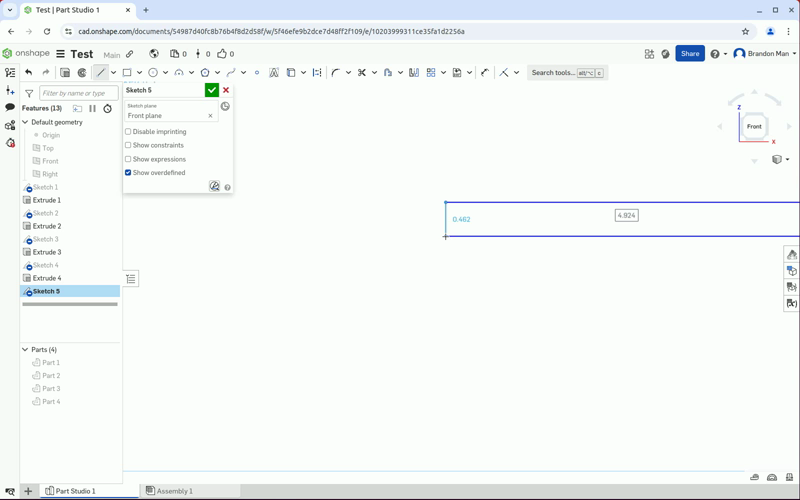
click(445, 236)
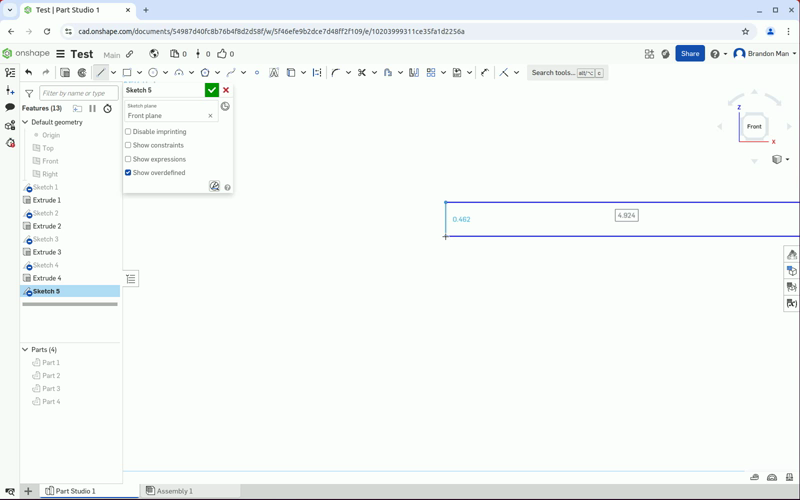
scroll(-6)
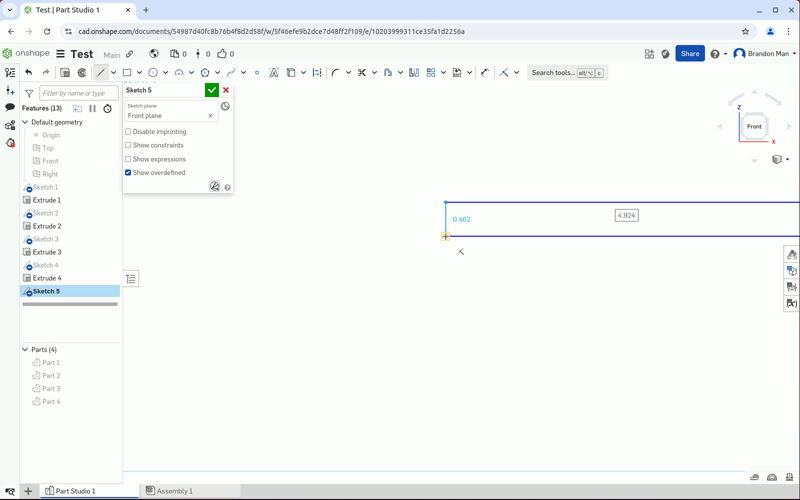
scroll(-6)
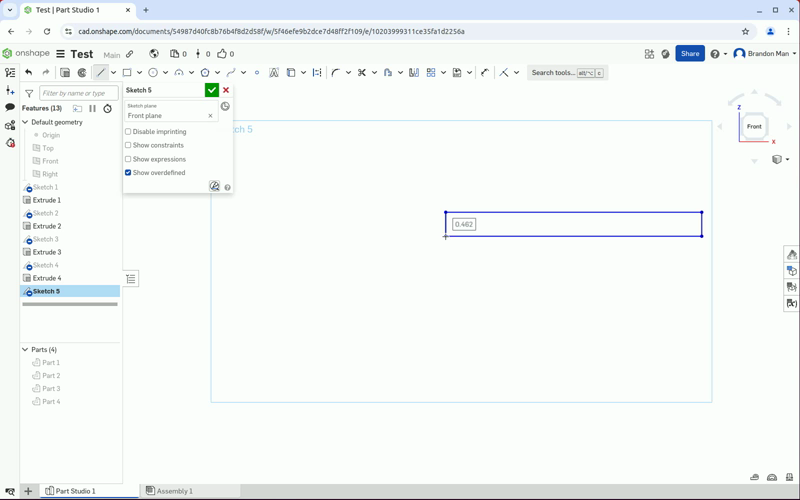
scroll(-6)
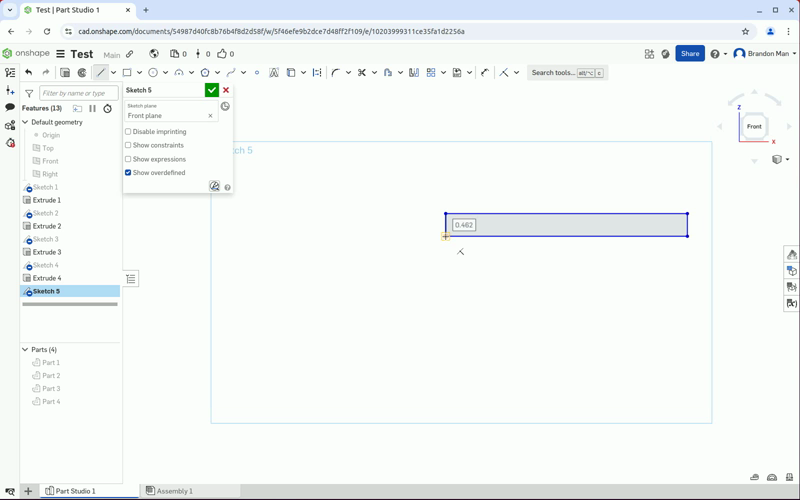
scroll(-6)
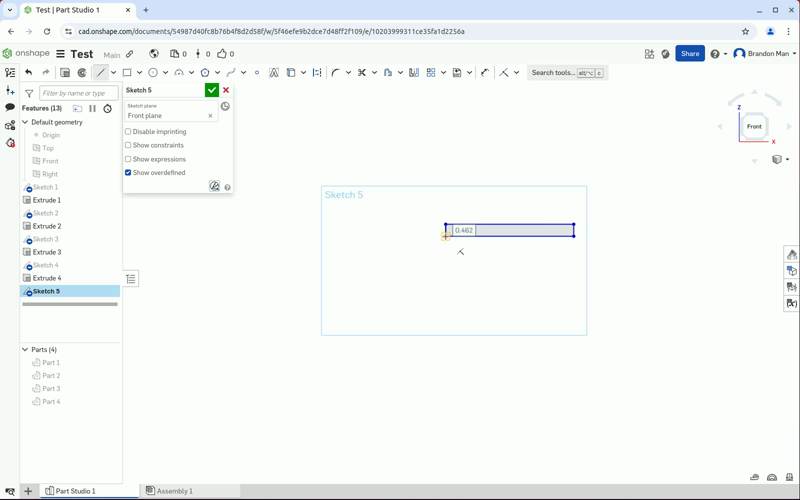
scroll(-6)
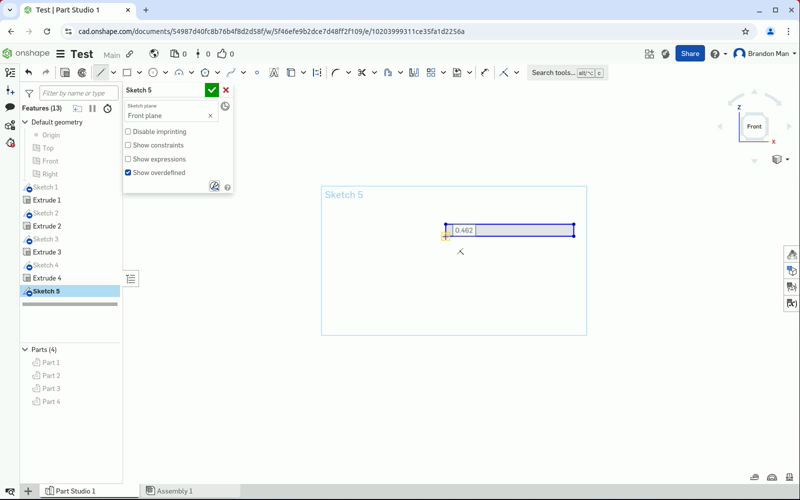
scroll(-6)
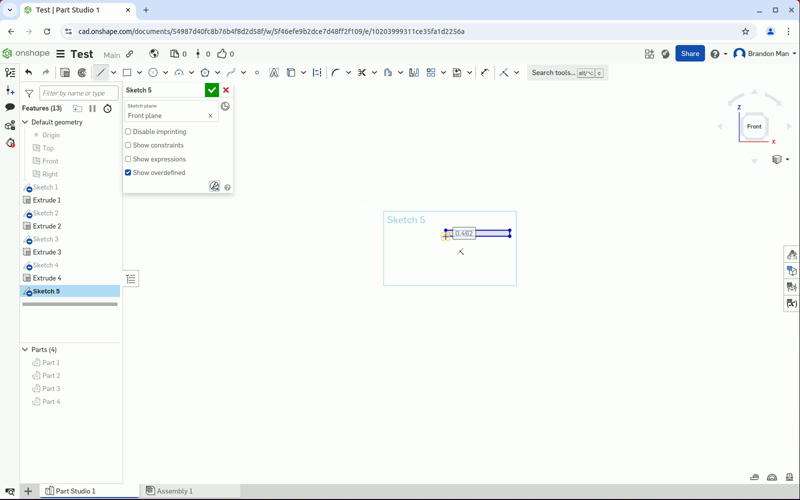
scroll(-6)
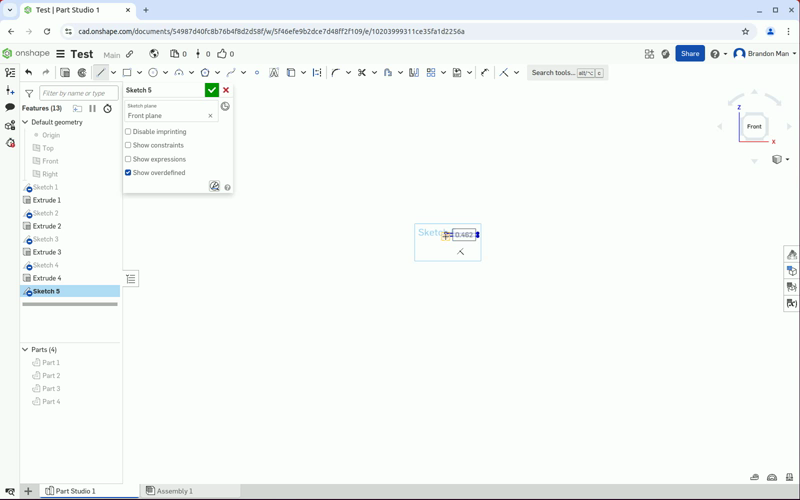
key(esc)
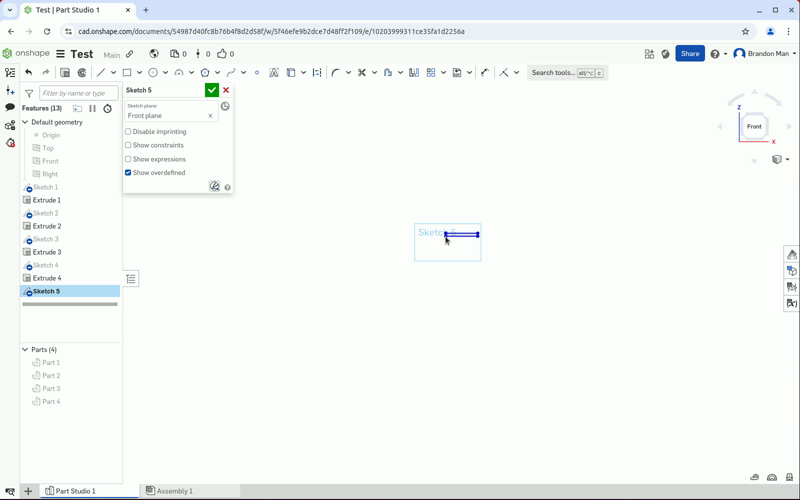
mouse_move(446, 234)
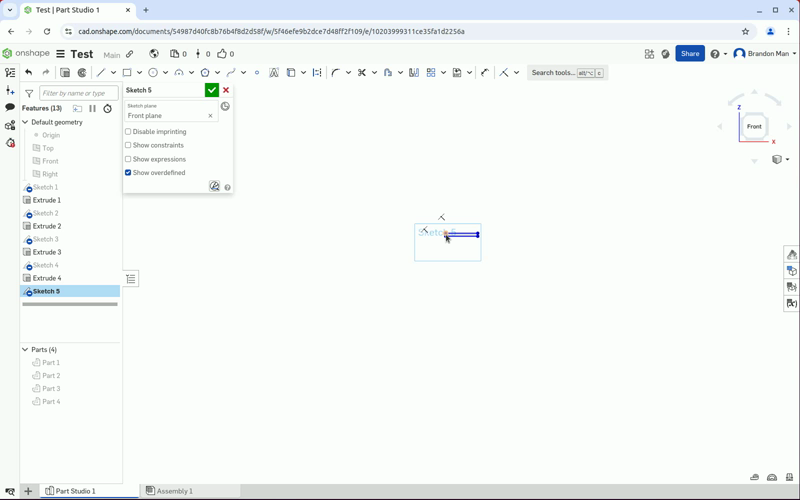
scroll(6)
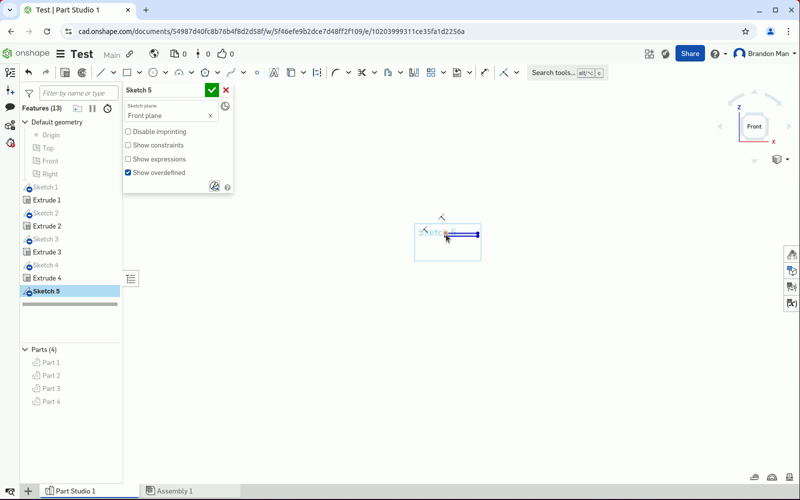
scroll(6)
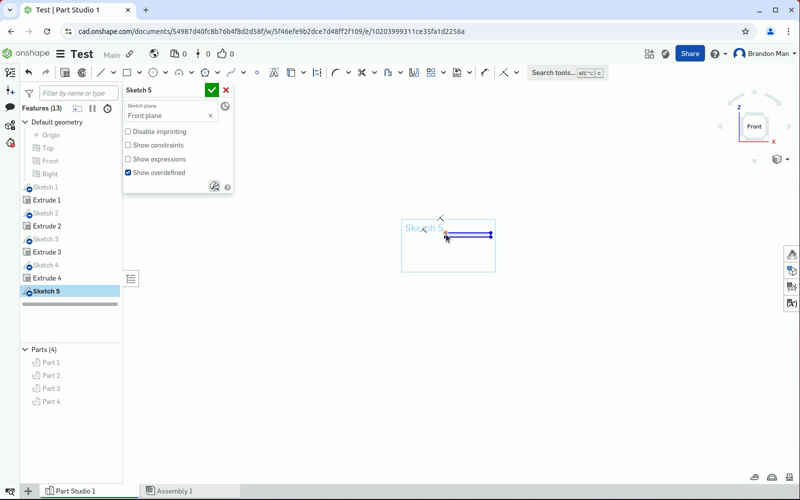
scroll(6)
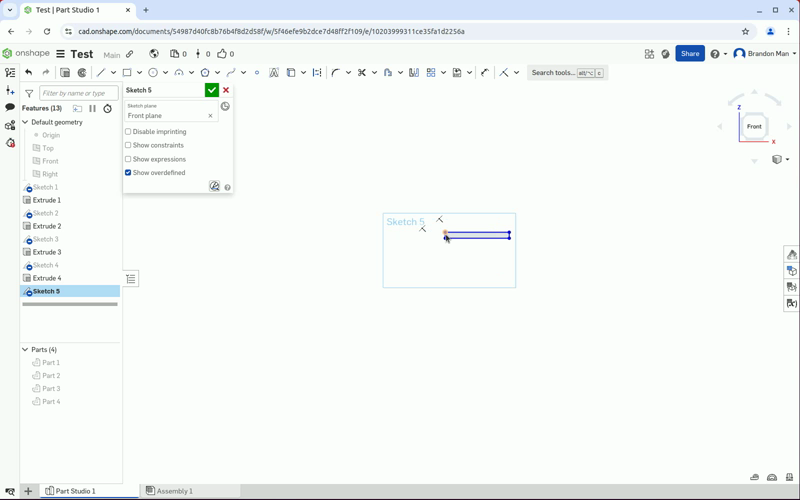
scroll(6)
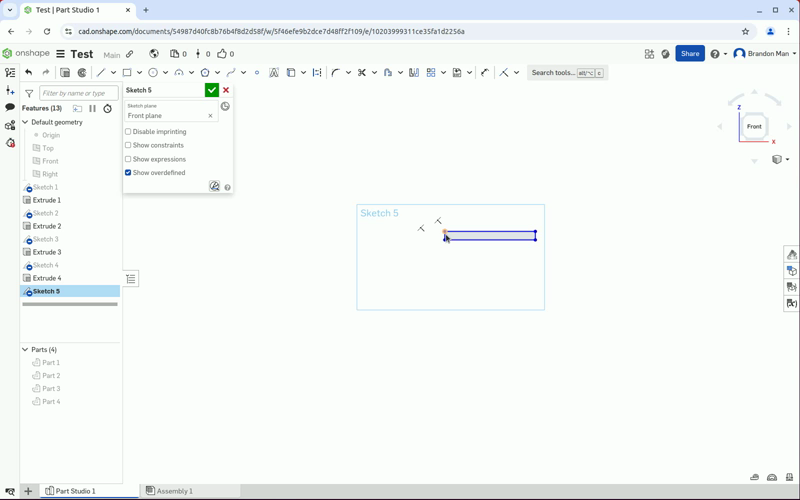
scroll(6)
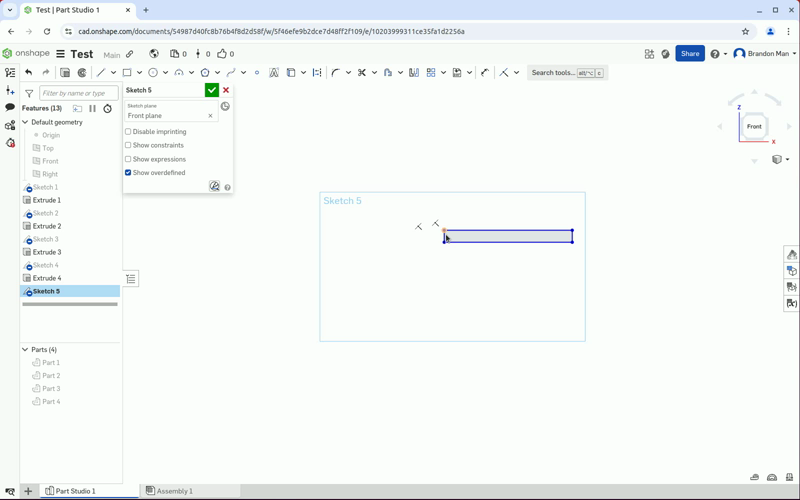
scroll(6)
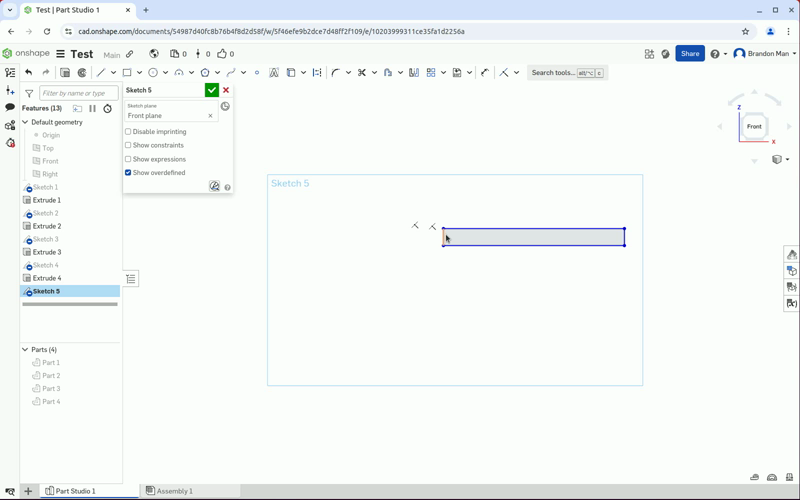
scroll(6)
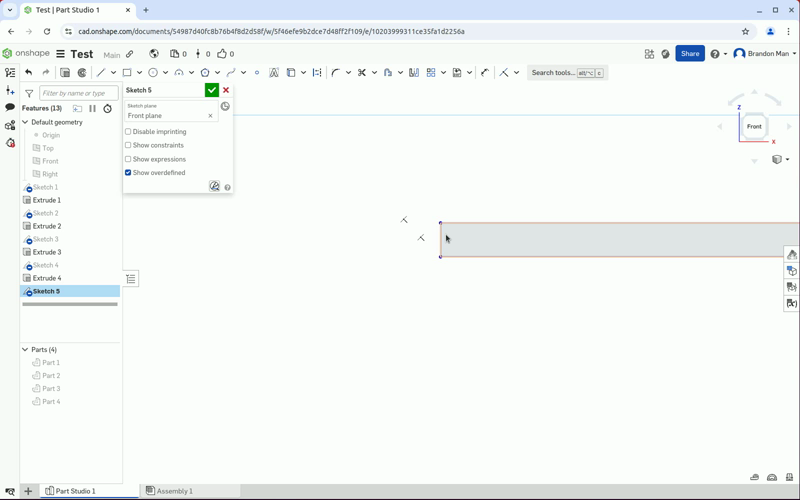
click(446, 234)
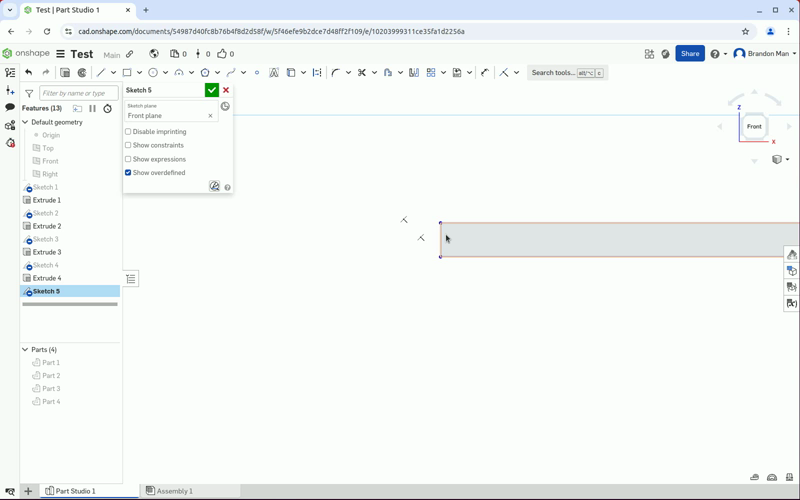
scroll(-6)
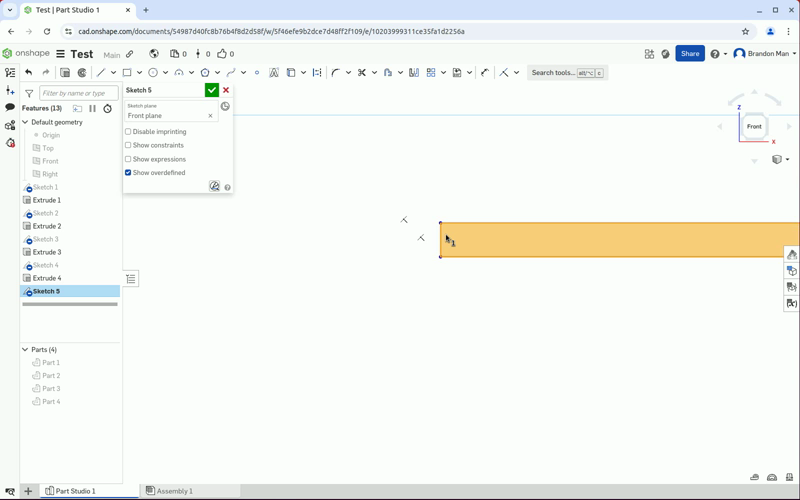
scroll(-6)
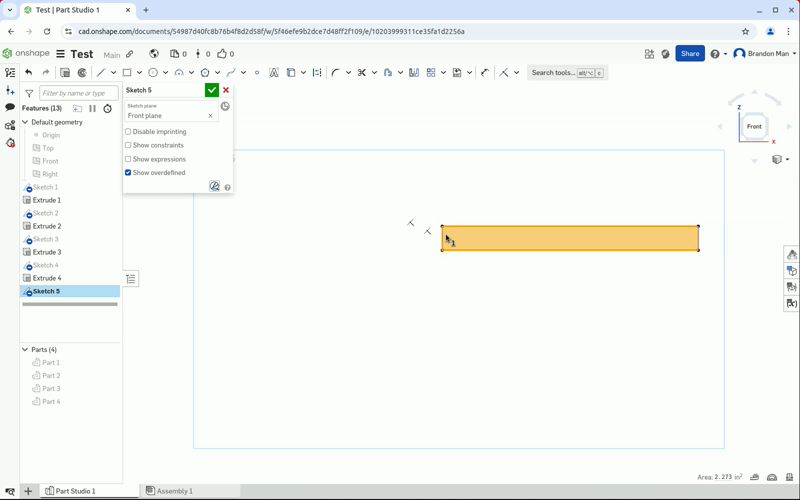
scroll(-6)
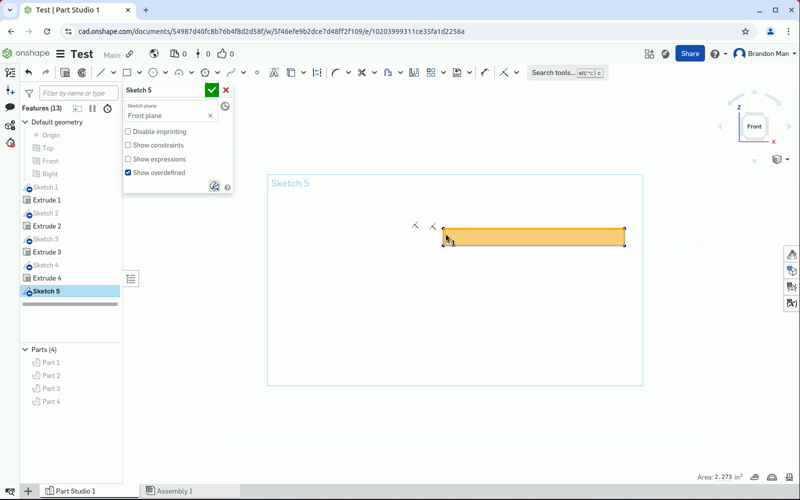
scroll(-6)
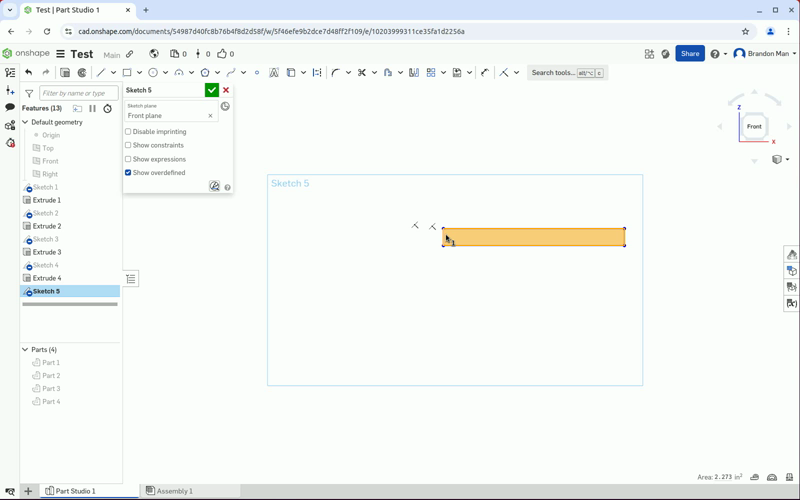
scroll(-6)
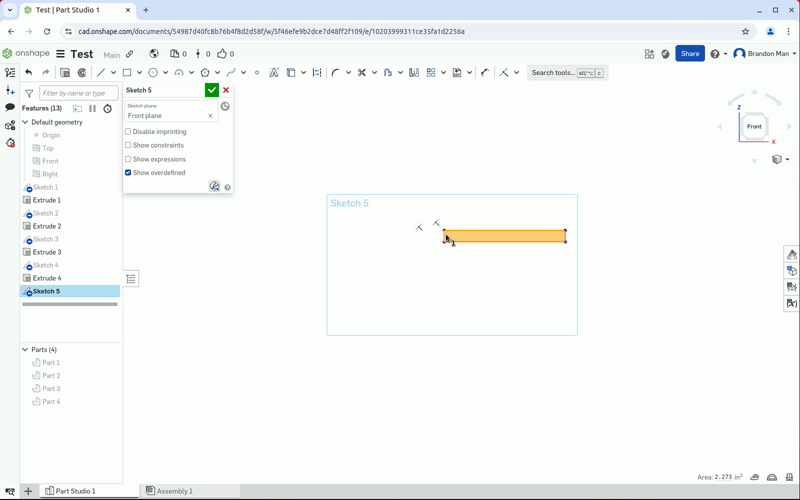
scroll(-6)
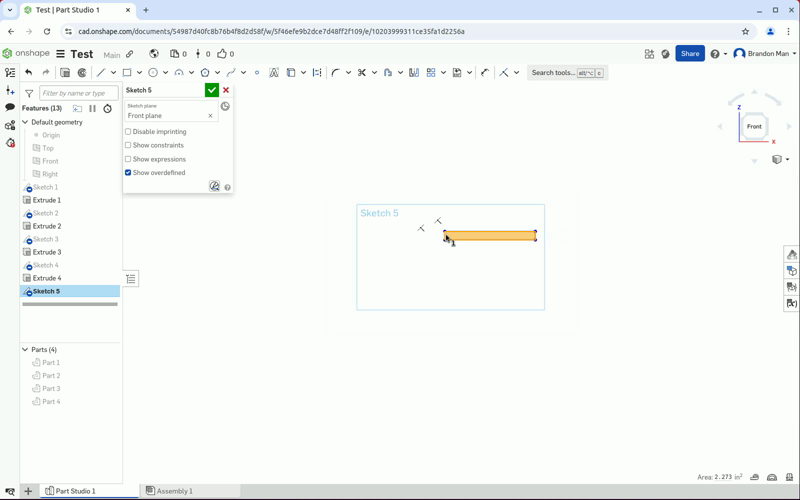
scroll(-6)
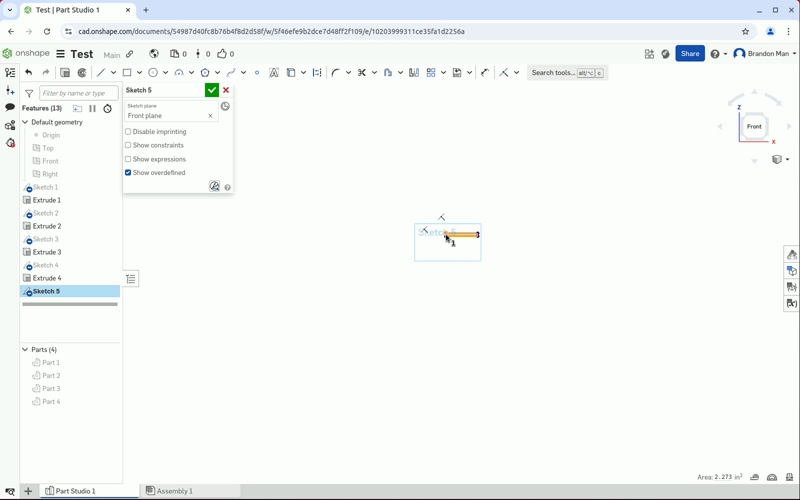
mouse_move(73, 352)
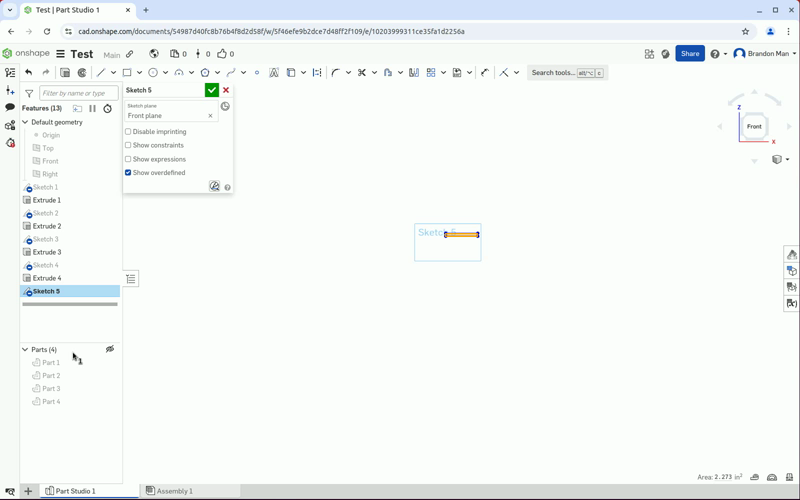
key(shift+y)
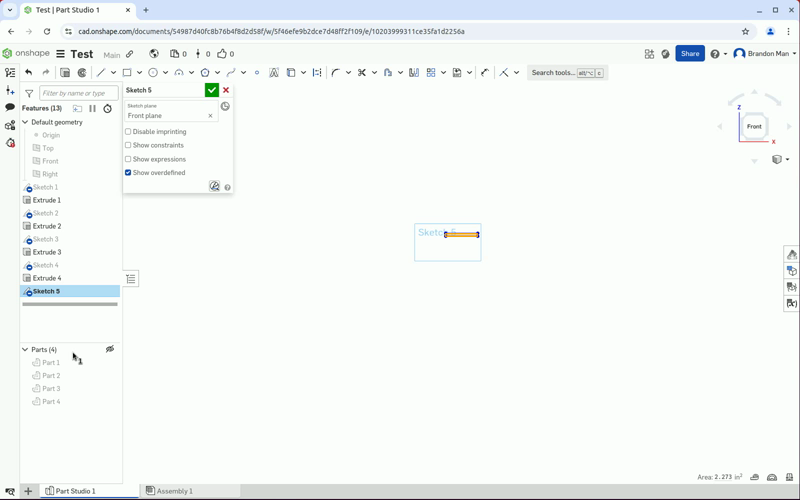
key(shift+e)
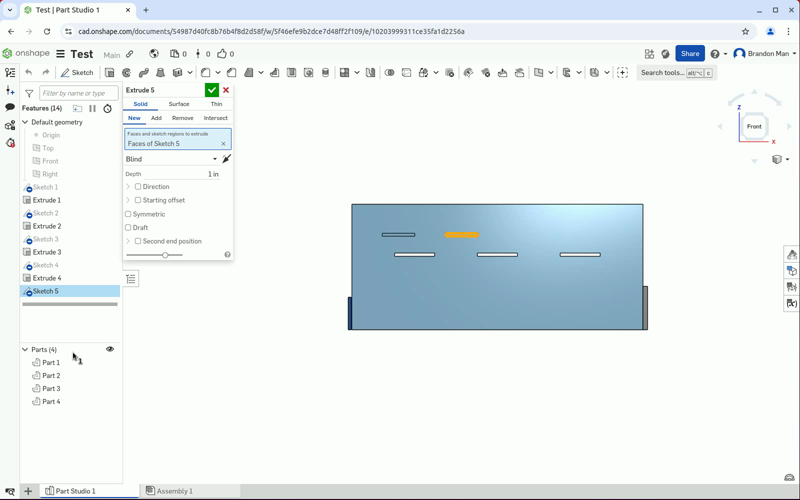
mouse_move(143, 106)
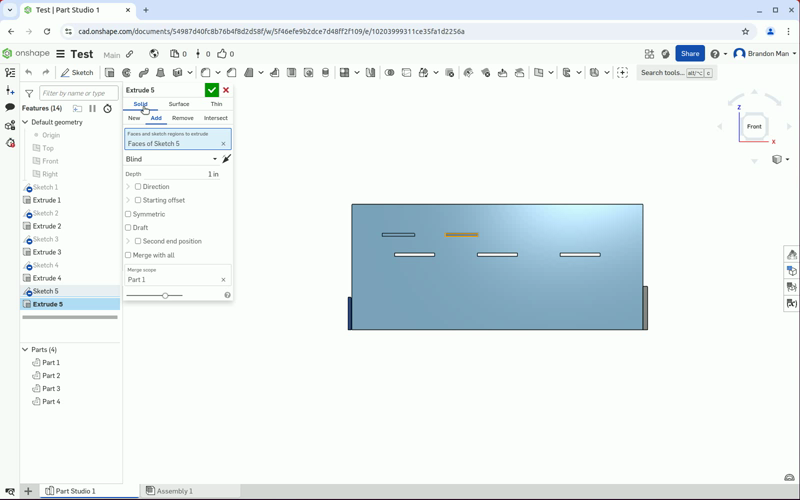
click(143, 106)
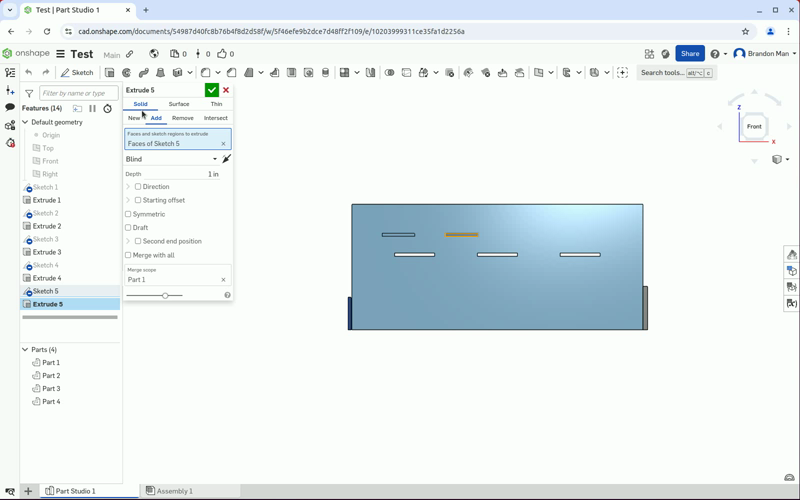
mouse_move(137, 120)
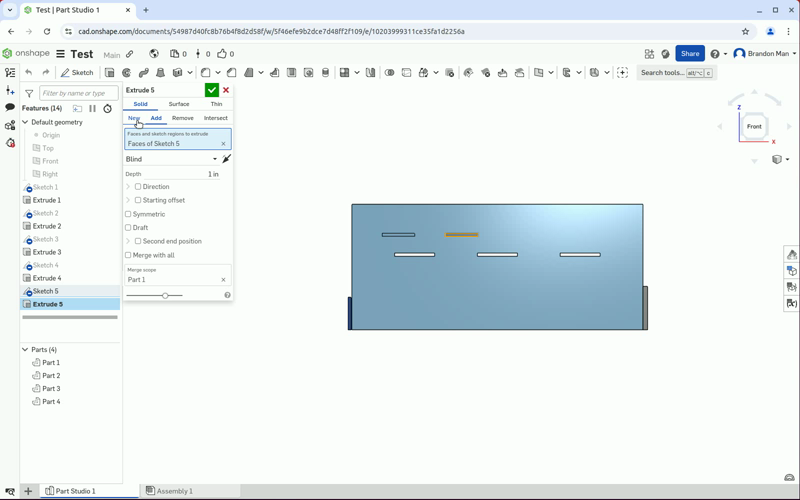
click(137, 120)
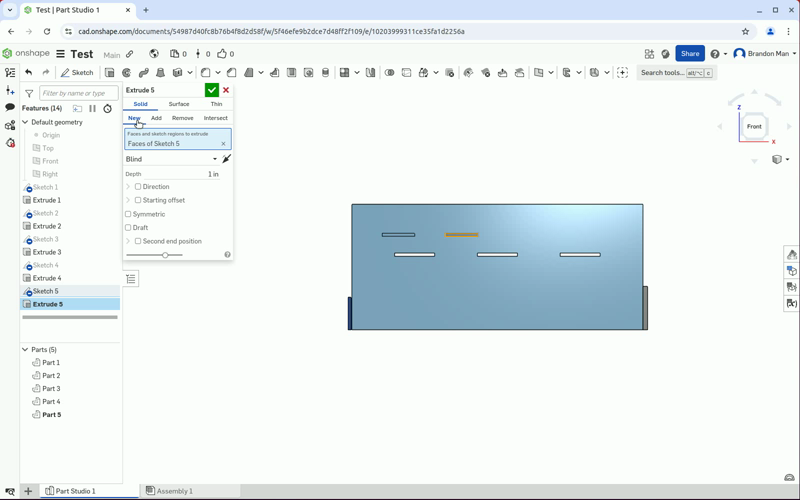
key(tab, 4)
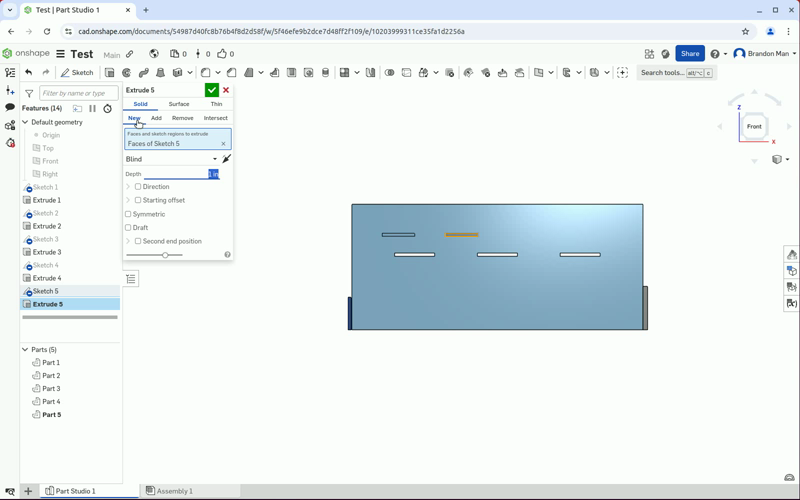
text(0.722)
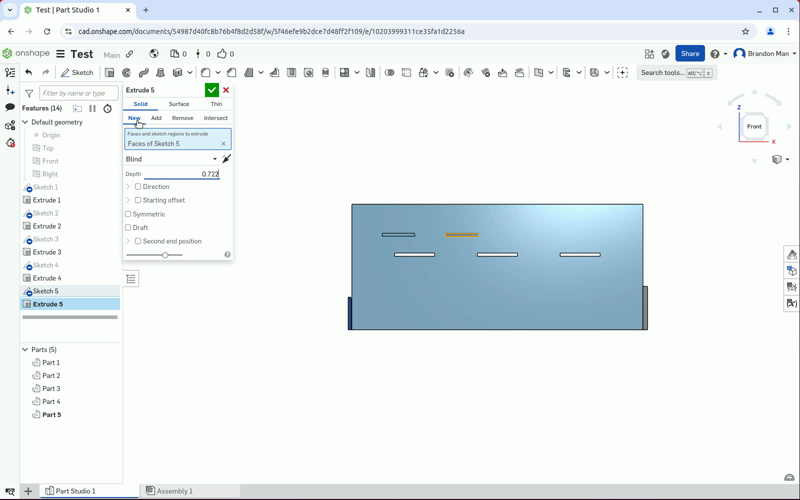
key(enter)
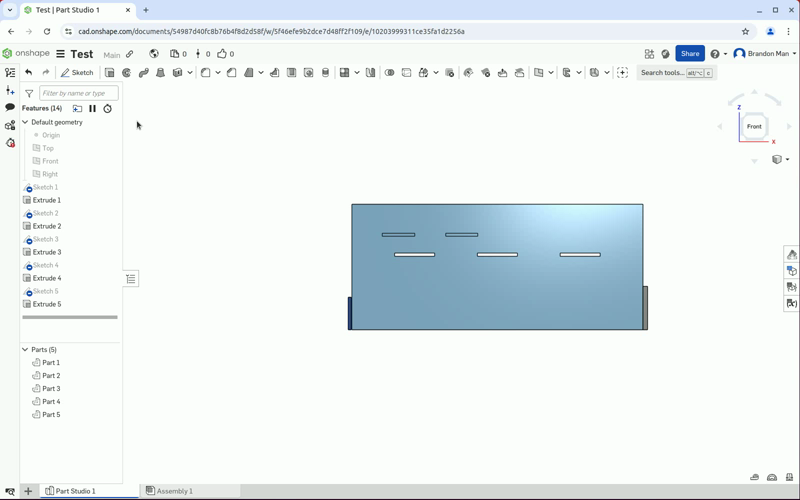
key(shift+h)
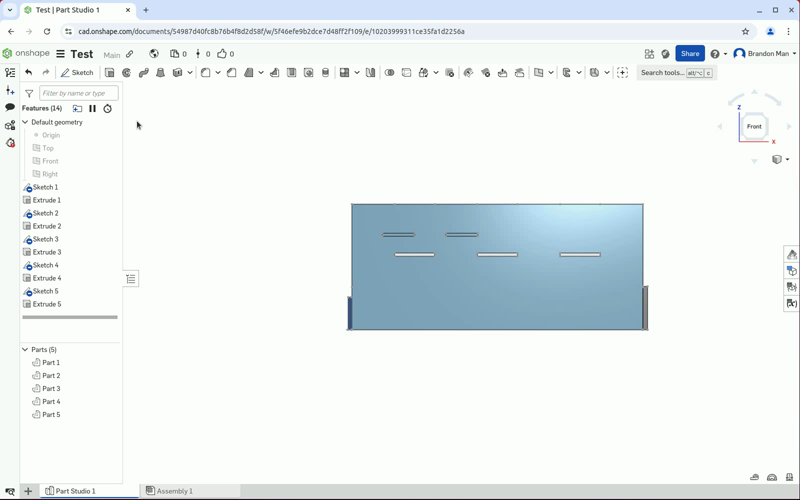
key(shift+h)
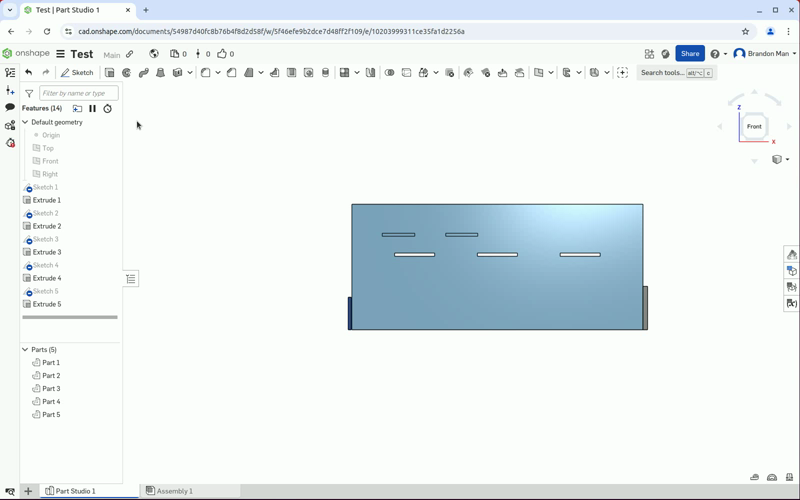
mouse_move(73, 189)
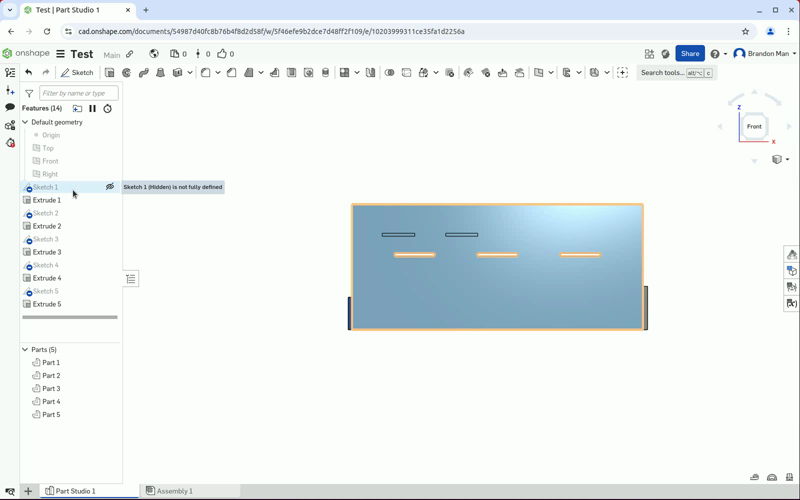
click(73, 189)
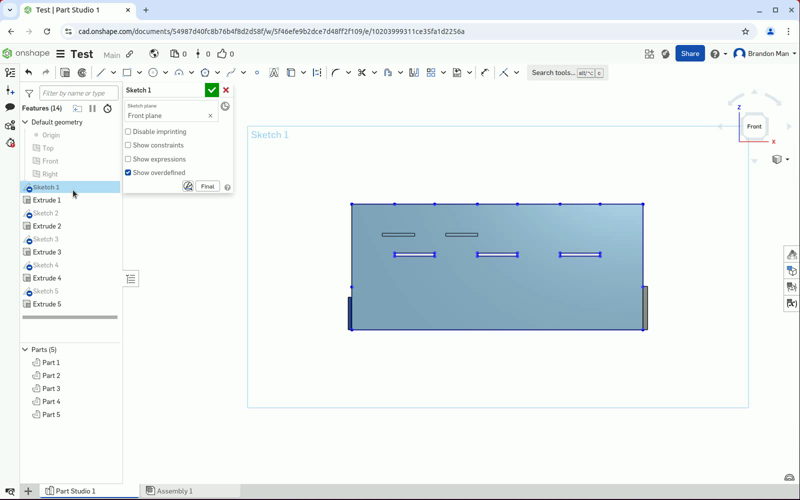
mouse_move(229, 92)
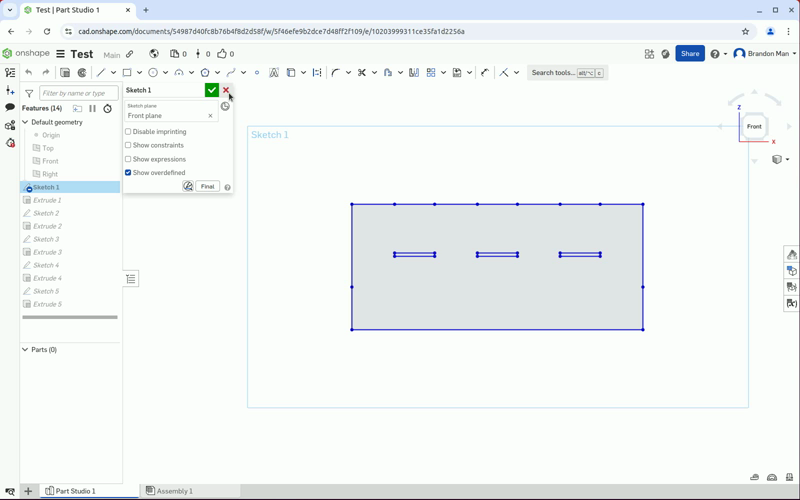
click(229, 92)
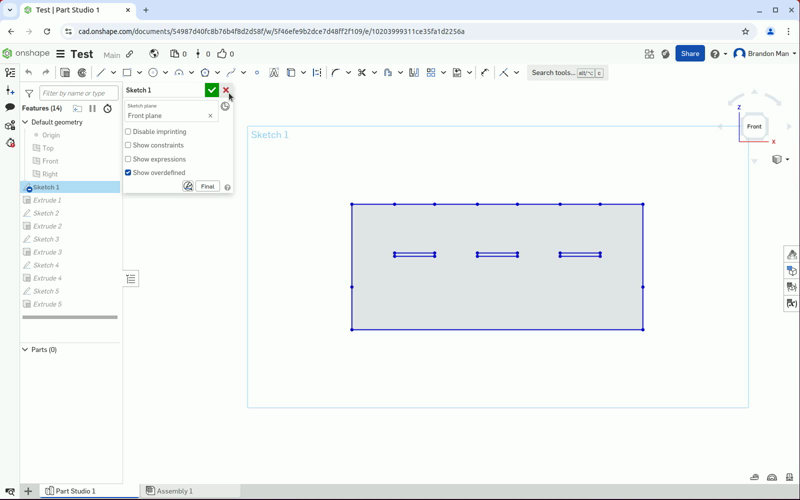
key(shift+s)
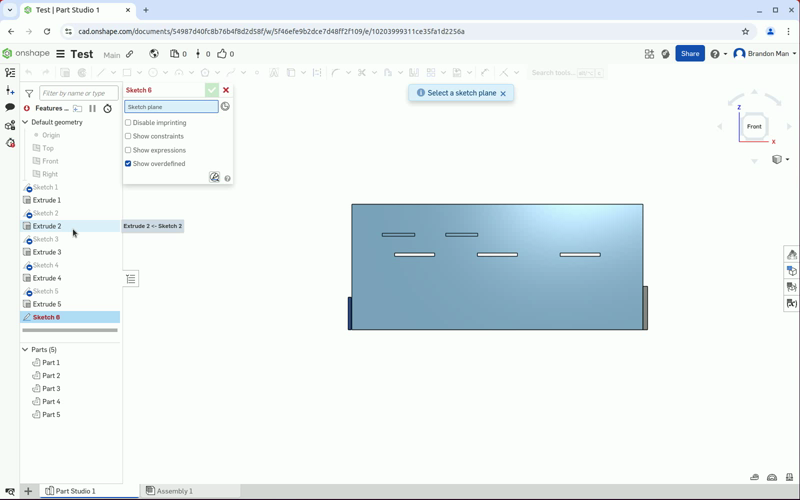
scroll(3)
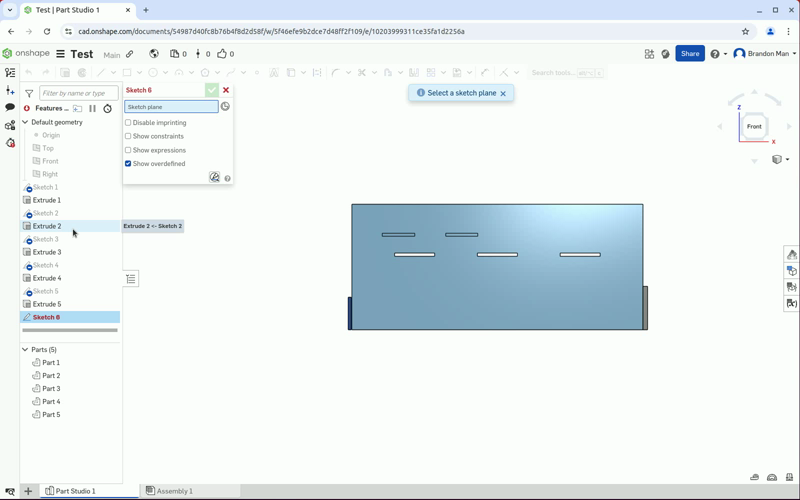
mouse_move(73, 163)
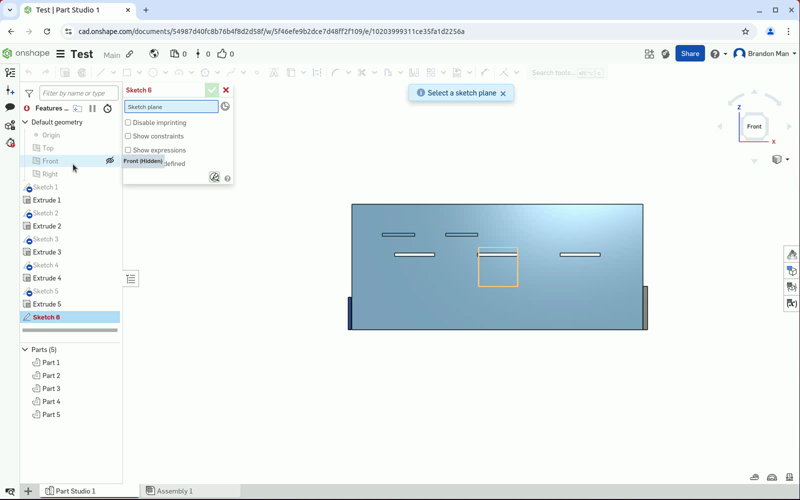
click(73, 163)
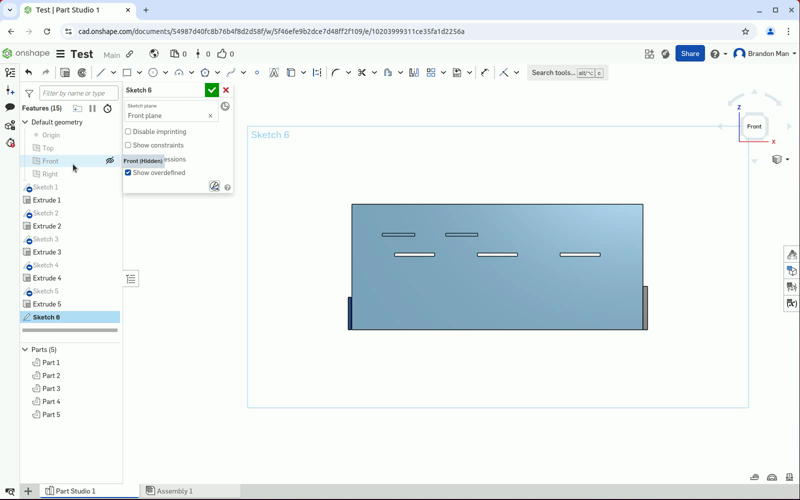
mouse_move(73, 352)
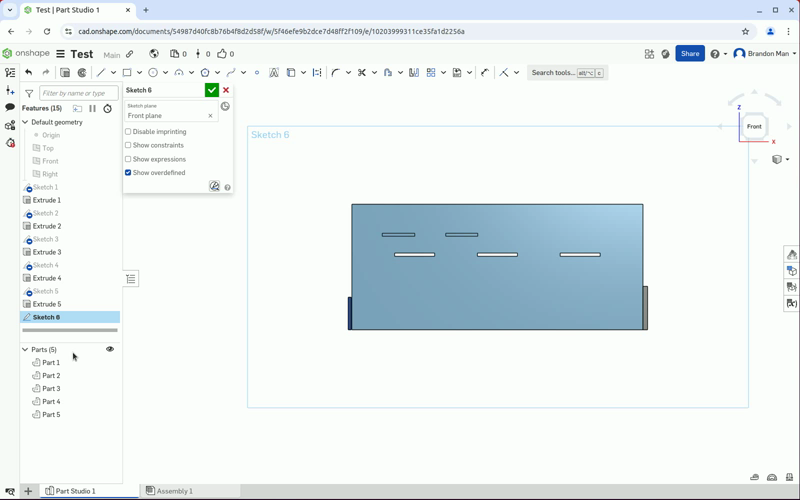
key(y)
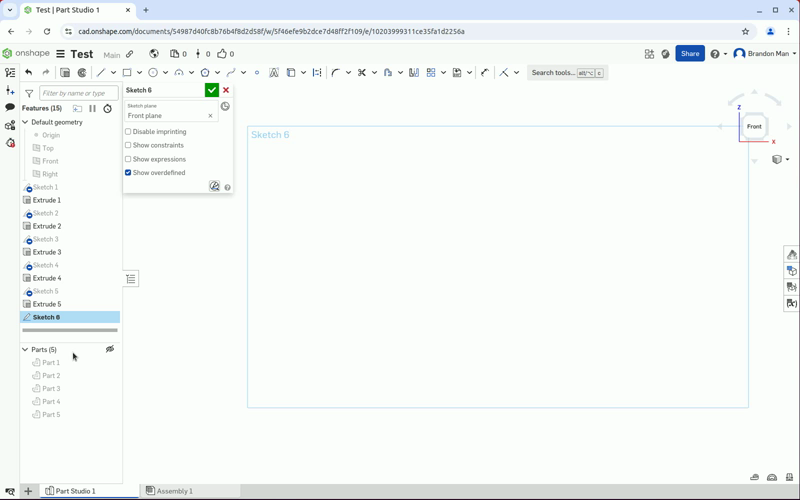
key(l)
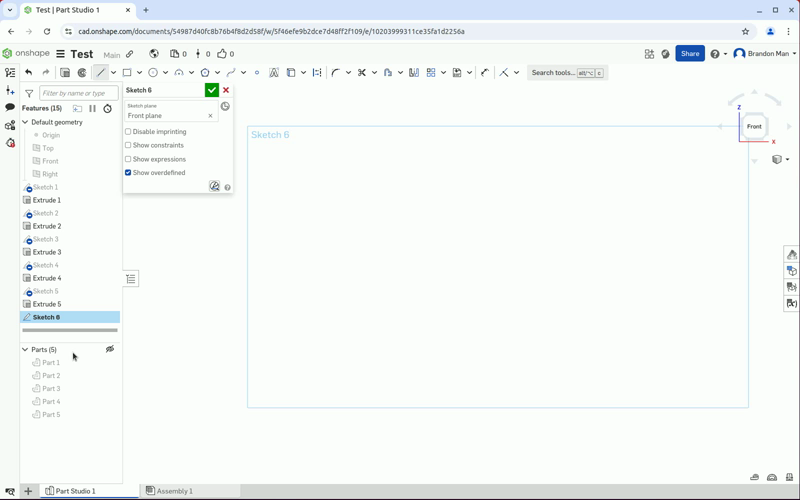
key_down(shift)
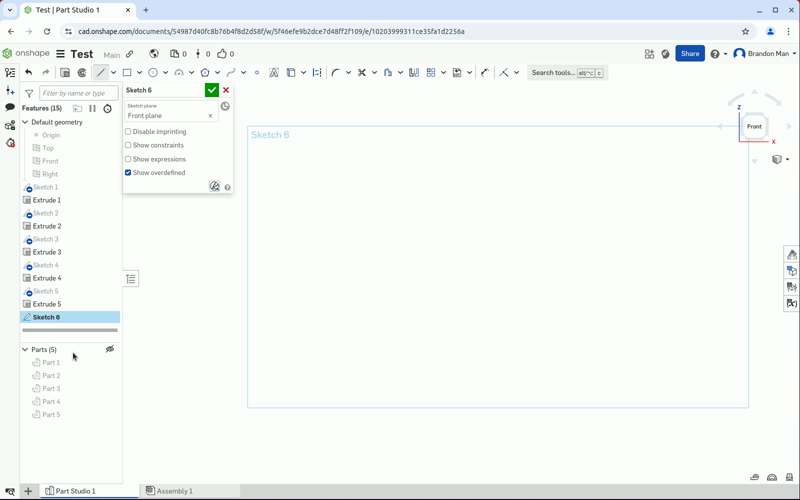
mouse_move(507, 236)
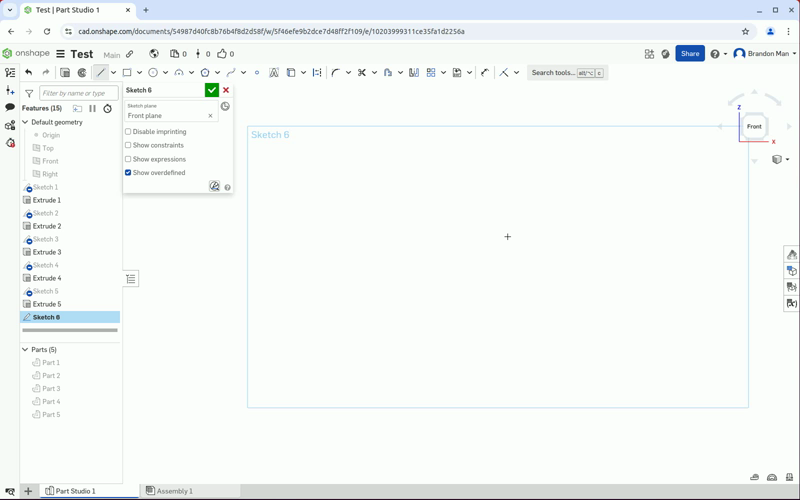
click(507, 236)
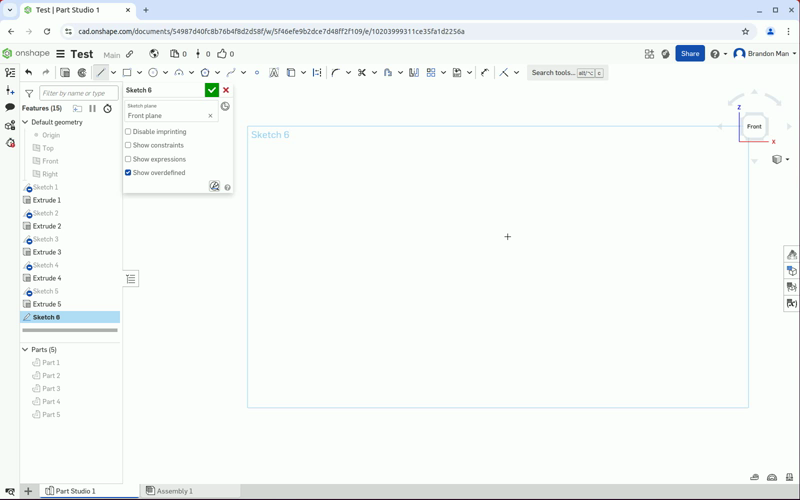
key_up(shift)
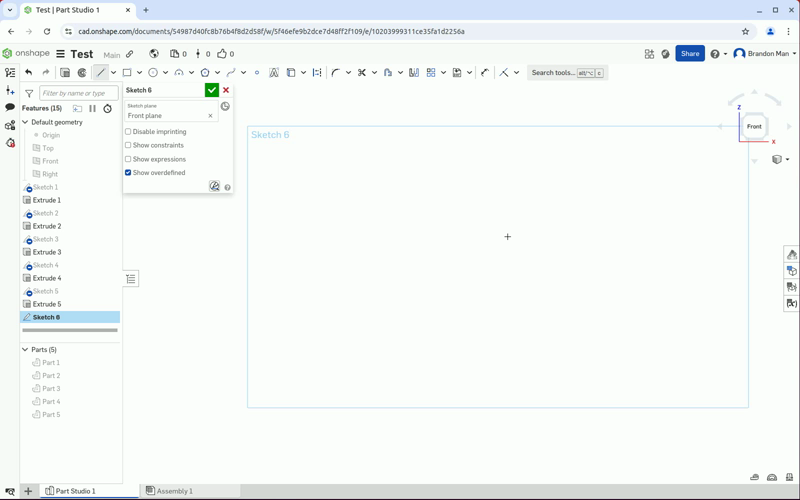
key_down(shift)
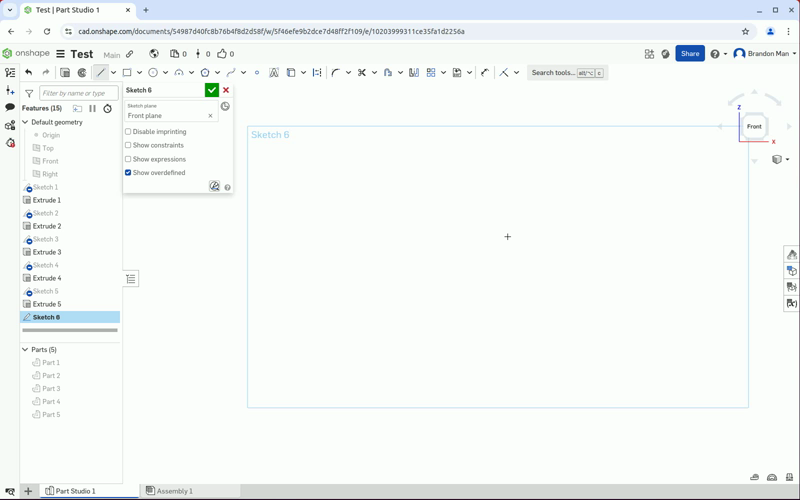
mouse_move(537, 236)
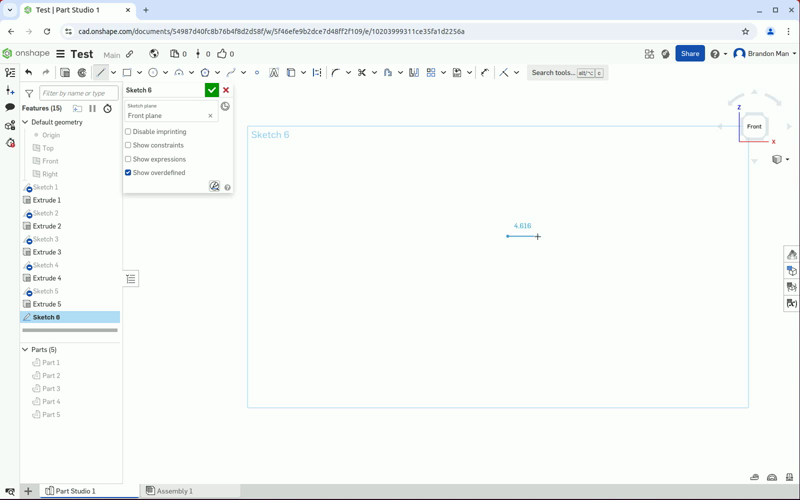
mouse_move(540, 236)
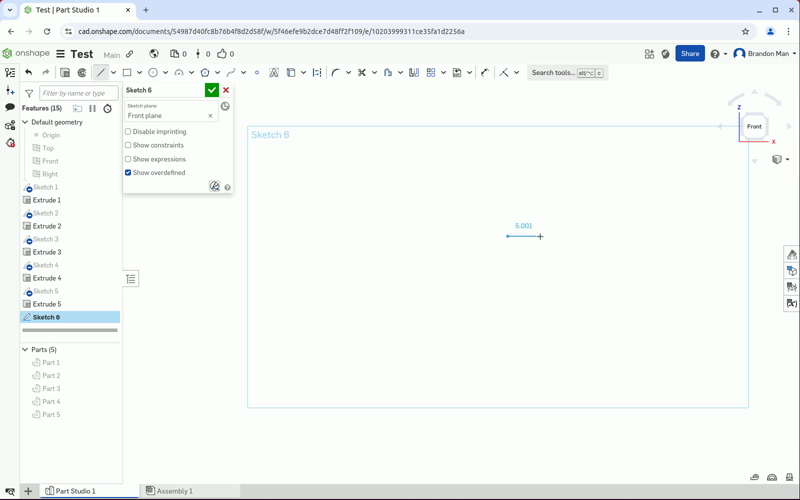
click(540, 236)
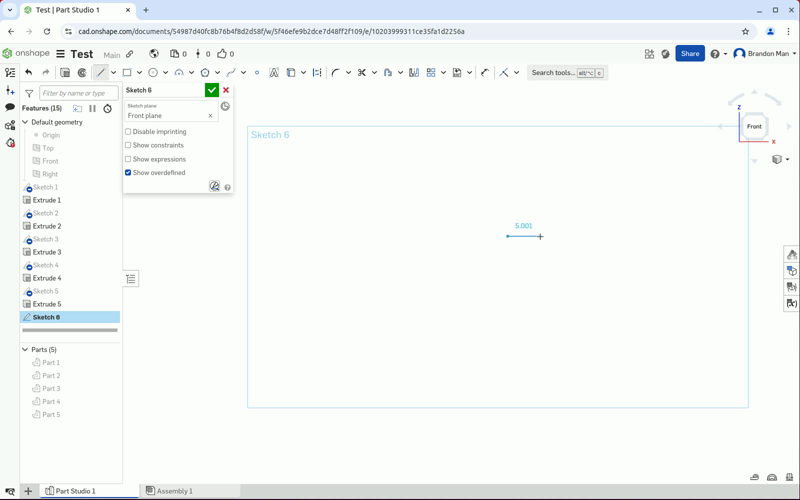
key_up(shift)
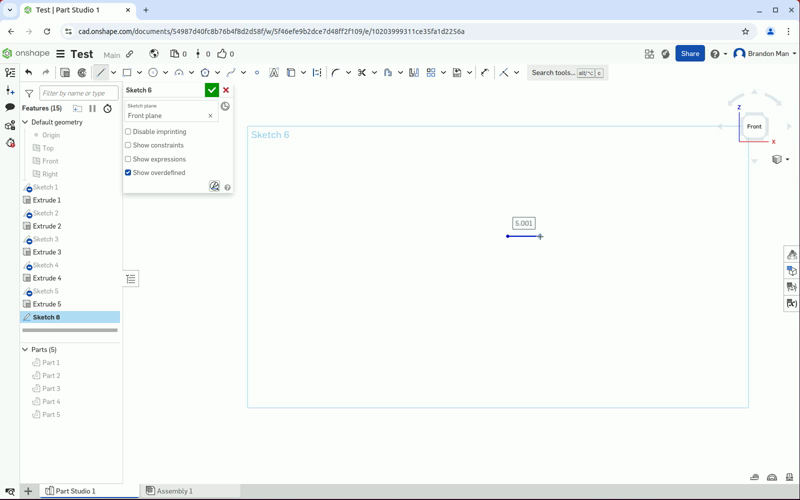
key_down(shift)
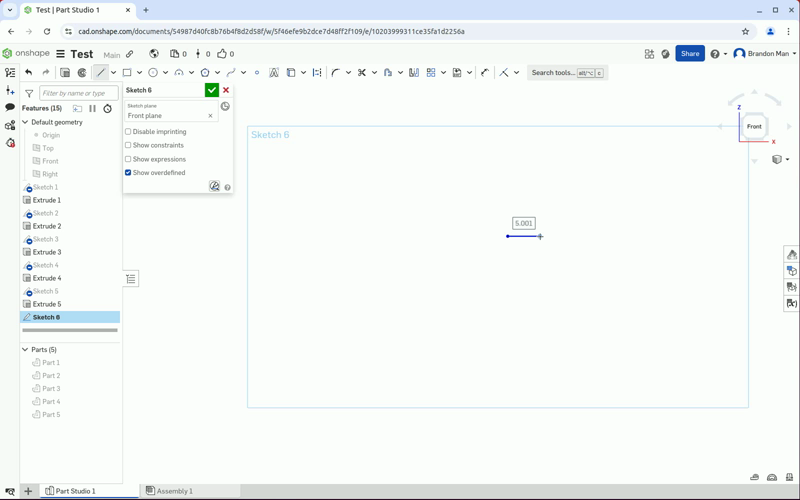
mouse_move(570, 236)
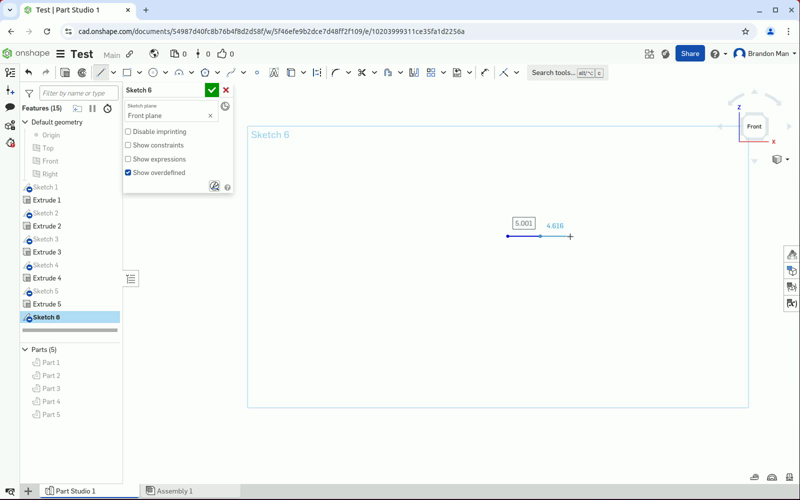
mouse_move(540, 233)
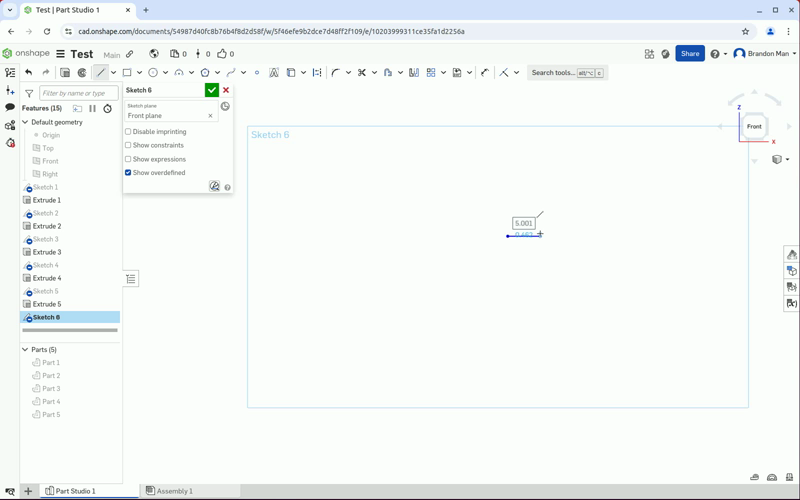
scroll(6)
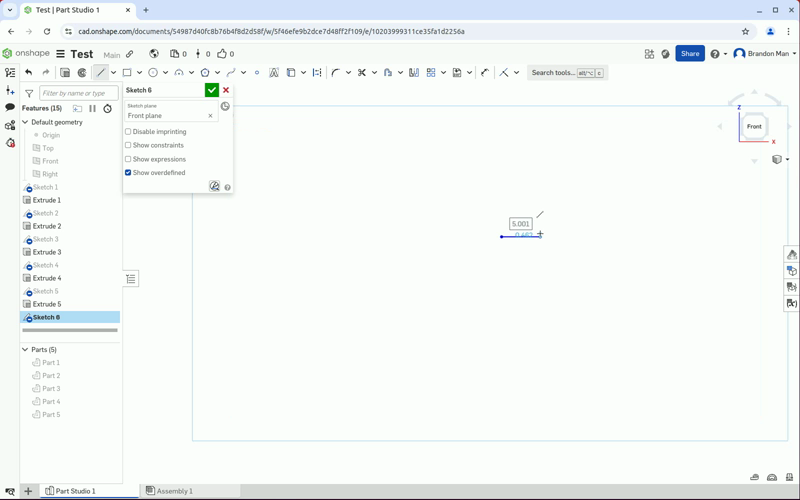
scroll(6)
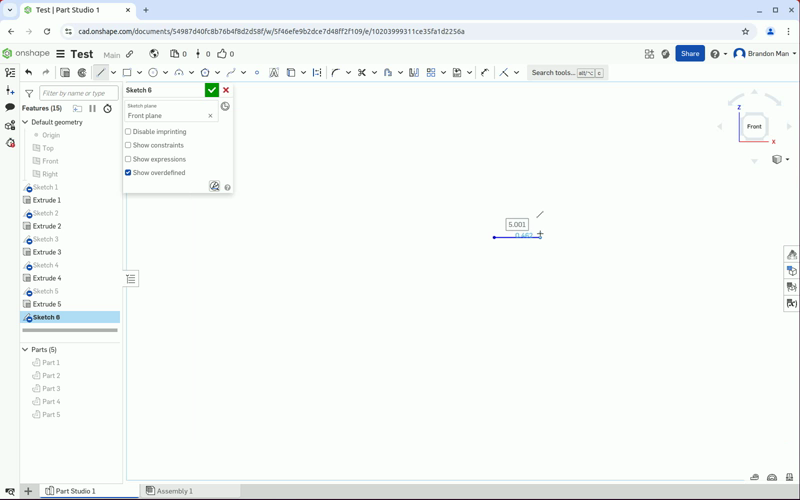
scroll(6)
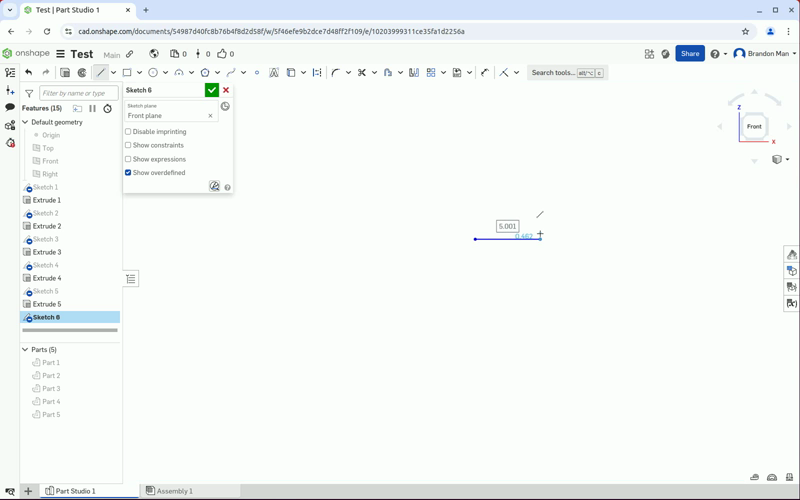
scroll(6)
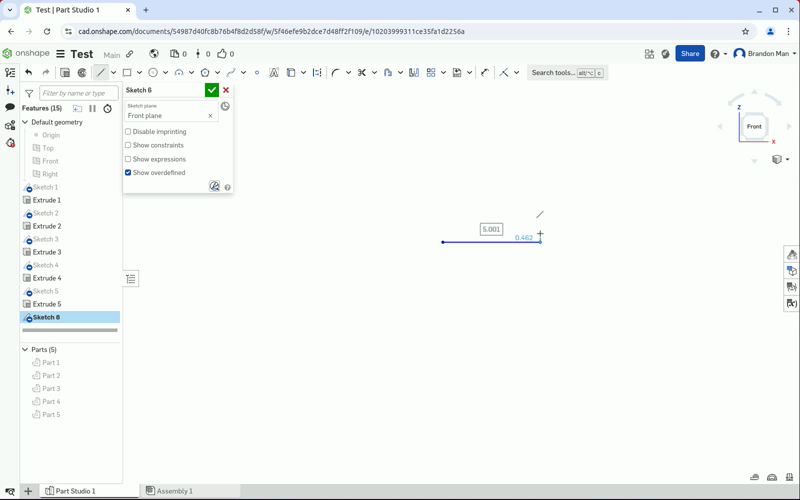
scroll(6)
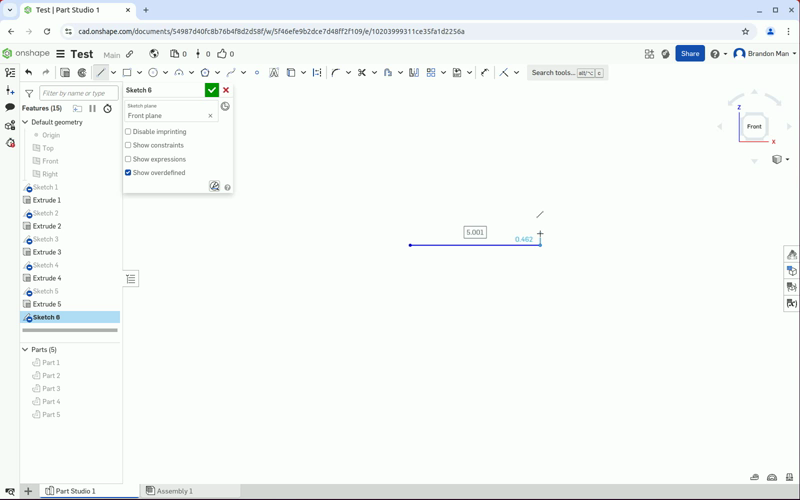
scroll(6)
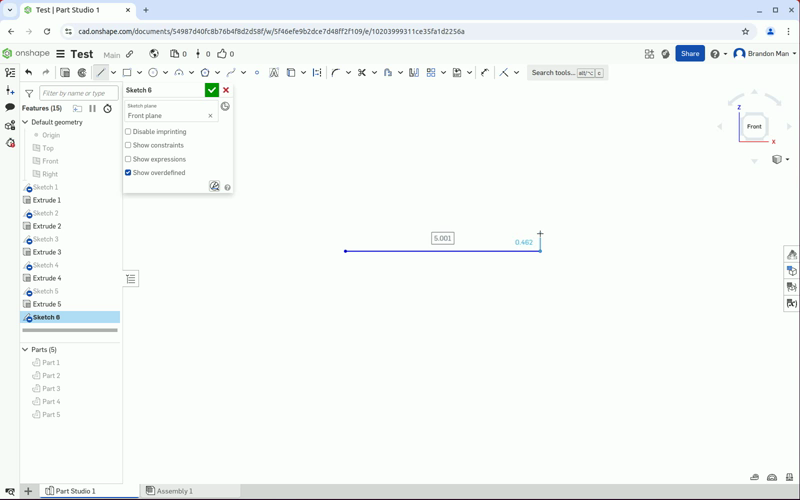
scroll(6)
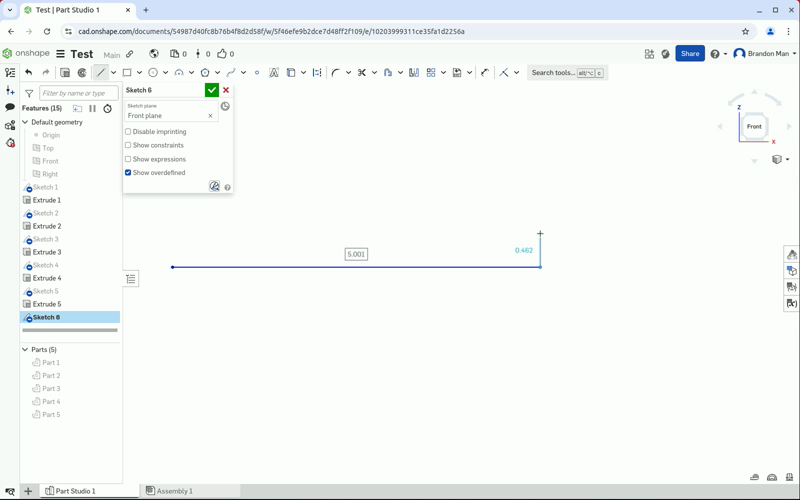
click(540, 233)
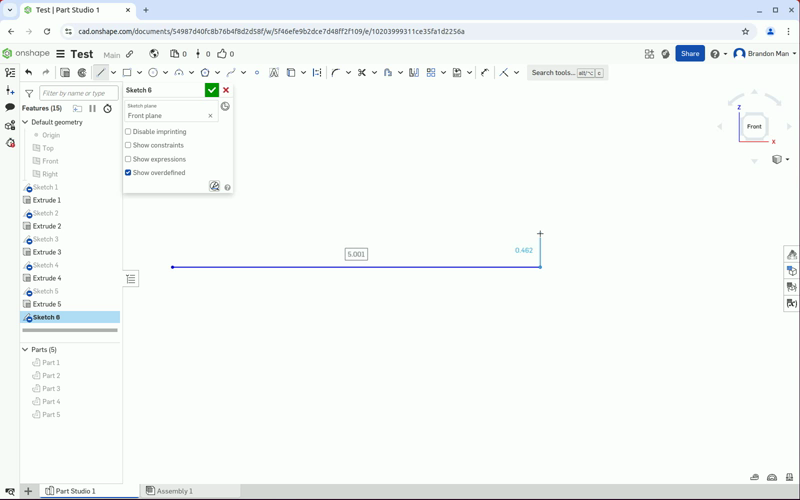
scroll(-6)
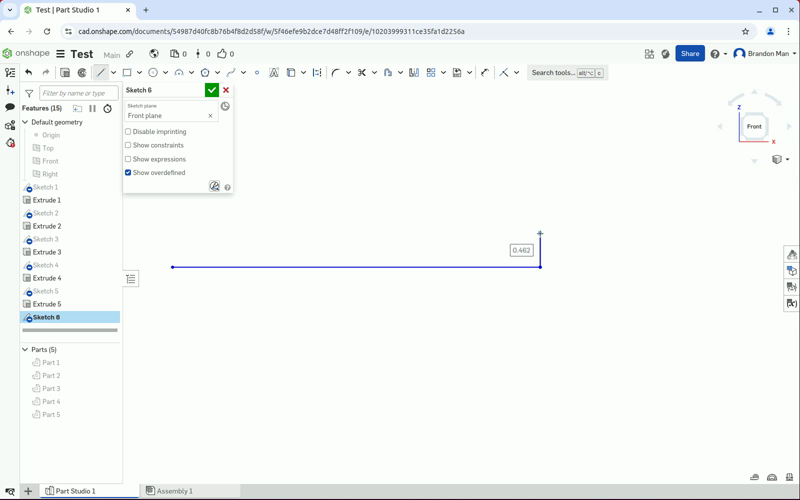
scroll(-6)
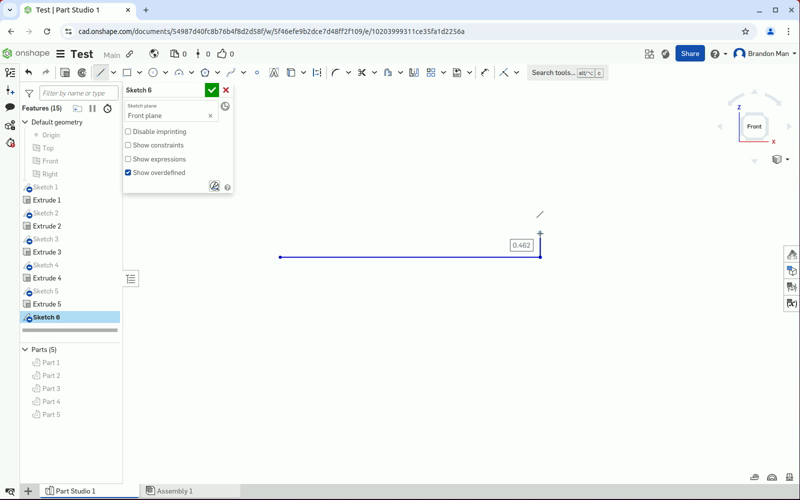
scroll(-6)
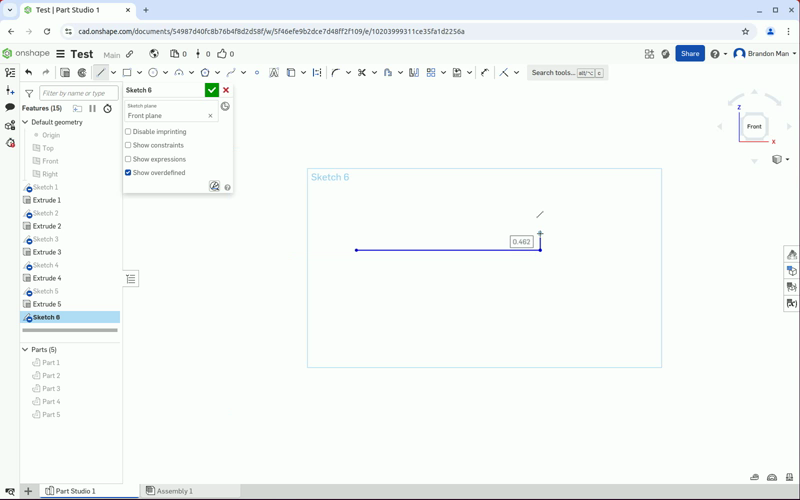
scroll(-6)
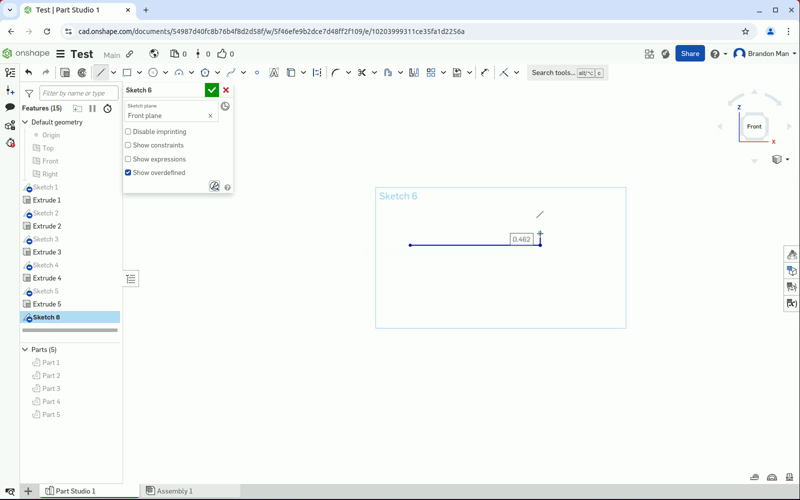
scroll(-6)
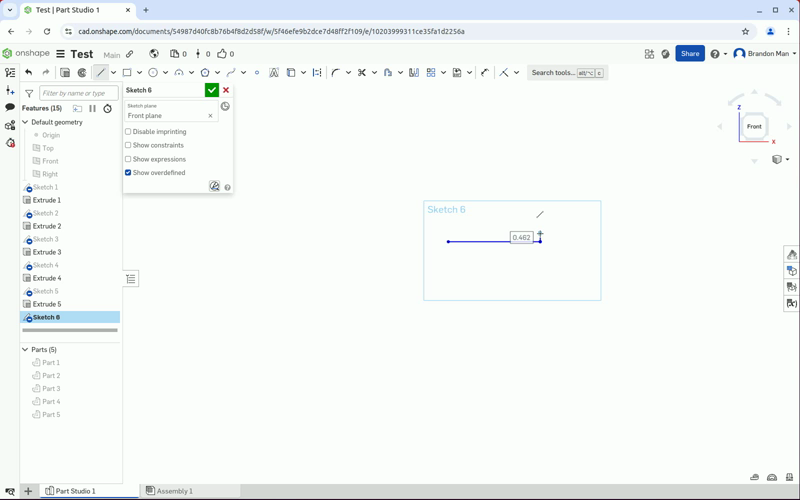
scroll(-6)
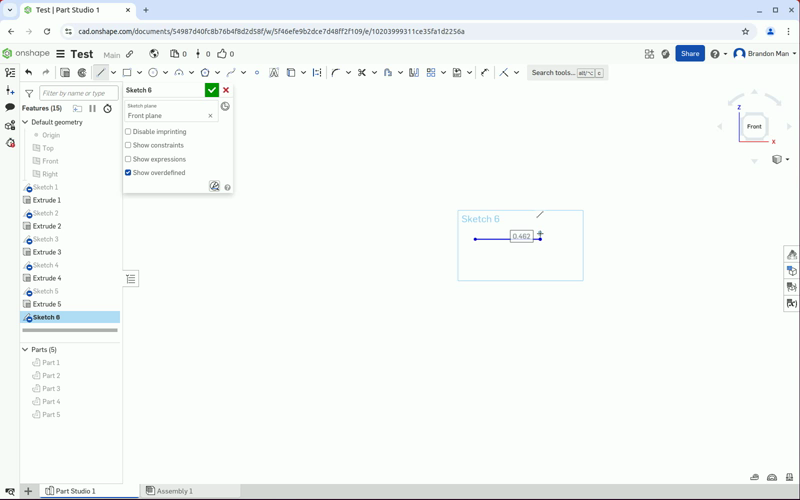
scroll(-6)
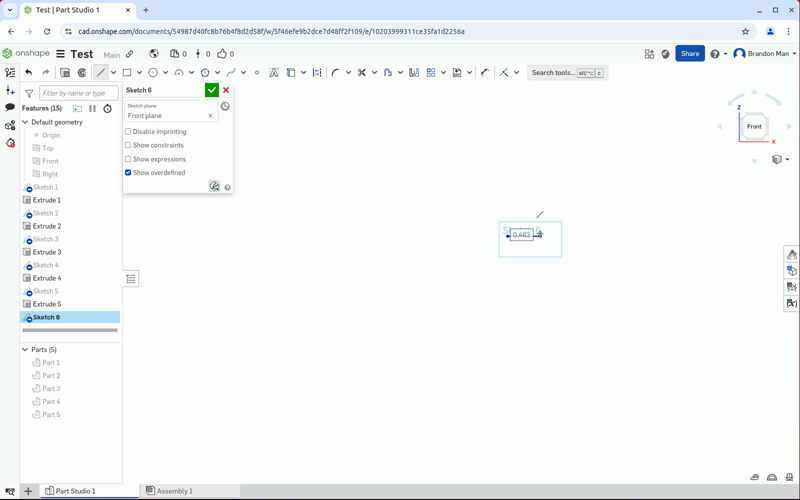
key_up(shift)
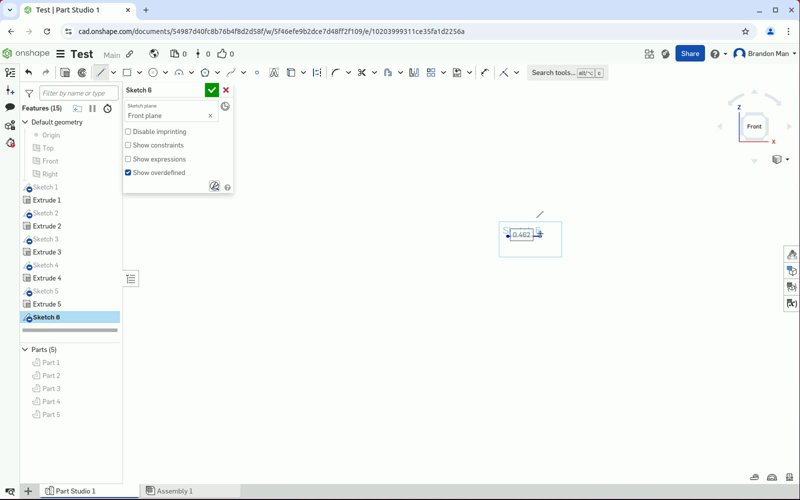
key_down(shift)
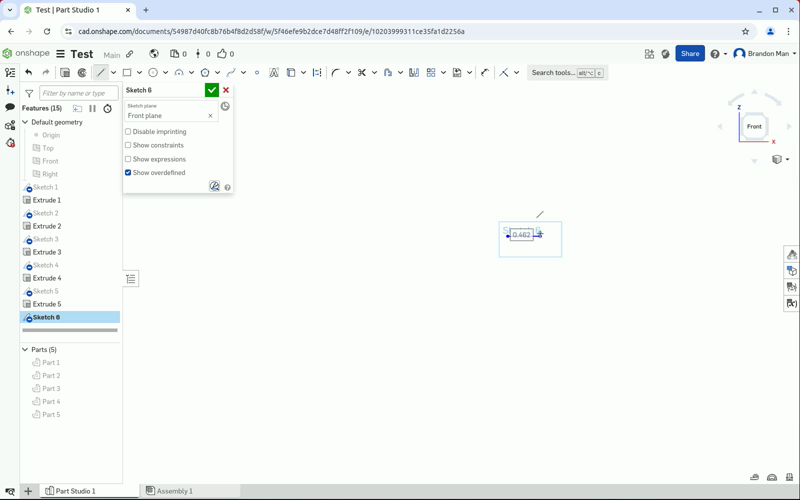
mouse_move(570, 233)
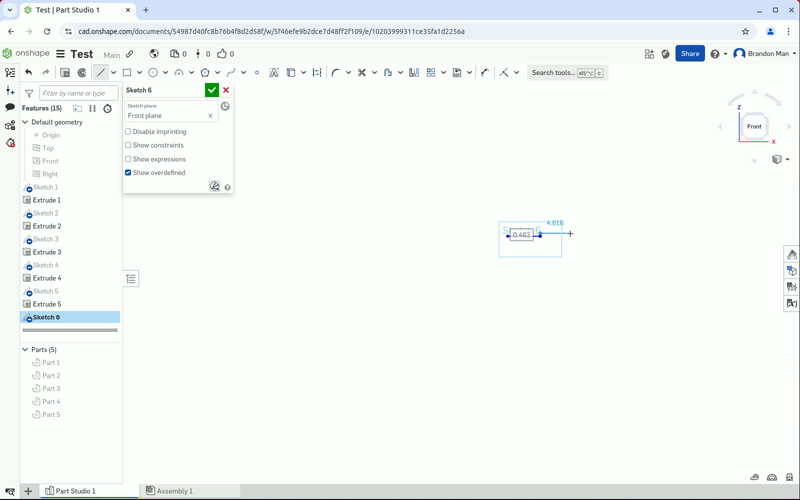
mouse_move(507, 233)
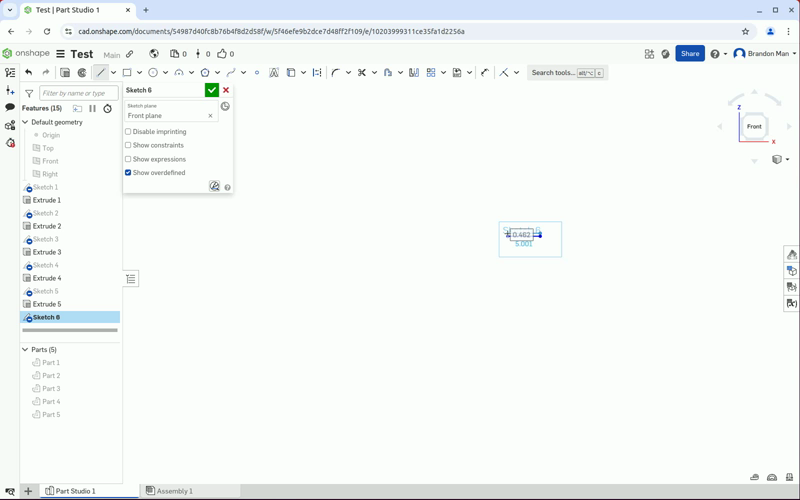
scroll(6)
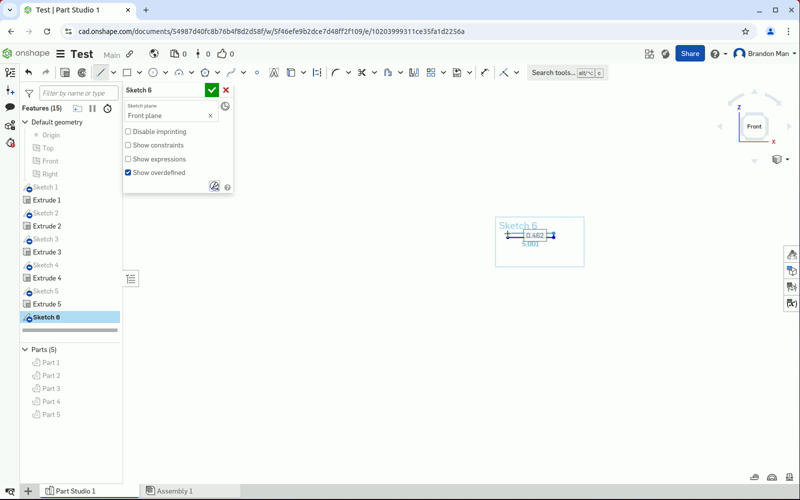
scroll(6)
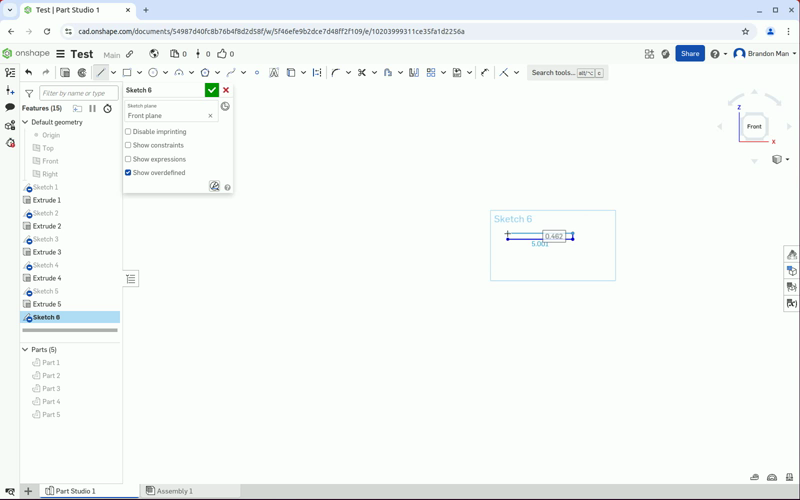
scroll(6)
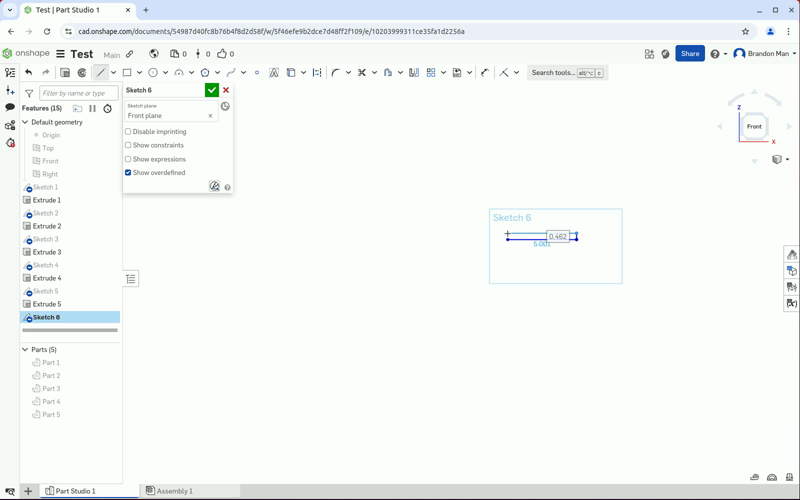
scroll(6)
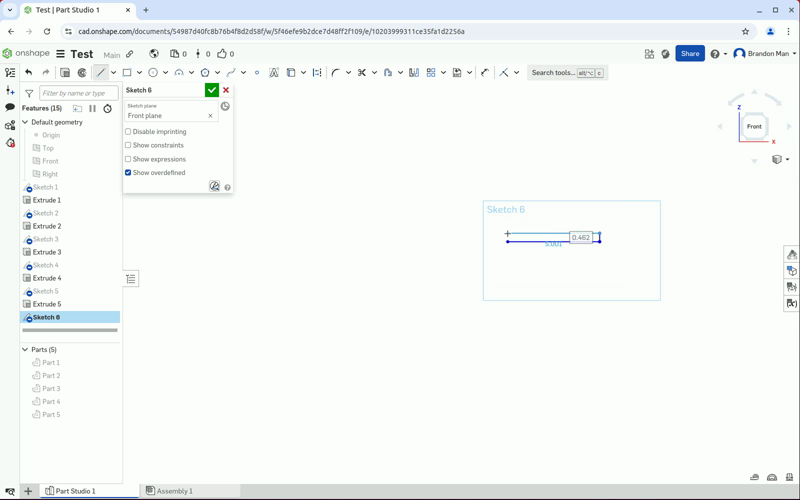
scroll(6)
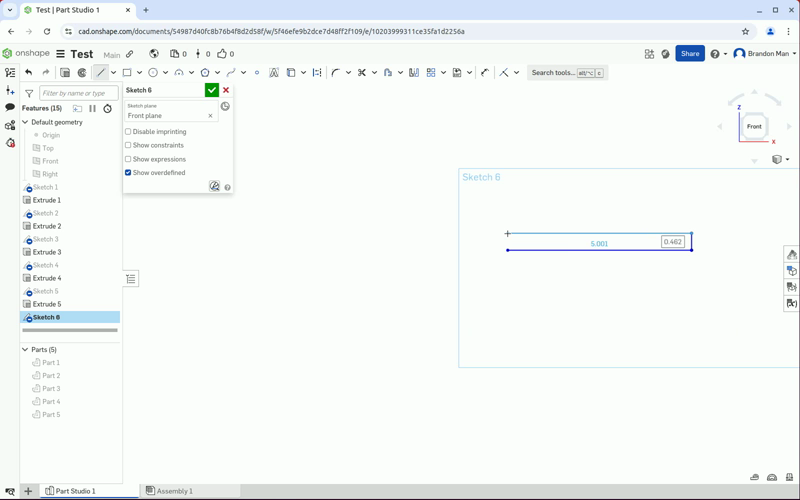
scroll(6)
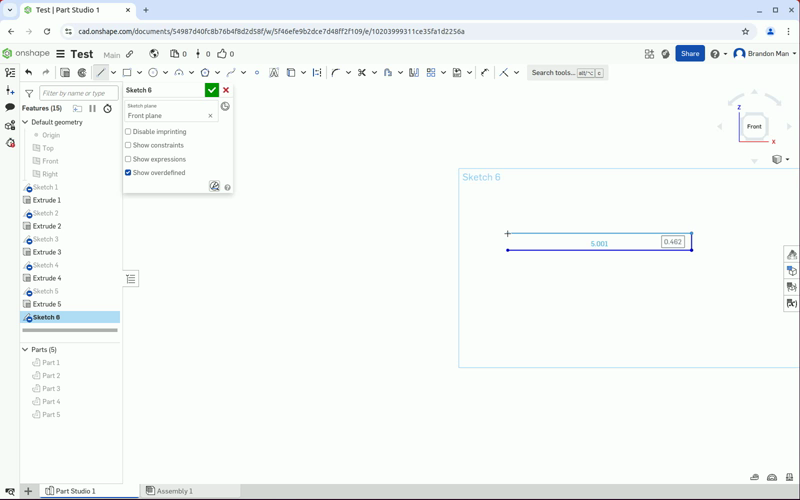
scroll(6)
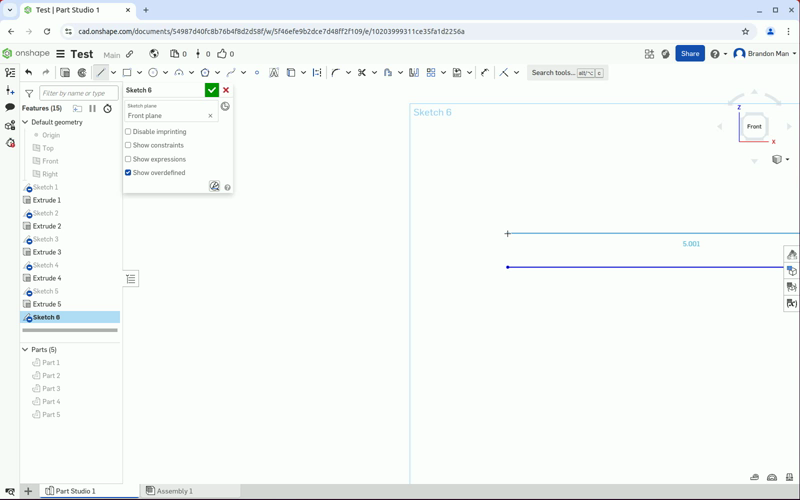
click(507, 233)
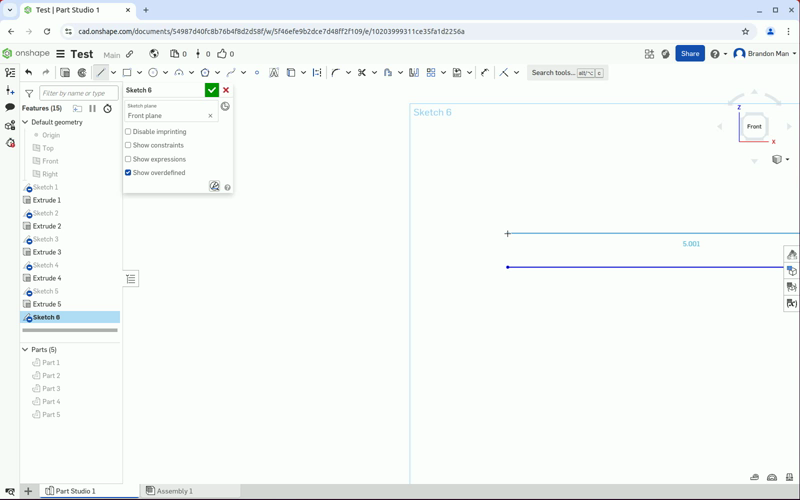
scroll(-6)
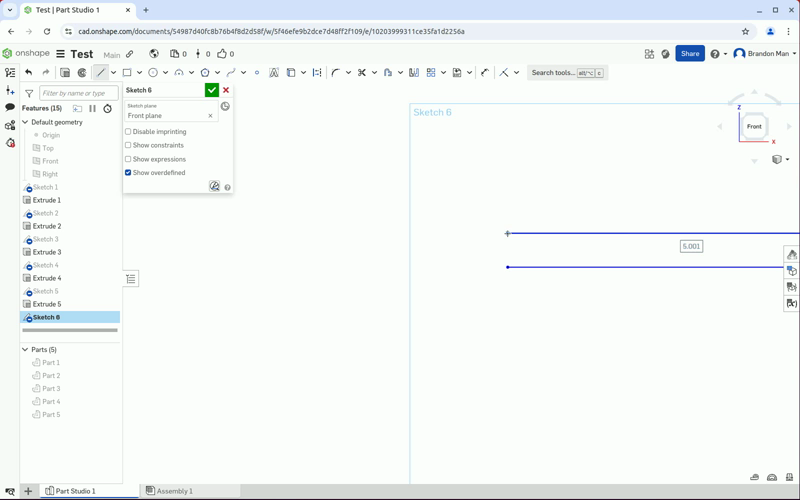
scroll(-6)
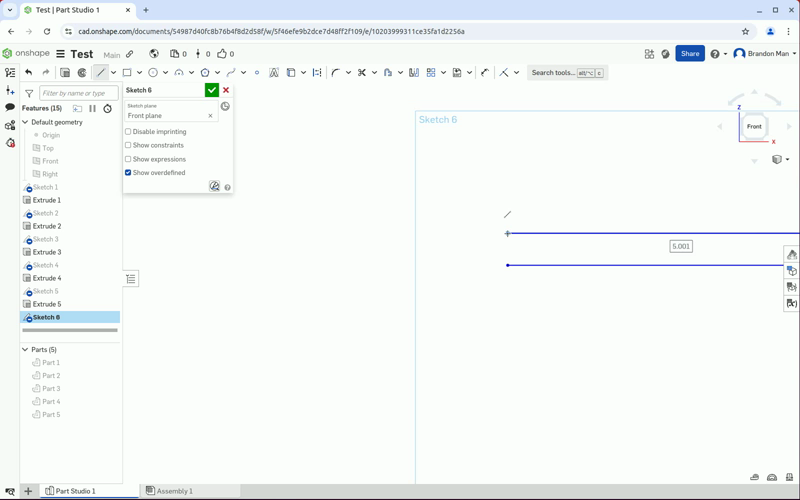
scroll(-6)
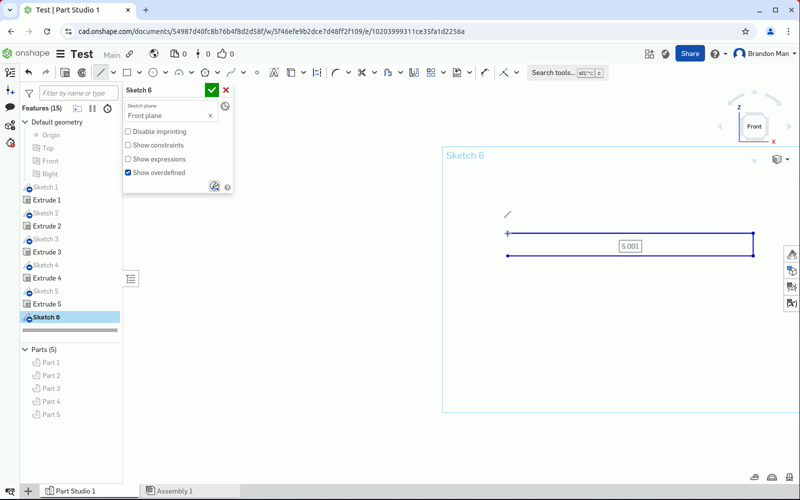
scroll(-6)
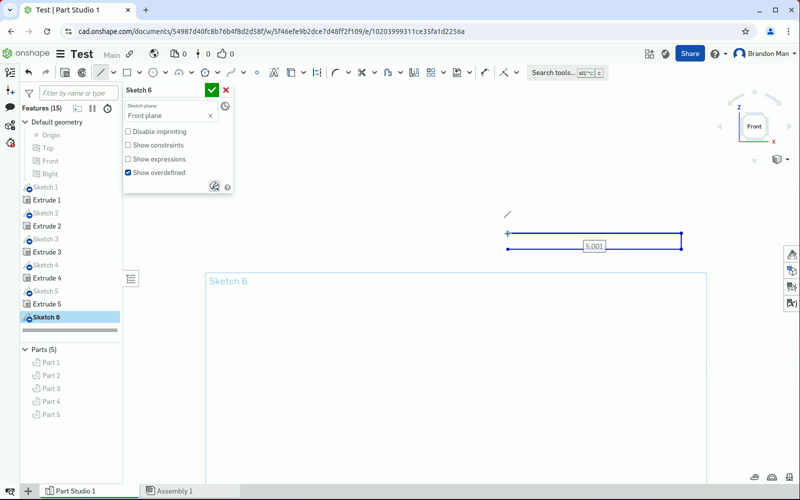
scroll(-6)
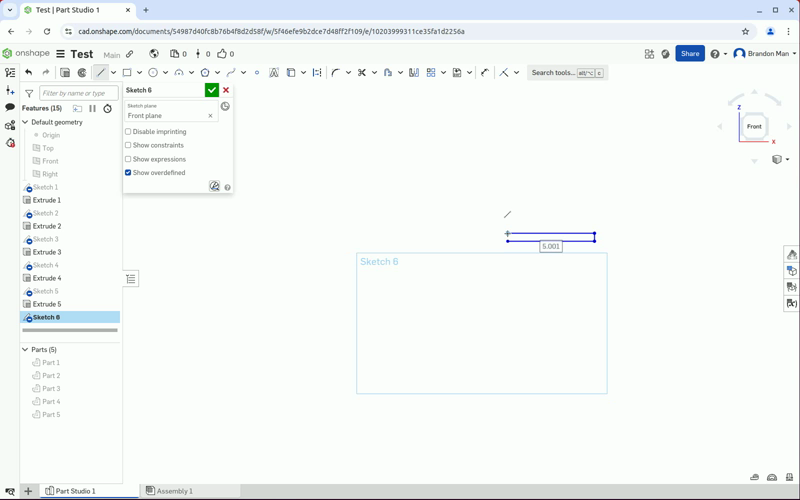
scroll(-6)
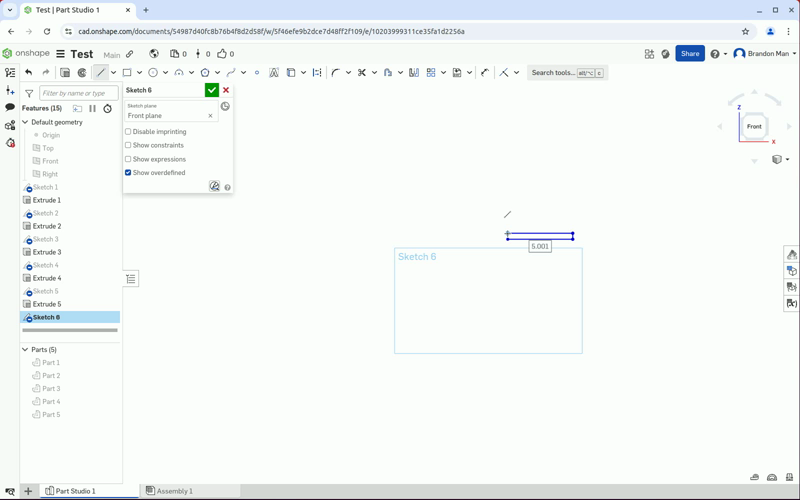
scroll(-6)
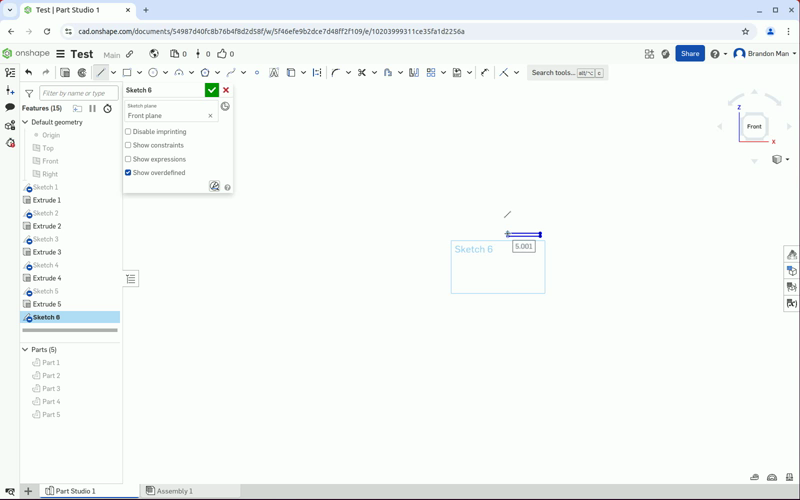
key_up(shift)
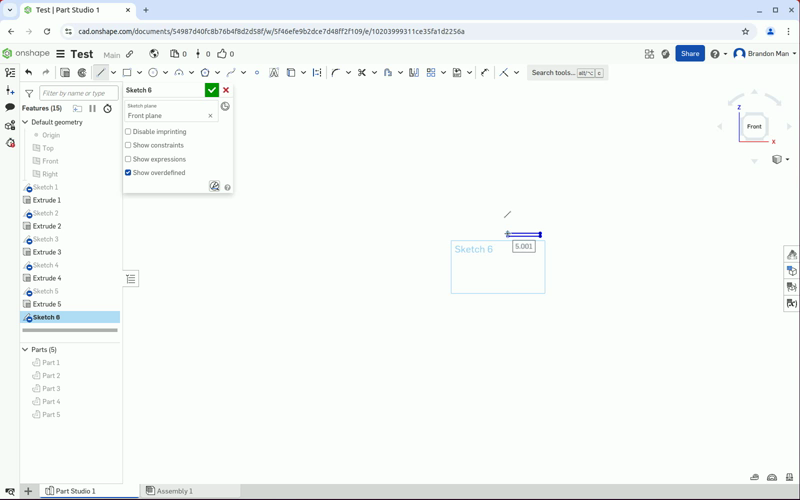
mouse_move(537, 233)
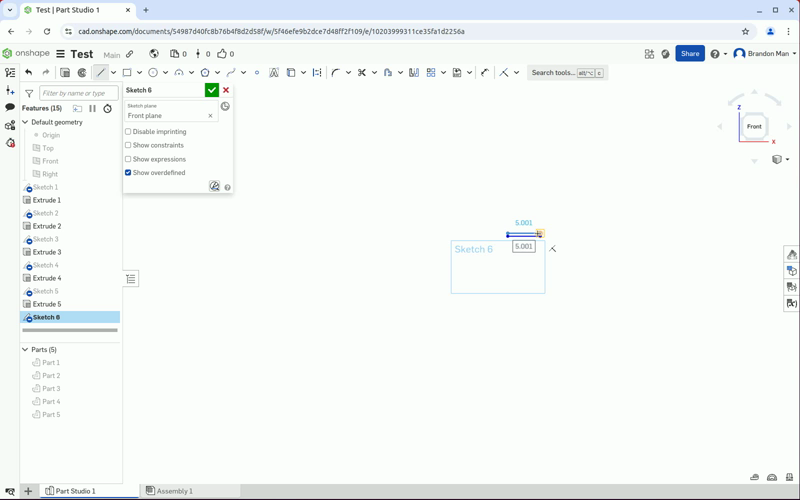
key_down(shift)
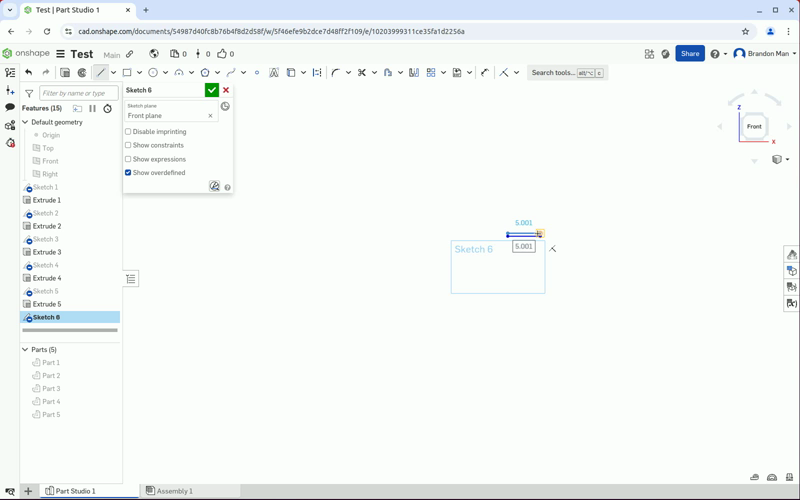
mouse_move(507, 236)
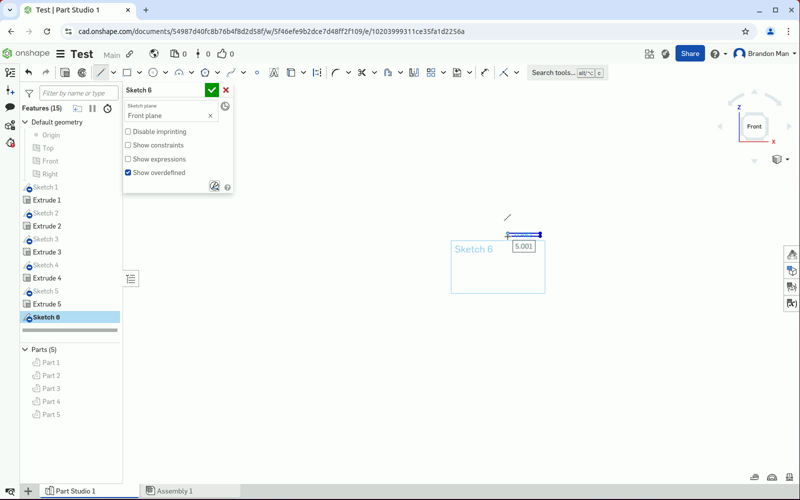
scroll(6)
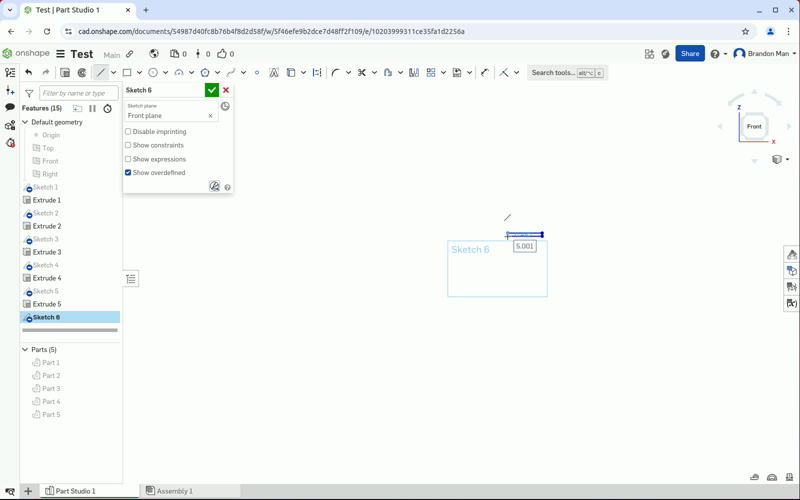
scroll(6)
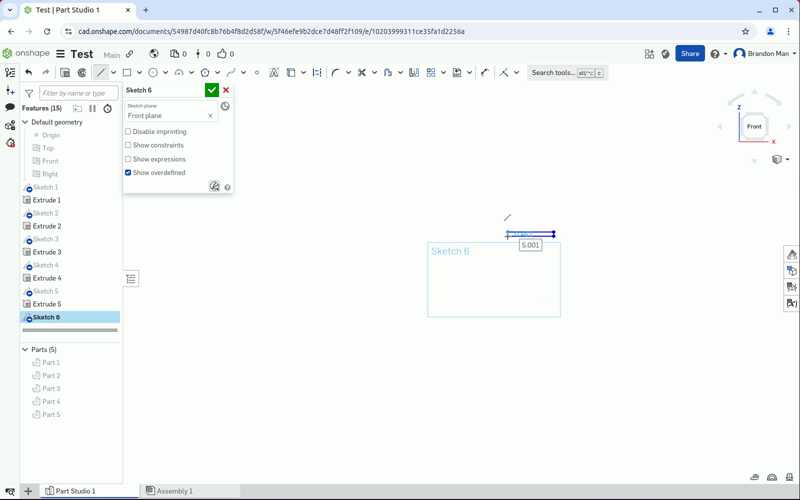
scroll(6)
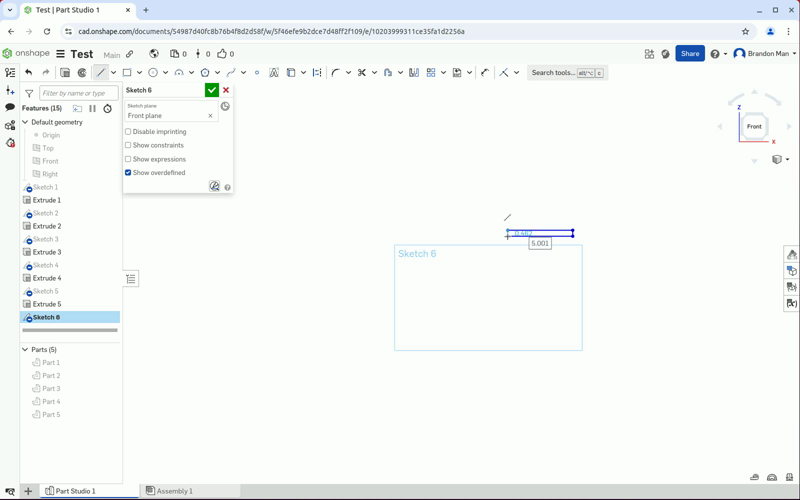
scroll(6)
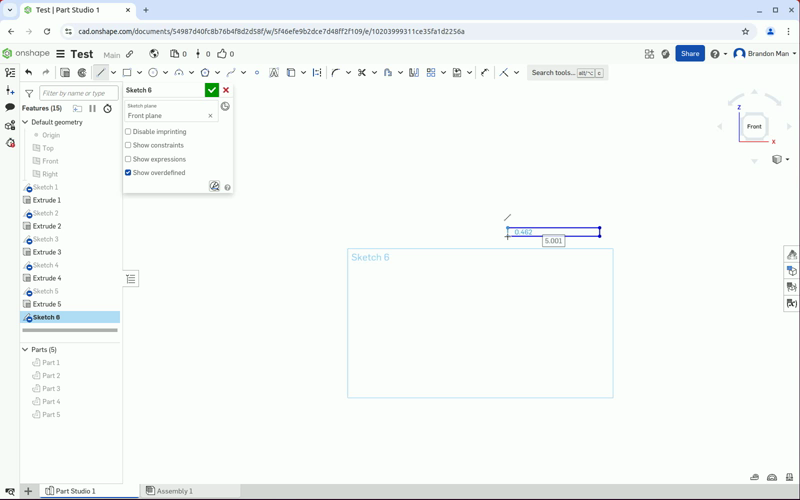
scroll(6)
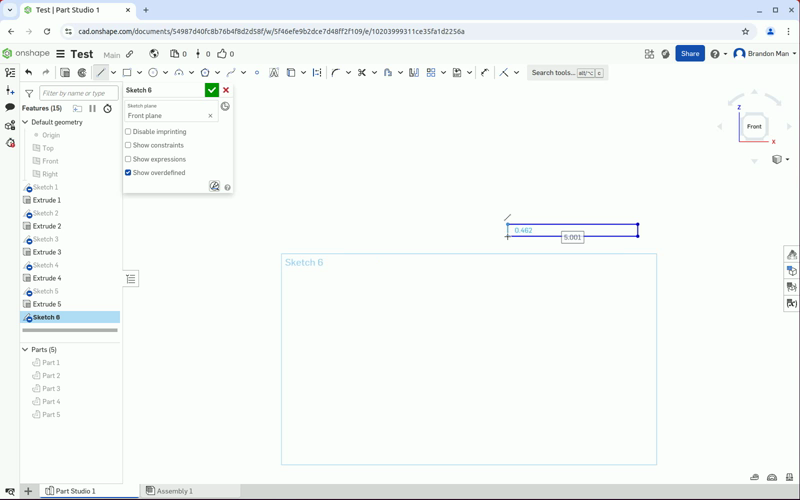
scroll(6)
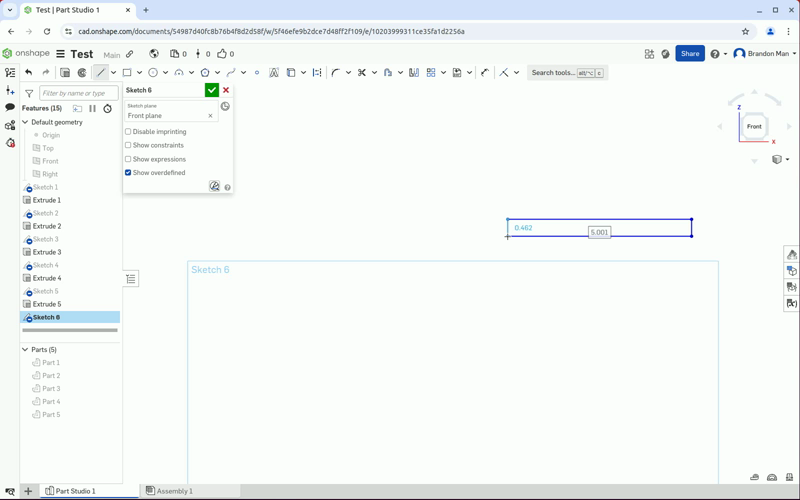
scroll(6)
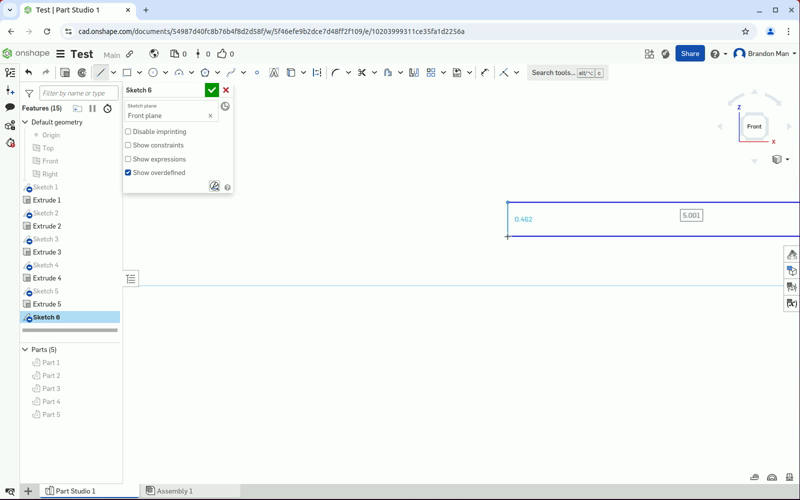
key_up(shift)
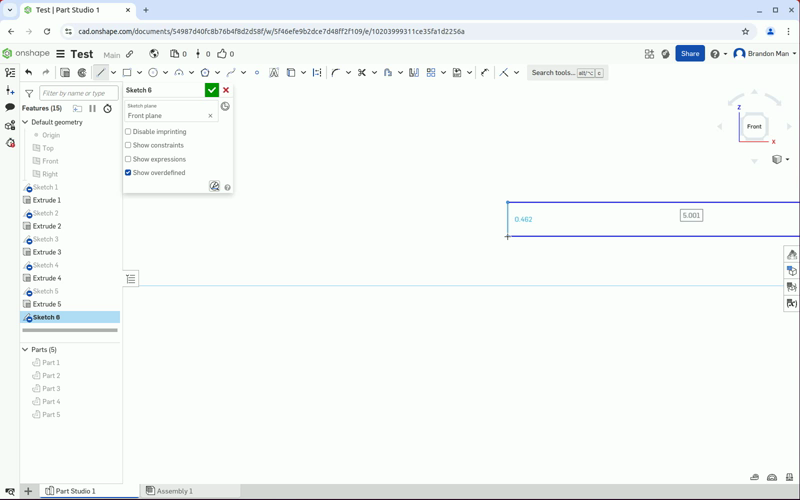
click(507, 236)
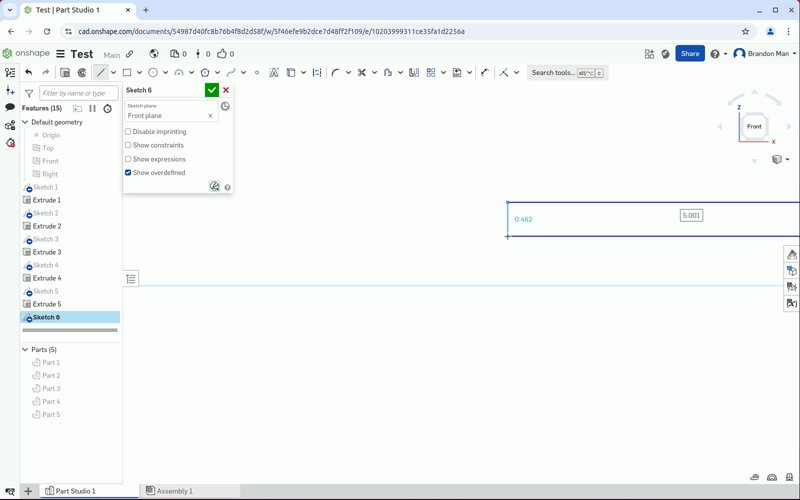
scroll(-6)
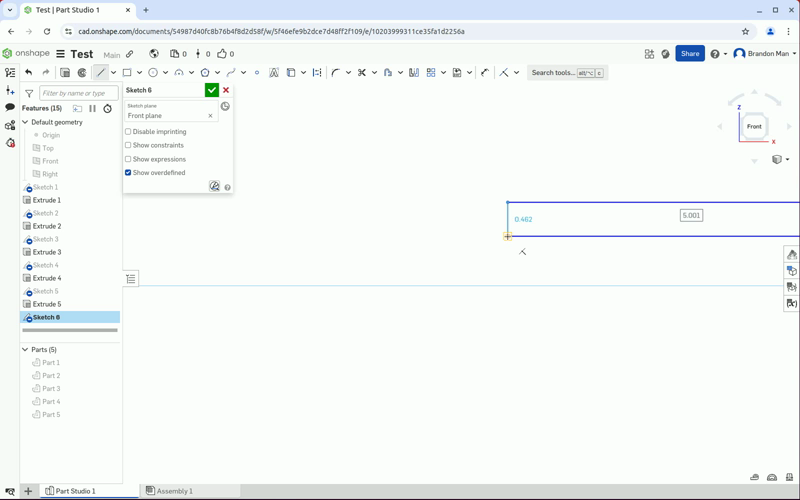
scroll(-6)
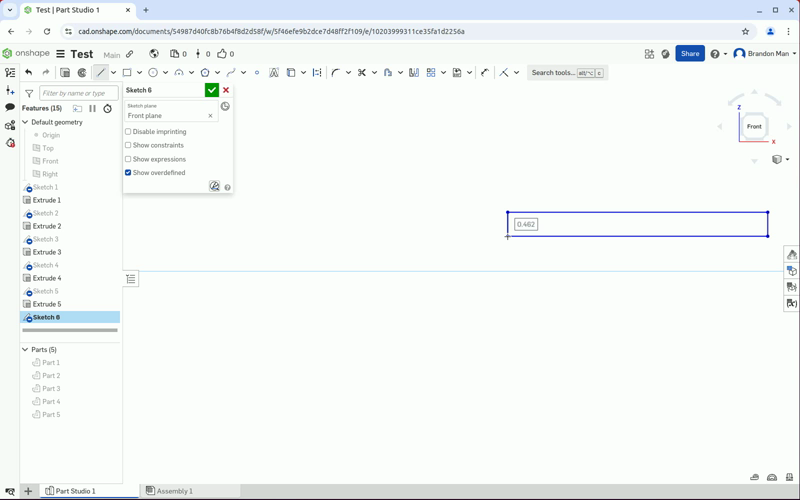
scroll(-6)
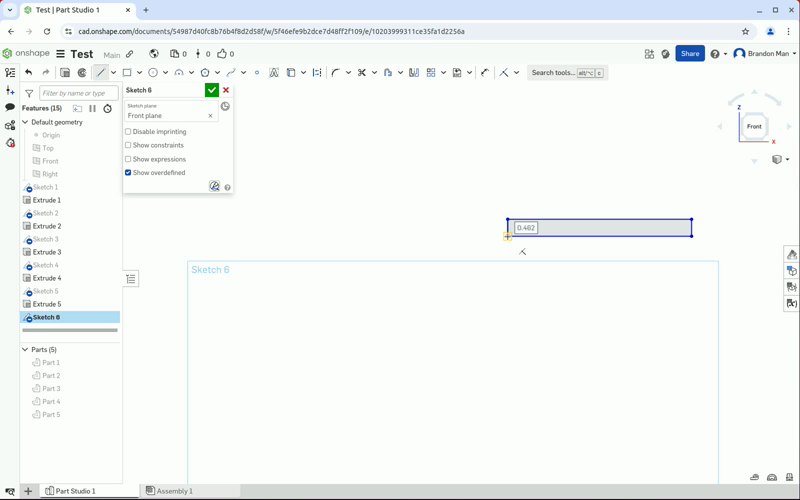
scroll(-6)
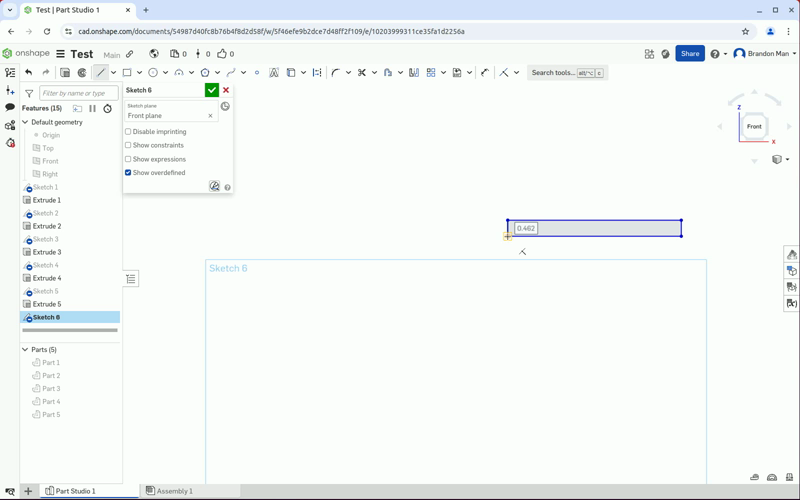
scroll(-6)
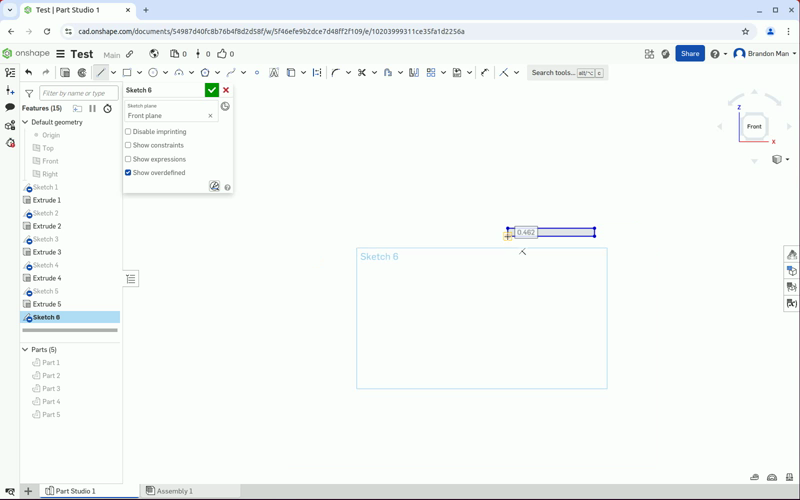
scroll(-6)
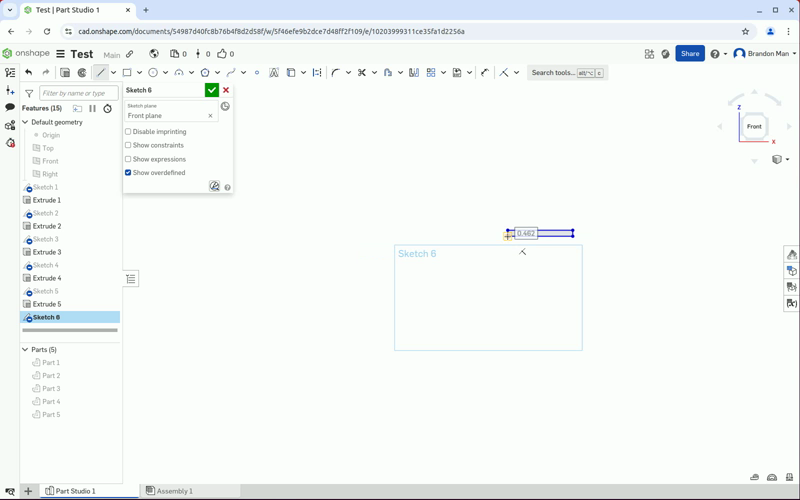
scroll(-6)
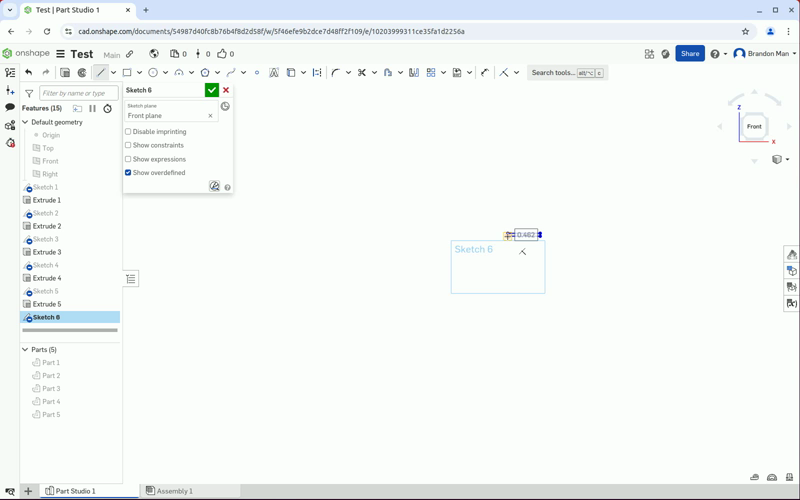
key(esc)
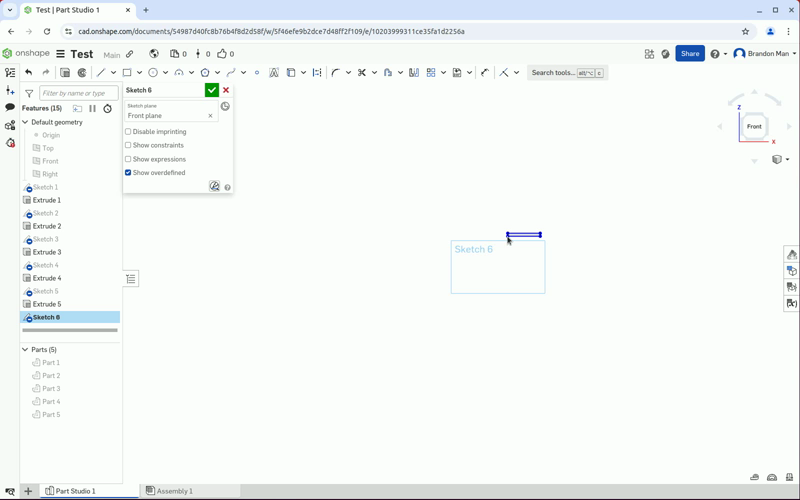
mouse_move(535, 233)
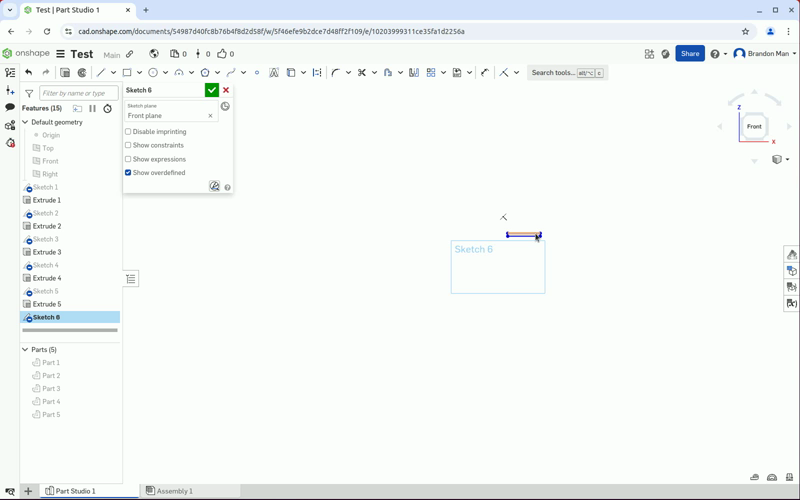
scroll(6)
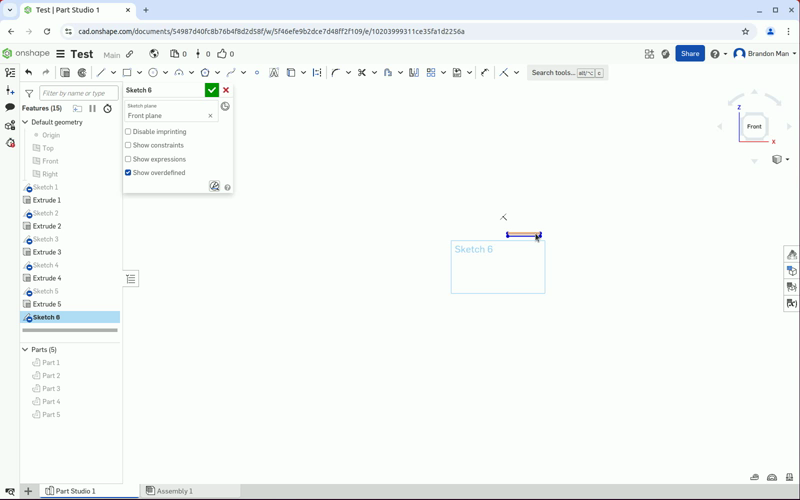
scroll(6)
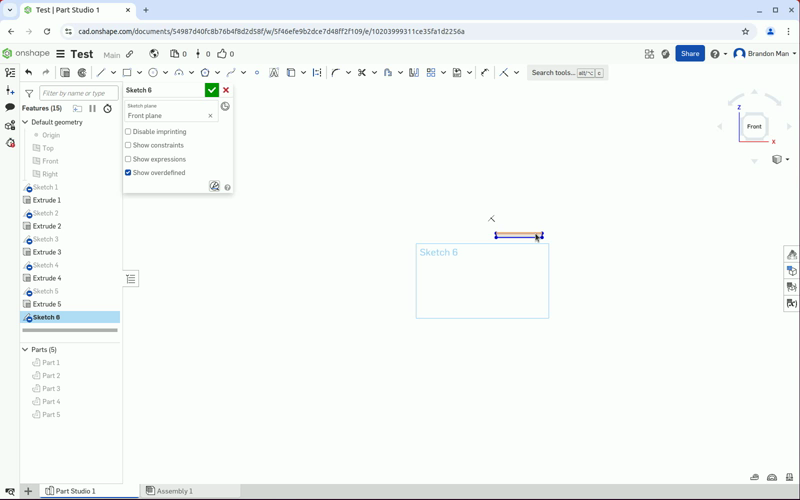
scroll(6)
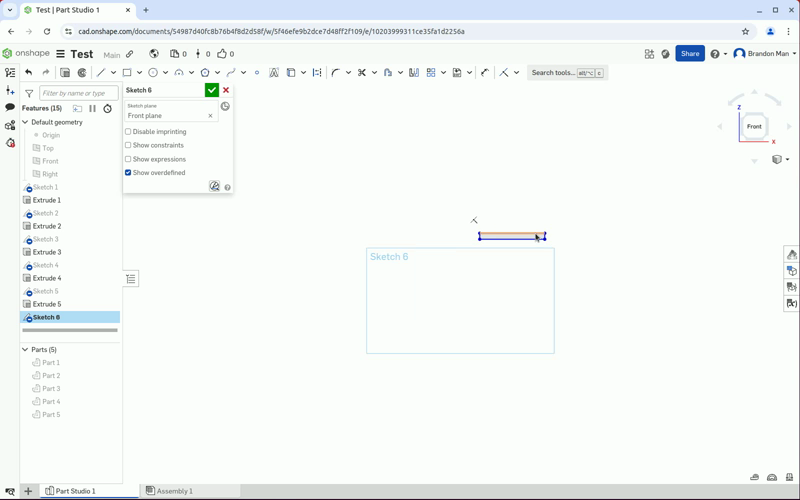
scroll(6)
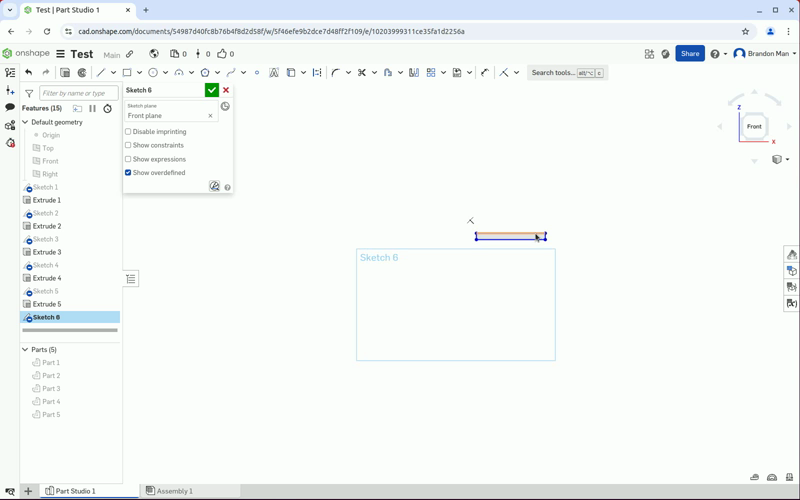
scroll(6)
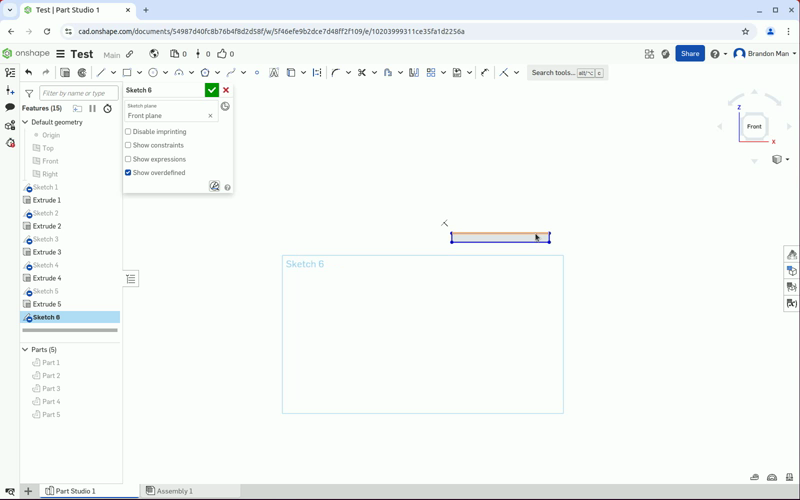
scroll(6)
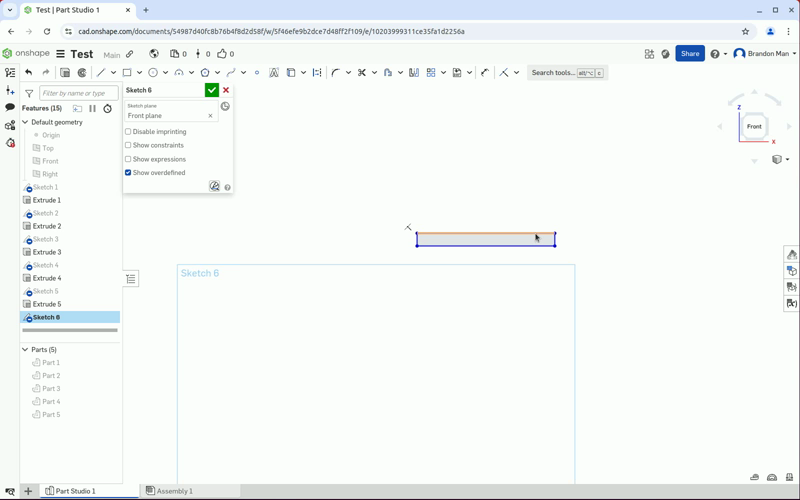
scroll(6)
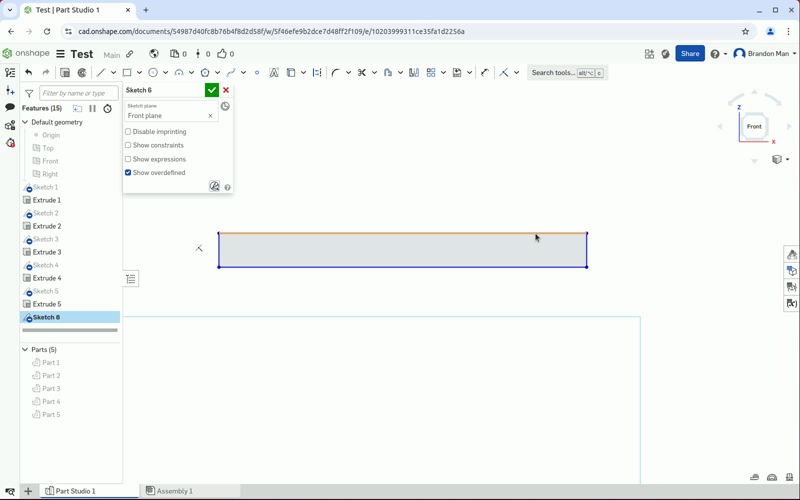
click(535, 233)
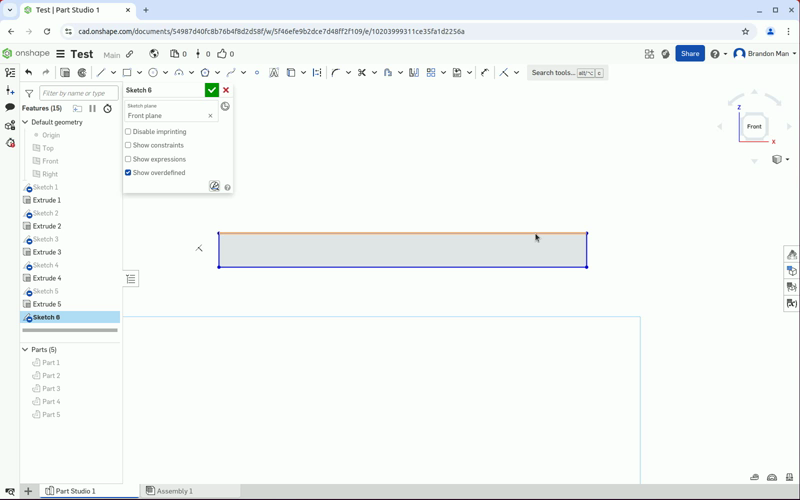
scroll(-6)
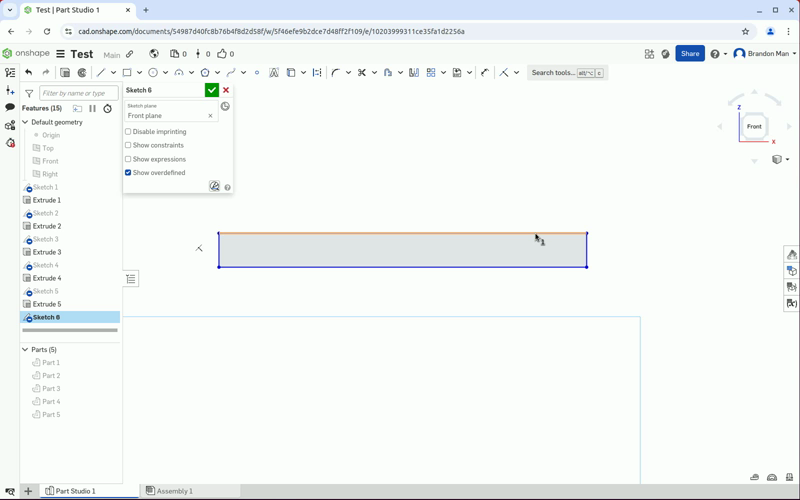
scroll(-6)
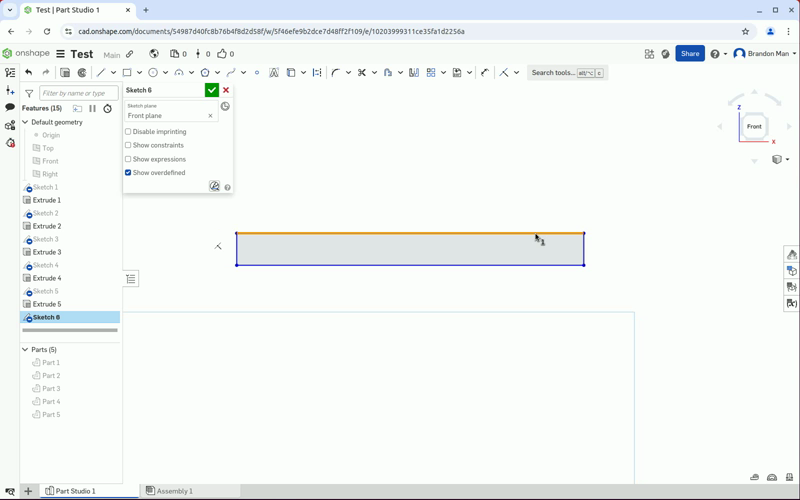
scroll(-6)
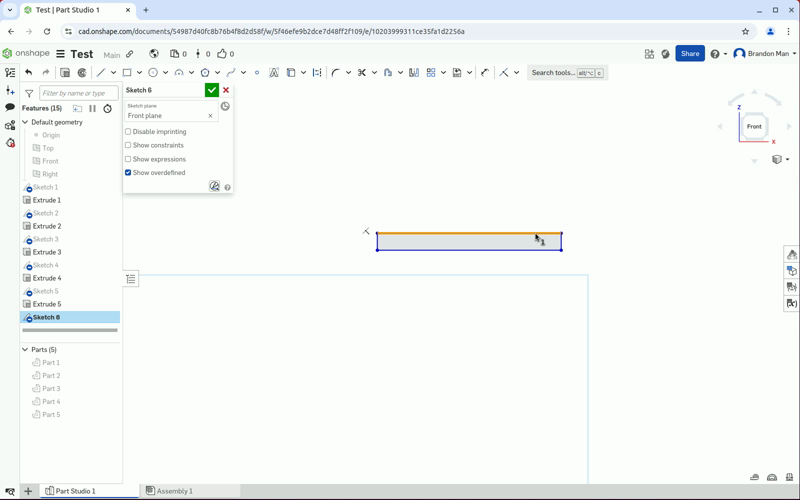
scroll(-6)
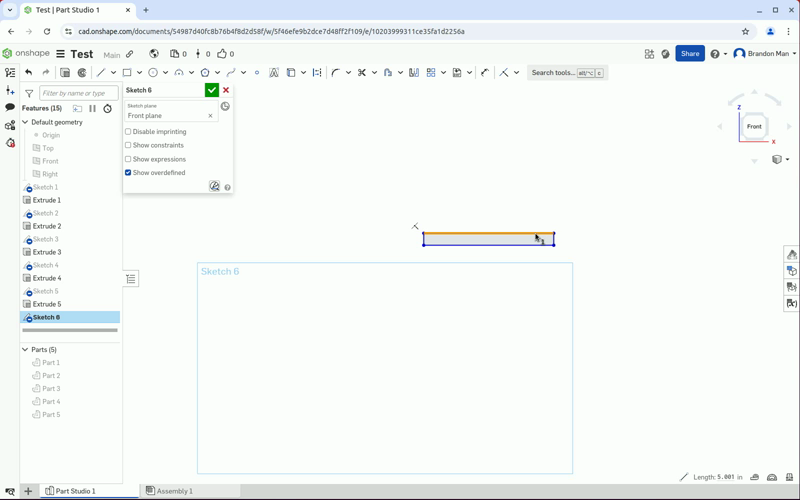
scroll(-6)
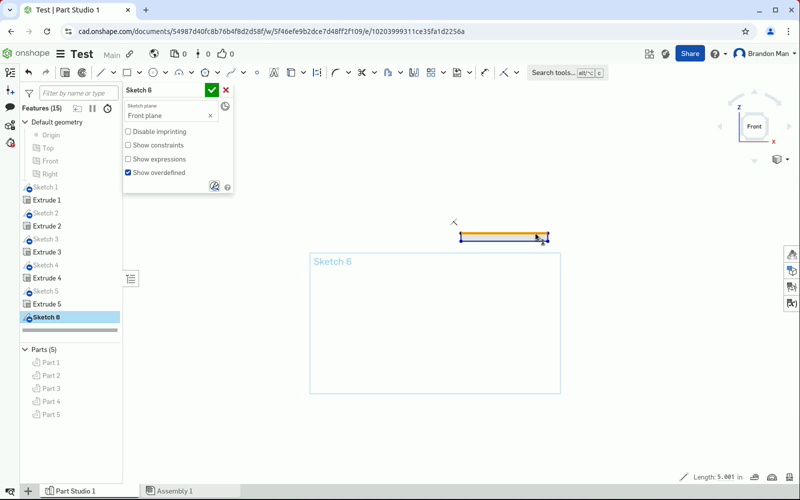
scroll(-6)
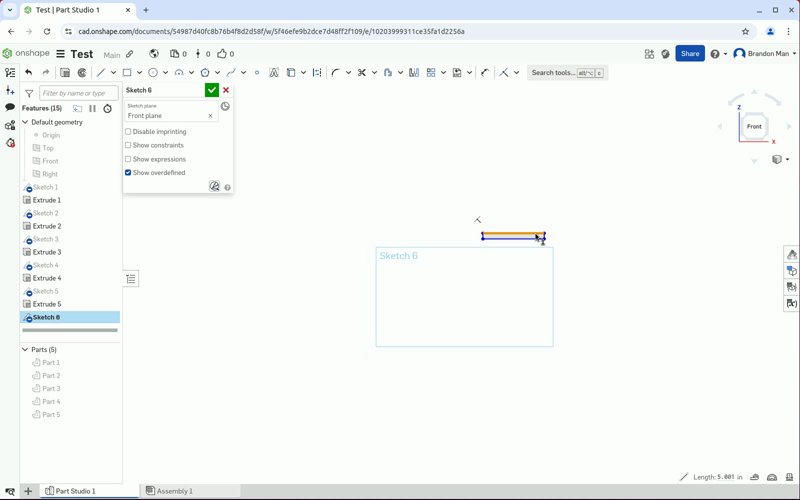
scroll(-6)
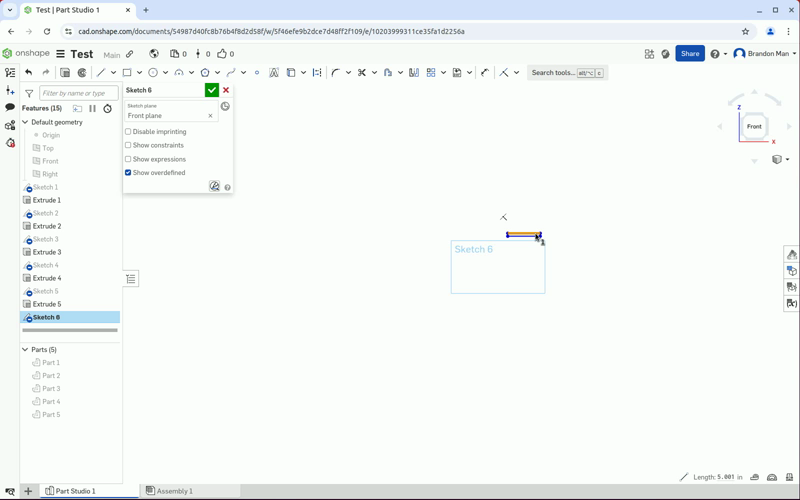
mouse_move(73, 352)
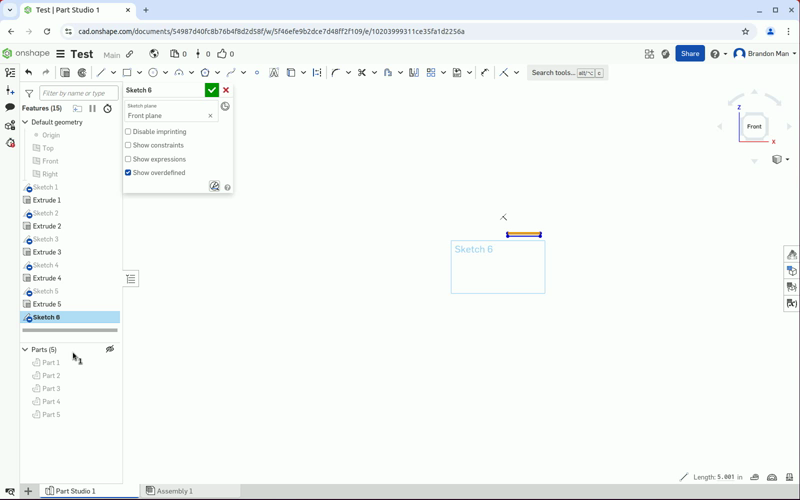
key(shift+y)
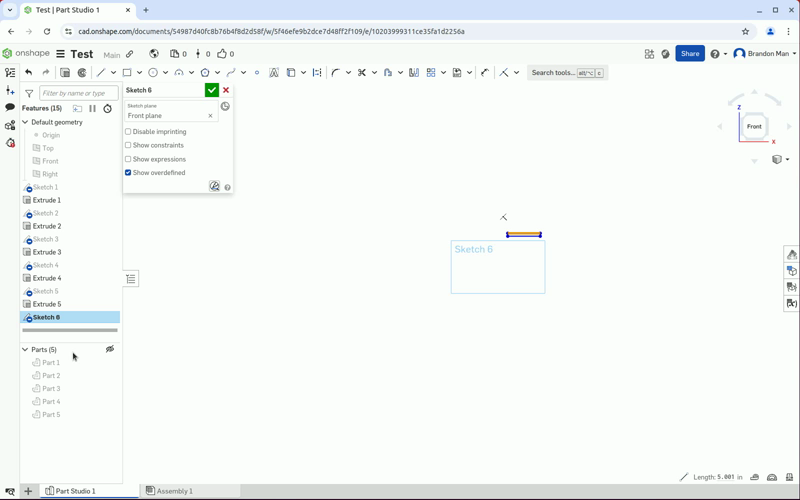
key(shift+e)
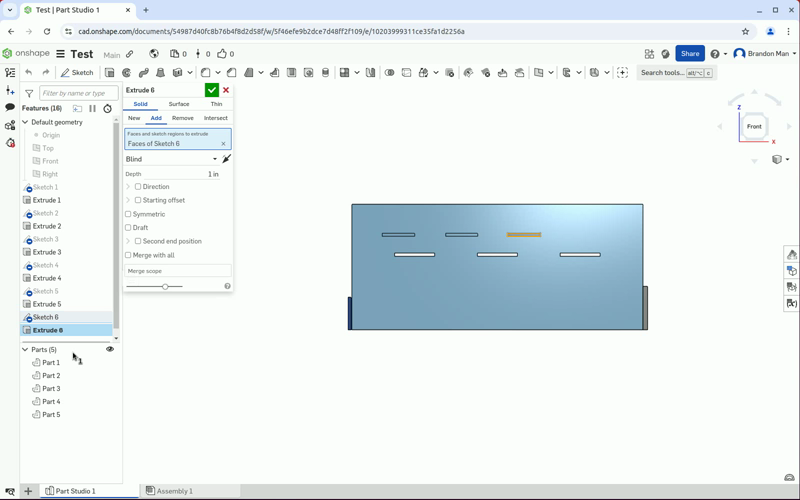
mouse_move(143, 106)
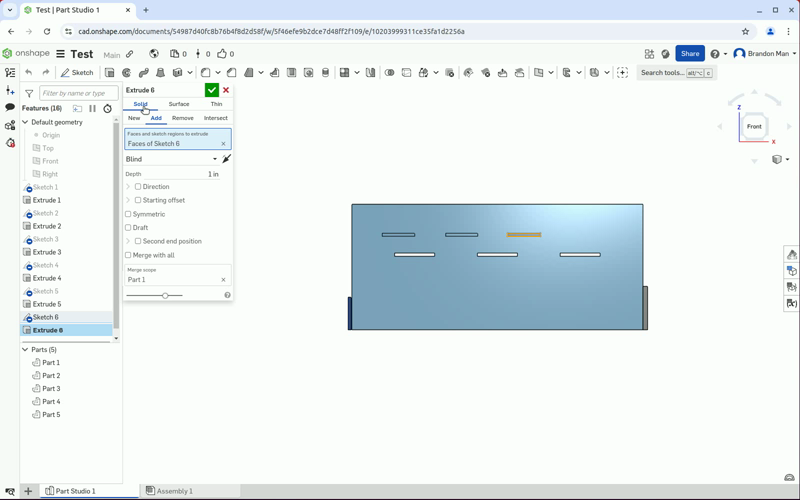
click(143, 106)
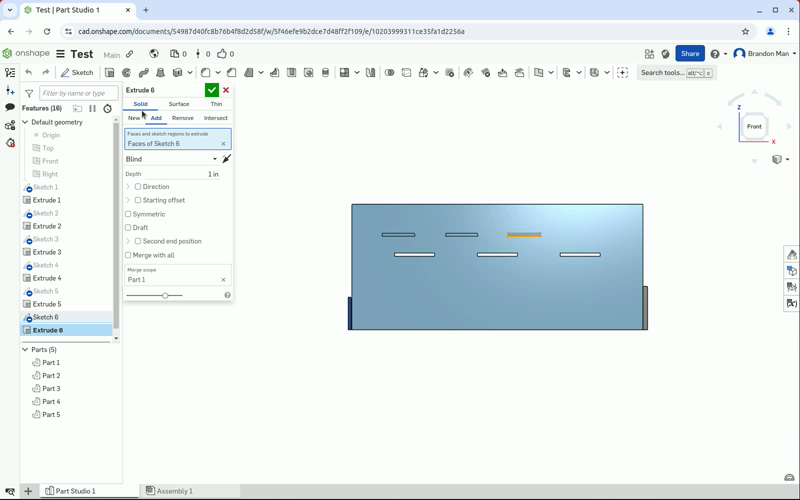
mouse_move(137, 120)
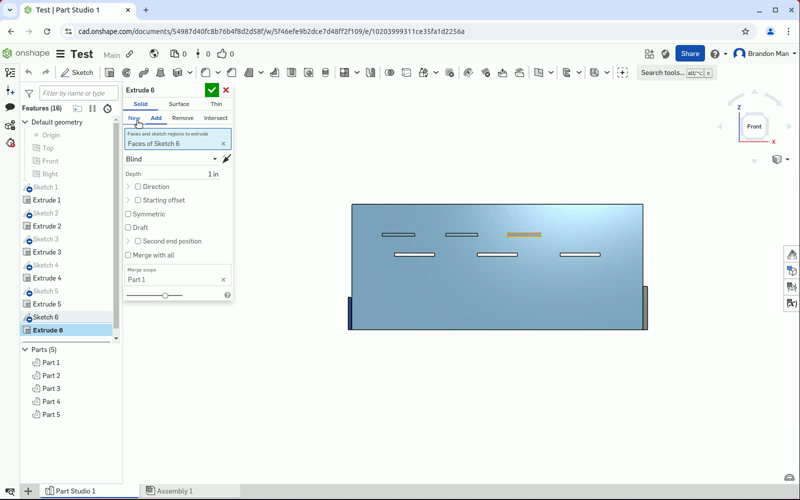
click(137, 120)
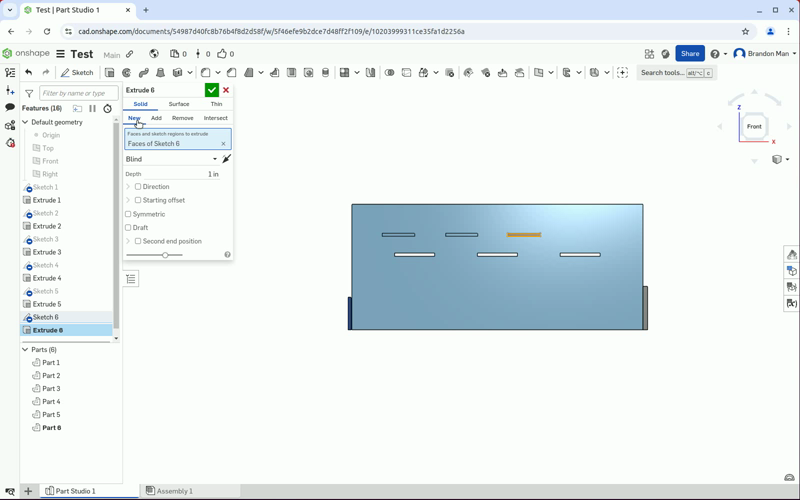
key(tab, 4)
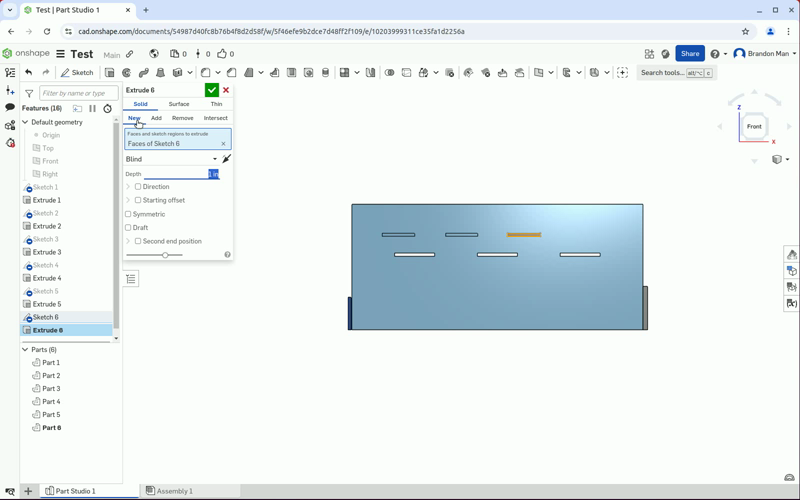
text(0.722)
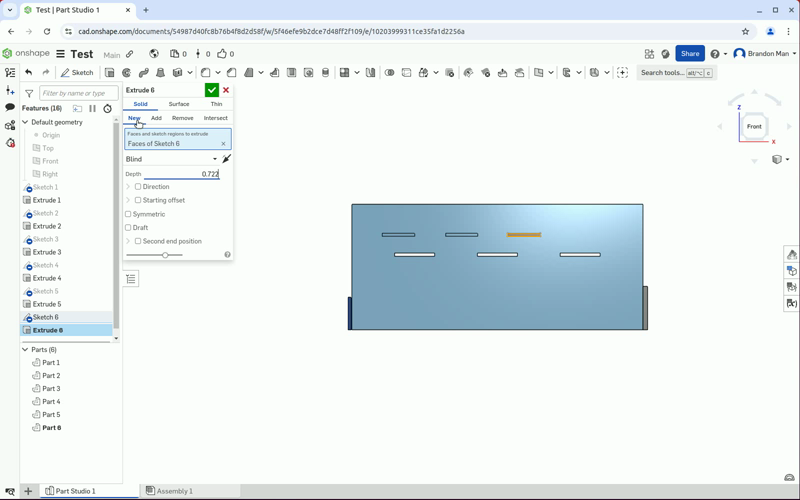
key(enter)
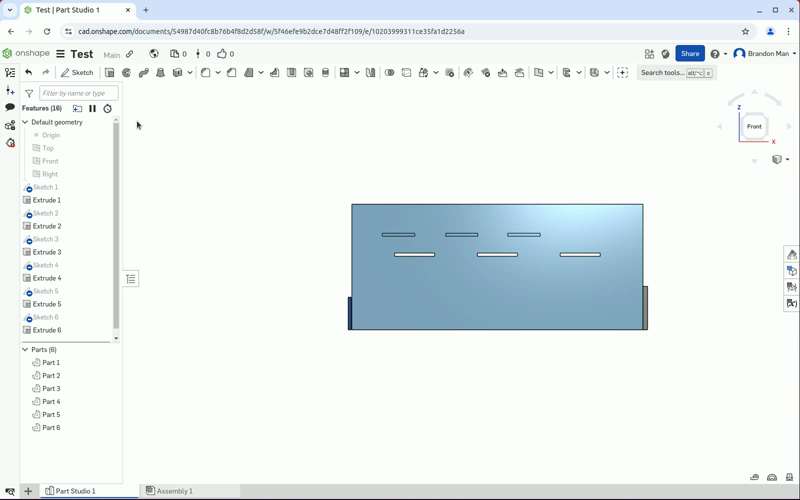
key(shift+h)
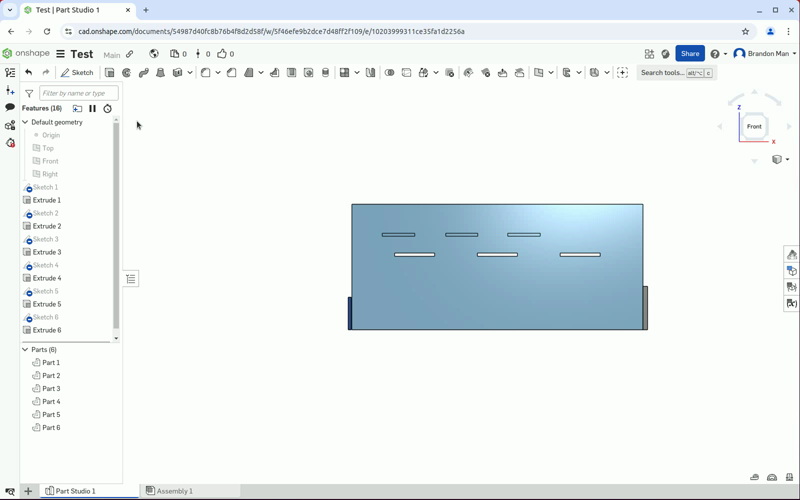
key(shift+h)
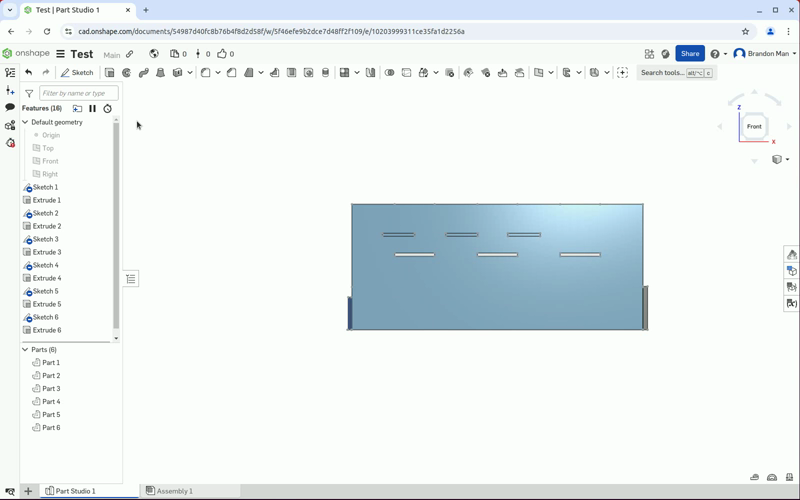
key(shift+7)
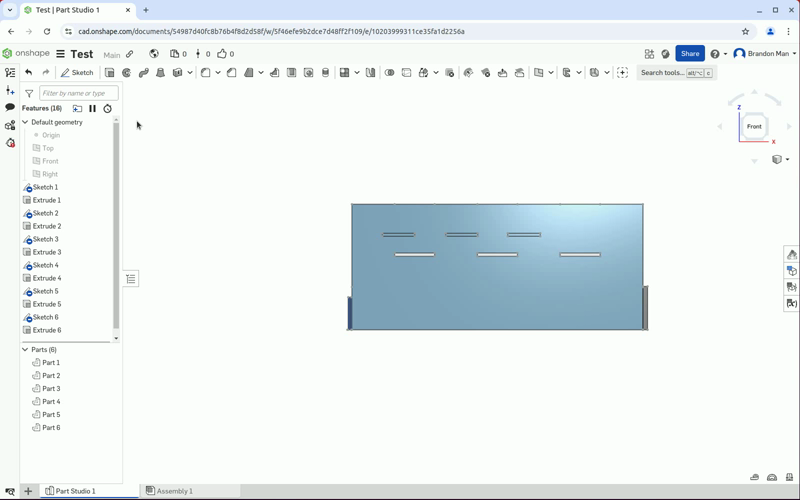
key(left, 2)
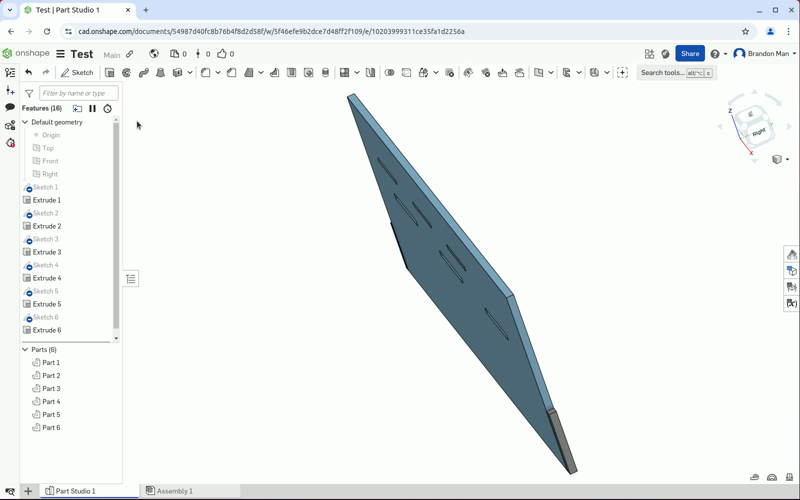
key(down, 2)
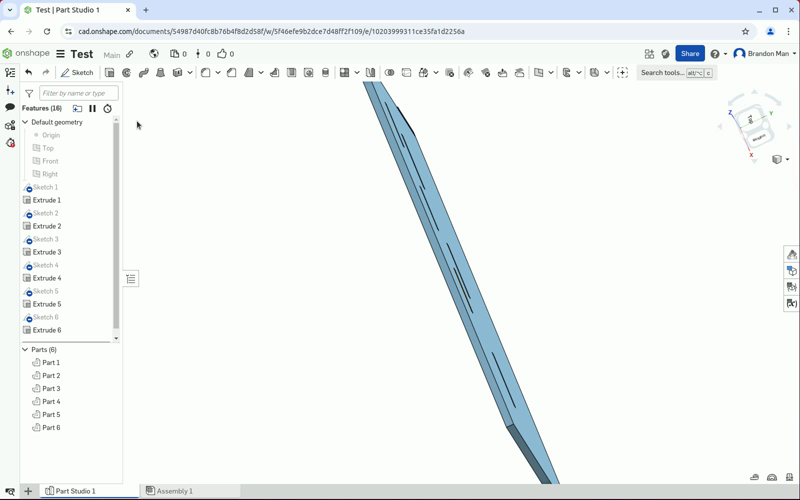
key(up, 2)
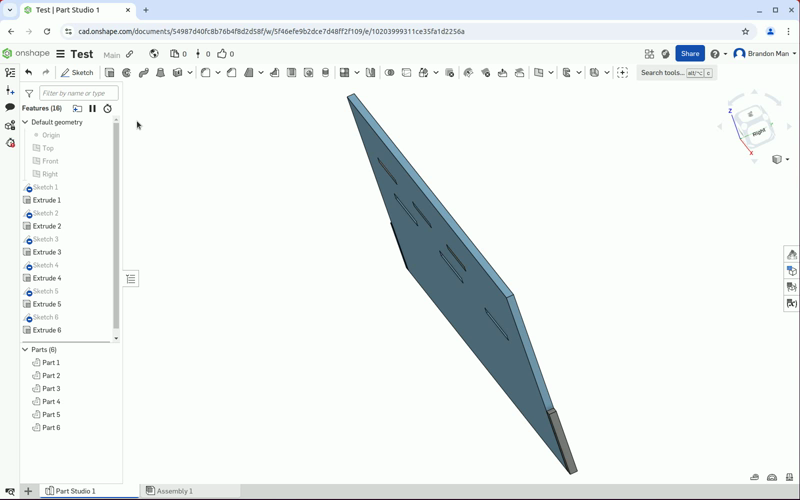
key(right, 2)
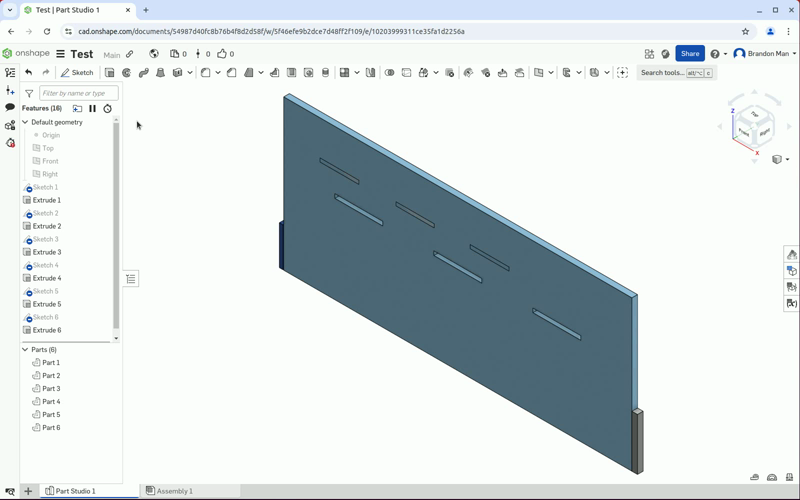
mouse_move(69, 189)
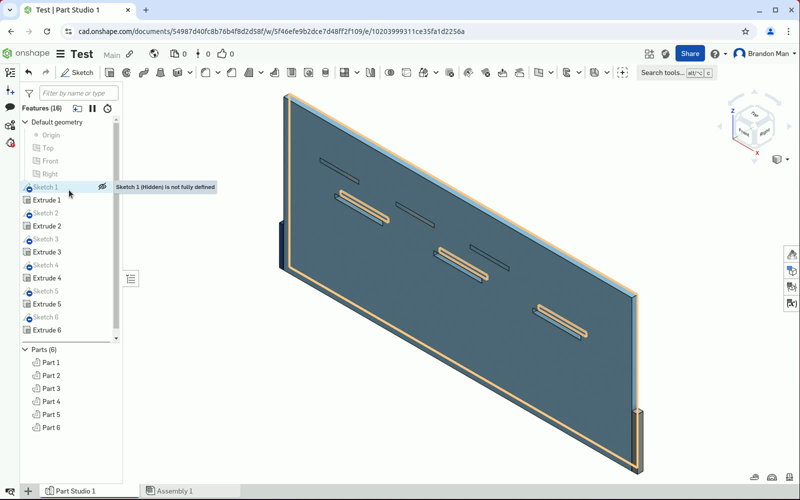
click(69, 189)